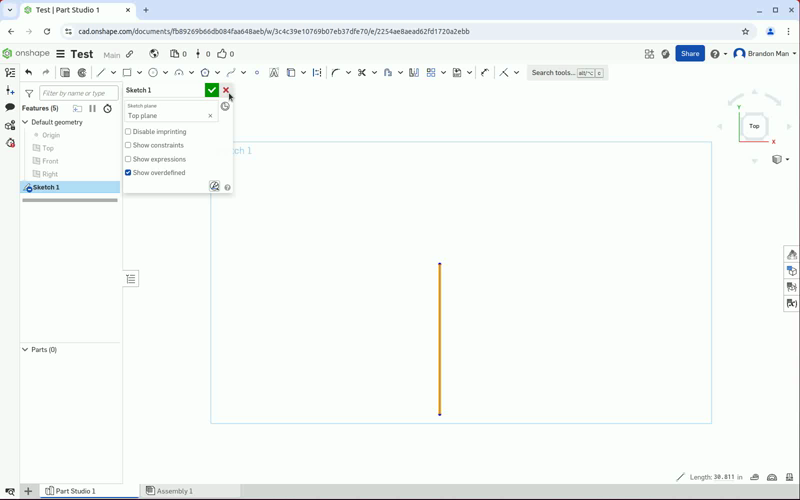
key(shift+h)
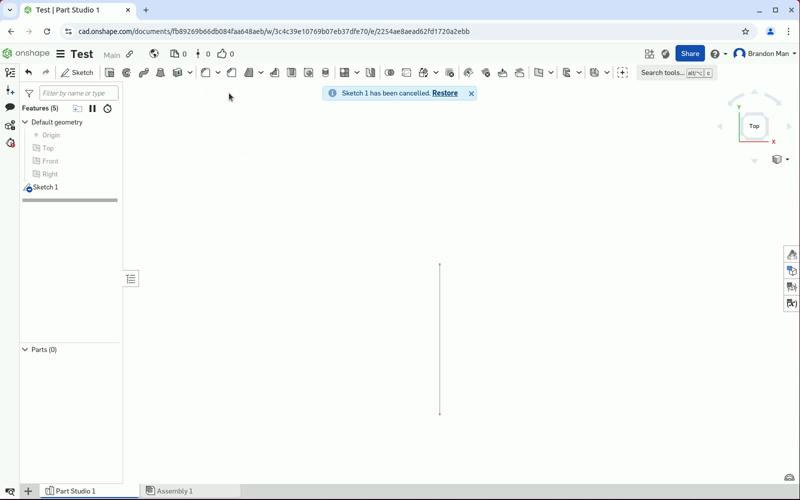
key(shift+s)
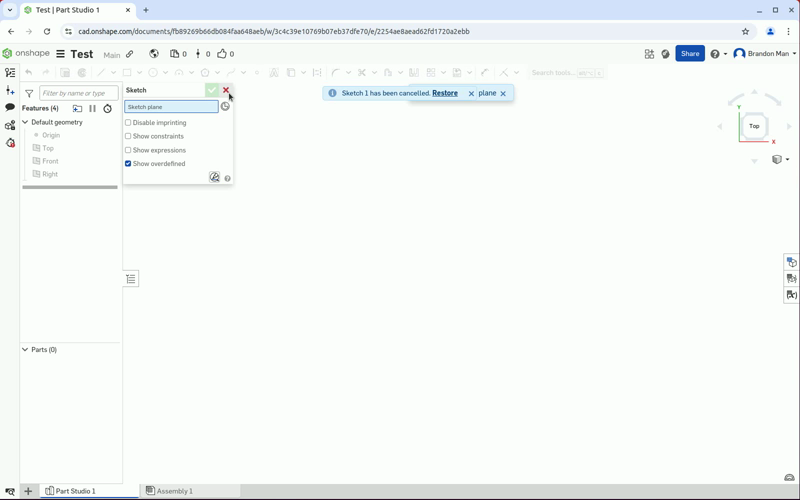
mouse_move(73, 150)
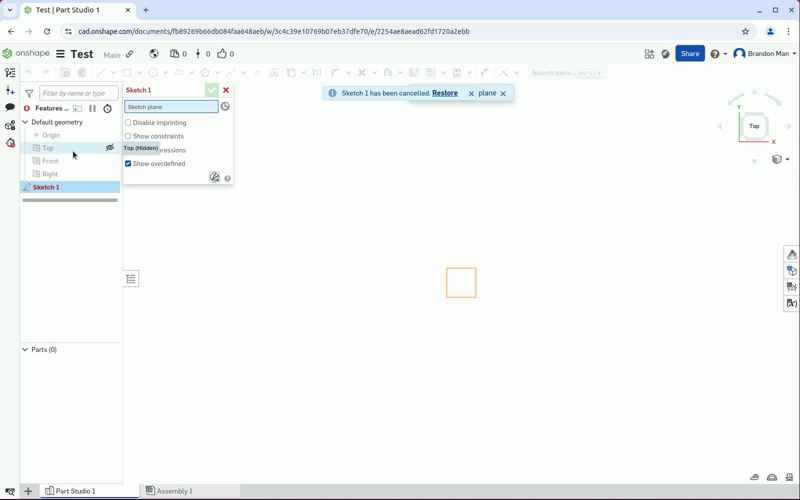
click(73, 150)
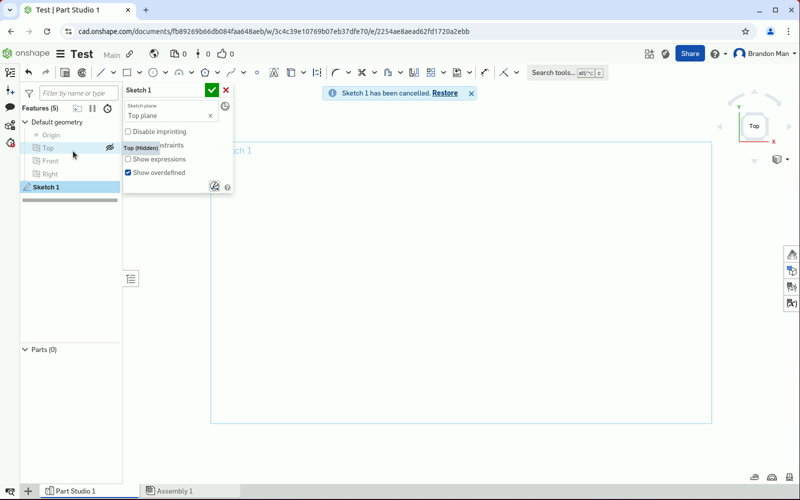
mouse_move(73, 352)
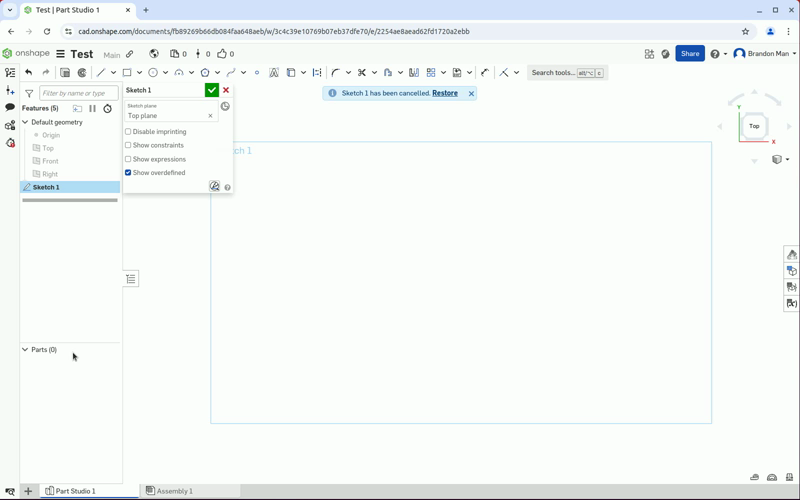
key(y)
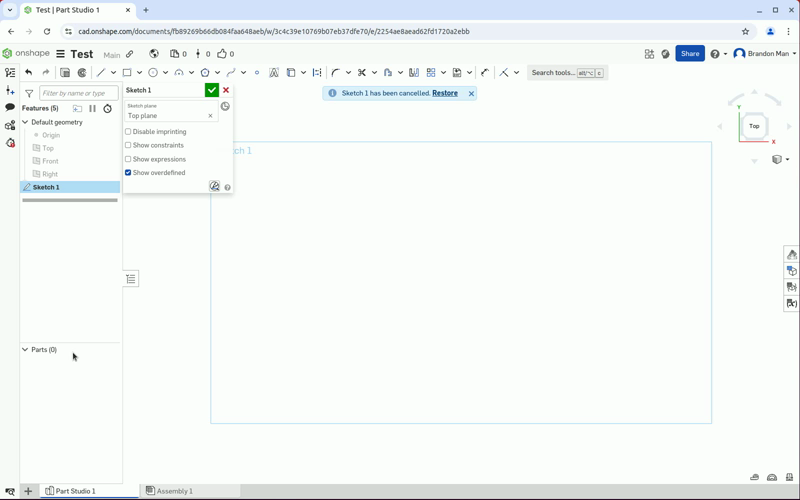
key(a)
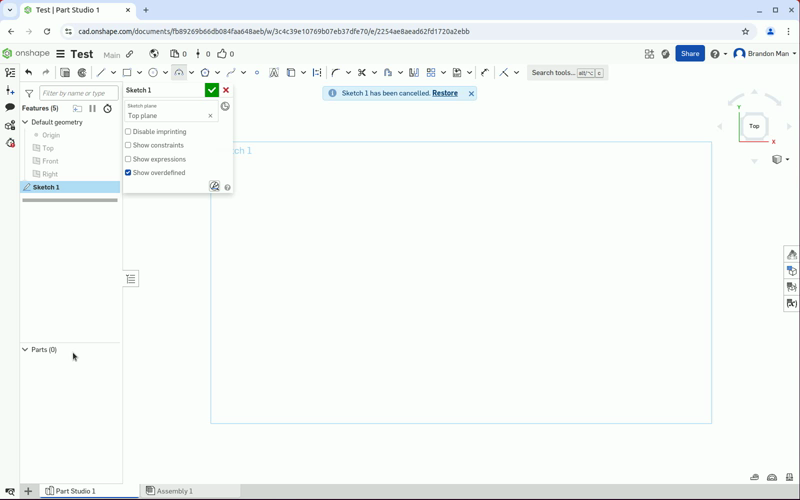
key_down(shift)
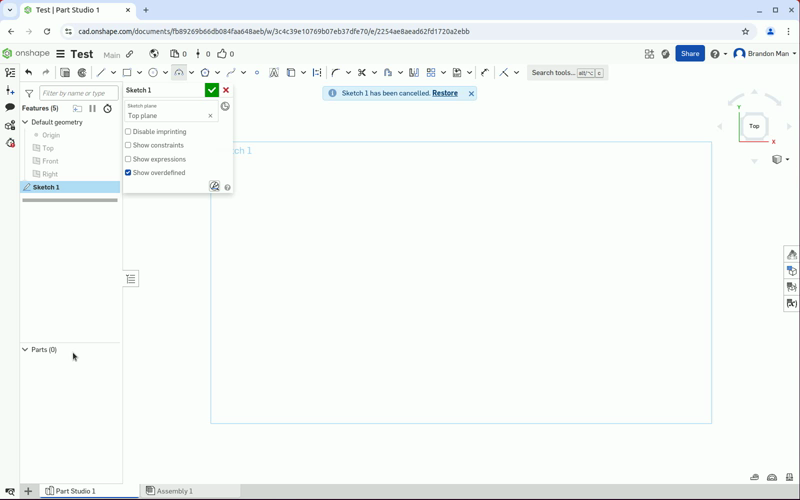
mouse_move(458, 284)
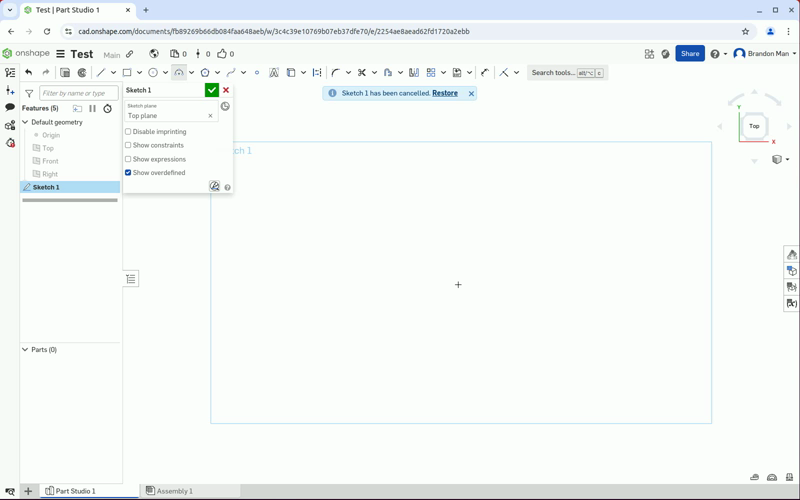
click(458, 284)
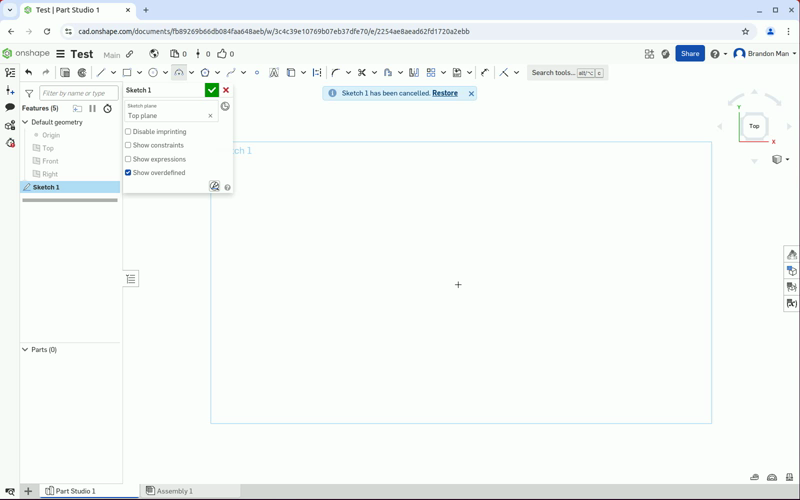
key_up(shift)
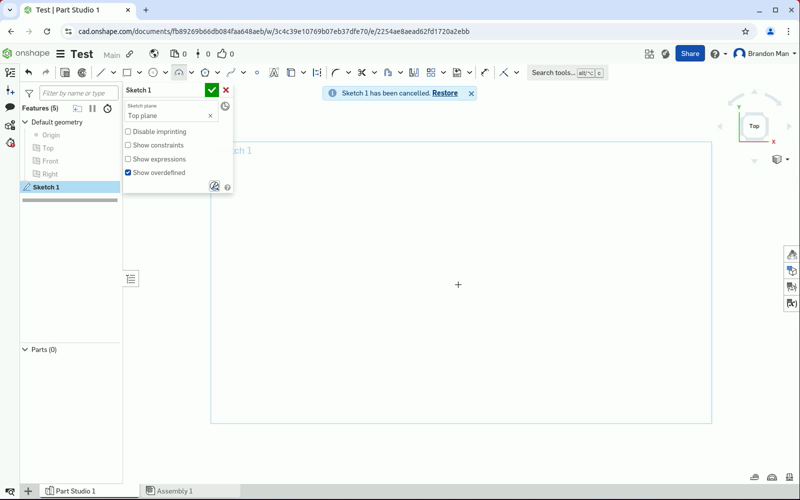
key_down(shift)
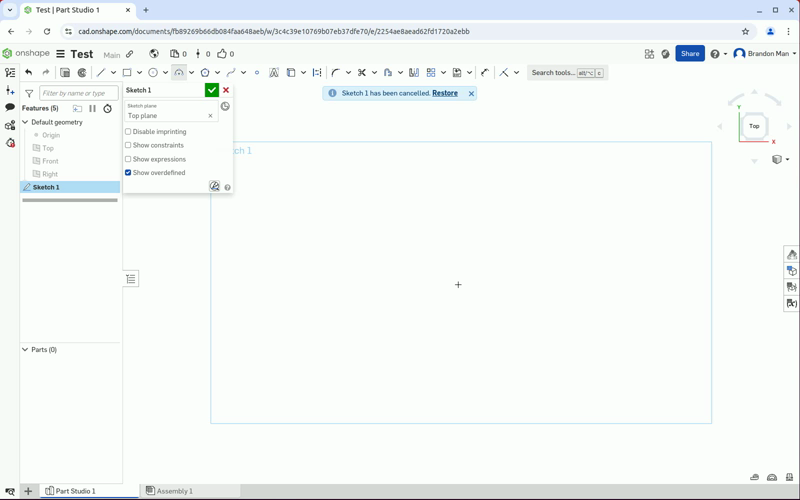
mouse_move(458, 284)
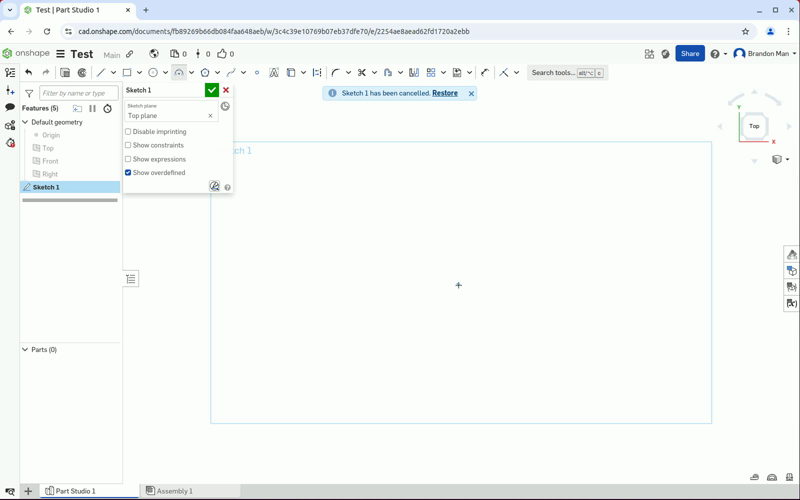
scroll(6)
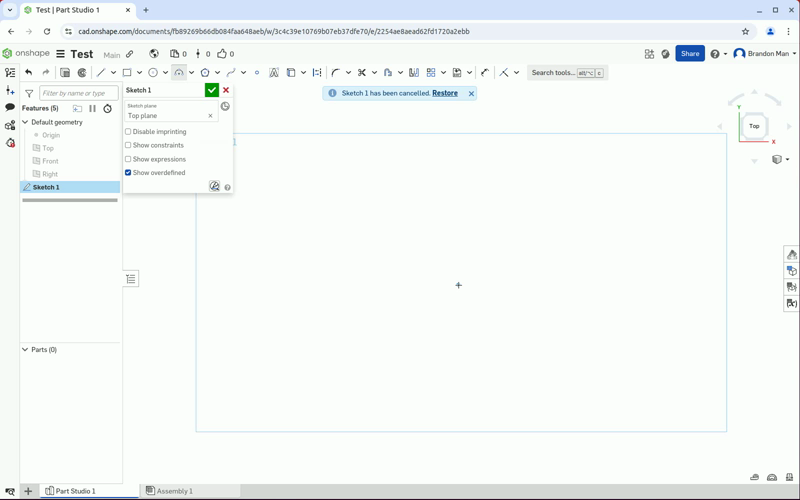
scroll(6)
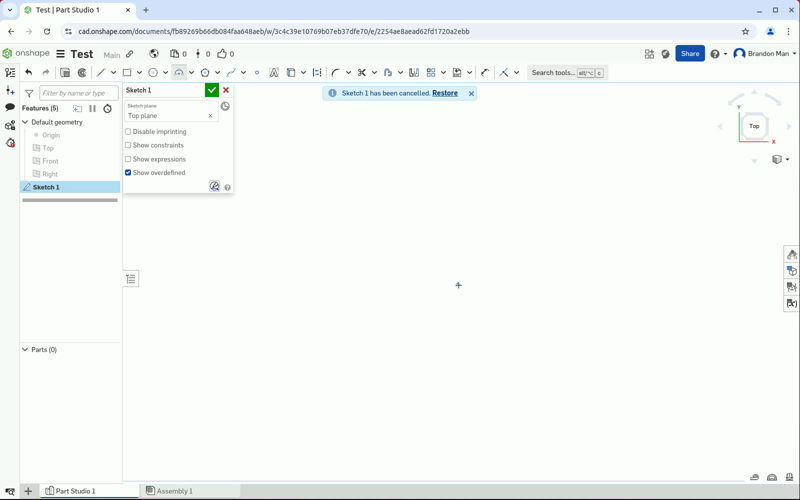
scroll(6)
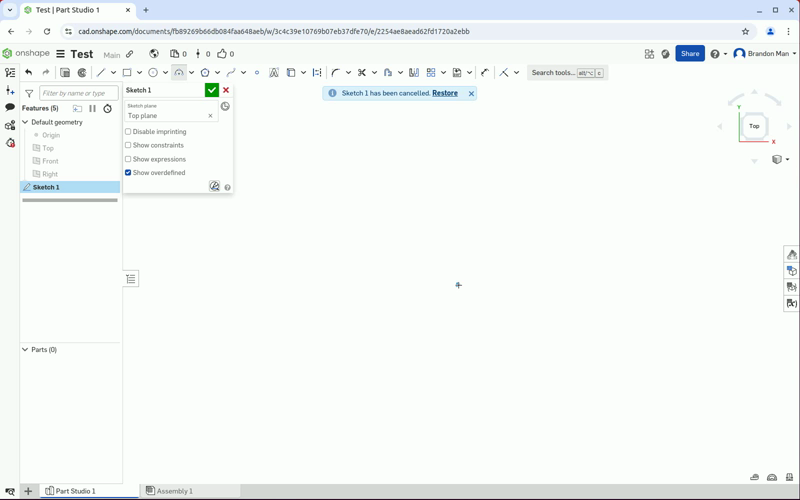
scroll(6)
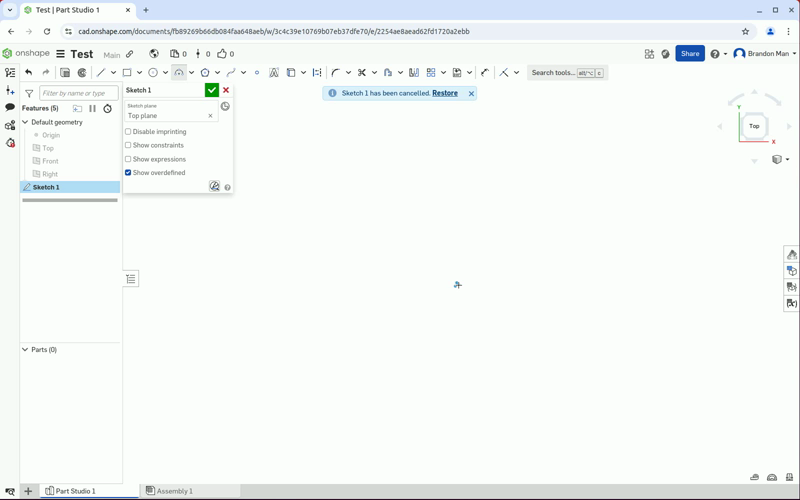
scroll(6)
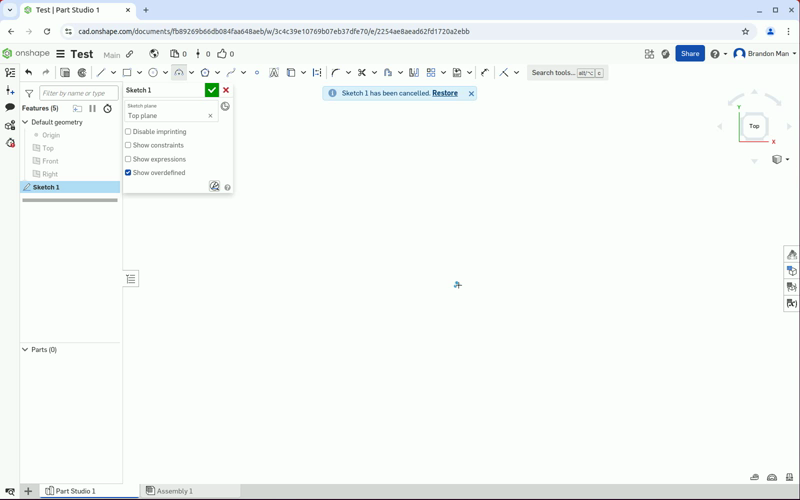
scroll(6)
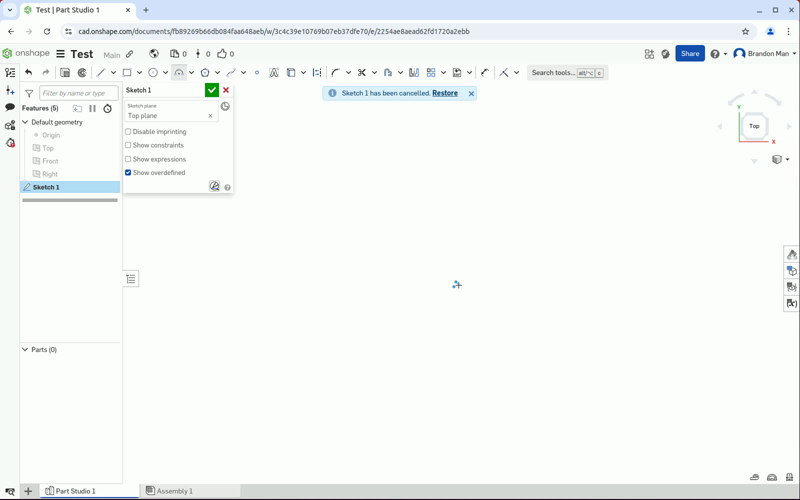
scroll(6)
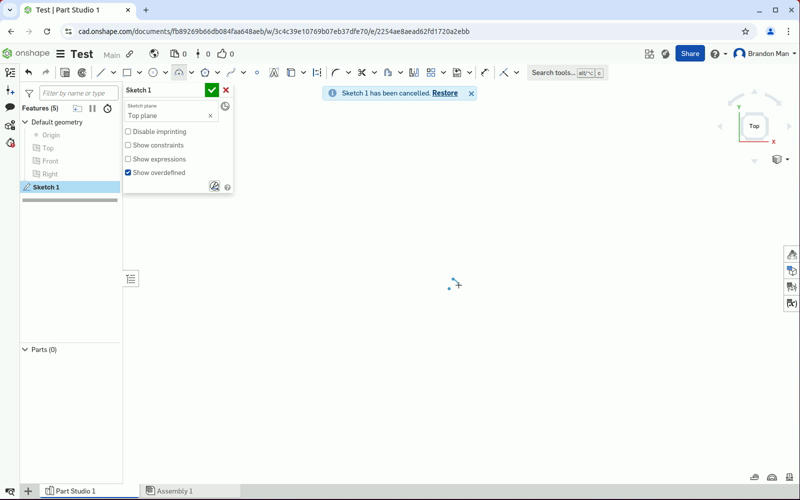
click(458, 284)
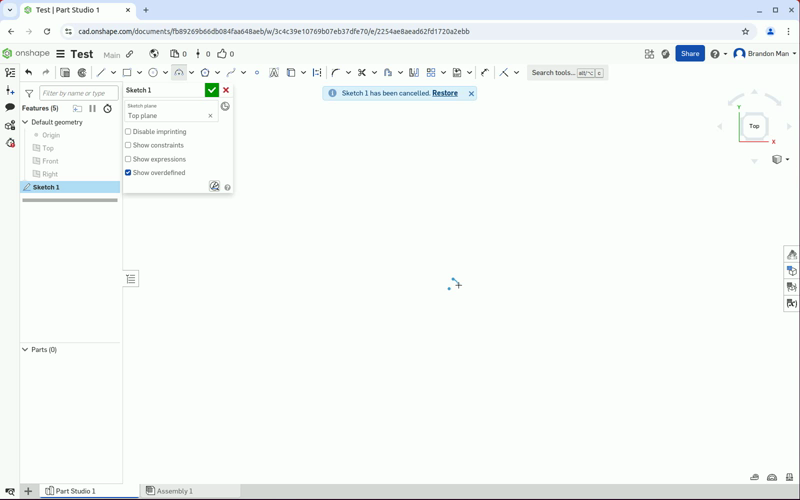
scroll(-6)
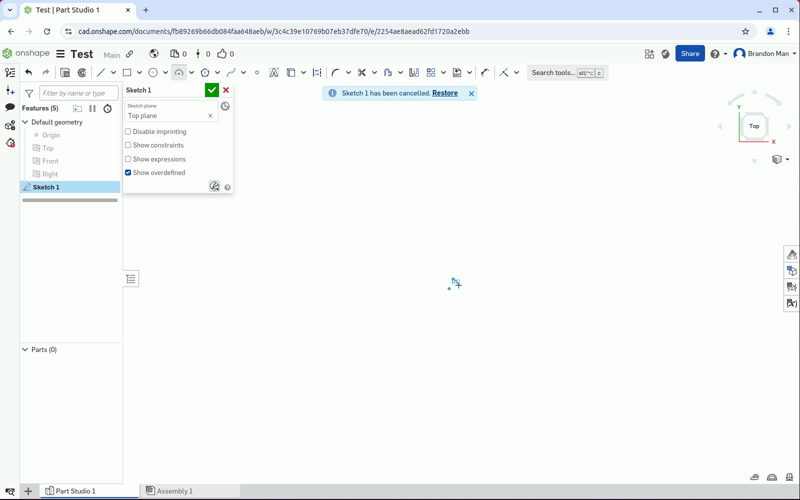
scroll(-6)
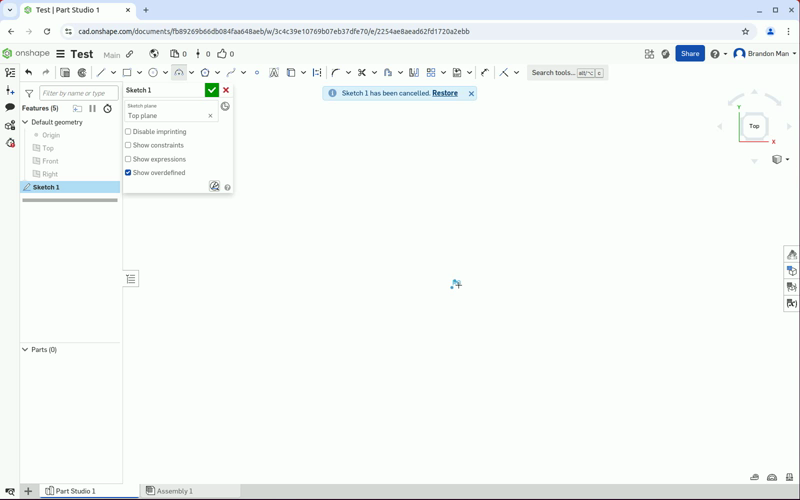
scroll(-6)
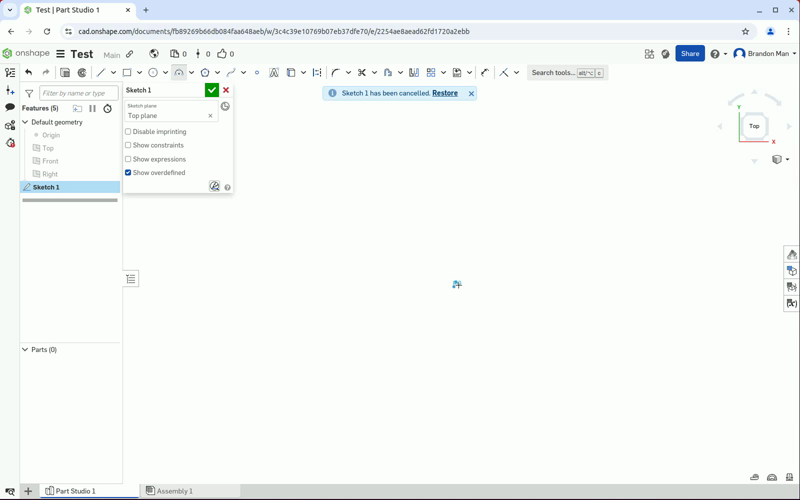
scroll(-6)
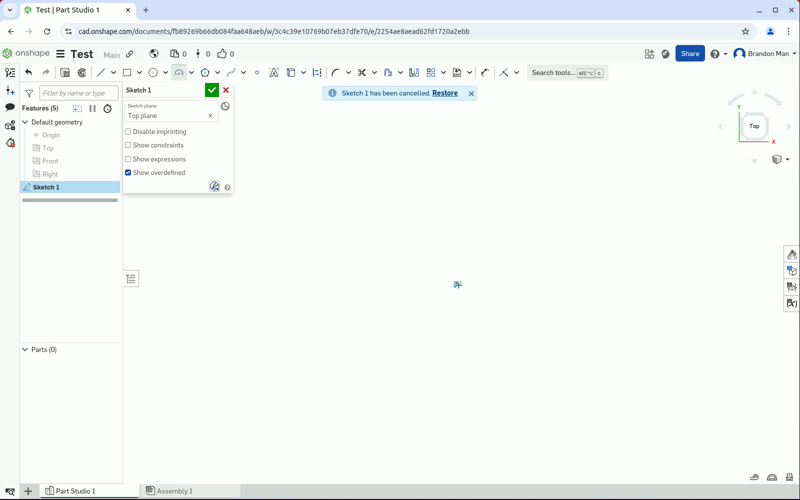
scroll(-6)
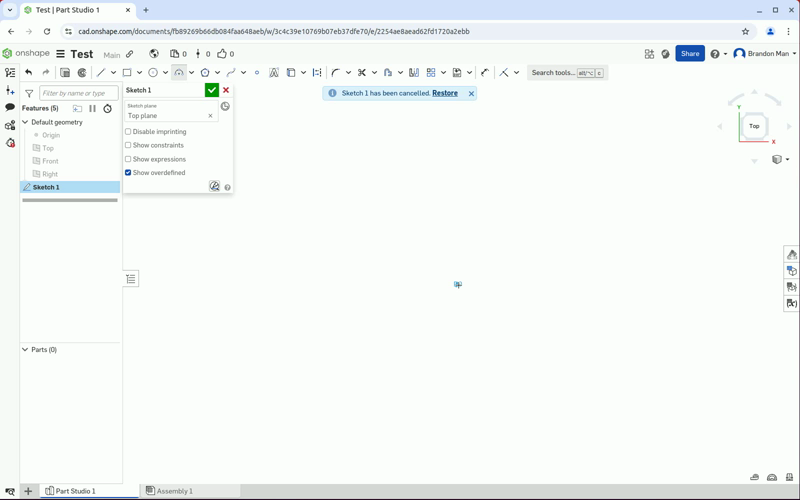
scroll(-6)
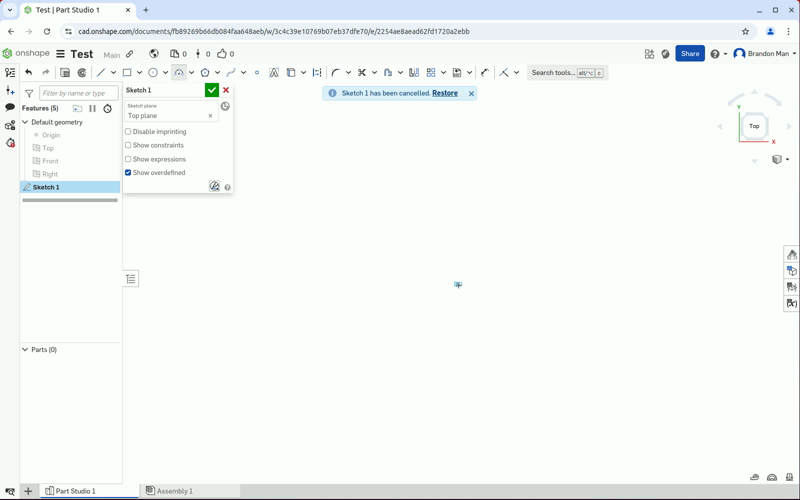
scroll(-6)
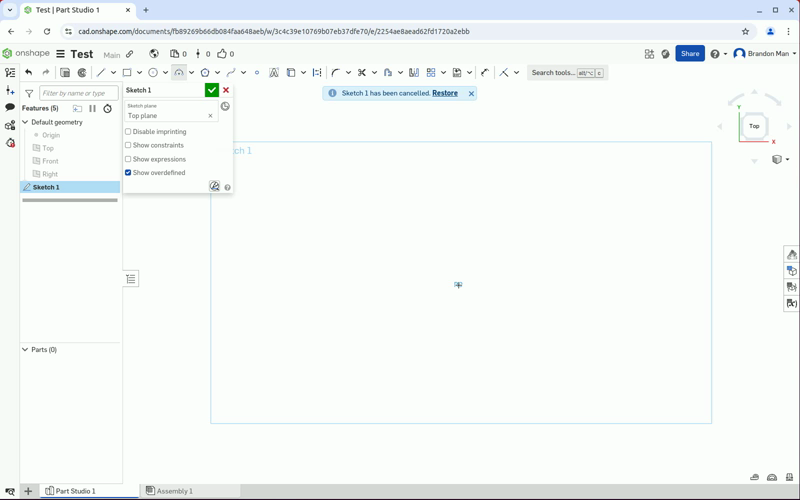
mouse_move(458, 284)
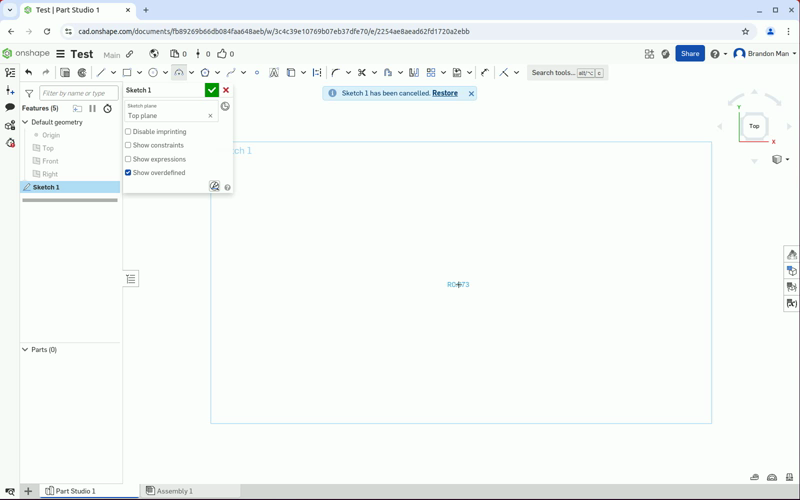
scroll(6)
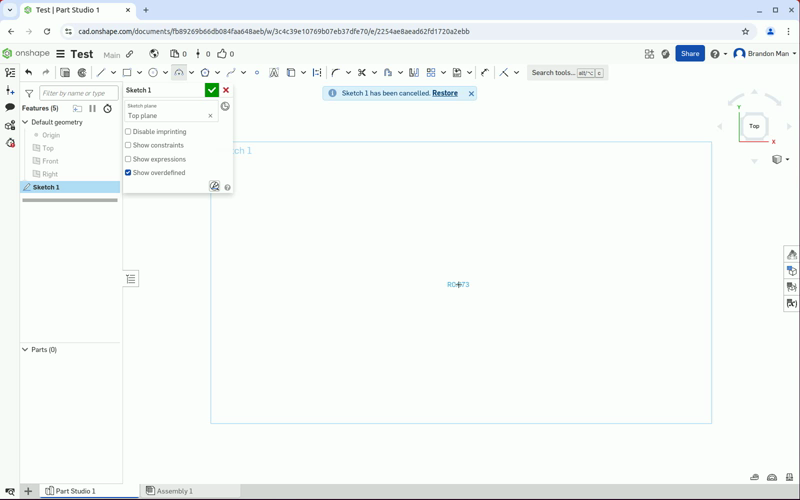
scroll(6)
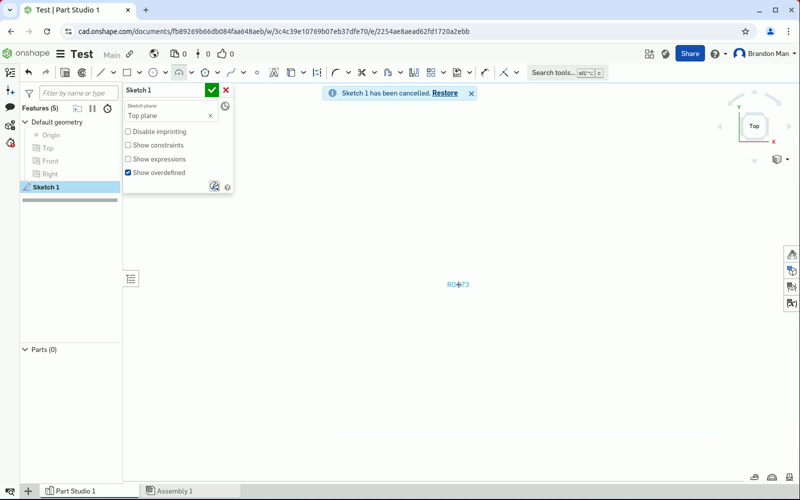
scroll(6)
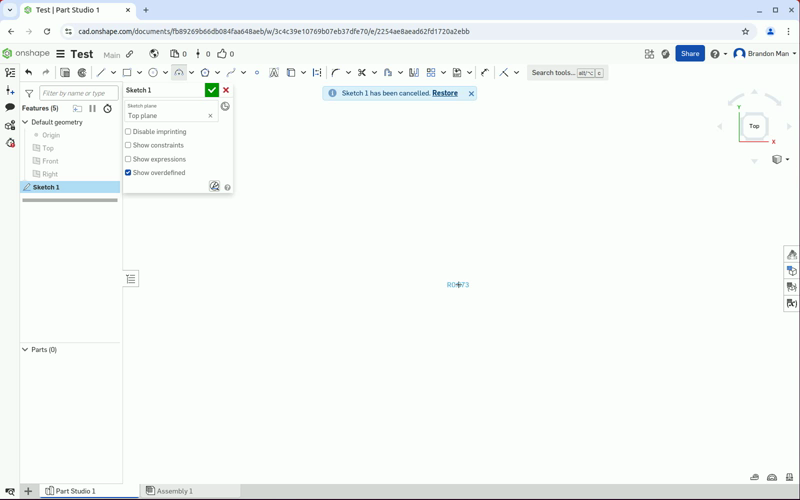
scroll(6)
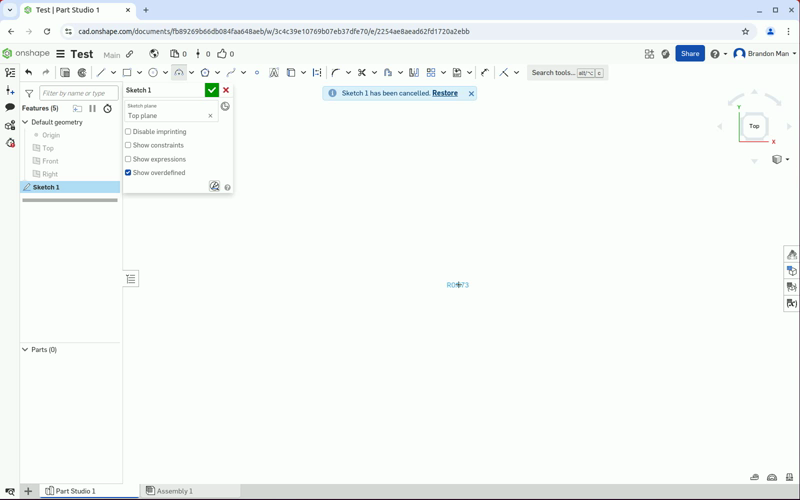
scroll(6)
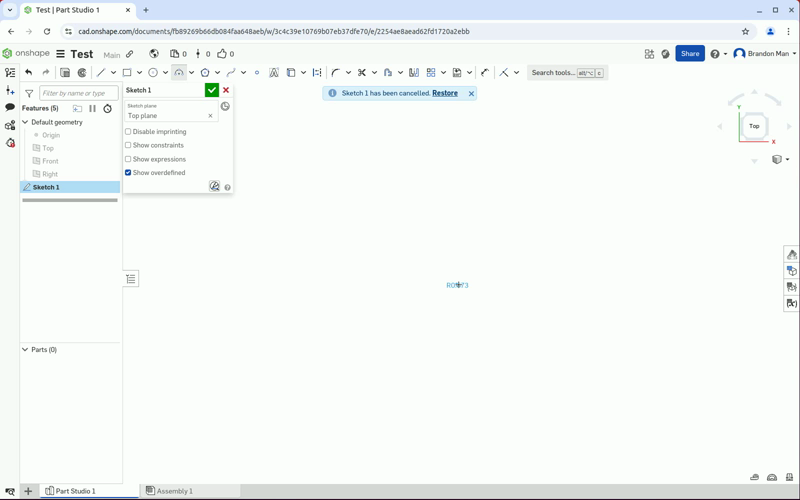
scroll(6)
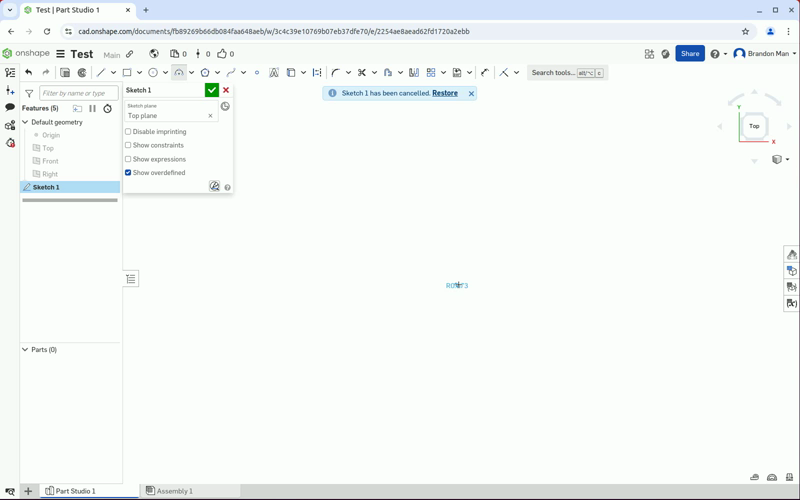
scroll(6)
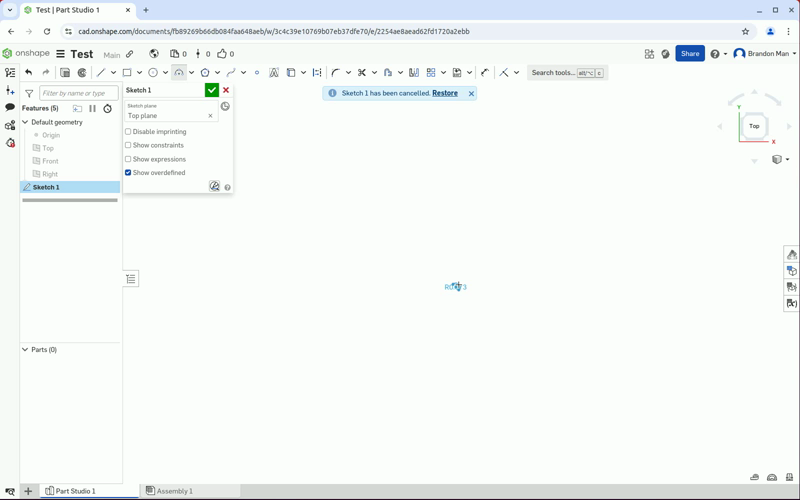
click(458, 284)
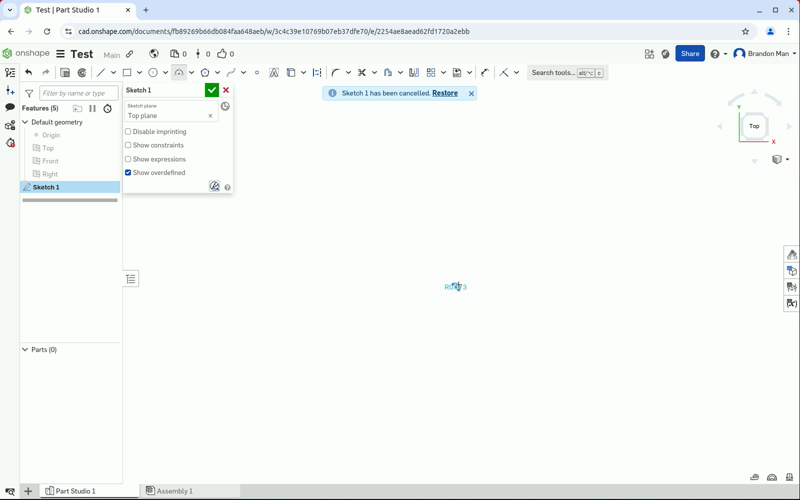
scroll(-6)
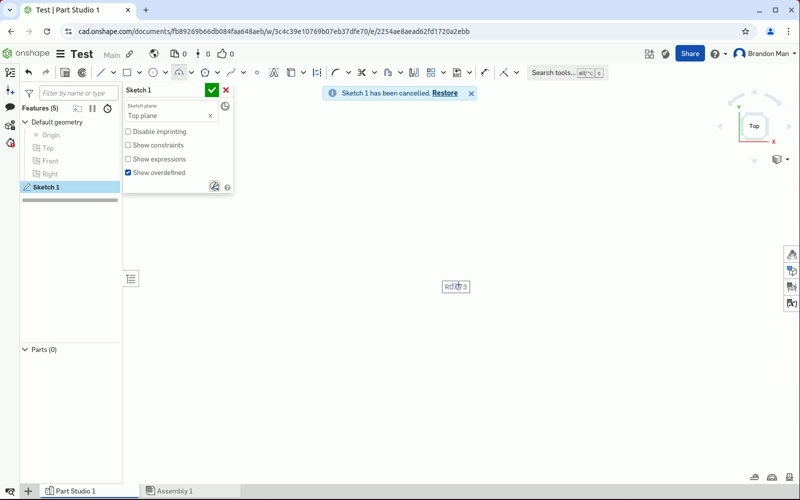
scroll(-6)
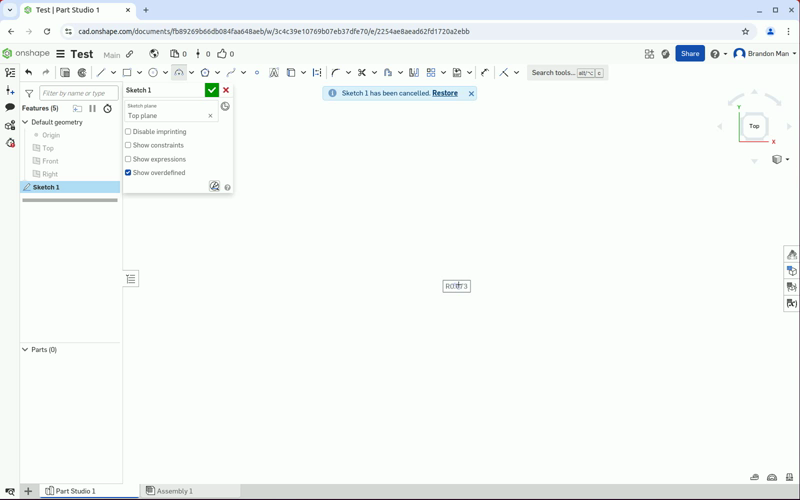
scroll(-6)
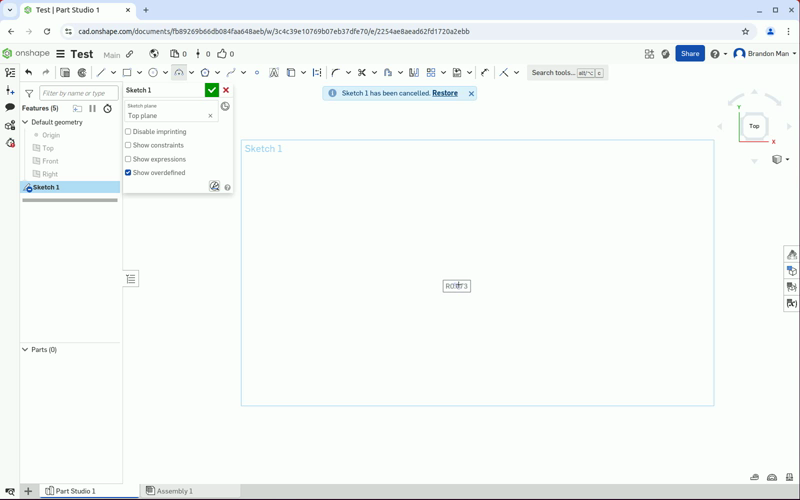
scroll(-6)
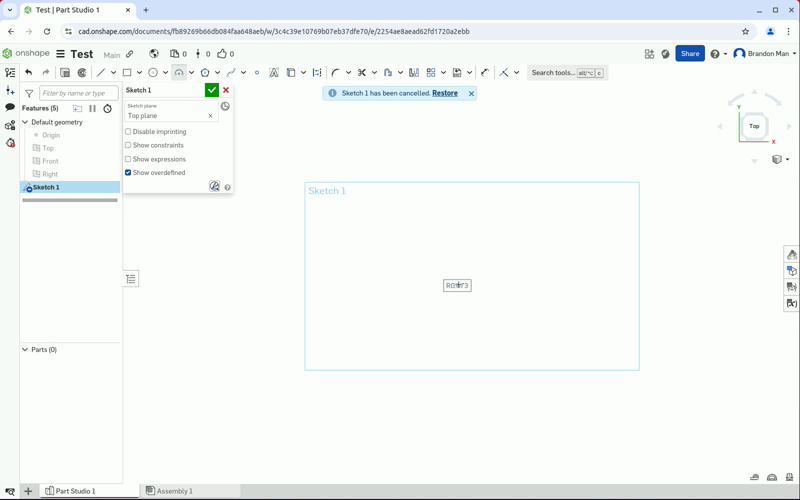
scroll(-6)
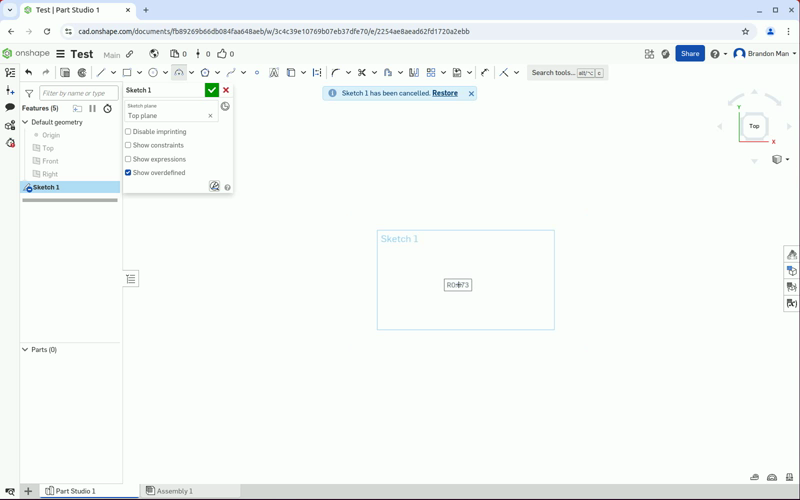
scroll(-6)
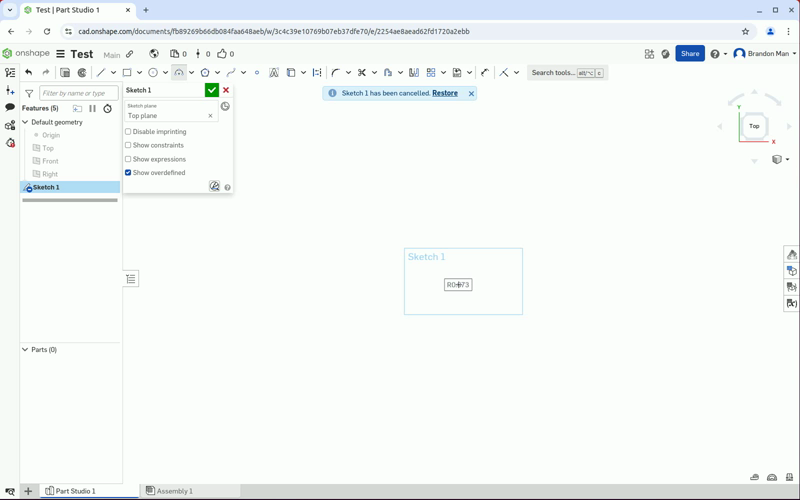
scroll(-6)
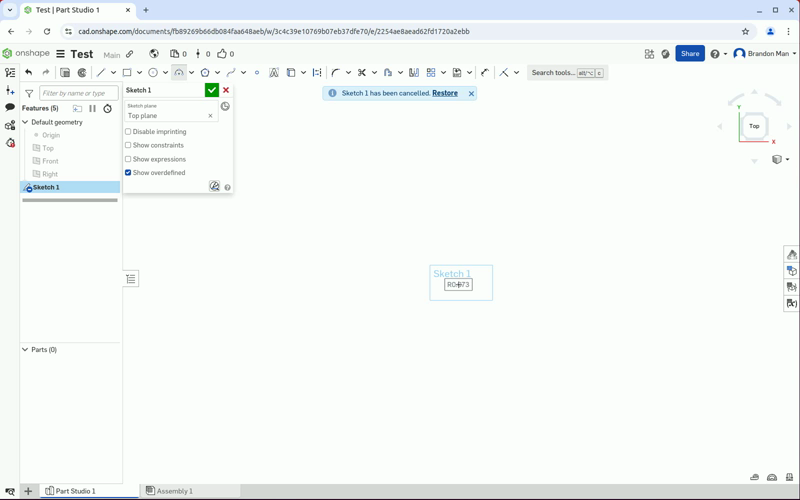
key_up(shift)
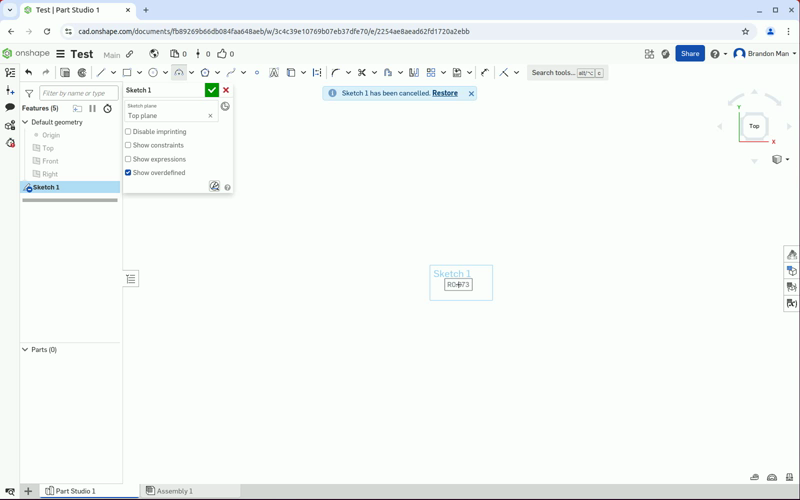
key(esc)
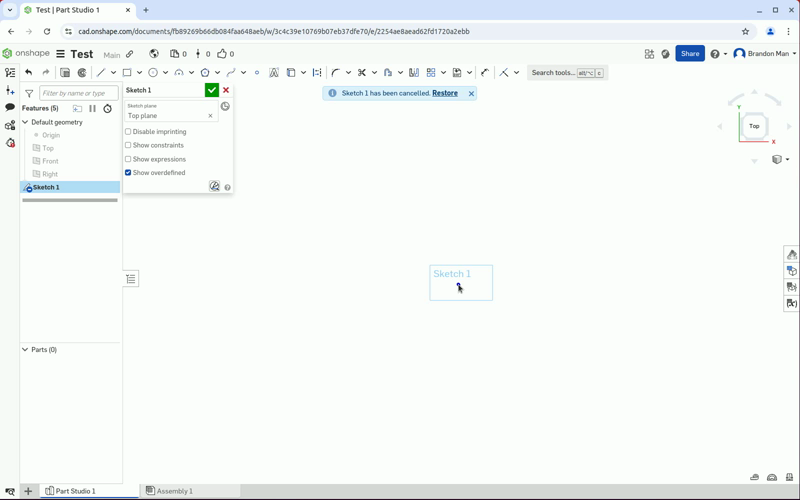
key(l)
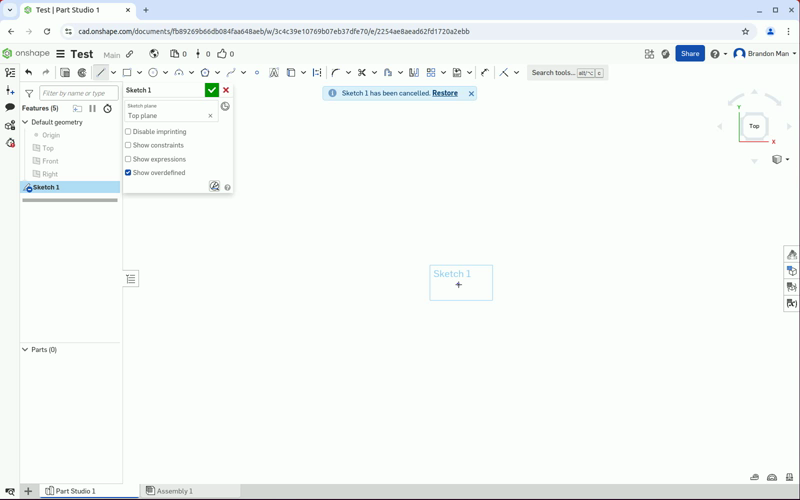
mouse_move(458, 284)
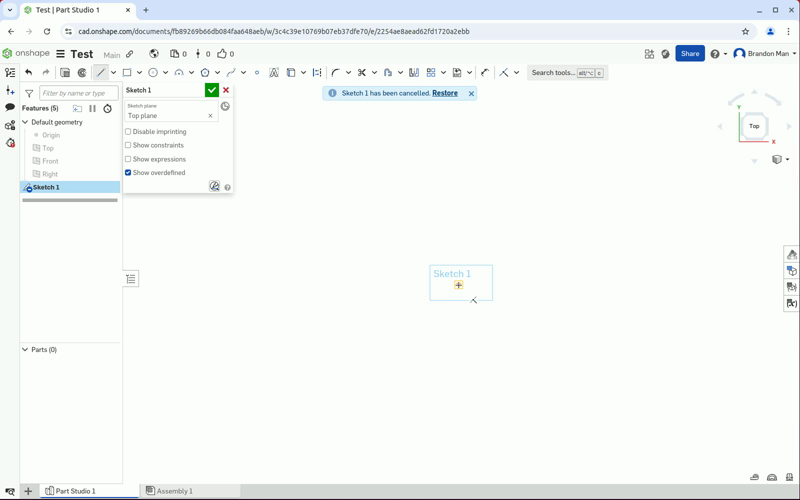
scroll(6)
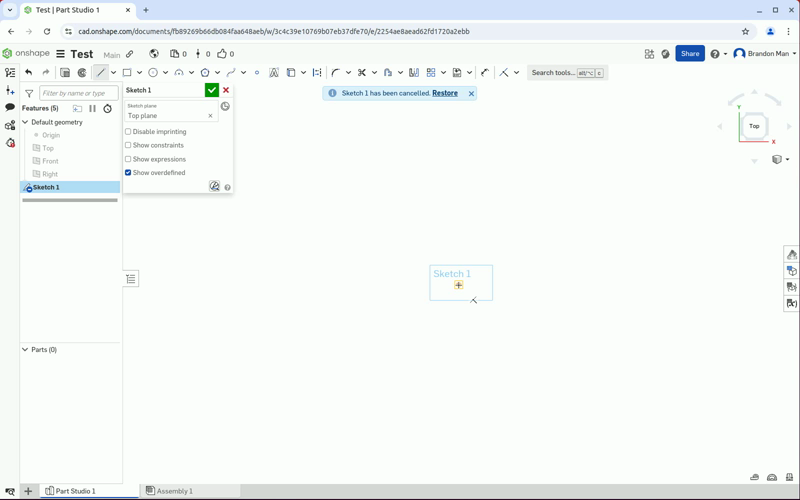
scroll(6)
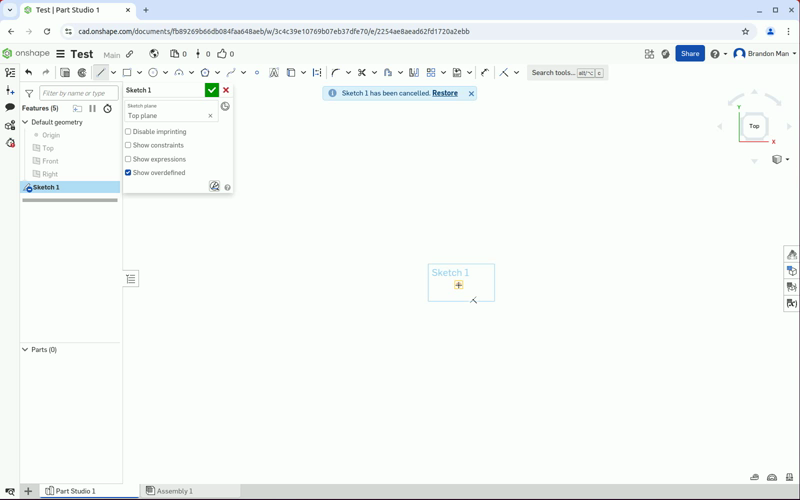
scroll(6)
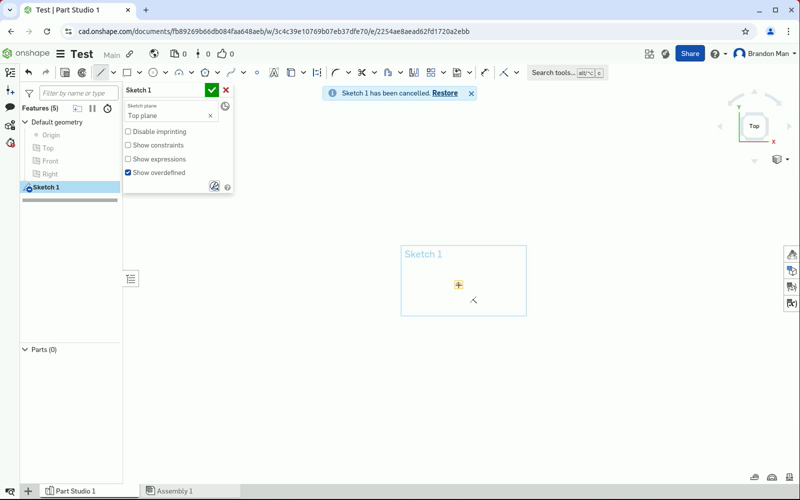
scroll(6)
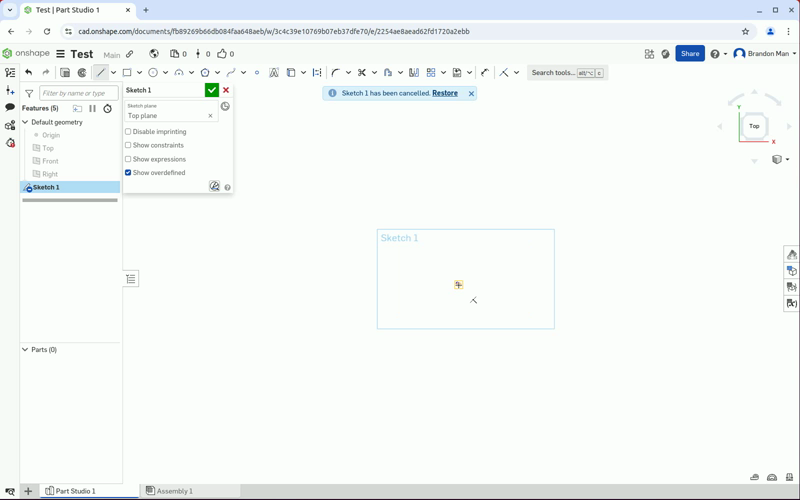
scroll(6)
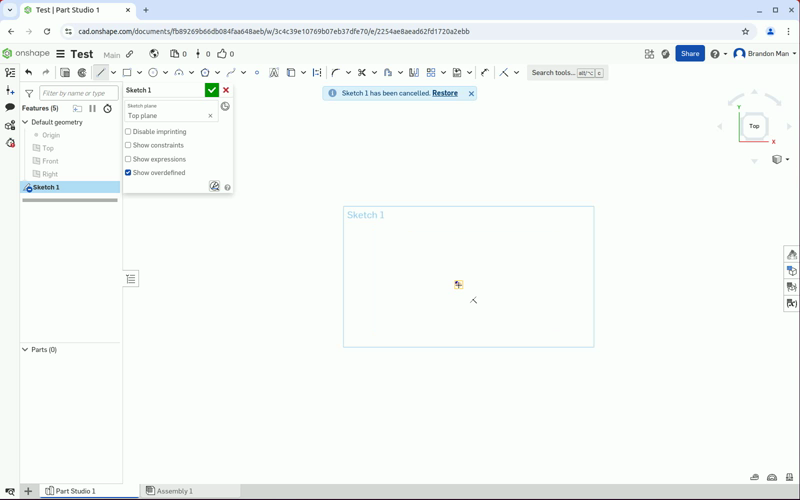
scroll(6)
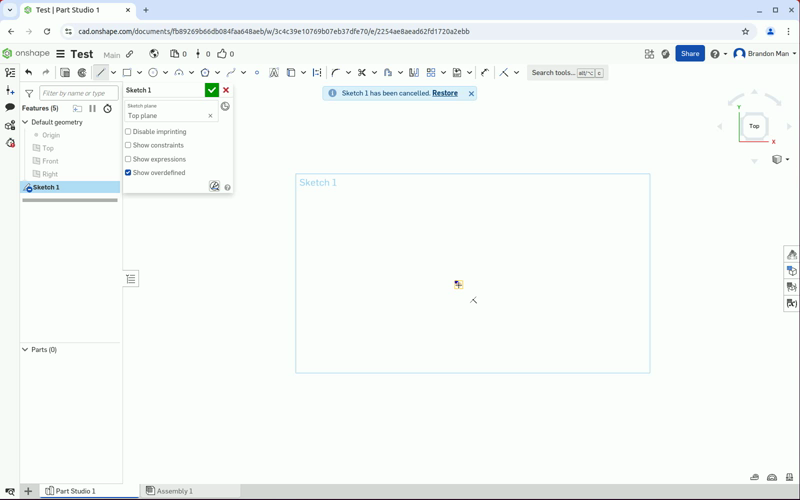
scroll(6)
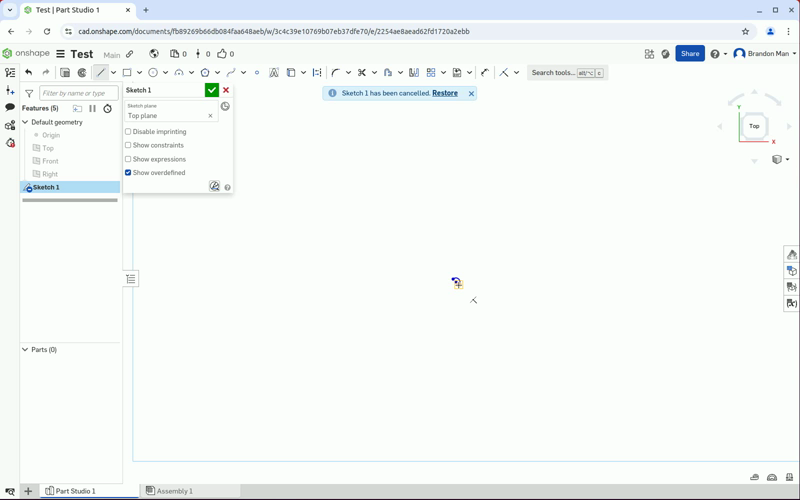
click(458, 284)
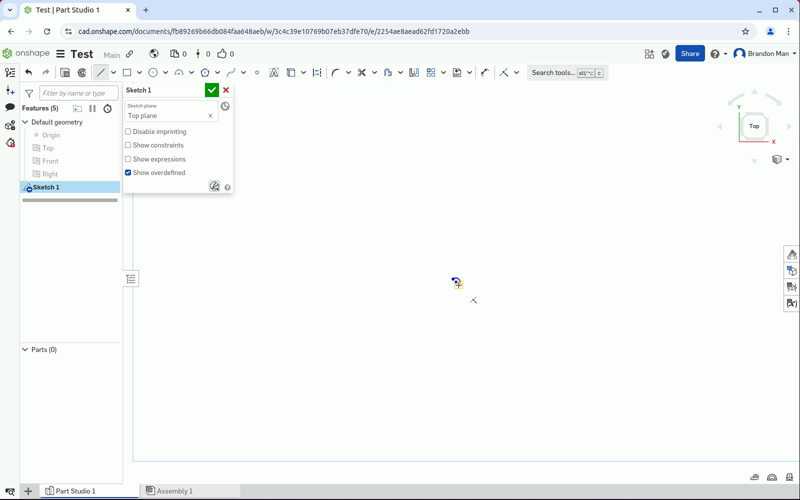
scroll(-6)
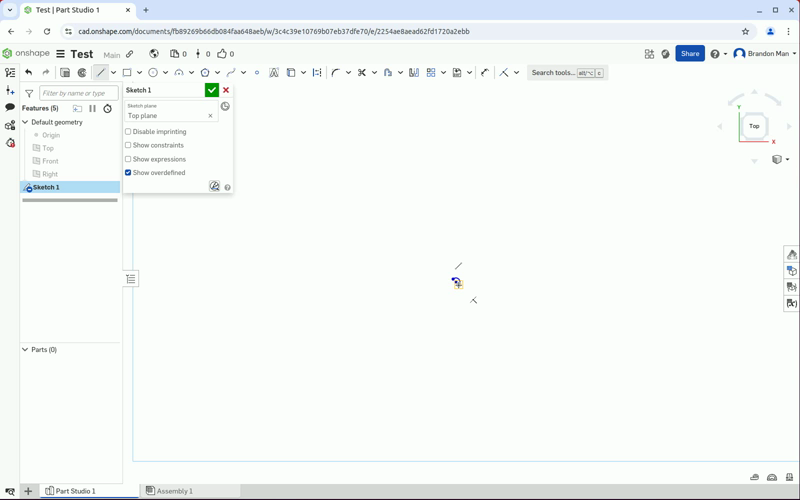
scroll(-6)
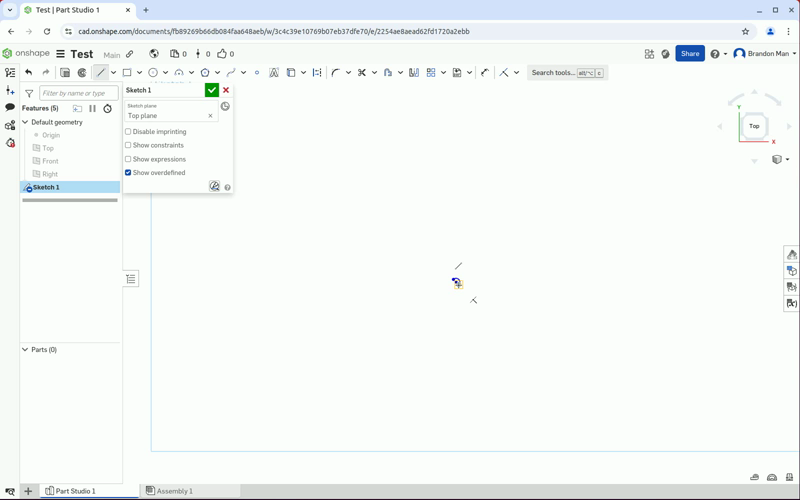
scroll(-6)
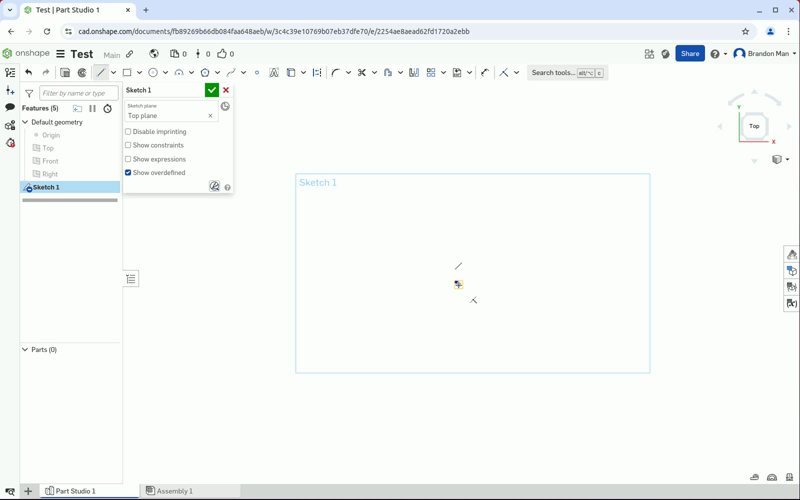
scroll(-6)
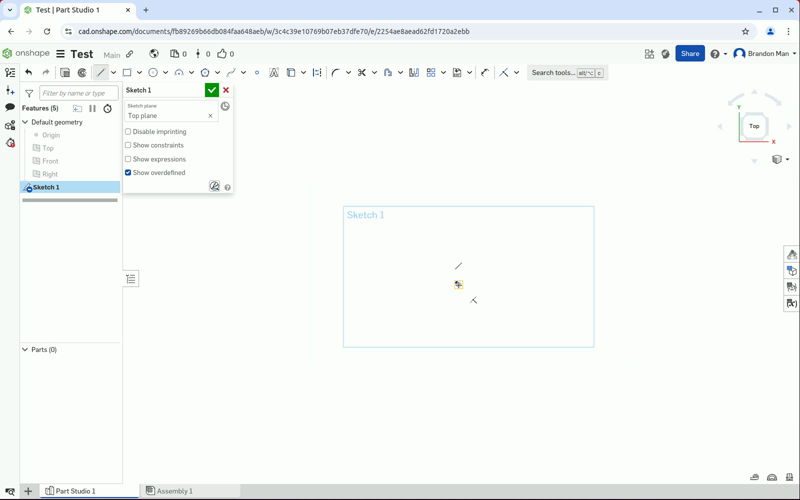
scroll(-6)
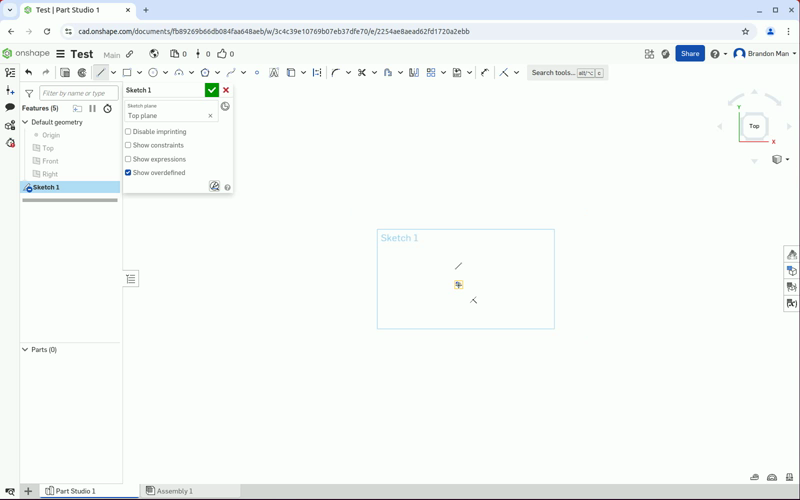
scroll(-6)
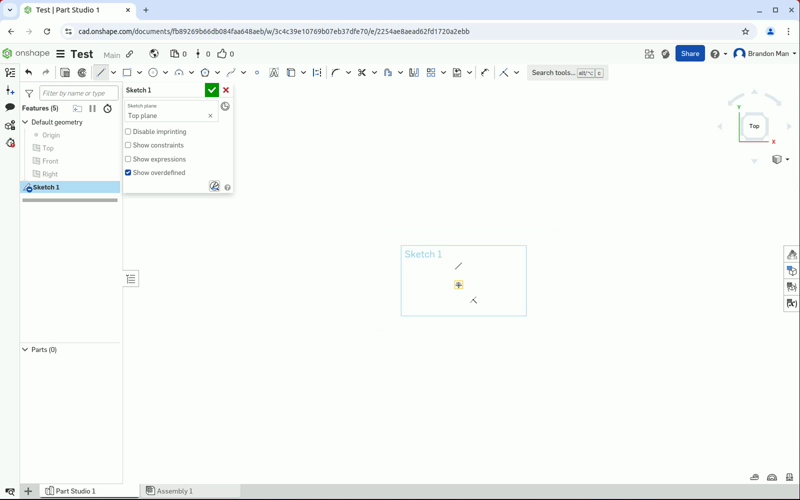
scroll(-6)
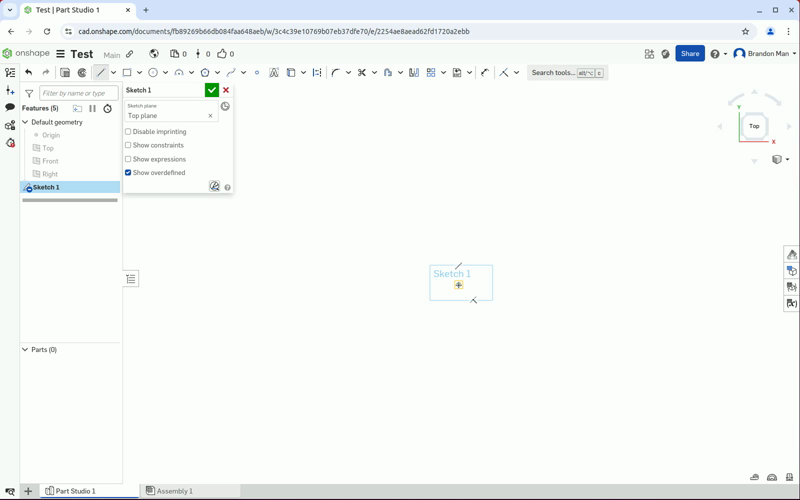
key_down(shift)
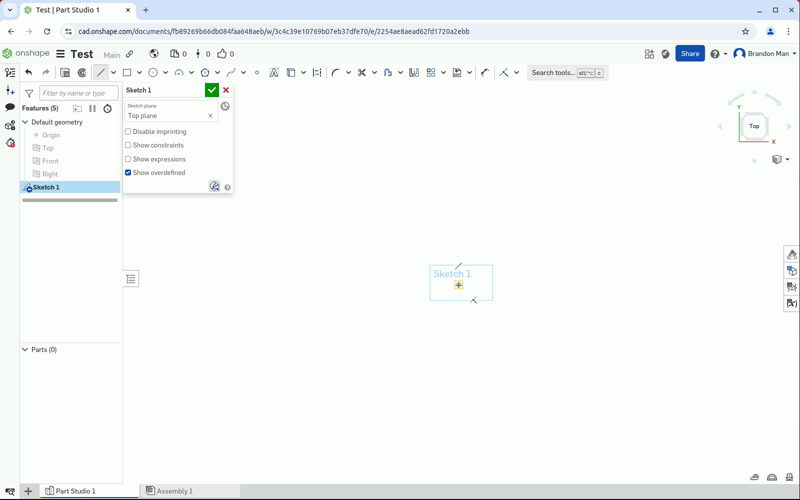
mouse_move(489, 284)
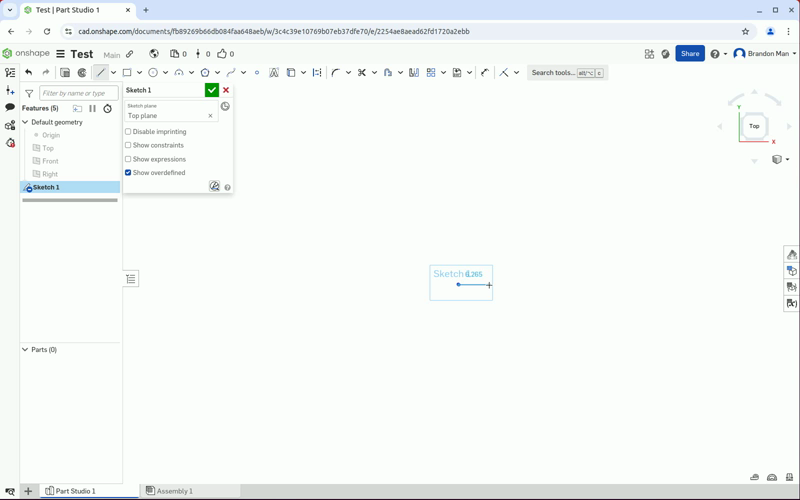
mouse_move(462, 284)
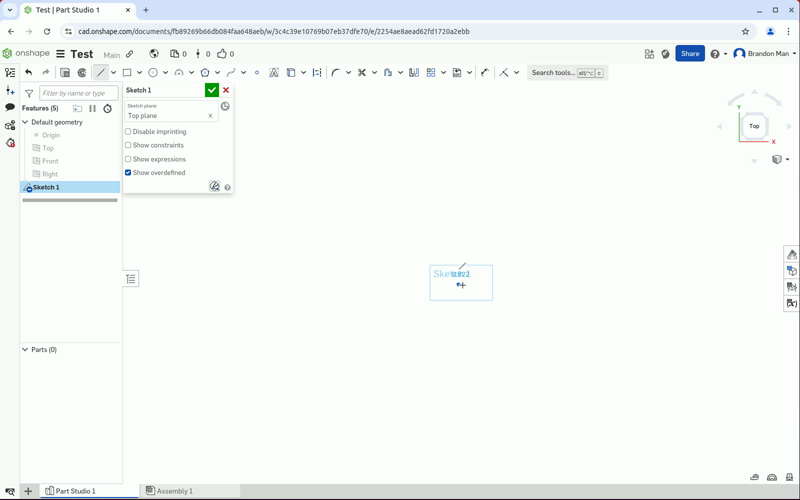
scroll(6)
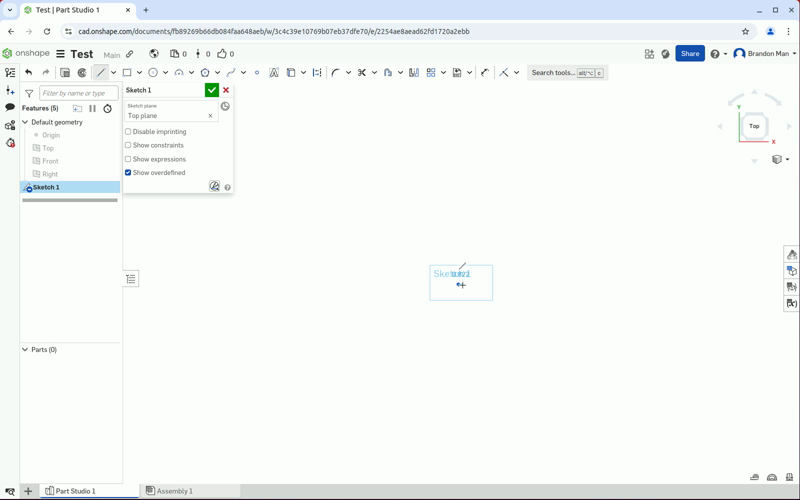
scroll(6)
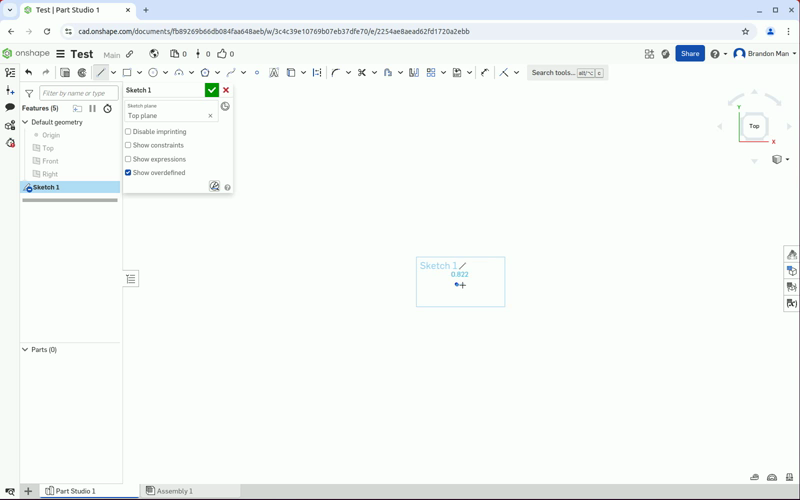
scroll(6)
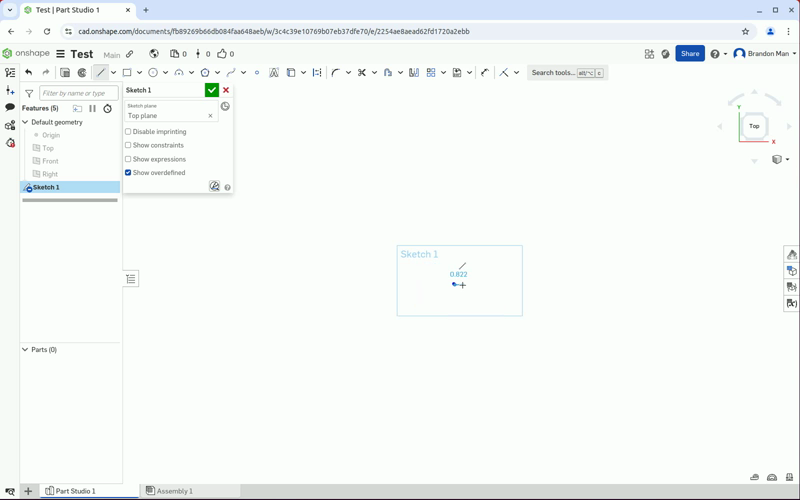
scroll(6)
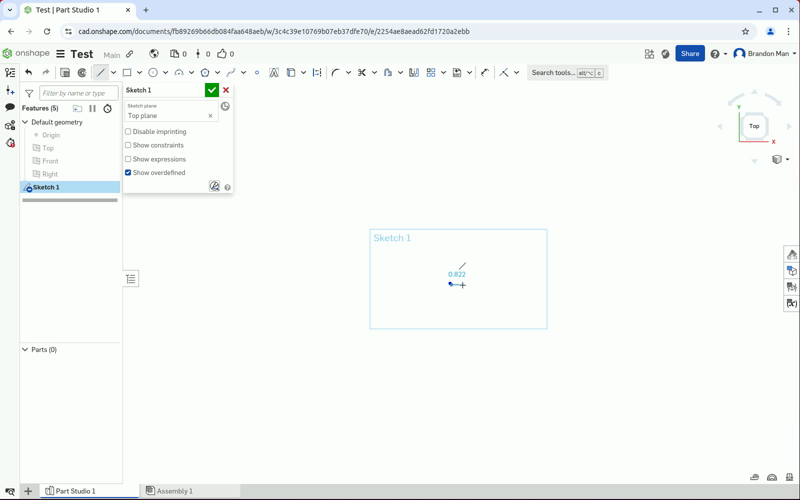
scroll(6)
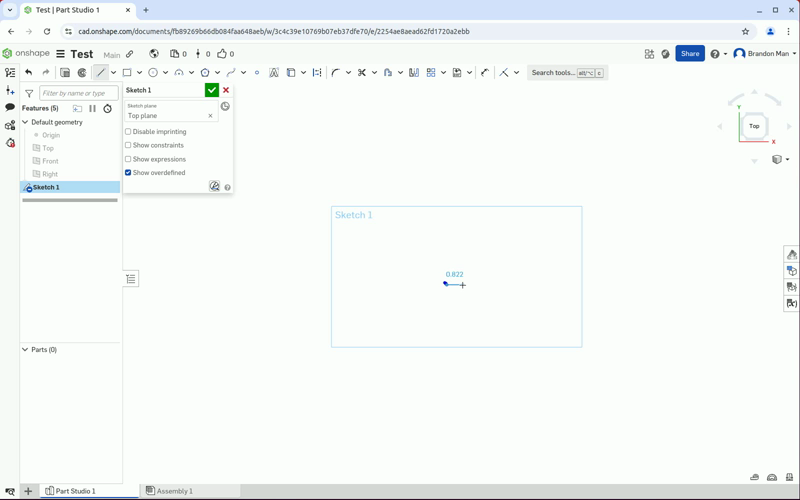
scroll(6)
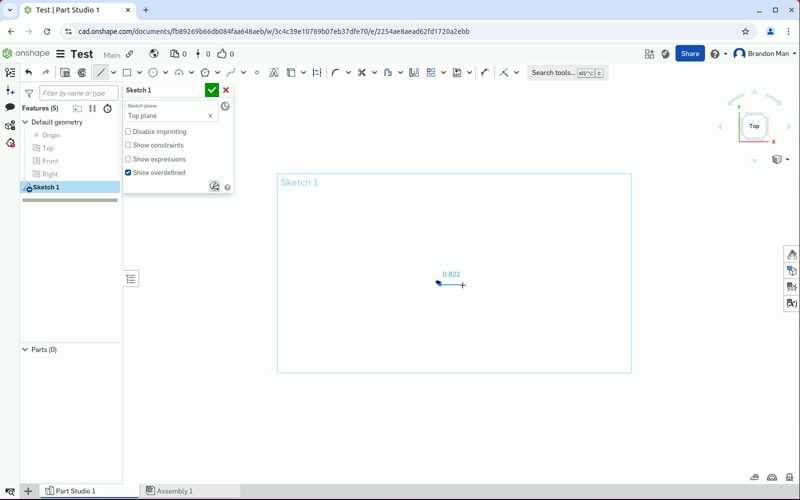
scroll(6)
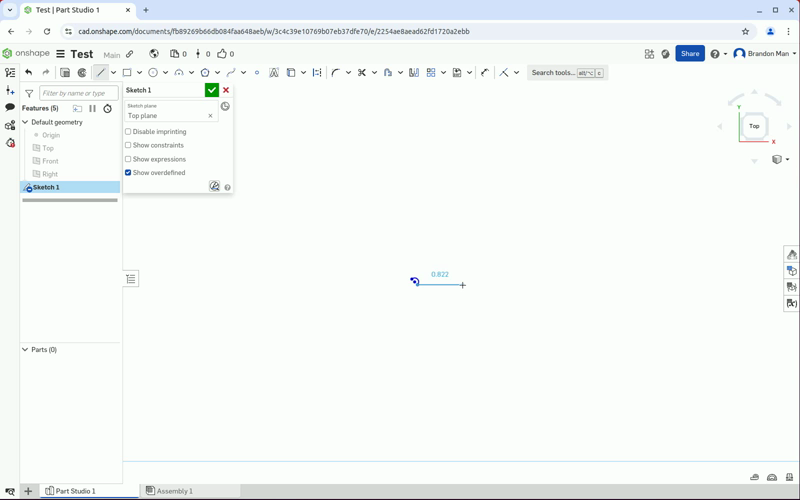
click(462, 284)
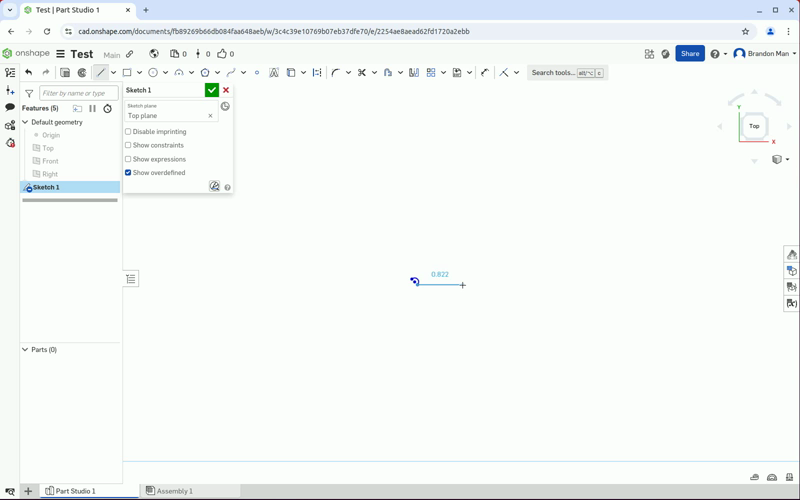
scroll(-6)
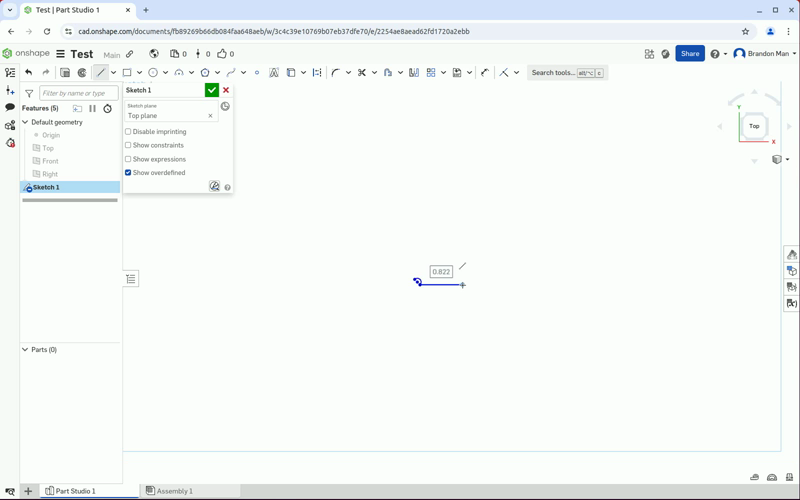
scroll(-6)
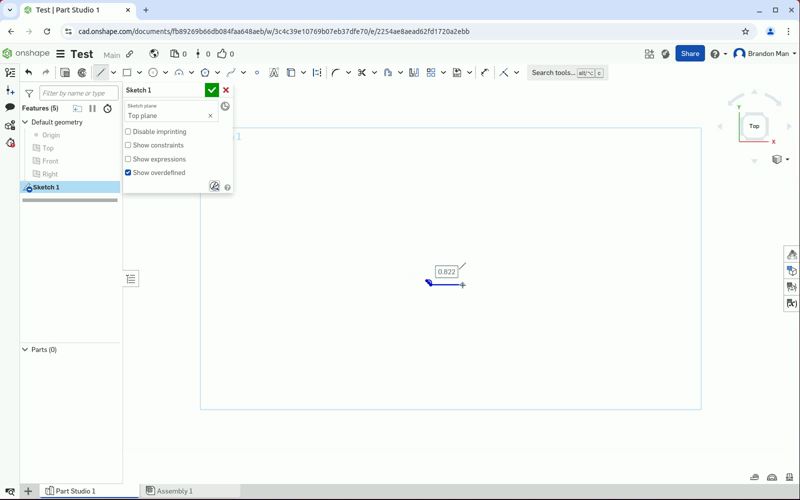
scroll(-6)
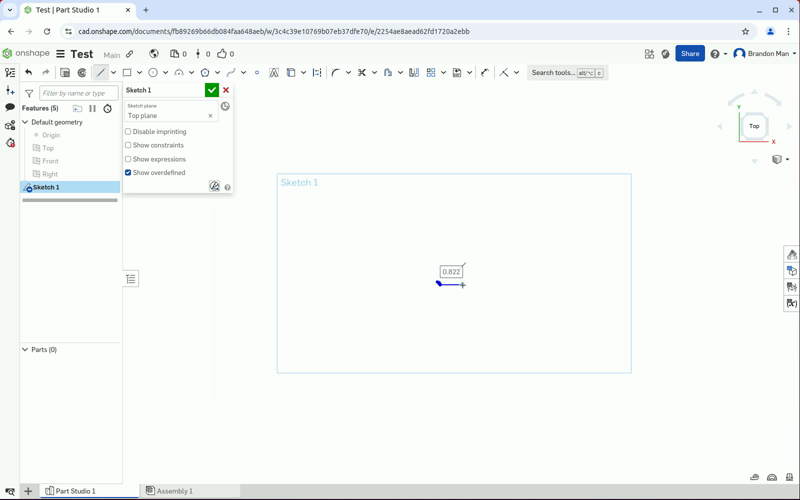
scroll(-6)
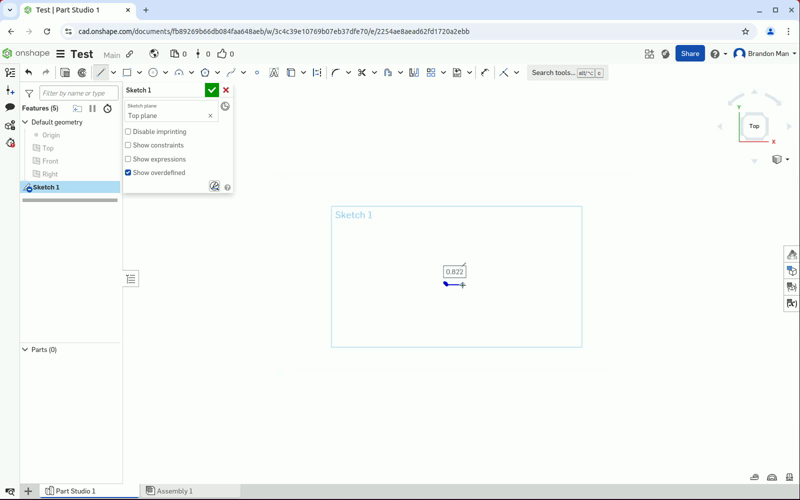
scroll(-6)
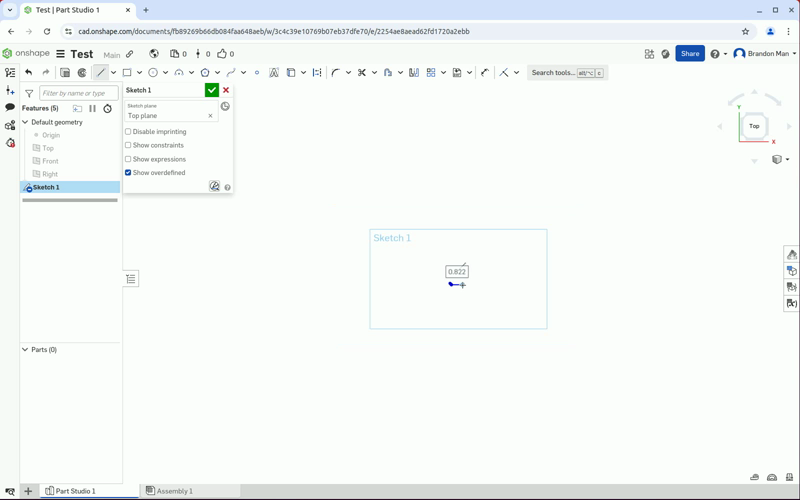
scroll(-6)
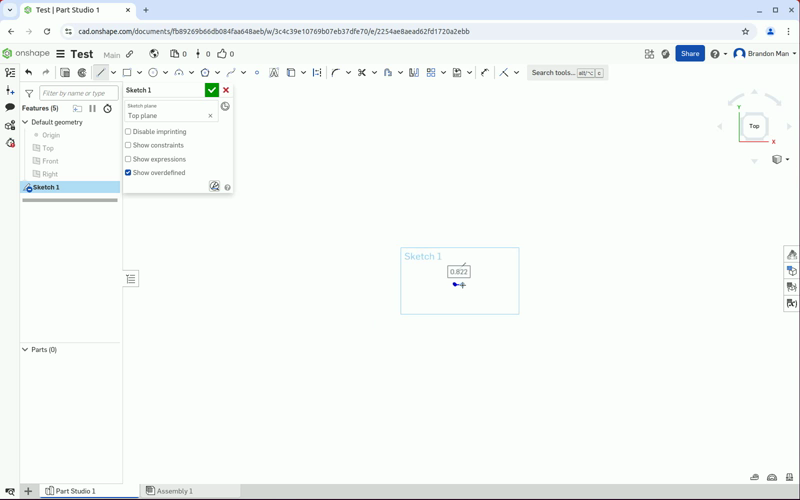
scroll(-6)
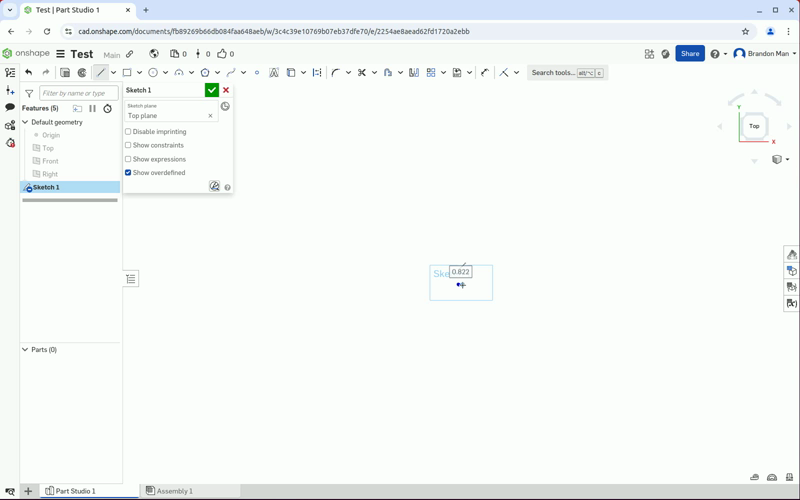
key_up(shift)
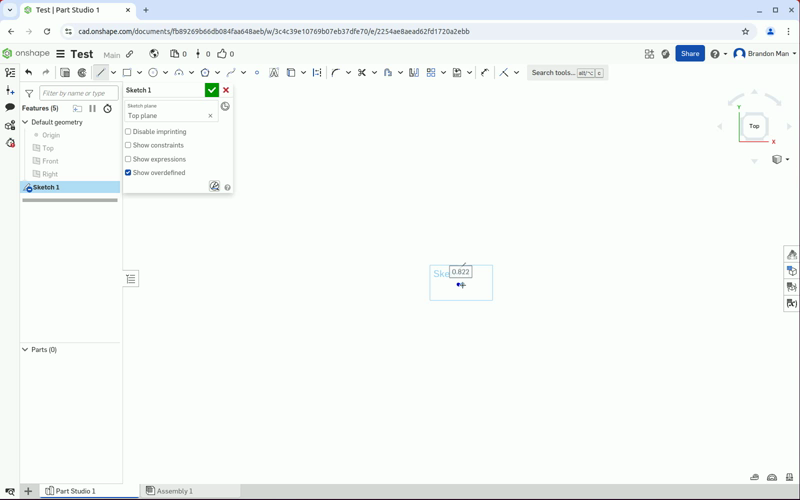
key(esc)
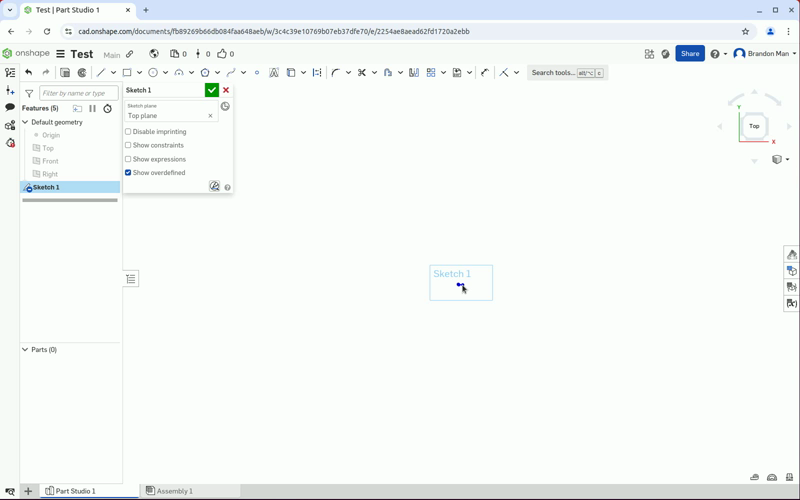
key(a)
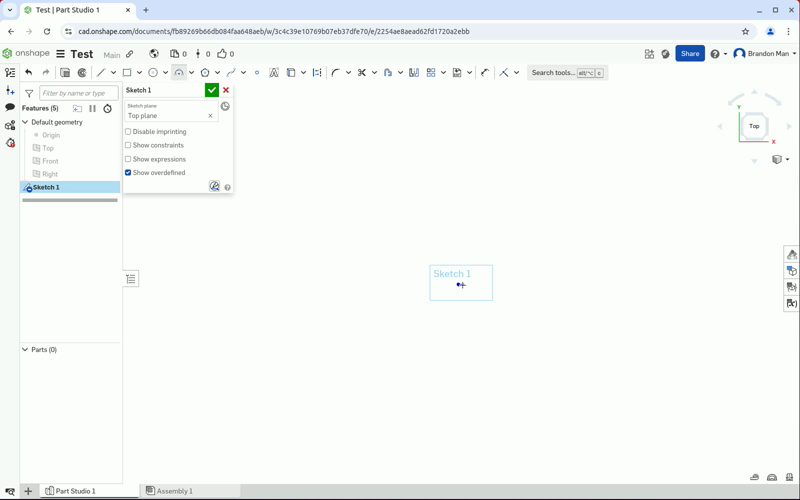
mouse_move(462, 284)
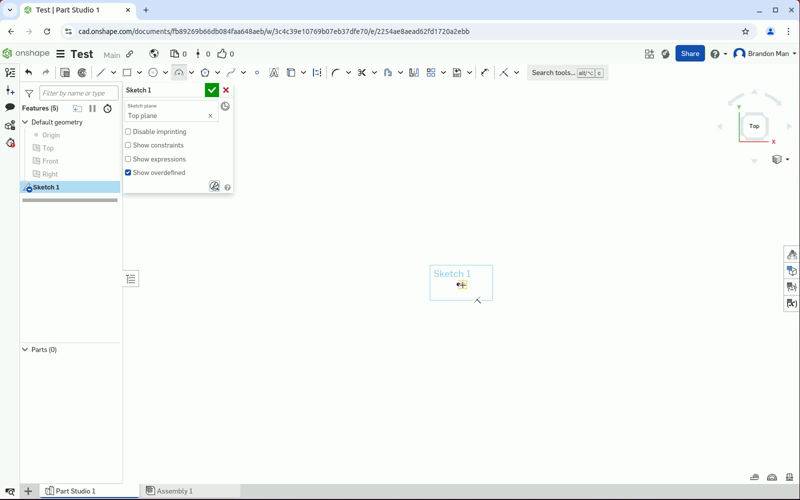
scroll(6)
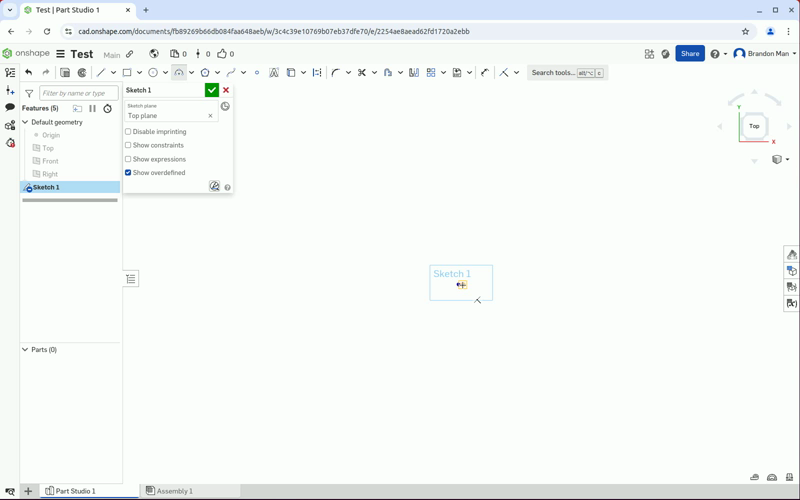
scroll(6)
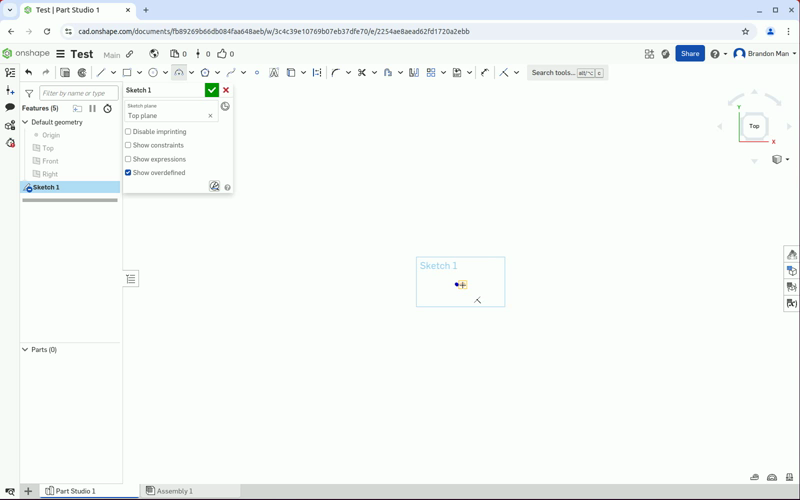
scroll(6)
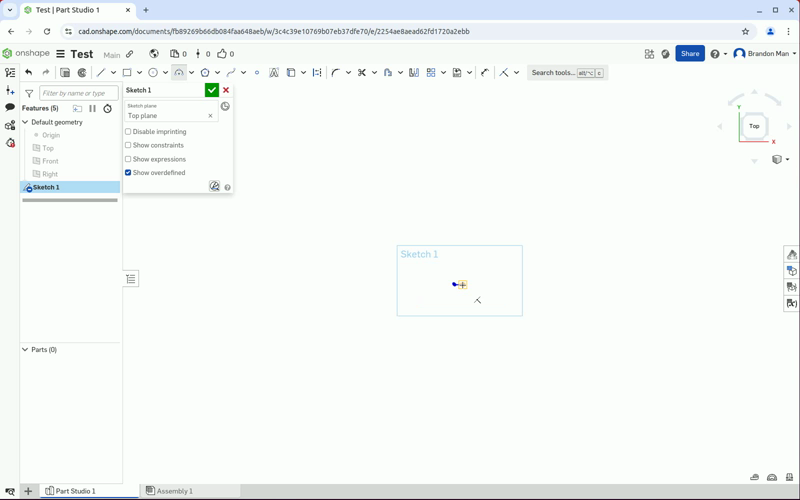
scroll(6)
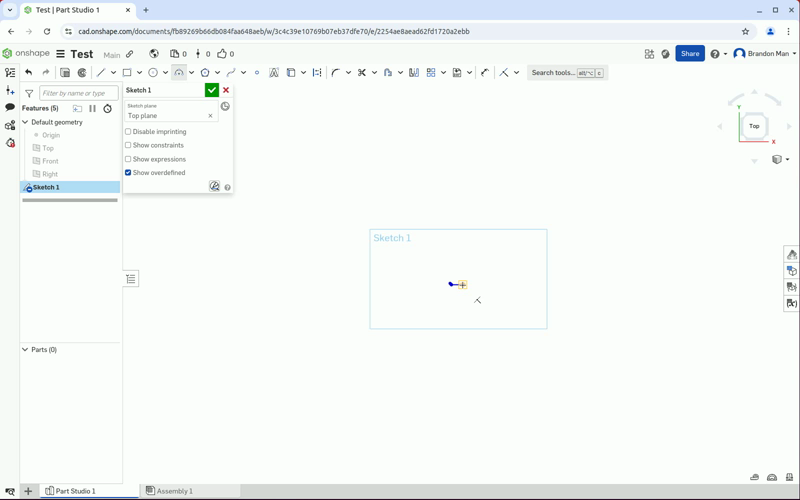
scroll(6)
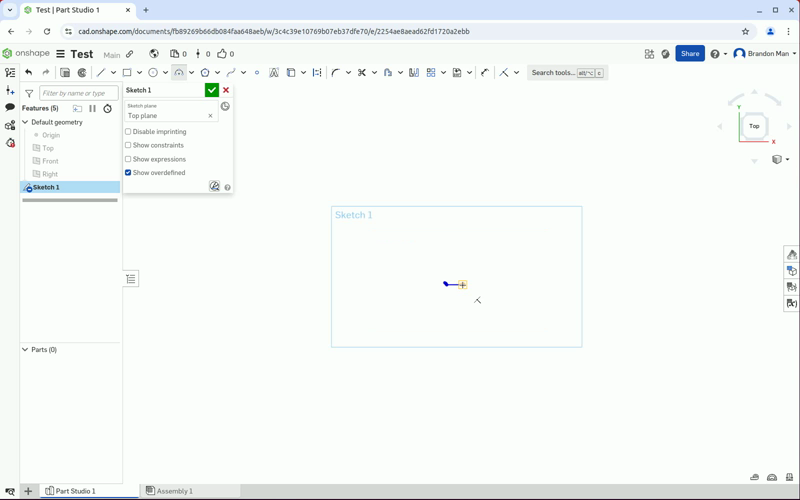
scroll(6)
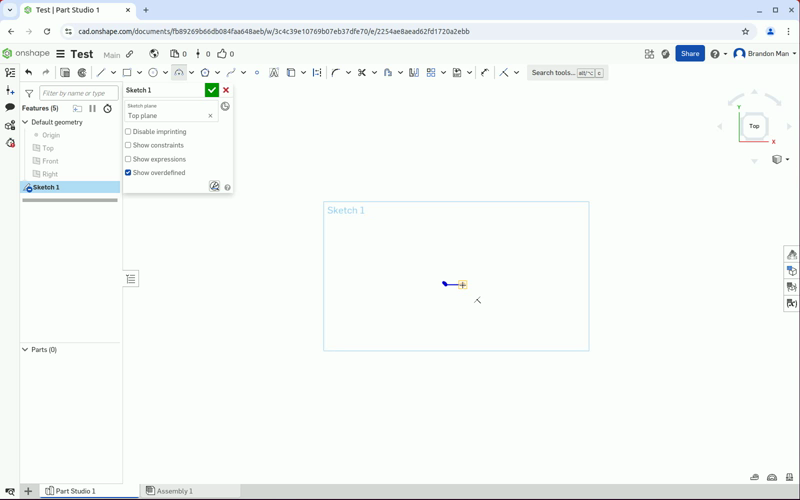
scroll(6)
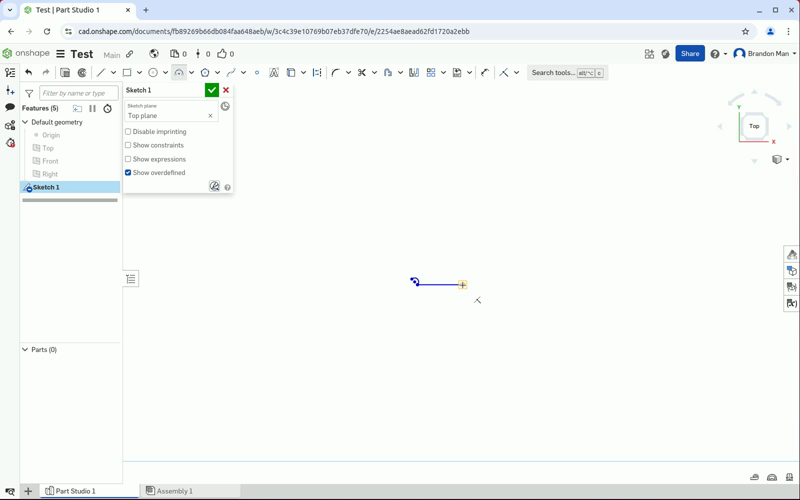
click(462, 284)
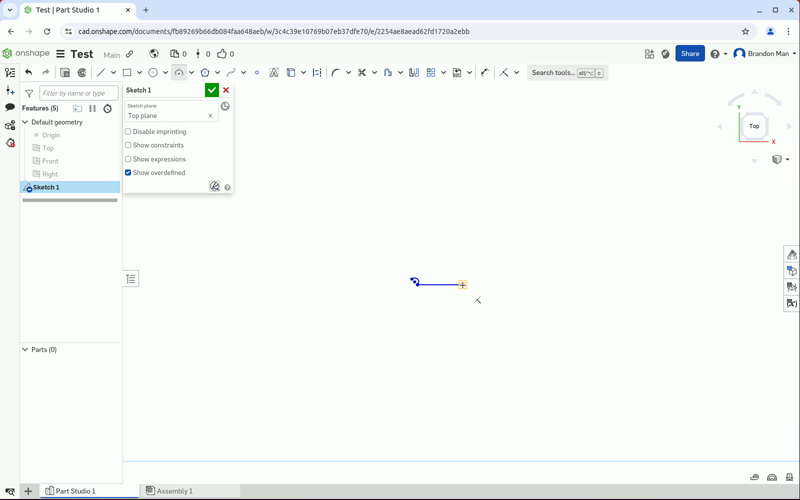
scroll(-6)
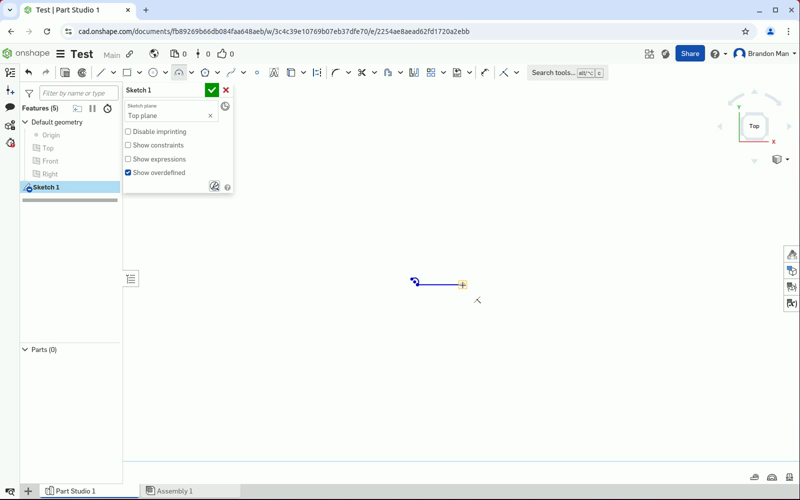
scroll(-6)
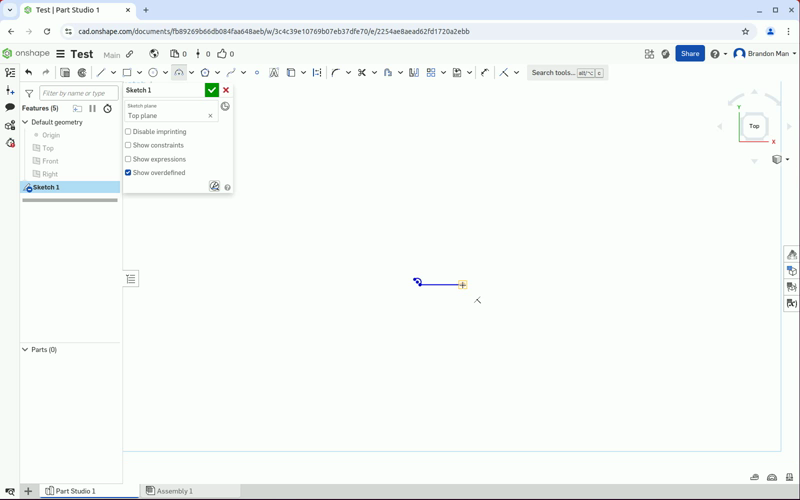
scroll(-6)
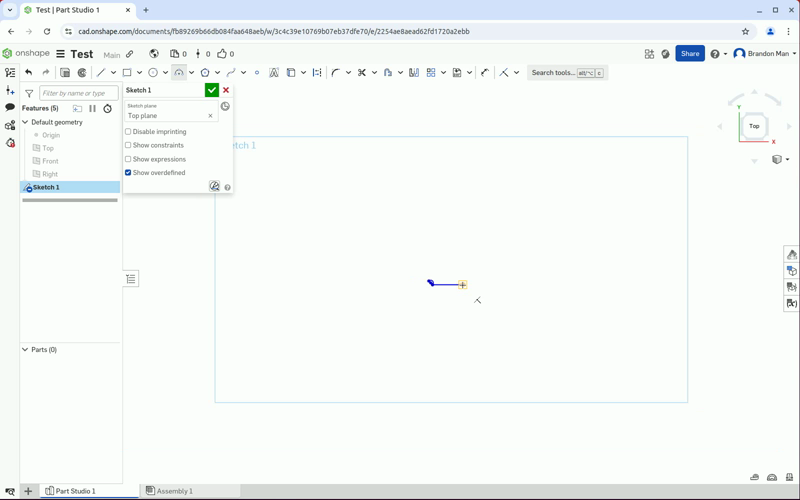
scroll(-6)
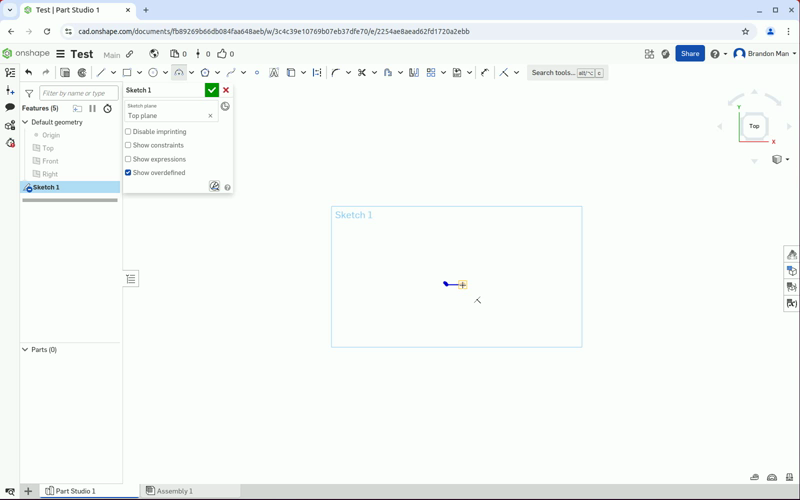
scroll(-6)
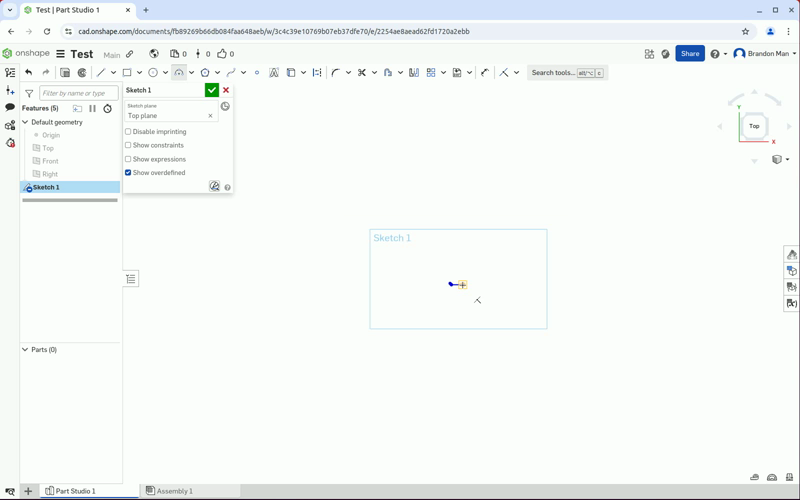
scroll(-6)
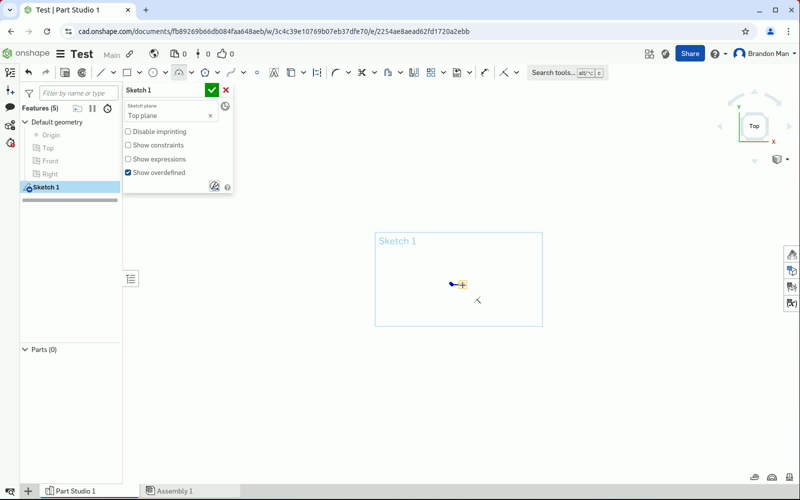
scroll(-6)
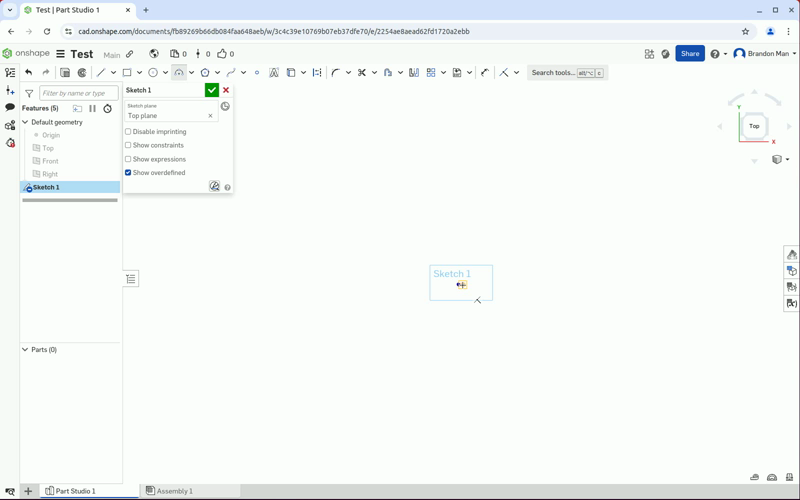
key_down(shift)
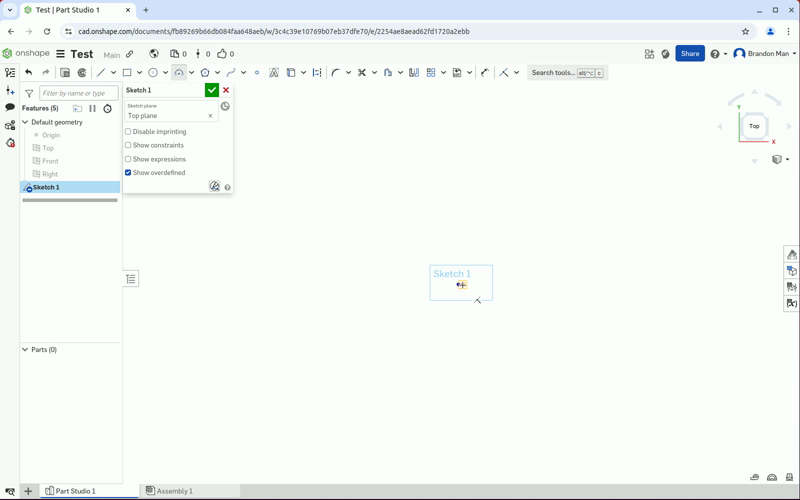
mouse_move(462, 284)
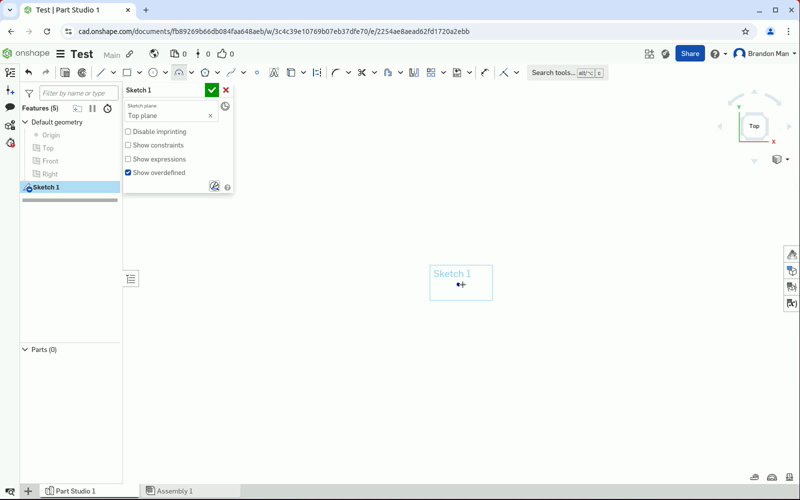
scroll(6)
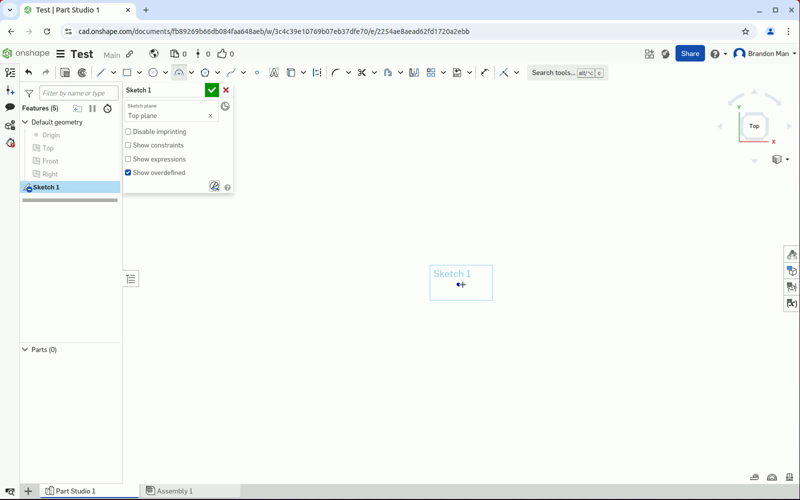
scroll(6)
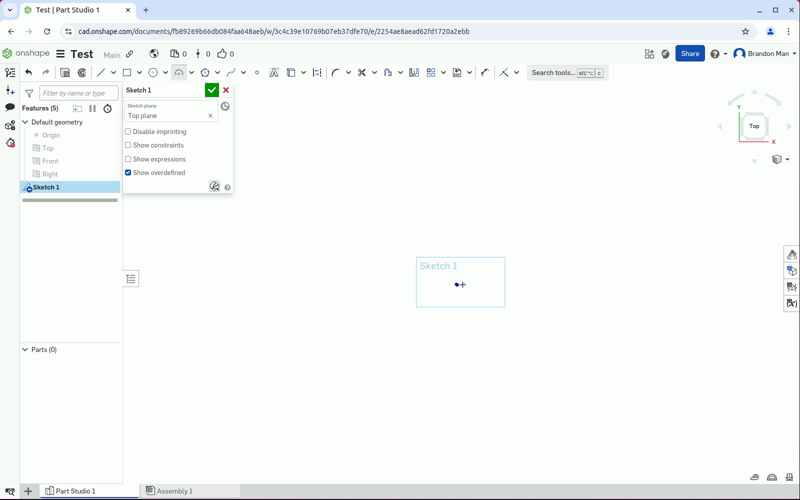
scroll(6)
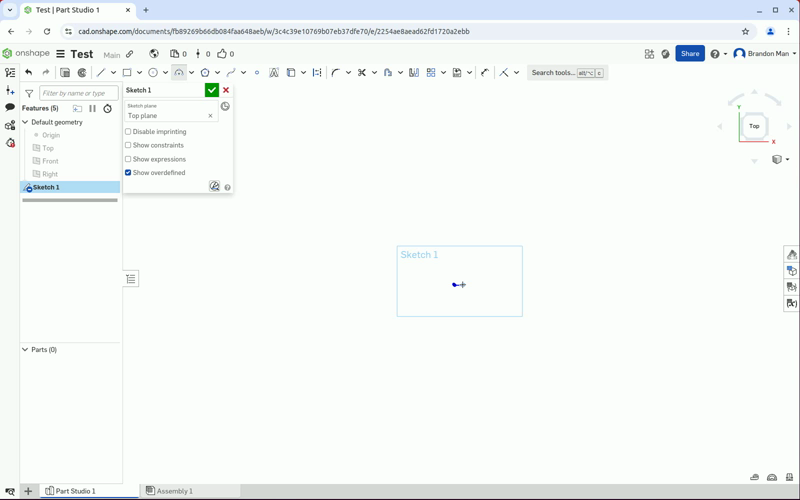
scroll(6)
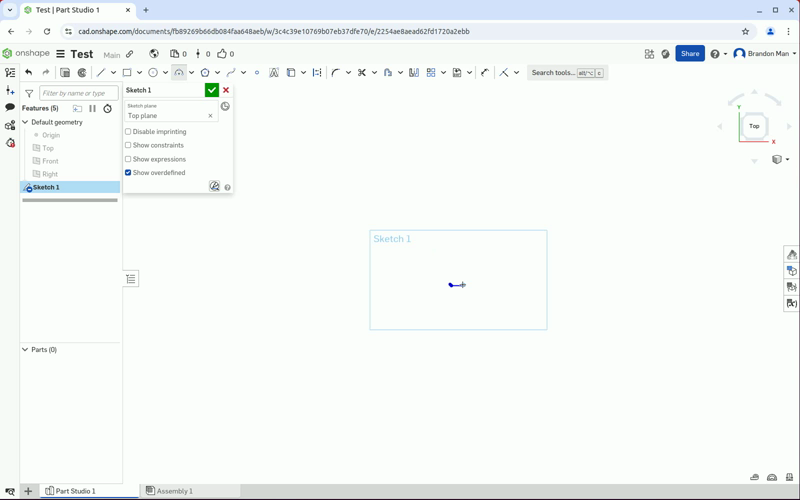
scroll(6)
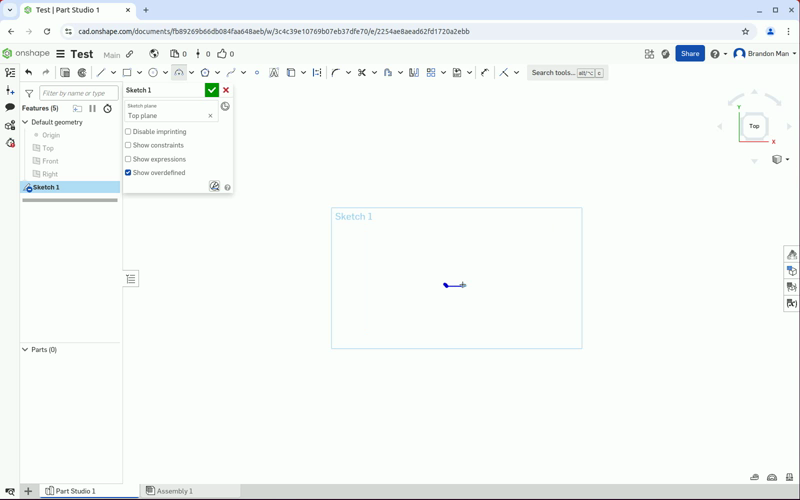
scroll(6)
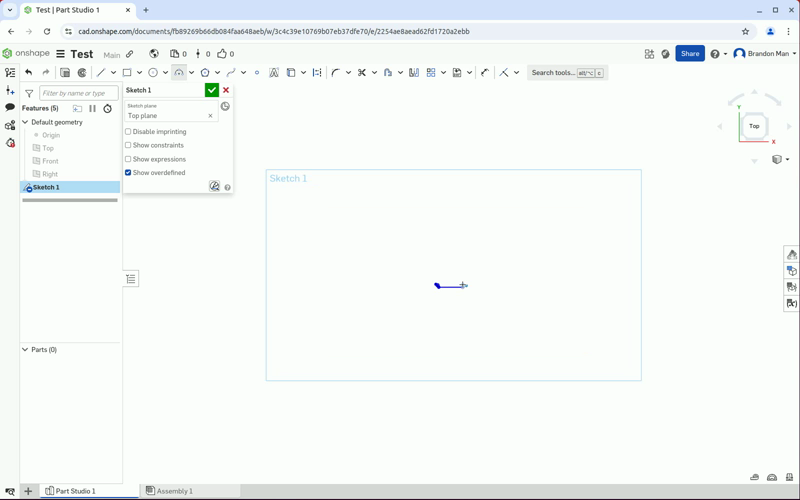
scroll(6)
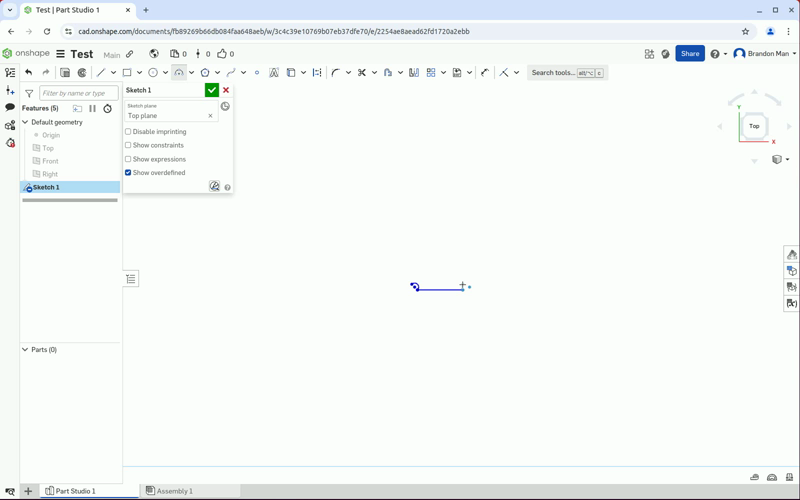
click(462, 284)
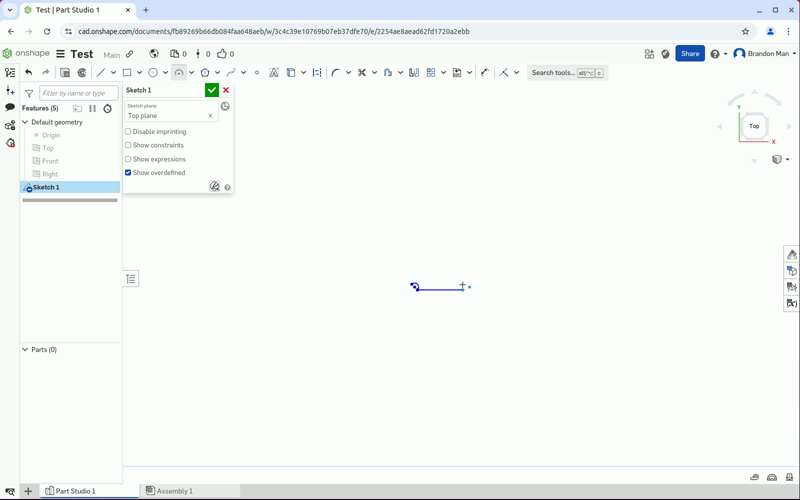
scroll(-6)
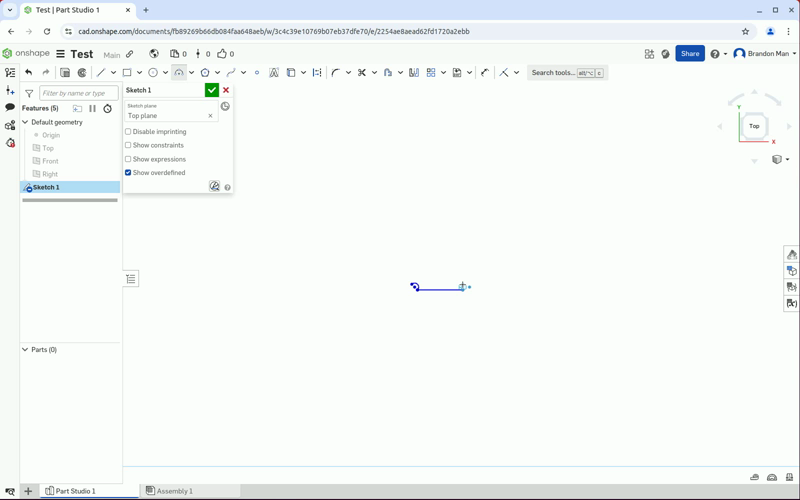
scroll(-6)
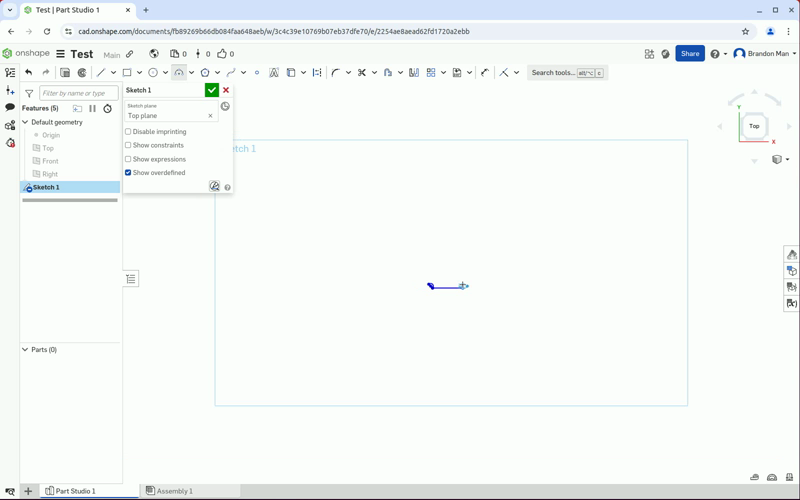
scroll(-6)
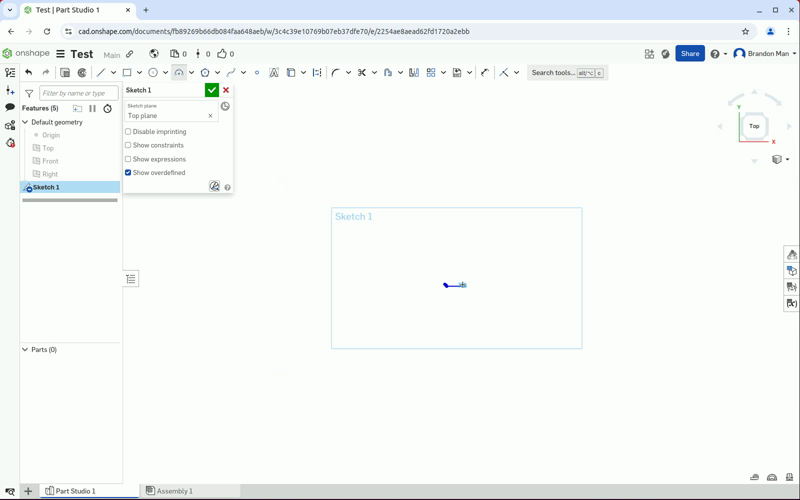
scroll(-6)
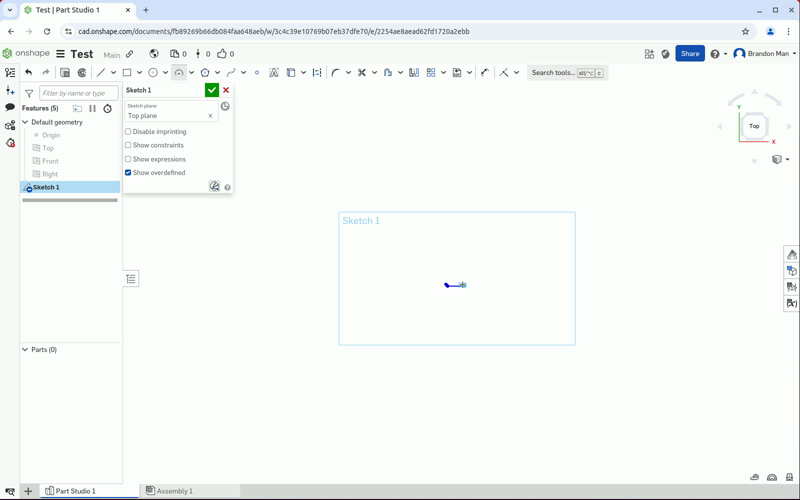
scroll(-6)
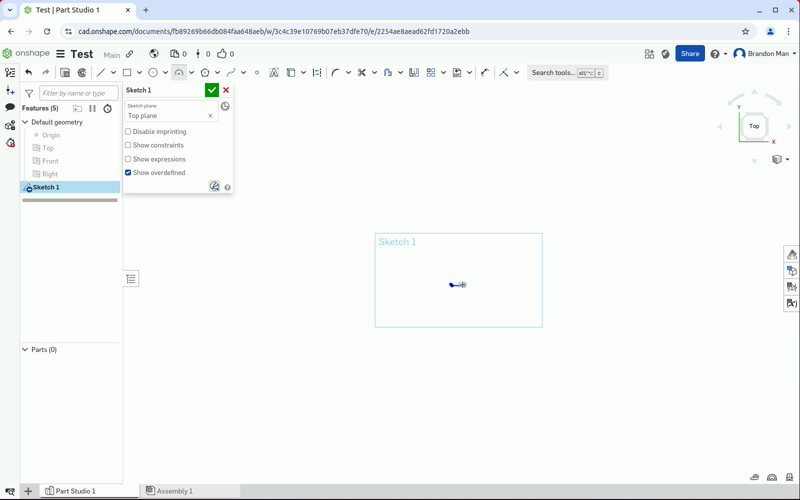
scroll(-6)
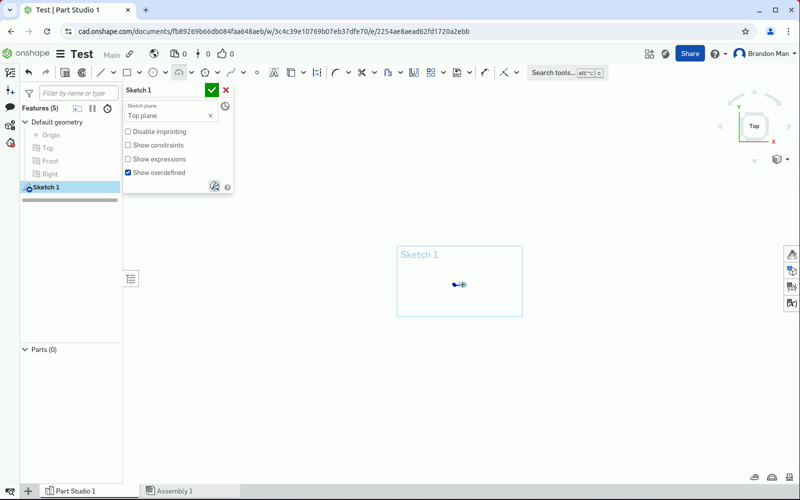
scroll(-6)
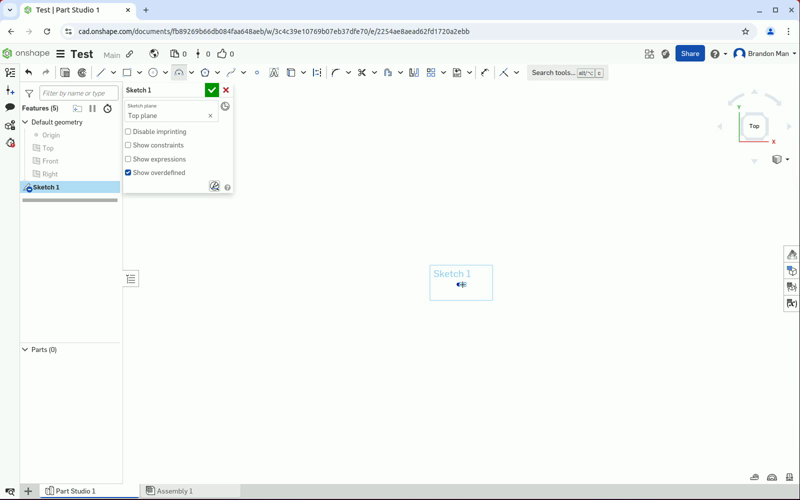
mouse_move(462, 284)
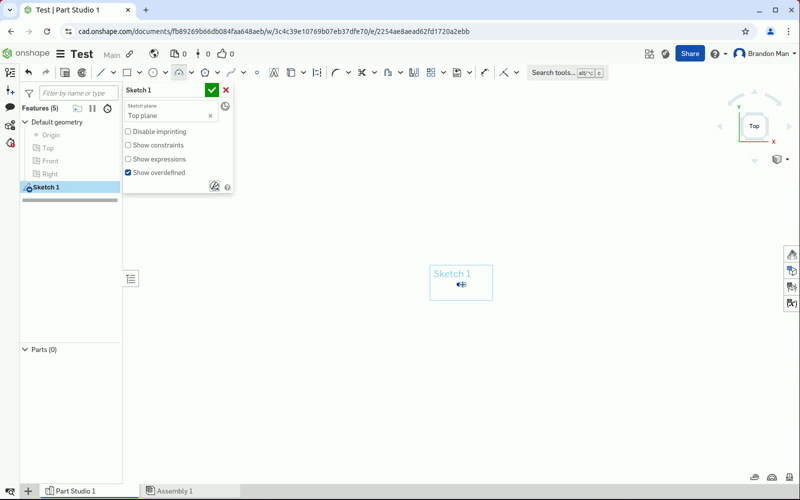
scroll(6)
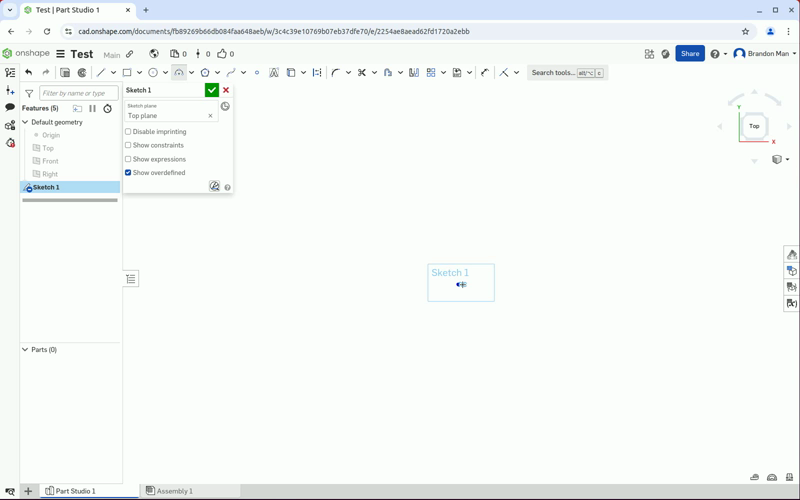
scroll(6)
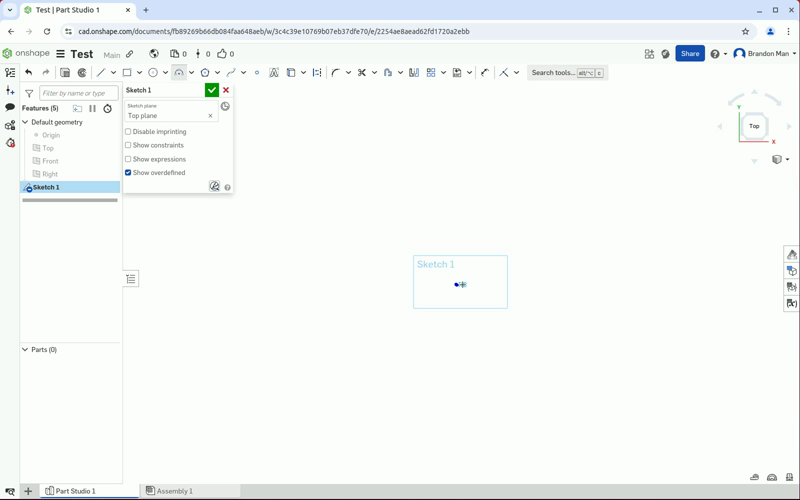
scroll(6)
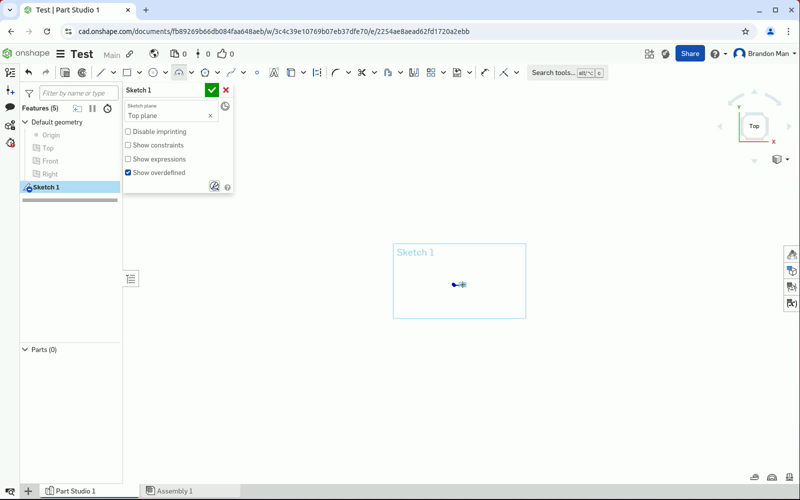
scroll(6)
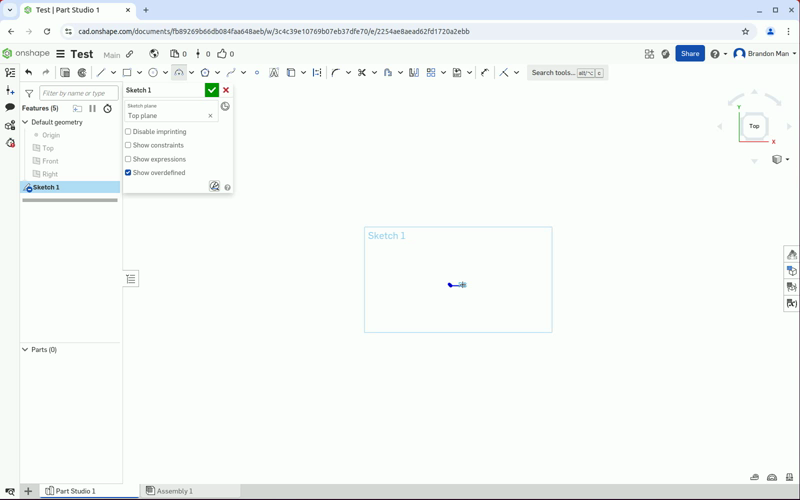
scroll(6)
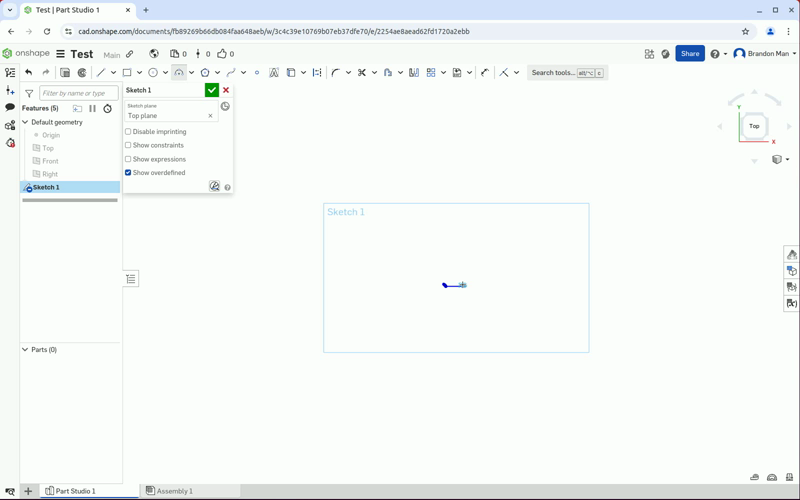
scroll(6)
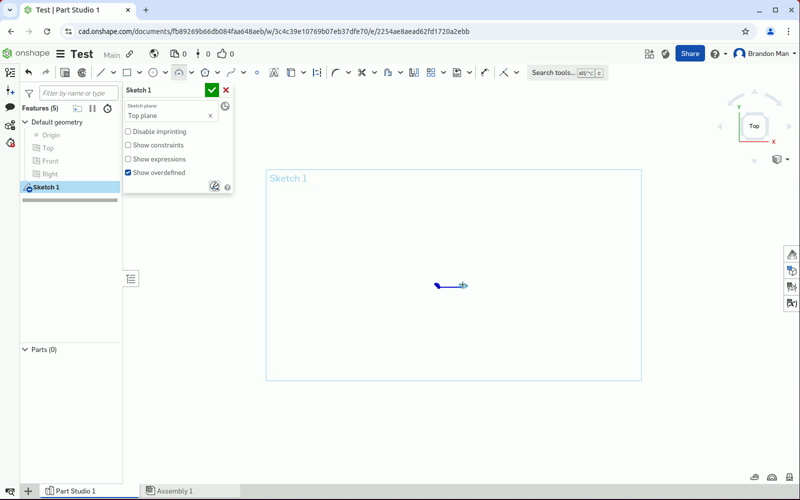
scroll(6)
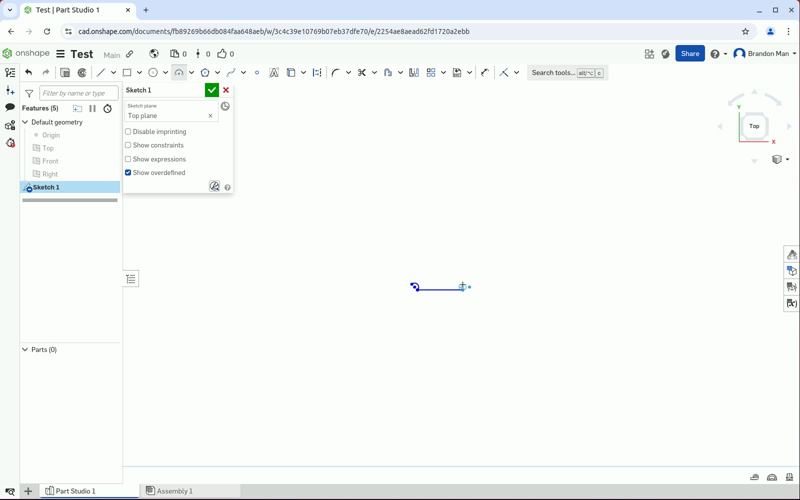
click(462, 284)
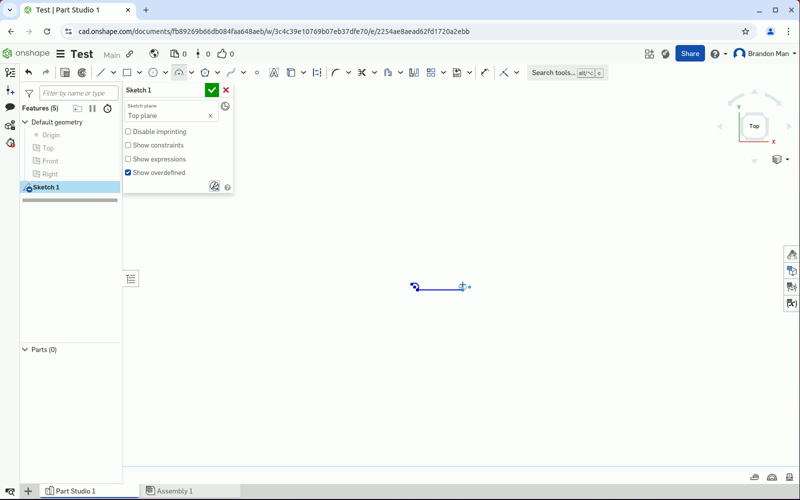
scroll(-6)
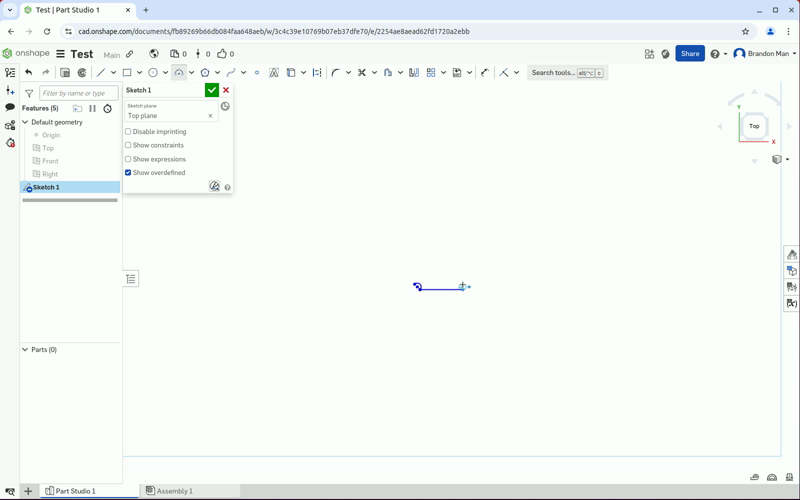
scroll(-6)
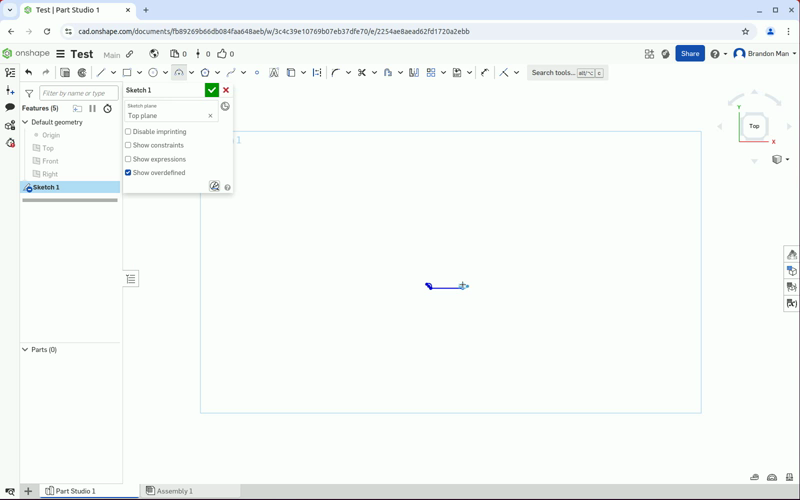
scroll(-6)
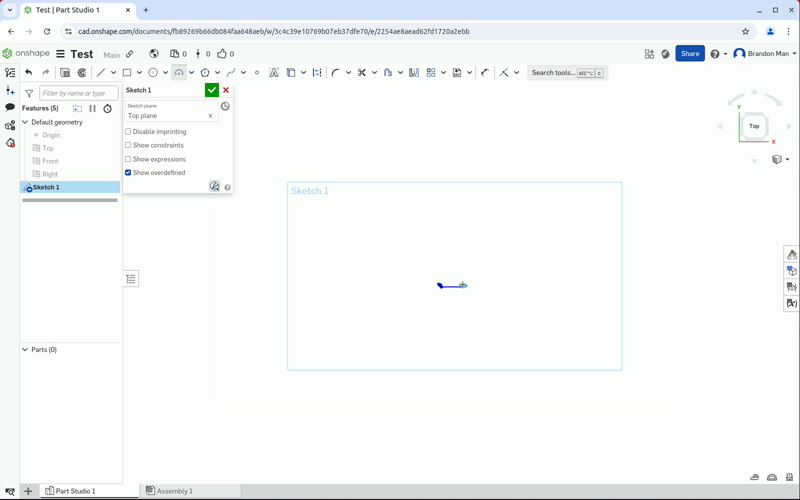
scroll(-6)
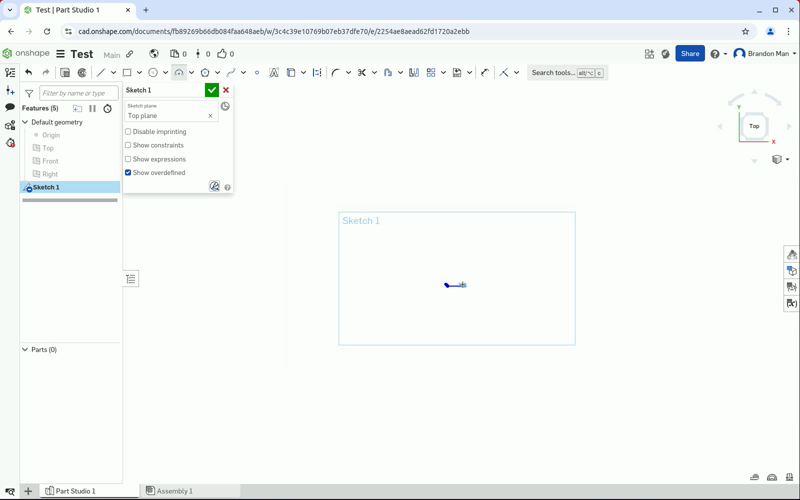
scroll(-6)
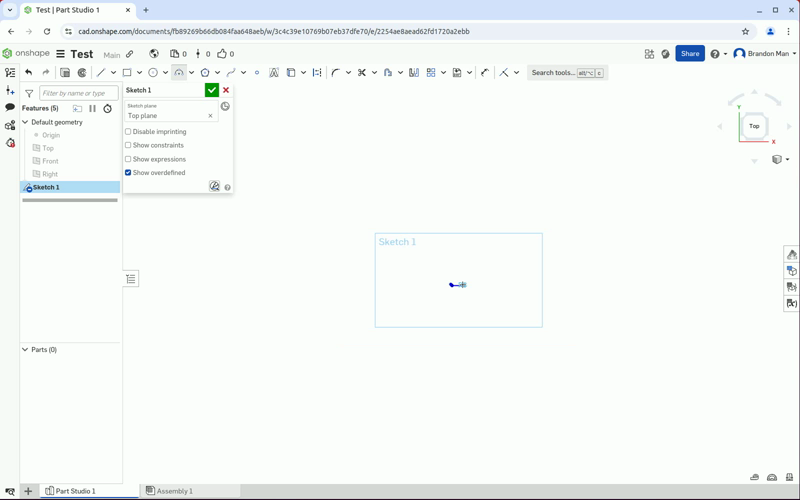
scroll(-6)
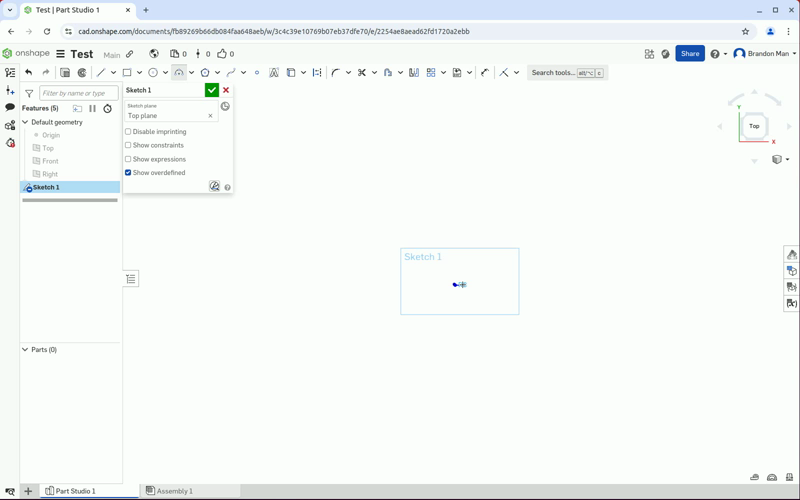
scroll(-6)
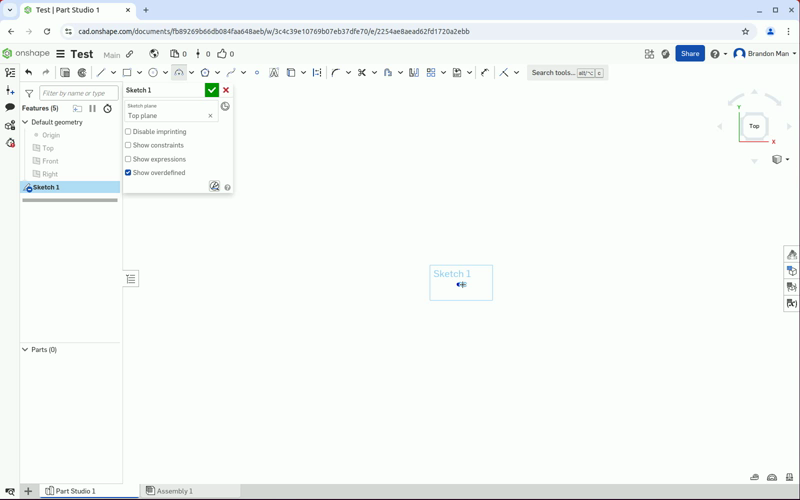
key_up(shift)
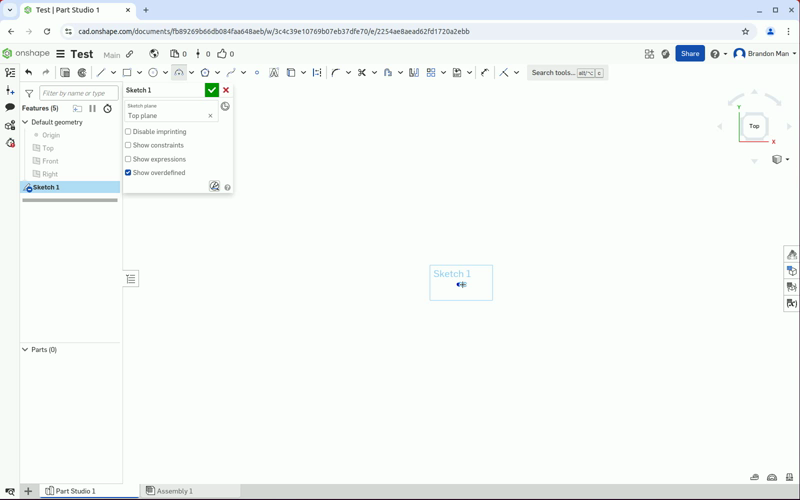
key(esc)
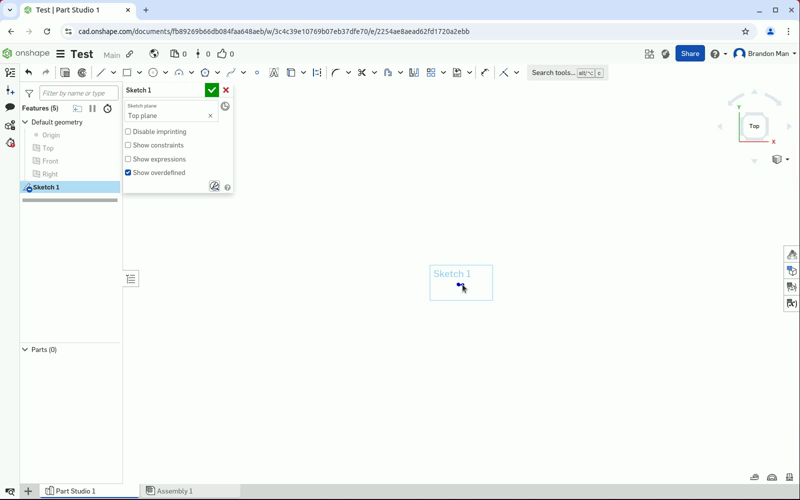
key(l)
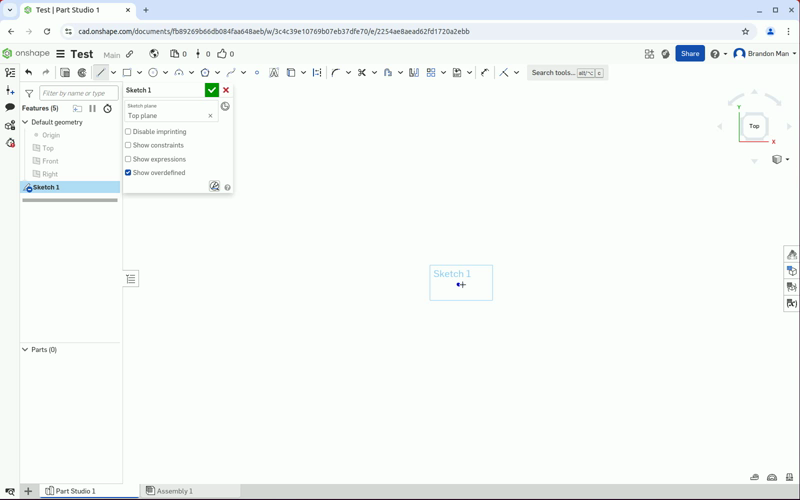
mouse_move(462, 284)
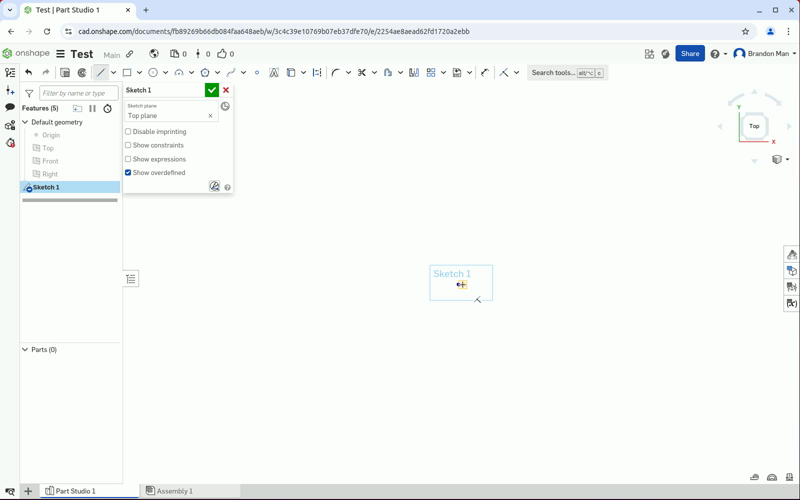
scroll(6)
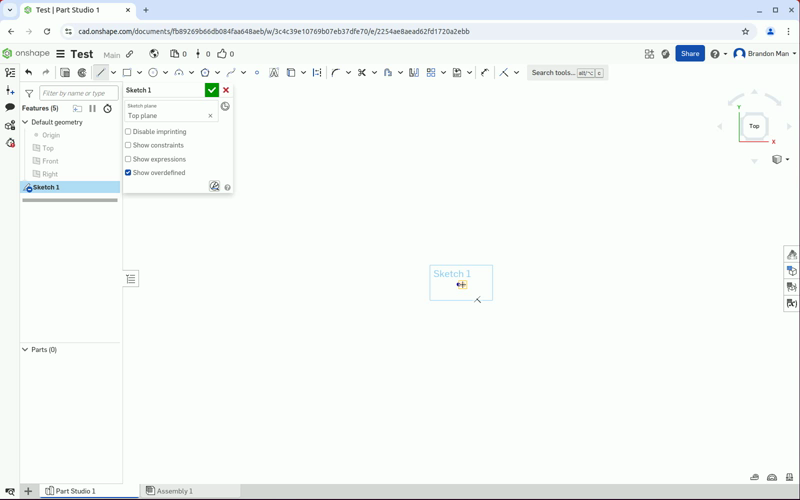
scroll(6)
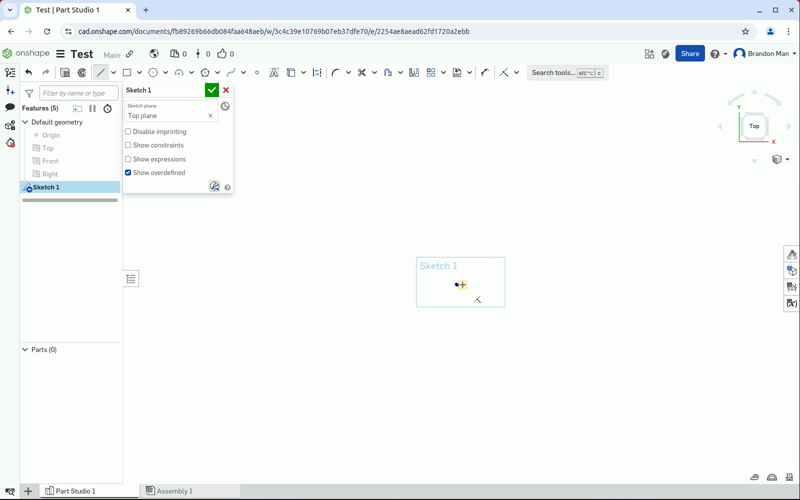
scroll(6)
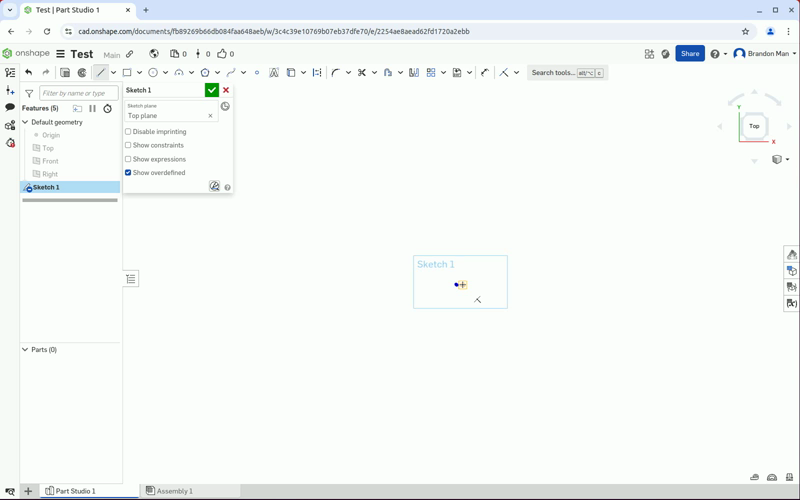
scroll(6)
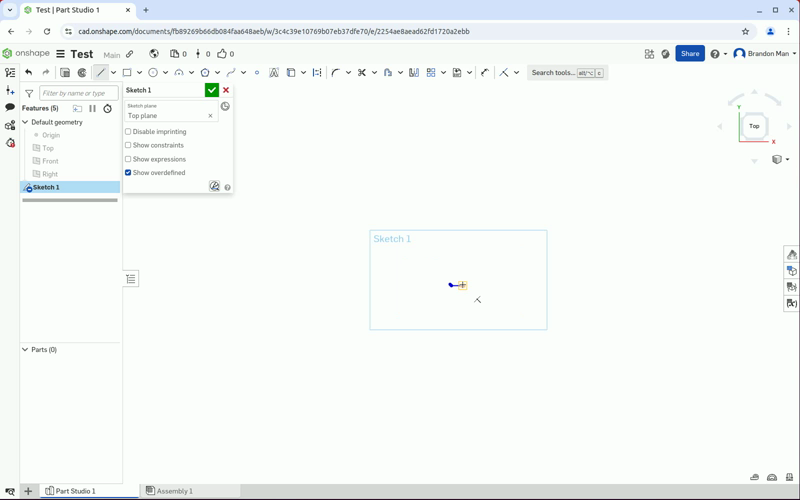
scroll(6)
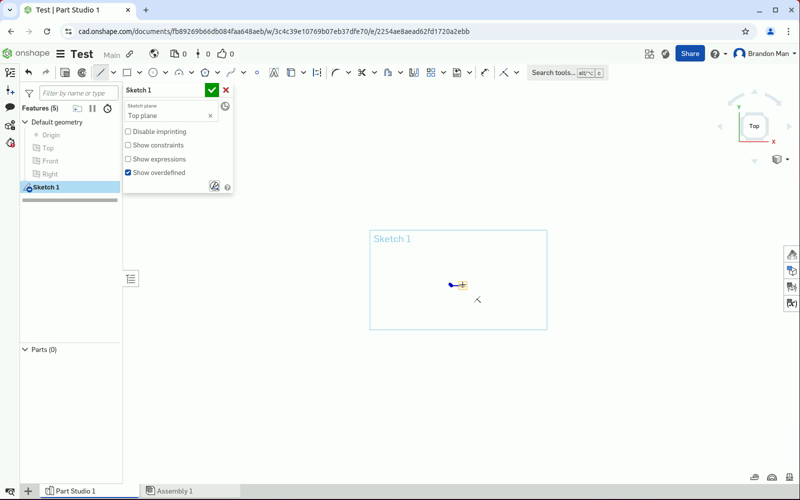
scroll(6)
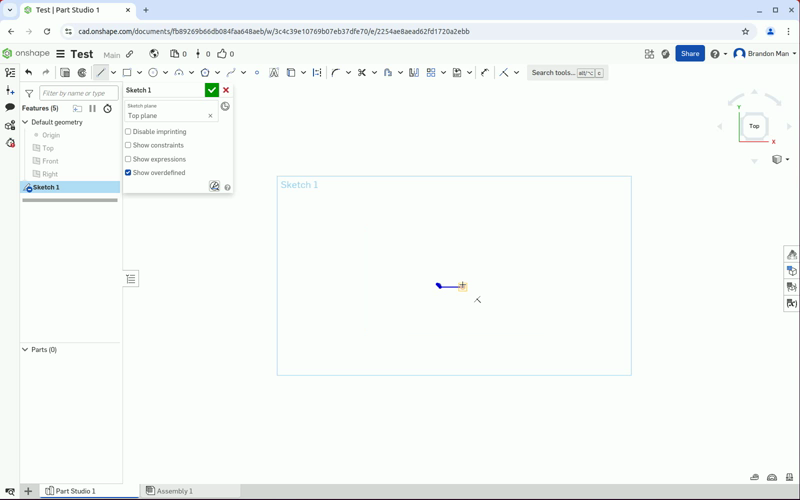
scroll(6)
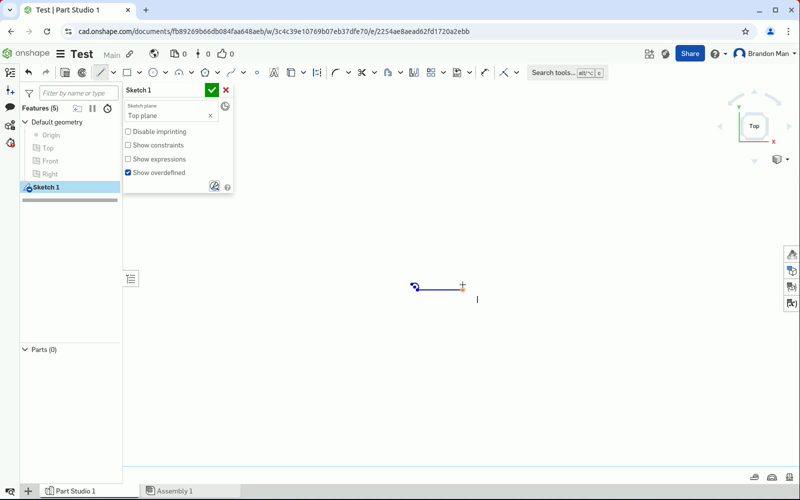
click(462, 284)
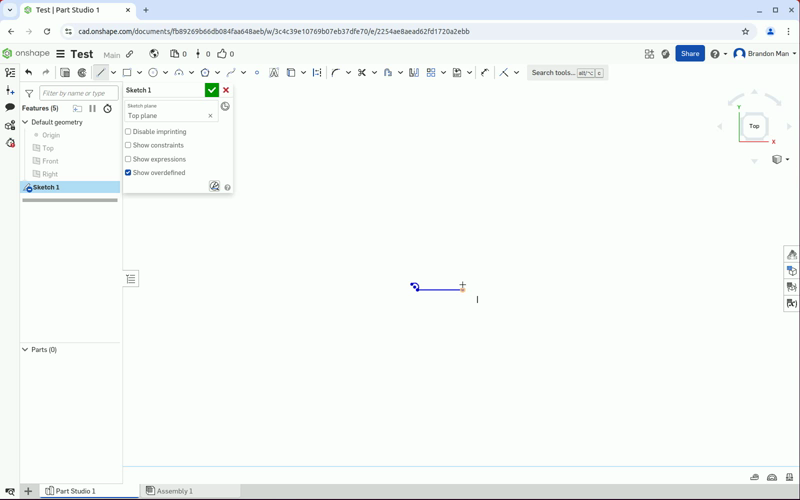
scroll(-6)
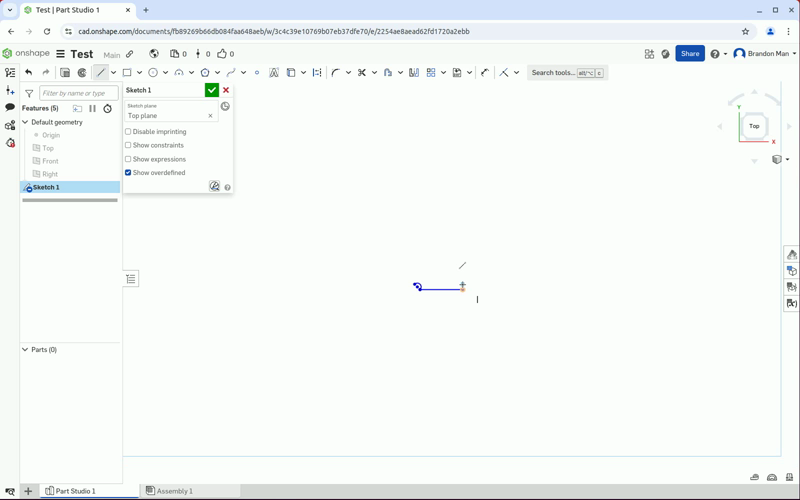
scroll(-6)
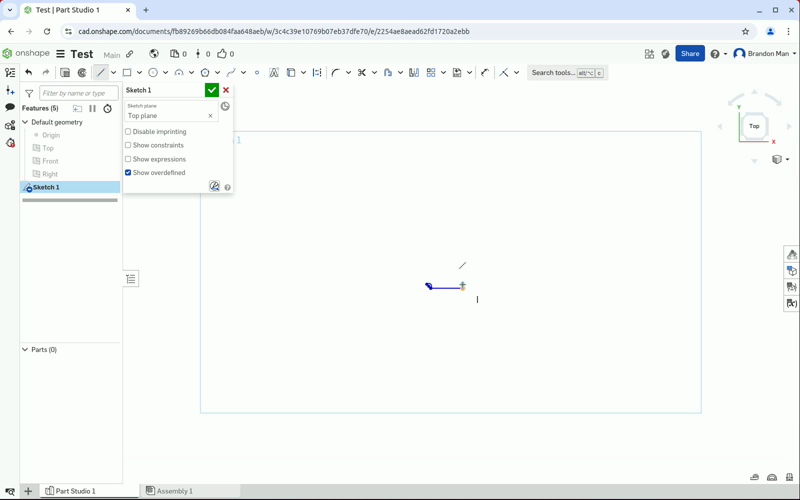
scroll(-6)
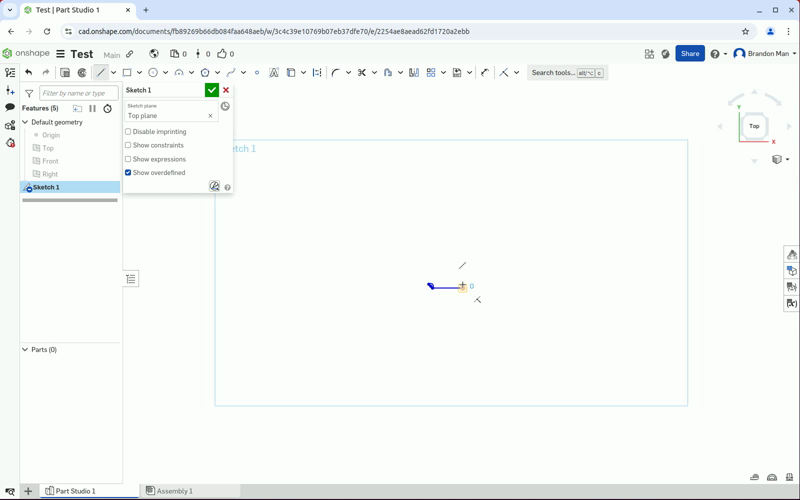
scroll(-6)
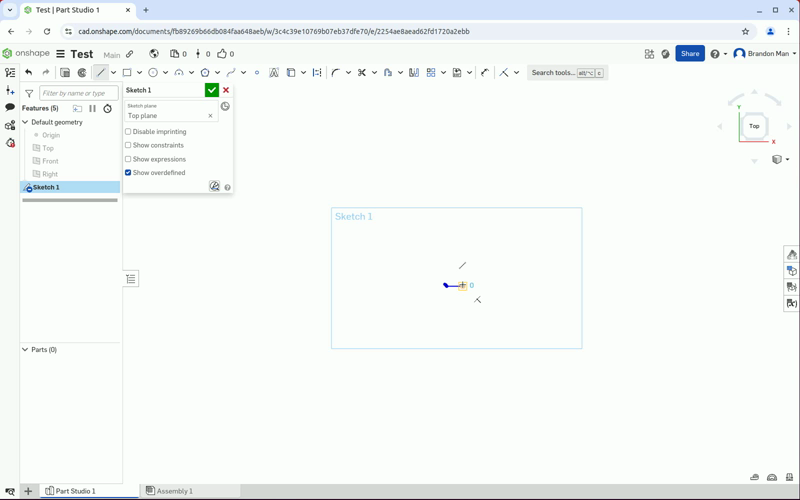
scroll(-6)
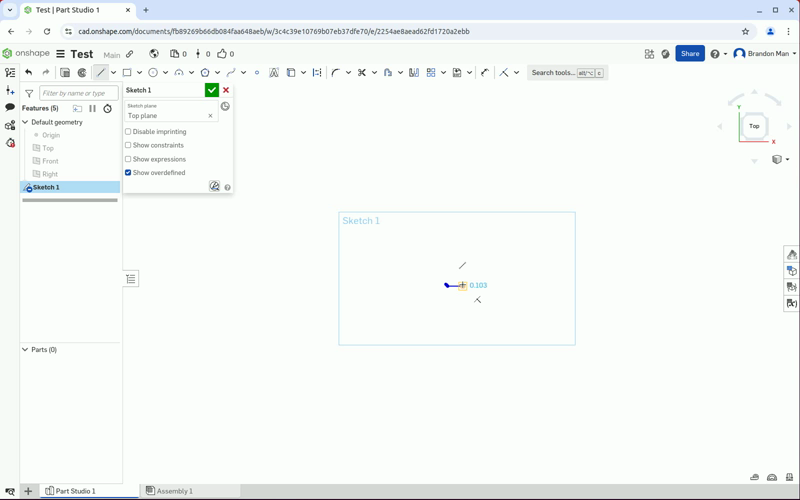
scroll(-6)
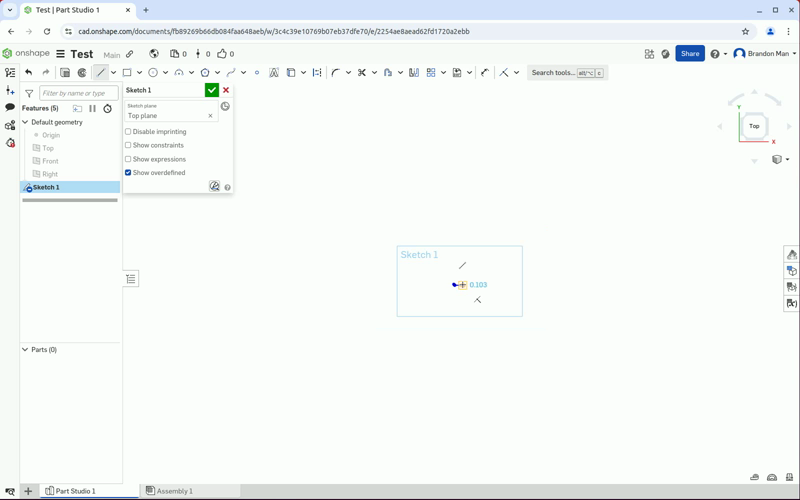
scroll(-6)
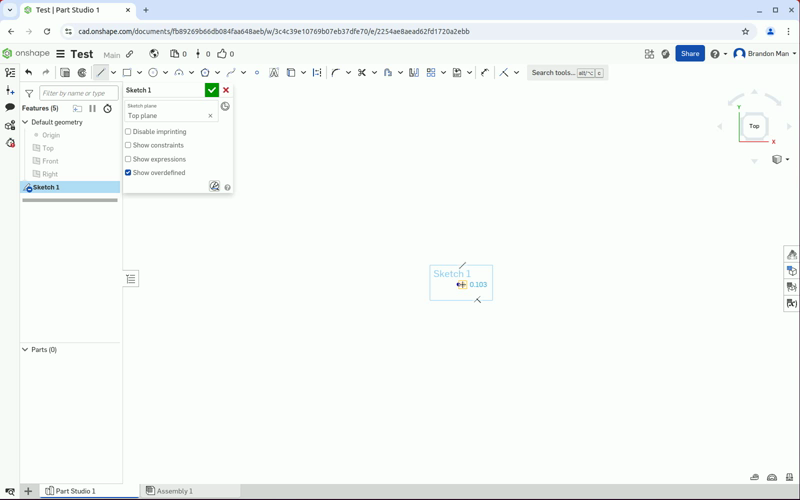
key_down(shift)
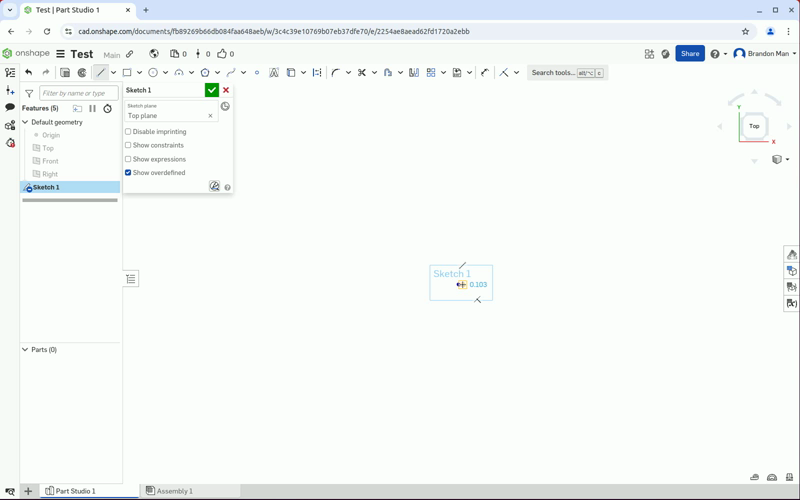
mouse_move(492, 284)
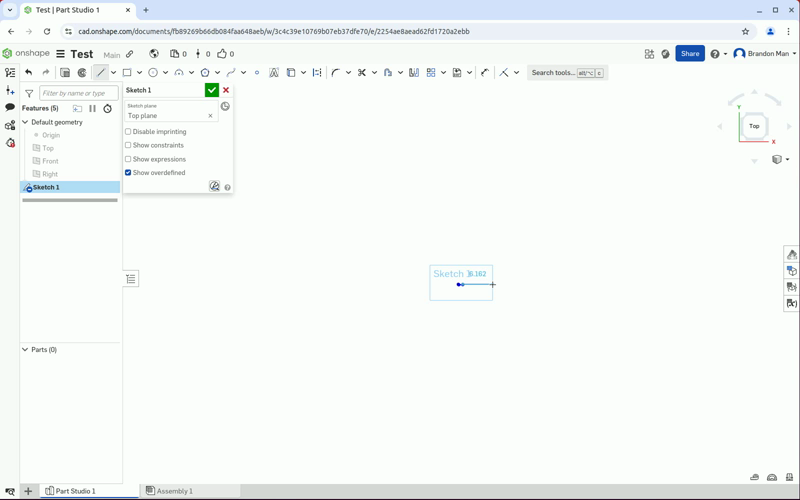
mouse_move(462, 280)
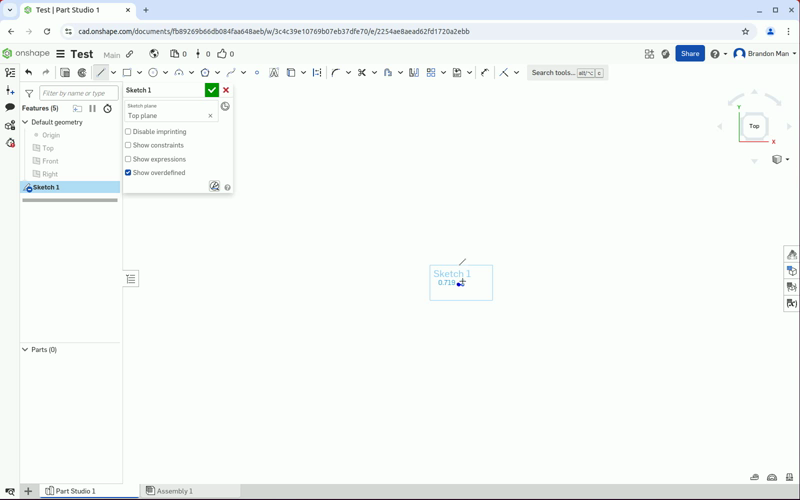
scroll(6)
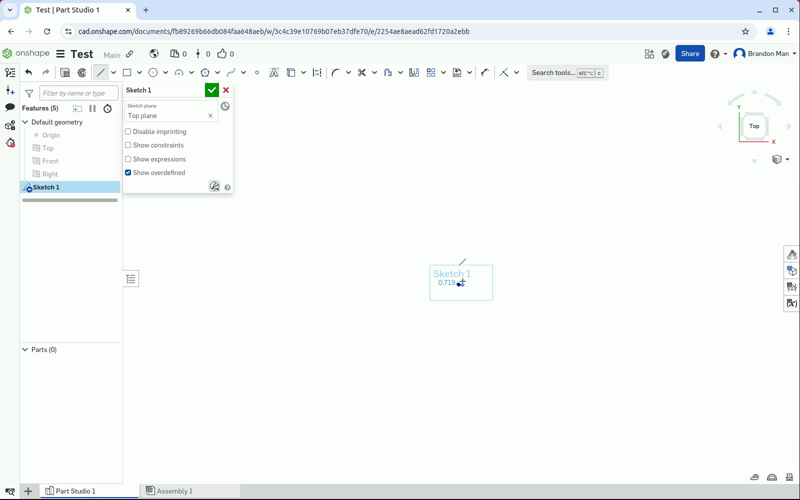
scroll(6)
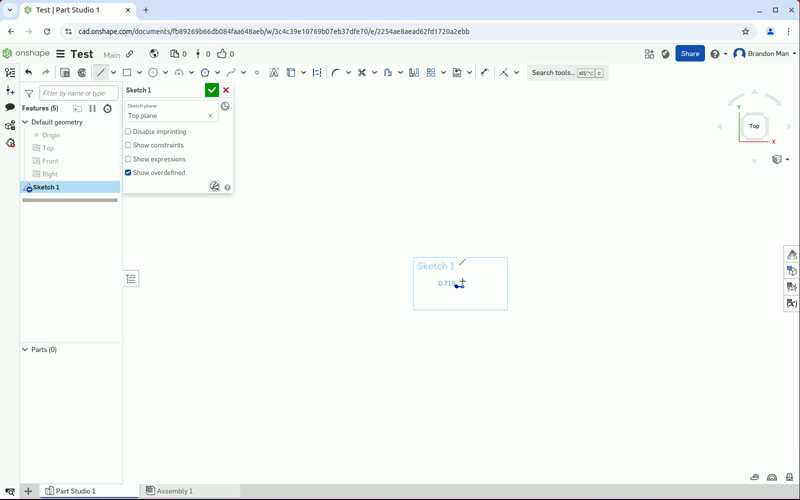
scroll(6)
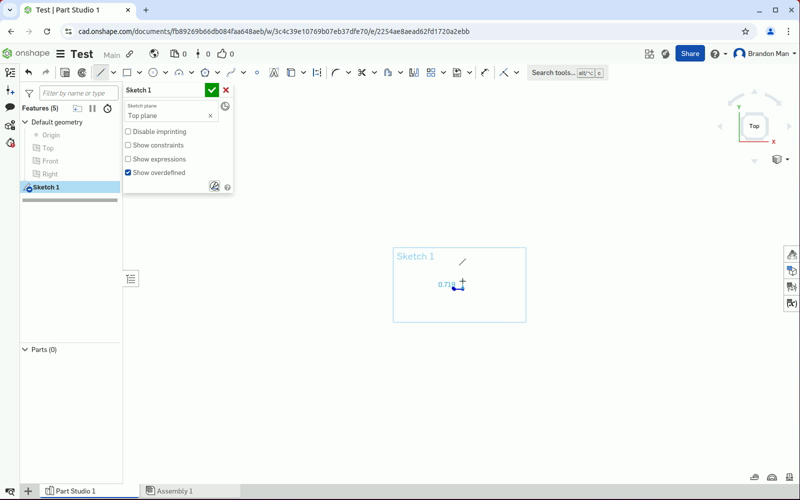
scroll(6)
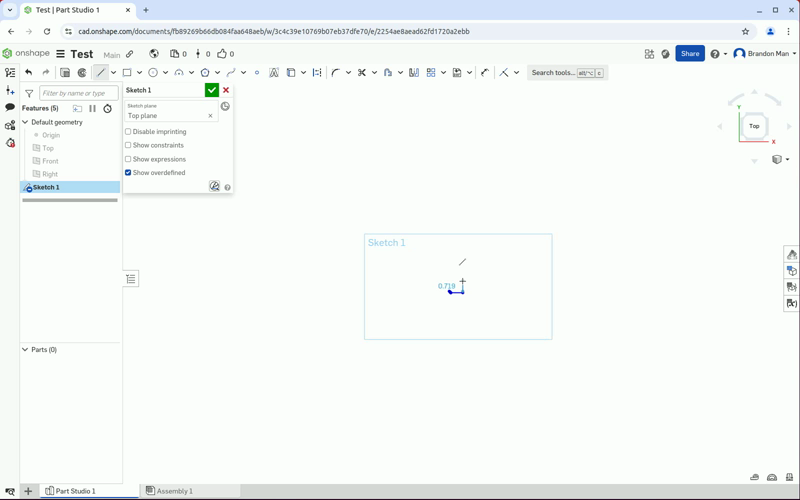
scroll(6)
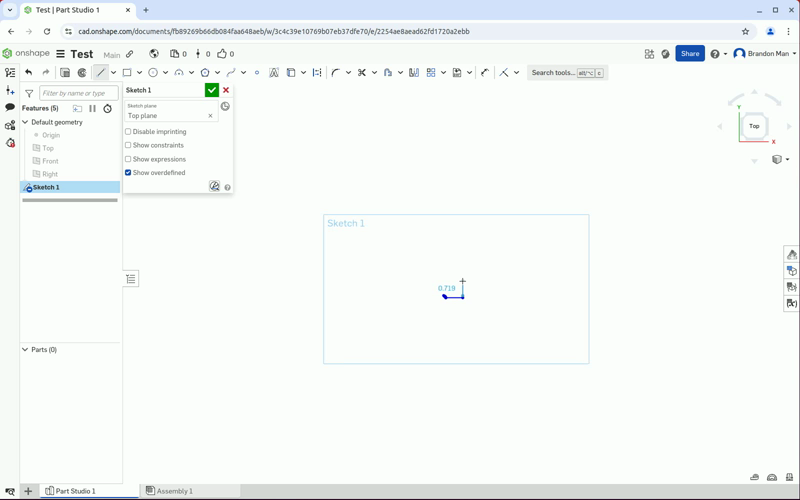
scroll(6)
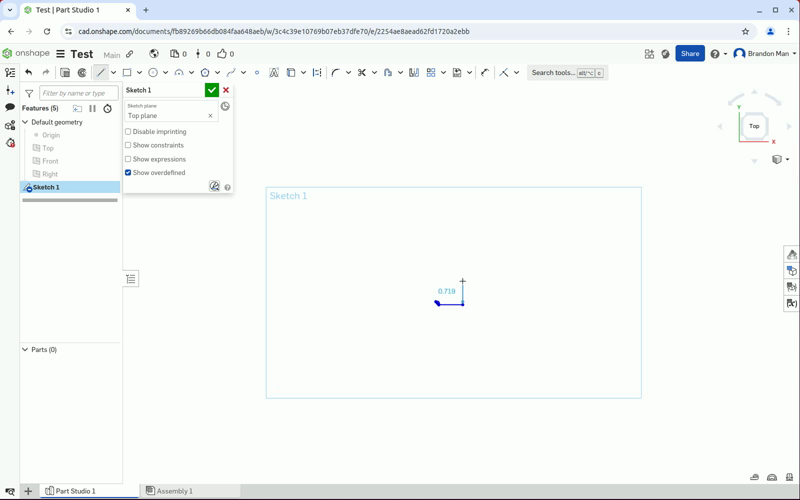
scroll(6)
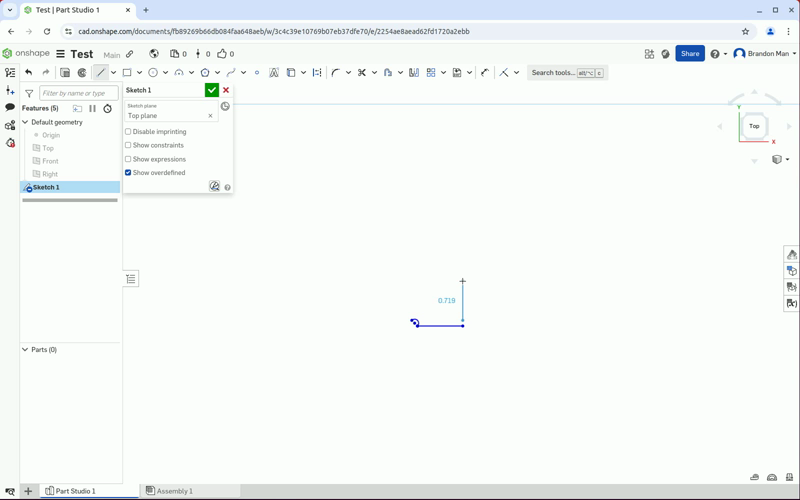
click(462, 280)
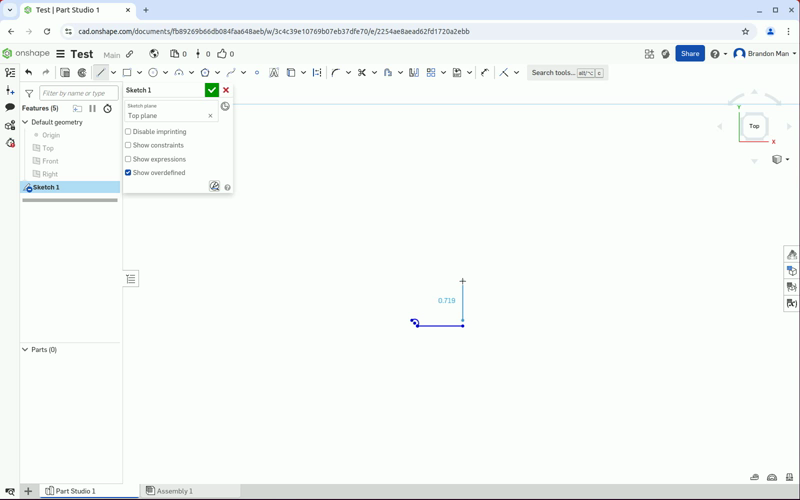
scroll(-6)
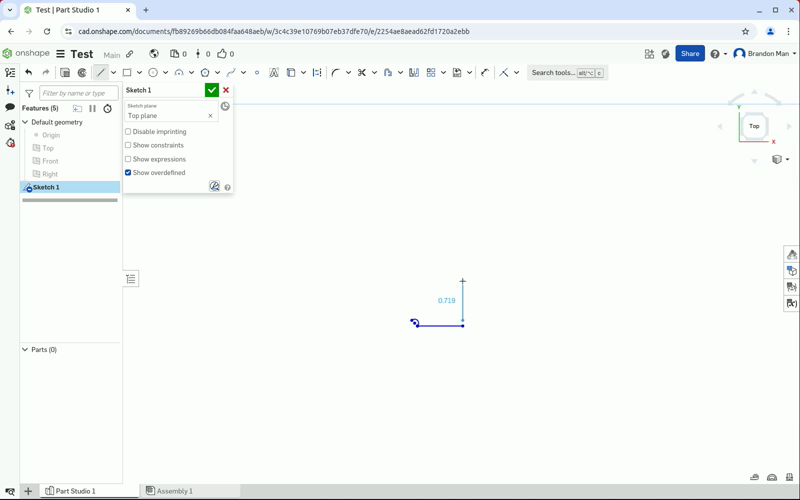
scroll(-6)
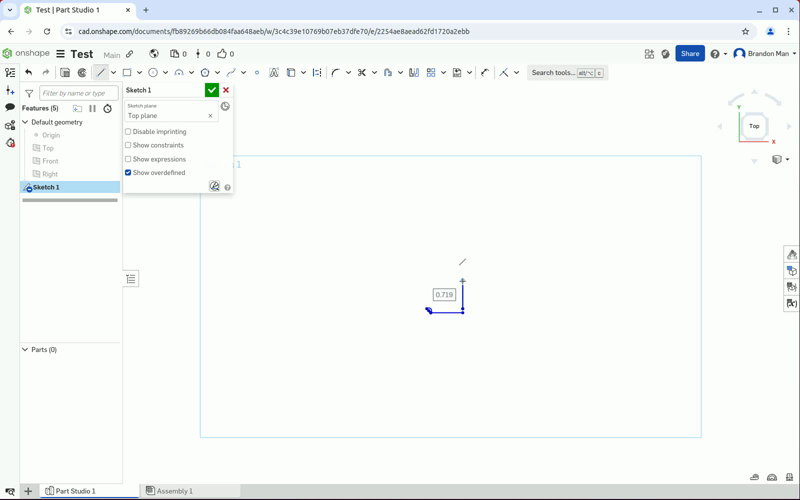
scroll(-6)
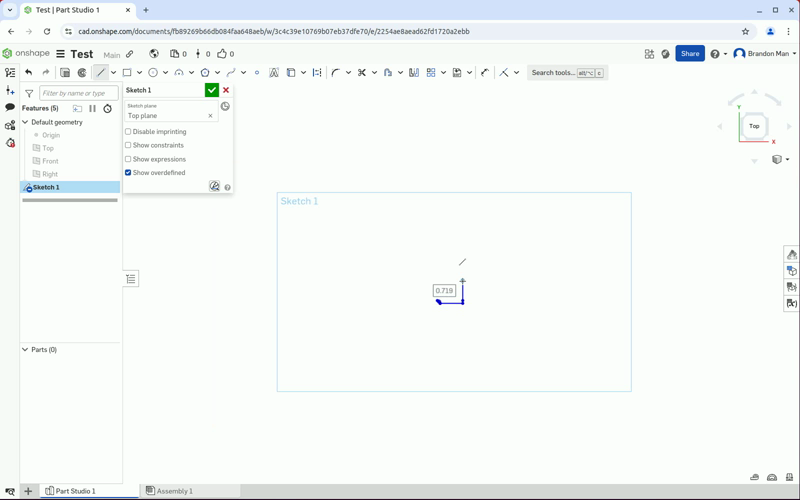
scroll(-6)
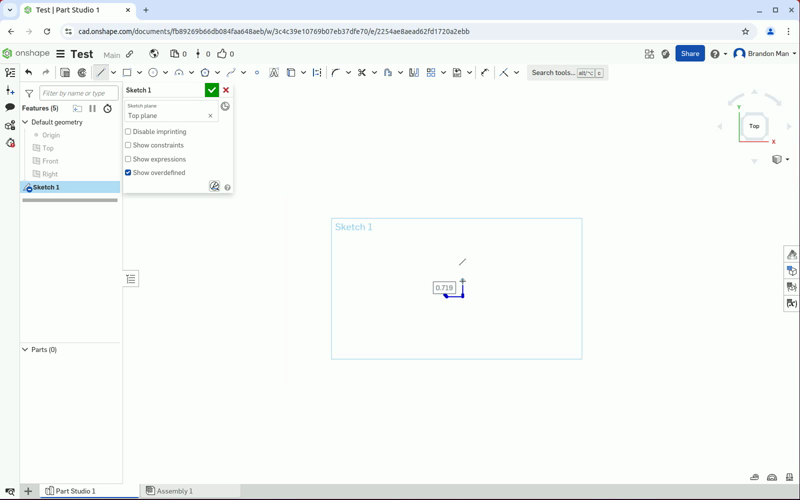
scroll(-6)
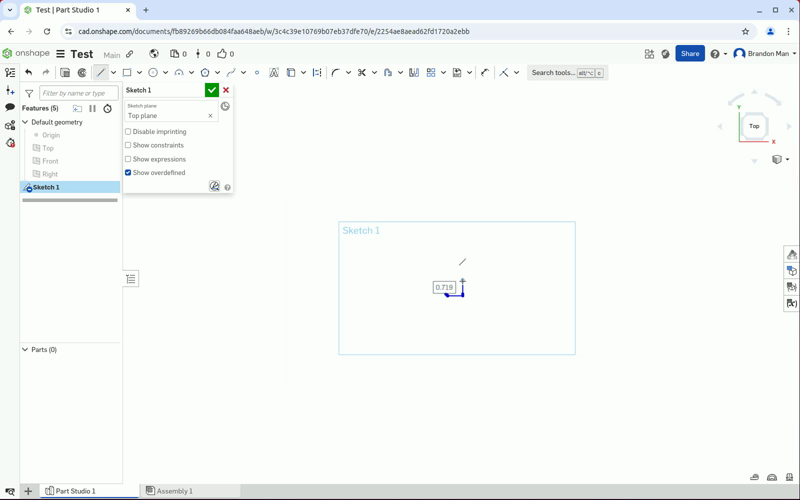
scroll(-6)
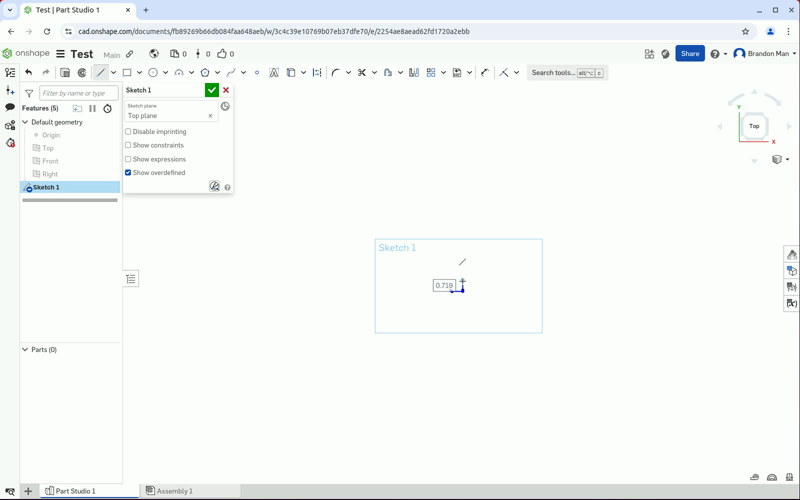
scroll(-6)
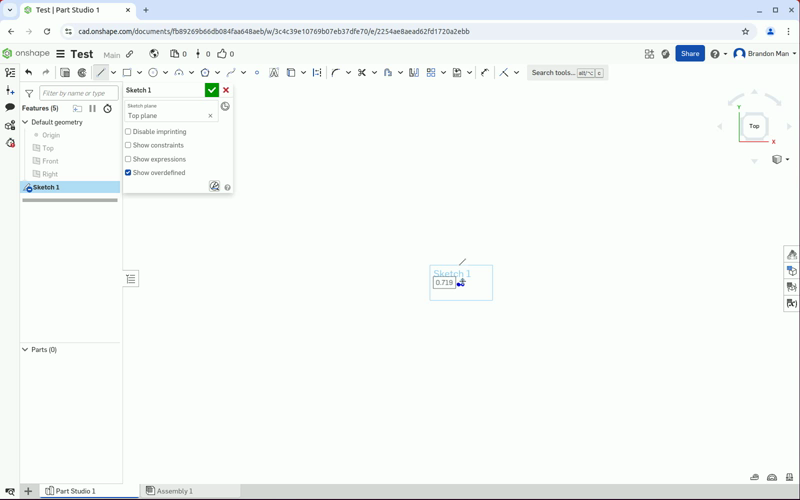
key_up(shift)
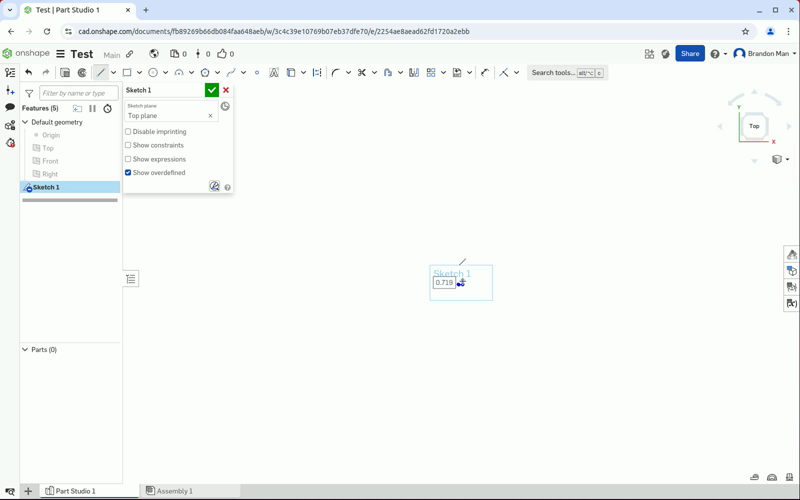
key(esc)
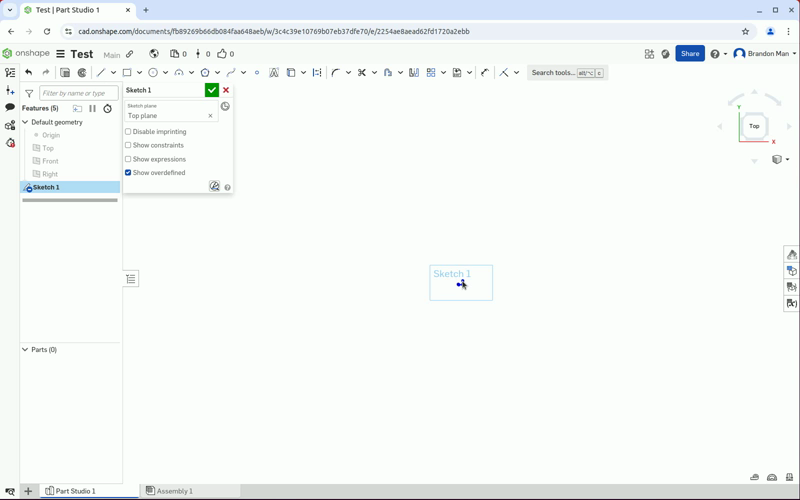
key(a)
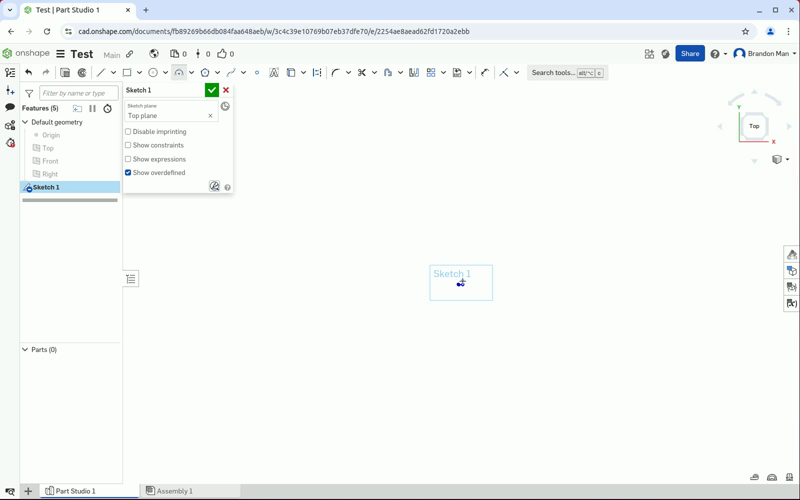
mouse_move(462, 280)
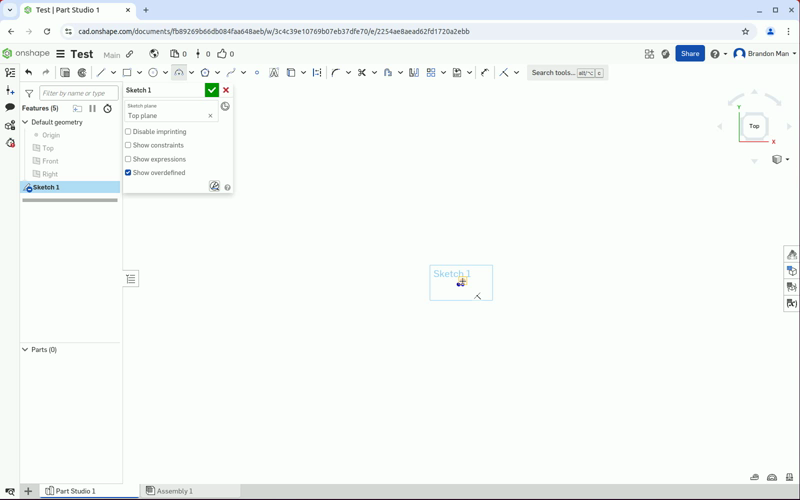
scroll(6)
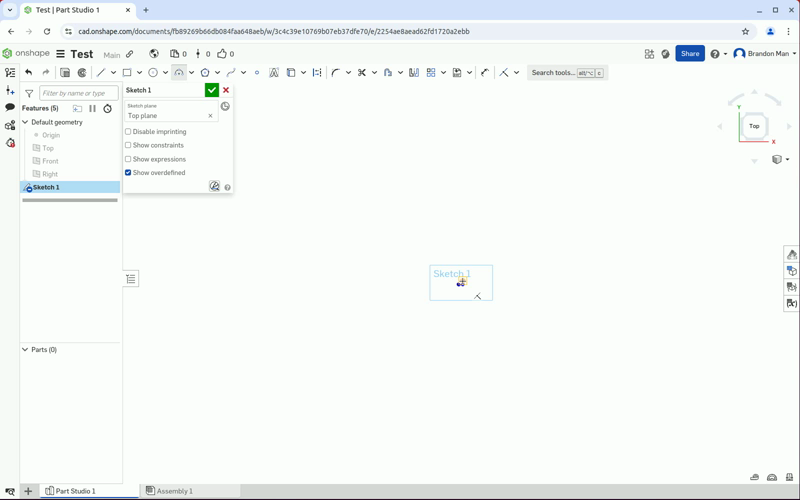
scroll(6)
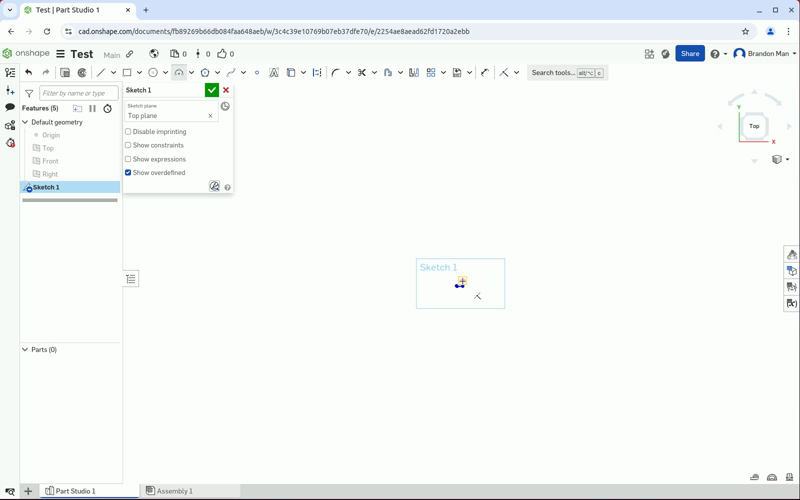
scroll(6)
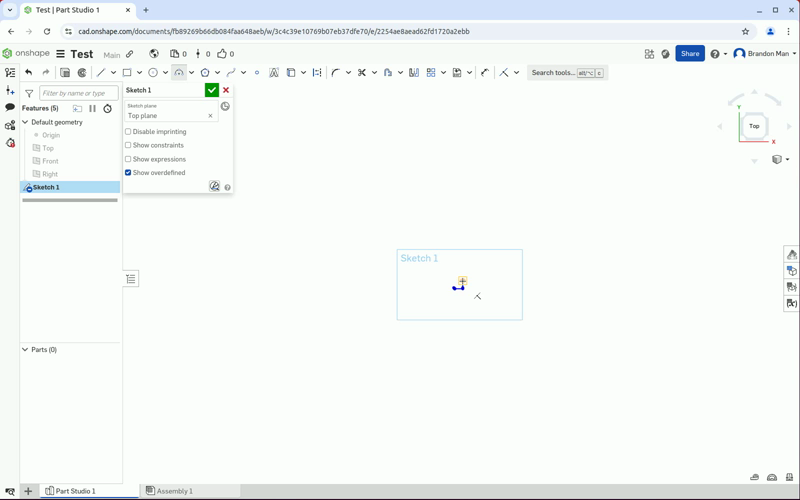
scroll(6)
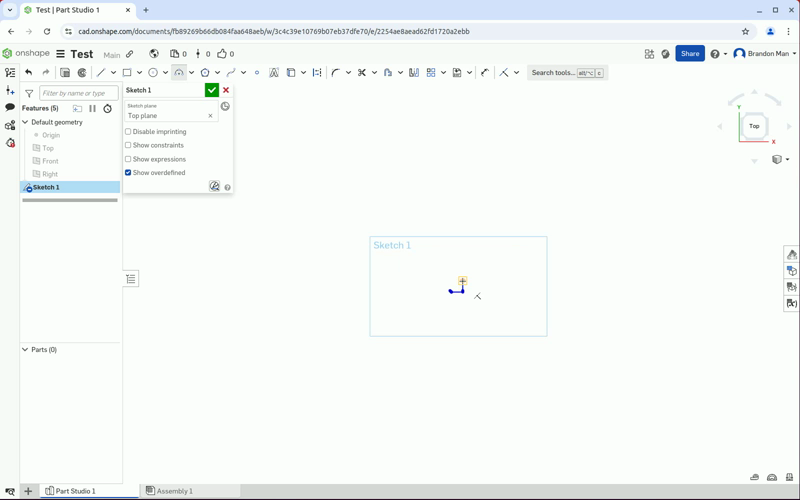
scroll(6)
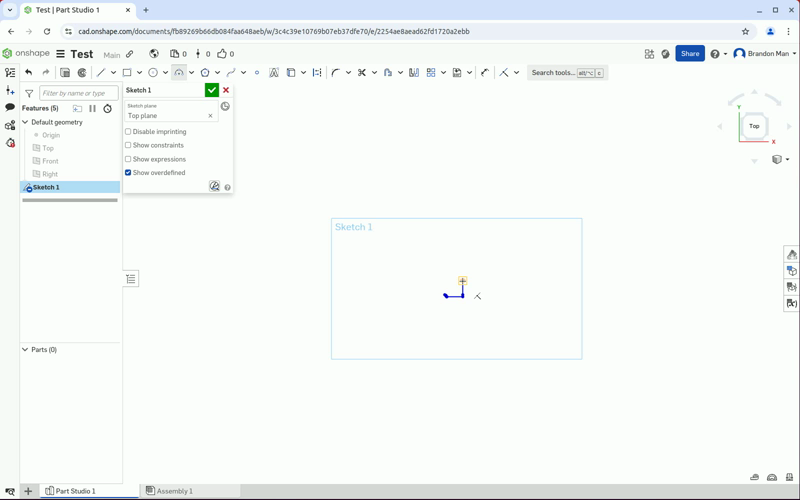
scroll(6)
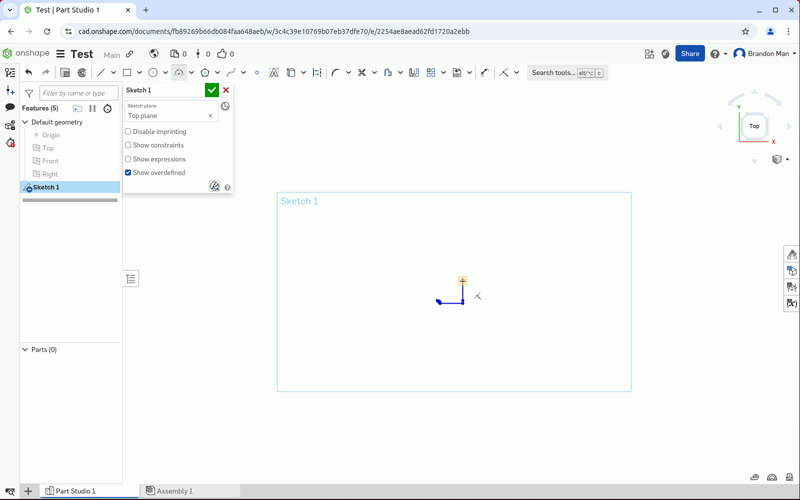
scroll(6)
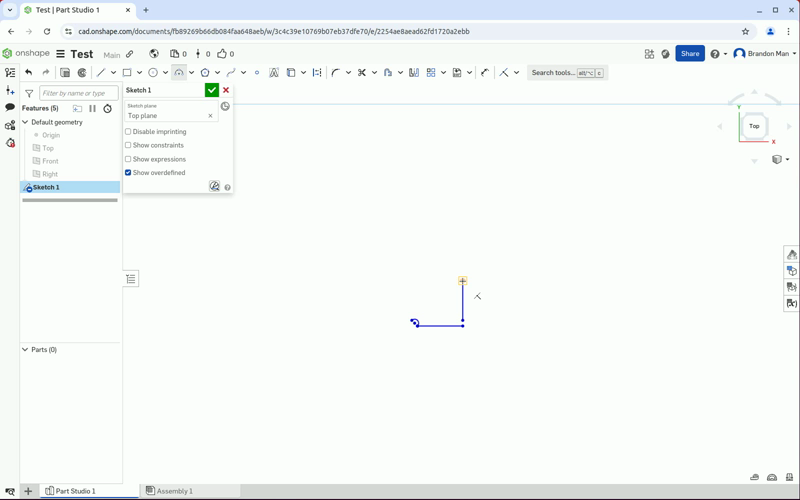
click(462, 280)
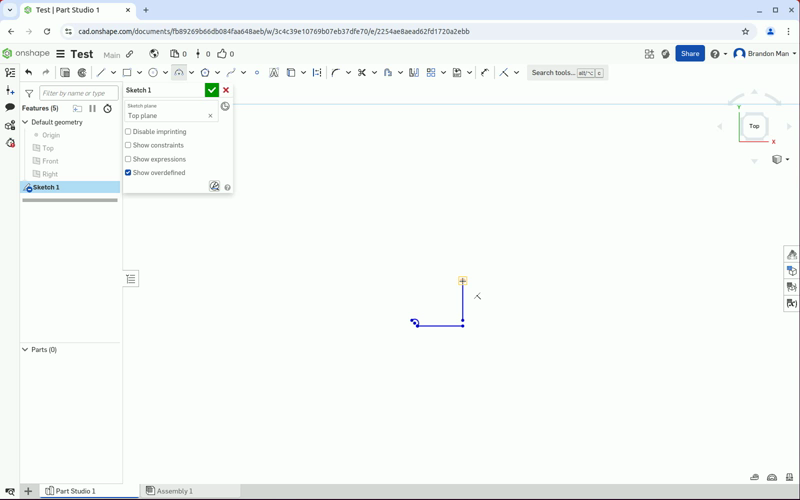
scroll(-6)
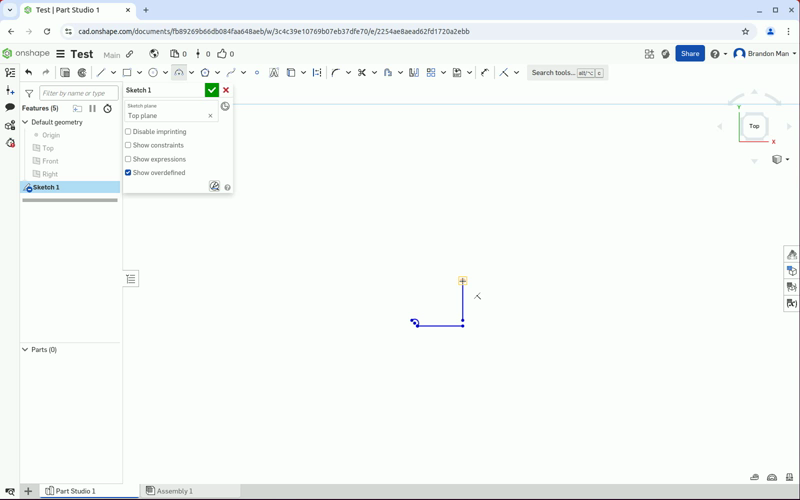
scroll(-6)
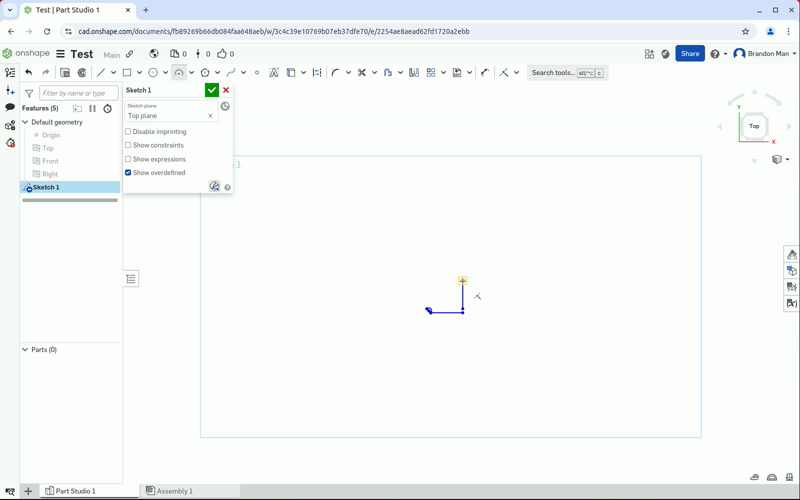
scroll(-6)
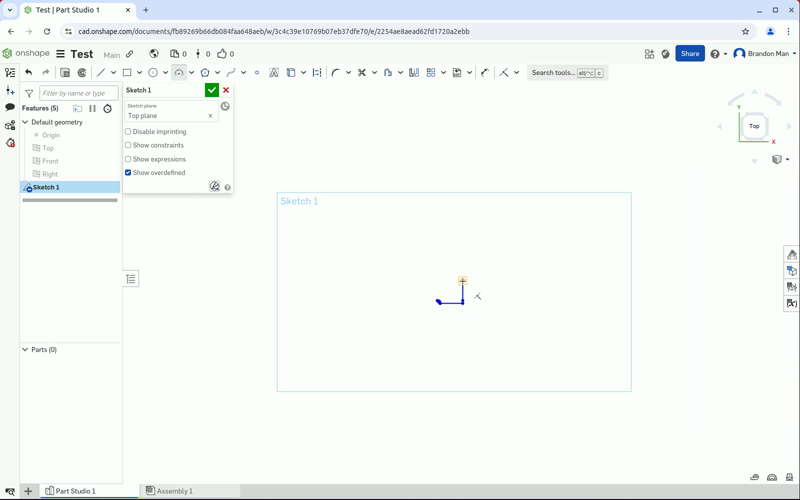
scroll(-6)
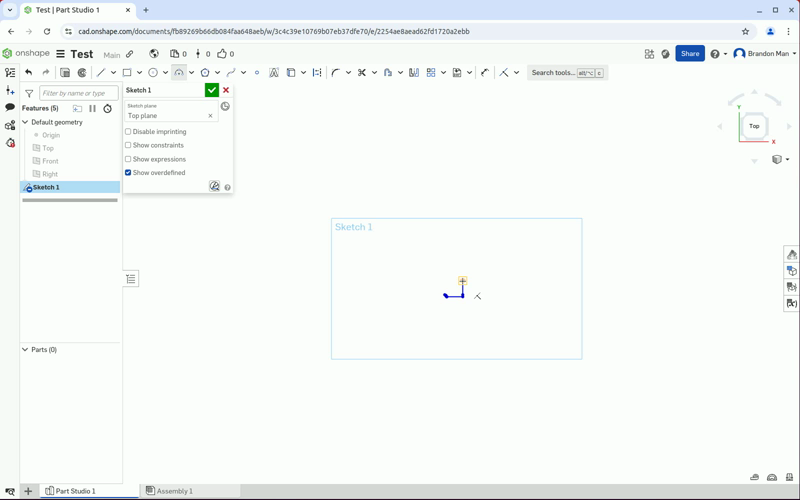
scroll(-6)
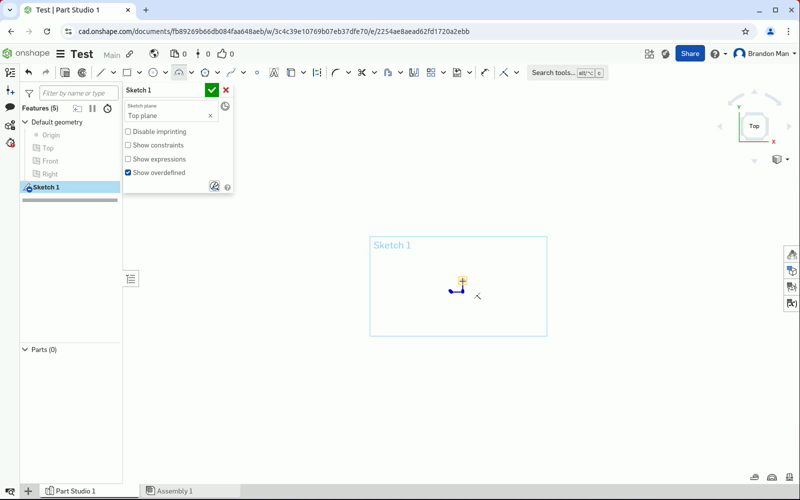
scroll(-6)
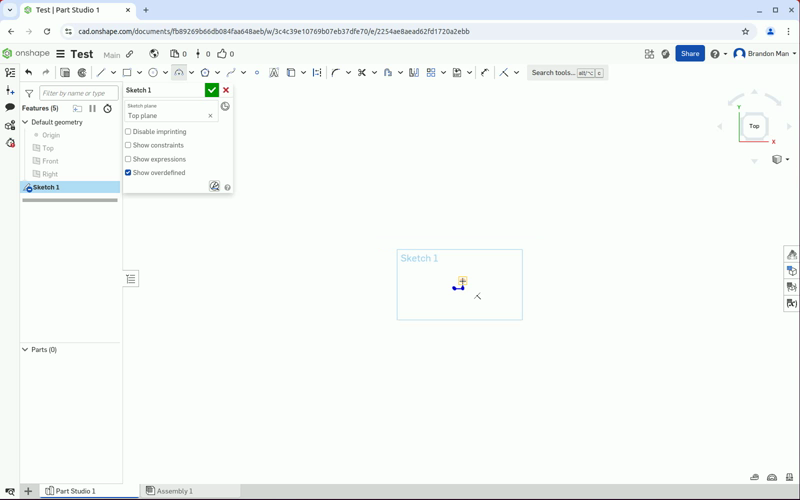
scroll(-6)
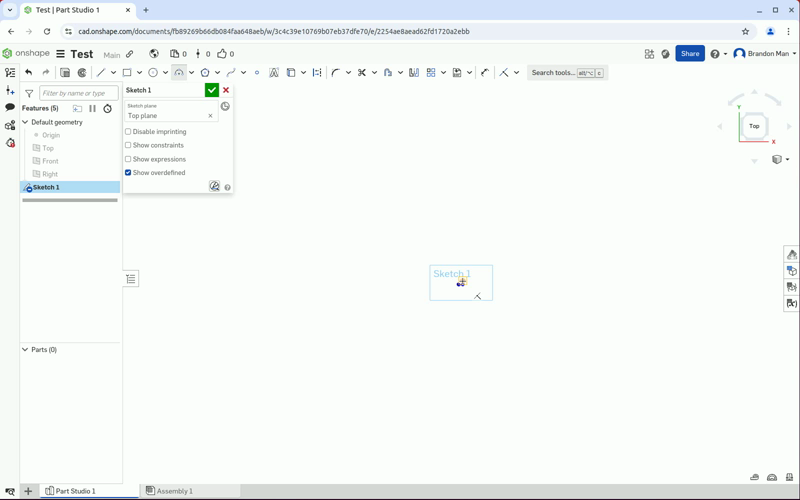
key_down(shift)
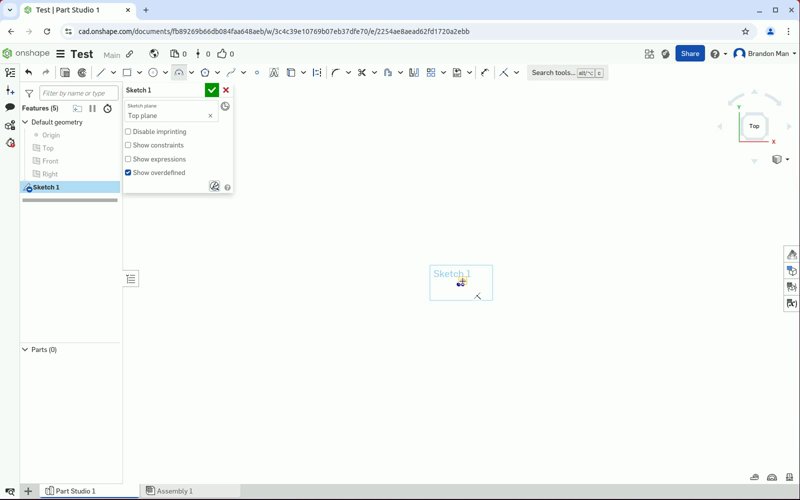
mouse_move(462, 279)
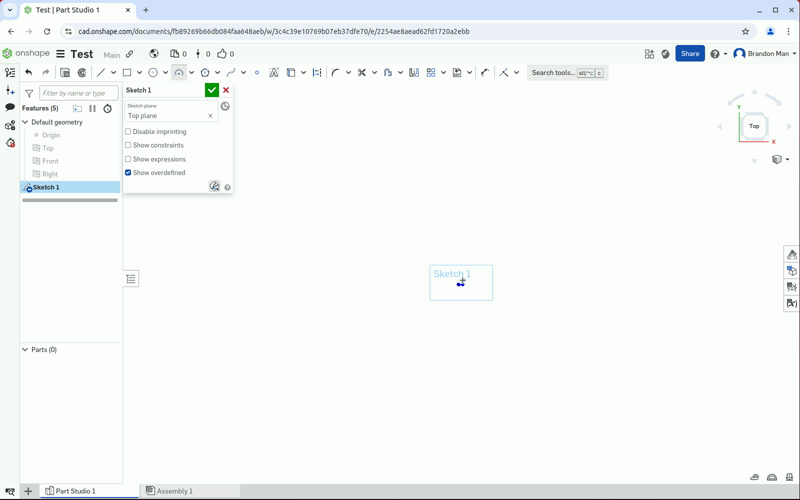
scroll(6)
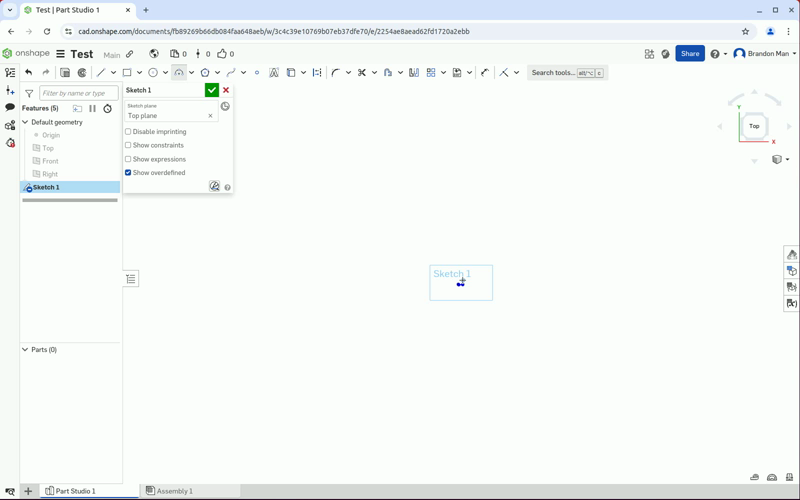
scroll(6)
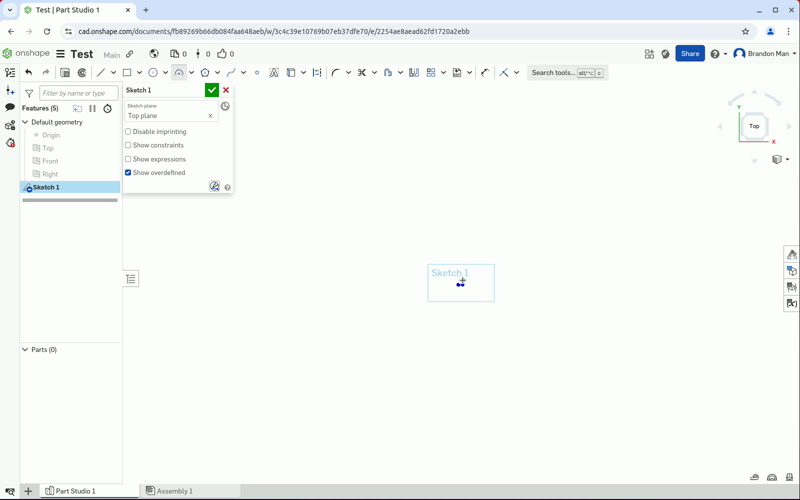
scroll(6)
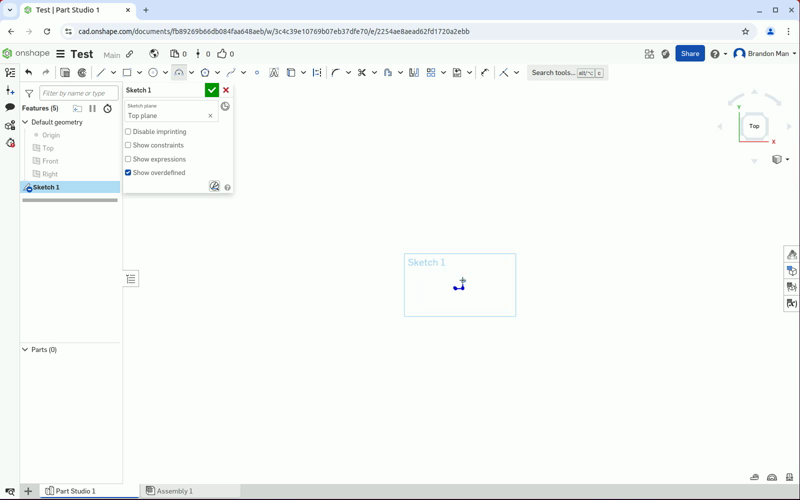
scroll(6)
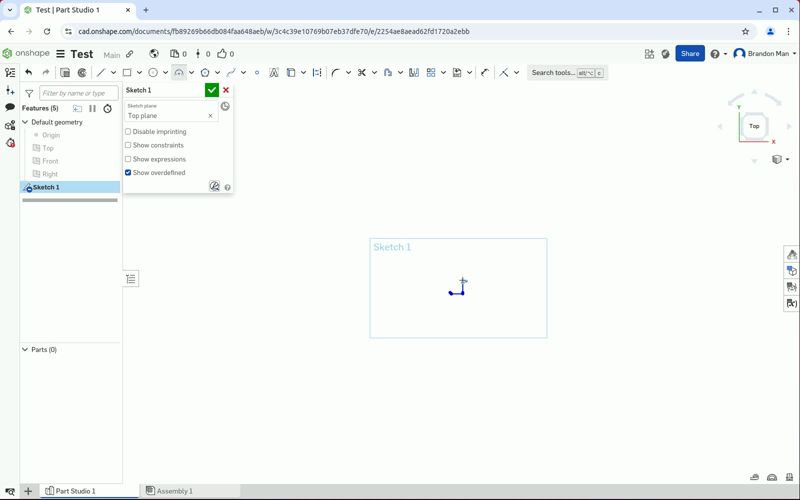
scroll(6)
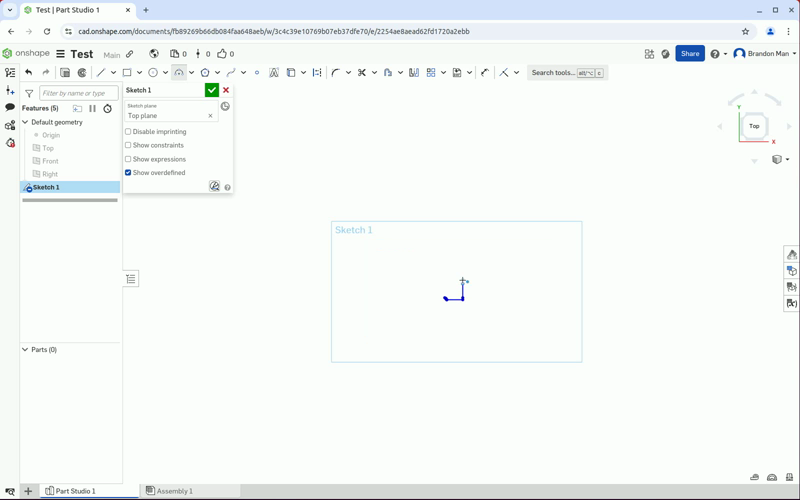
scroll(6)
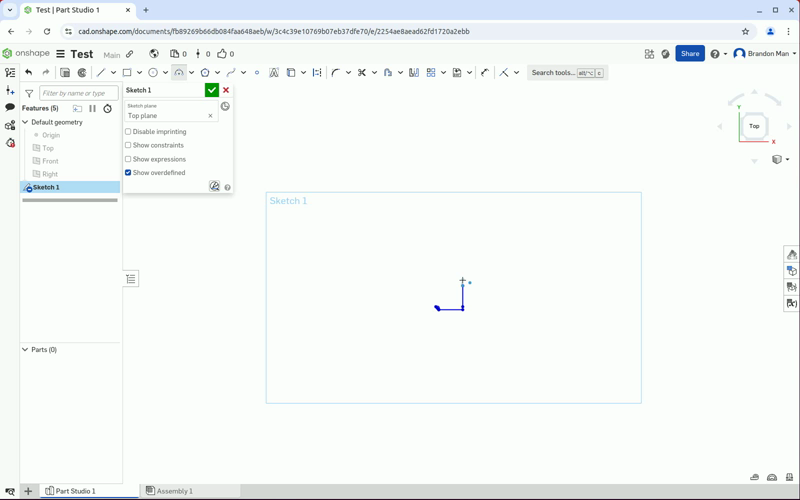
scroll(6)
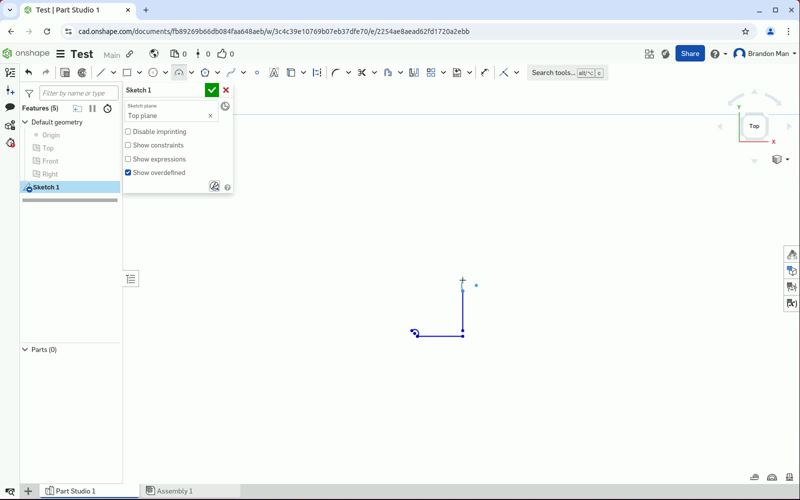
click(462, 279)
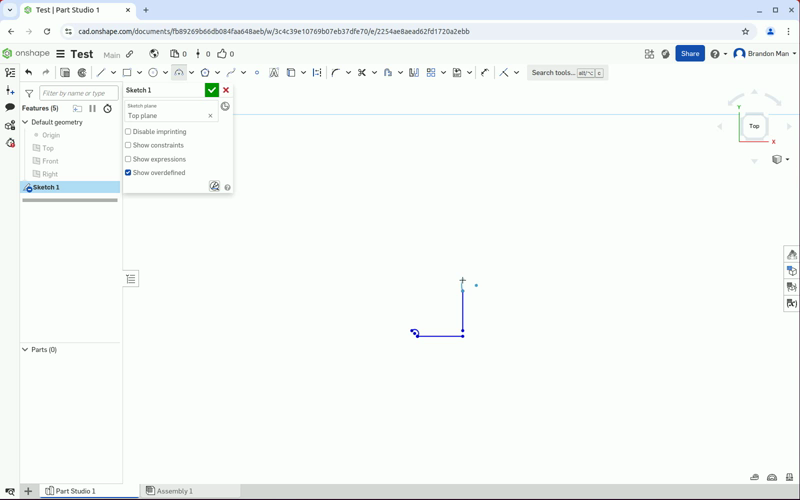
scroll(-6)
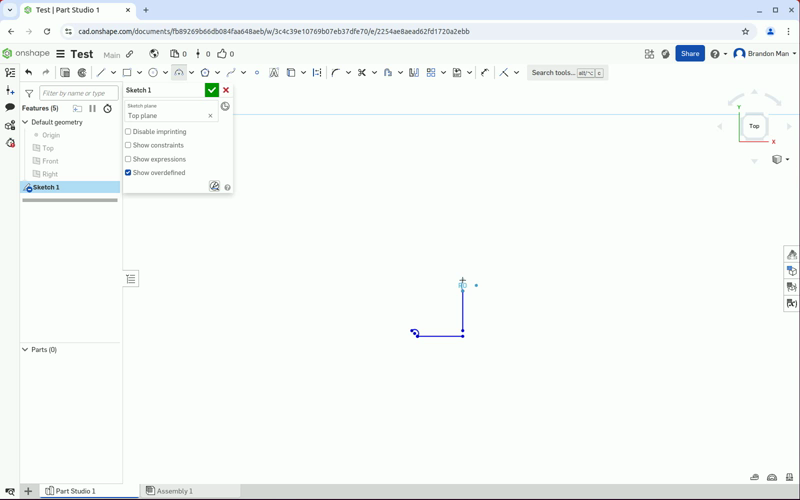
scroll(-6)
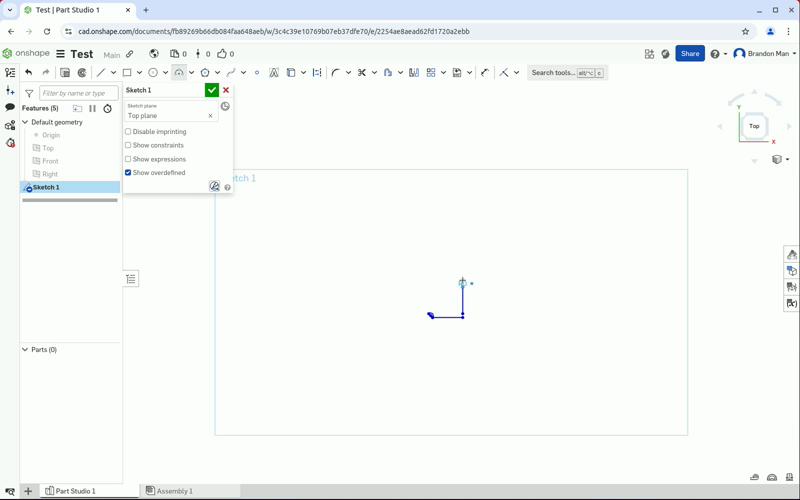
scroll(-6)
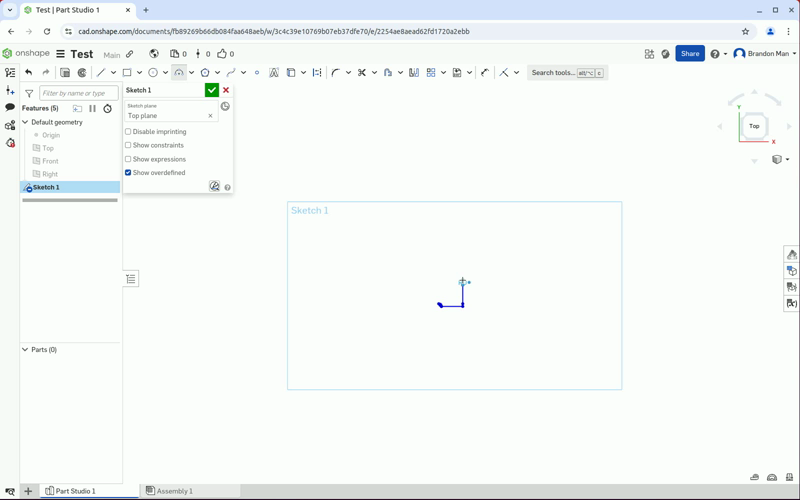
scroll(-6)
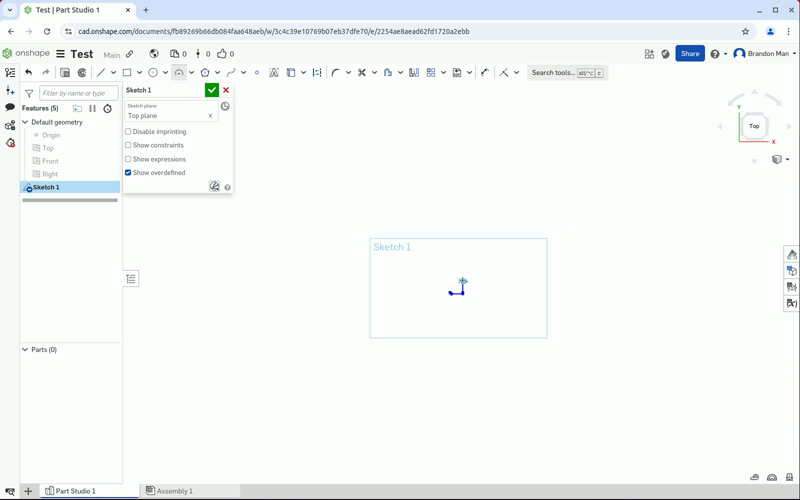
scroll(-6)
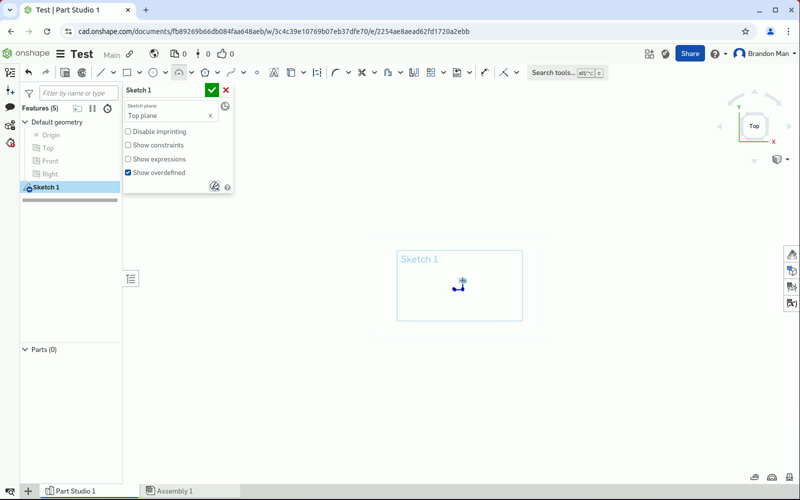
scroll(-6)
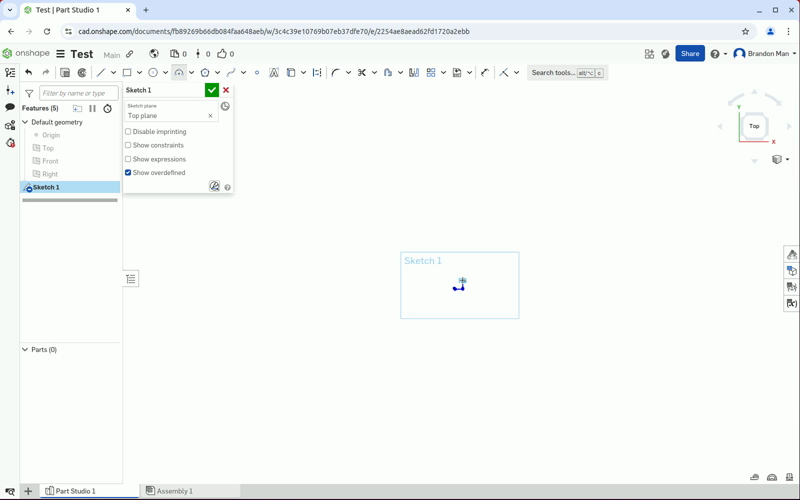
scroll(-6)
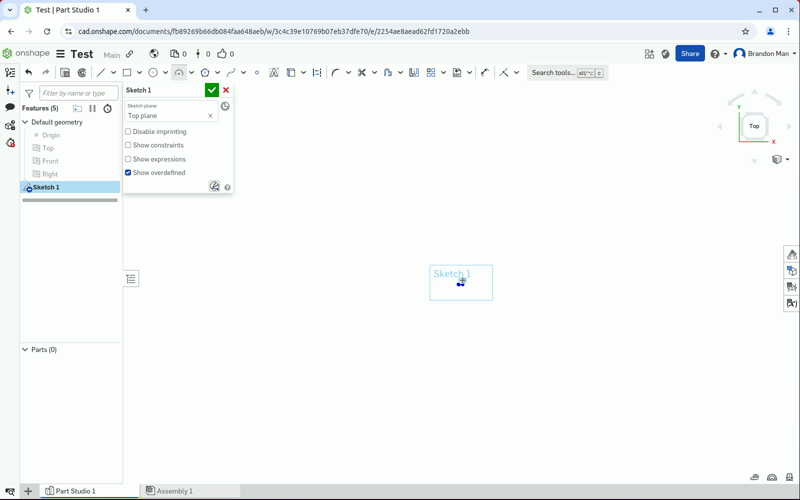
mouse_move(462, 280)
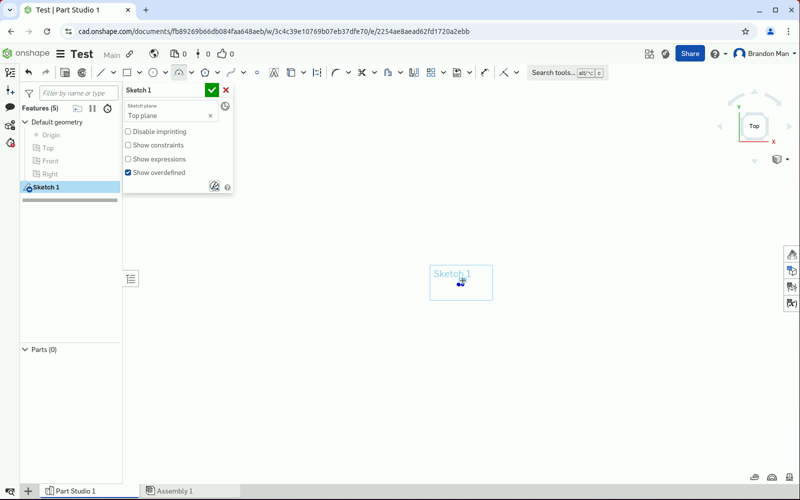
scroll(6)
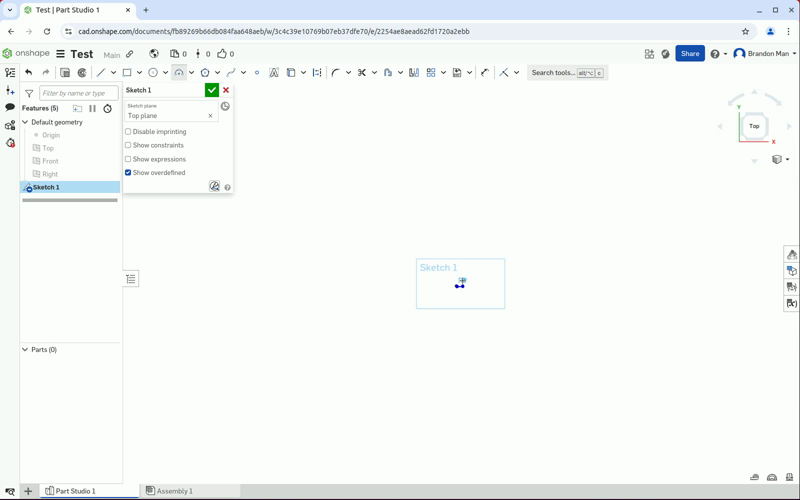
scroll(6)
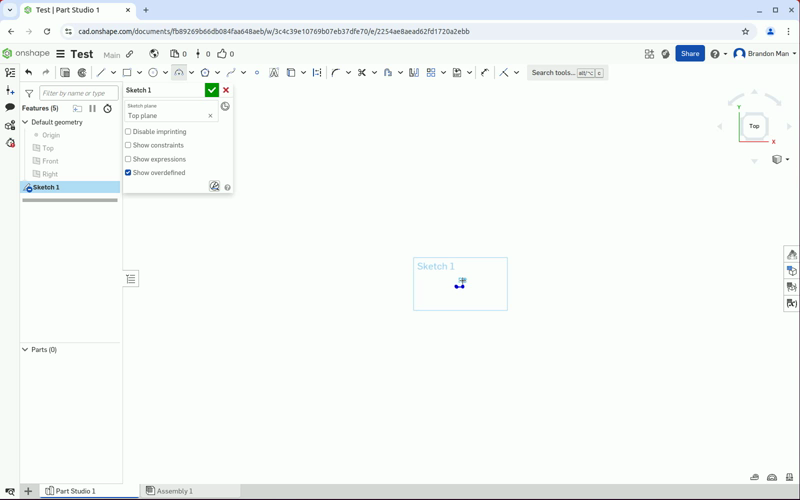
scroll(6)
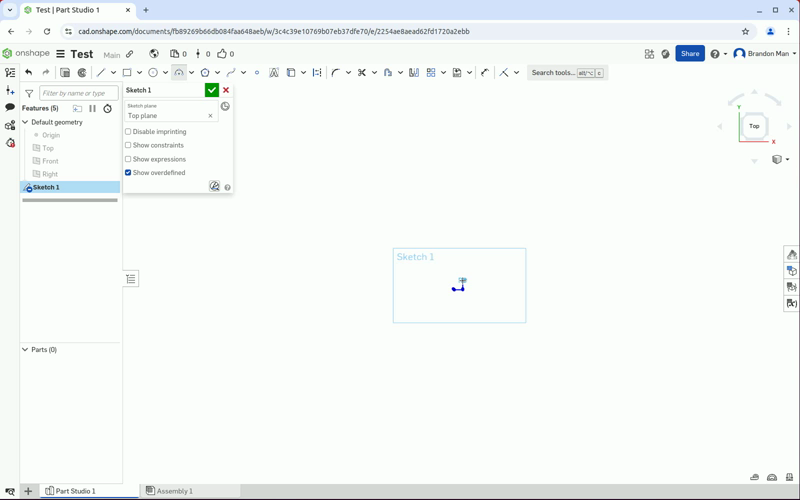
scroll(6)
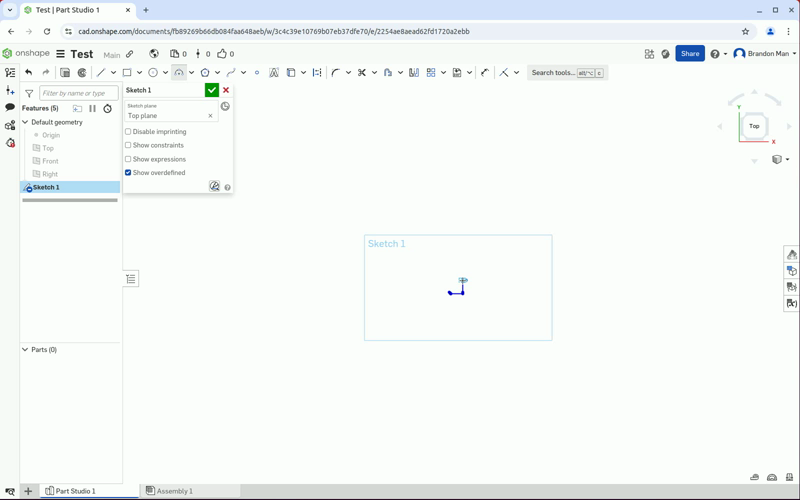
scroll(6)
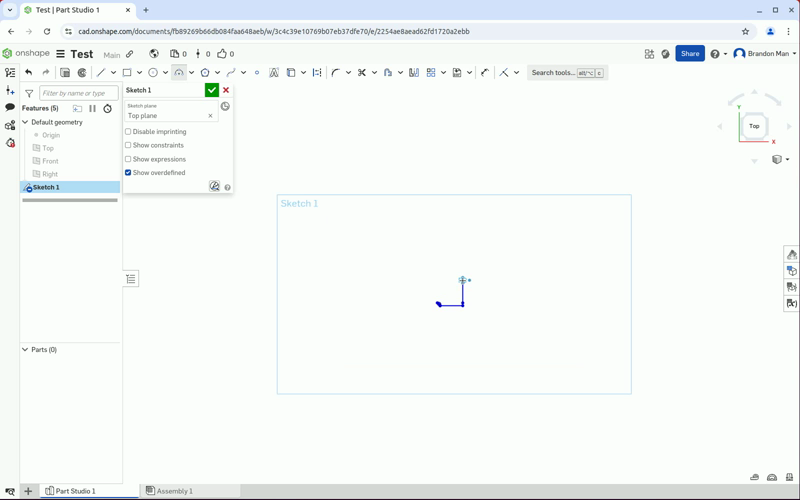
scroll(6)
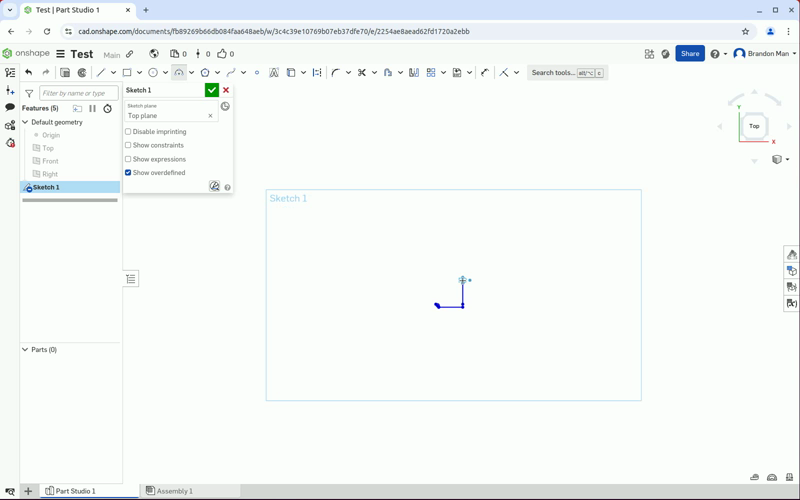
scroll(6)
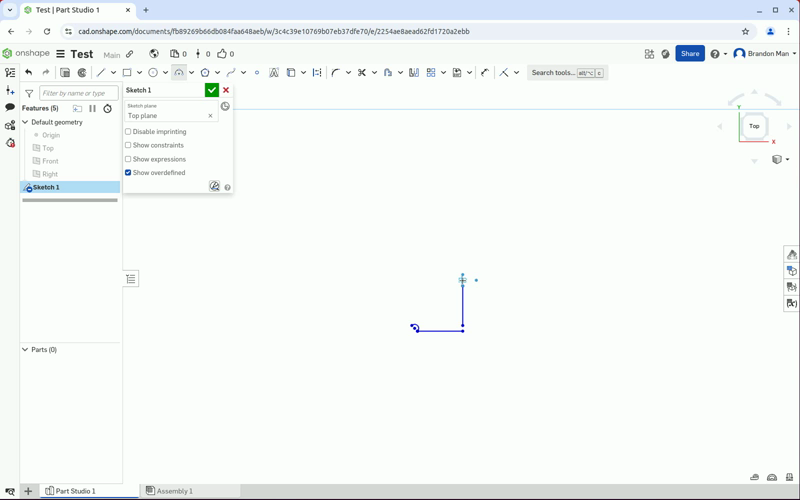
click(462, 280)
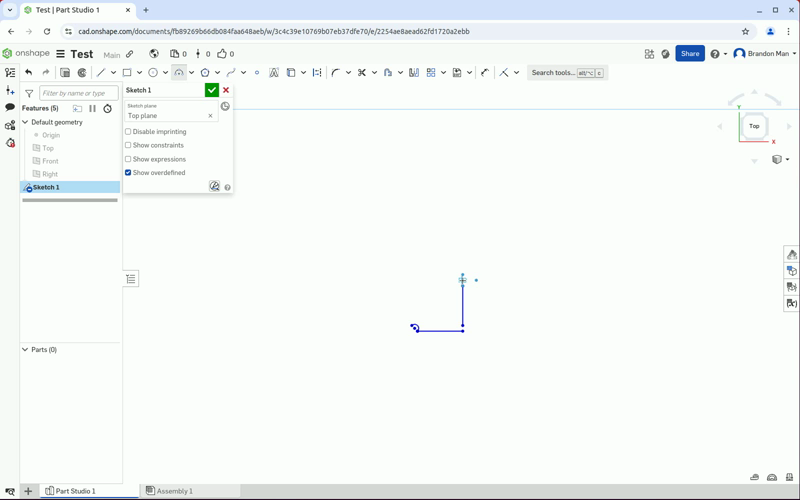
scroll(-6)
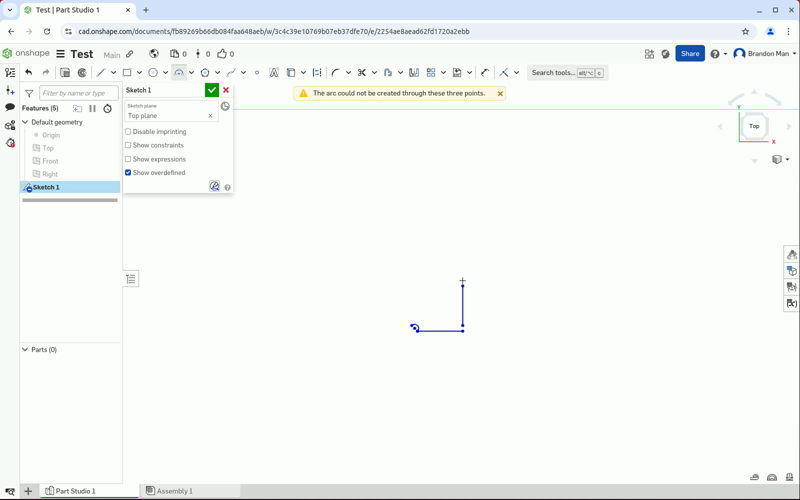
scroll(-6)
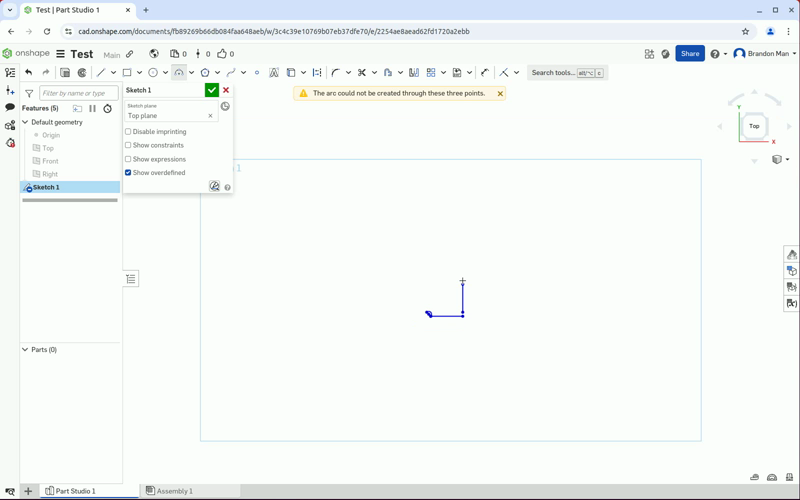
scroll(-6)
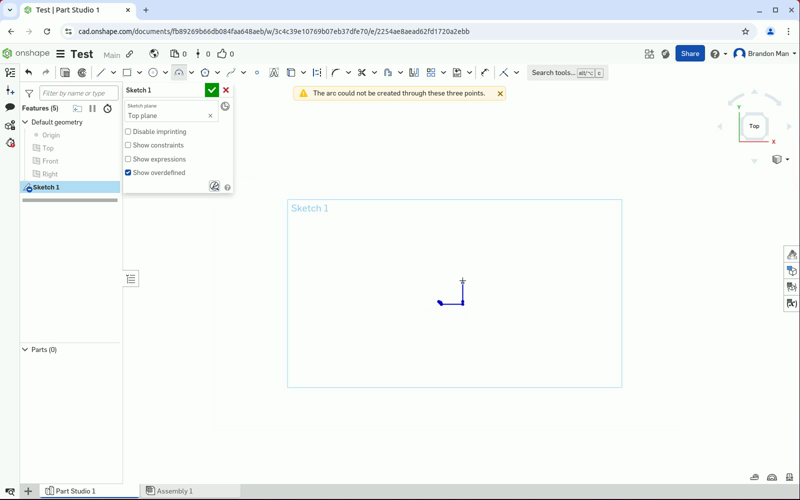
scroll(-6)
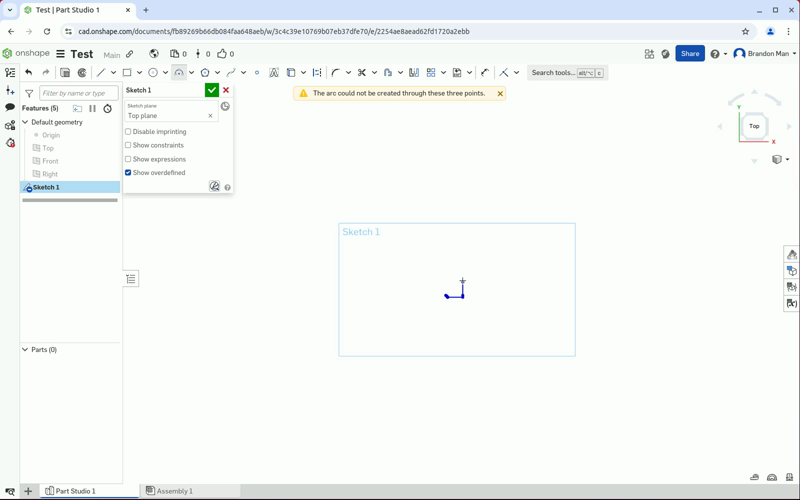
scroll(-6)
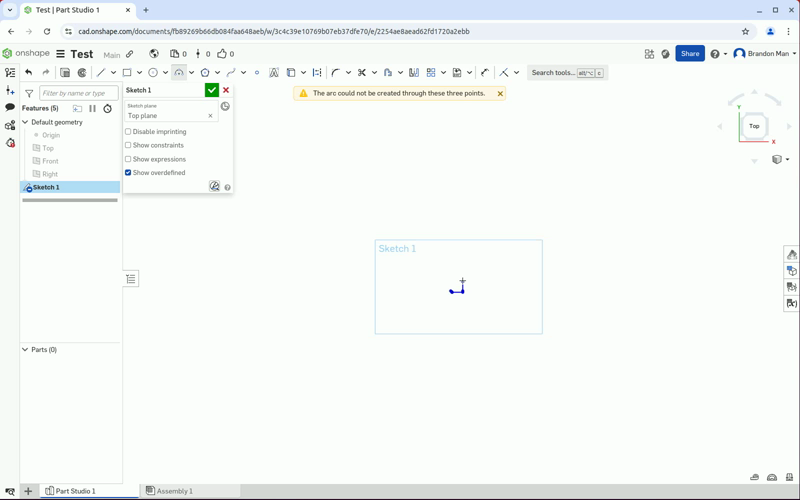
scroll(-6)
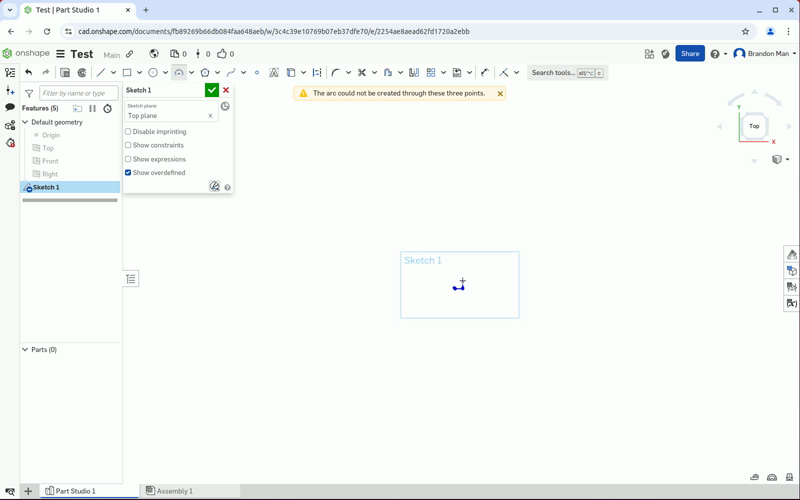
scroll(-6)
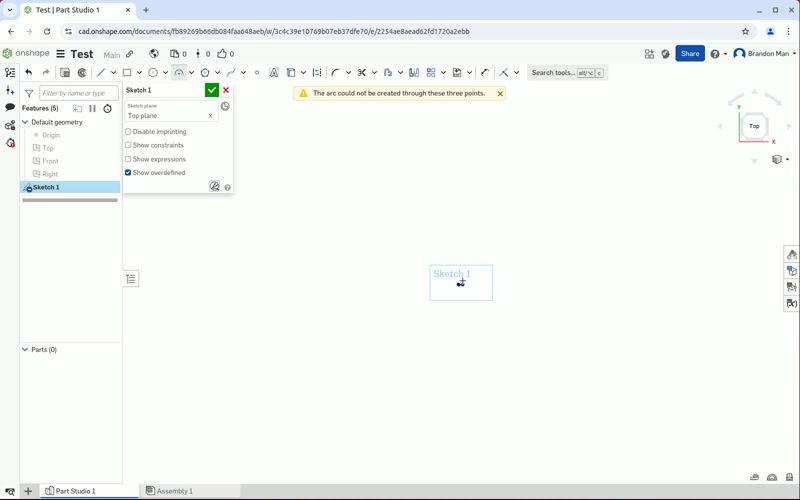
key_up(shift)
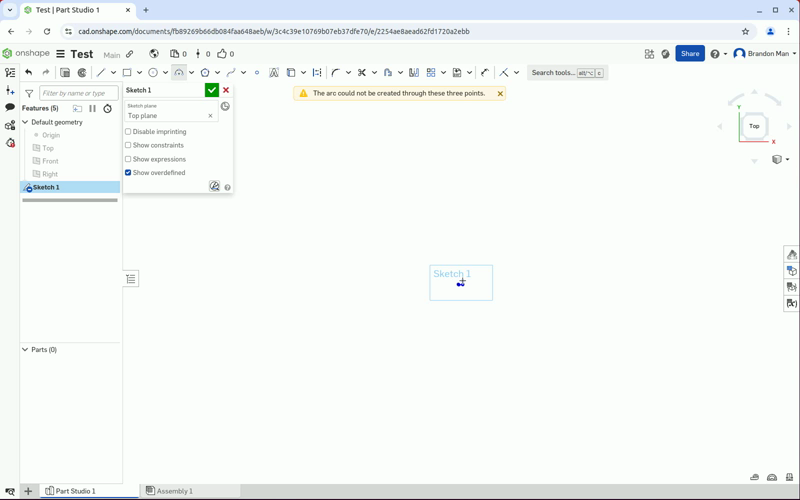
key(esc)
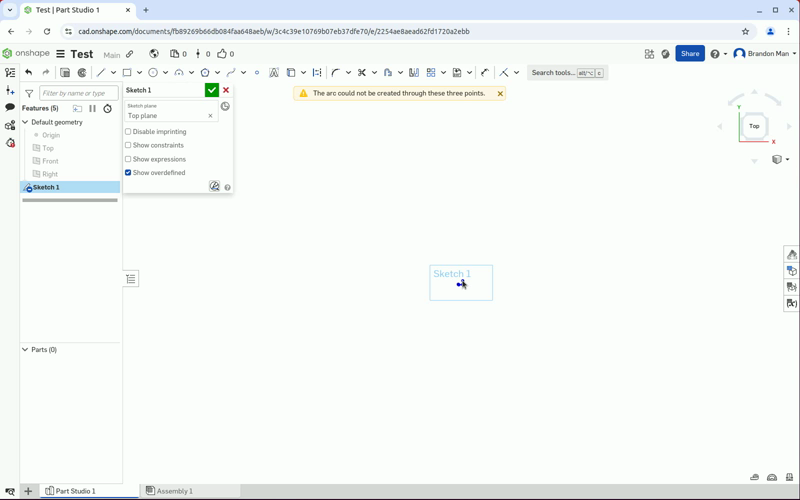
key(l)
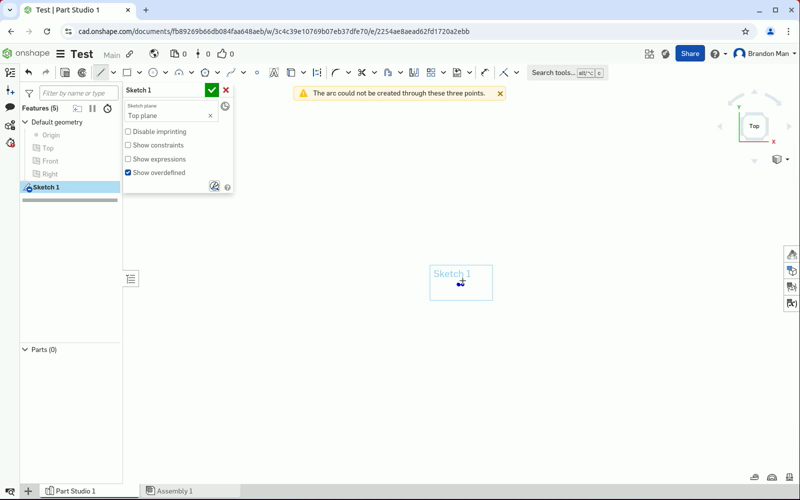
mouse_move(462, 279)
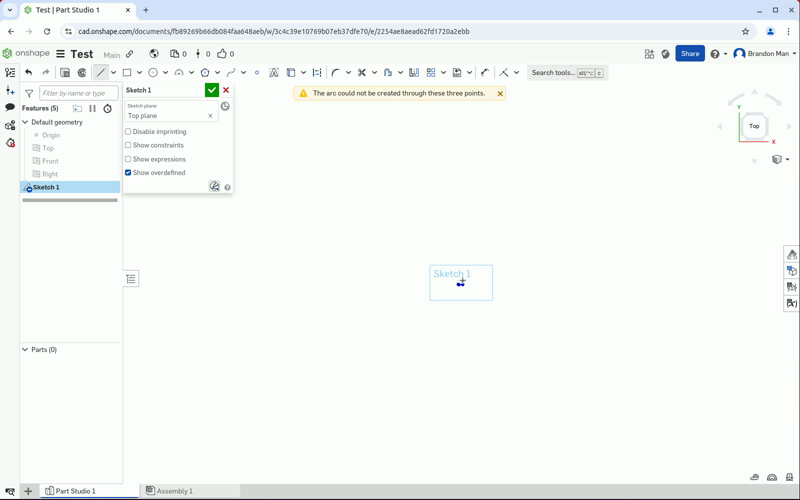
scroll(6)
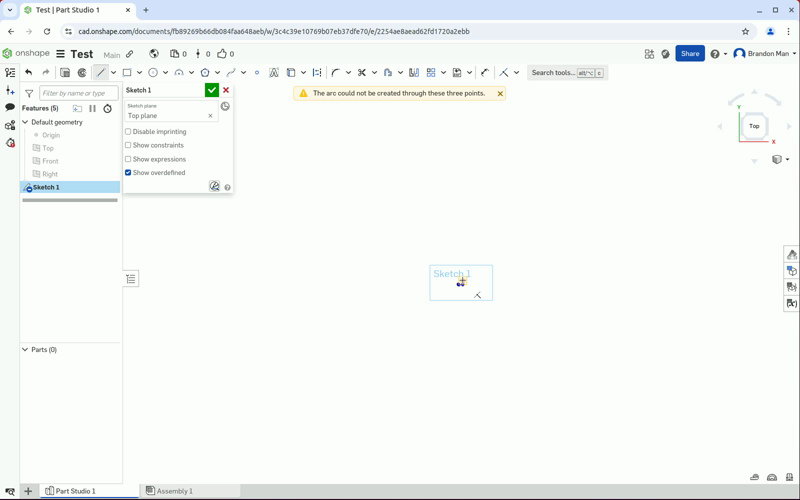
scroll(6)
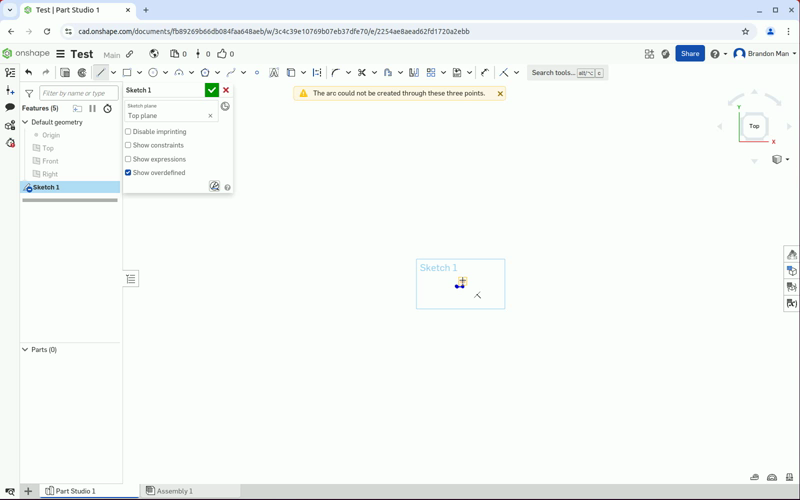
scroll(6)
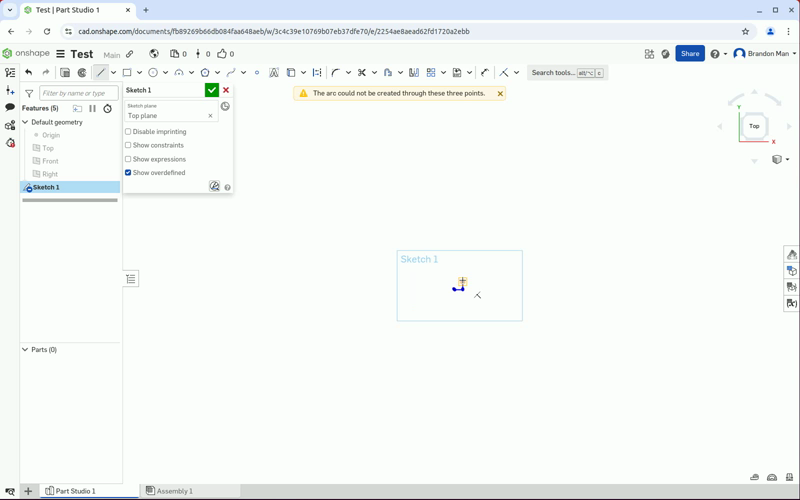
scroll(6)
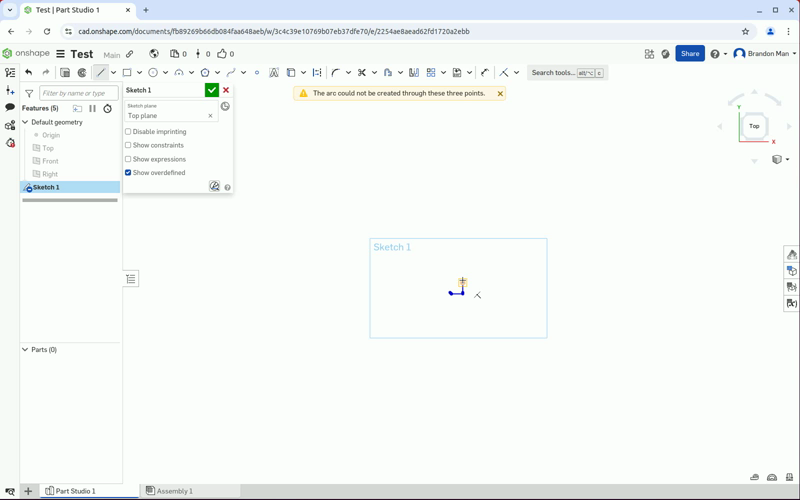
scroll(6)
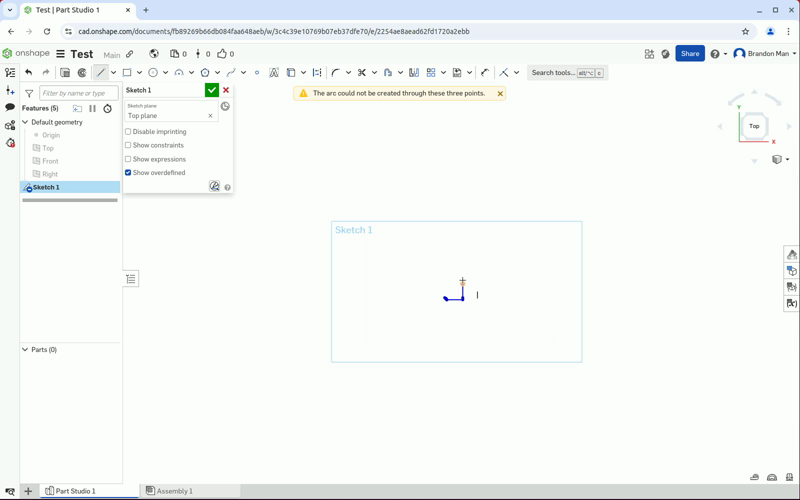
scroll(6)
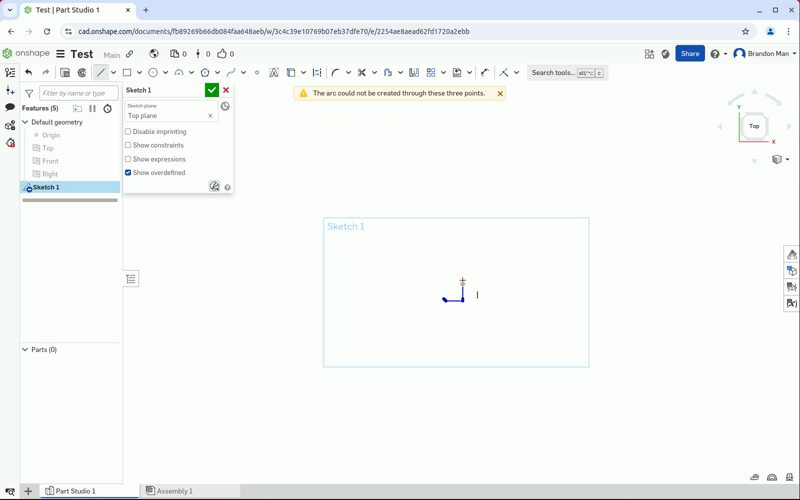
scroll(6)
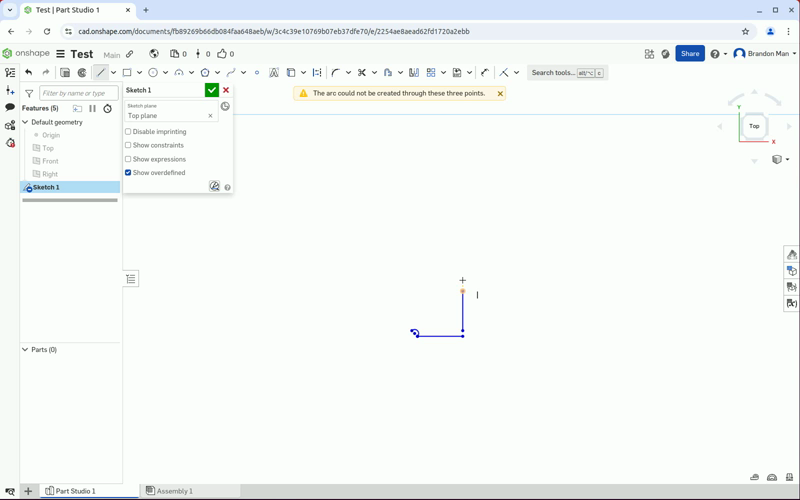
click(462, 279)
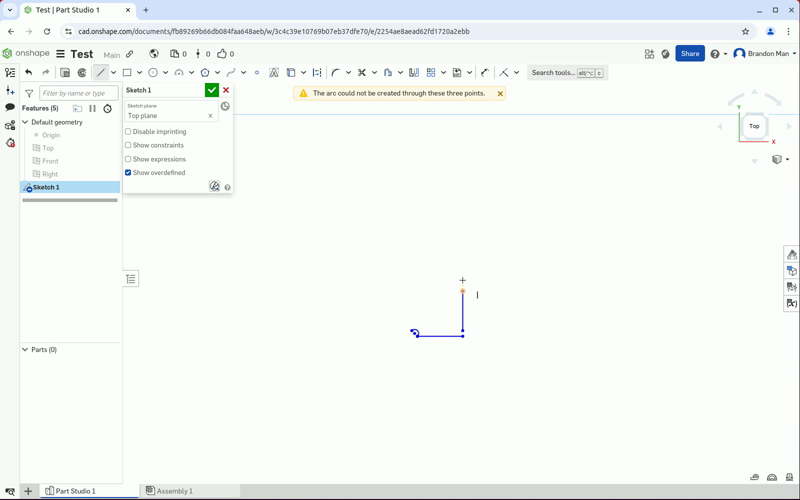
scroll(-6)
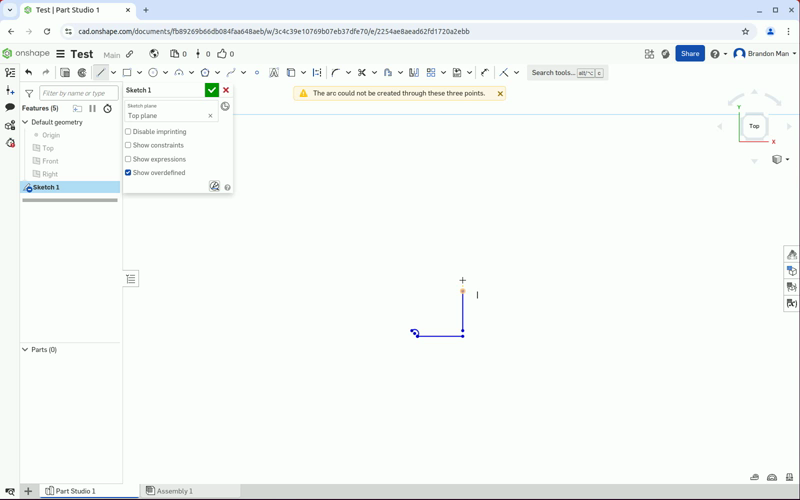
scroll(-6)
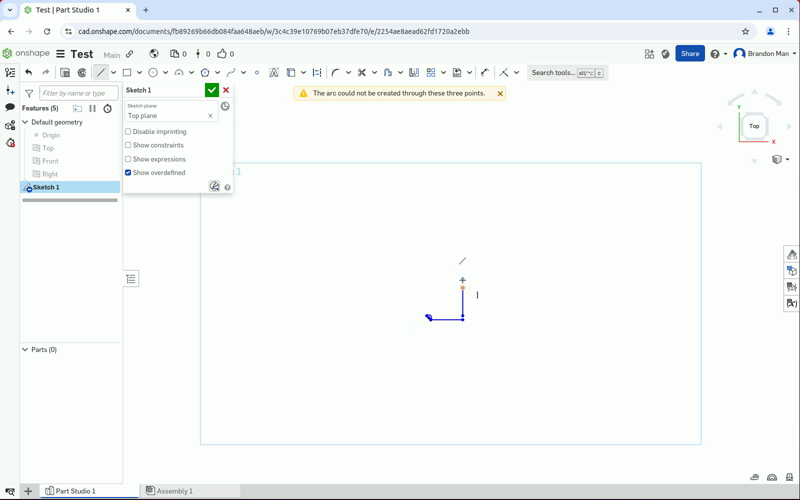
scroll(-6)
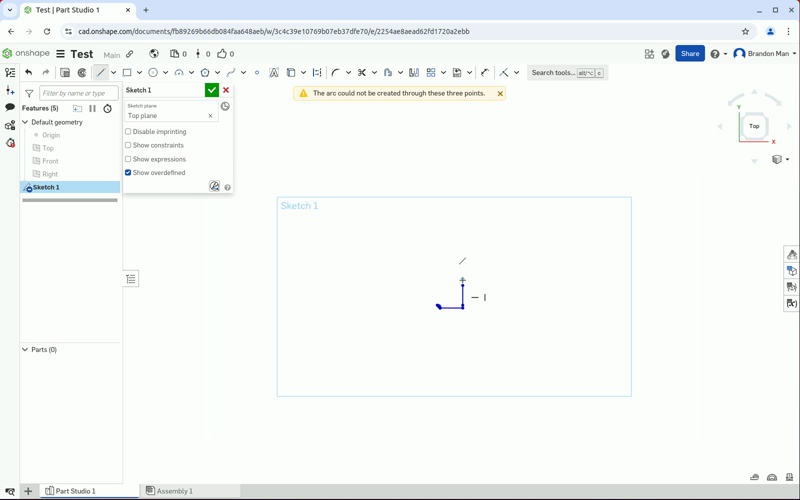
scroll(-6)
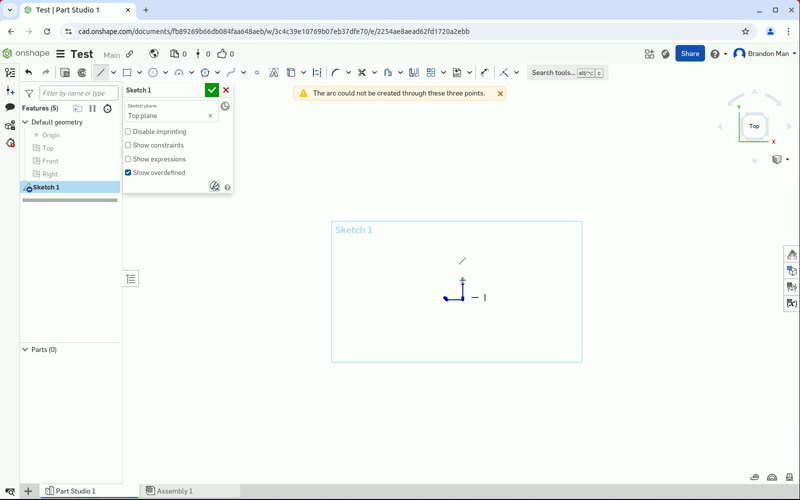
scroll(-6)
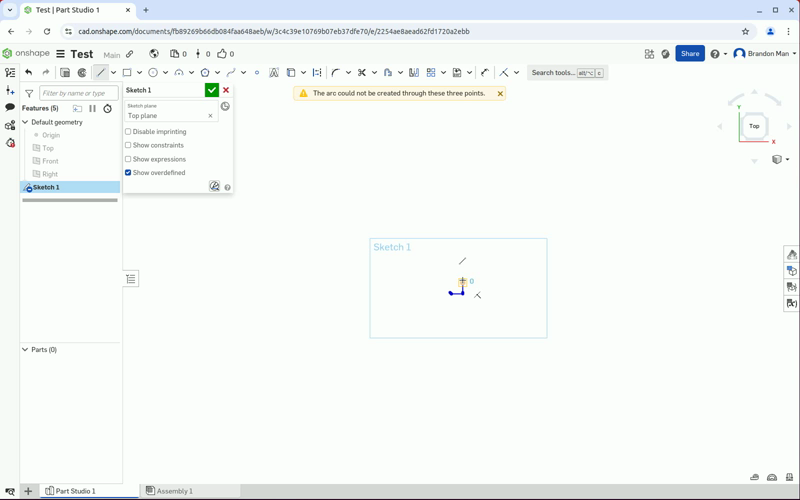
scroll(-6)
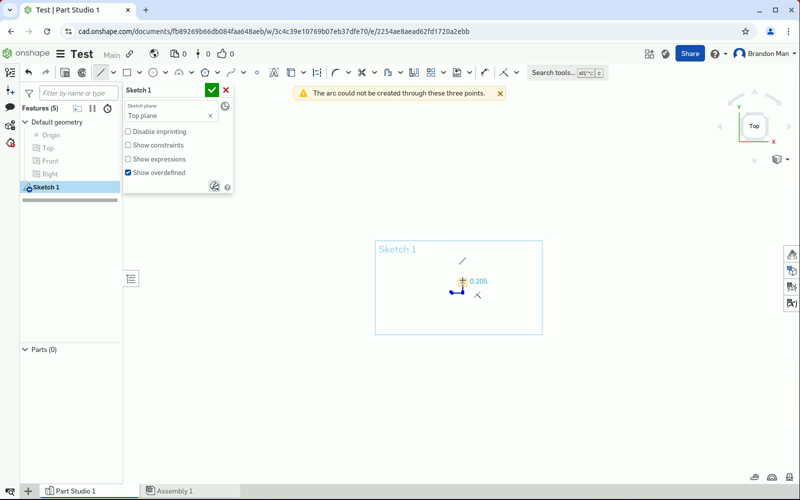
scroll(-6)
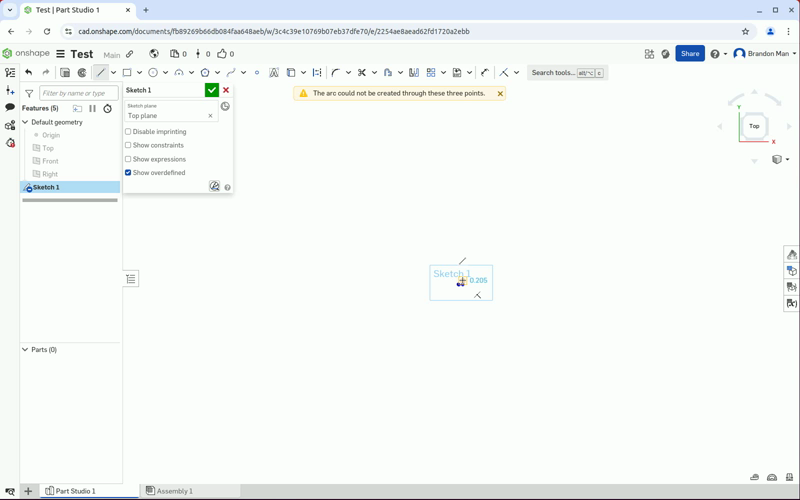
key_down(shift)
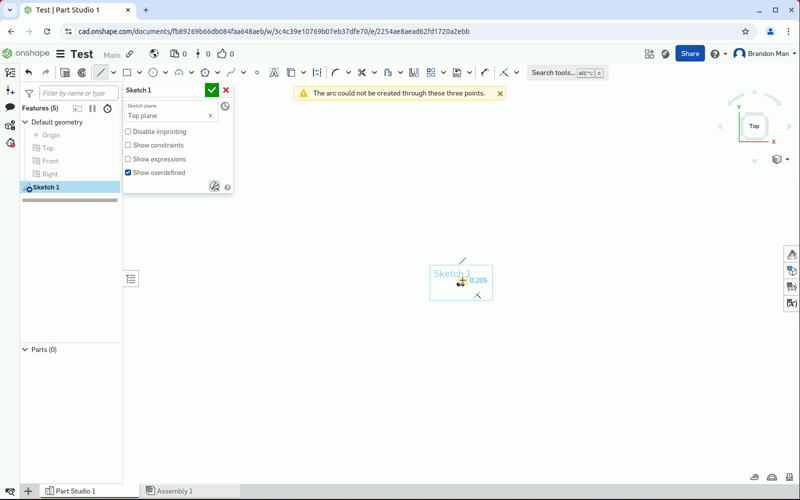
mouse_move(492, 279)
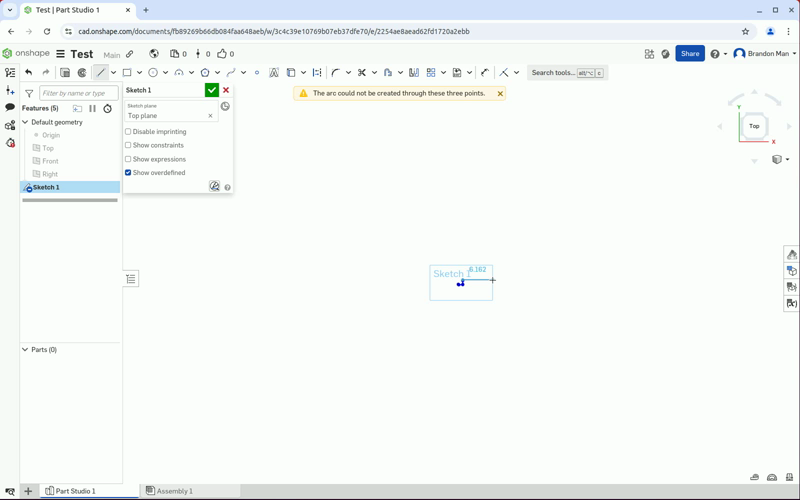
mouse_move(458, 279)
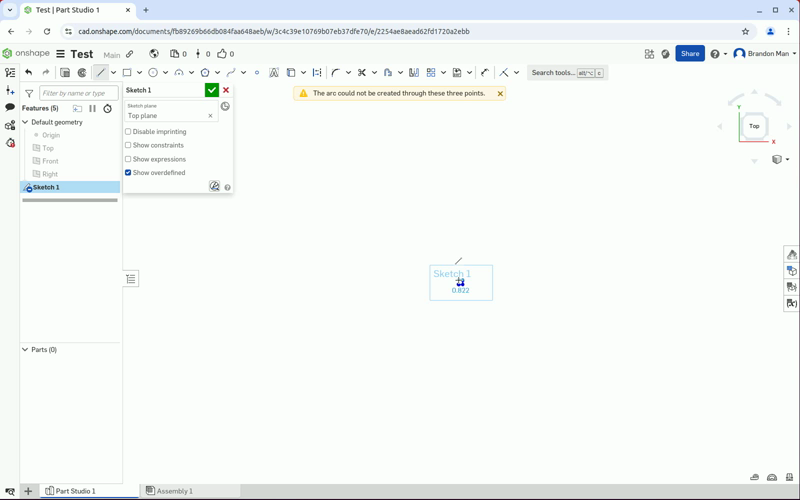
scroll(6)
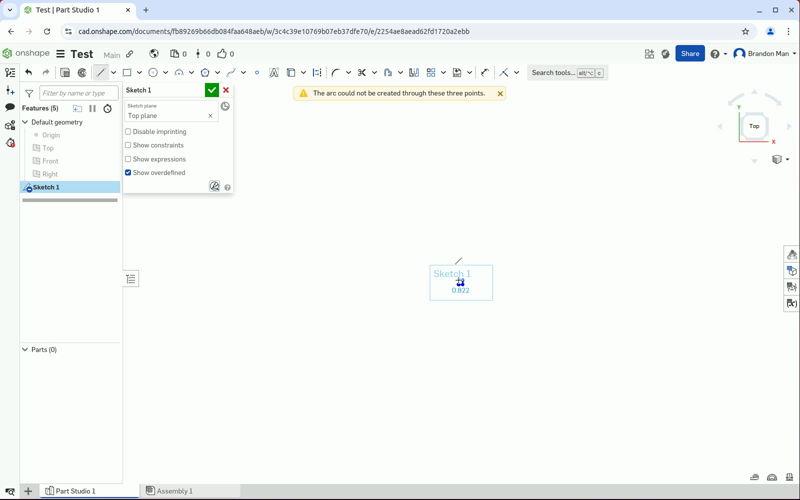
scroll(6)
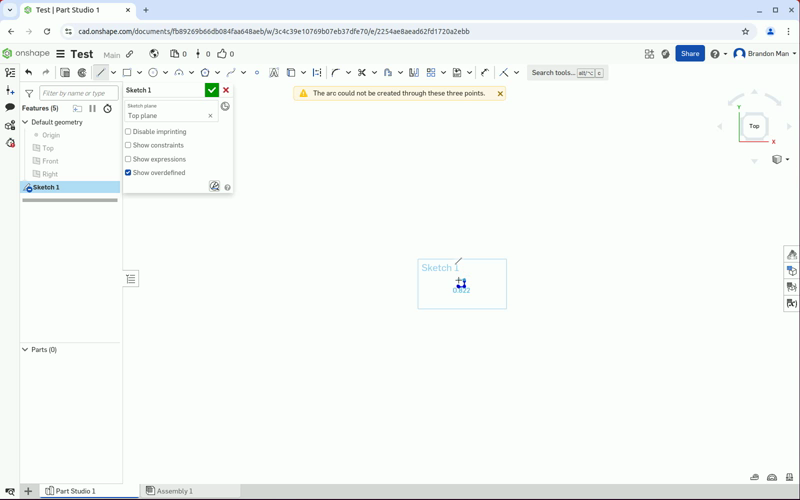
scroll(6)
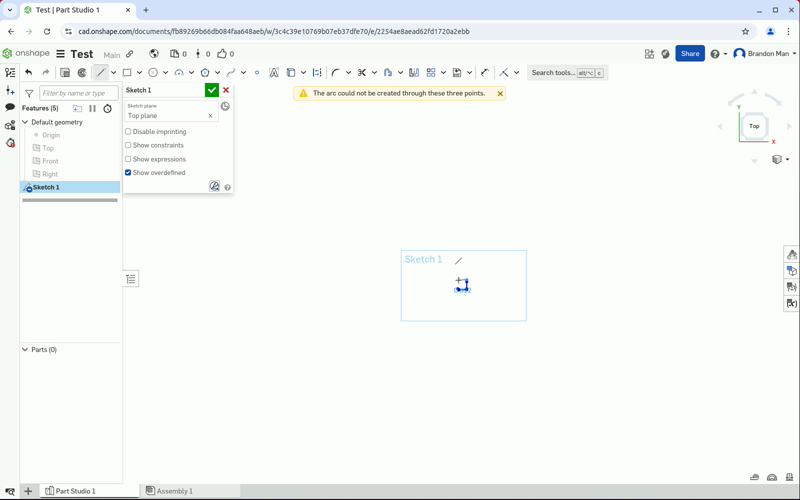
scroll(6)
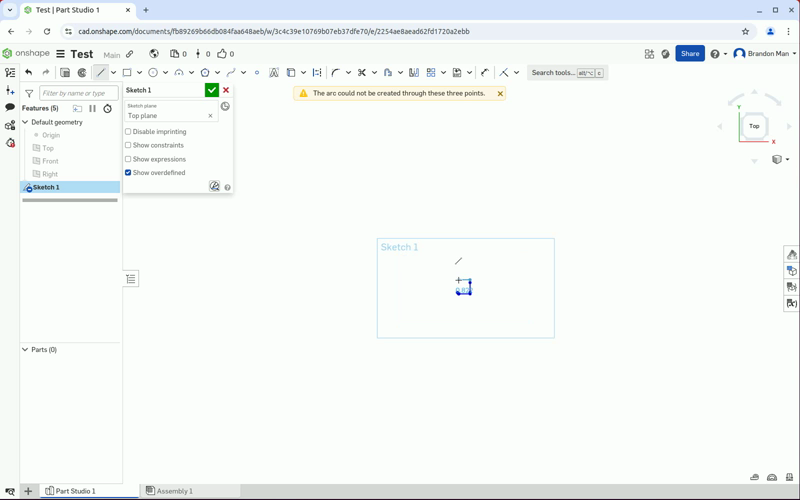
scroll(6)
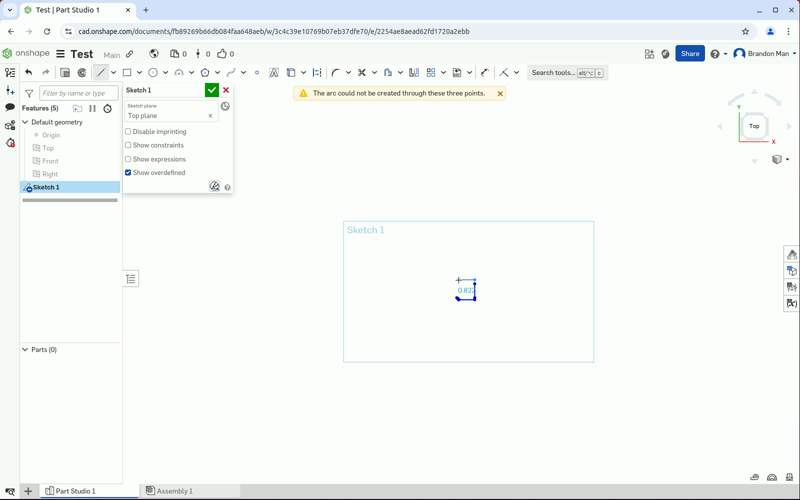
scroll(6)
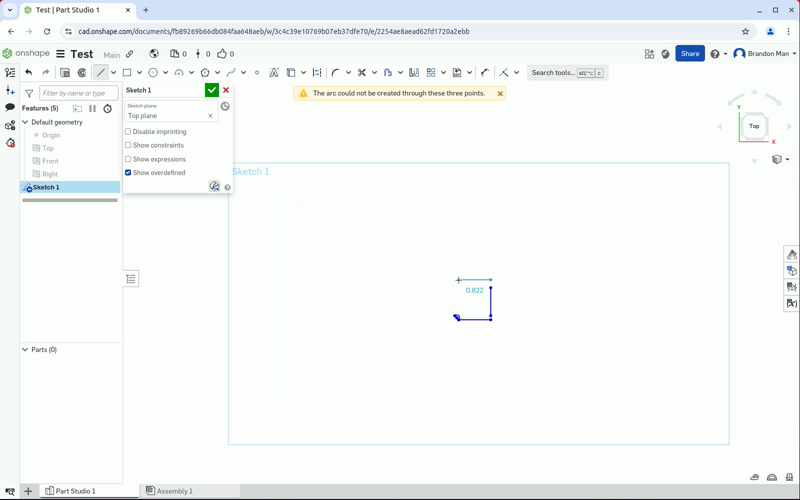
scroll(6)
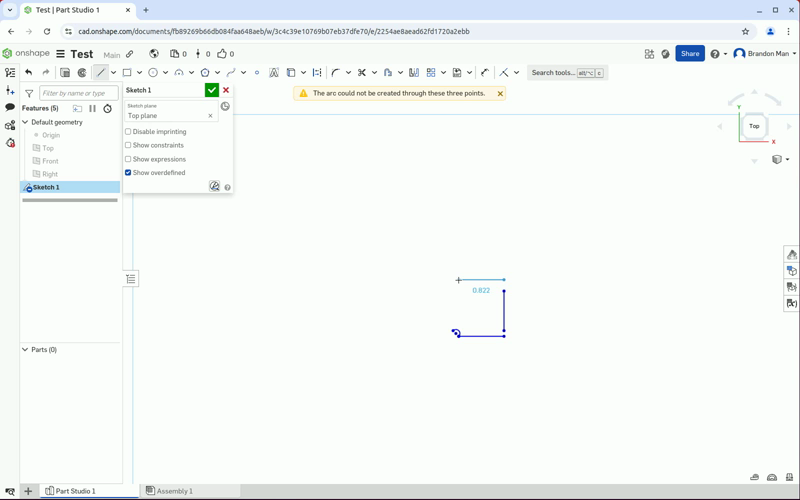
click(458, 279)
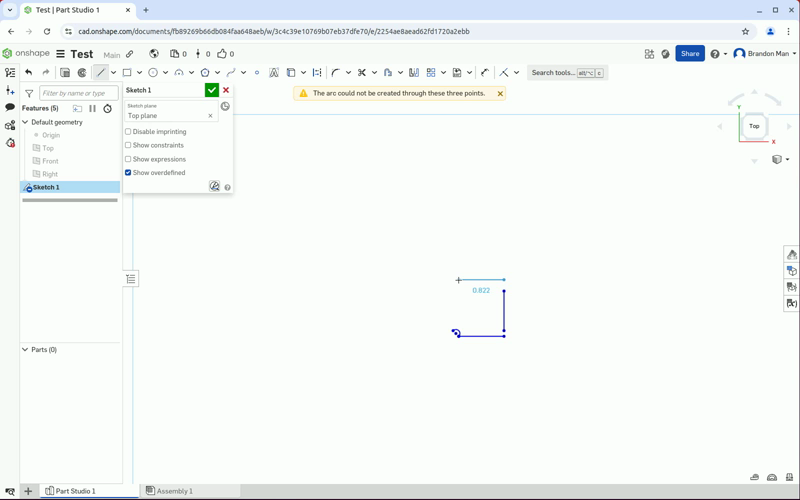
scroll(-6)
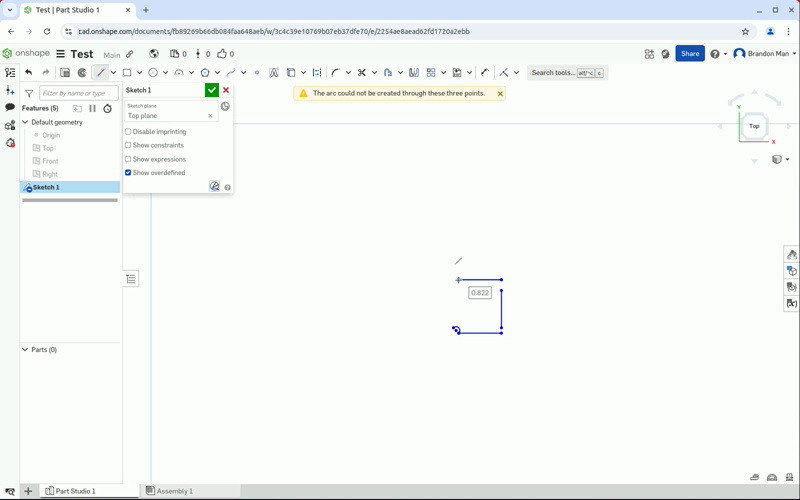
scroll(-6)
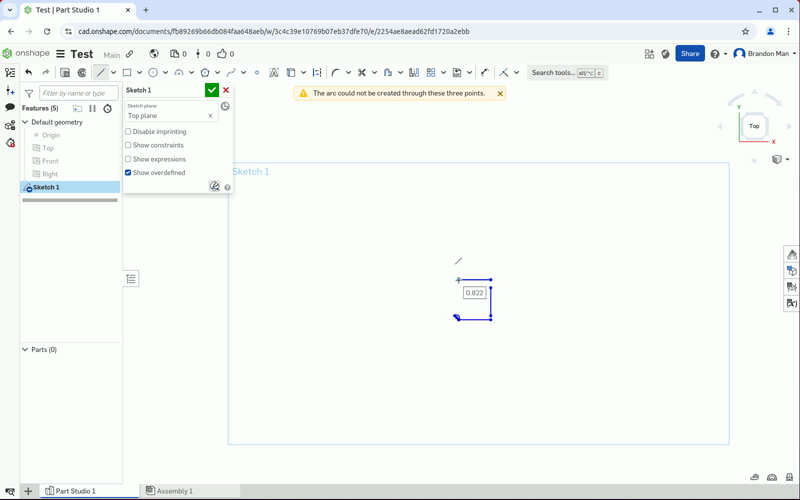
scroll(-6)
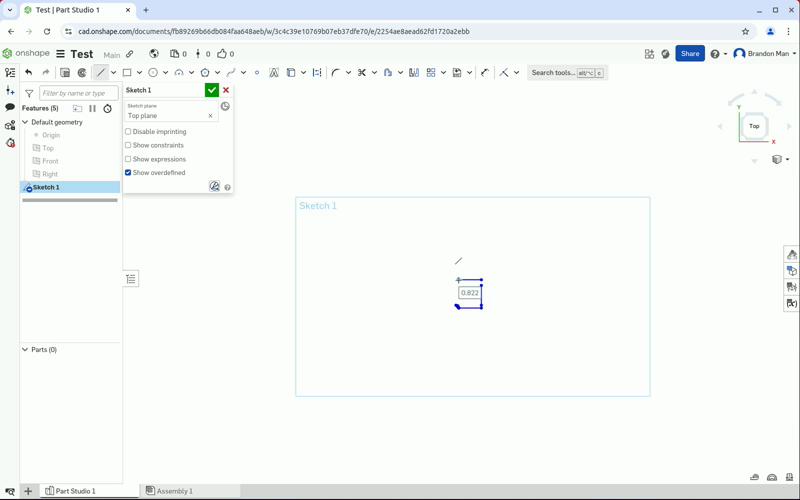
scroll(-6)
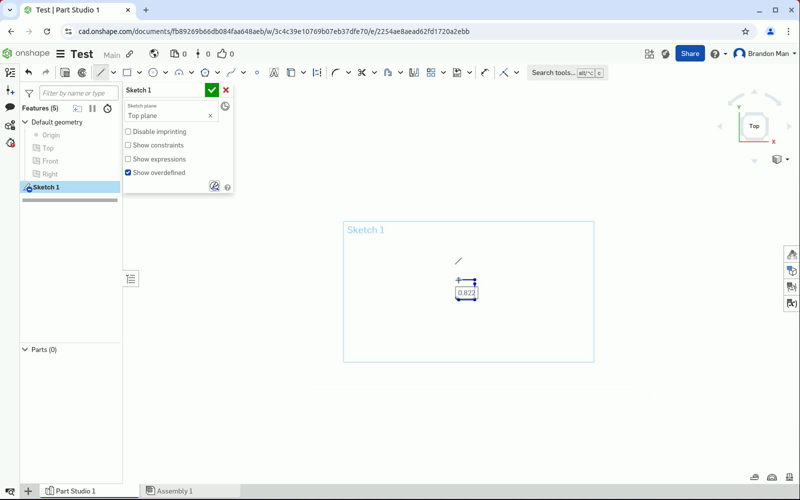
scroll(-6)
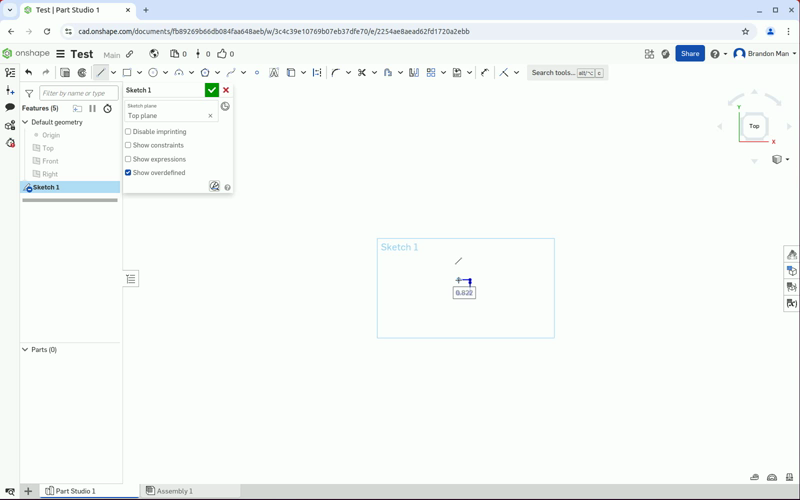
scroll(-6)
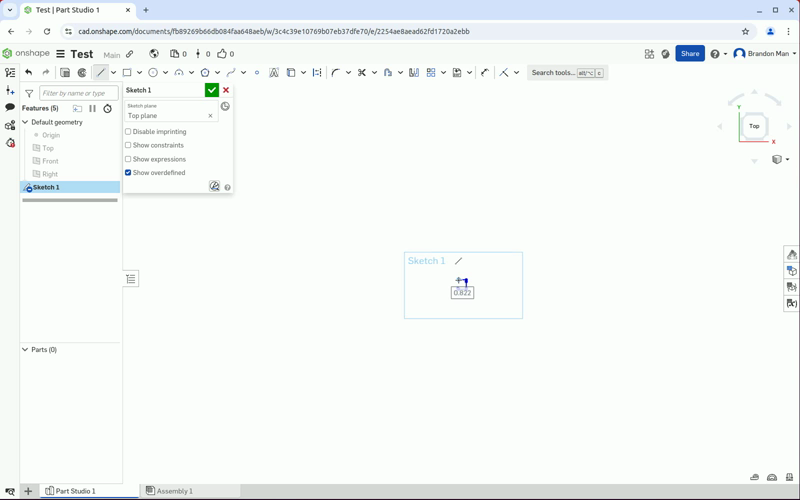
scroll(-6)
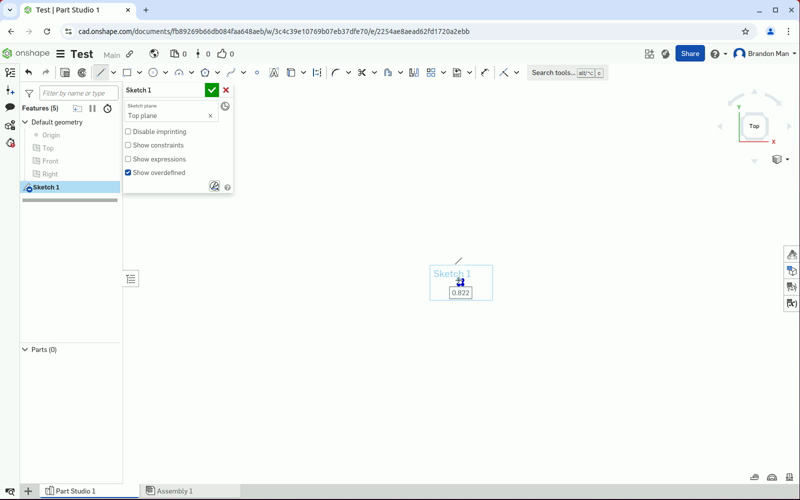
key_up(shift)
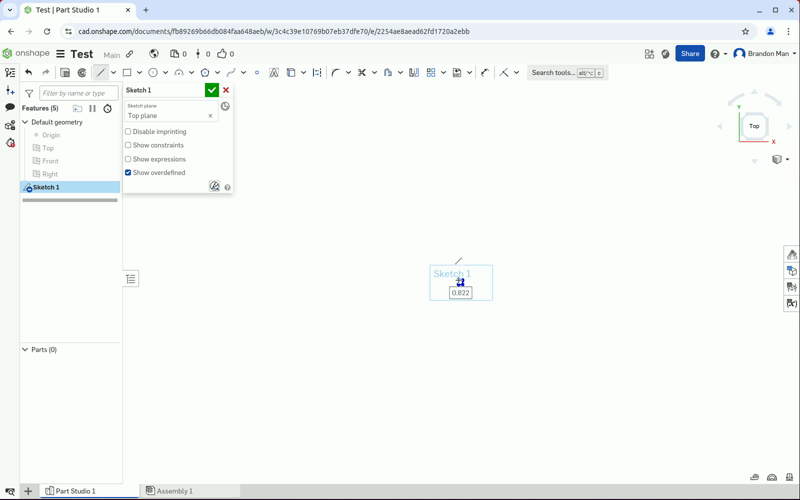
key(esc)
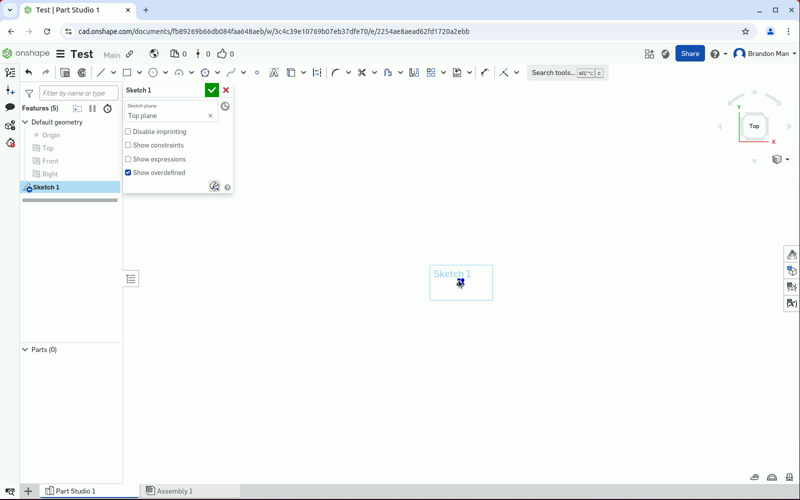
key(a)
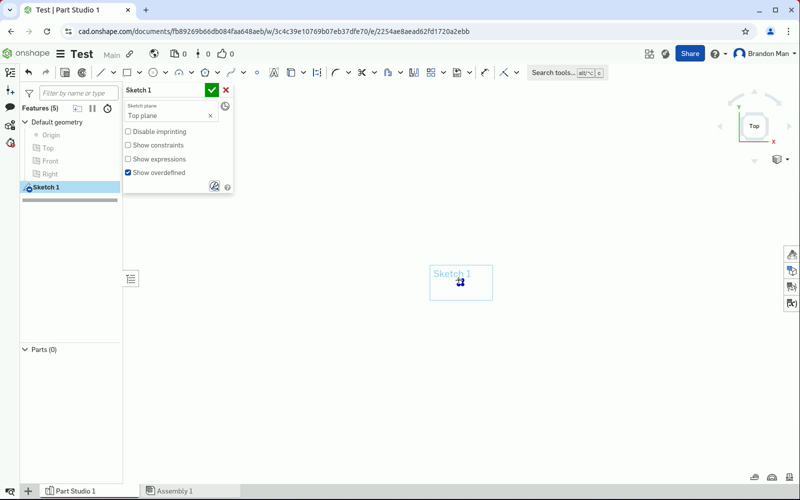
mouse_move(458, 279)
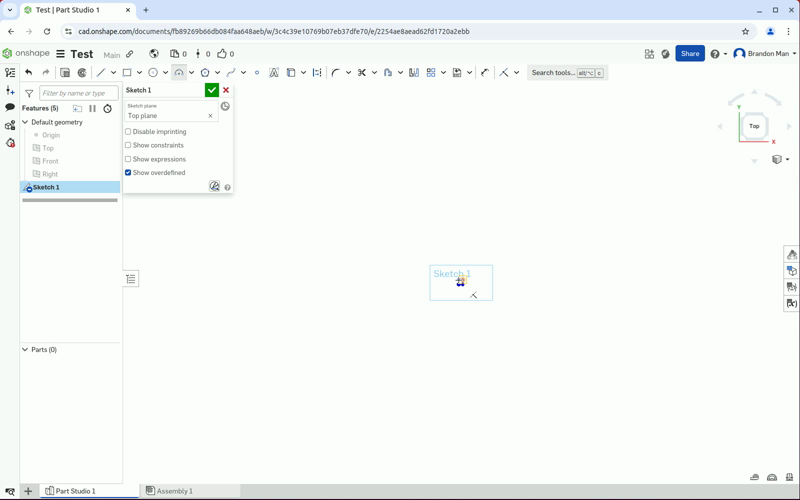
scroll(6)
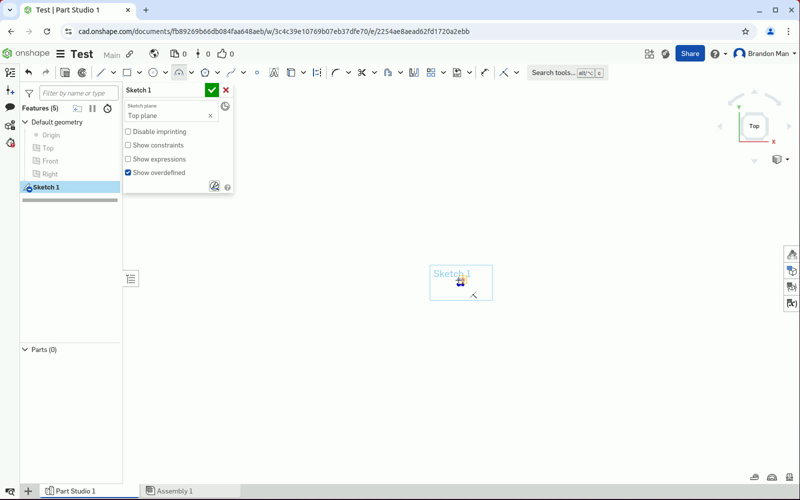
scroll(6)
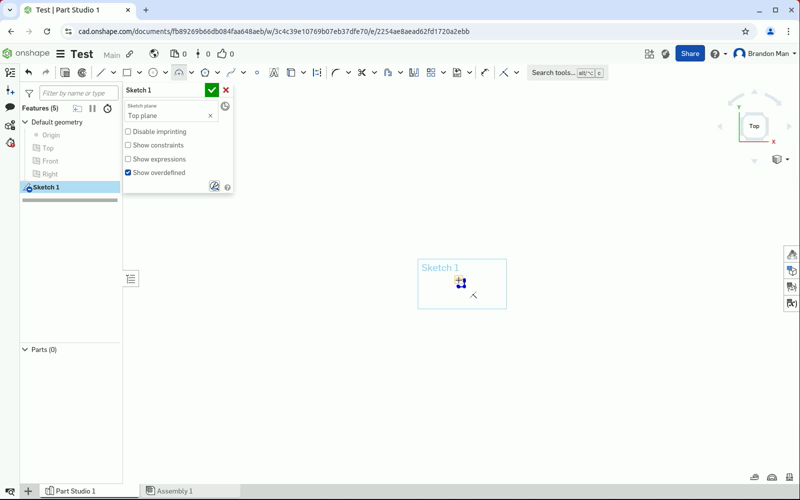
scroll(6)
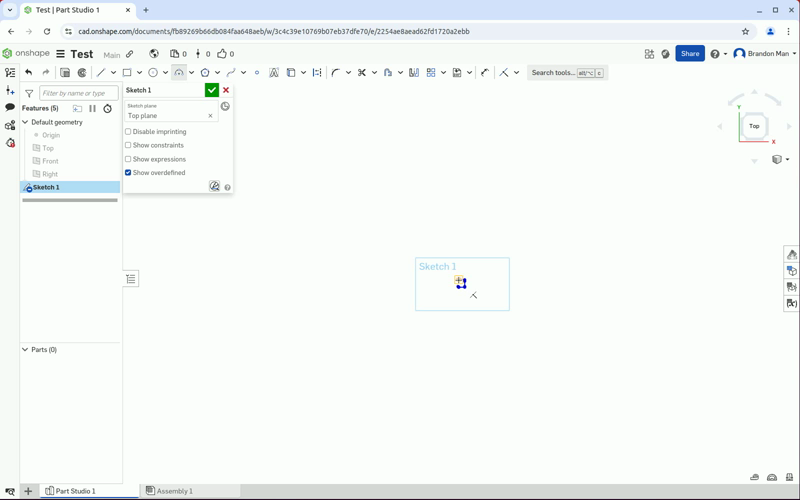
scroll(6)
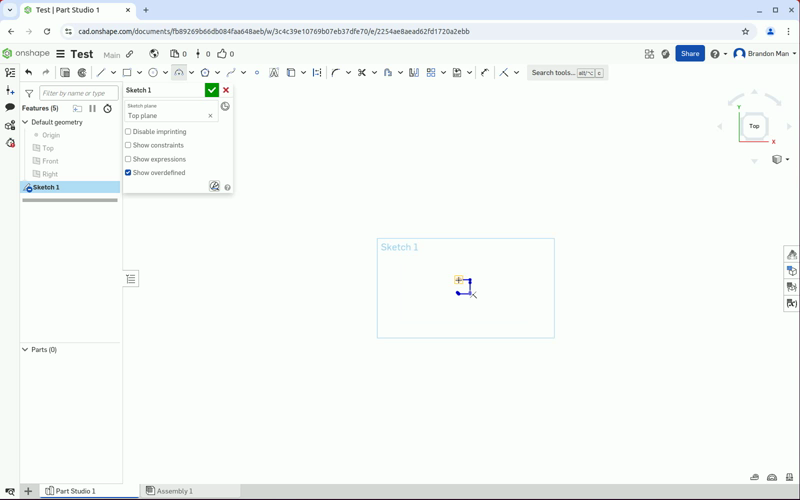
scroll(6)
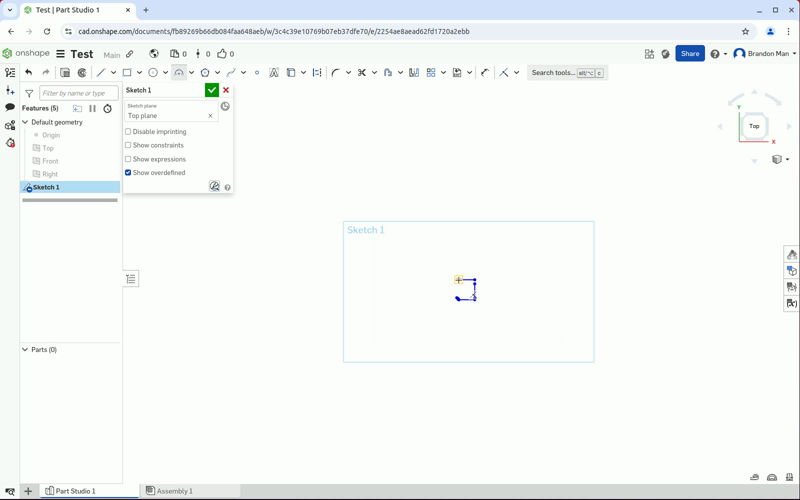
scroll(6)
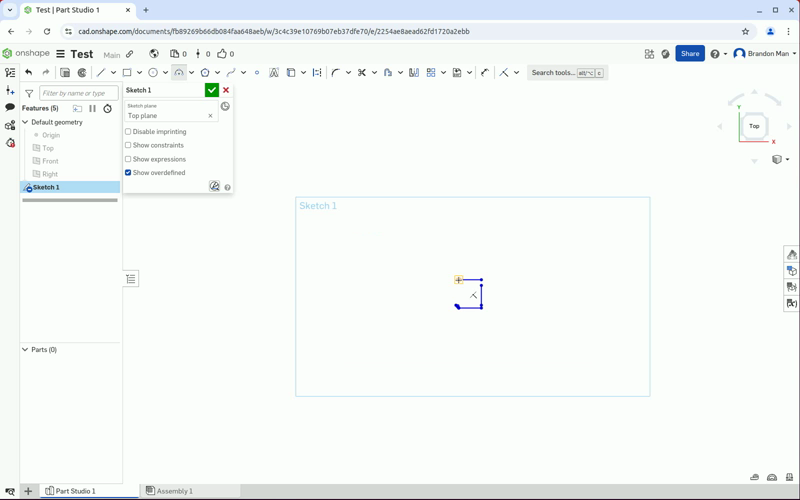
scroll(6)
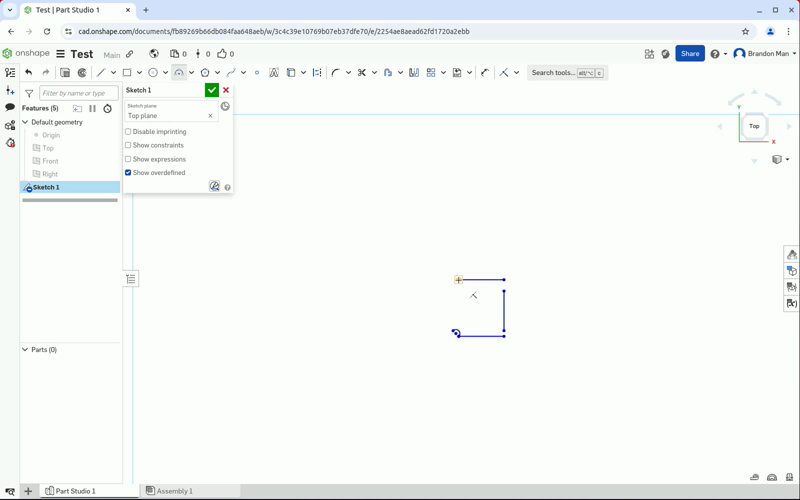
click(458, 279)
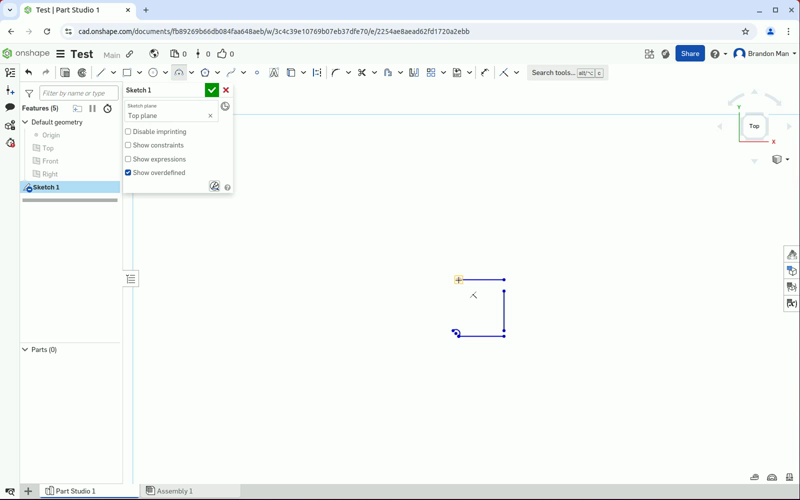
scroll(-6)
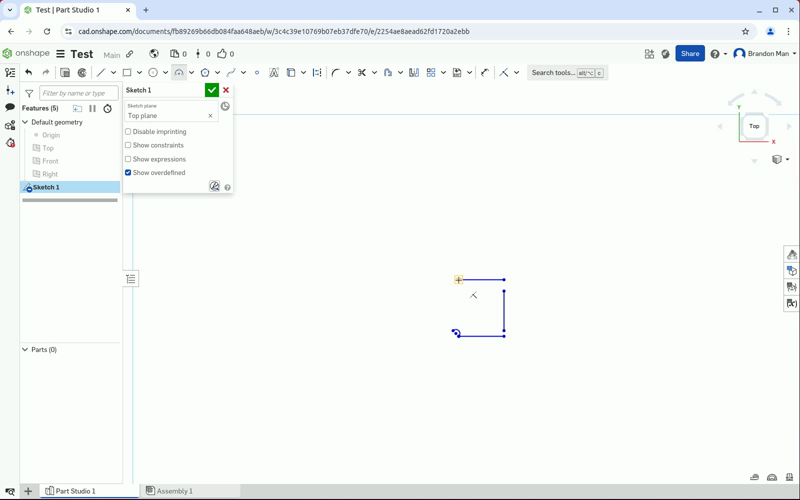
scroll(-6)
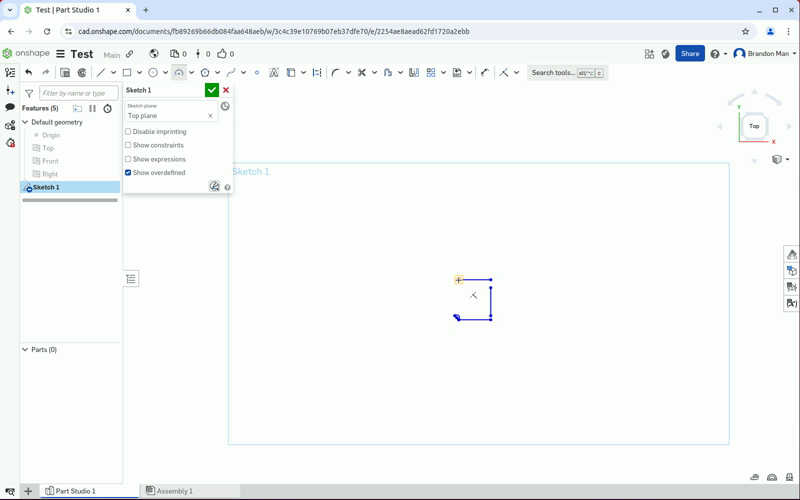
scroll(-6)
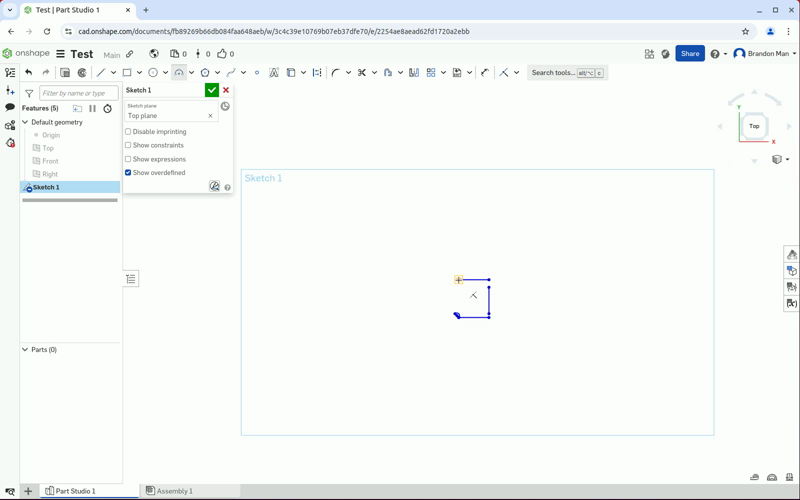
scroll(-6)
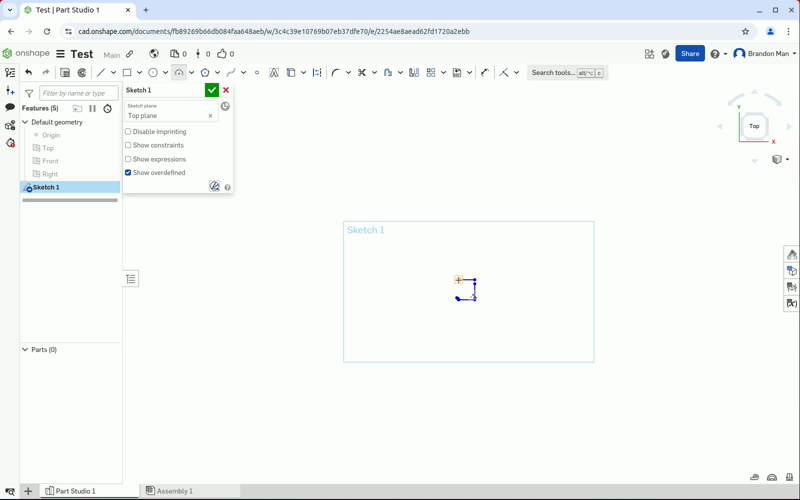
scroll(-6)
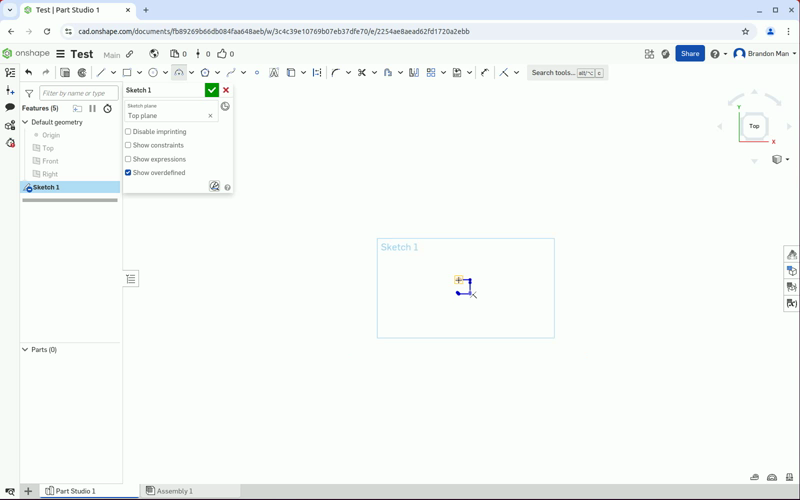
scroll(-6)
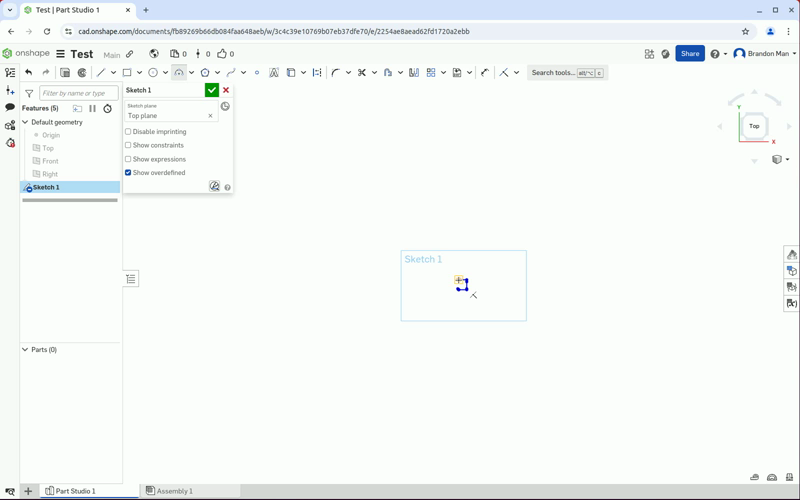
scroll(-6)
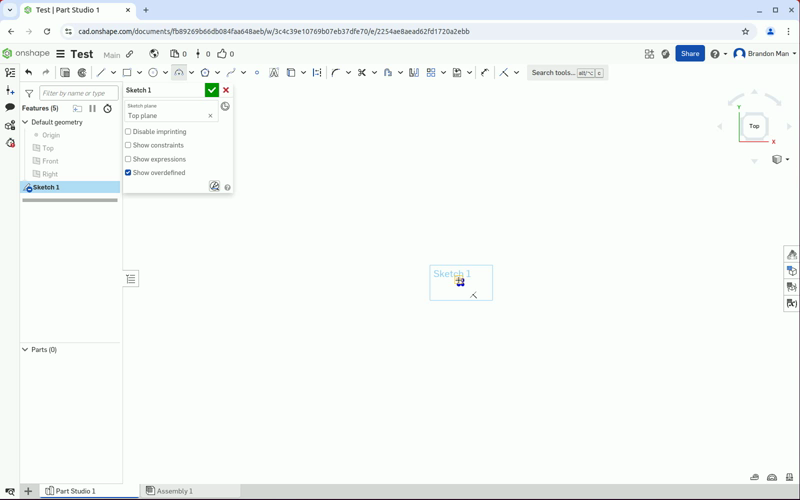
key_down(shift)
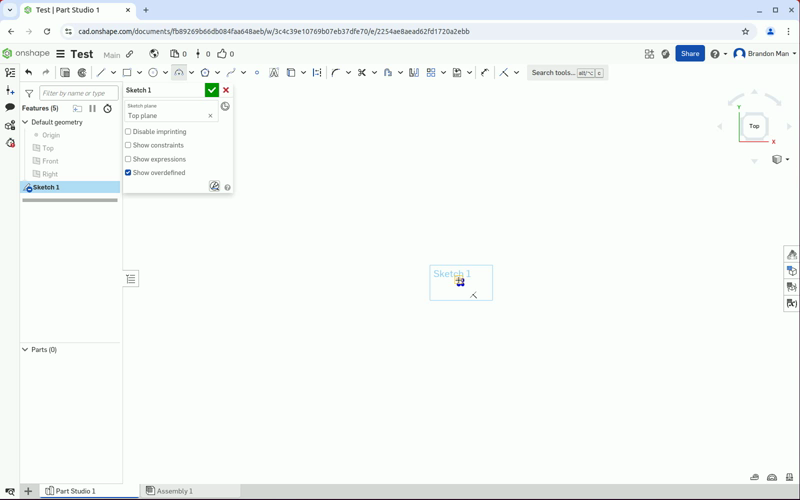
mouse_move(458, 280)
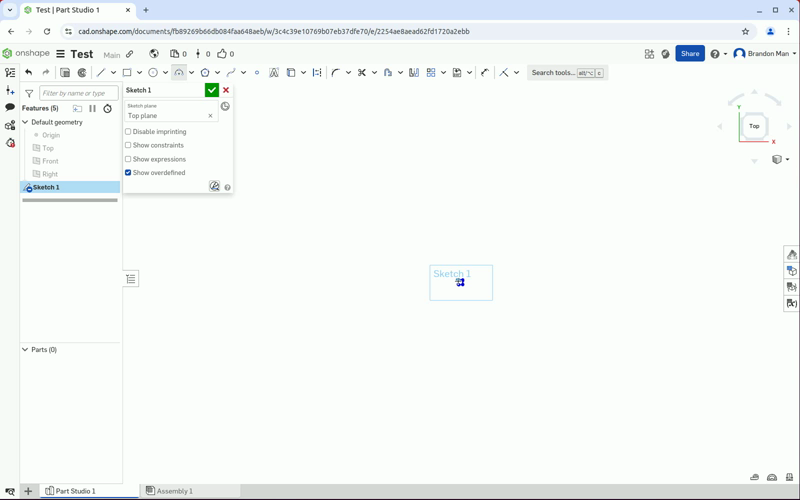
scroll(6)
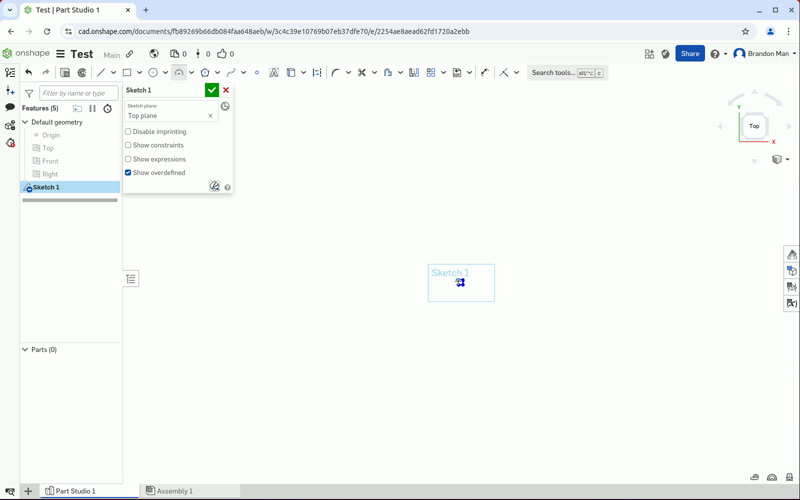
scroll(6)
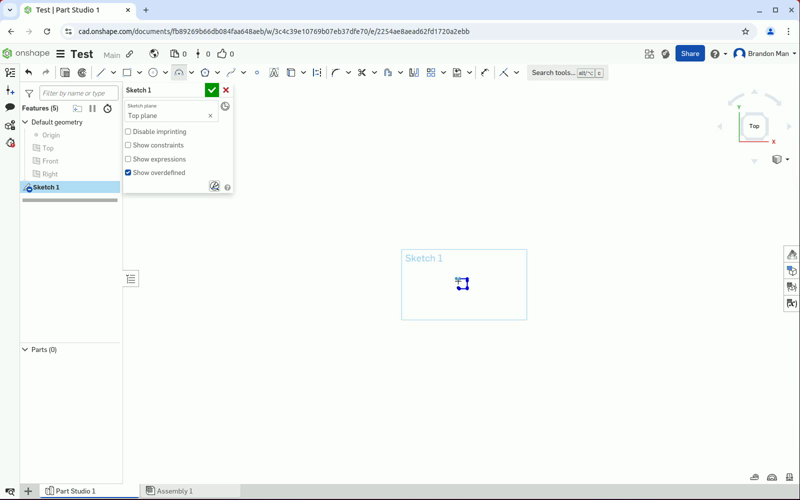
scroll(6)
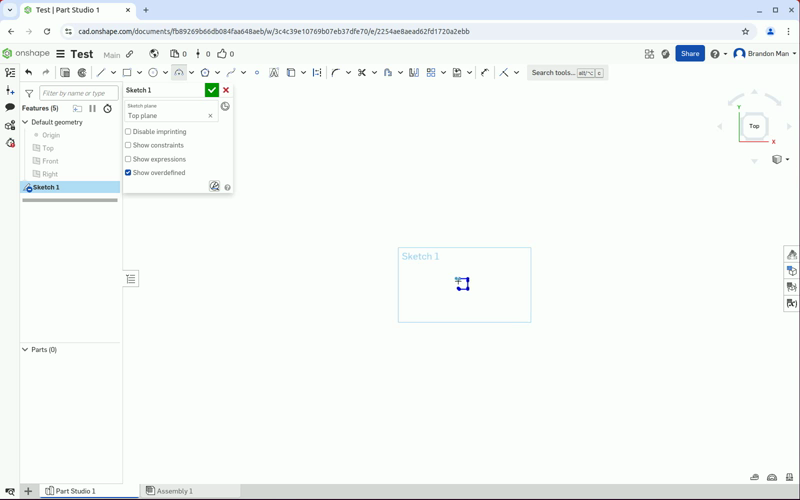
scroll(6)
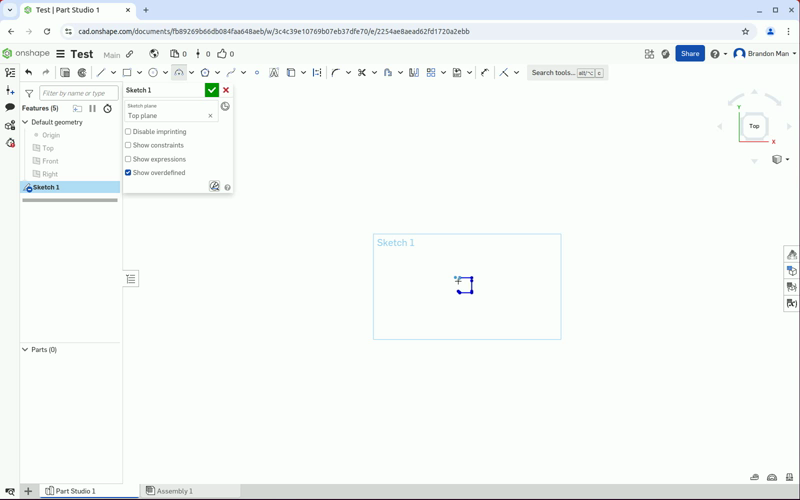
scroll(6)
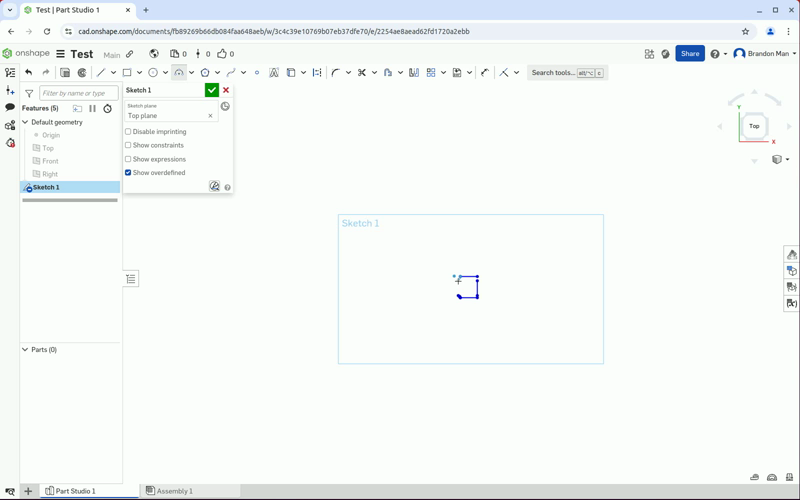
scroll(6)
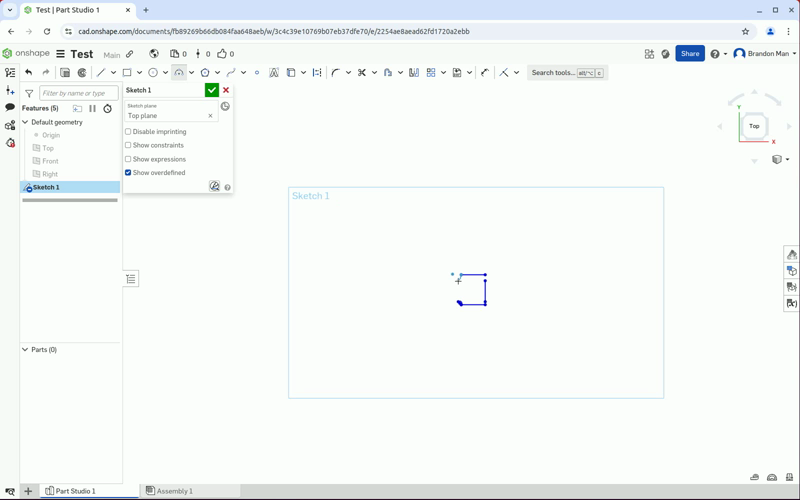
scroll(6)
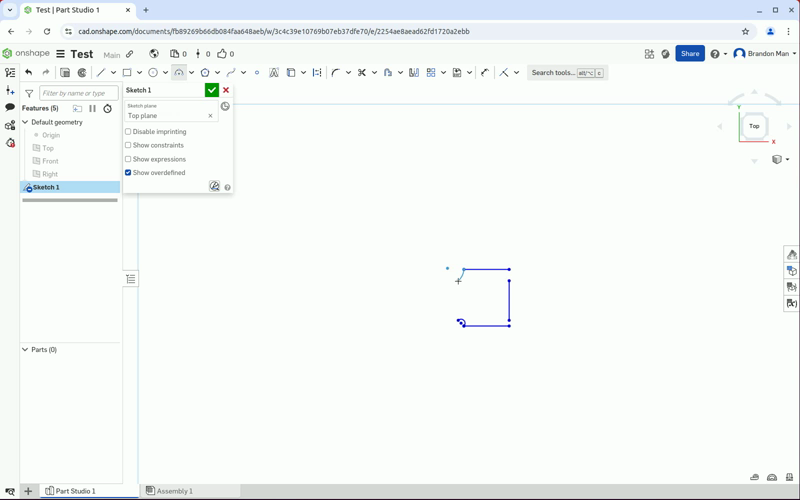
click(458, 280)
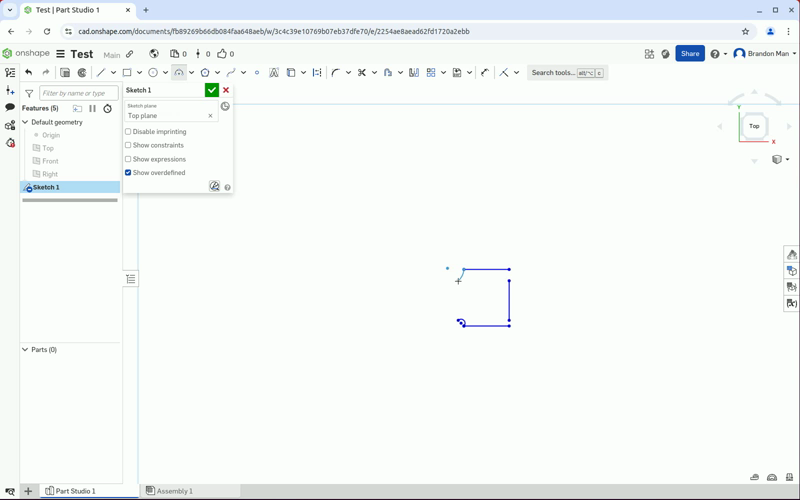
scroll(-6)
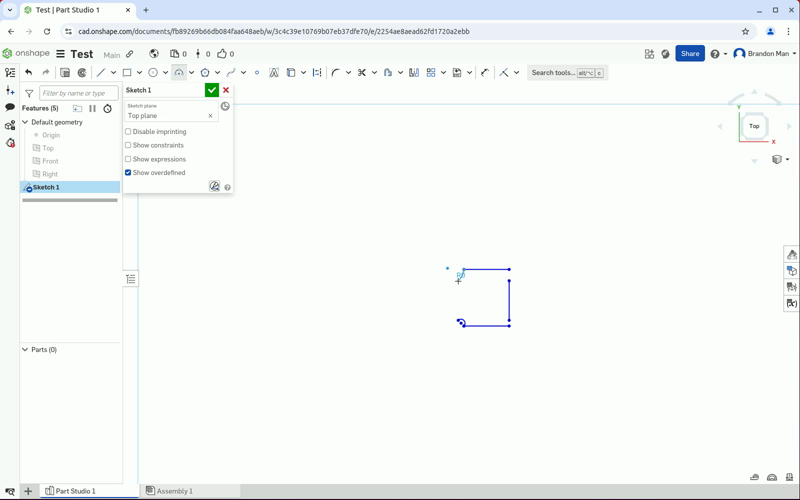
scroll(-6)
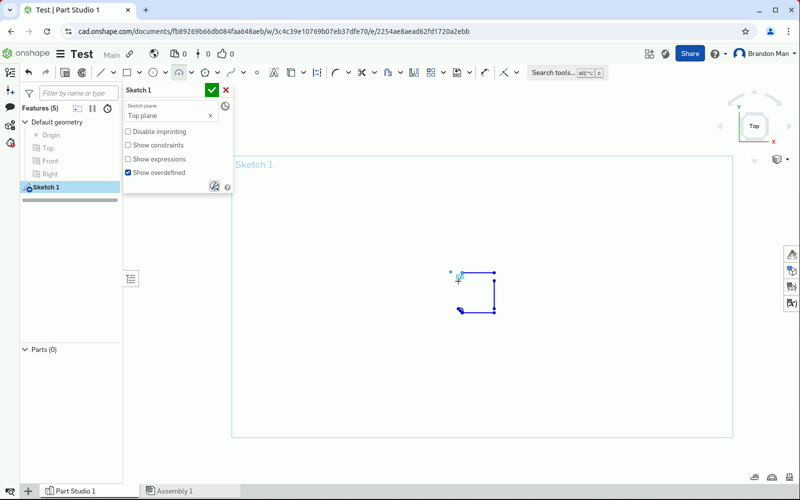
scroll(-6)
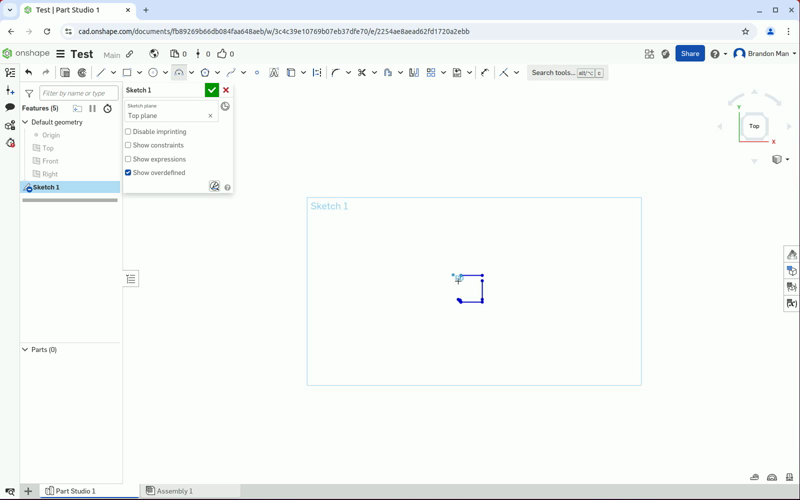
scroll(-6)
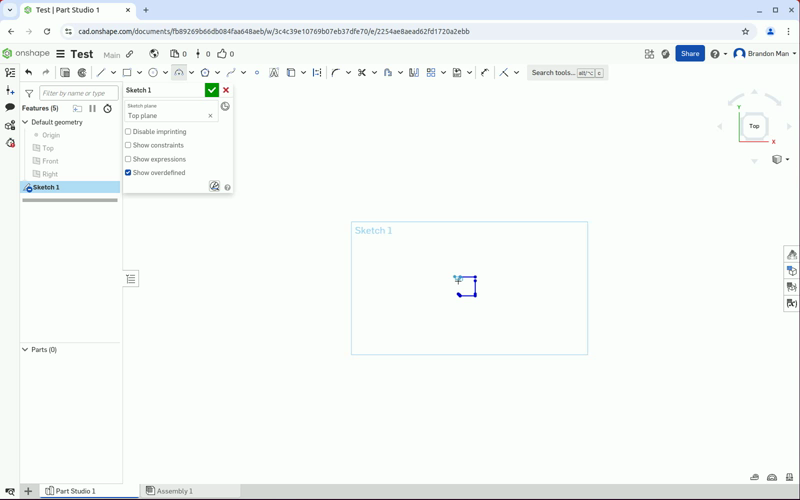
scroll(-6)
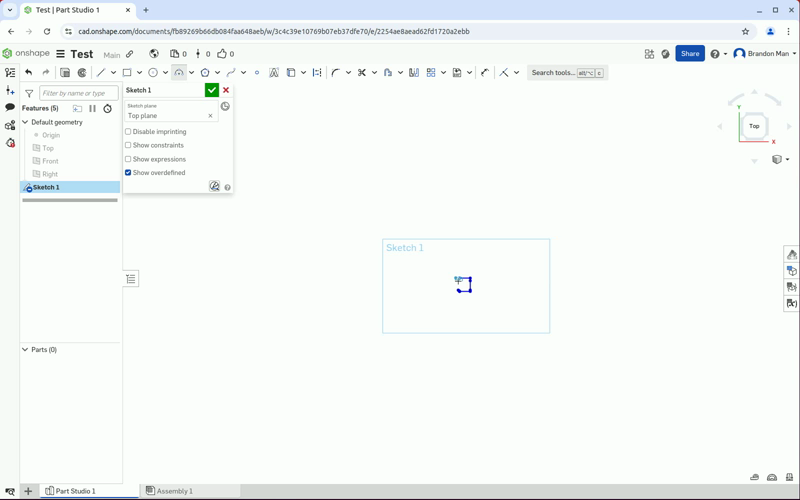
scroll(-6)
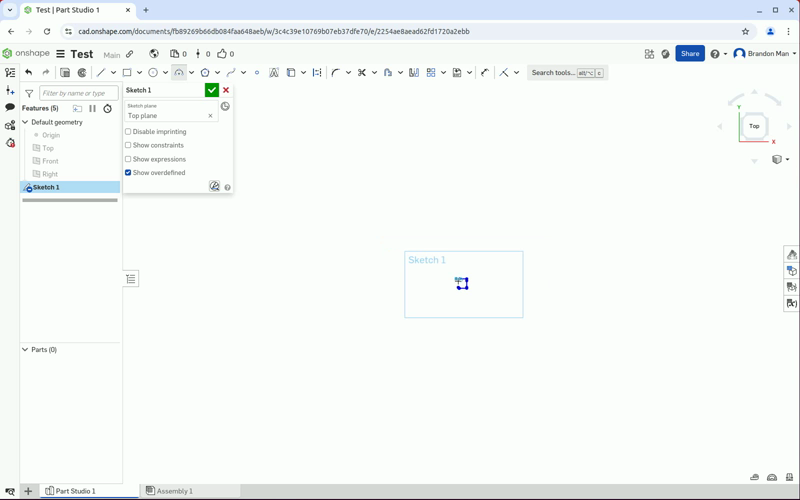
scroll(-6)
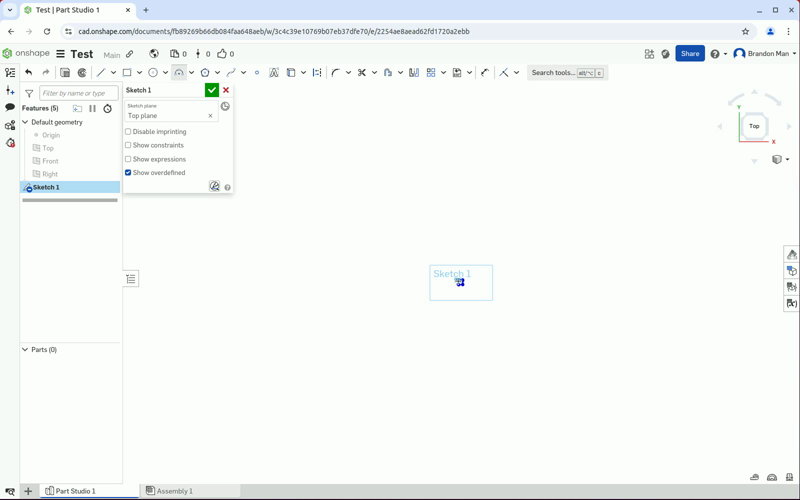
mouse_move(458, 280)
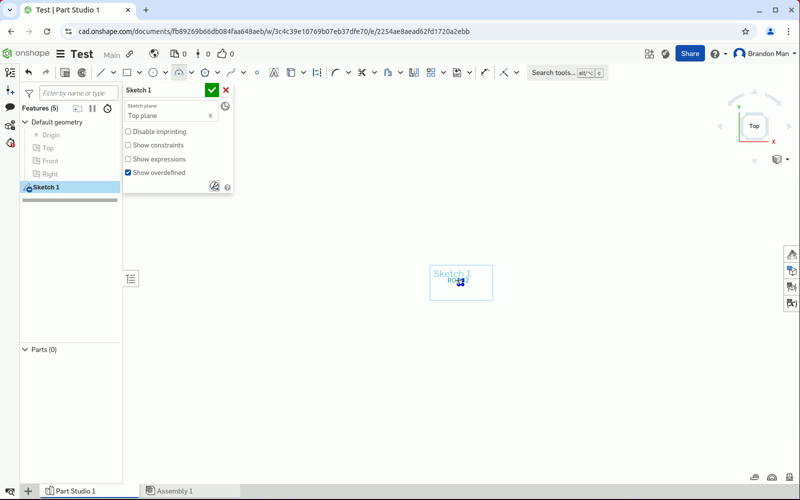
scroll(6)
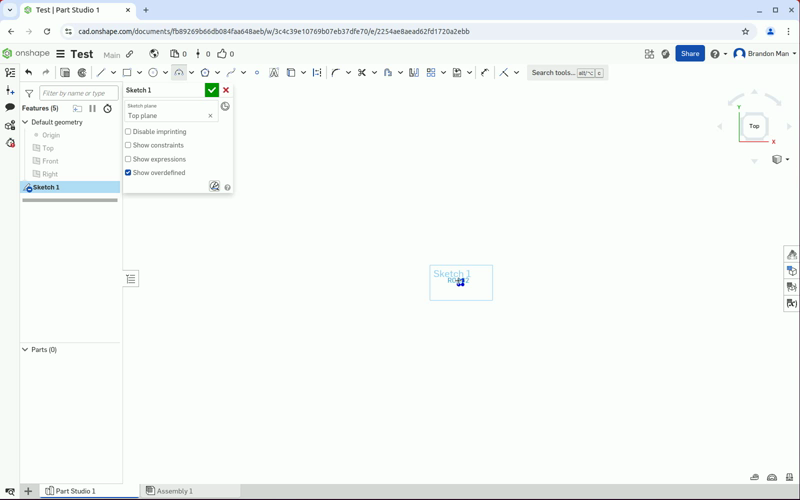
scroll(6)
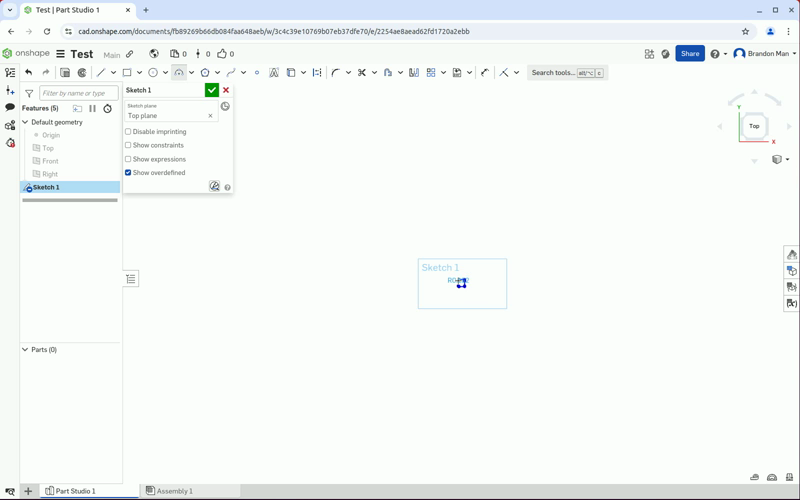
scroll(6)
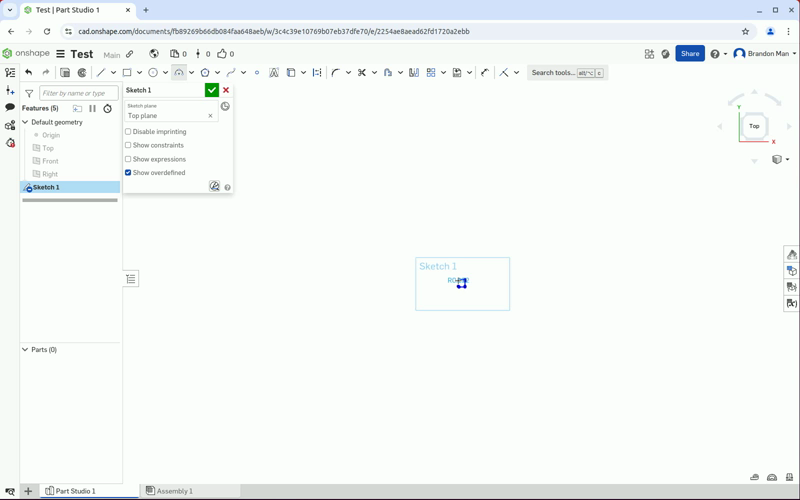
scroll(6)
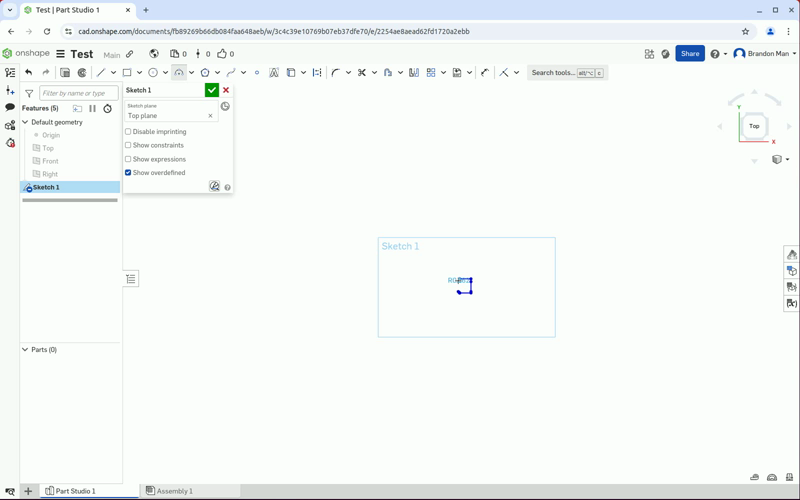
scroll(6)
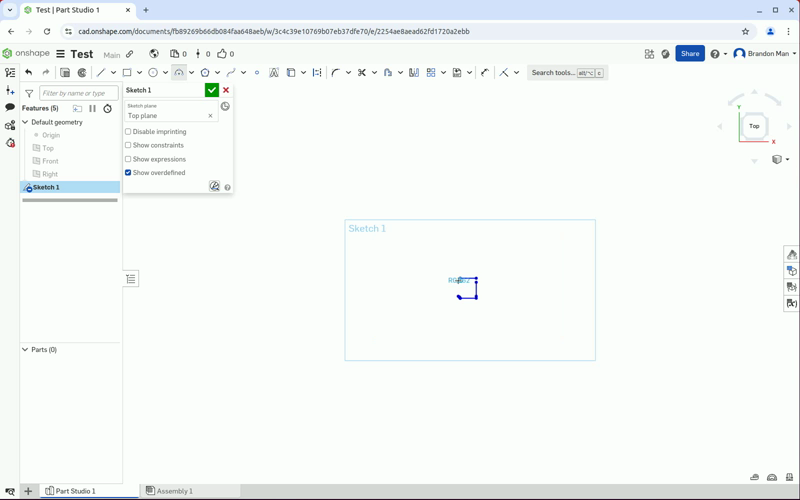
scroll(6)
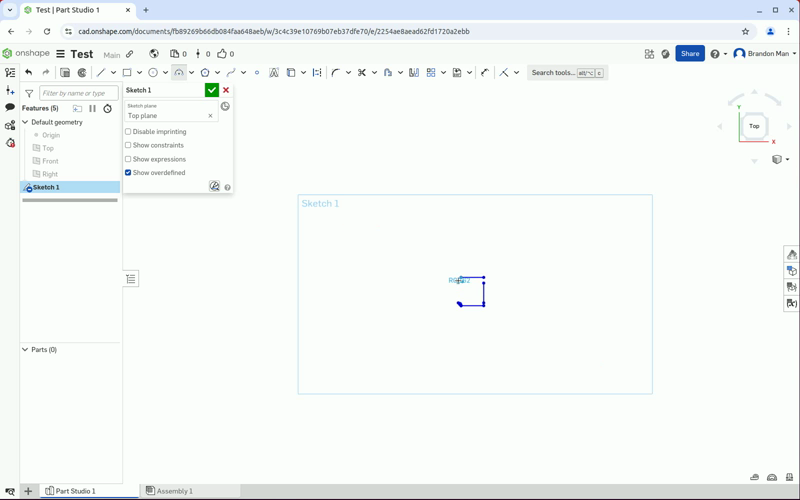
scroll(6)
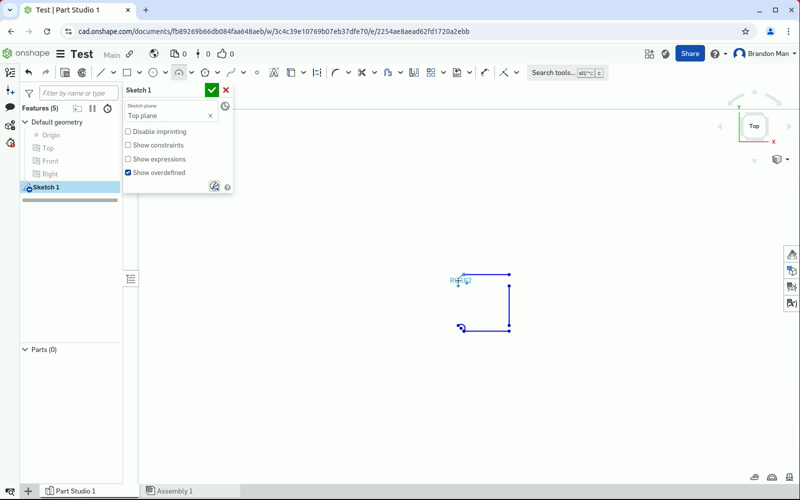
click(458, 280)
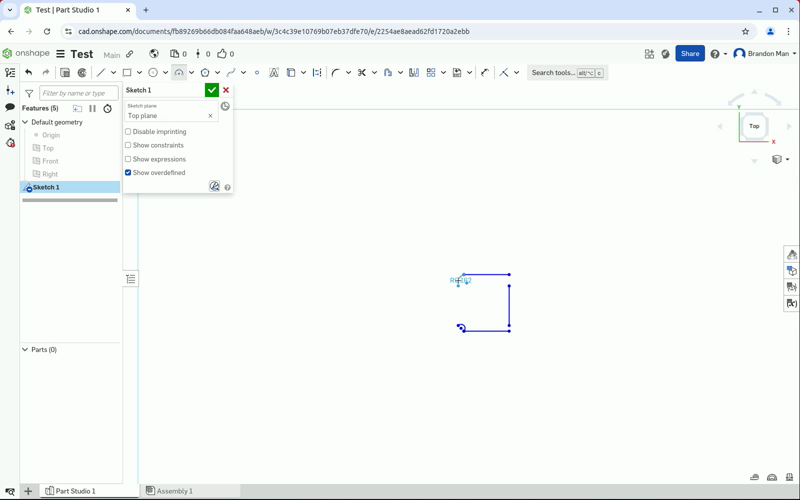
scroll(-6)
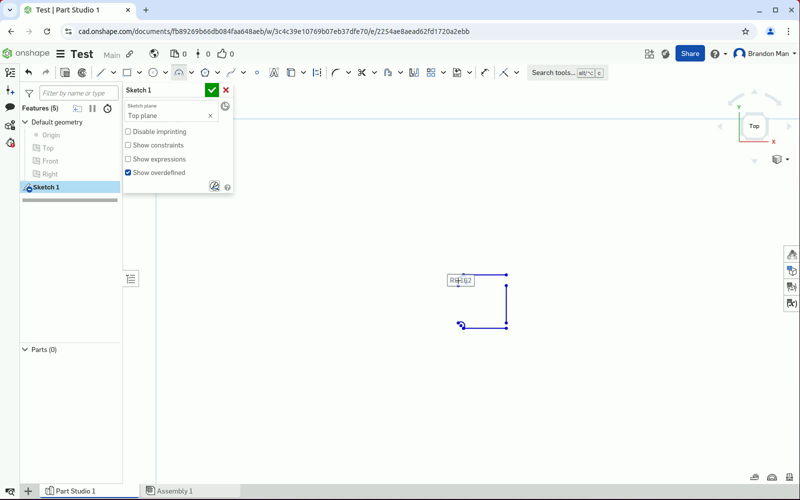
scroll(-6)
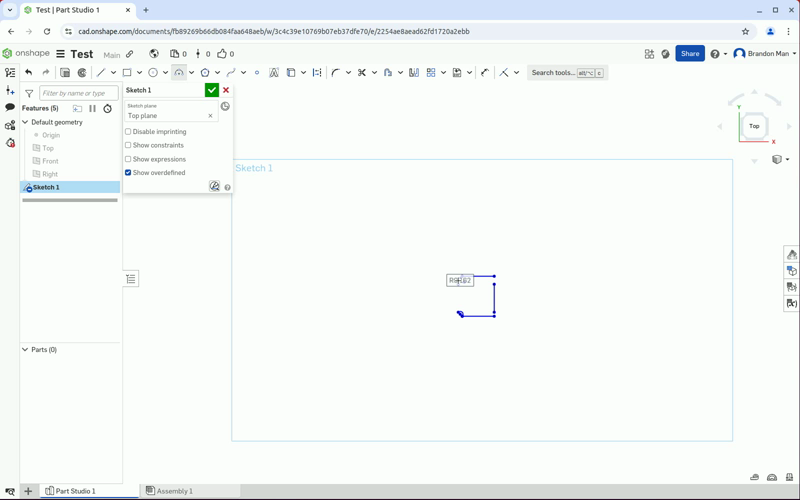
scroll(-6)
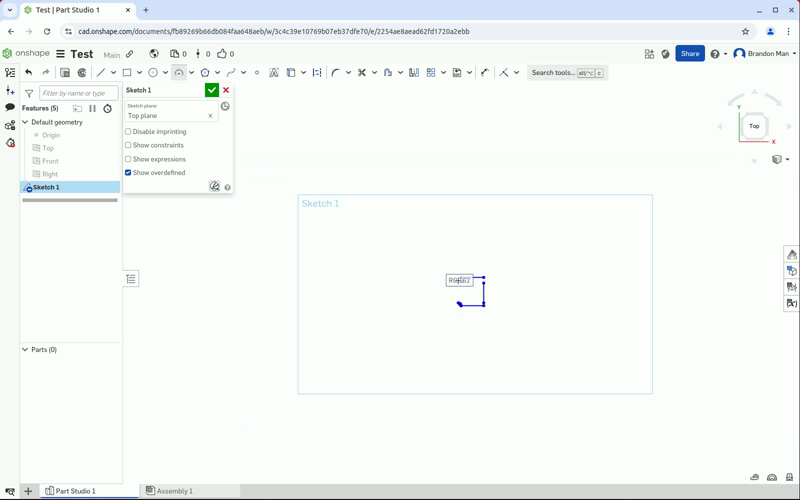
scroll(-6)
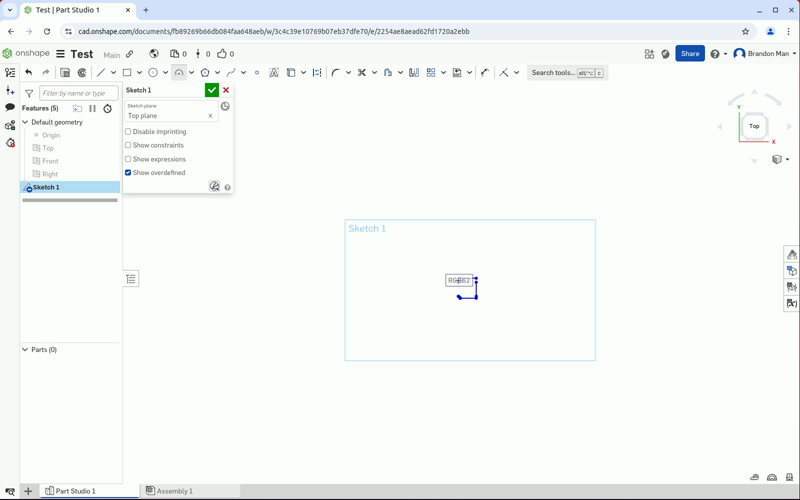
scroll(-6)
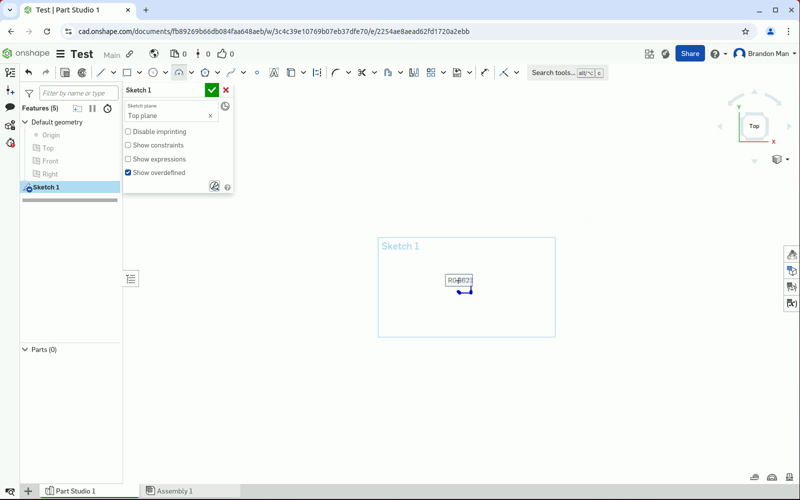
scroll(-6)
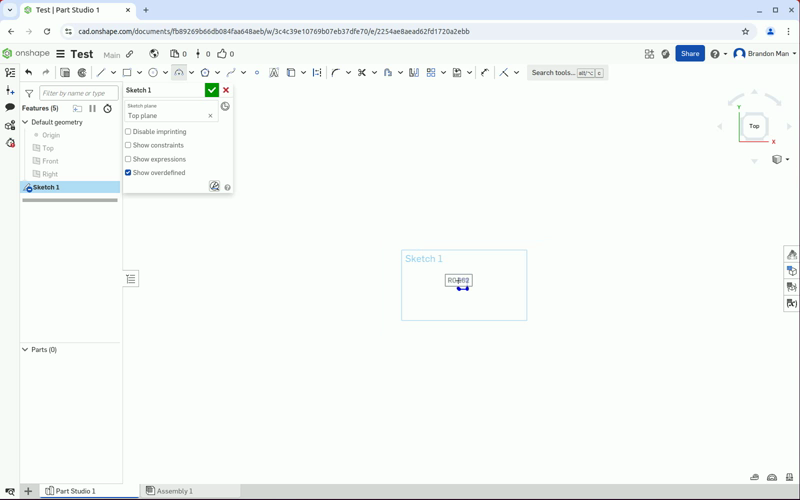
scroll(-6)
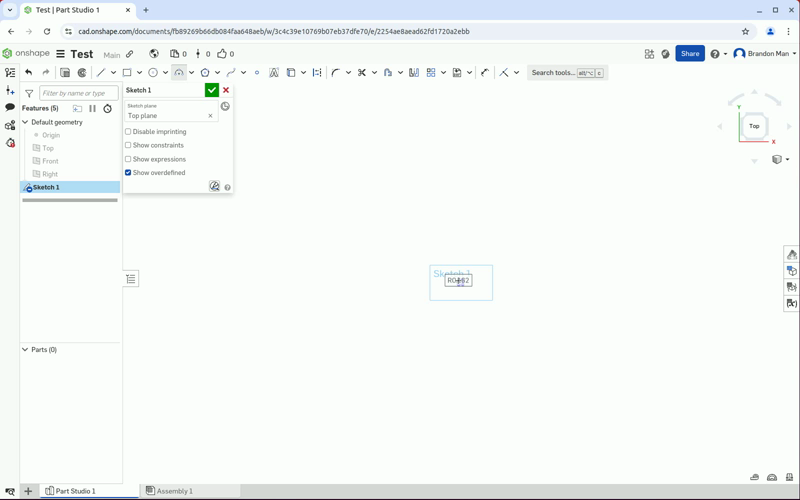
key_up(shift)
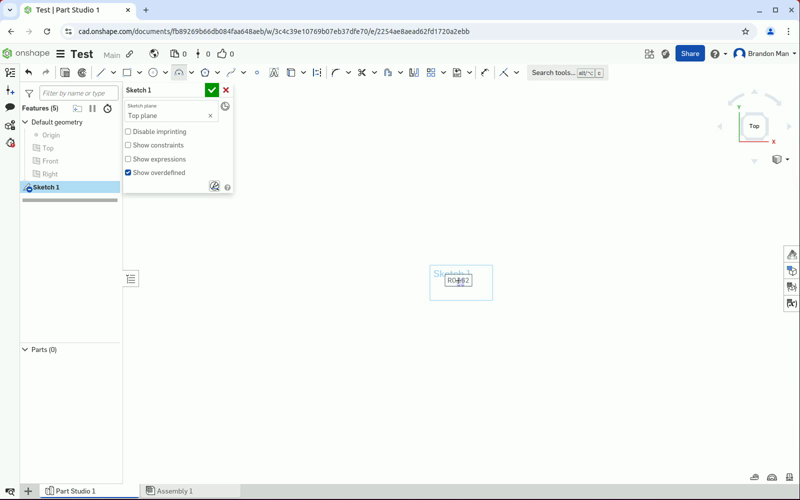
key(esc)
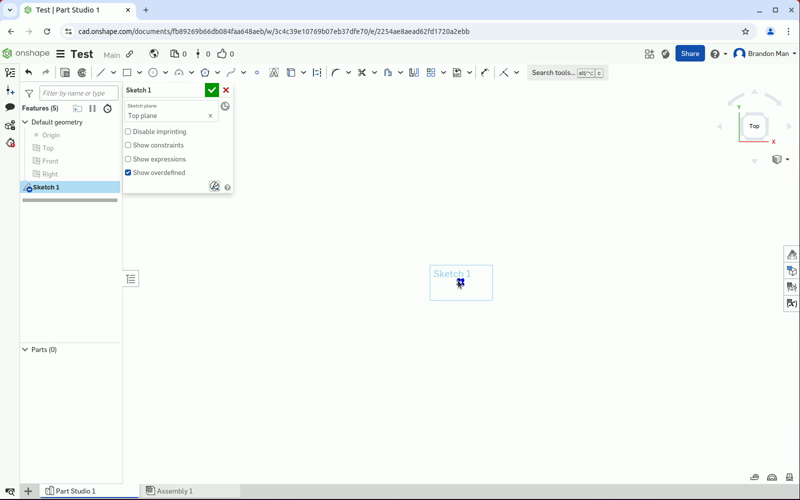
key(l)
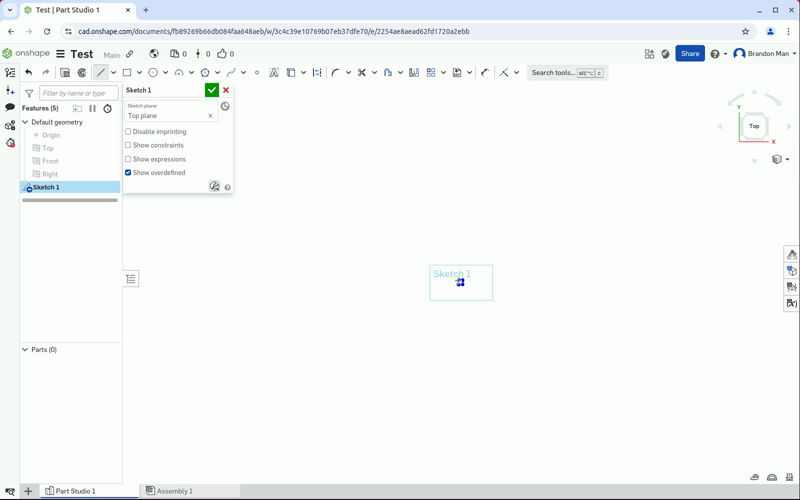
mouse_move(458, 280)
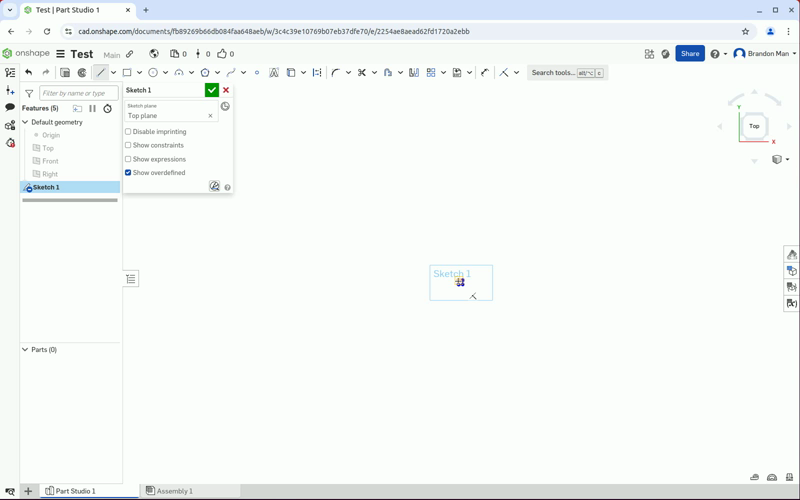
scroll(6)
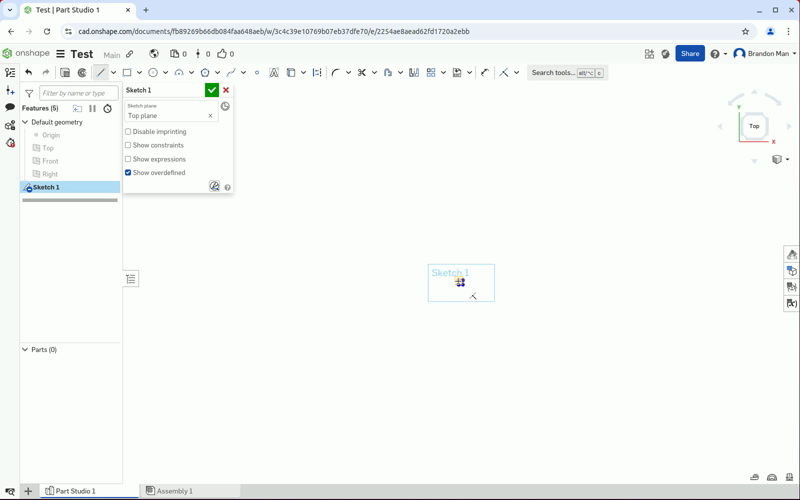
scroll(6)
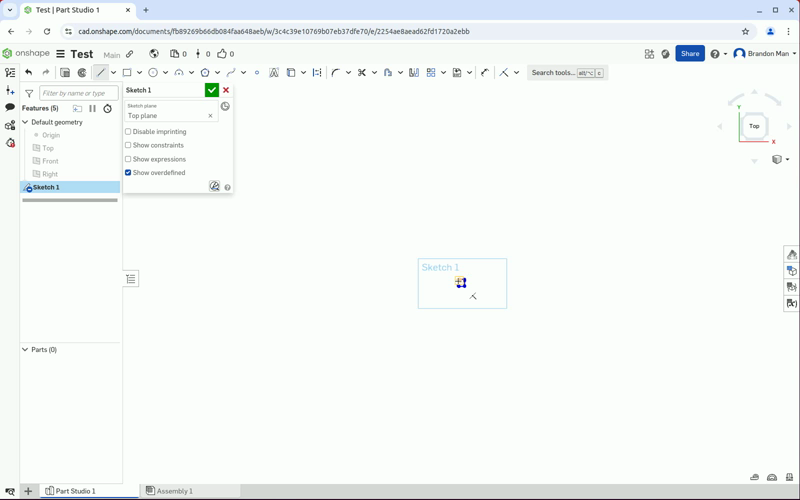
scroll(6)
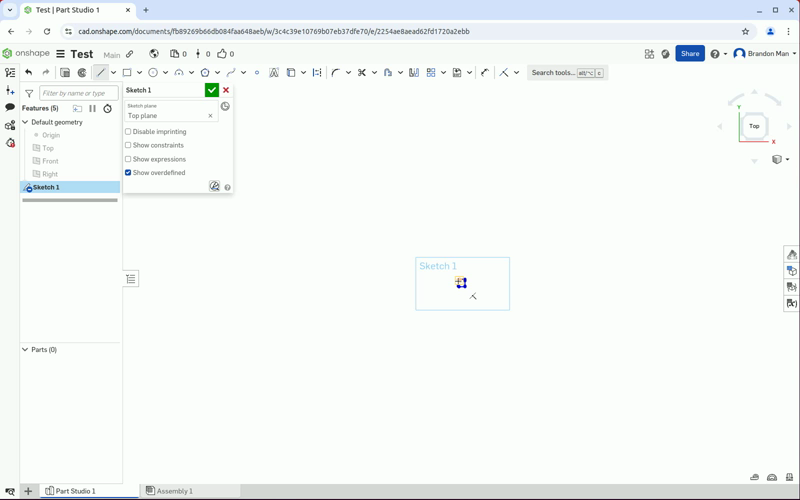
scroll(6)
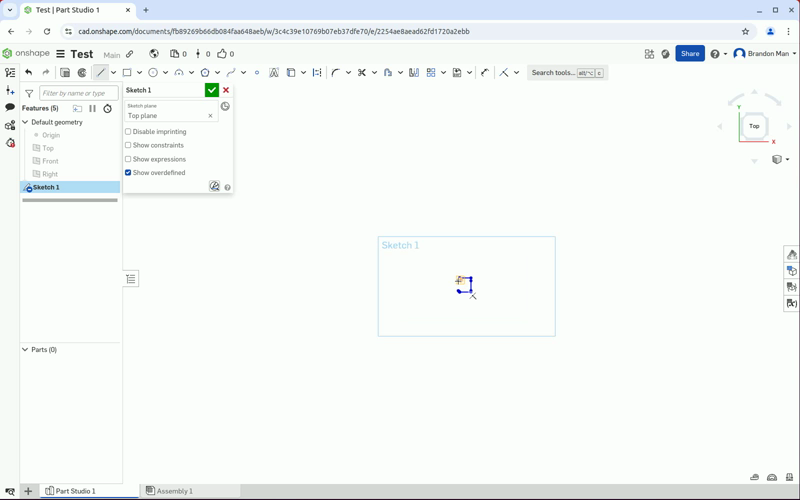
scroll(6)
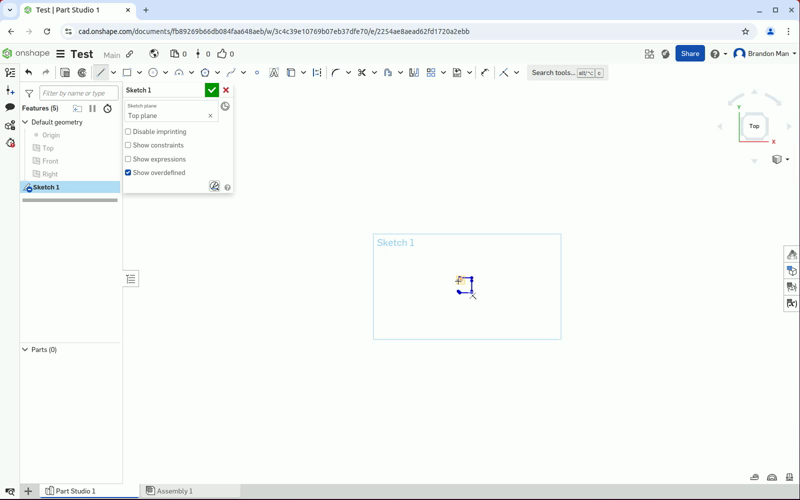
scroll(6)
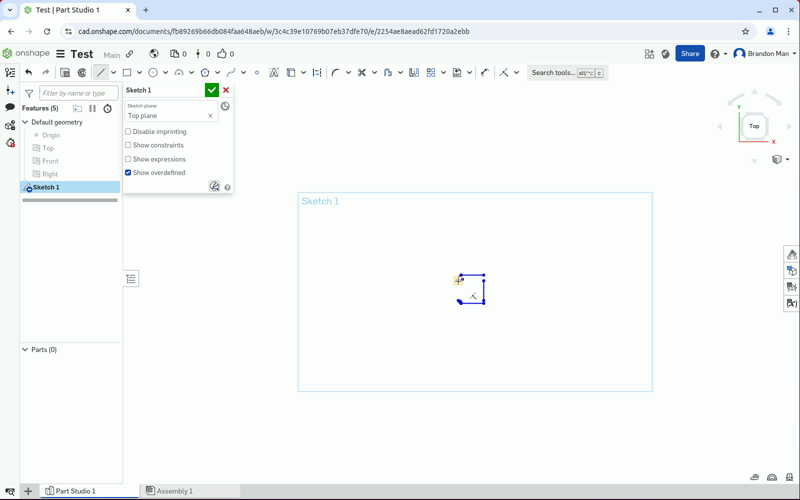
scroll(6)
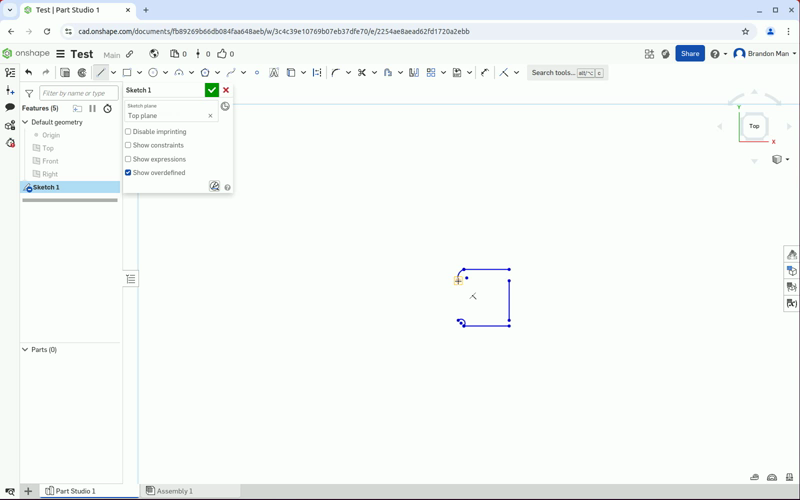
click(458, 280)
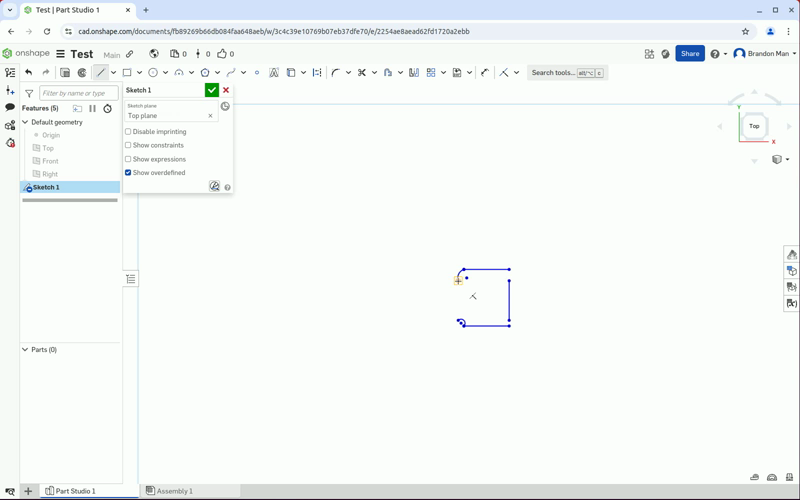
scroll(-6)
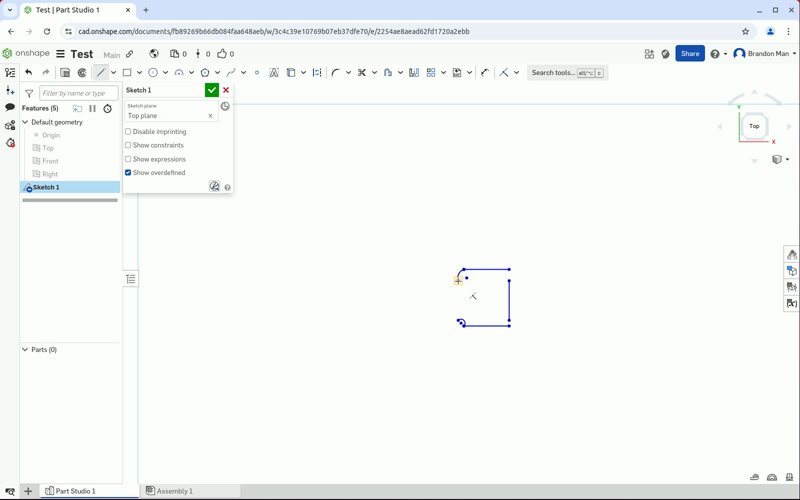
scroll(-6)
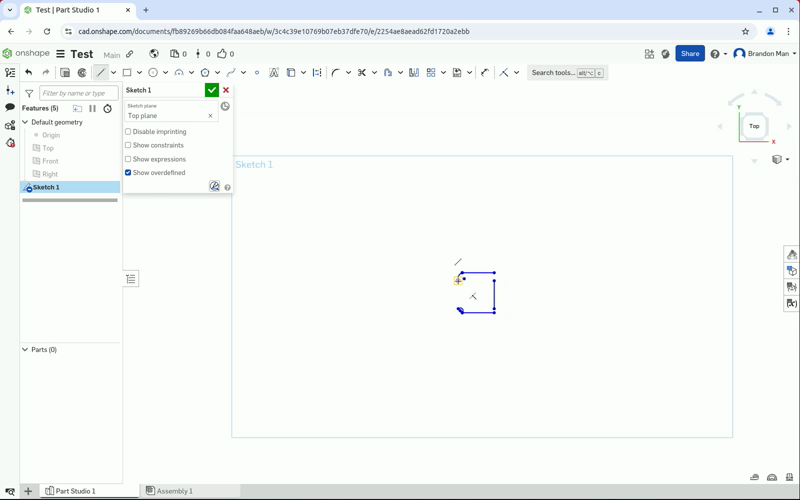
scroll(-6)
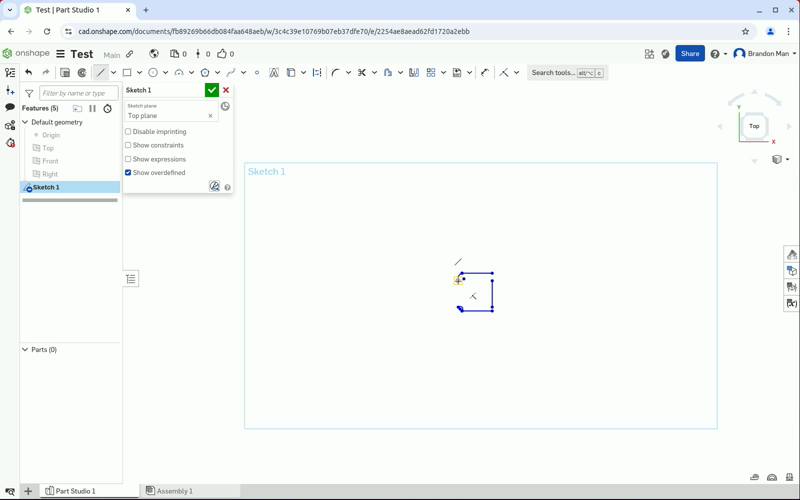
scroll(-6)
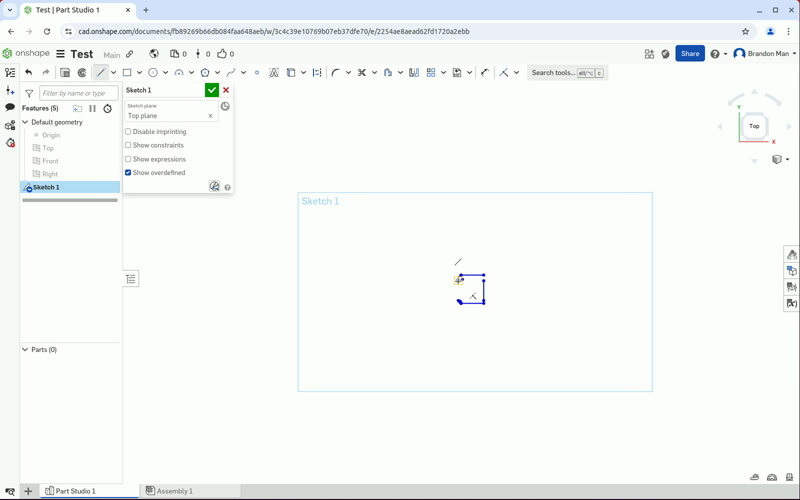
scroll(-6)
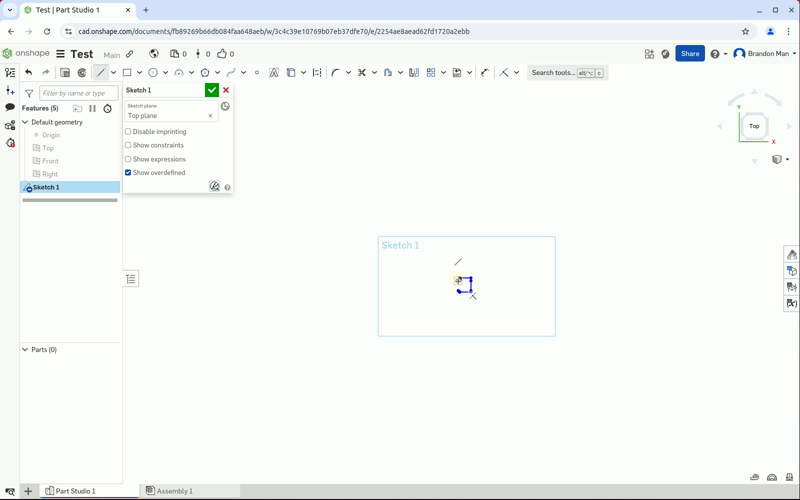
scroll(-6)
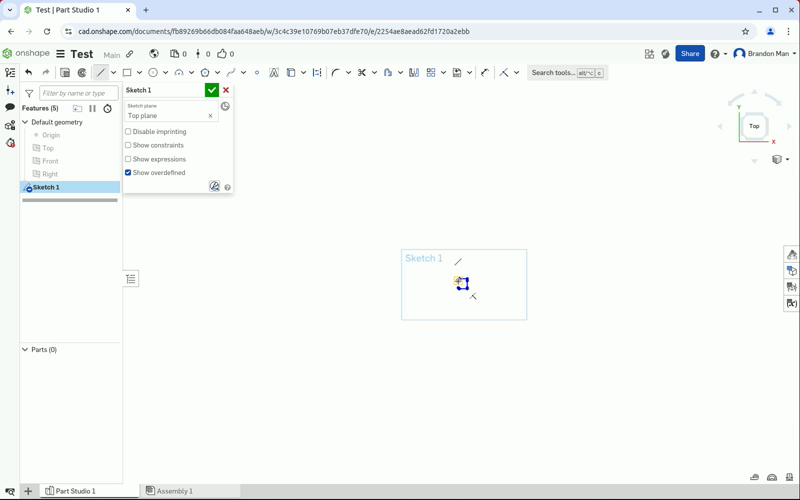
scroll(-6)
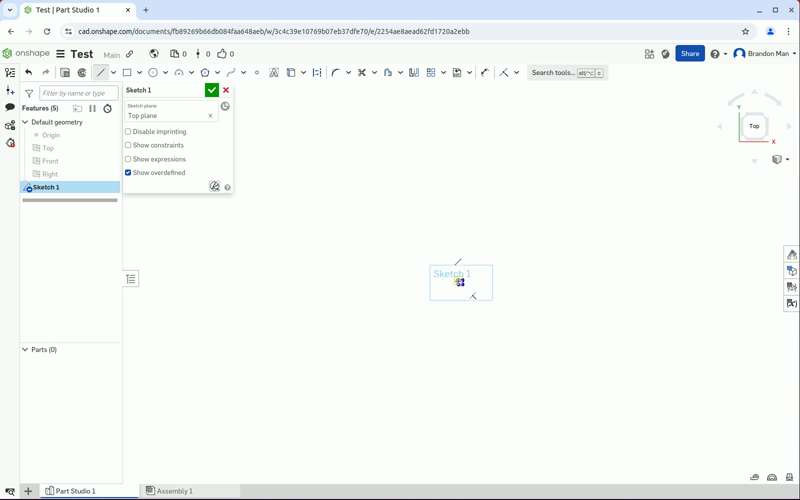
mouse_move(488, 280)
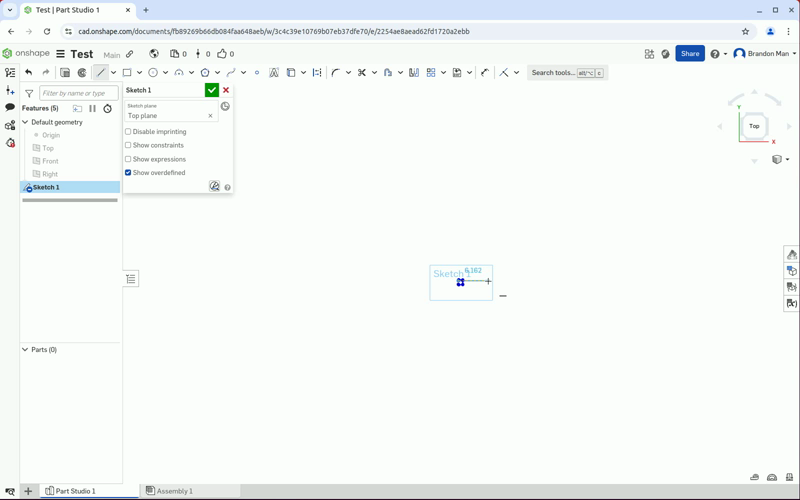
key_down(shift)
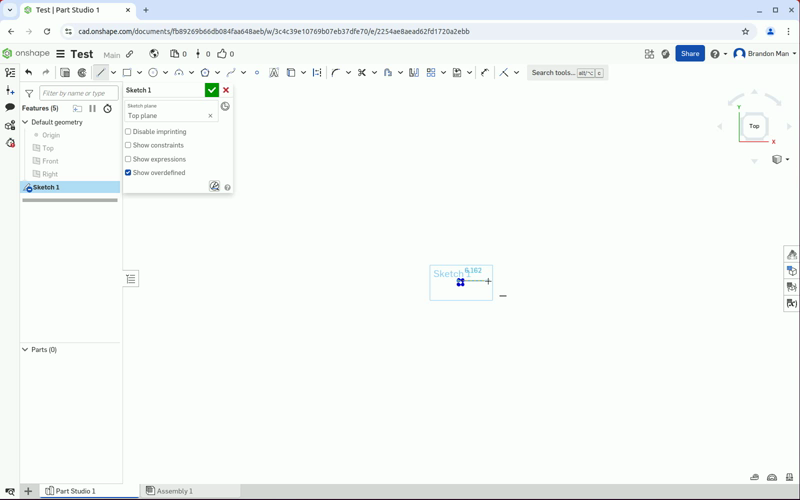
mouse_move(458, 284)
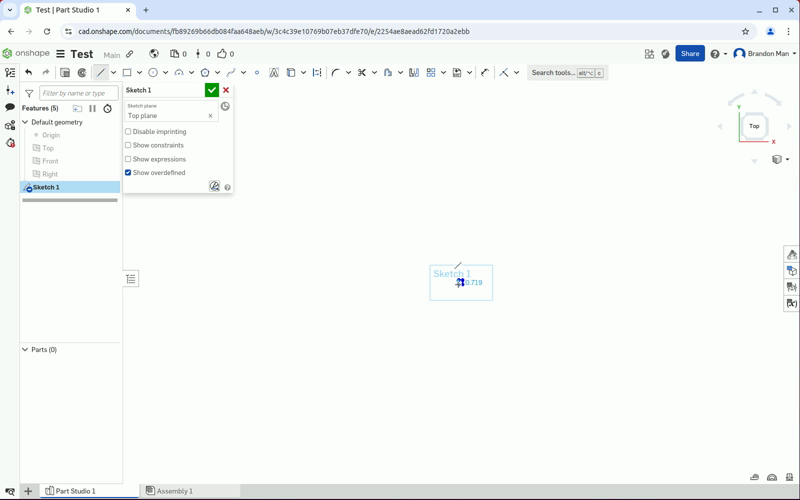
scroll(6)
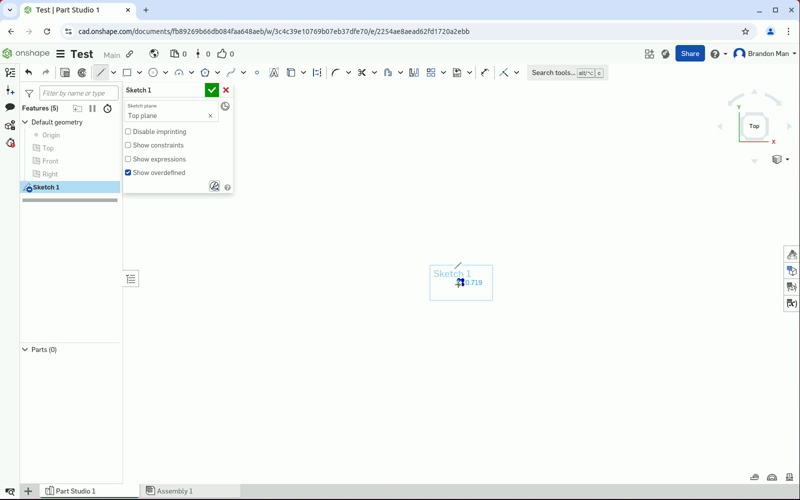
scroll(6)
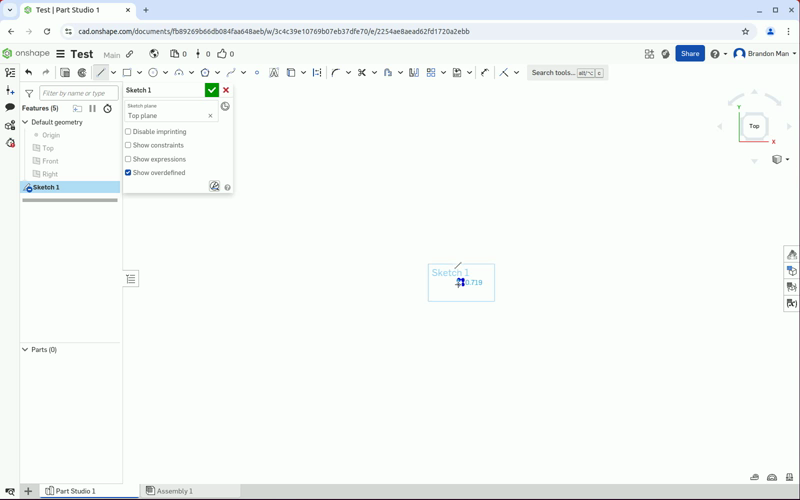
scroll(6)
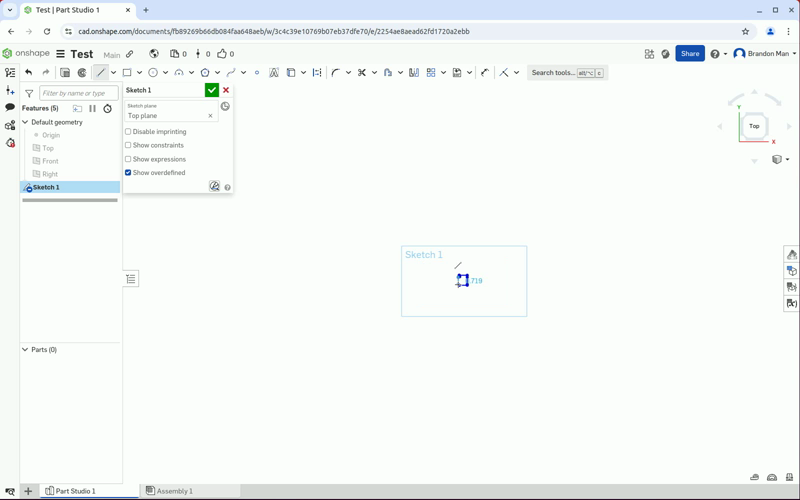
scroll(6)
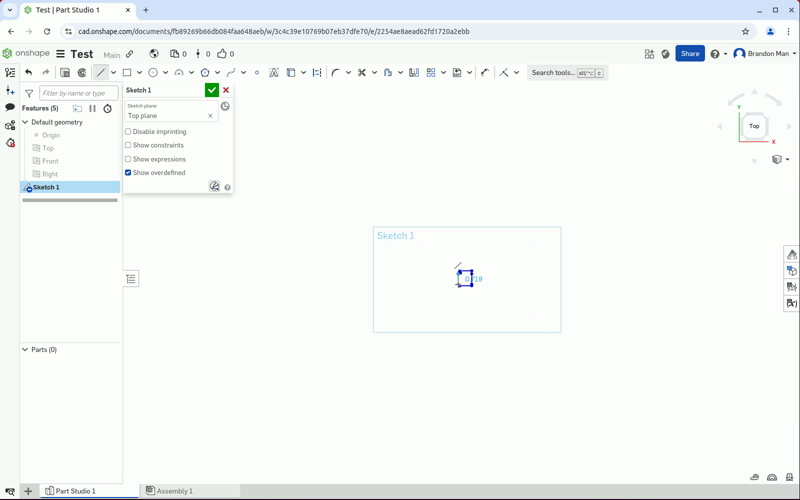
scroll(6)
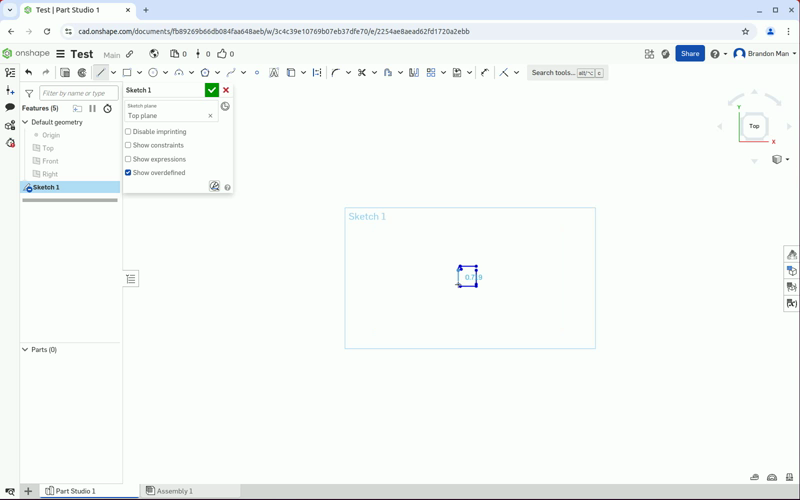
scroll(6)
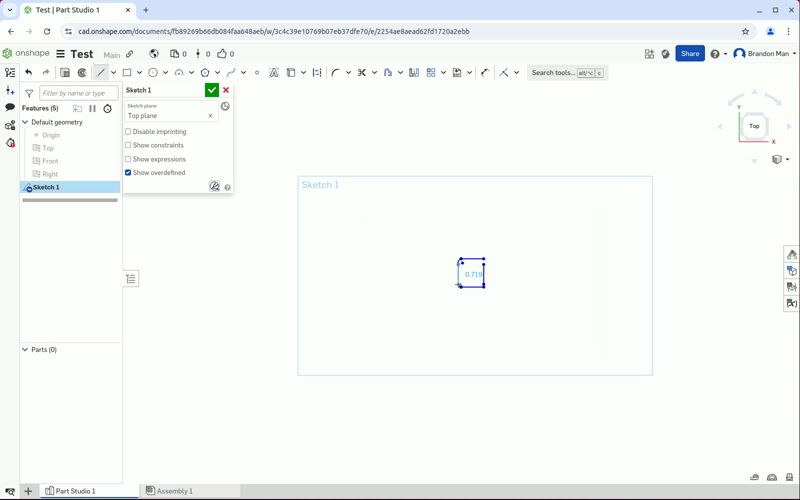
scroll(6)
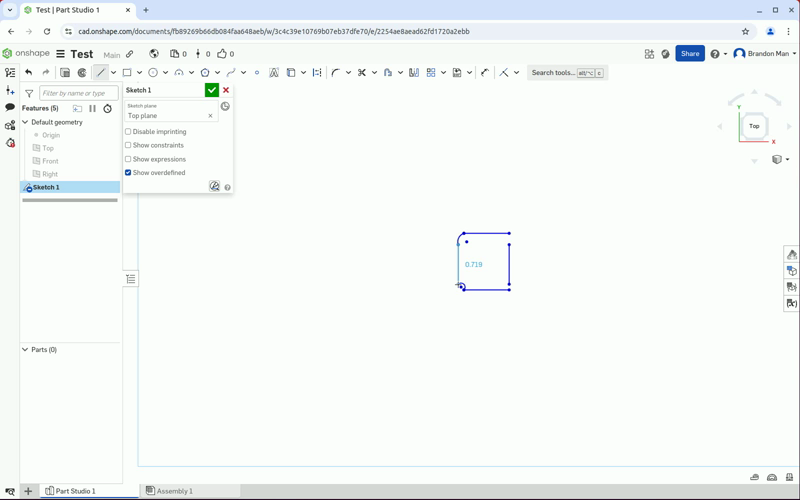
key_up(shift)
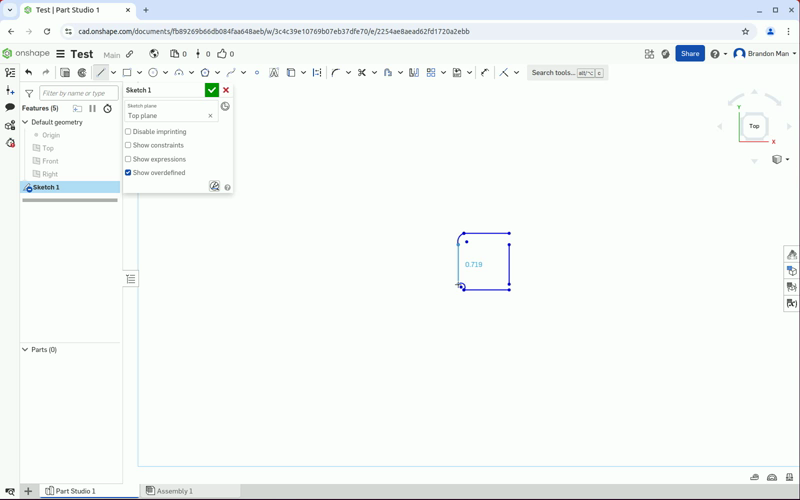
click(458, 284)
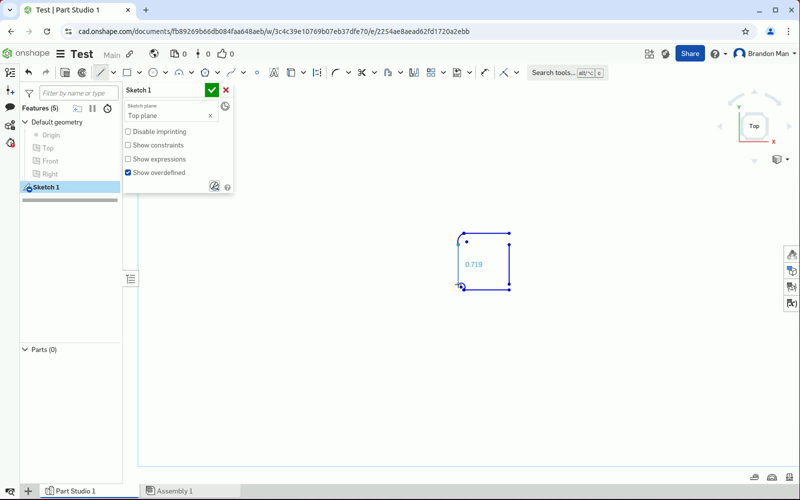
scroll(-6)
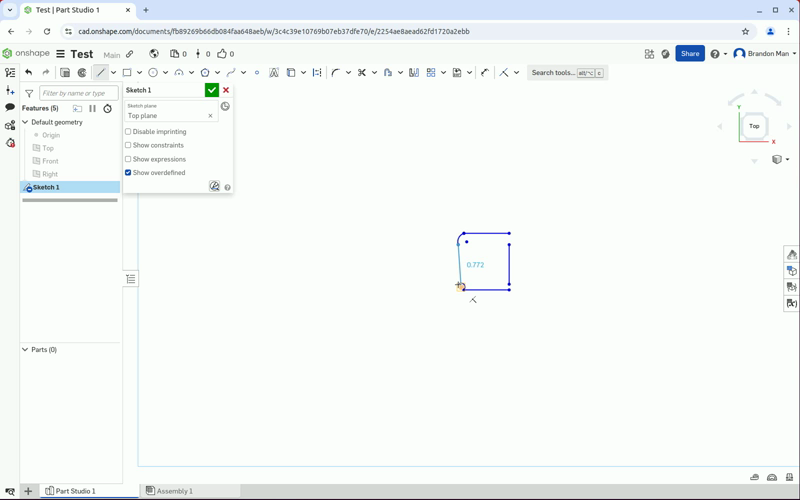
scroll(-6)
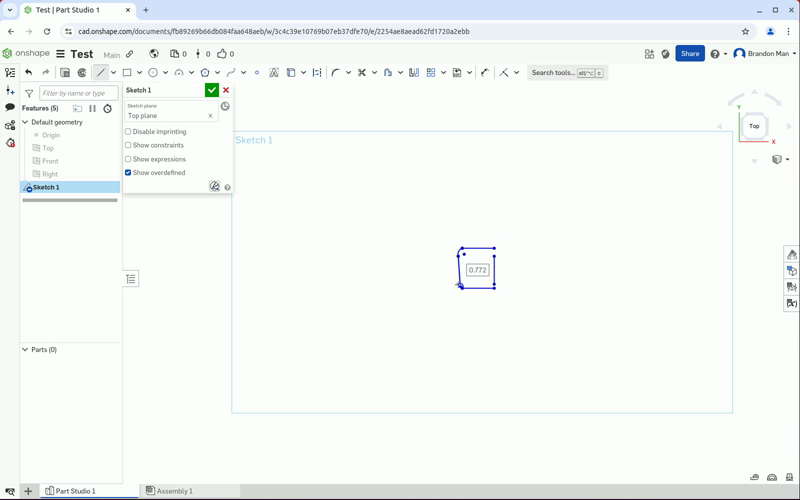
scroll(-6)
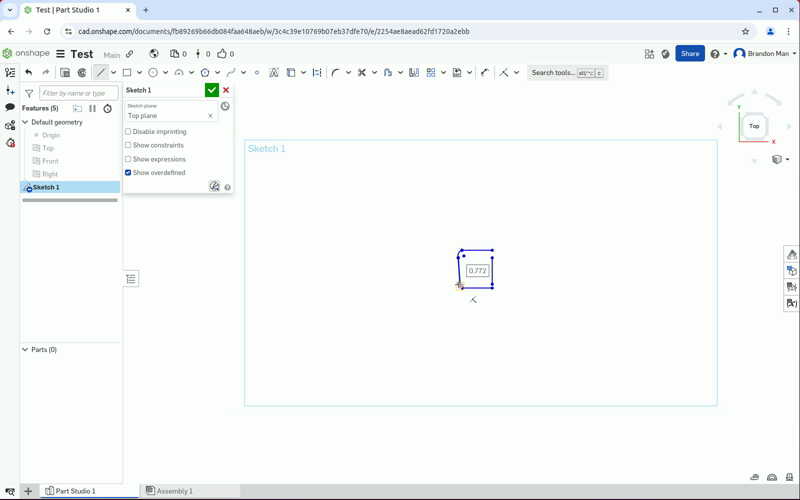
scroll(-6)
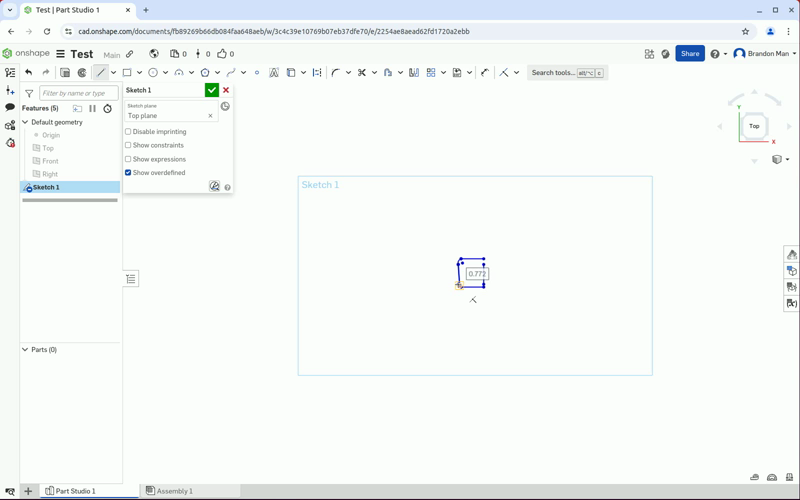
scroll(-6)
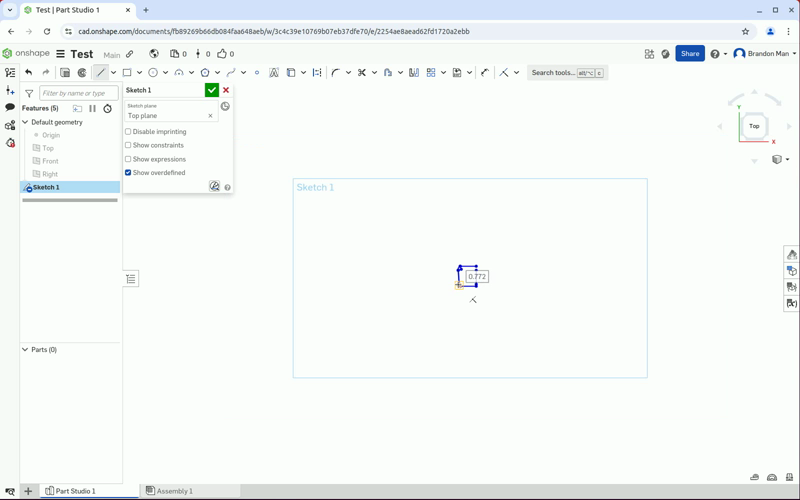
scroll(-6)
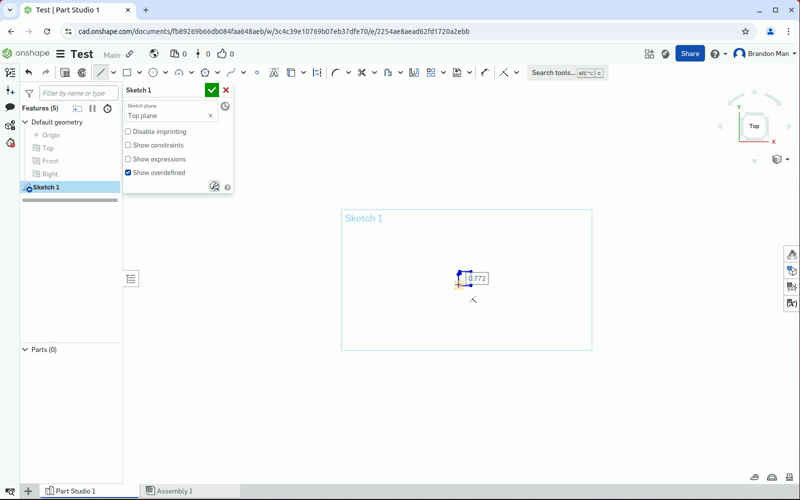
scroll(-6)
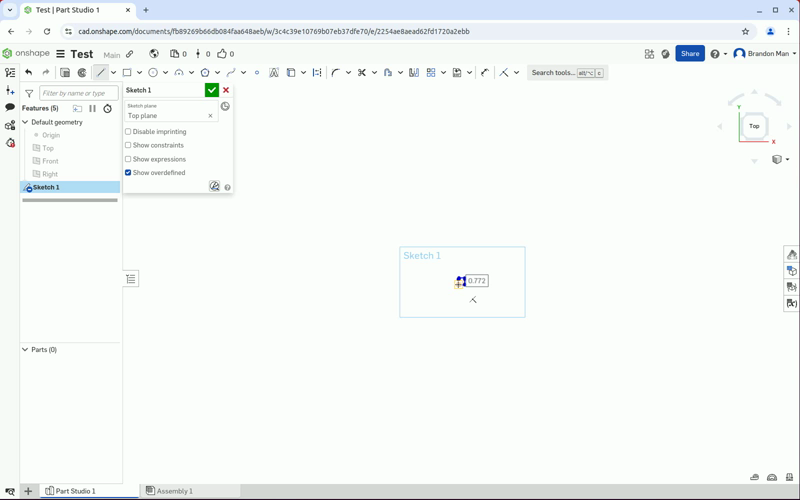
key(esc)
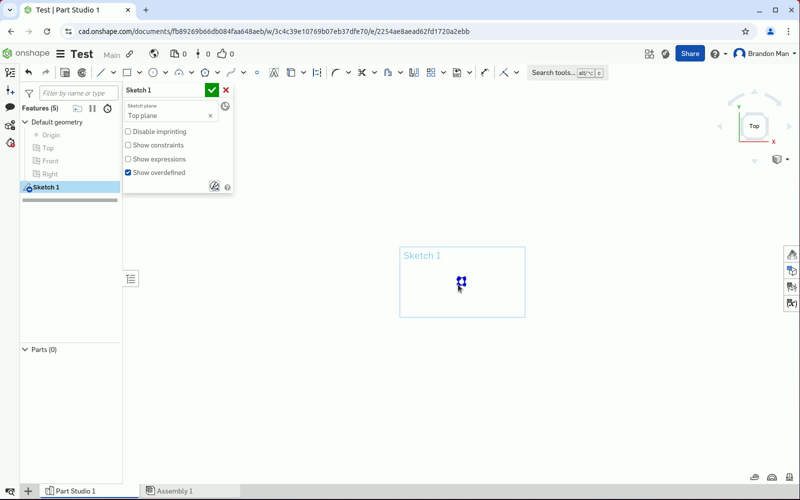
key(l)
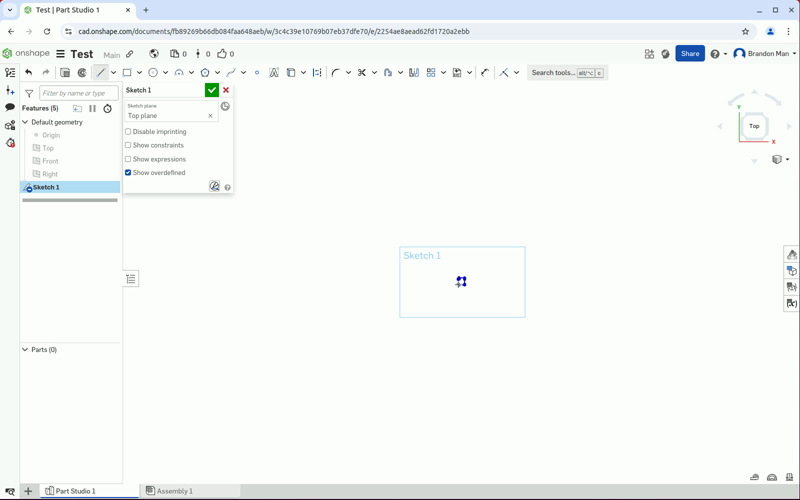
key_down(shift)
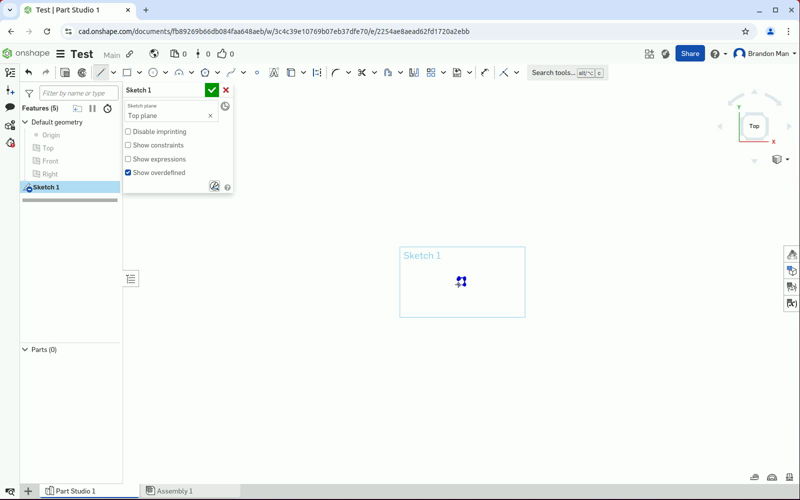
mouse_move(458, 284)
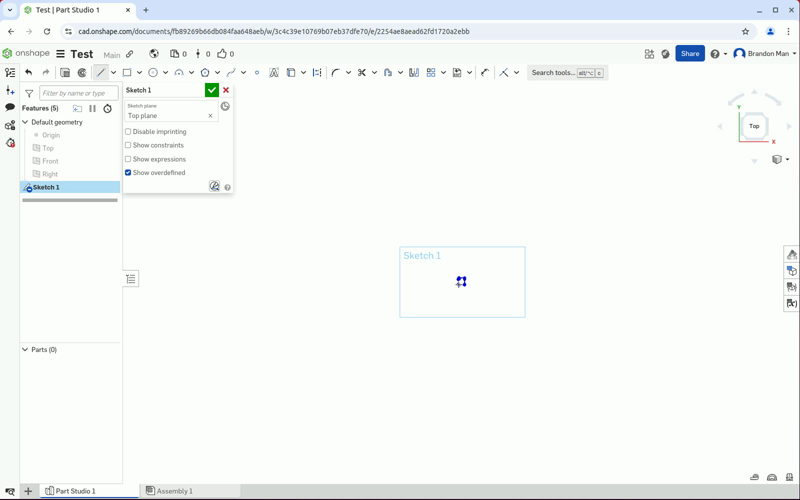
scroll(6)
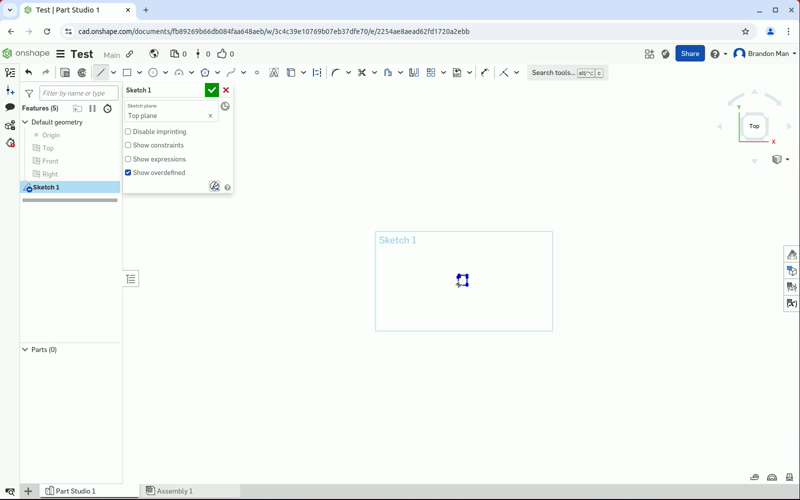
scroll(6)
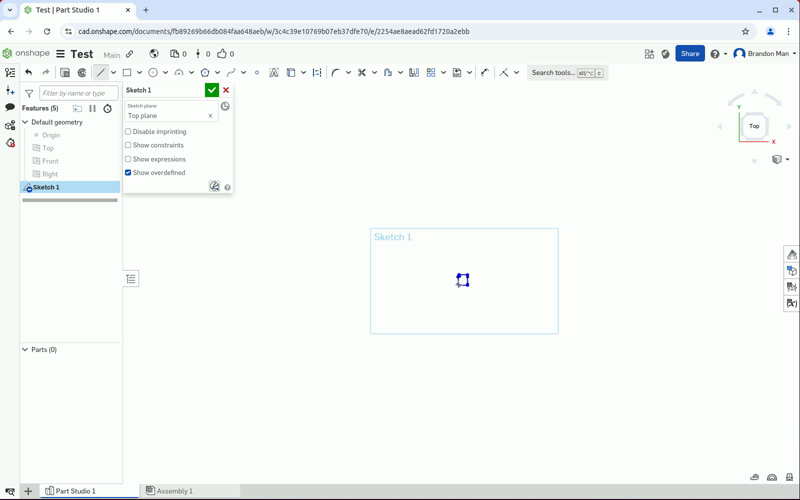
scroll(6)
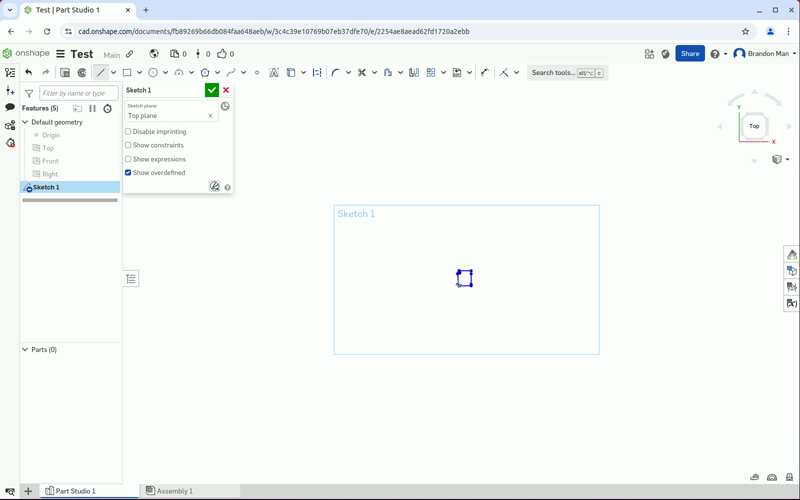
scroll(6)
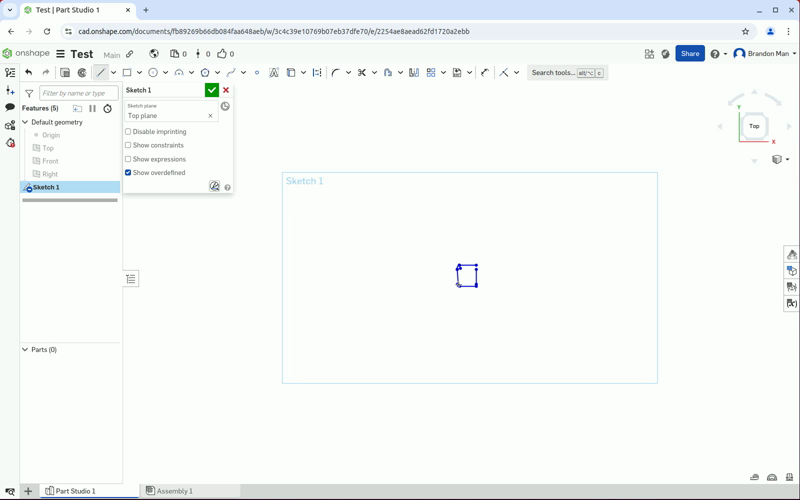
scroll(6)
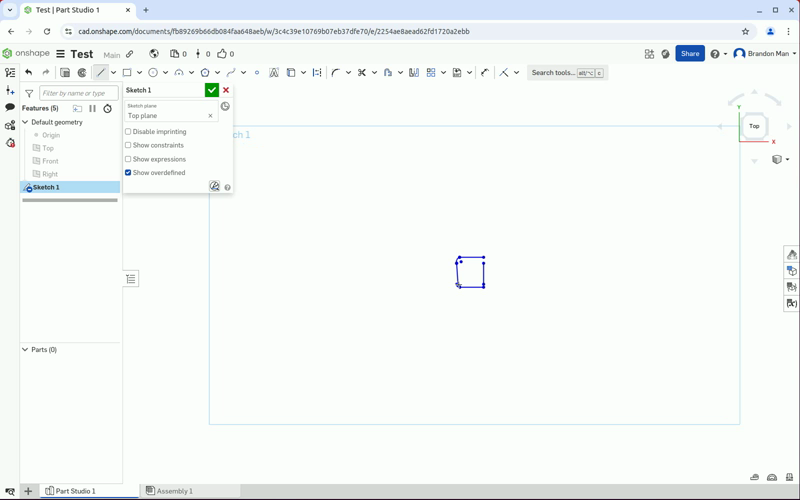
scroll(6)
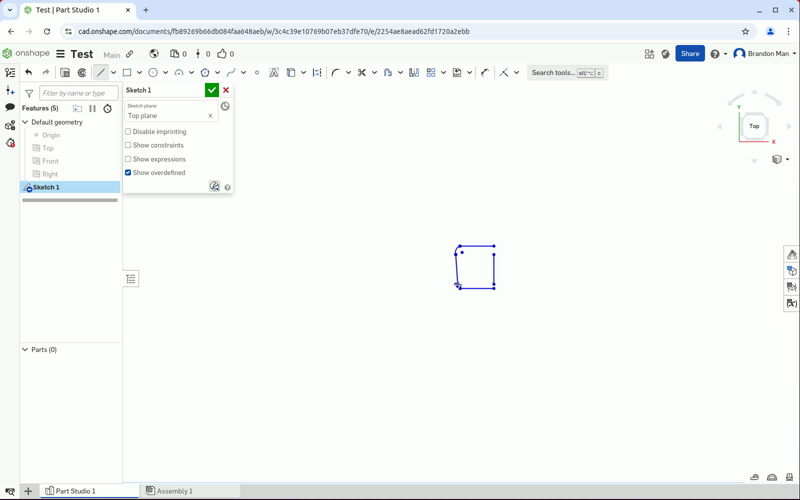
scroll(6)
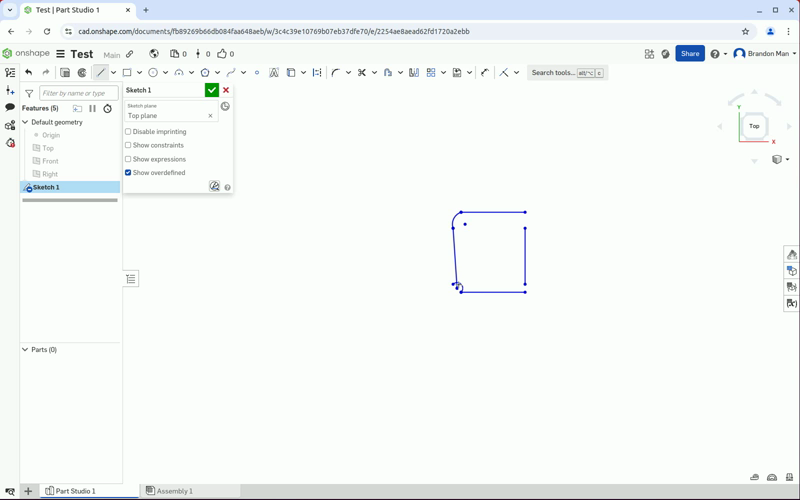
click(458, 284)
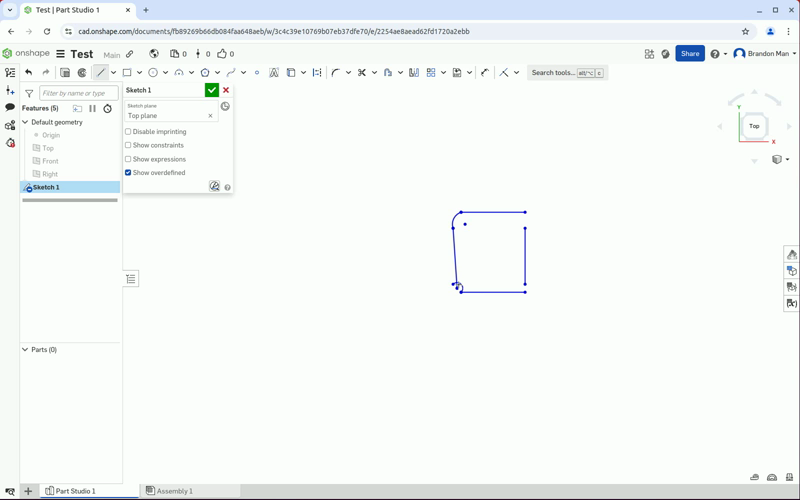
scroll(-6)
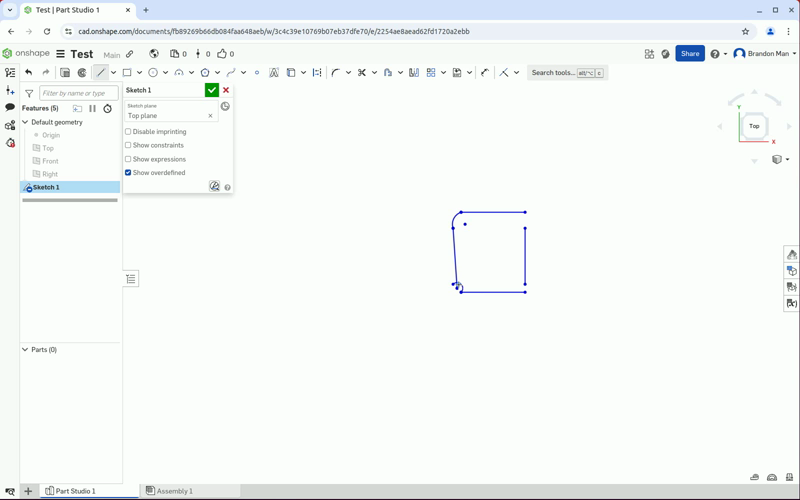
scroll(-6)
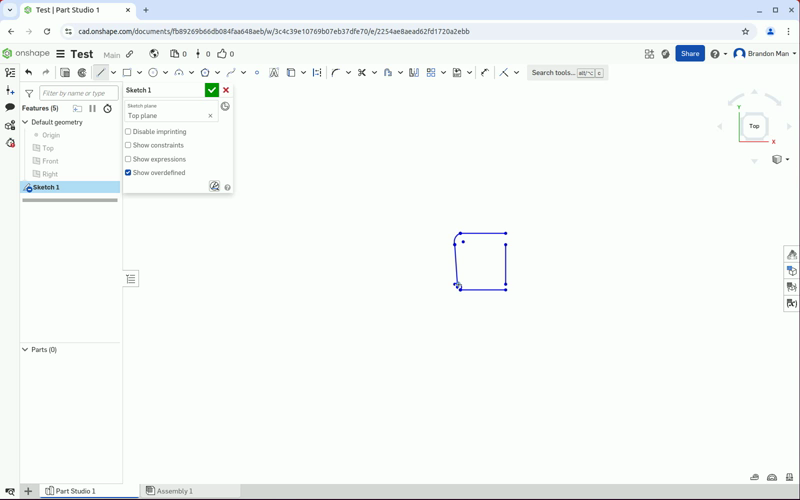
scroll(-6)
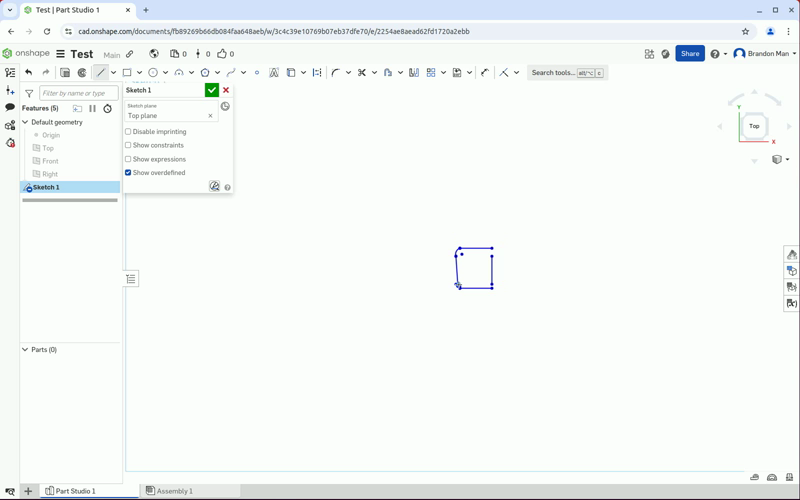
scroll(-6)
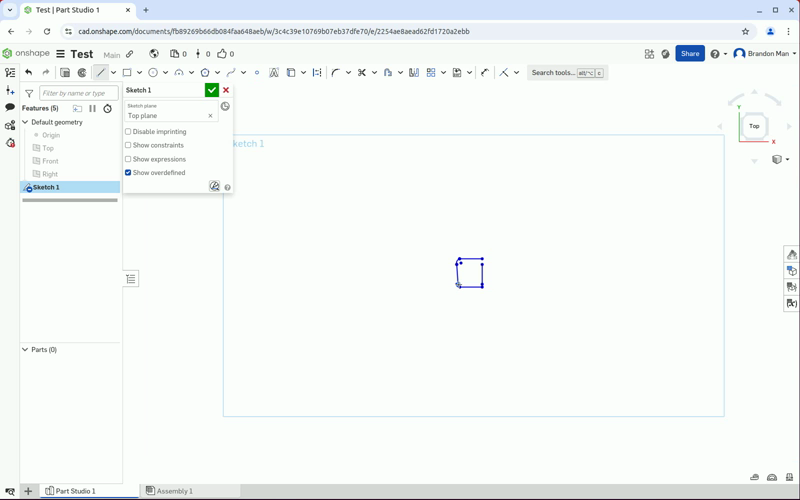
scroll(-6)
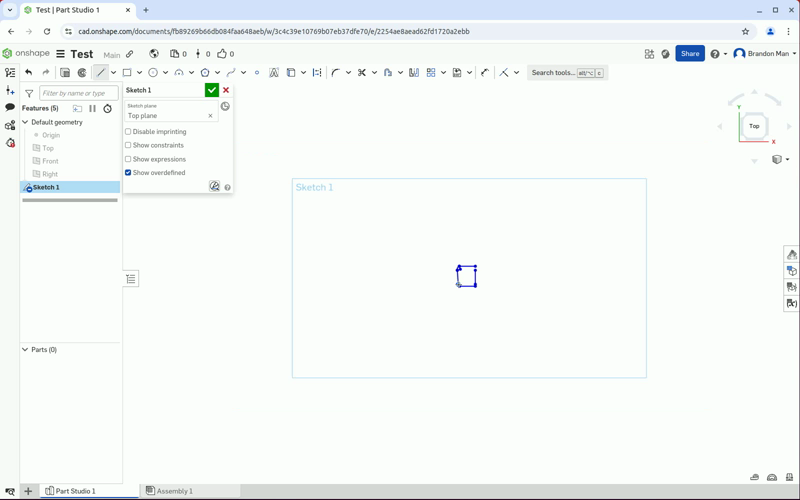
scroll(-6)
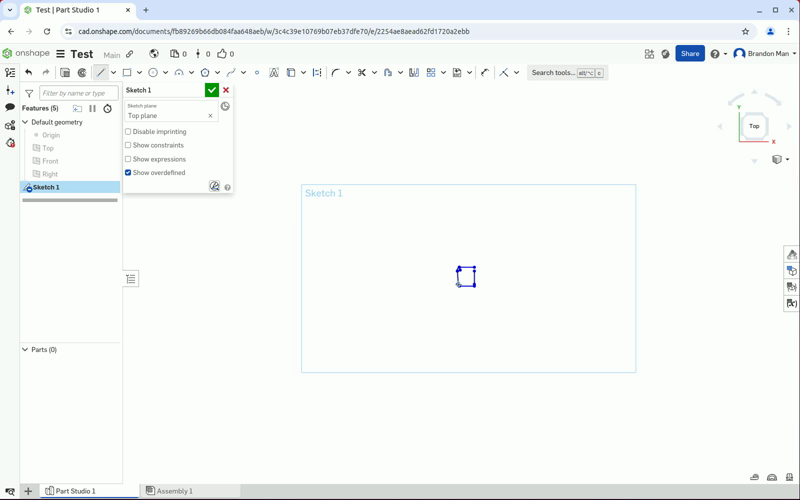
scroll(-6)
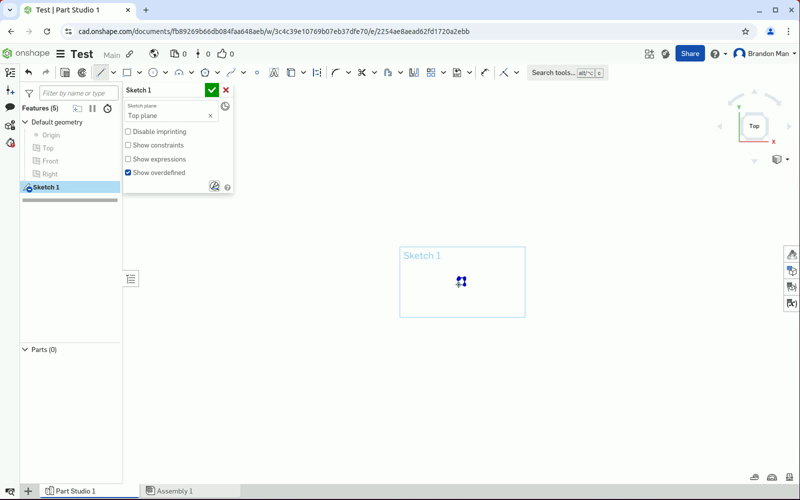
key_up(shift)
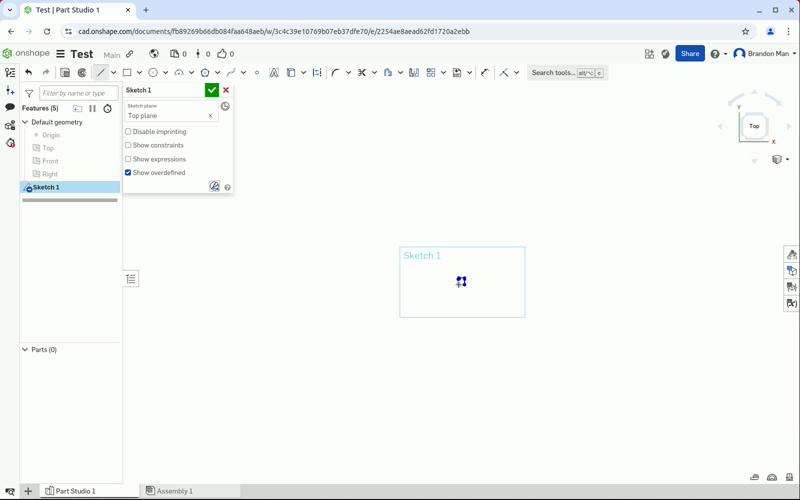
key_down(shift)
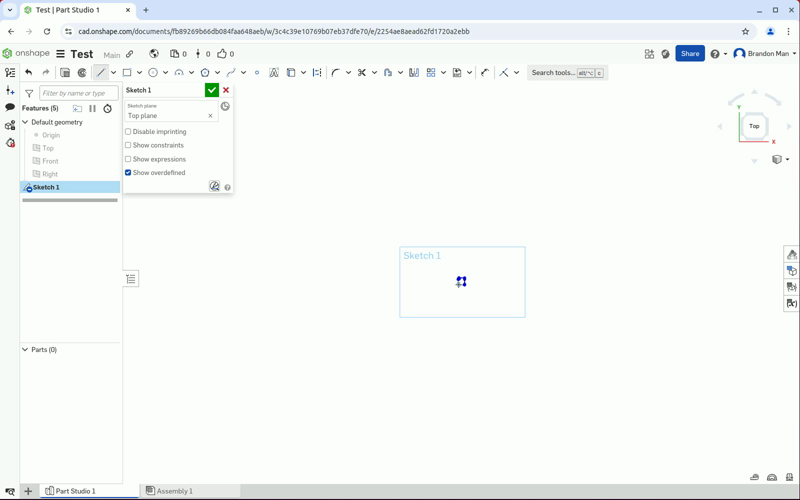
mouse_move(488, 284)
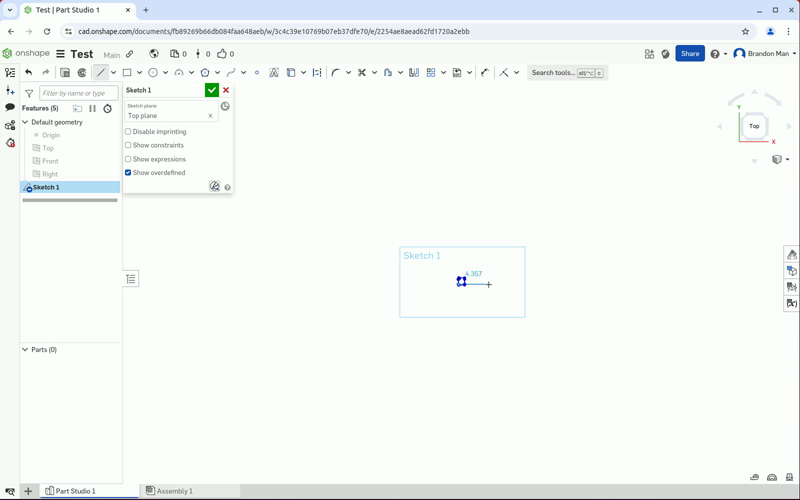
mouse_move(462, 284)
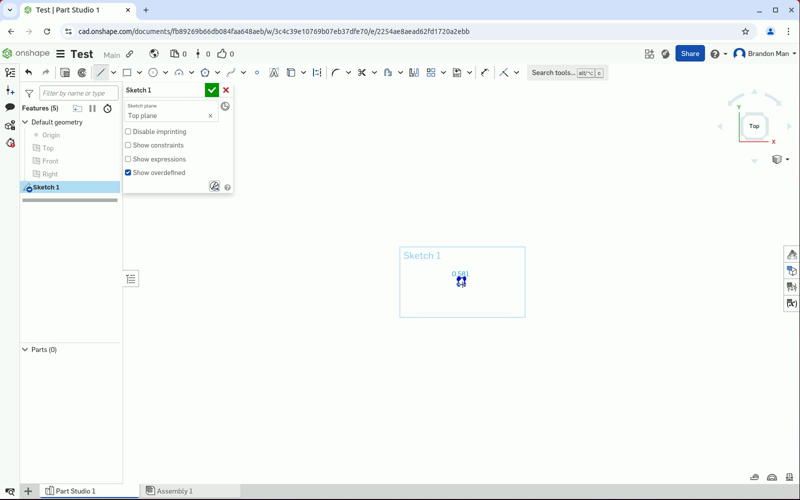
scroll(6)
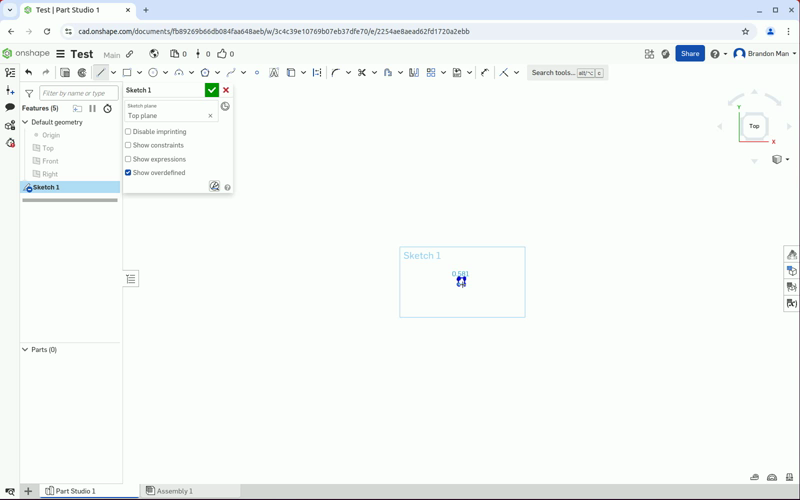
scroll(6)
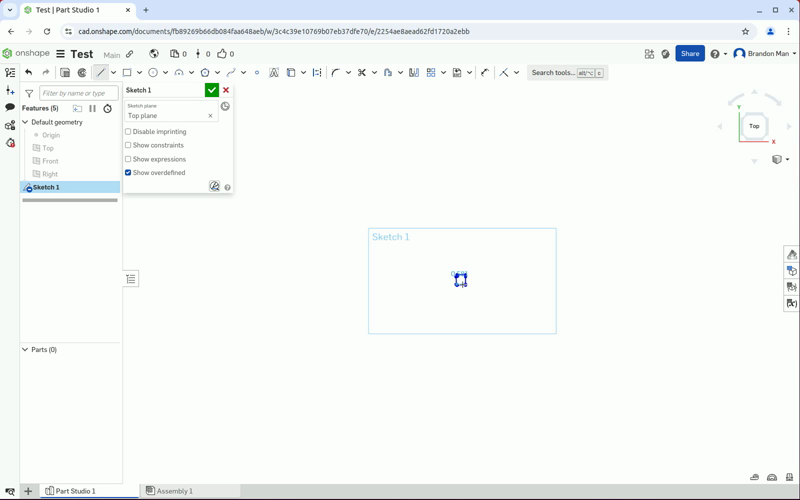
scroll(6)
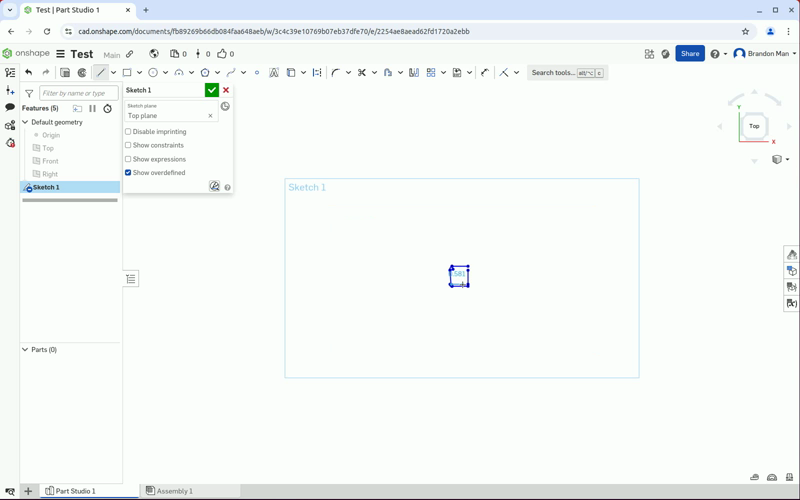
scroll(6)
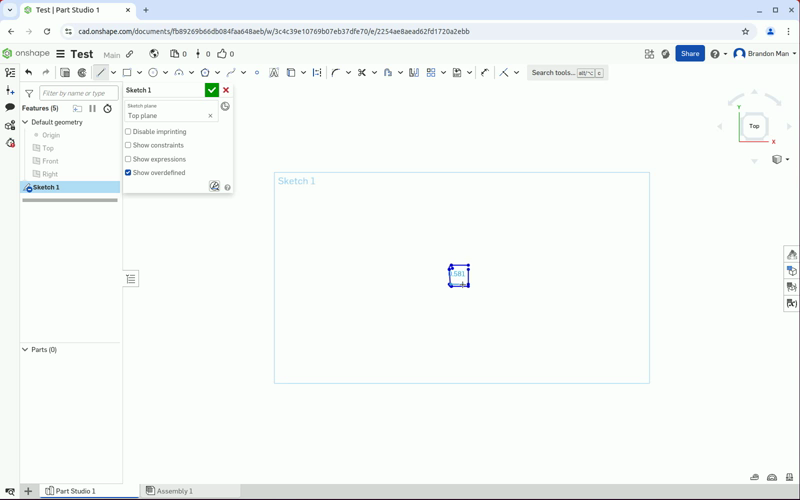
scroll(6)
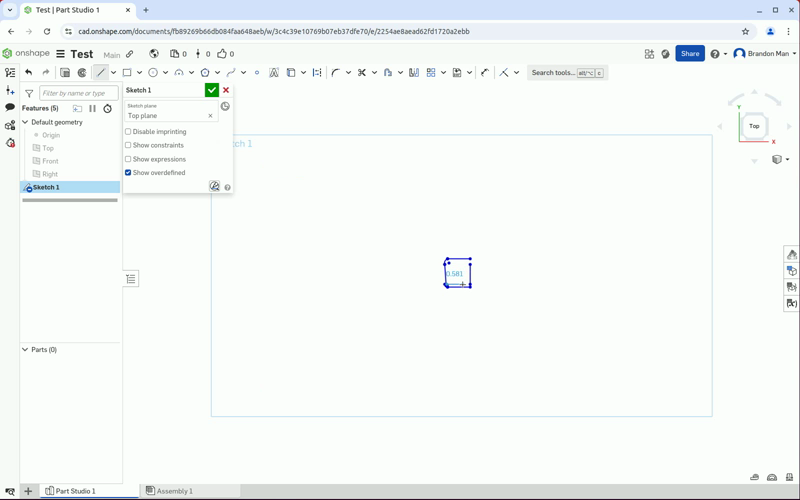
scroll(6)
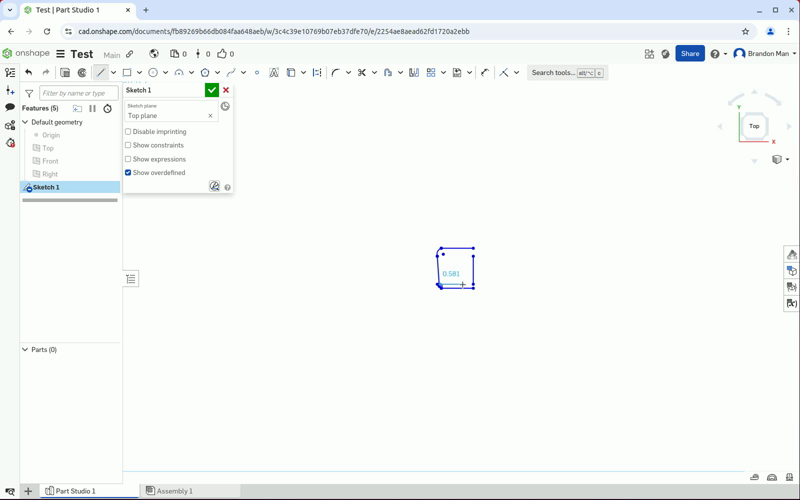
scroll(6)
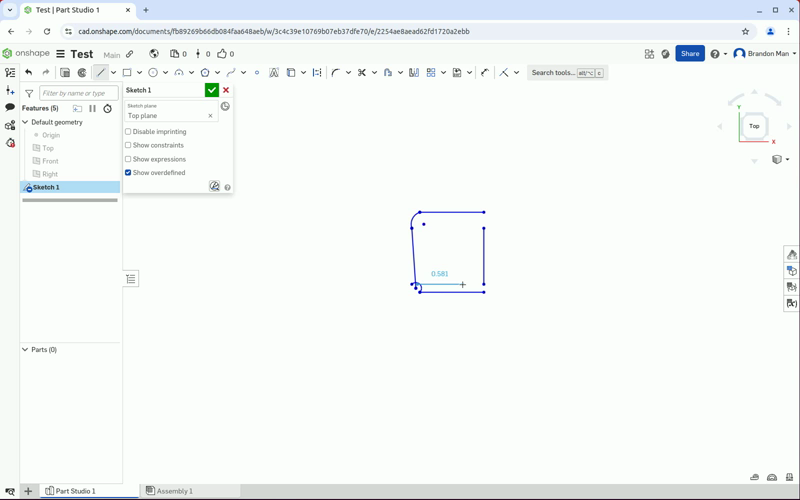
click(462, 284)
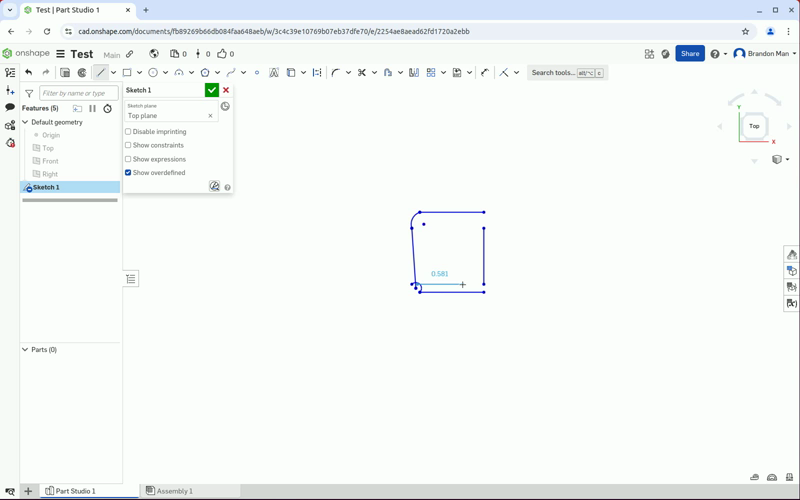
scroll(-6)
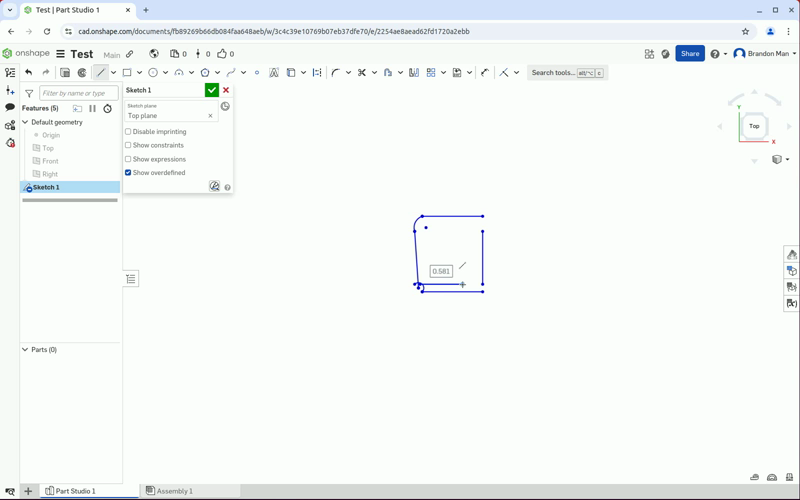
scroll(-6)
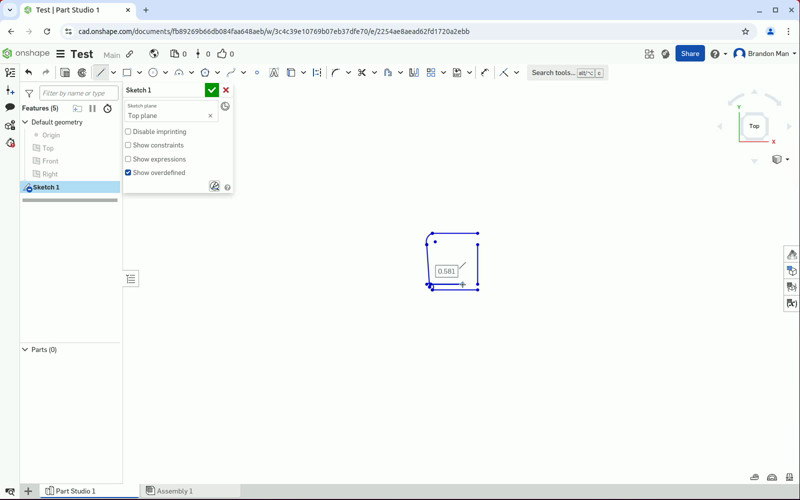
scroll(-6)
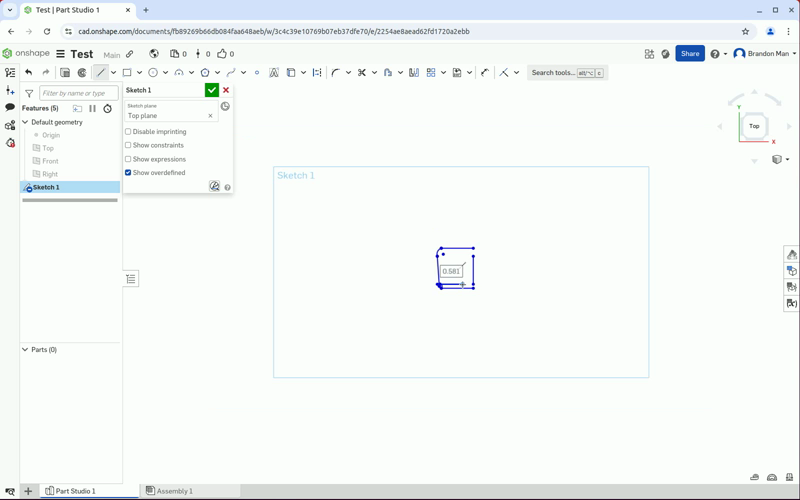
scroll(-6)
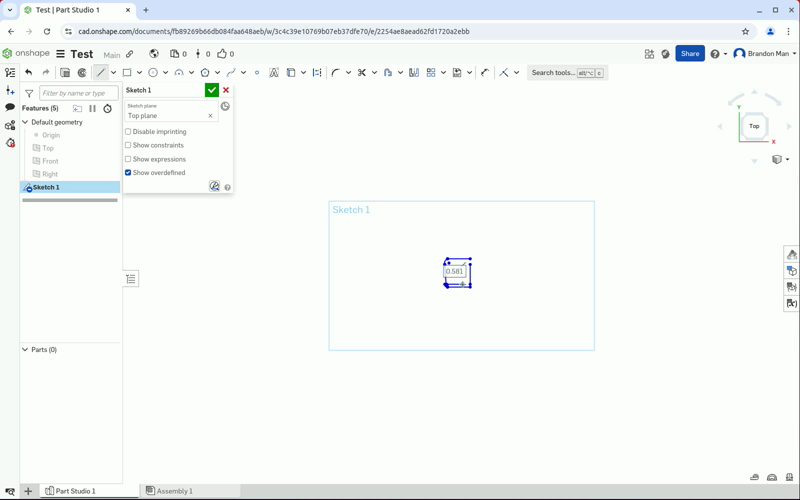
scroll(-6)
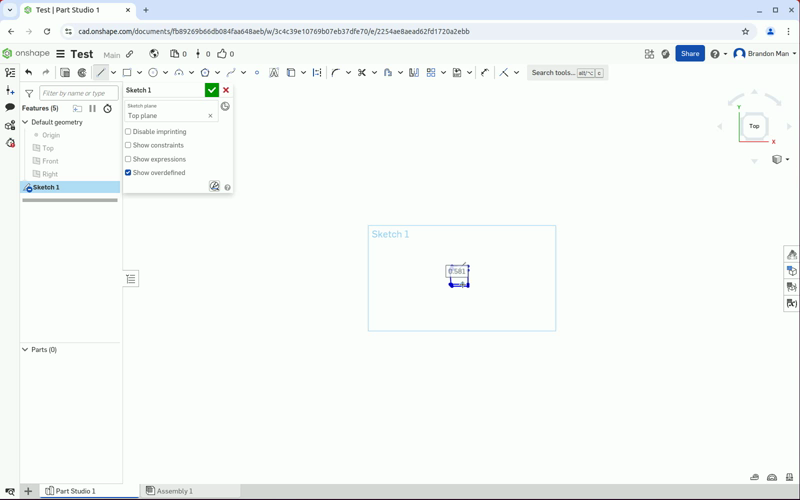
scroll(-6)
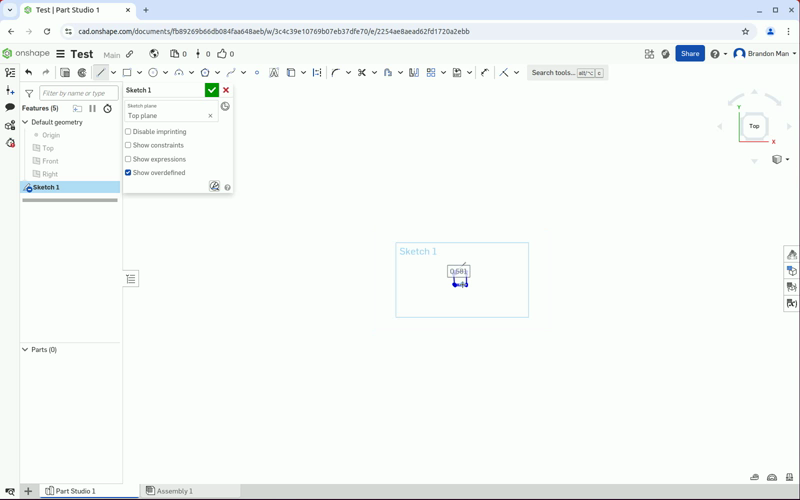
scroll(-6)
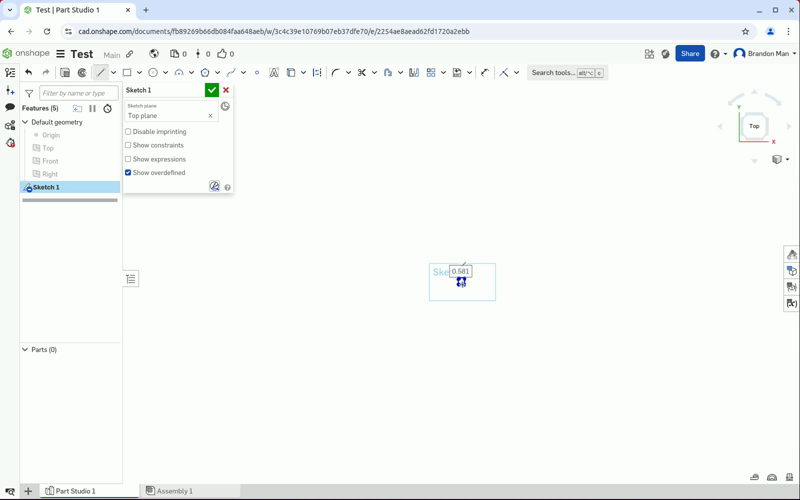
key_up(shift)
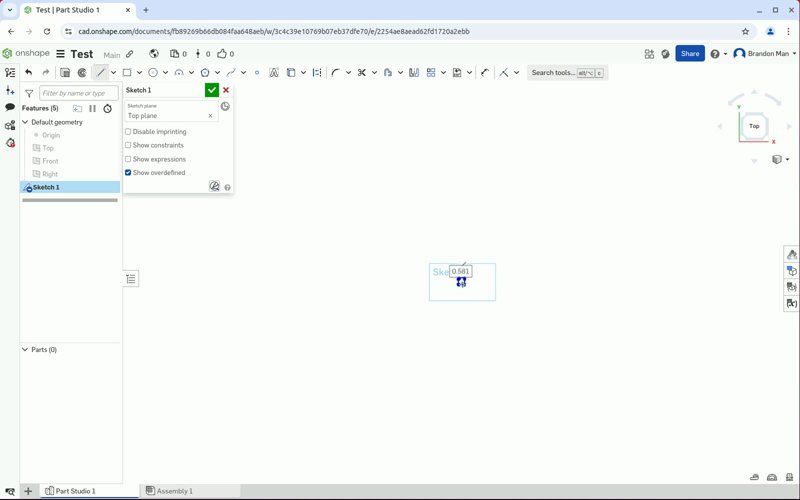
key_down(shift)
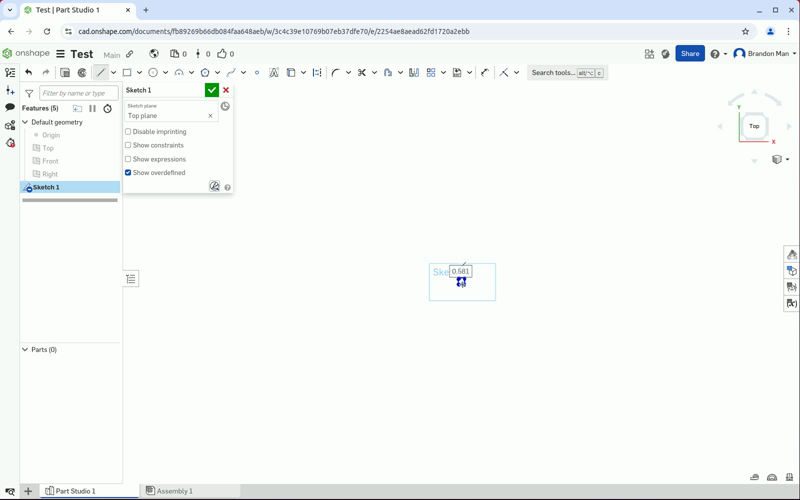
mouse_move(492, 284)
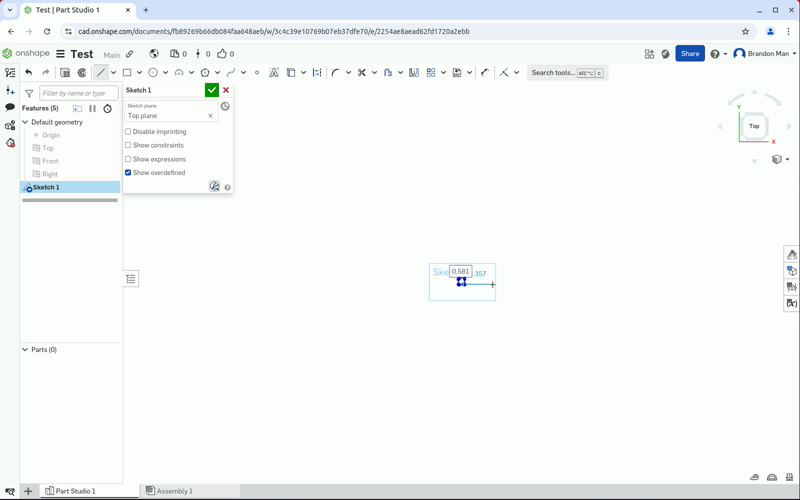
mouse_move(462, 280)
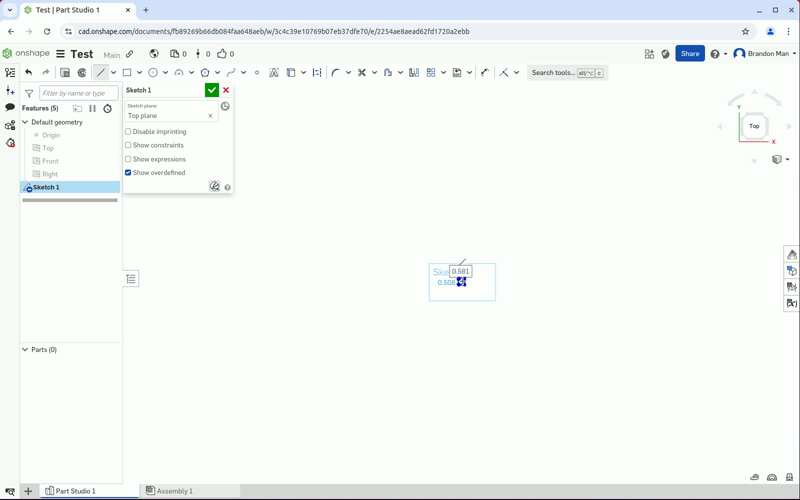
scroll(6)
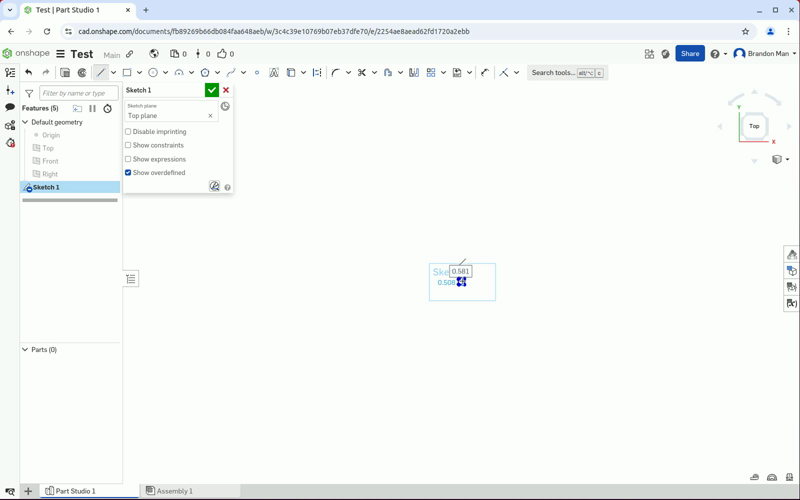
scroll(6)
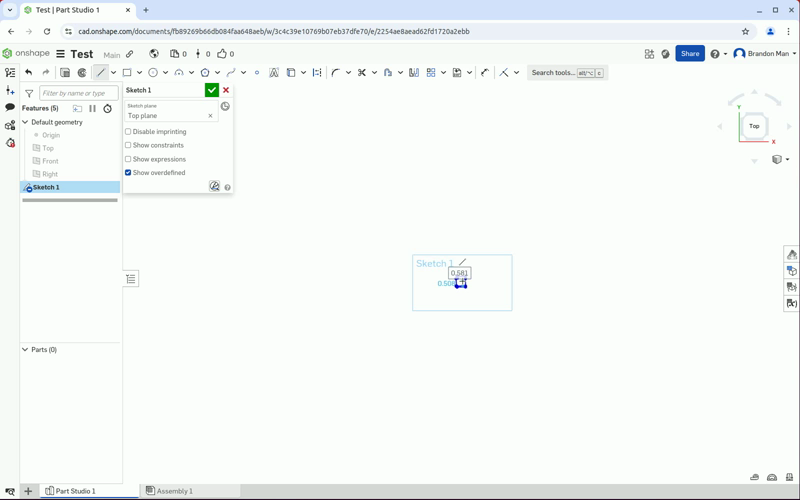
scroll(6)
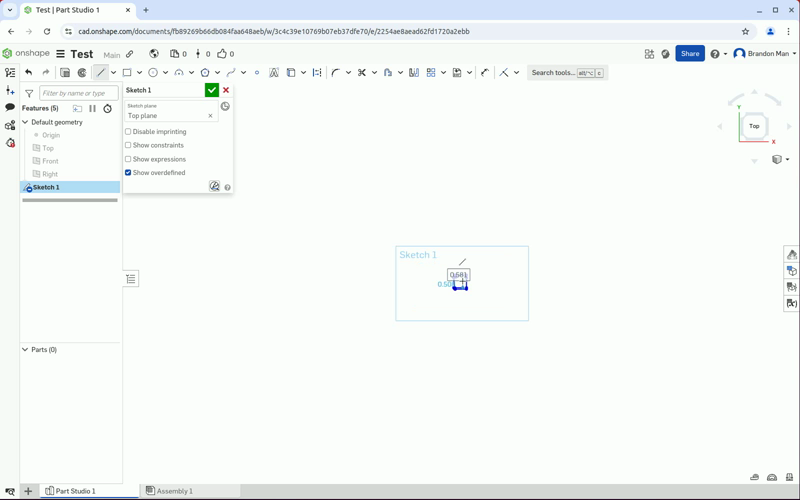
scroll(6)
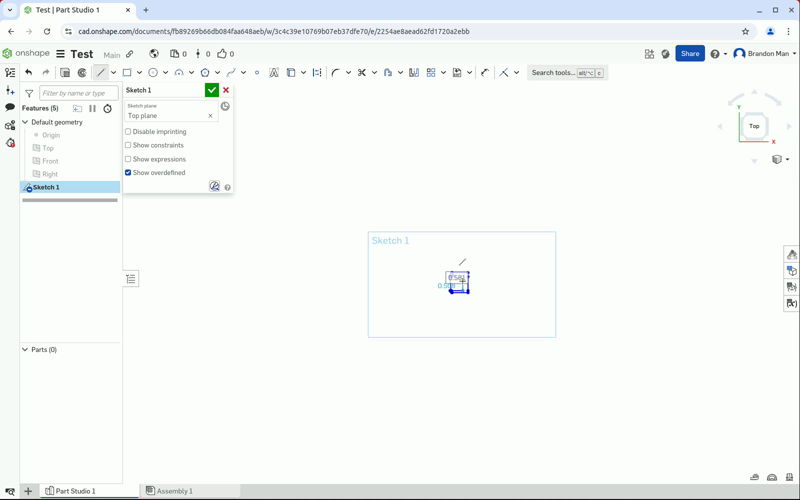
scroll(6)
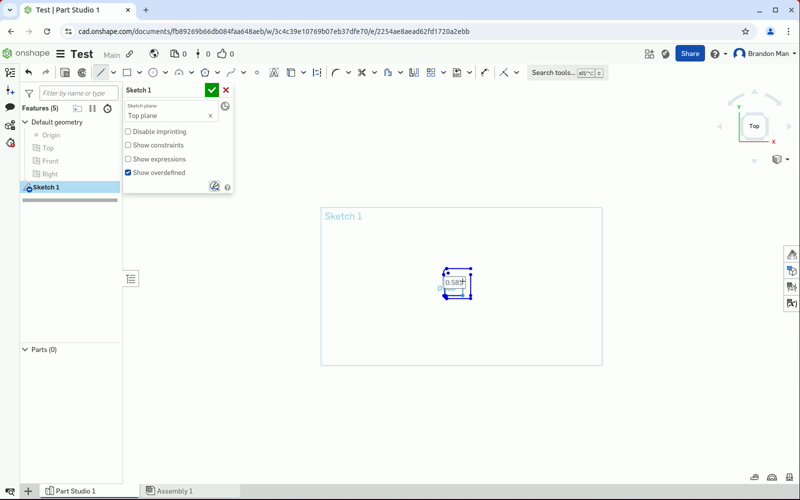
scroll(6)
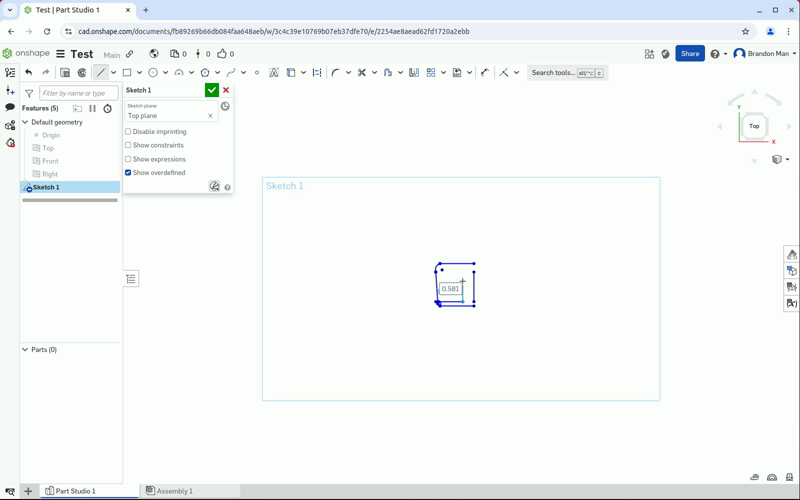
scroll(6)
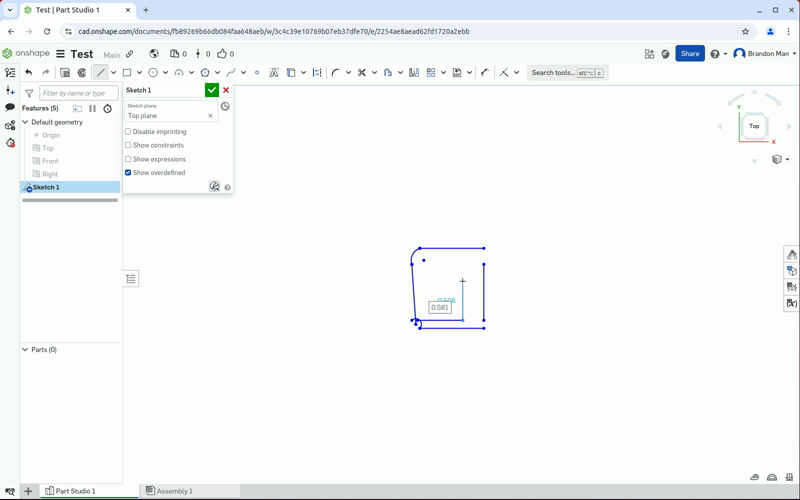
click(462, 280)
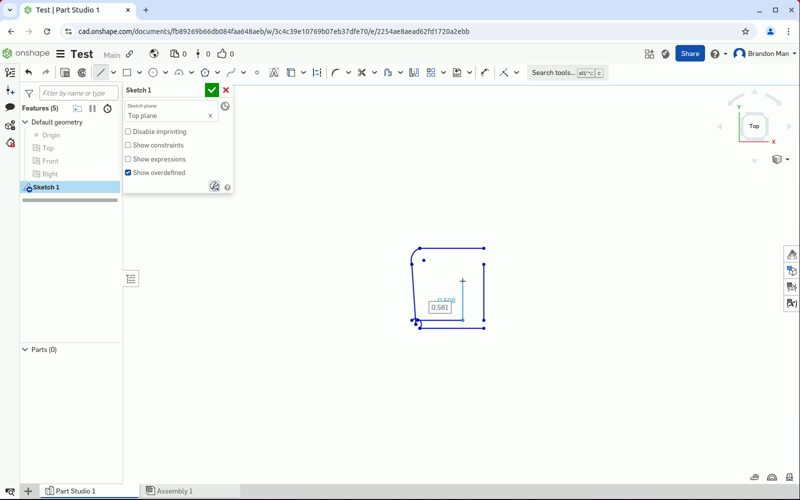
scroll(-6)
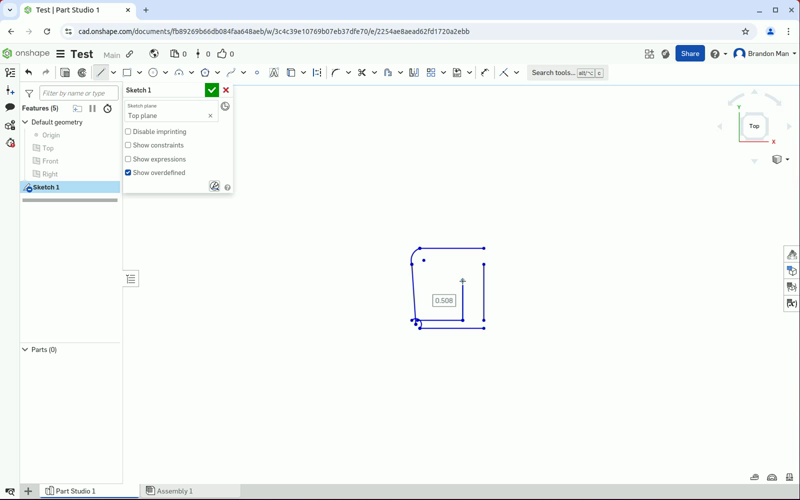
scroll(-6)
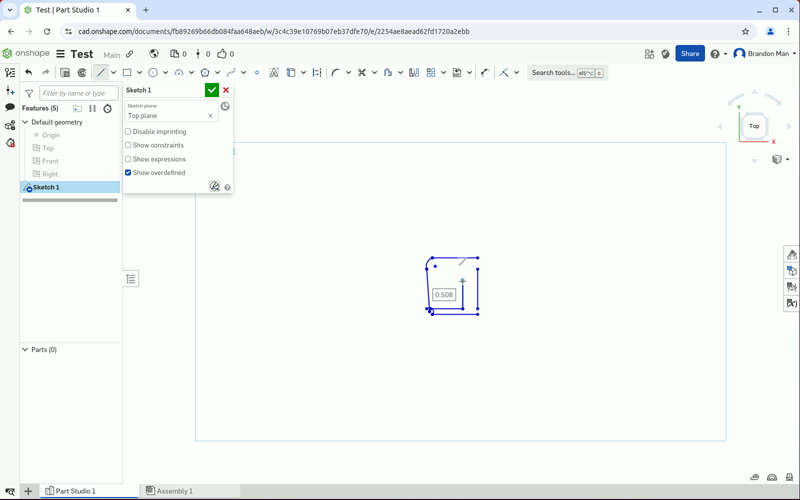
scroll(-6)
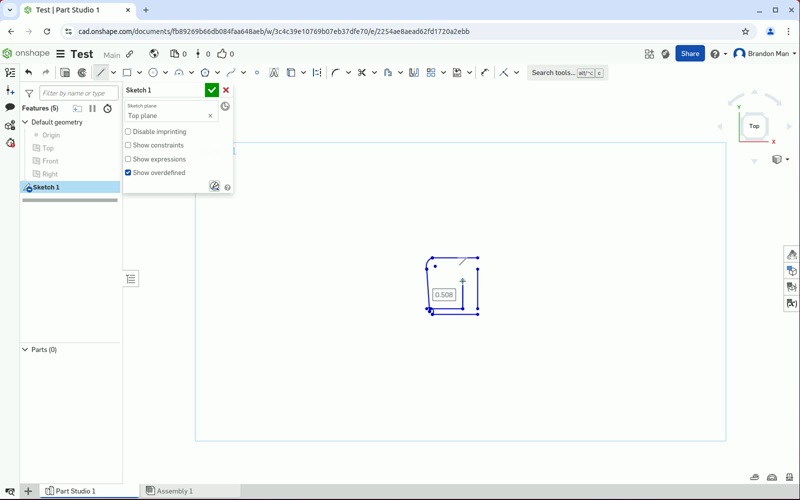
scroll(-6)
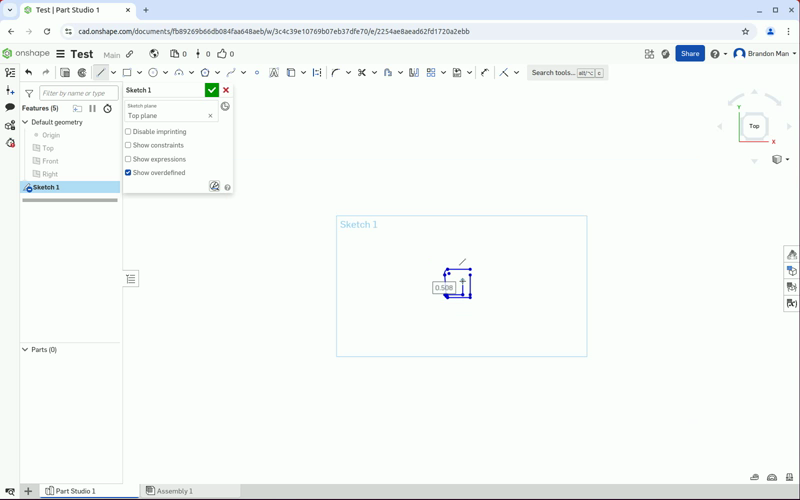
scroll(-6)
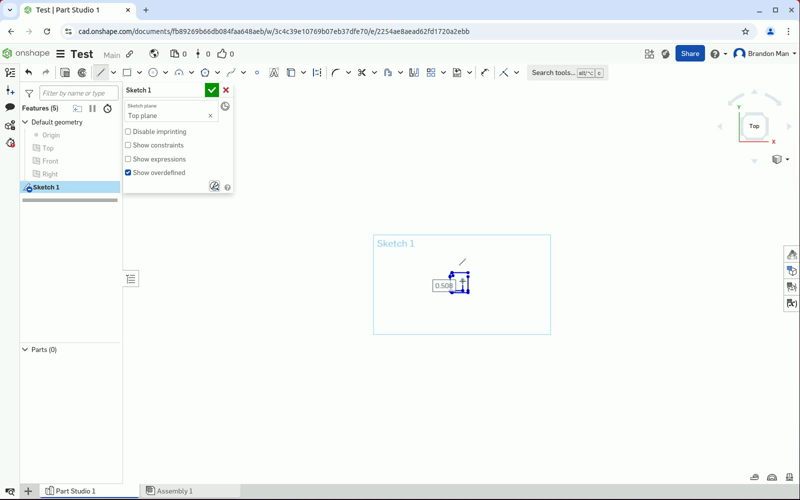
scroll(-6)
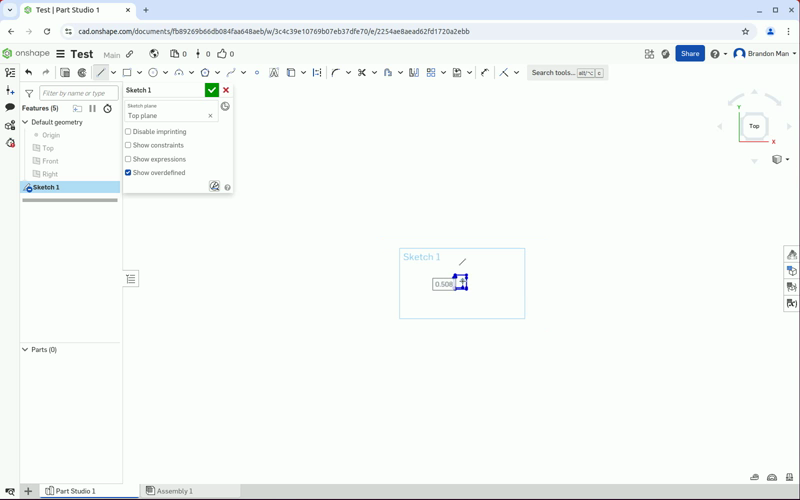
scroll(-6)
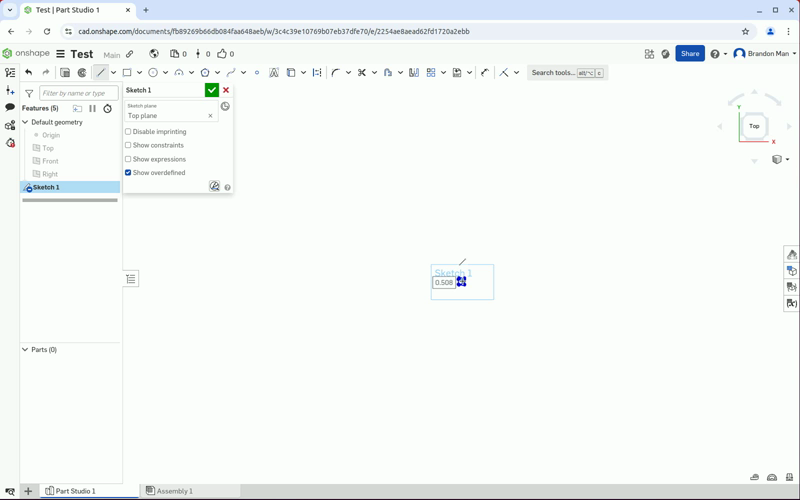
key_up(shift)
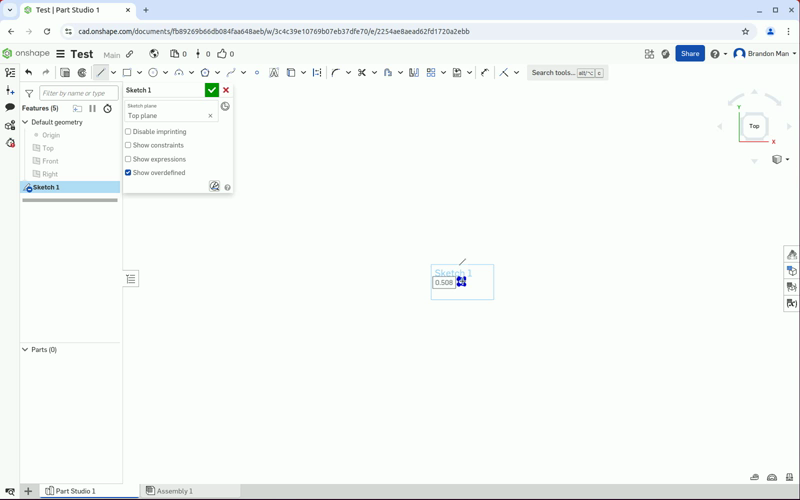
key_down(shift)
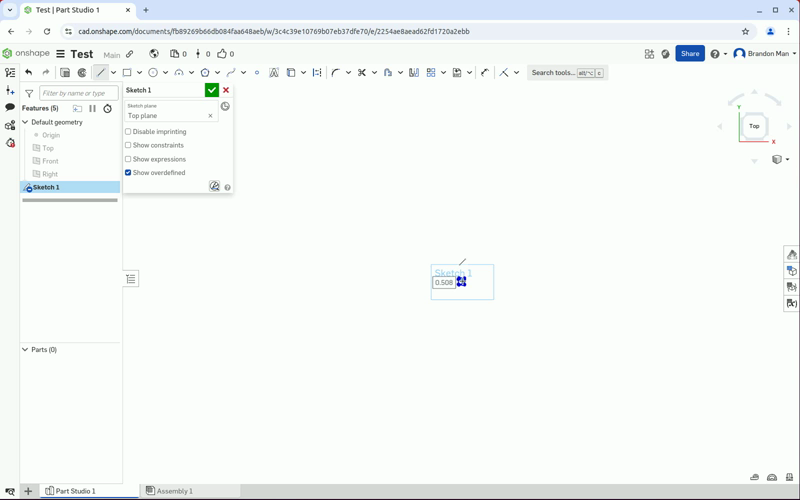
mouse_move(492, 280)
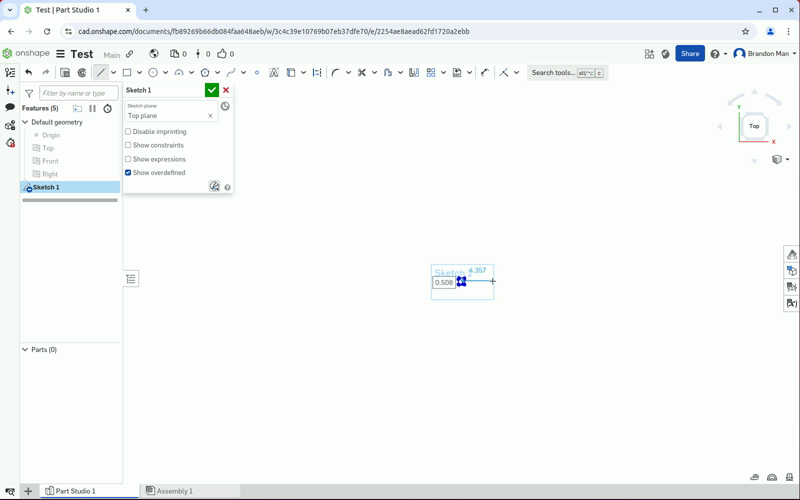
mouse_move(458, 280)
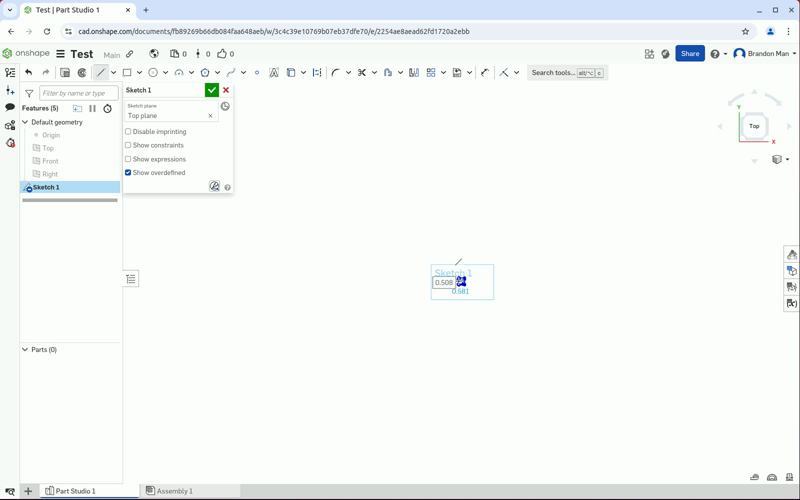
scroll(6)
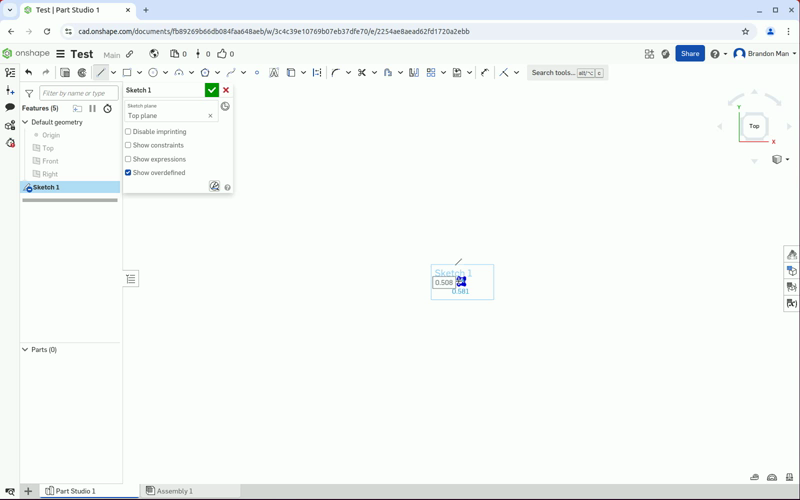
scroll(6)
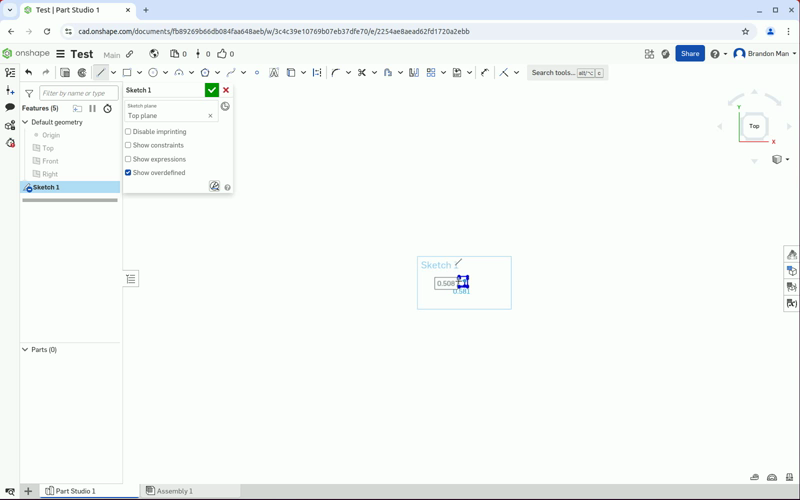
scroll(6)
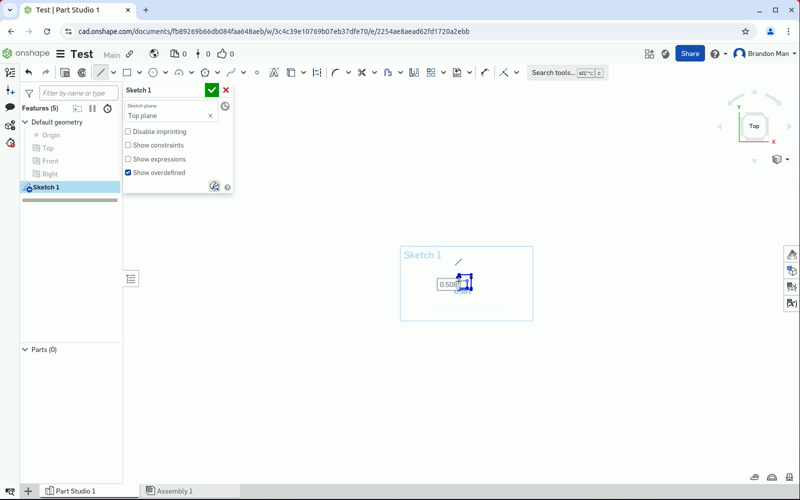
scroll(6)
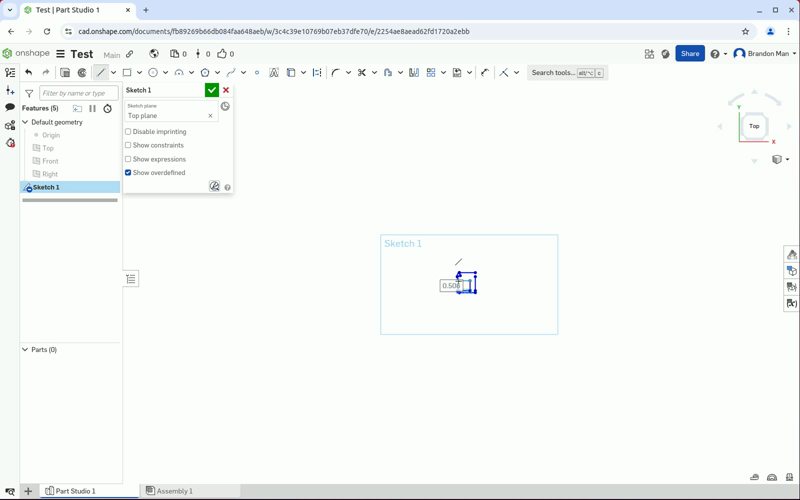
scroll(6)
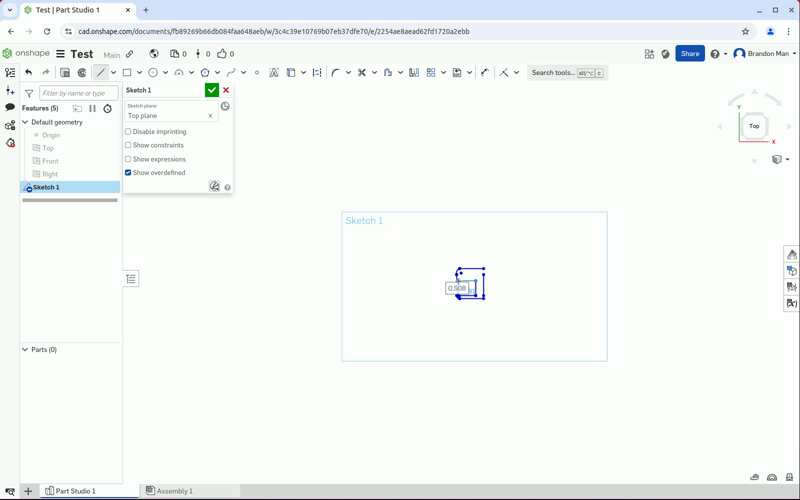
scroll(6)
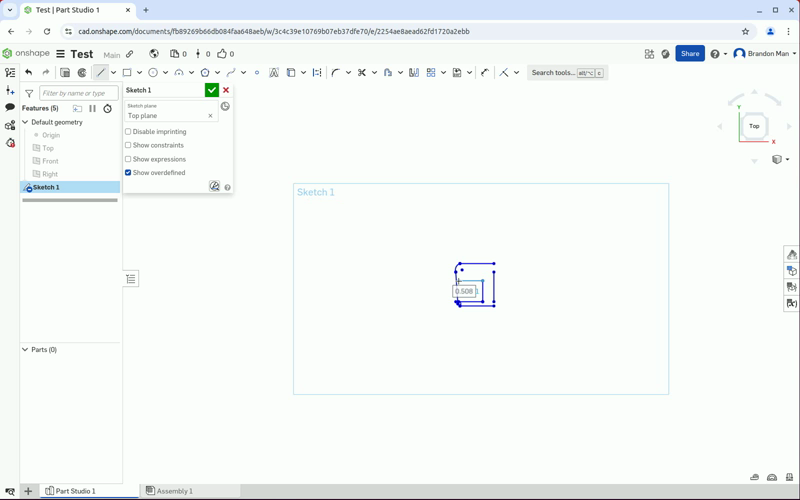
scroll(6)
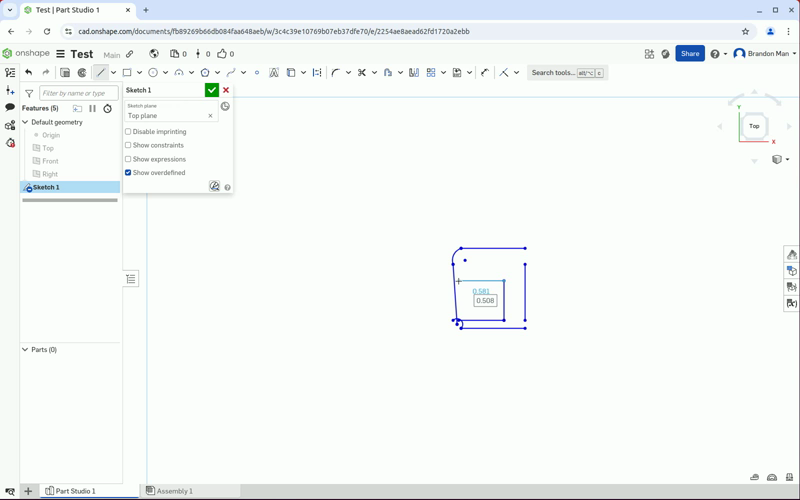
click(458, 280)
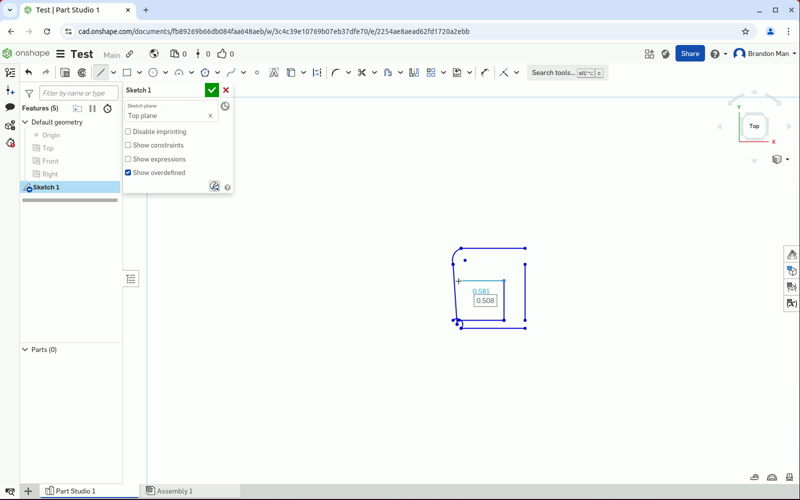
scroll(-6)
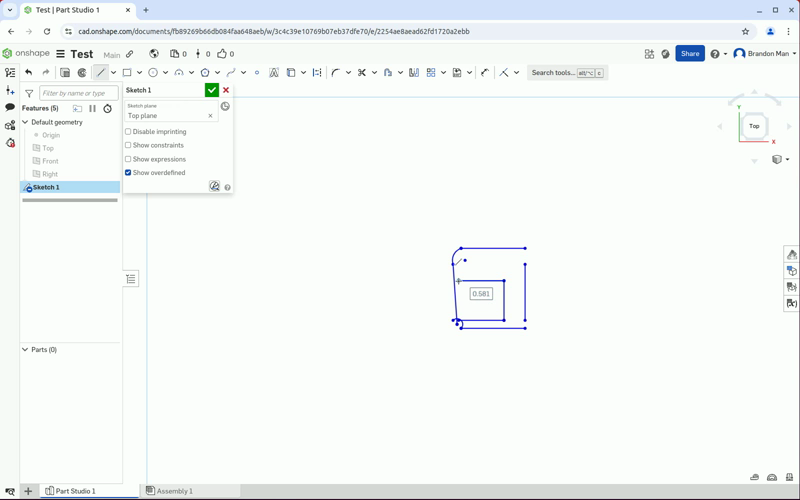
scroll(-6)
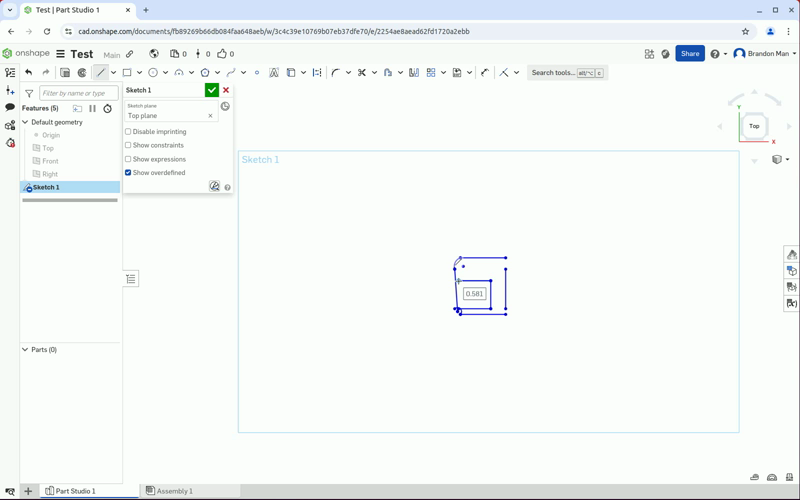
scroll(-6)
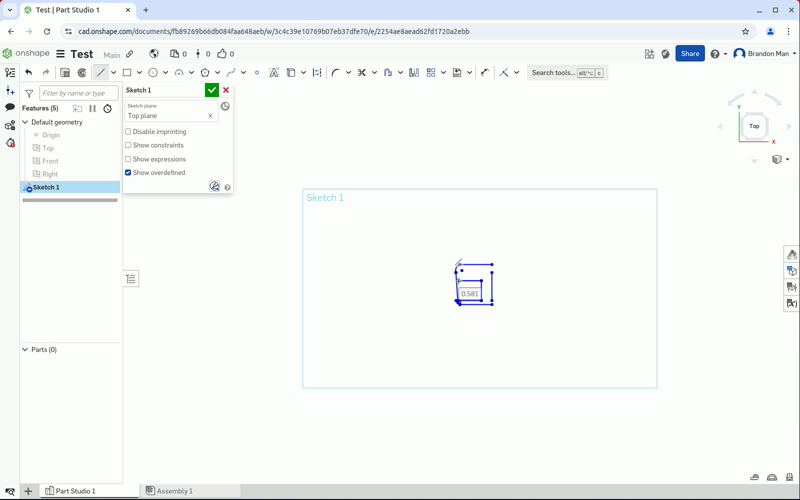
scroll(-6)
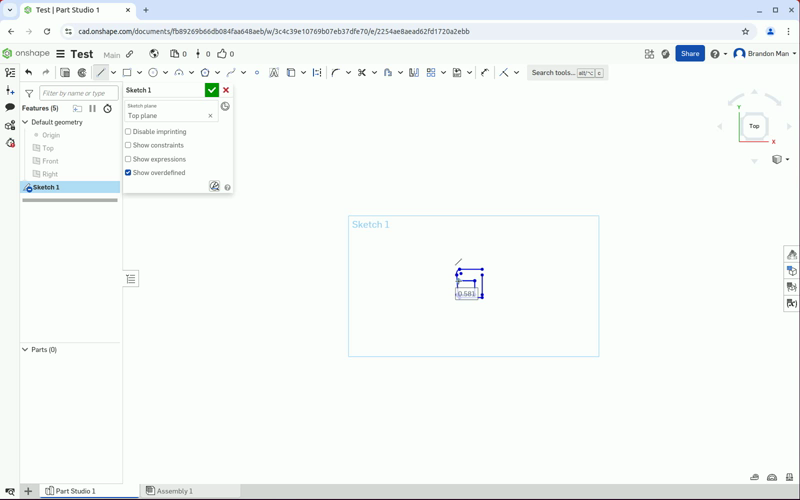
scroll(-6)
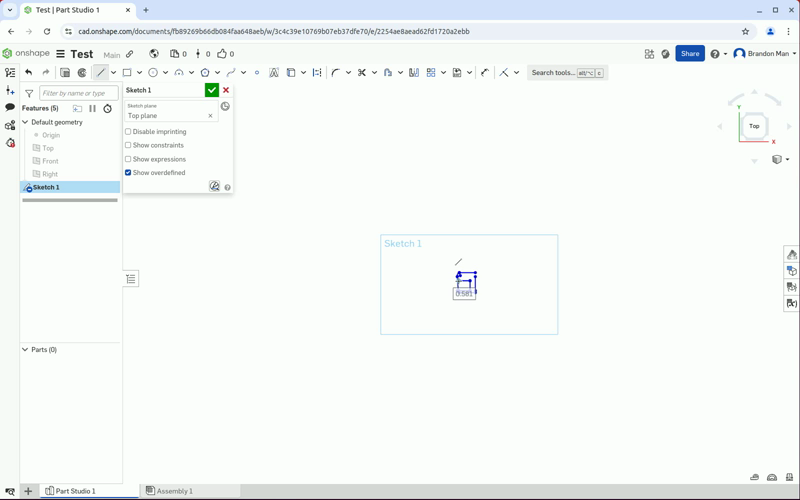
scroll(-6)
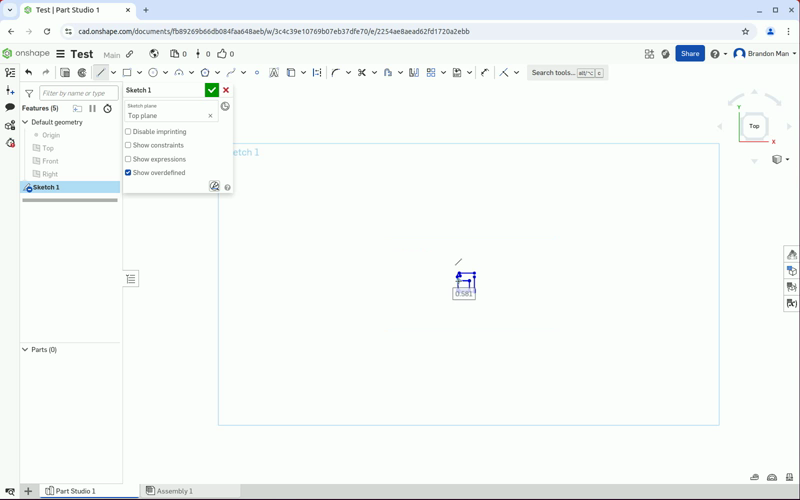
scroll(-6)
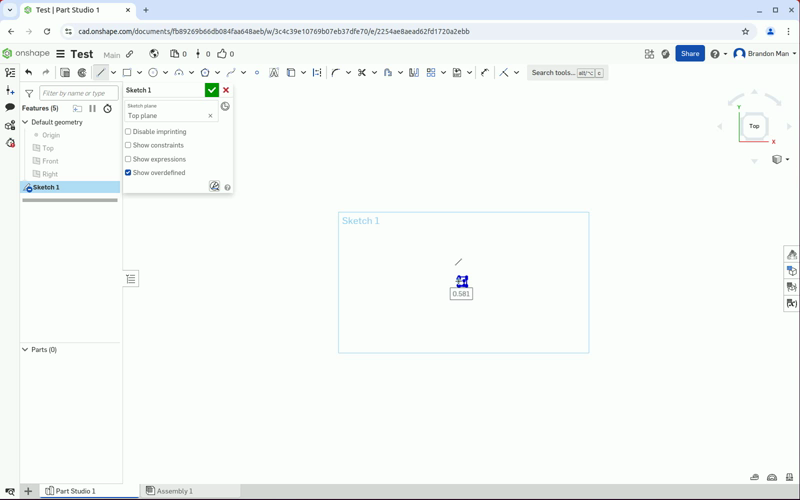
key_up(shift)
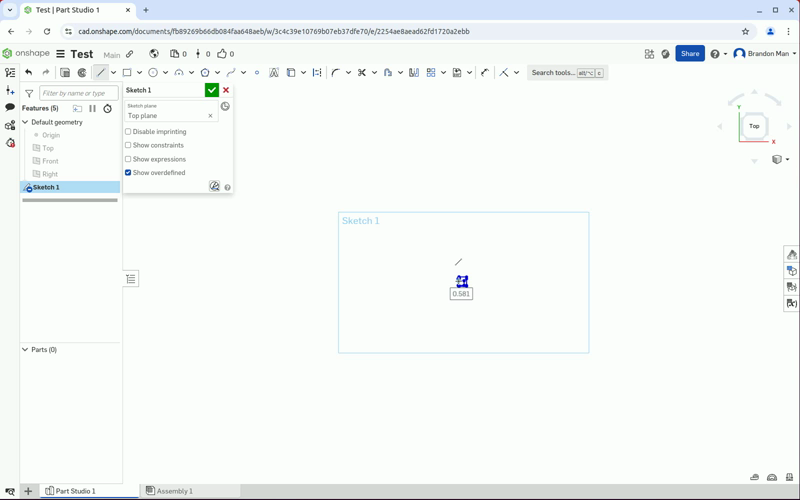
mouse_move(488, 280)
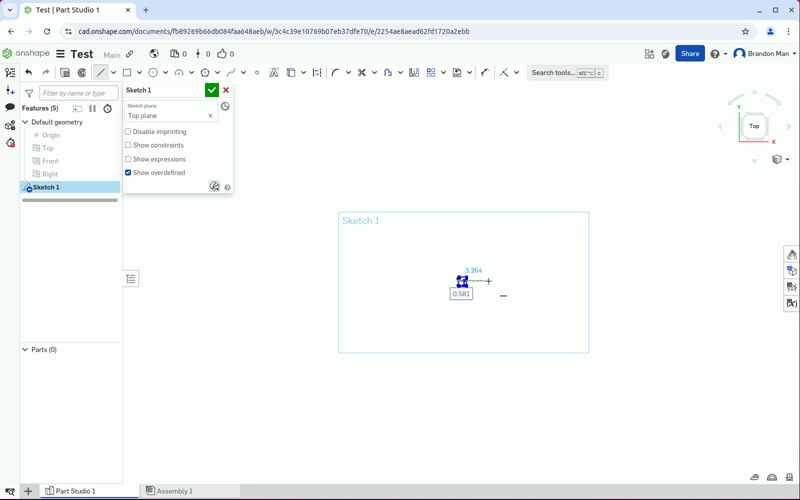
key_down(shift)
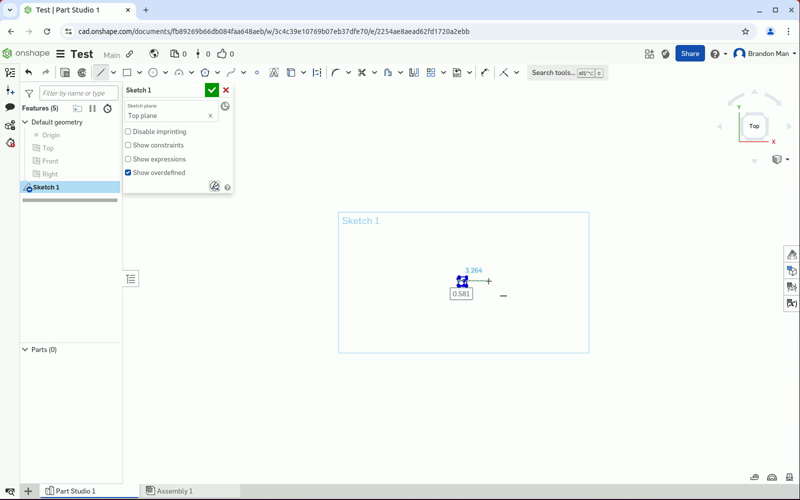
mouse_move(458, 284)
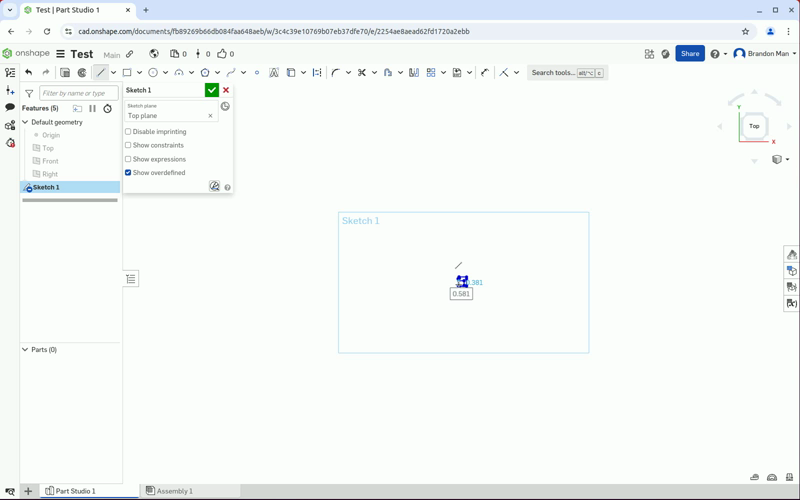
scroll(6)
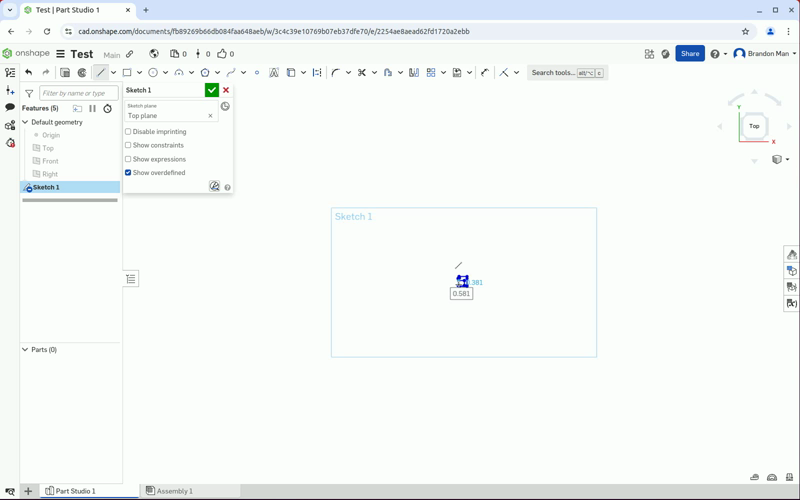
scroll(6)
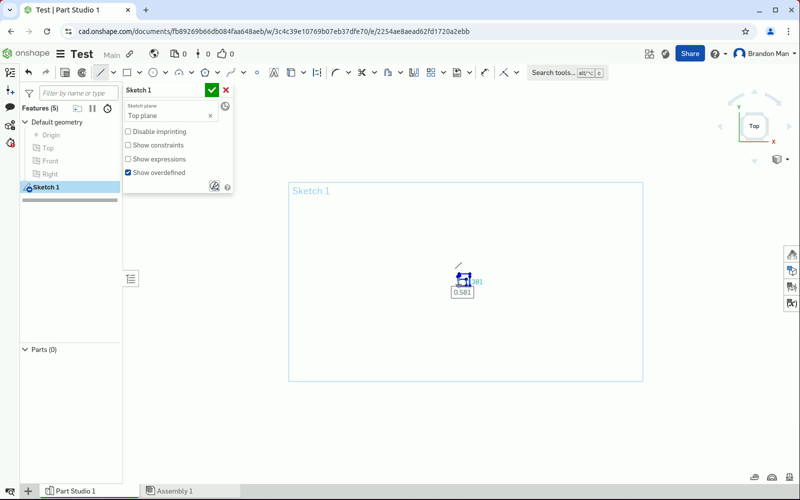
scroll(6)
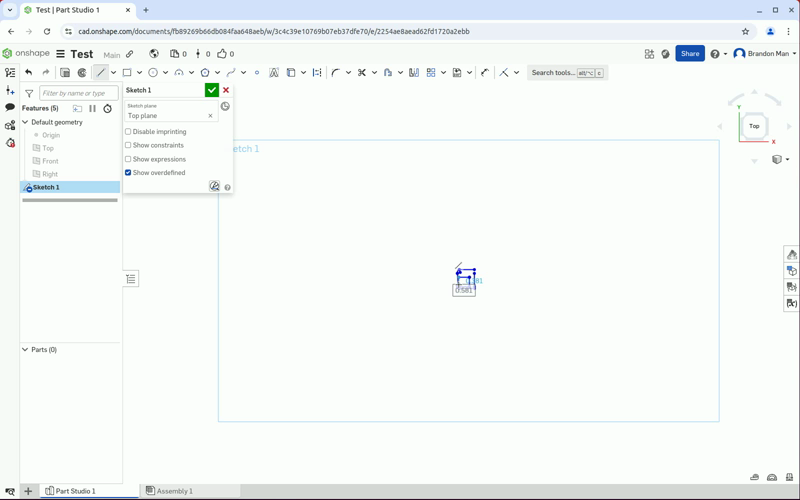
scroll(6)
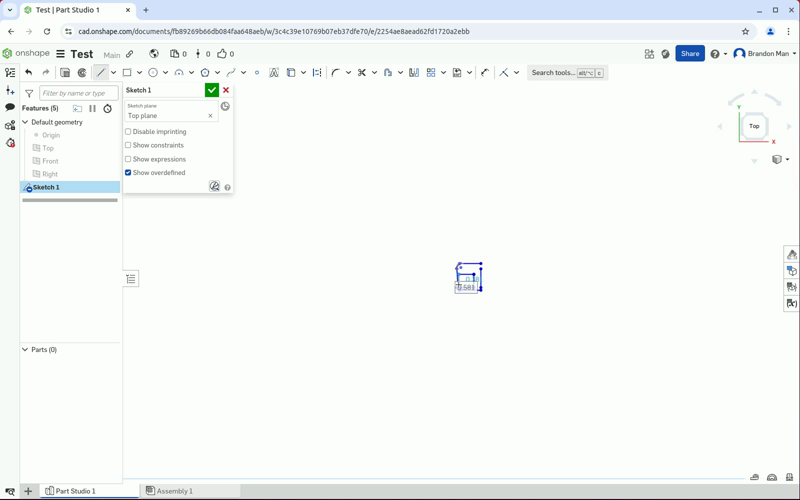
scroll(6)
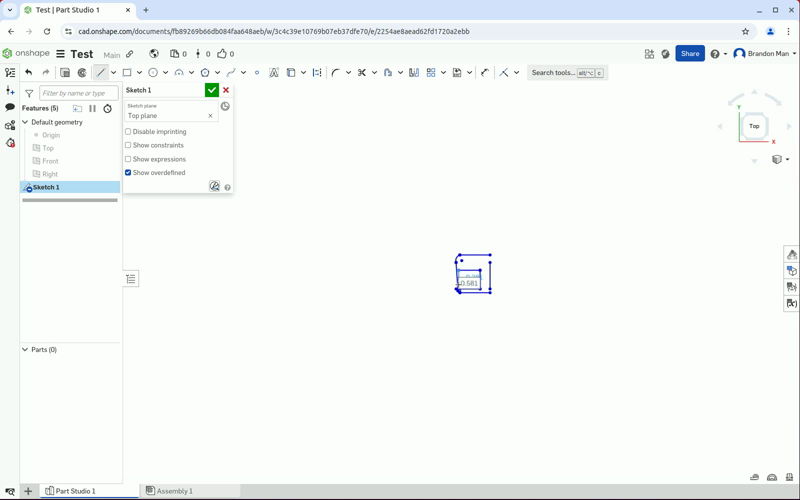
scroll(6)
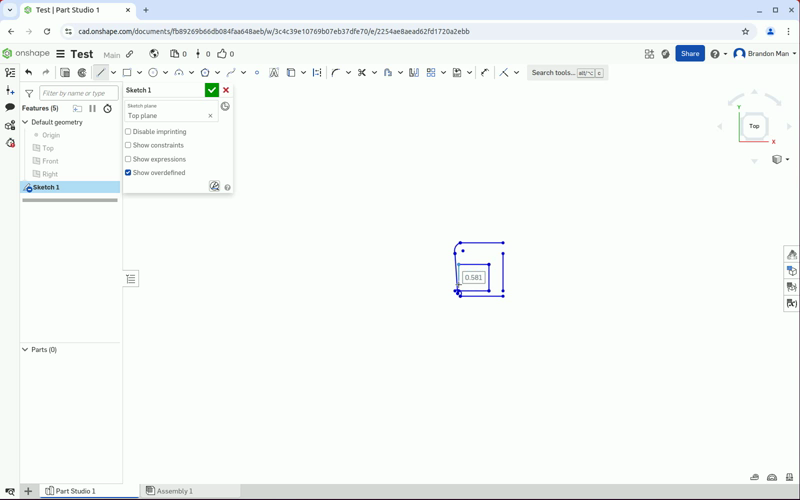
scroll(6)
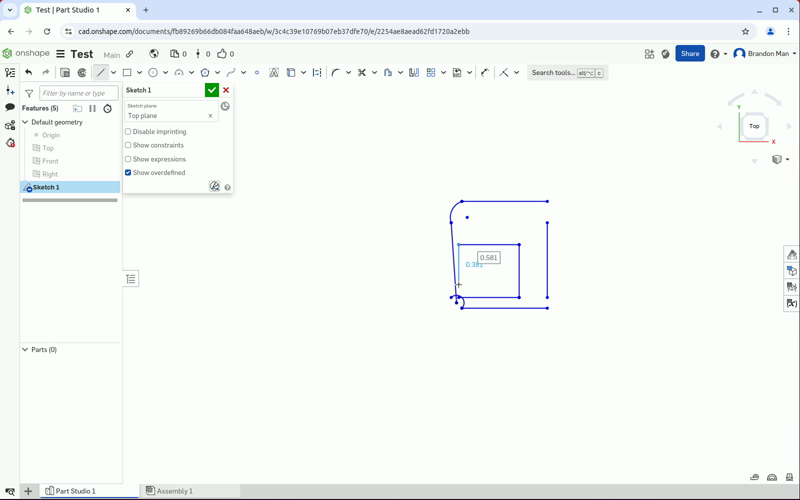
key_up(shift)
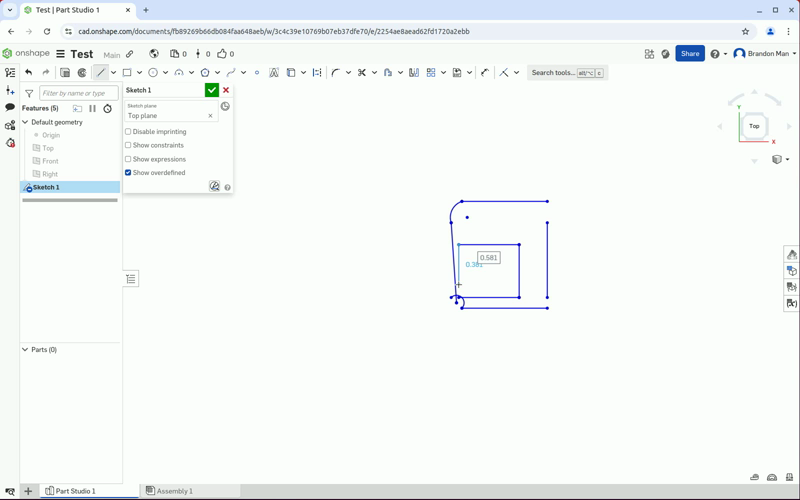
click(458, 284)
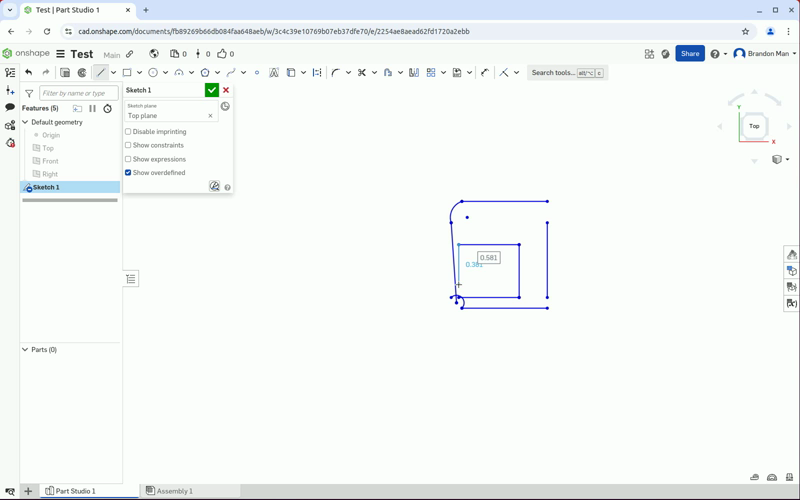
scroll(-6)
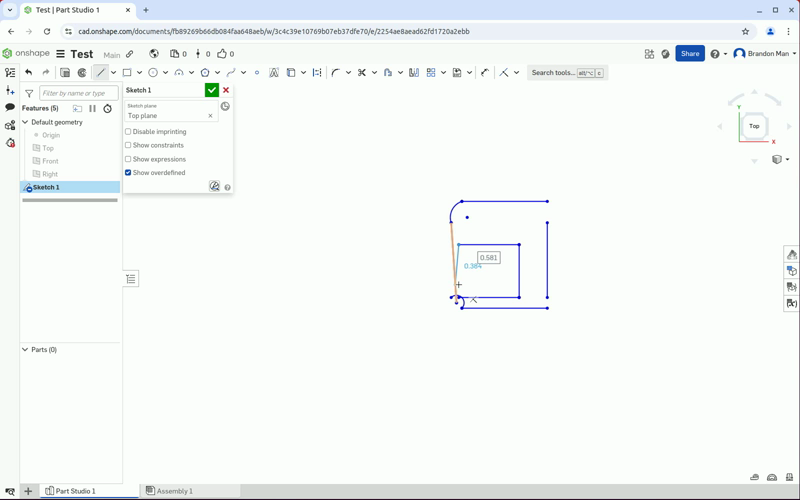
scroll(-6)
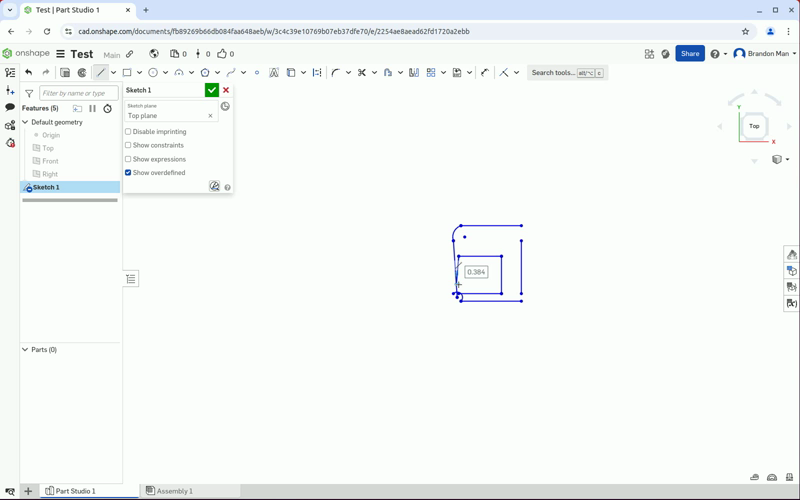
scroll(-6)
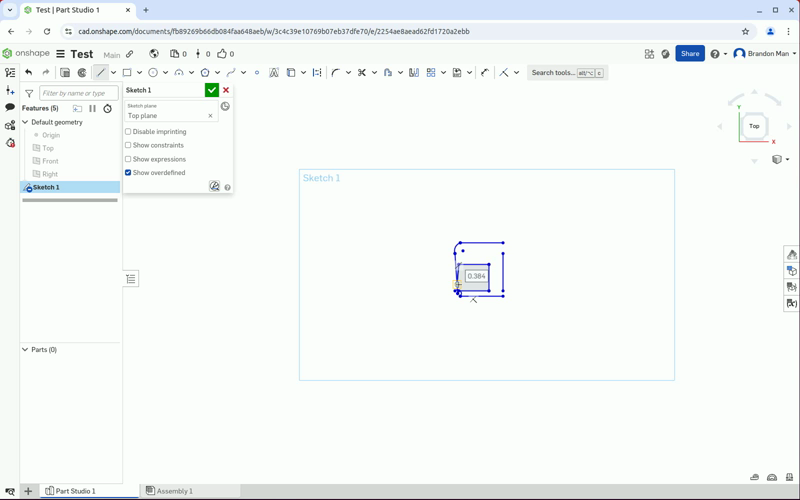
scroll(-6)
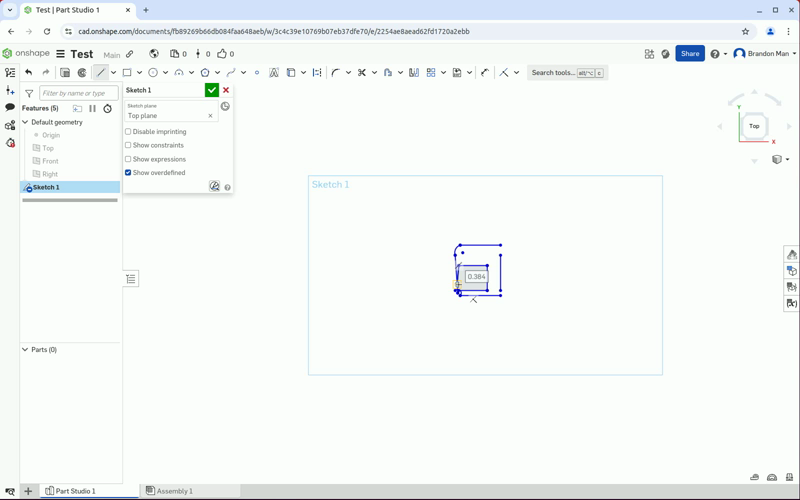
scroll(-6)
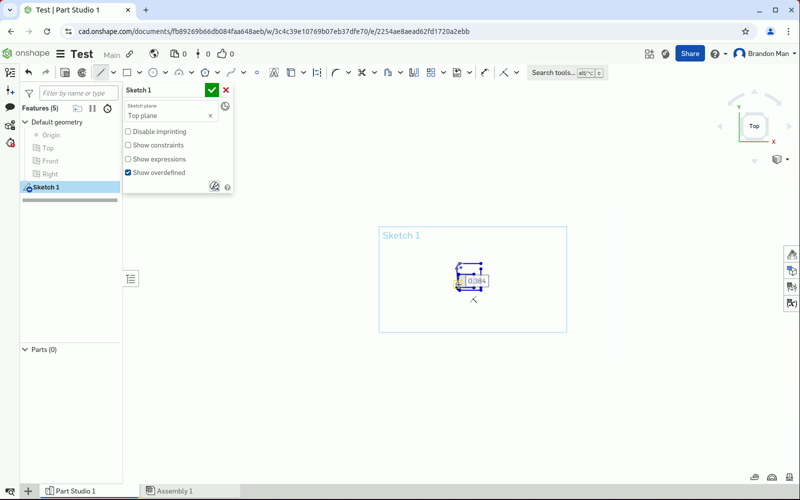
scroll(-6)
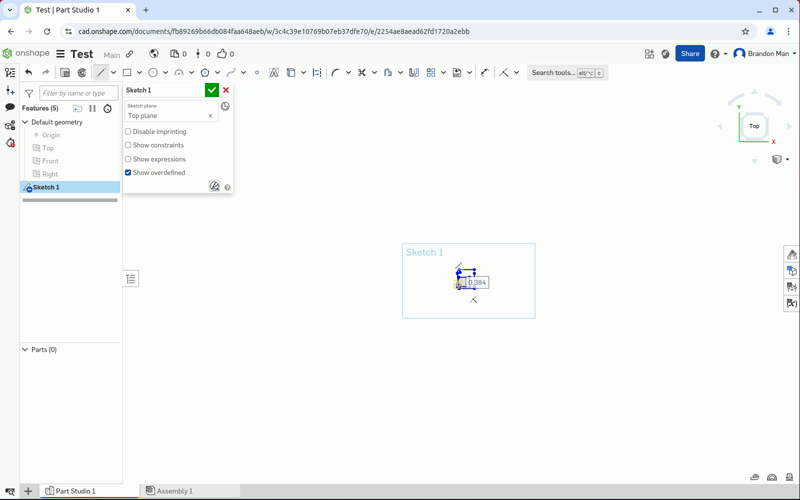
scroll(-6)
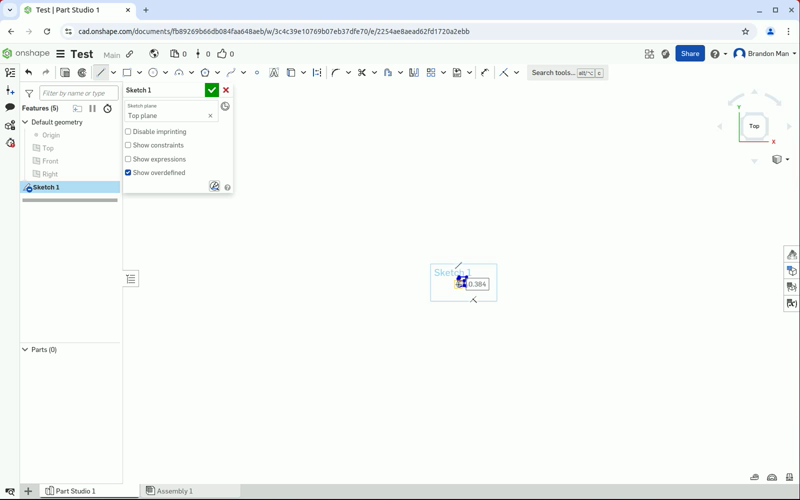
key(esc)
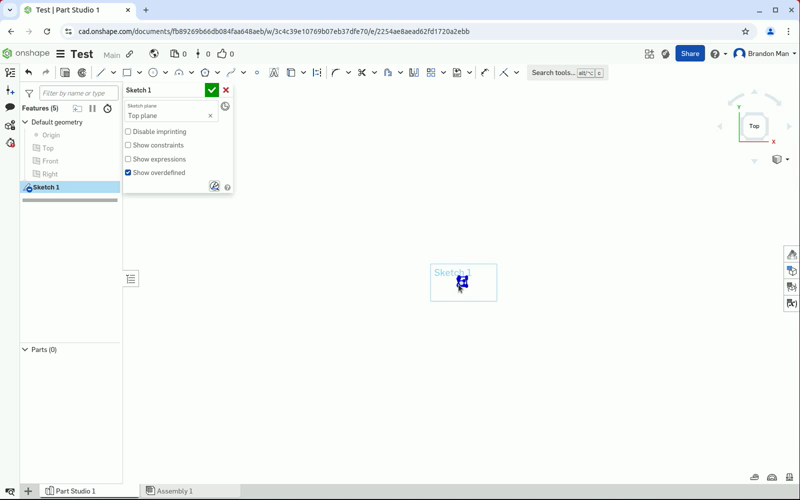
mouse_move(459, 279)
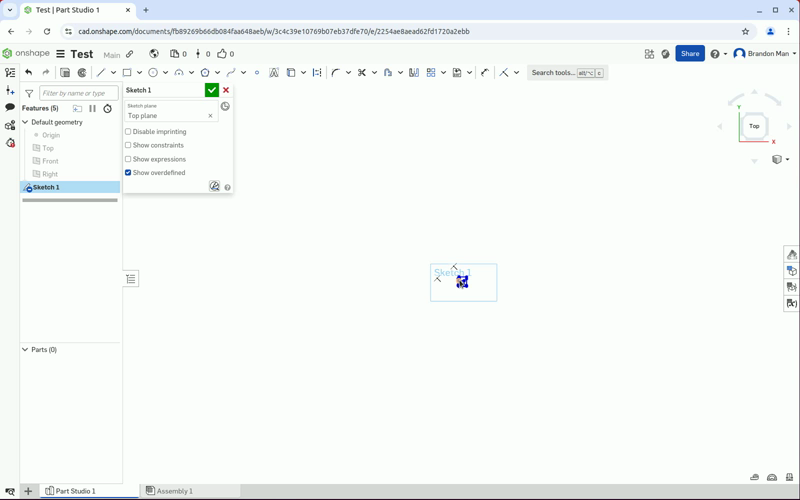
scroll(6)
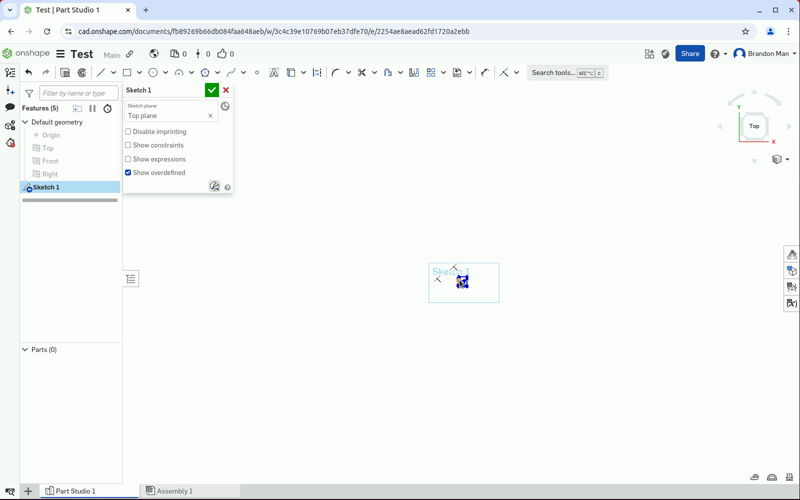
scroll(6)
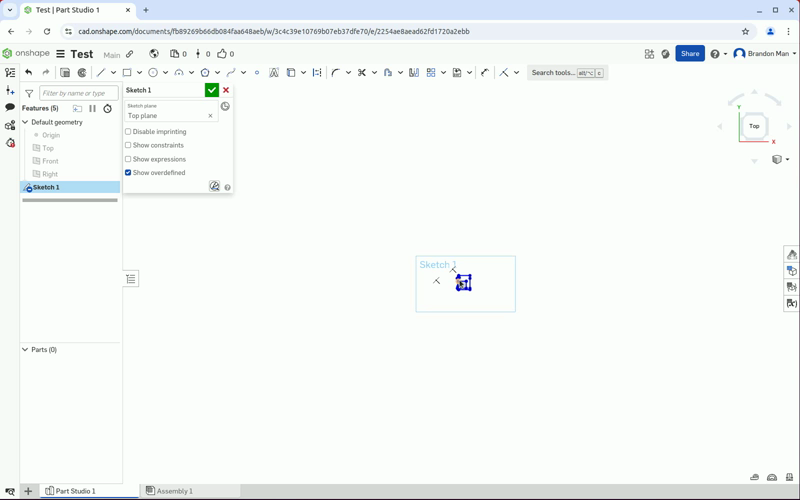
scroll(6)
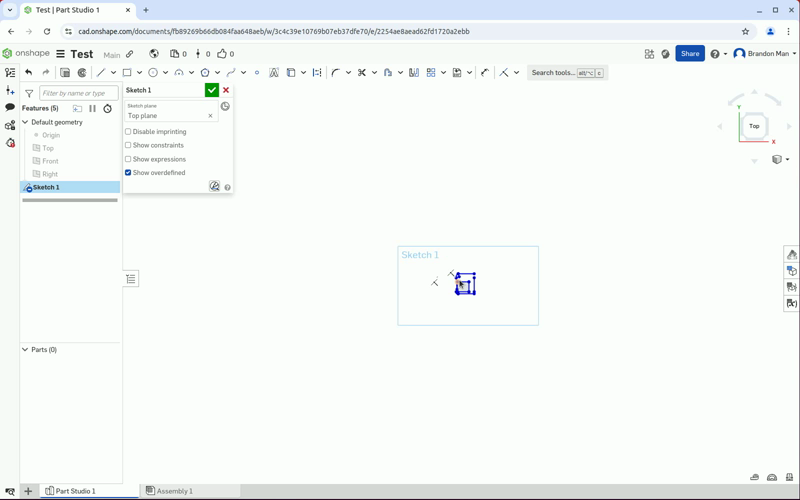
scroll(6)
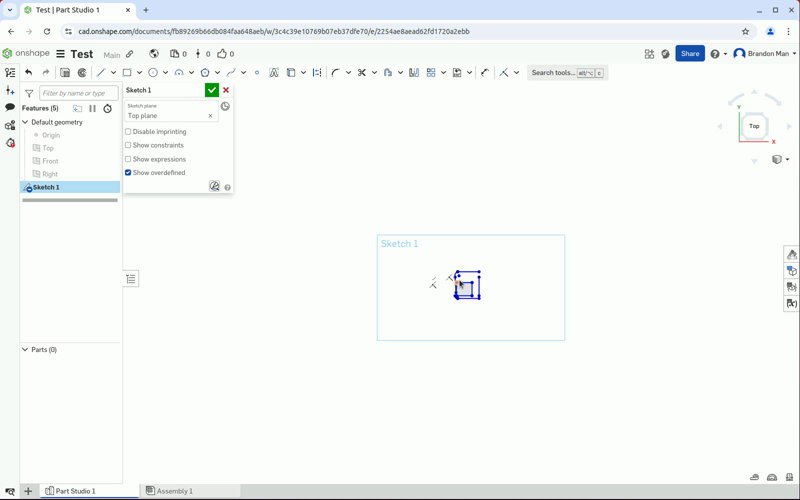
scroll(6)
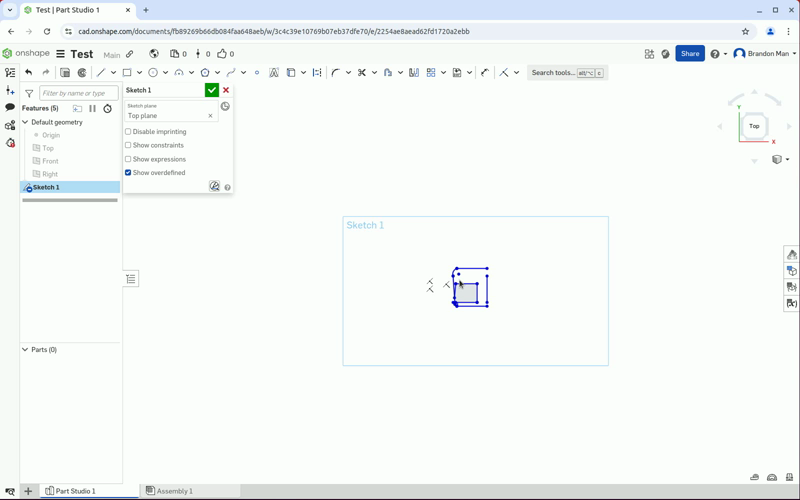
scroll(6)
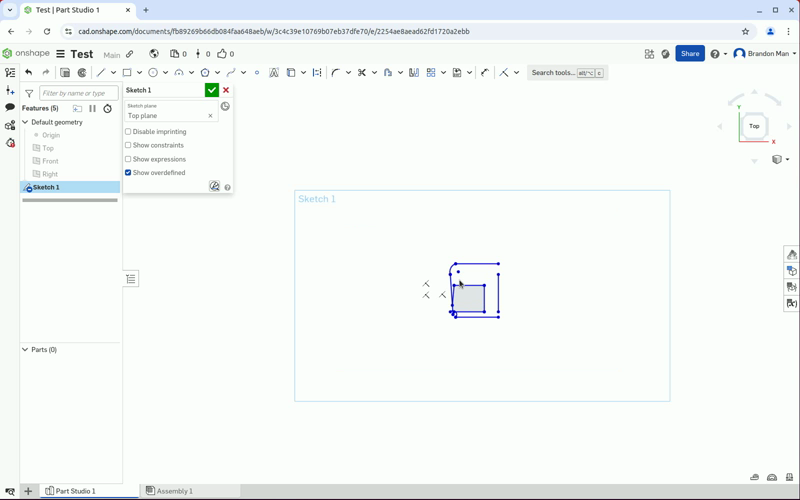
scroll(6)
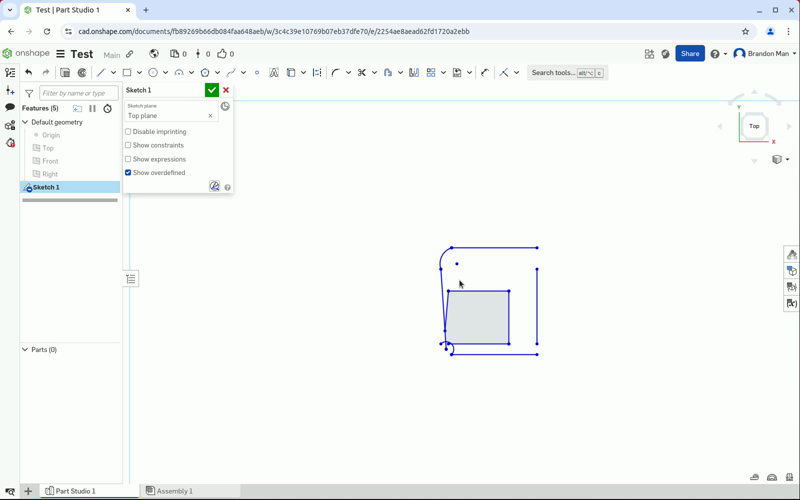
click(459, 279)
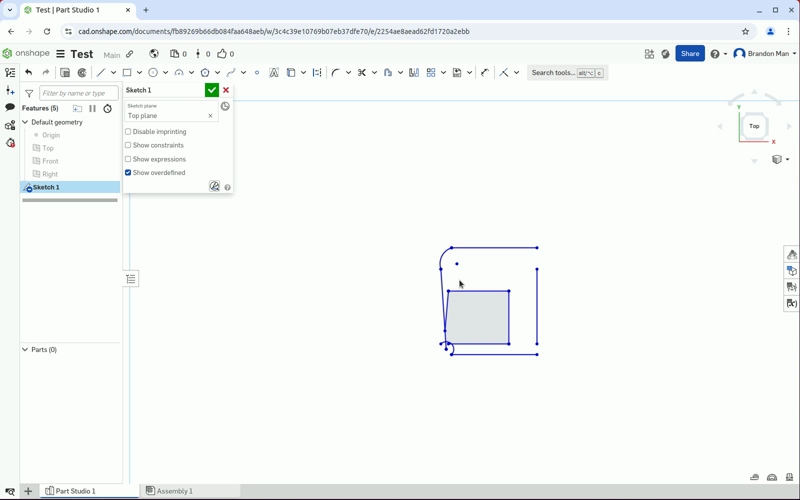
scroll(-6)
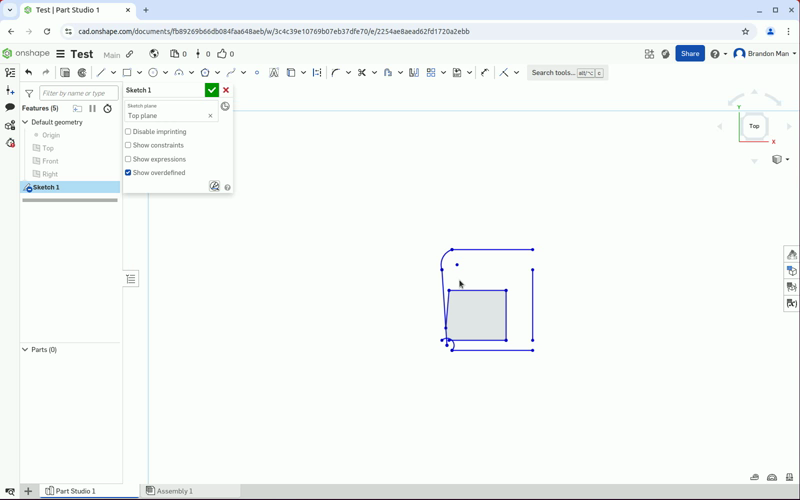
scroll(-6)
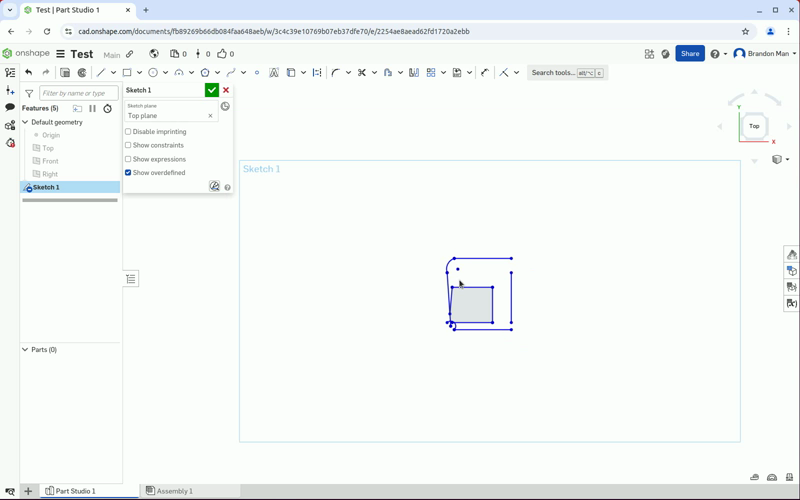
scroll(-6)
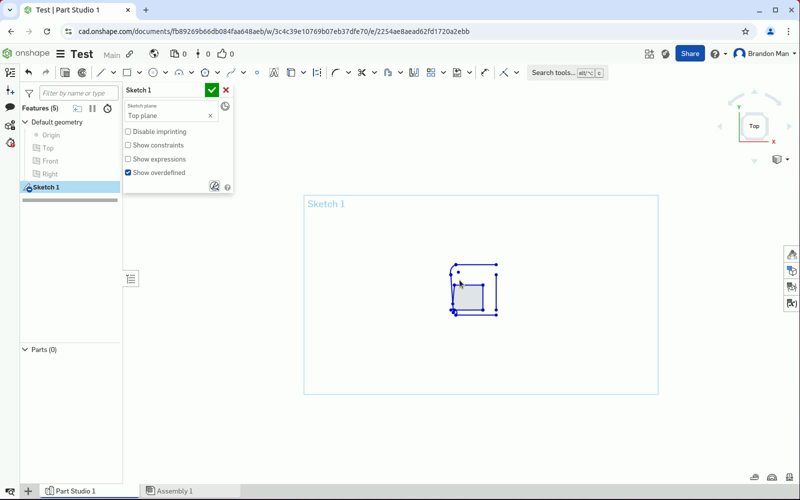
scroll(-6)
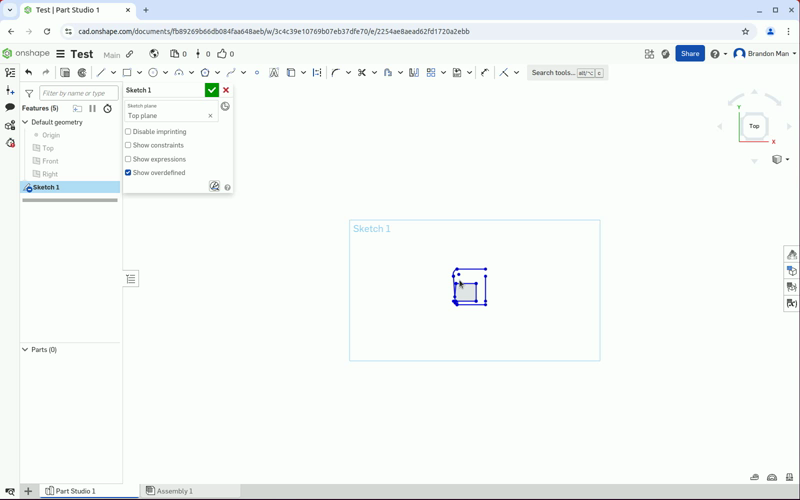
scroll(-6)
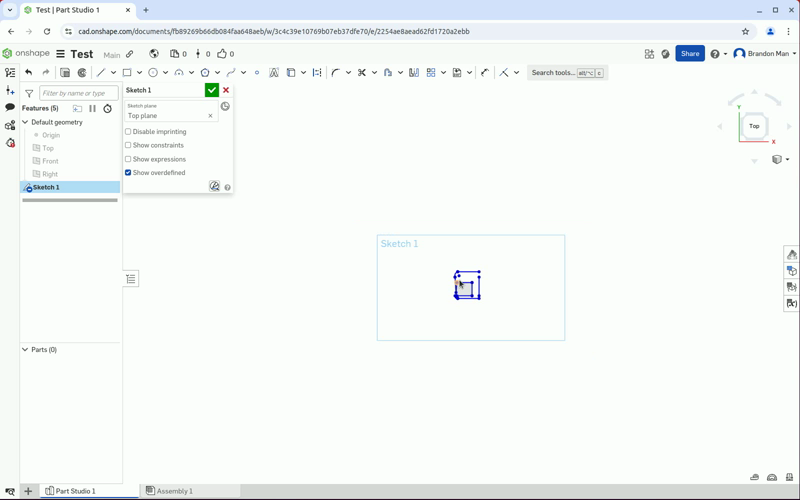
scroll(-6)
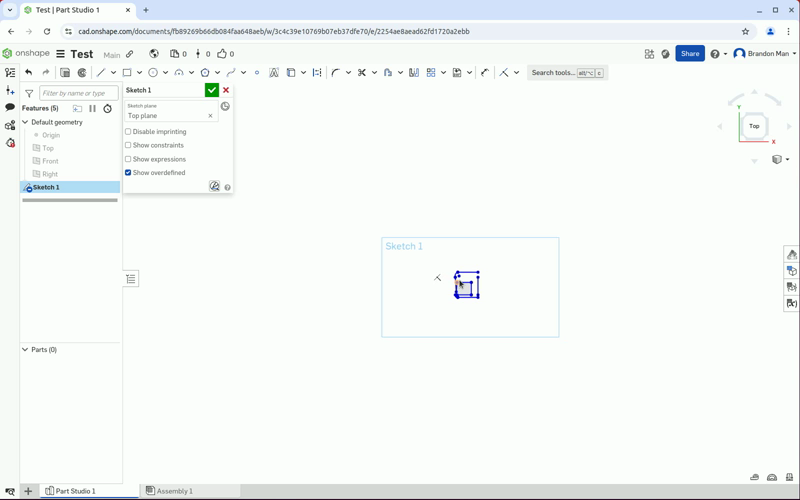
scroll(-6)
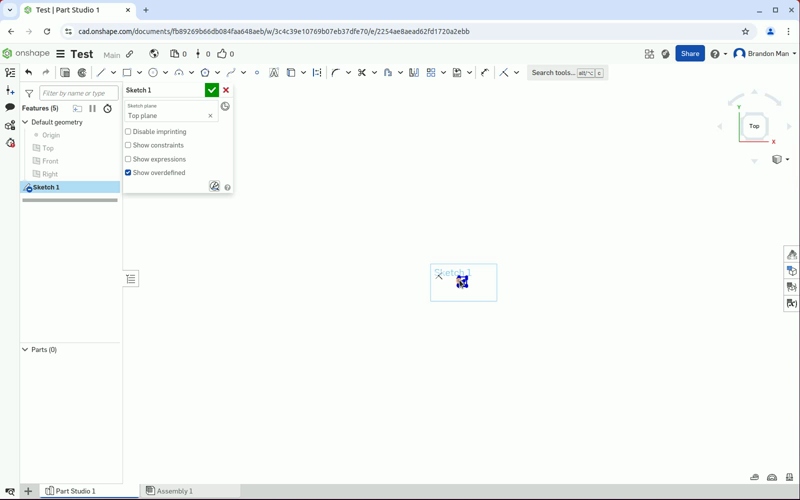
mouse_move(73, 352)
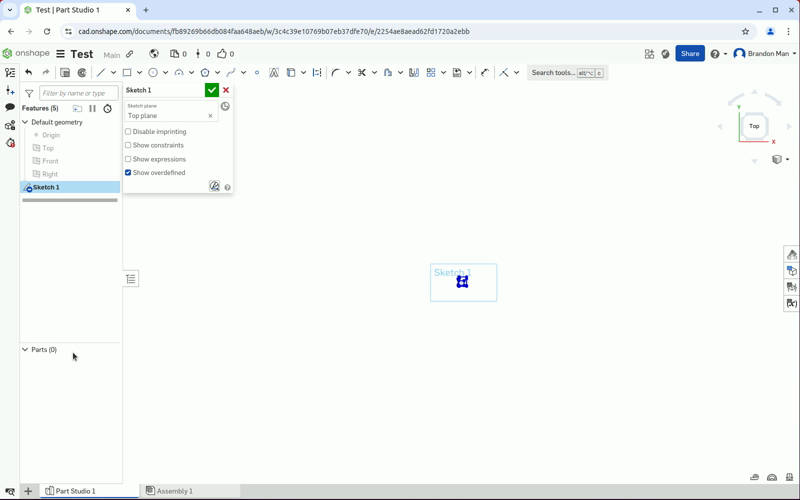
key(shift+y)
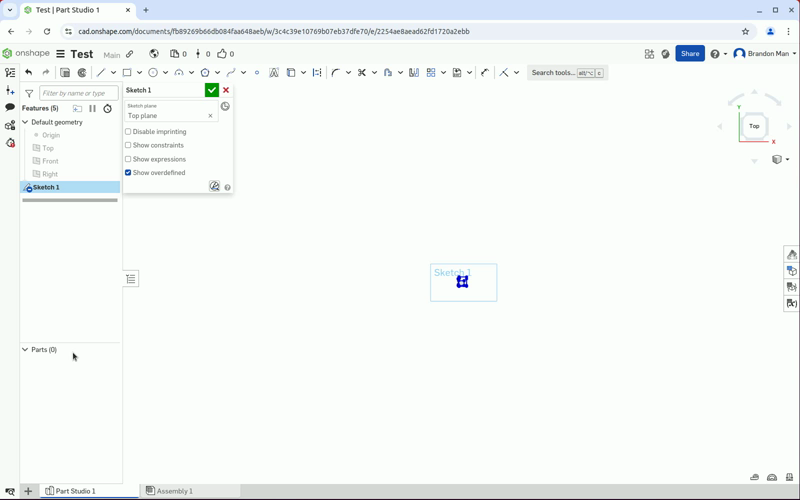
key(shift+e)
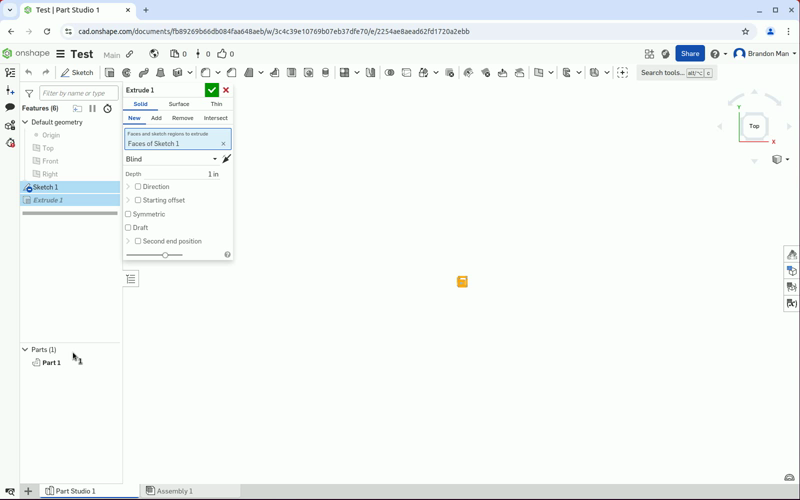
mouse_move(143, 106)
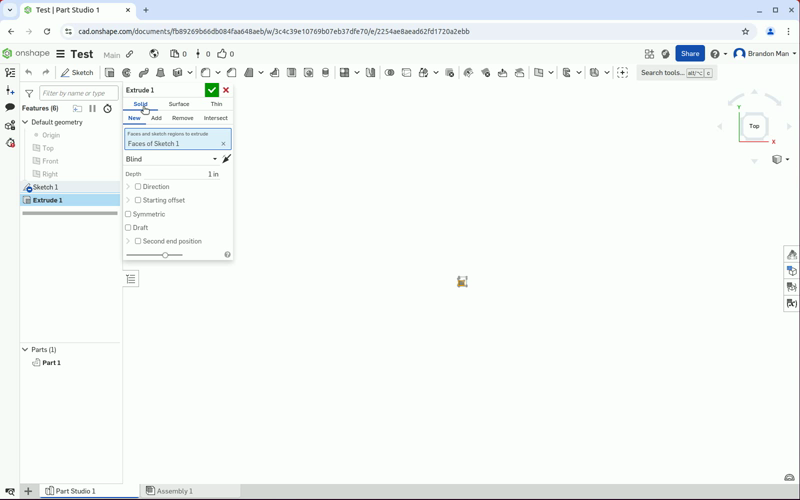
click(143, 106)
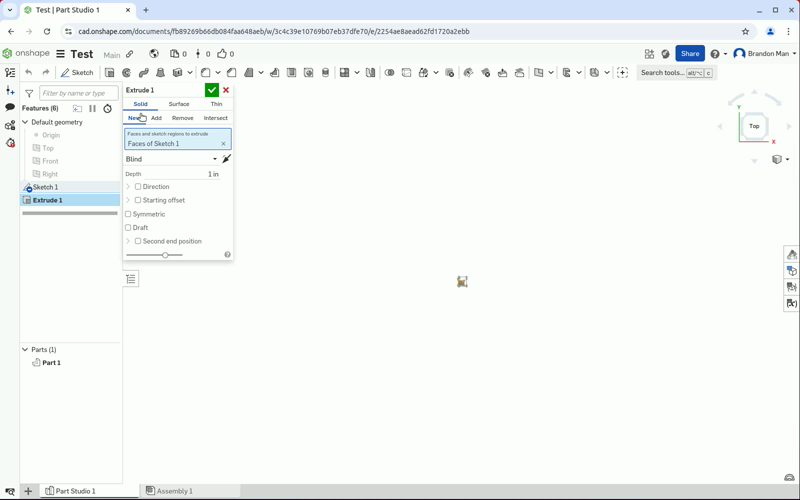
mouse_move(137, 120)
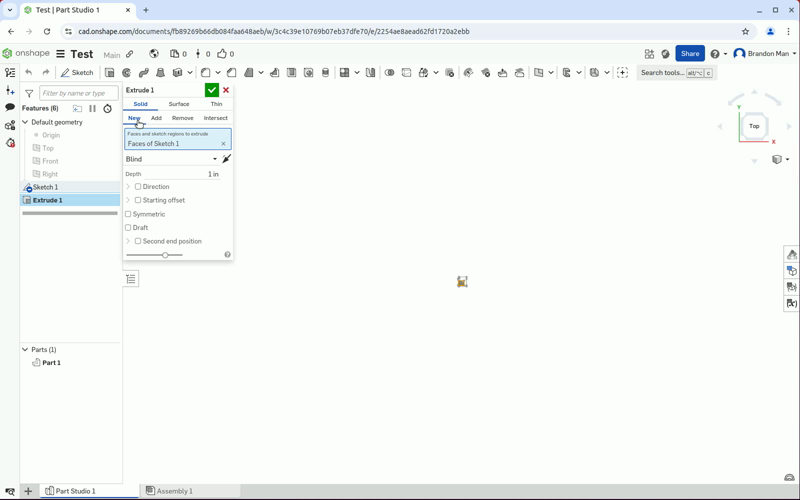
click(137, 120)
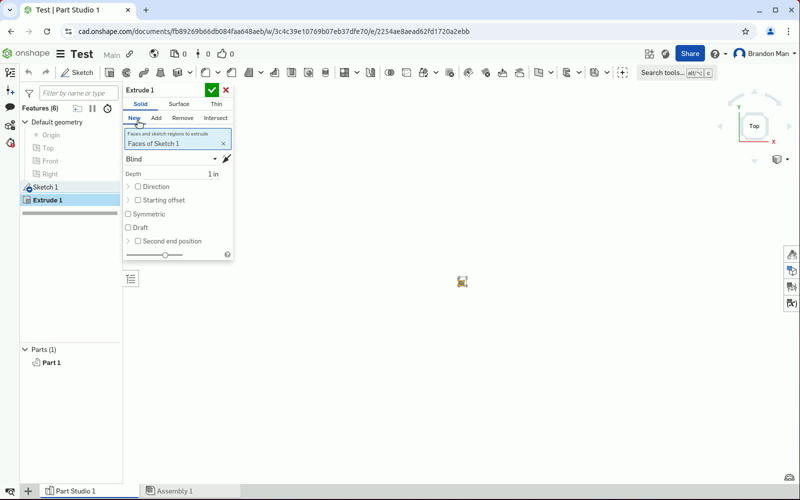
key(tab, 4)
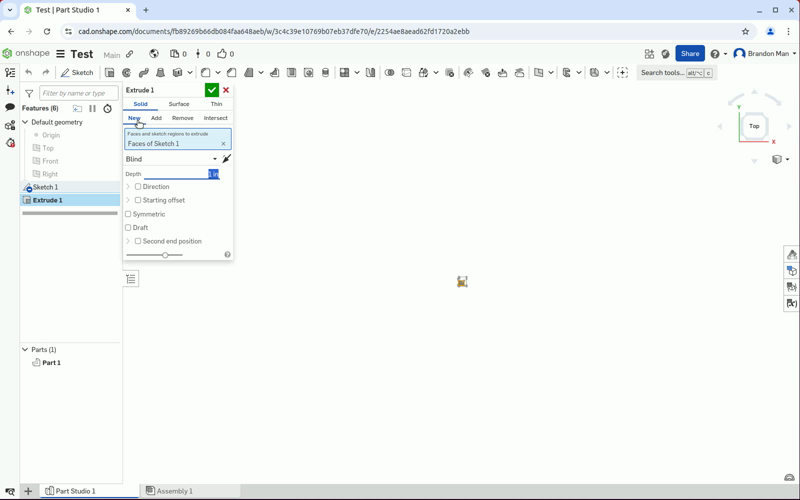
text(24.071)
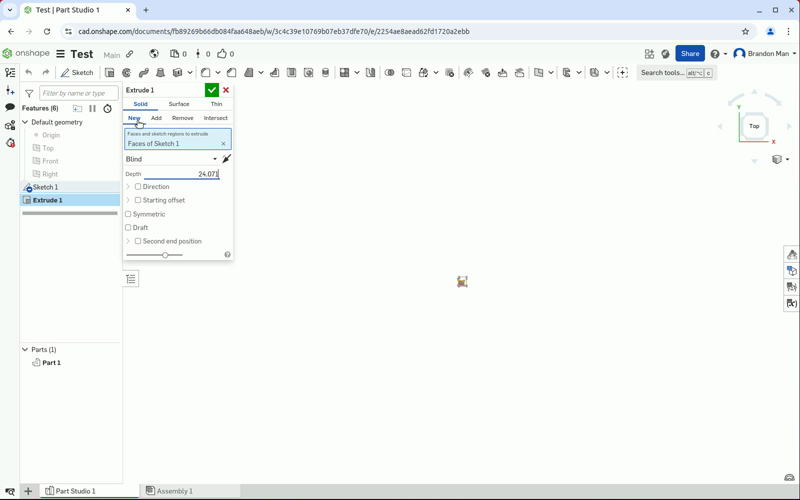
key(enter)
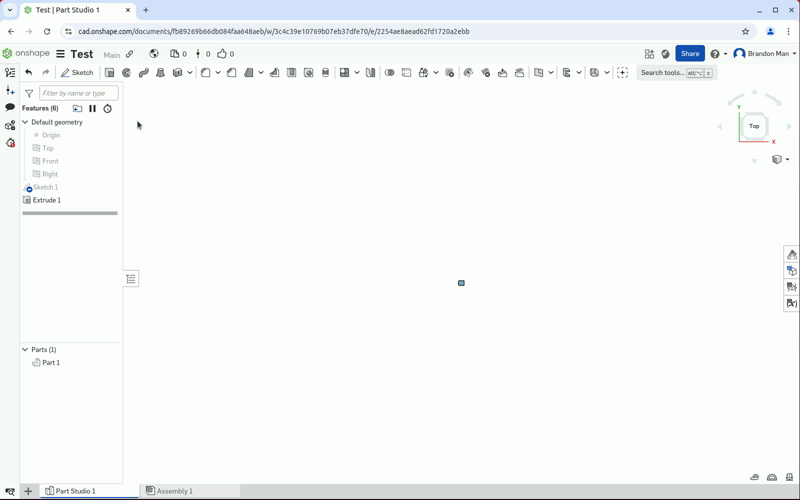
key(shift+h)
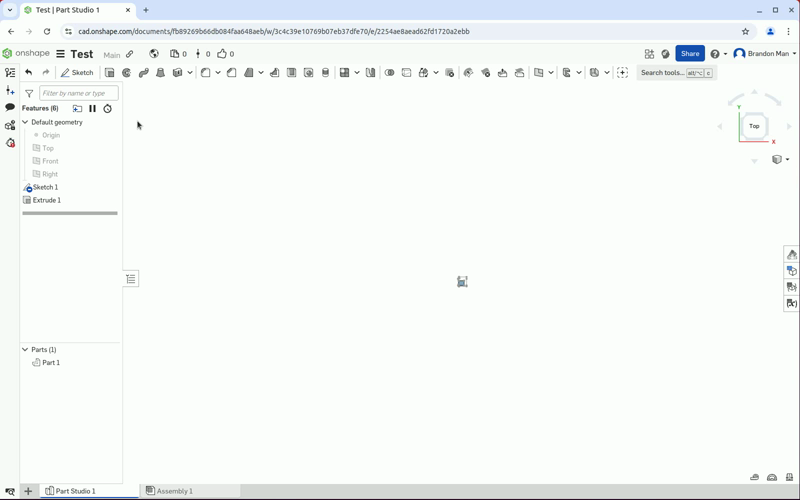
key(shift+h)
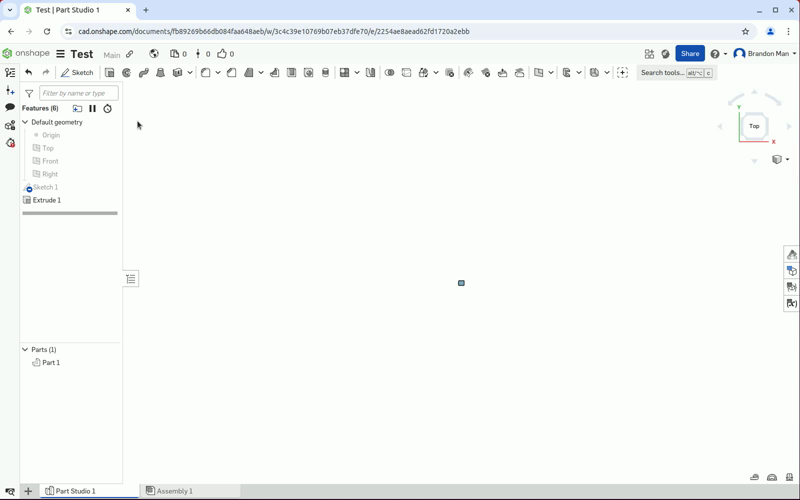
mouse_move(73, 189)
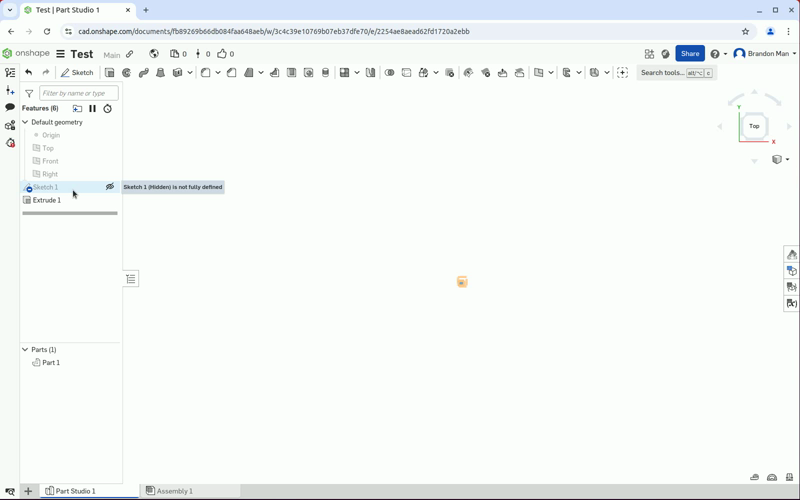
click(73, 189)
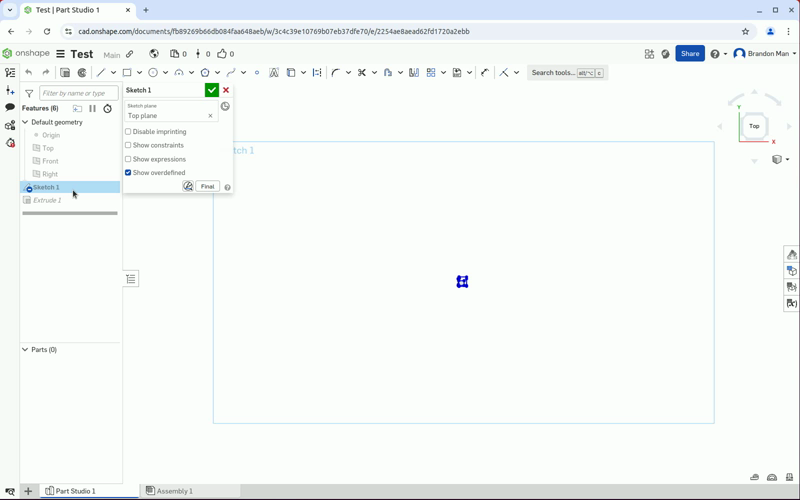
mouse_move(229, 92)
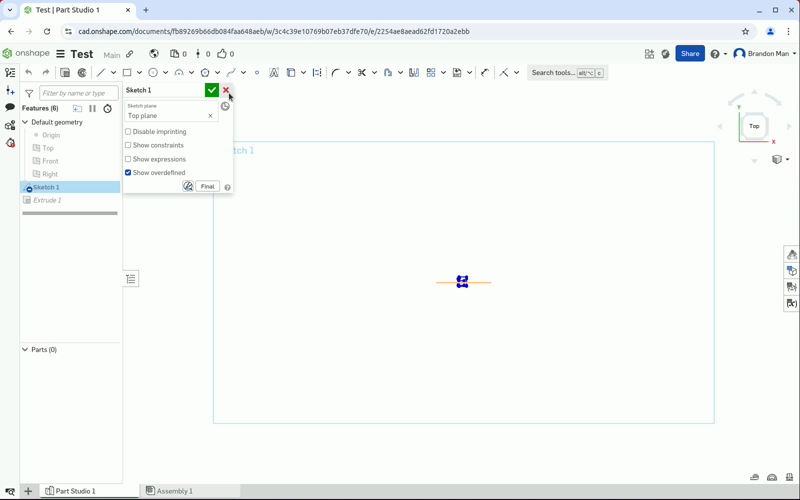
click(229, 92)
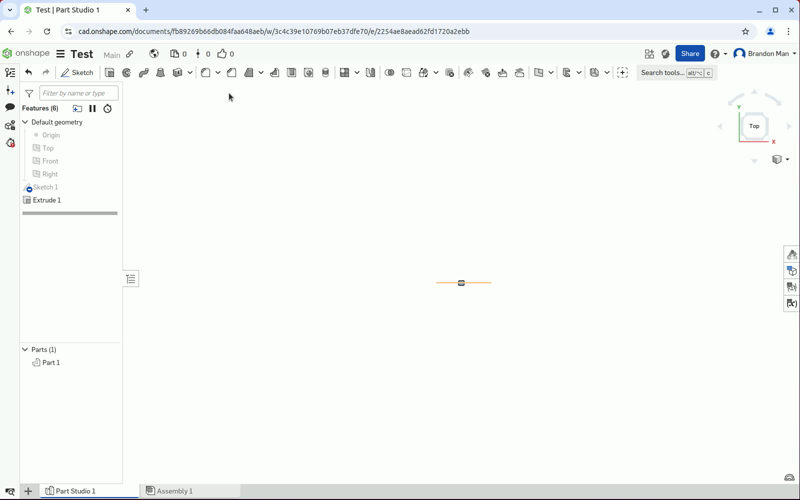
mouse_move(73, 352)
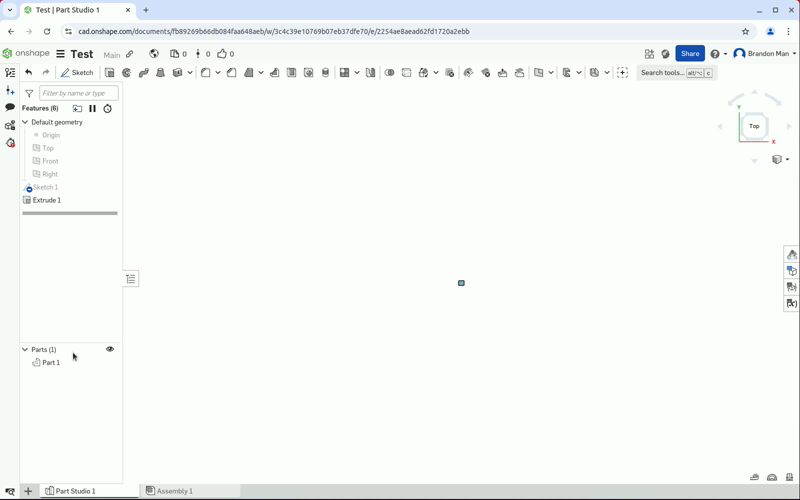
key(y)
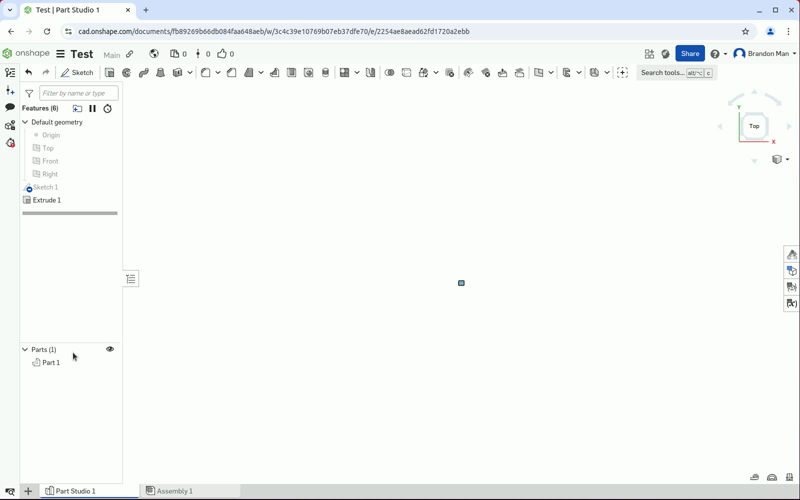
key(shift+p)
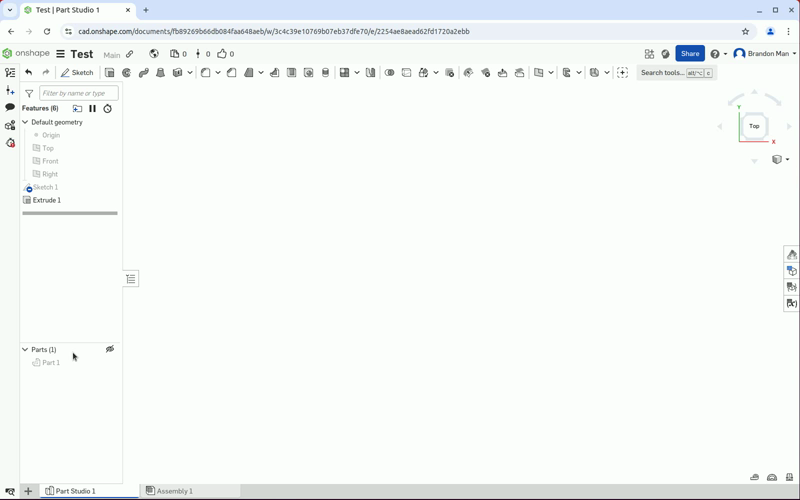
key(space)
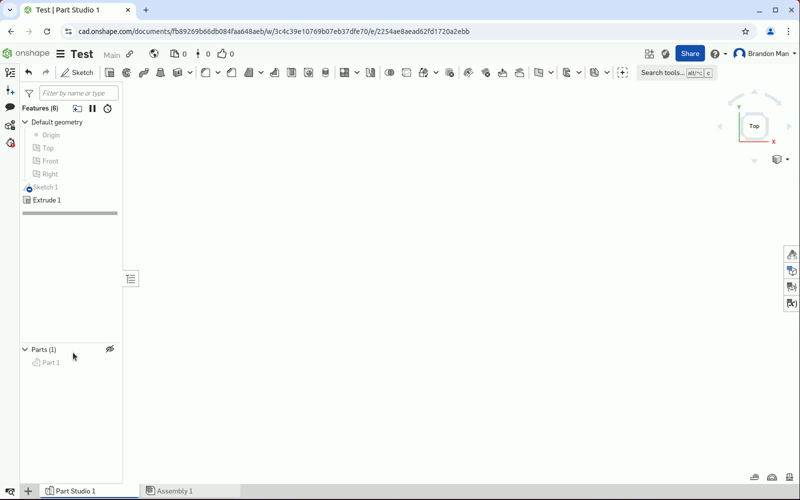
key_down(shift)
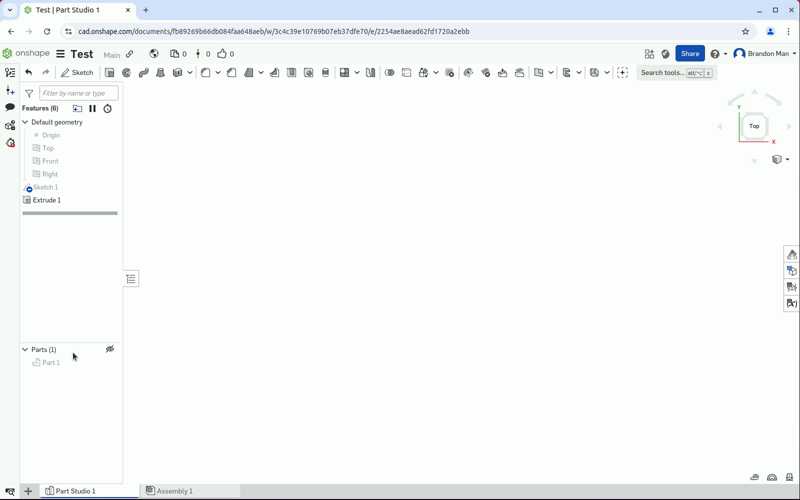
key(up)
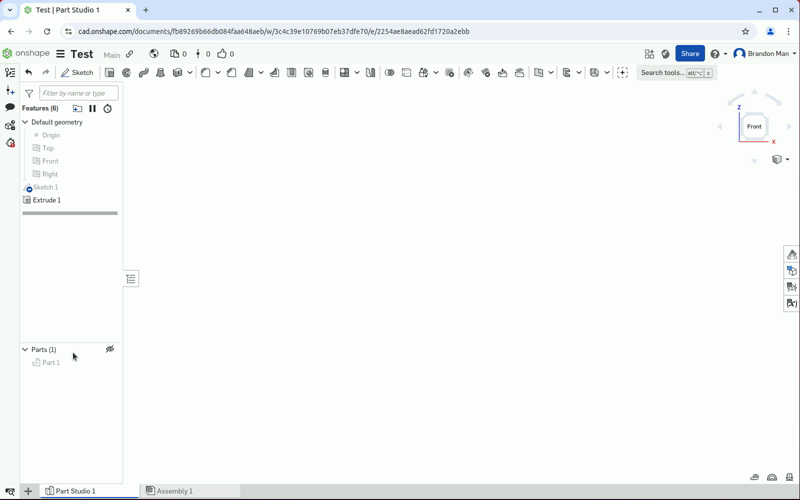
key_up(shift)
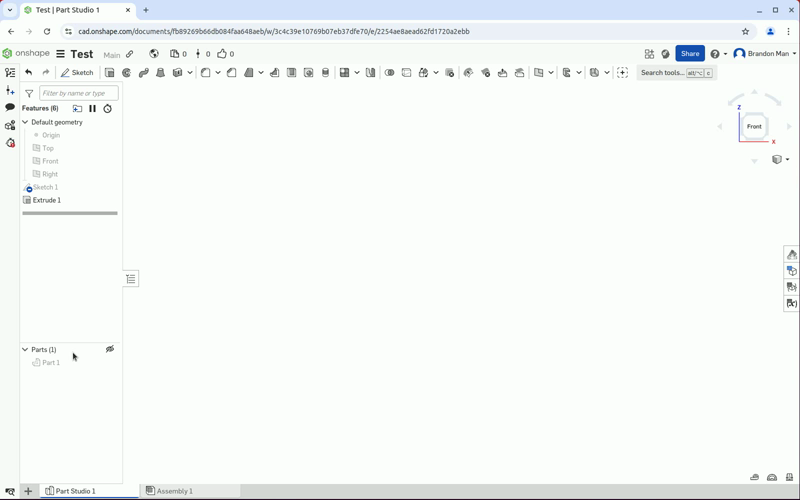
key(space)
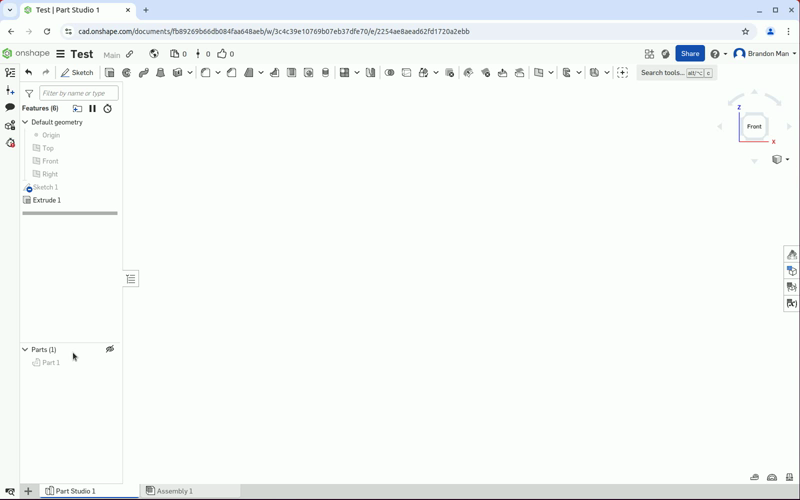
key_down(shift)
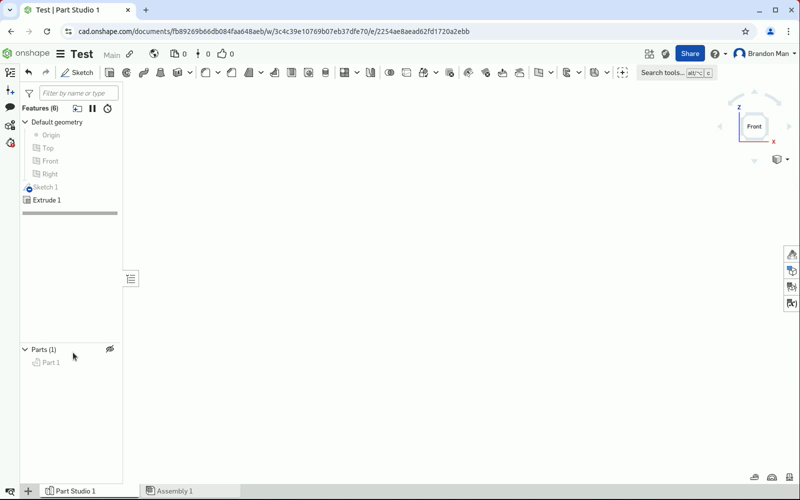
key(left)
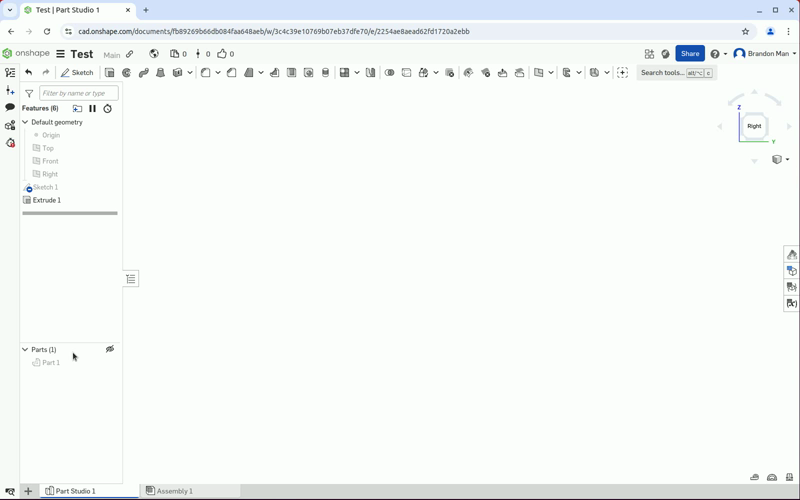
key_up(shift)
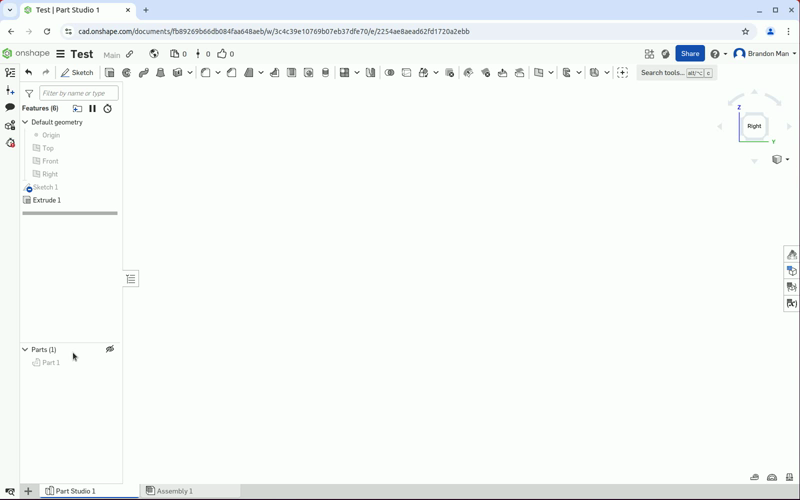
mouse_move(73, 352)
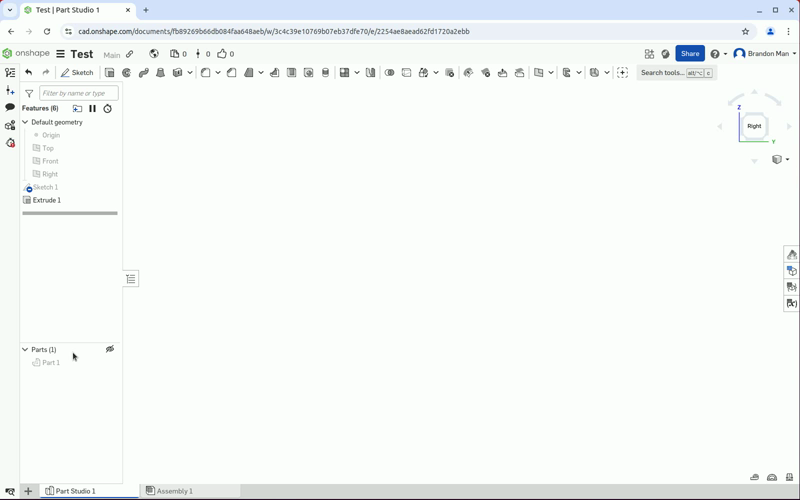
key(shift+y)
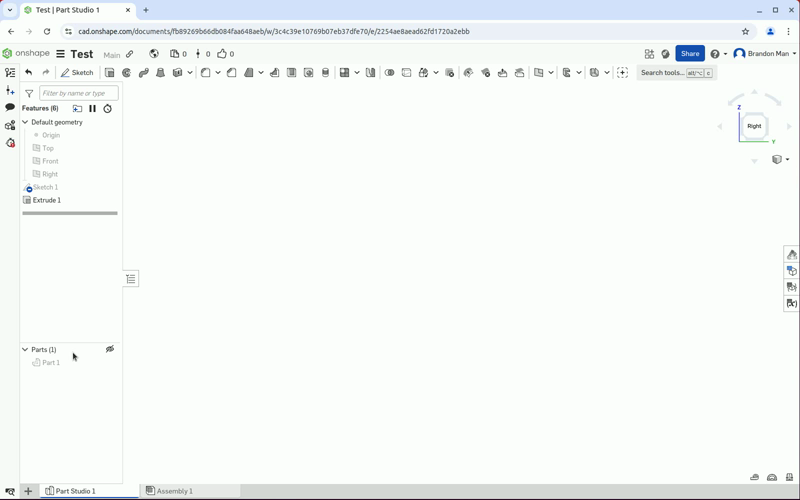
key(shift+s)
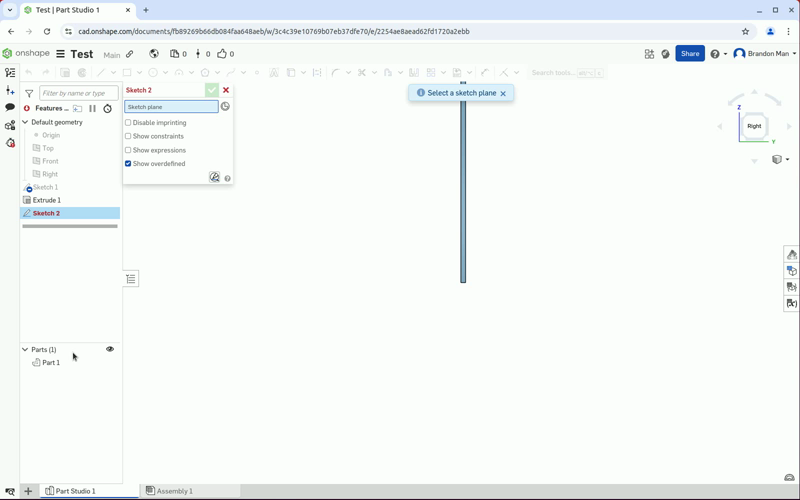
mouse_move(73, 176)
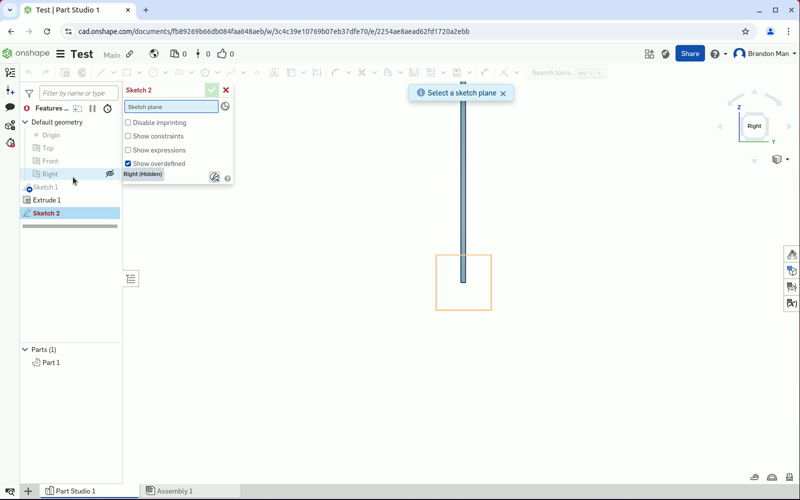
click(73, 176)
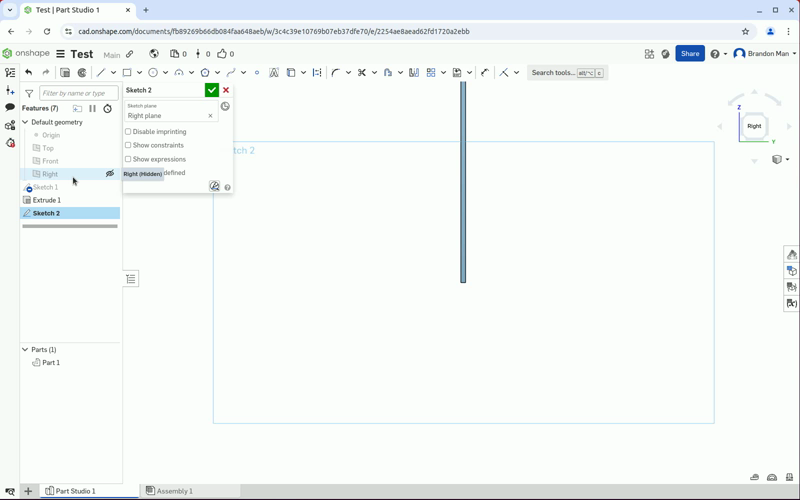
mouse_move(73, 352)
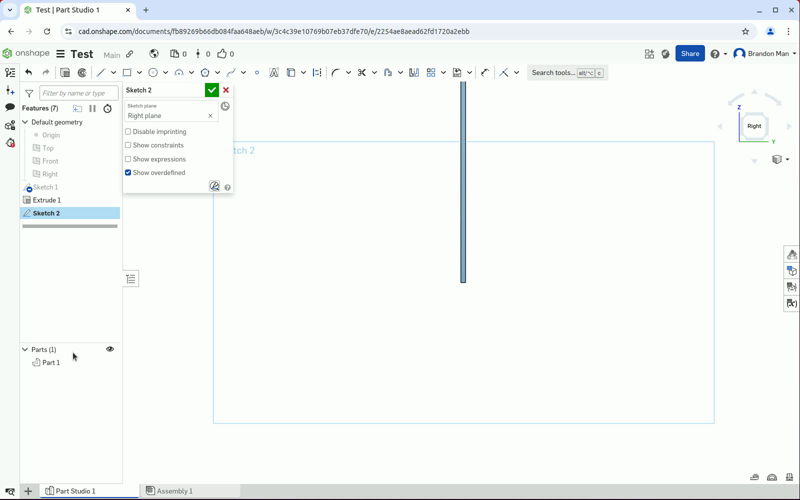
key(y)
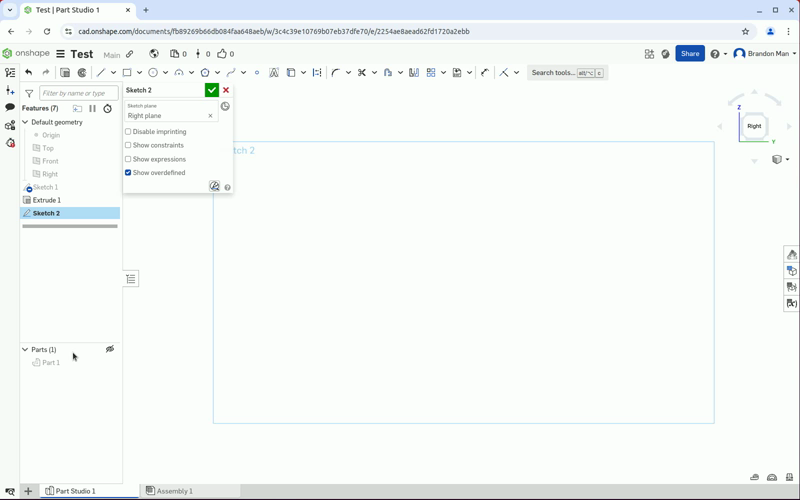
key(l)
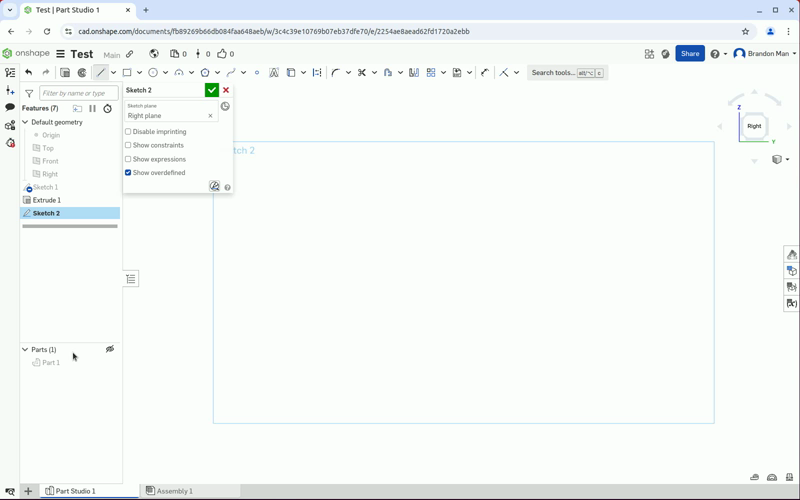
key_down(shift)
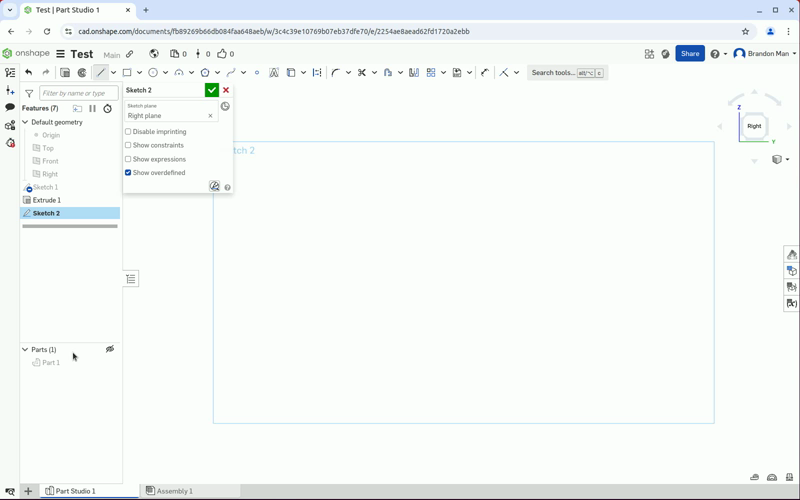
mouse_move(458, 282)
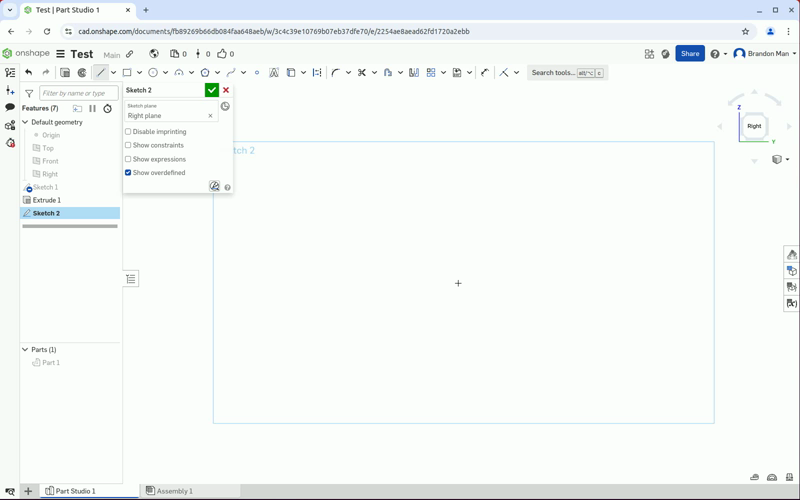
click(458, 282)
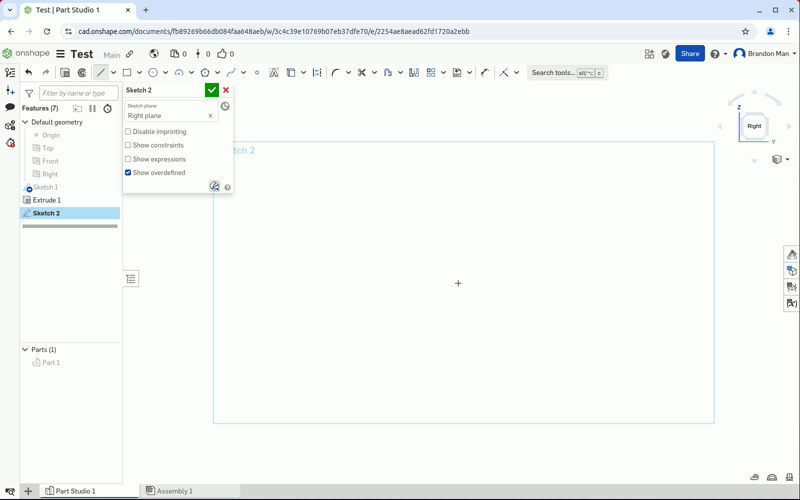
key_up(shift)
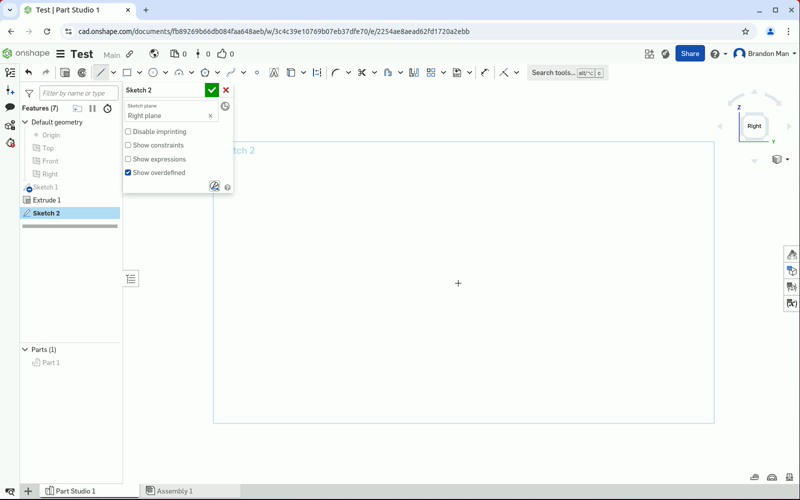
key_down(shift)
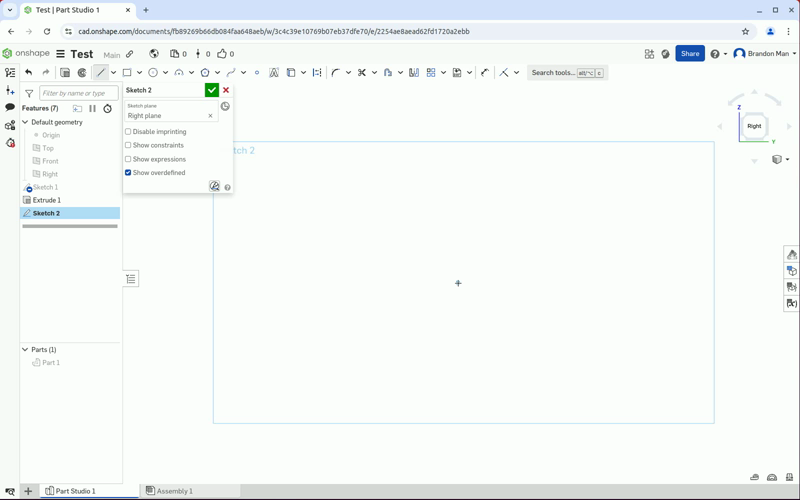
mouse_move(488, 282)
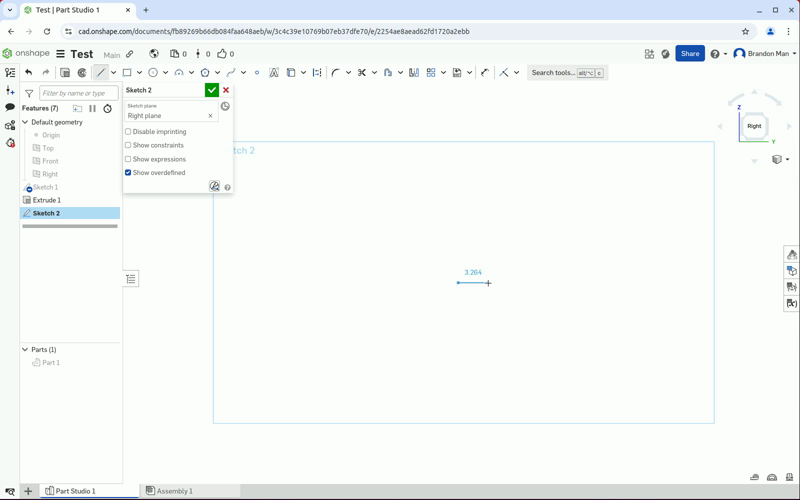
mouse_move(462, 282)
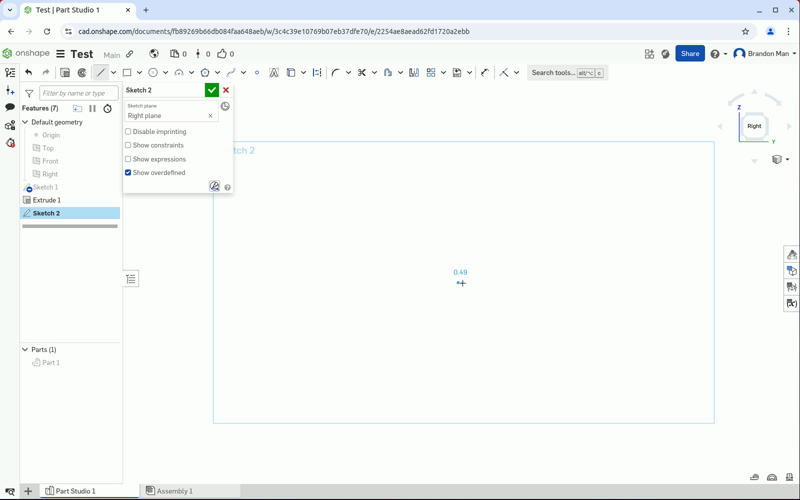
scroll(6)
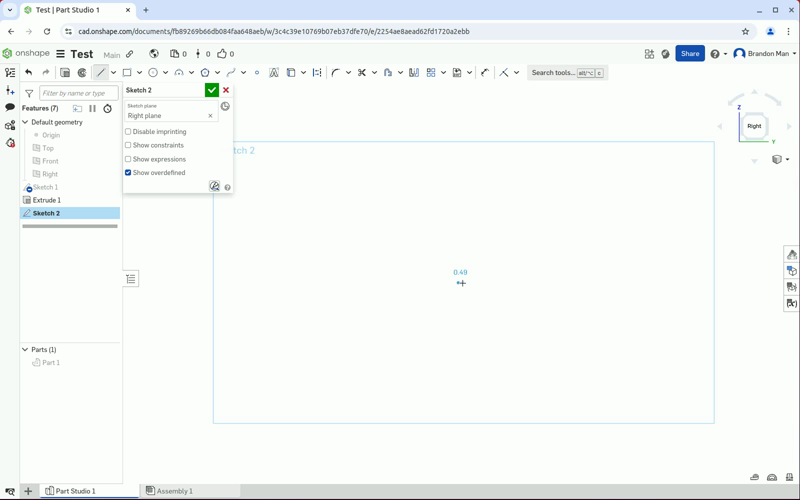
scroll(6)
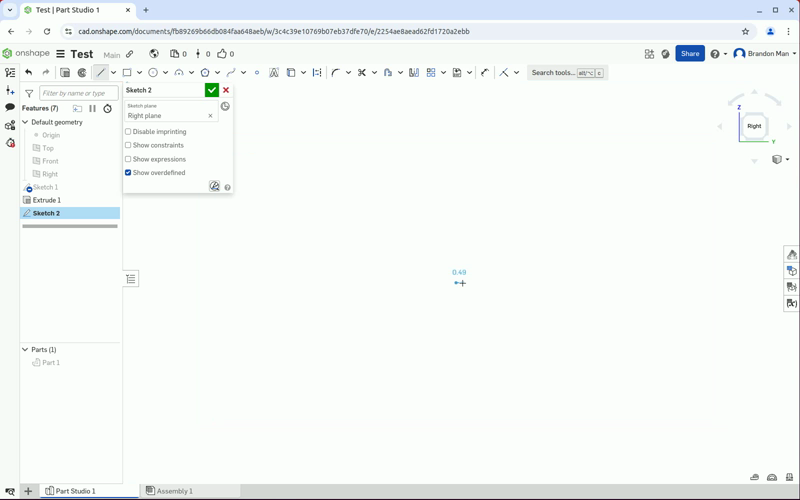
scroll(6)
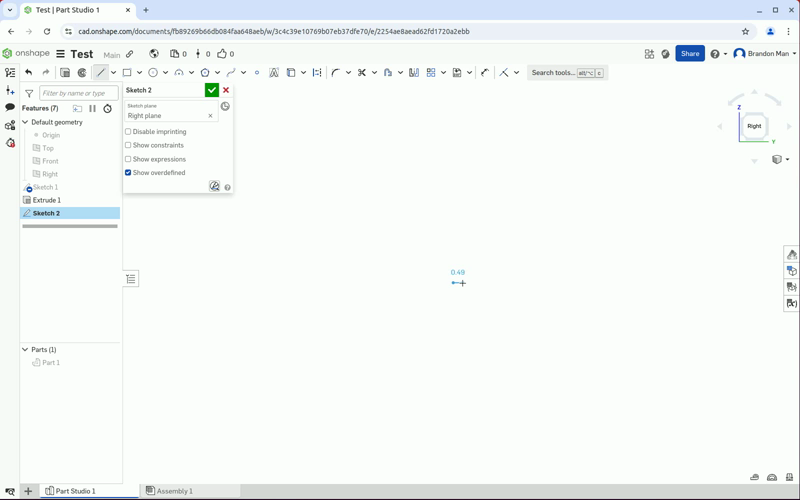
scroll(6)
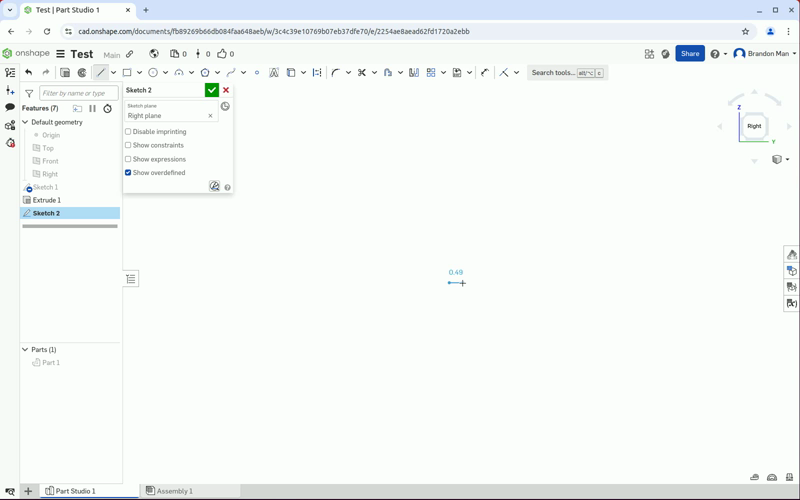
scroll(6)
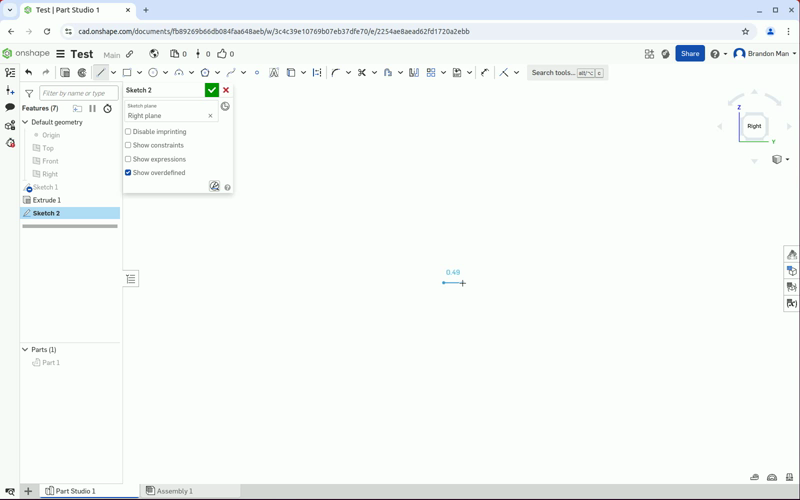
scroll(6)
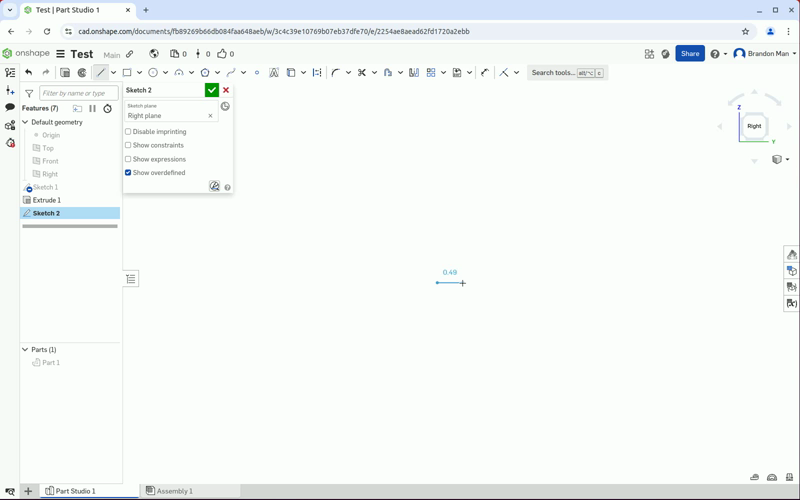
scroll(6)
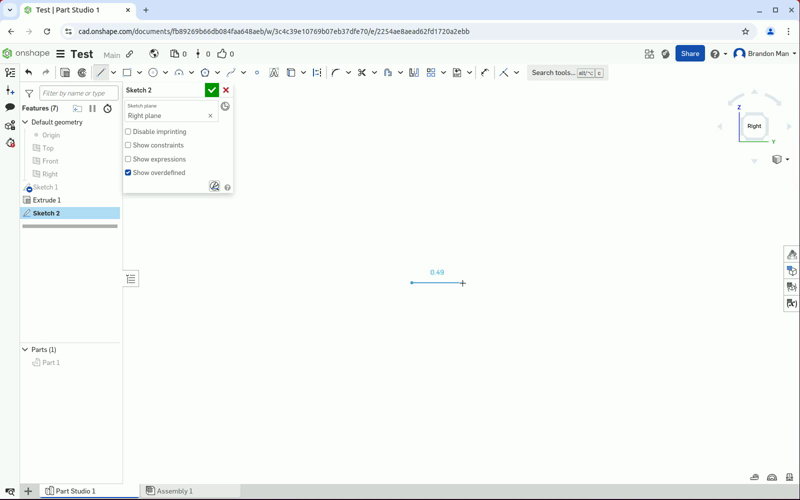
click(462, 282)
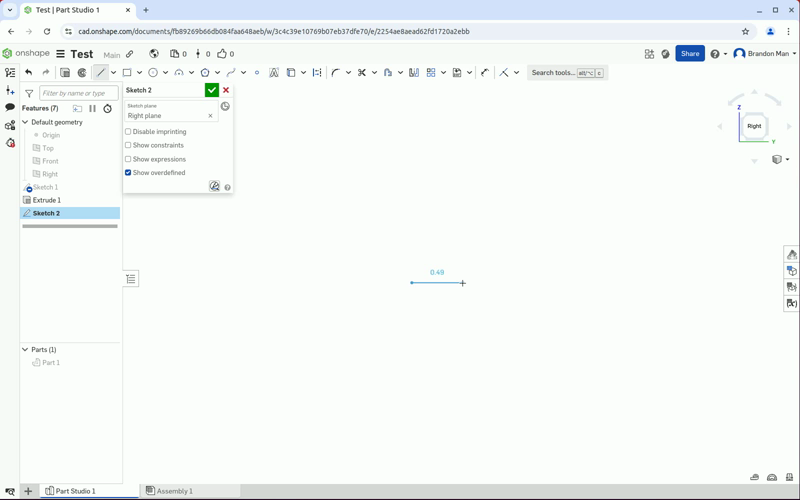
scroll(-6)
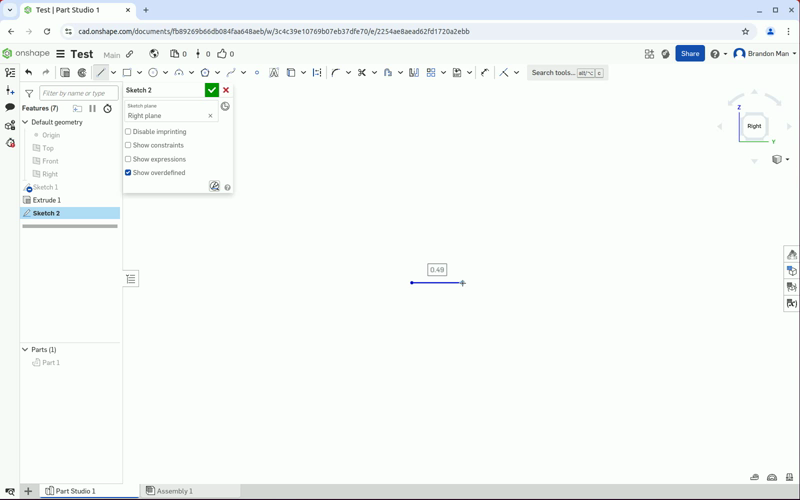
scroll(-6)
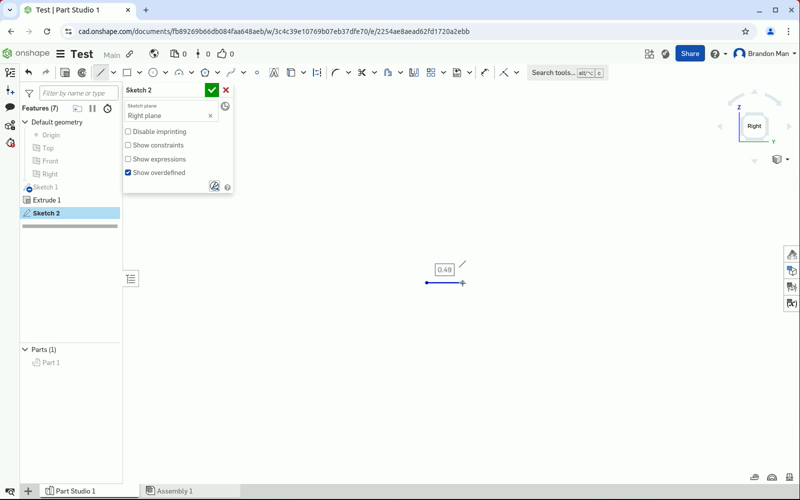
scroll(-6)
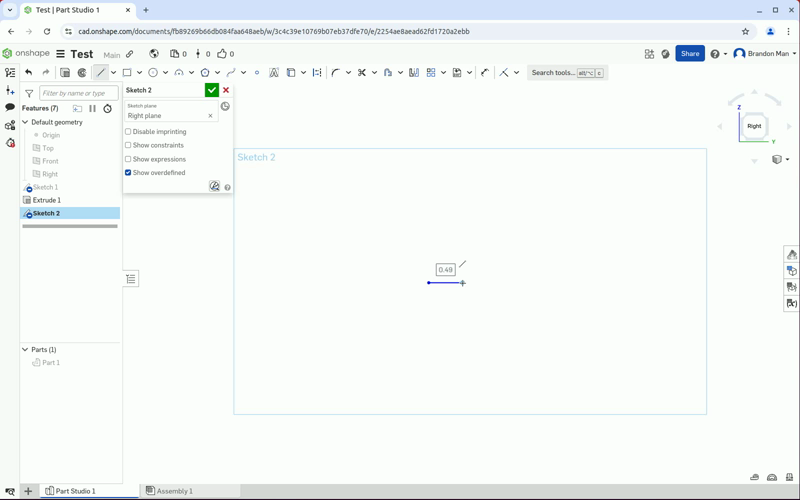
scroll(-6)
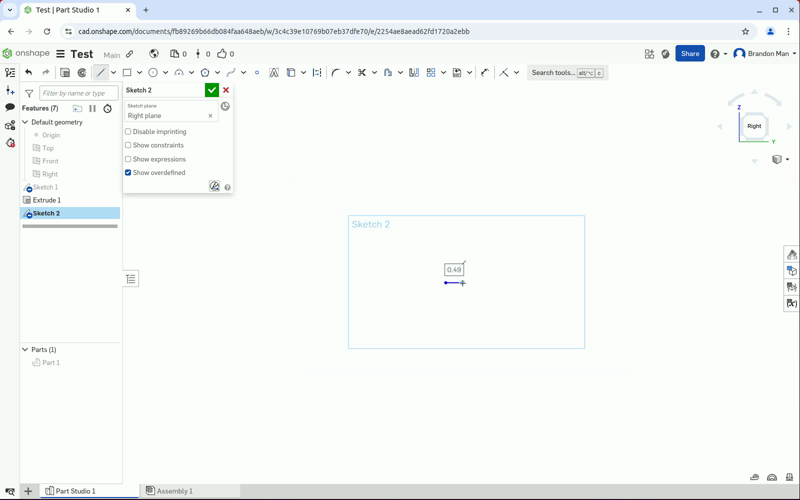
scroll(-6)
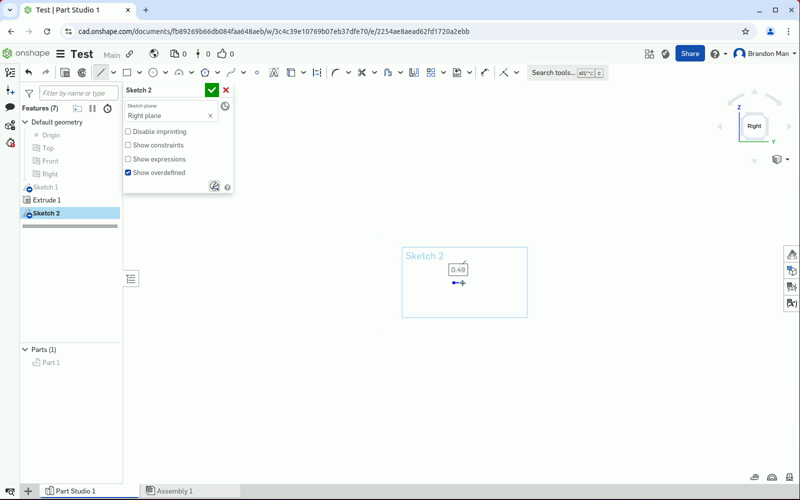
scroll(-6)
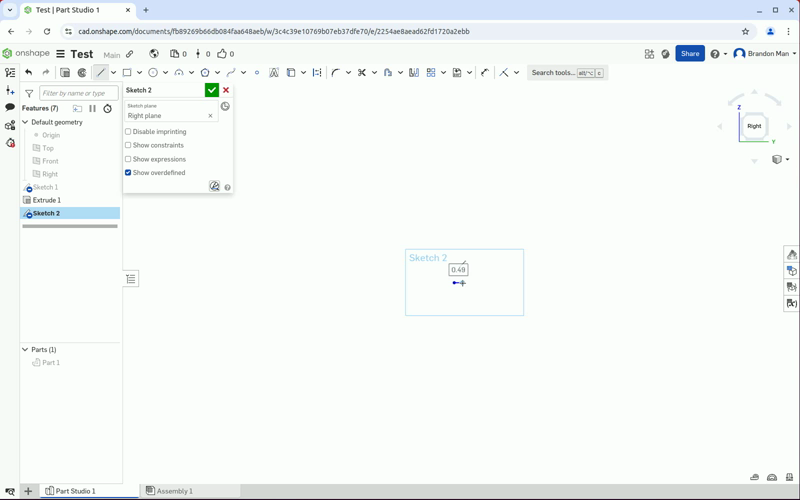
scroll(-6)
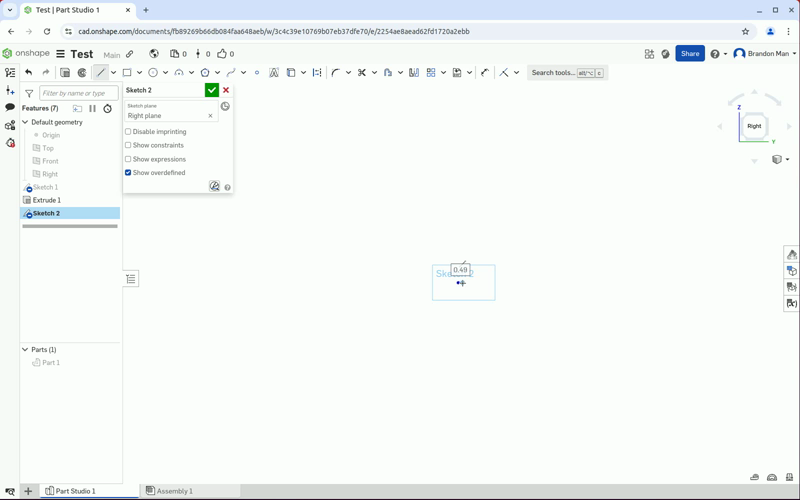
key_up(shift)
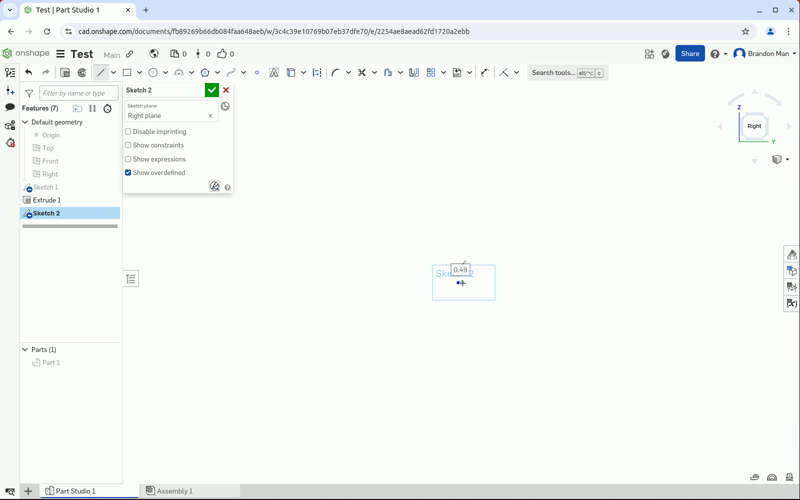
key_down(shift)
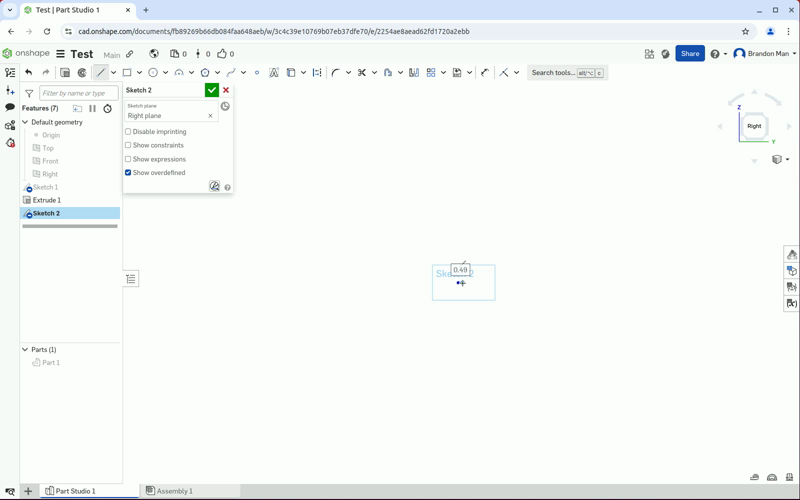
mouse_move(492, 282)
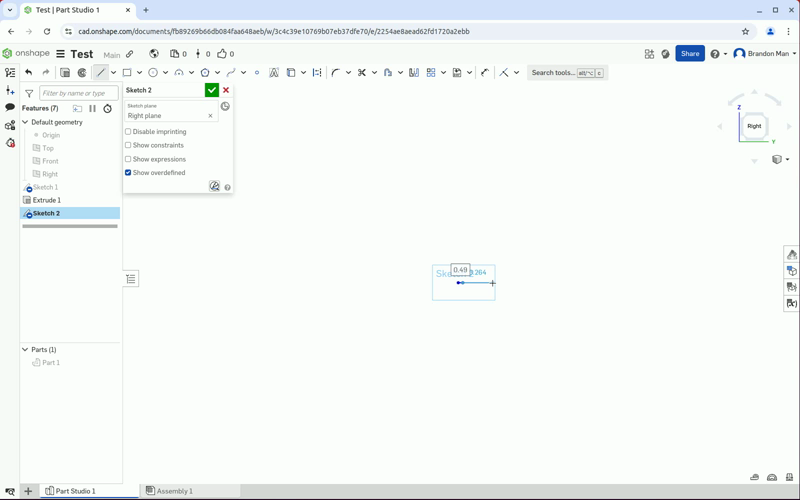
mouse_move(462, 278)
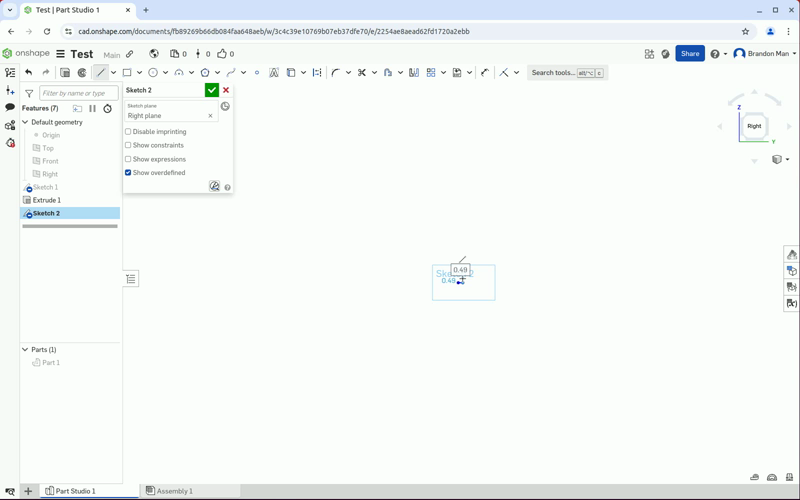
scroll(6)
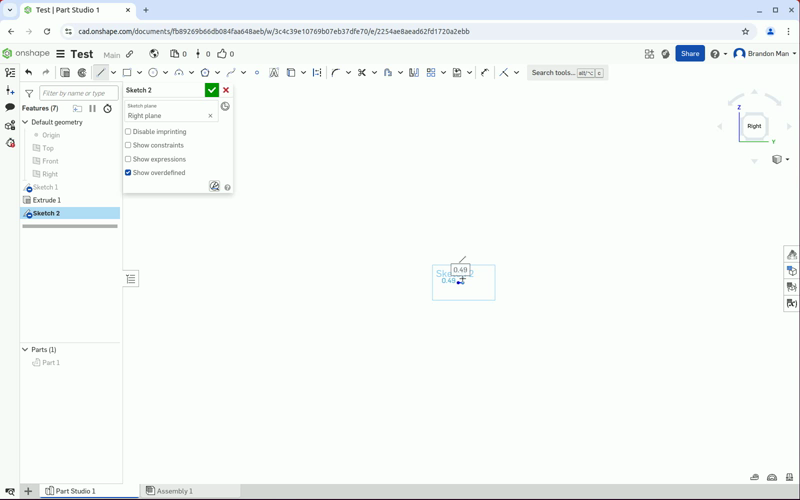
scroll(6)
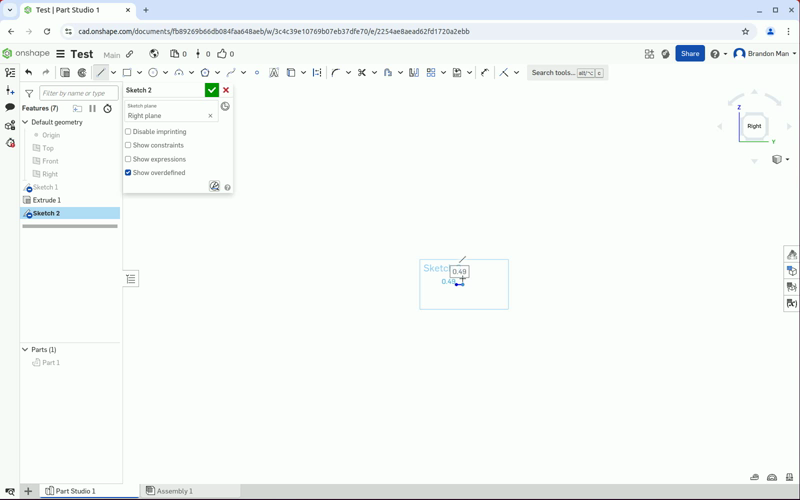
scroll(6)
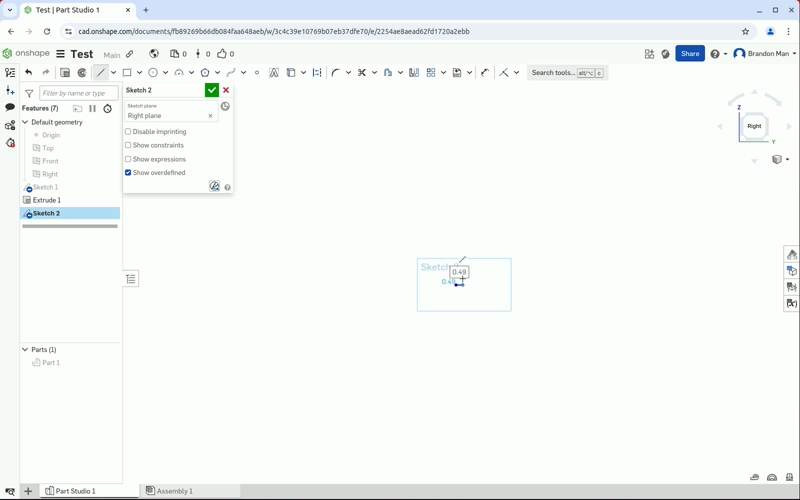
scroll(6)
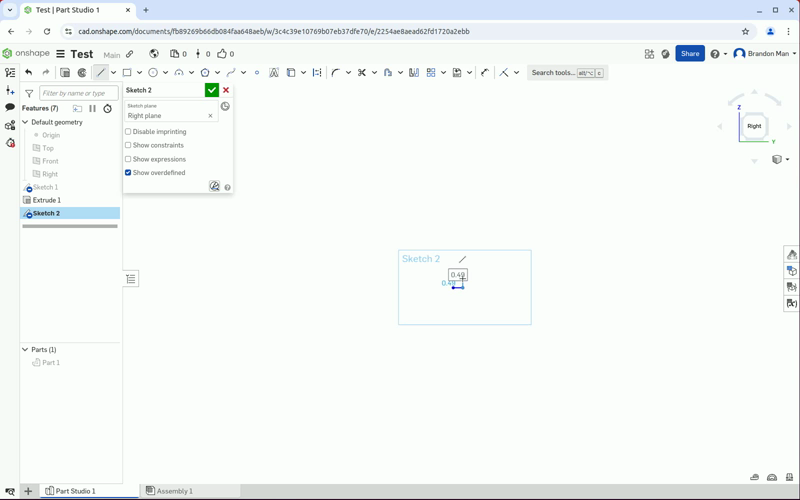
scroll(6)
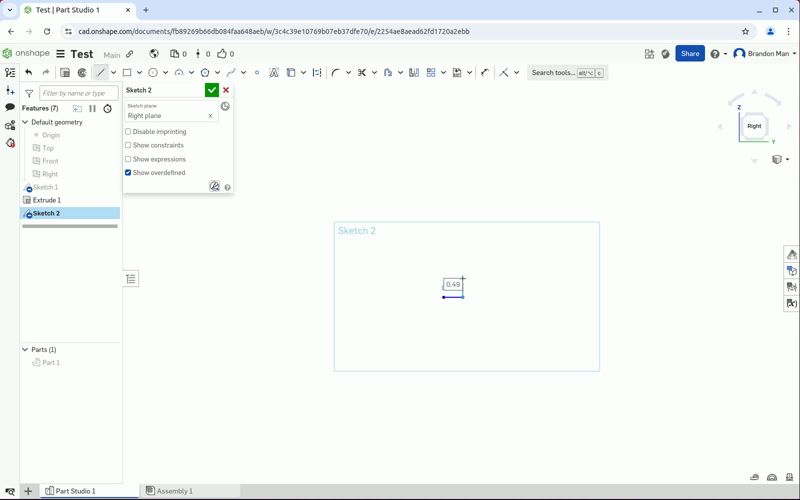
scroll(6)
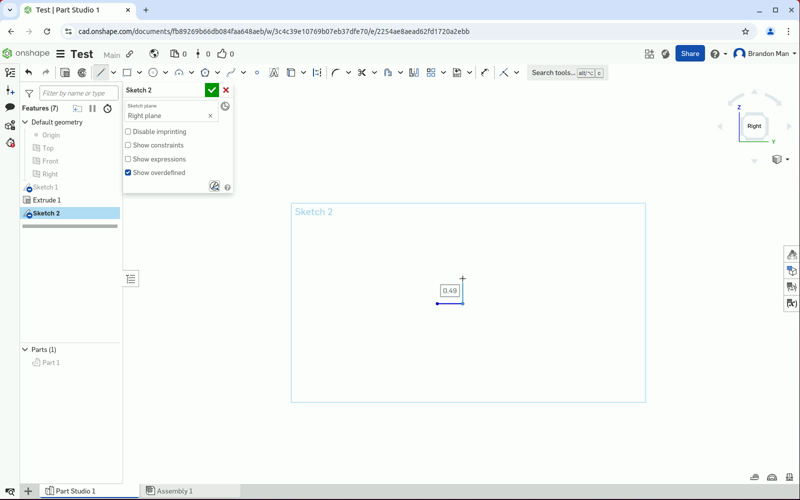
scroll(6)
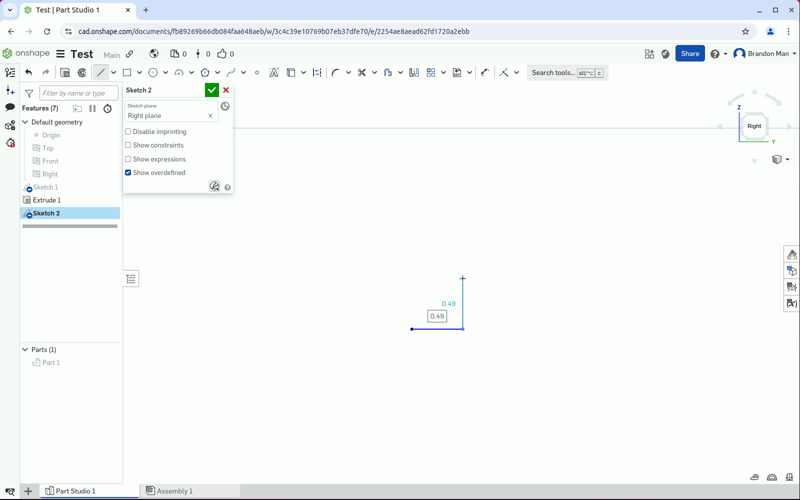
click(462, 278)
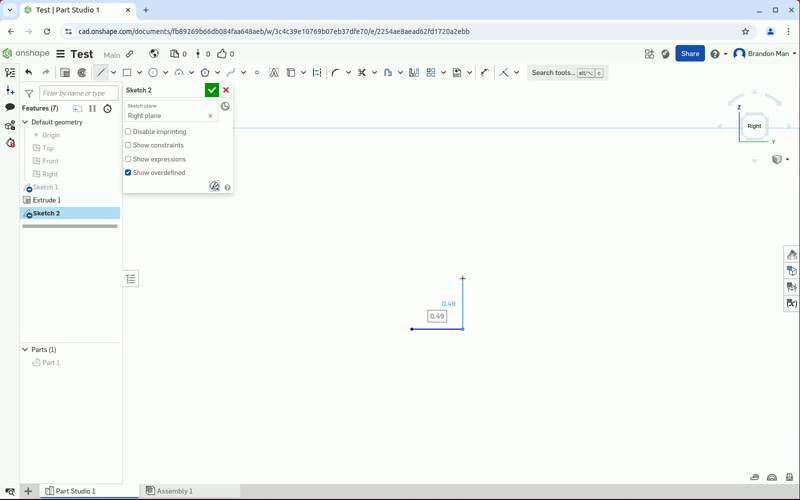
scroll(-6)
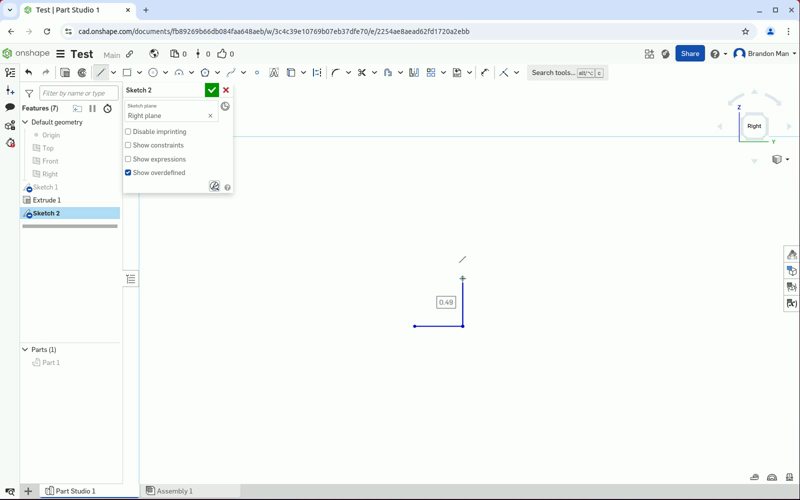
scroll(-6)
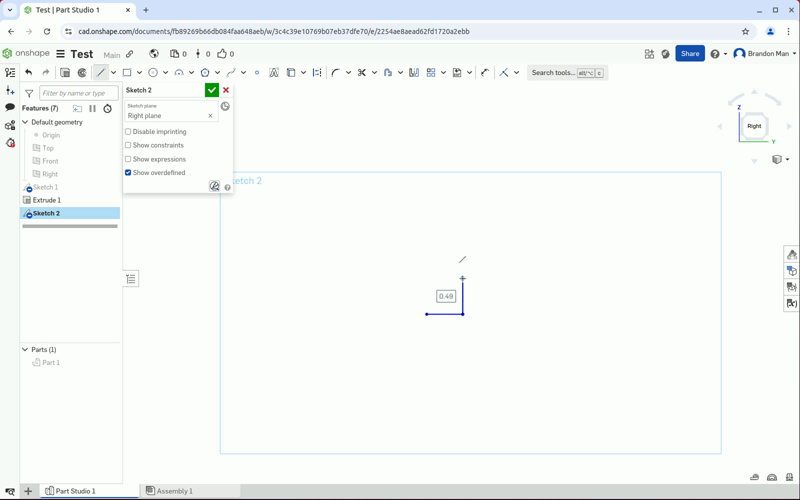
scroll(-6)
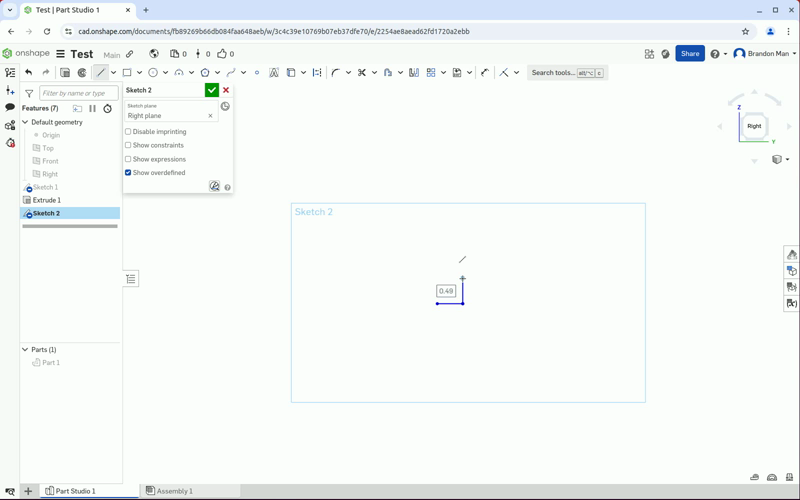
scroll(-6)
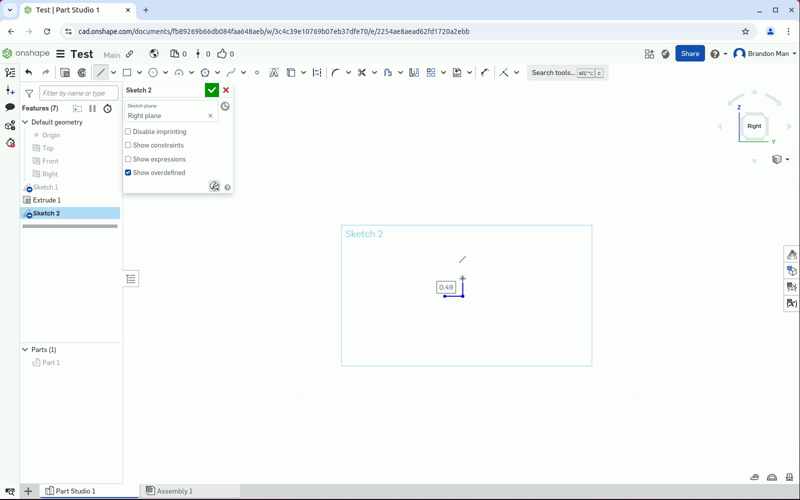
scroll(-6)
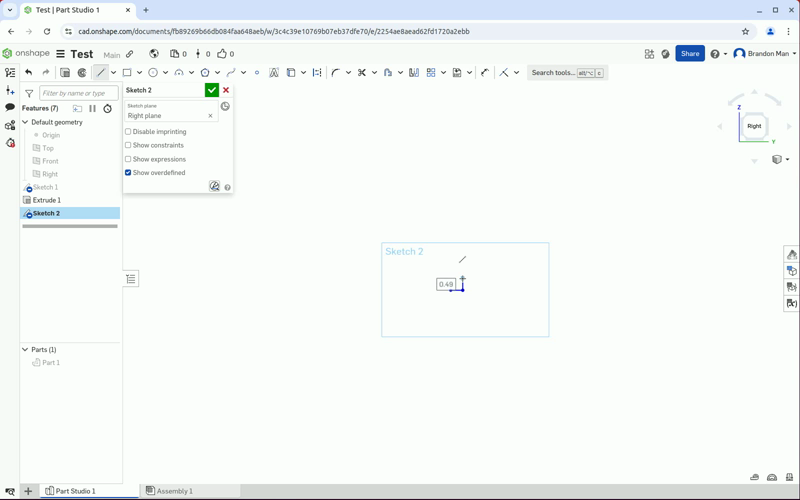
scroll(-6)
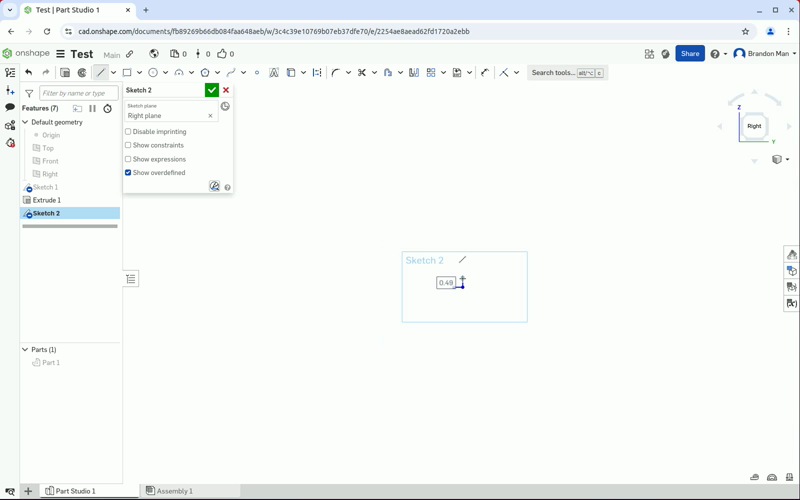
scroll(-6)
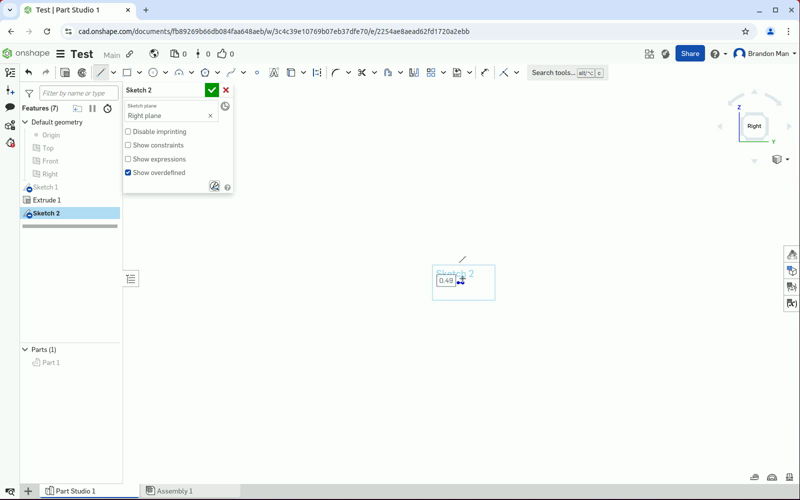
key_up(shift)
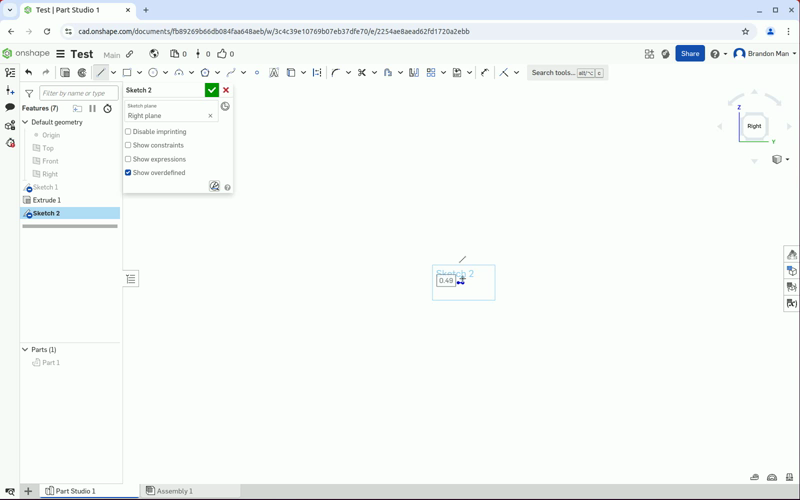
mouse_move(492, 278)
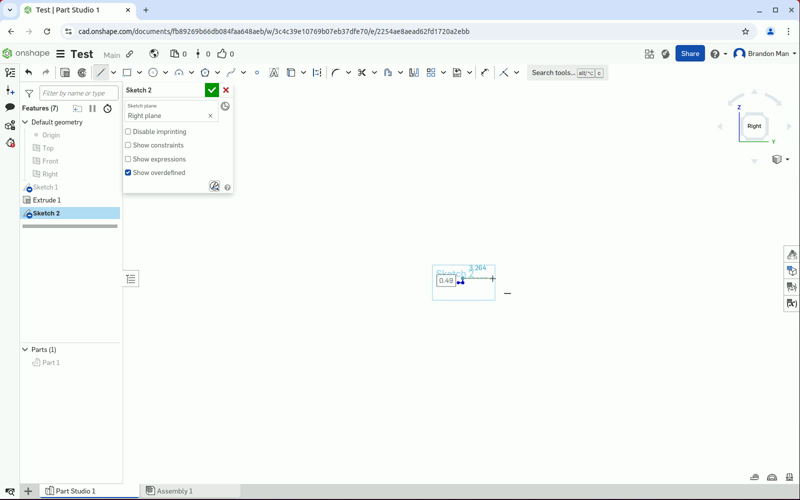
key_down(shift)
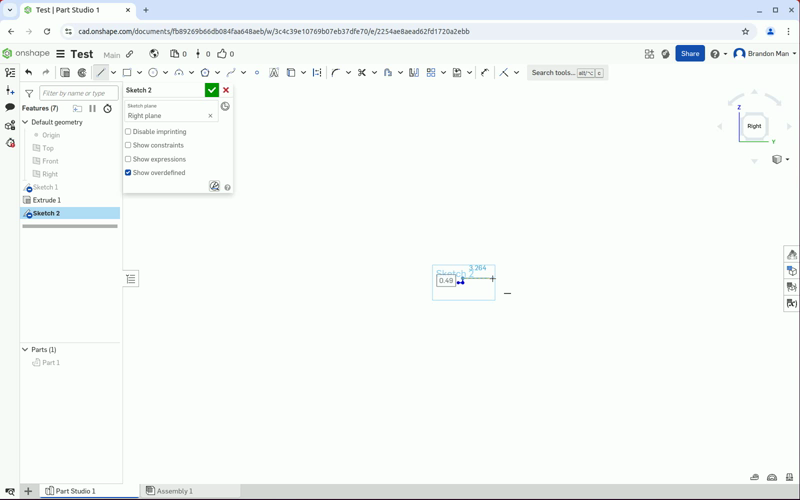
mouse_move(458, 282)
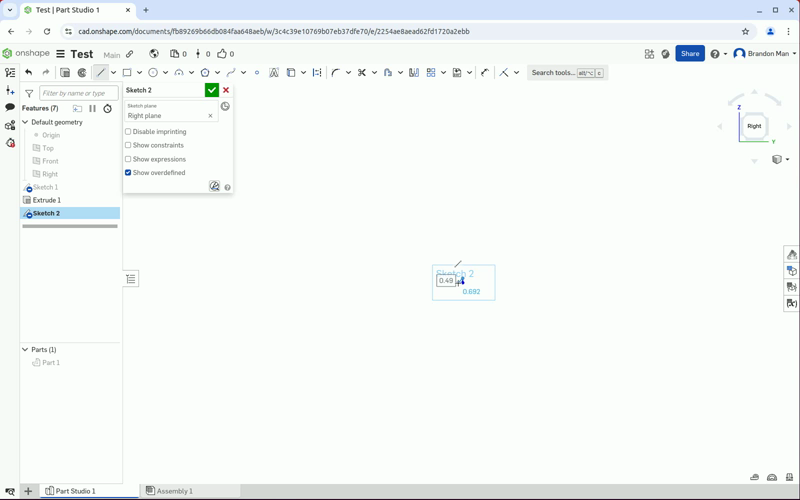
scroll(6)
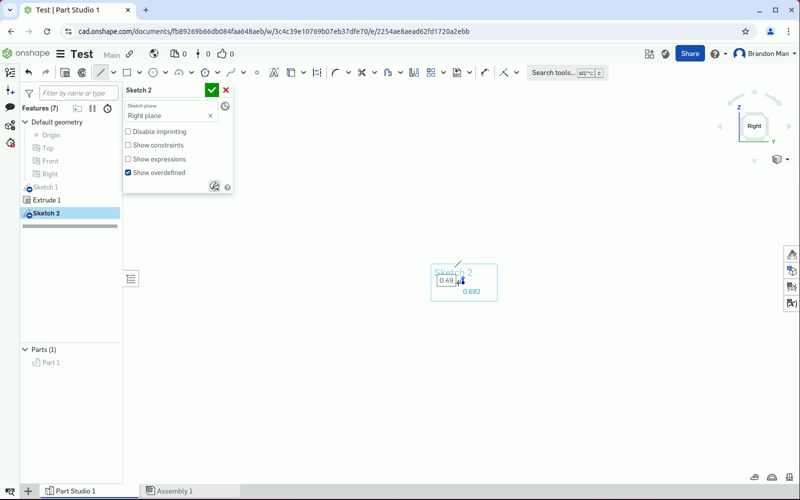
scroll(6)
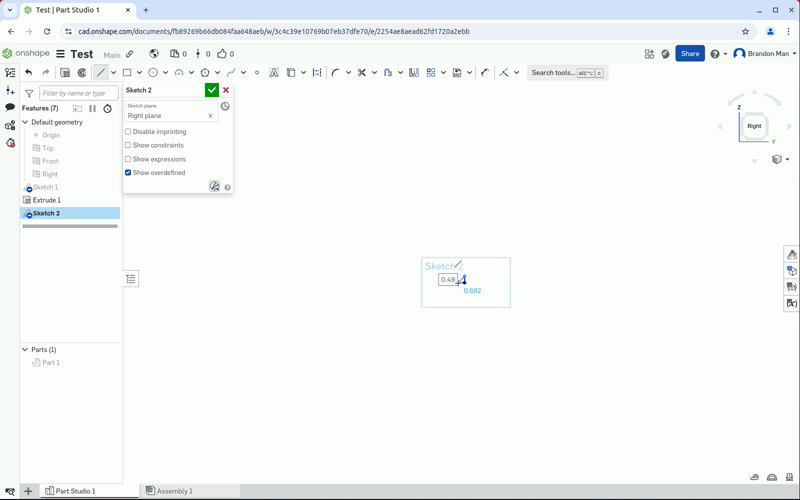
scroll(6)
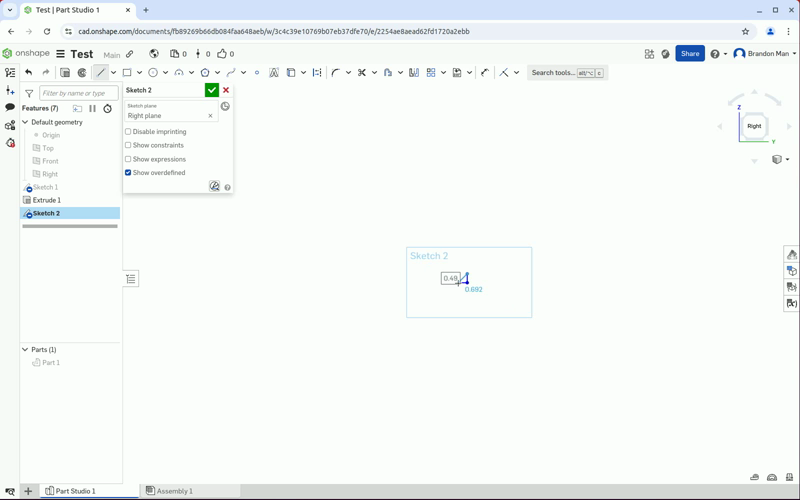
scroll(6)
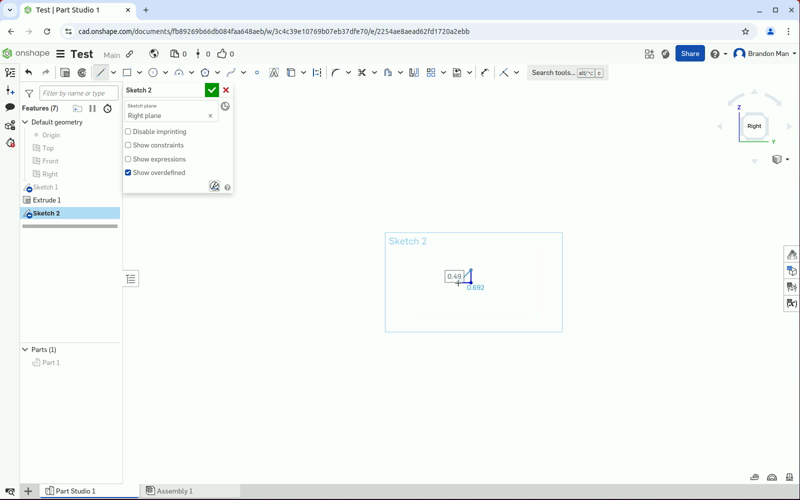
scroll(6)
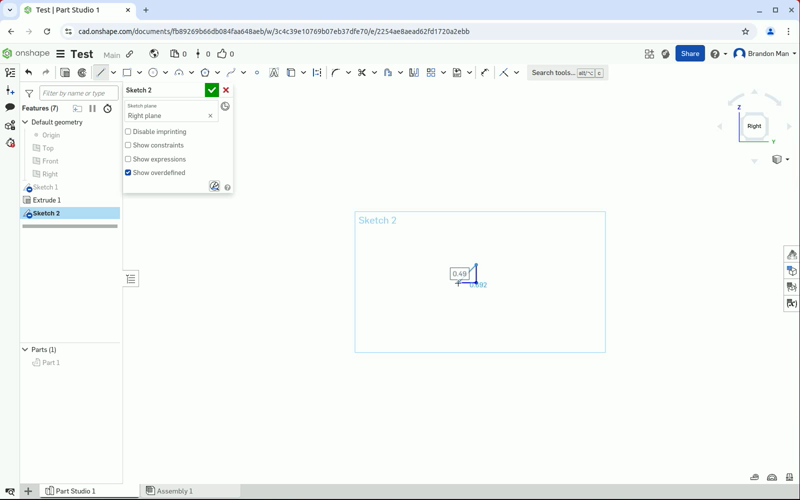
scroll(6)
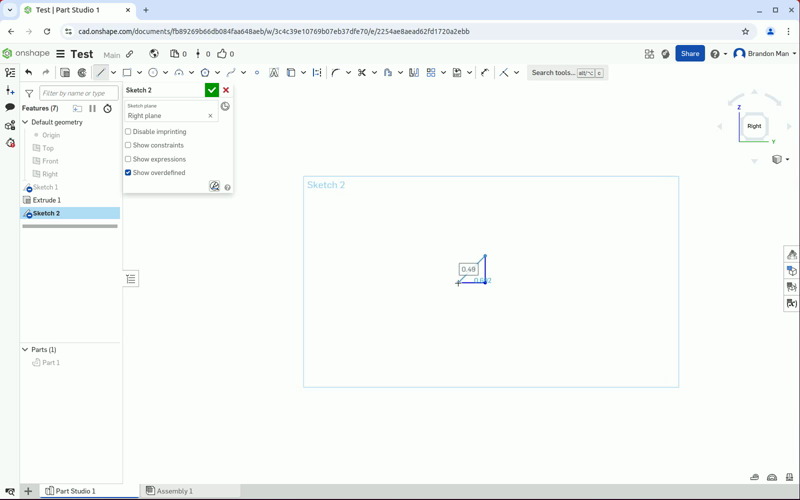
scroll(6)
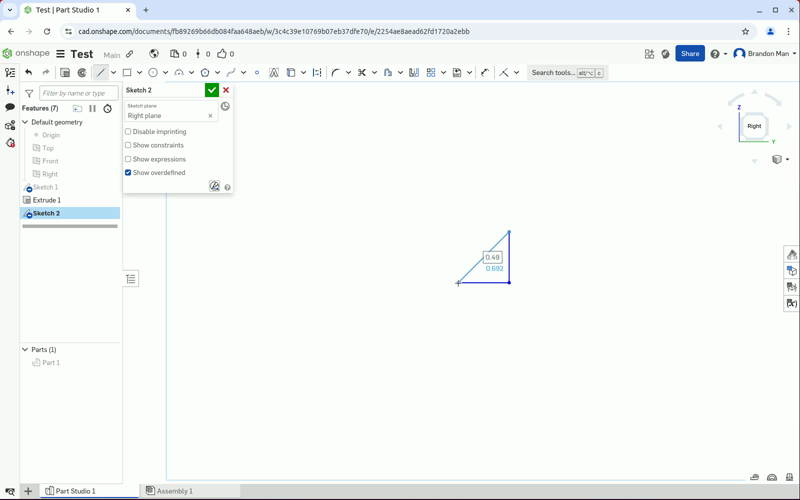
key_up(shift)
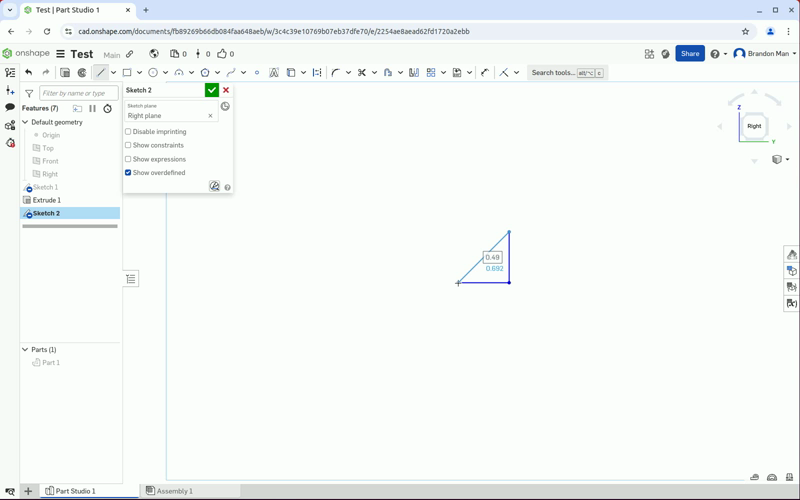
click(458, 282)
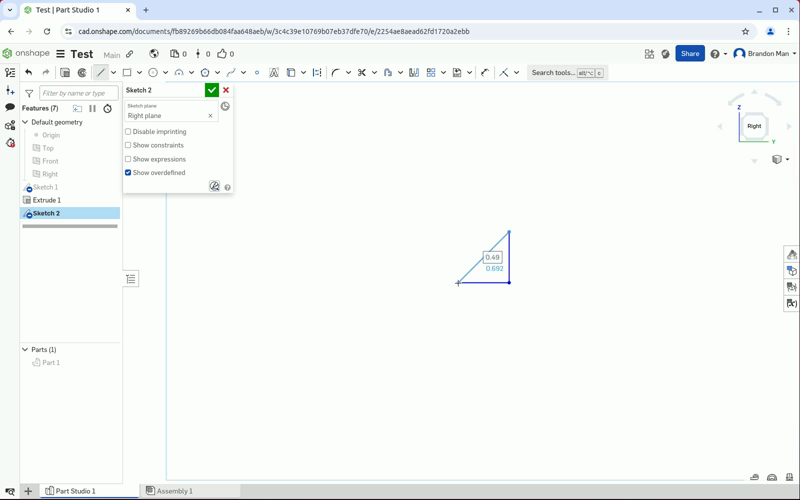
scroll(-6)
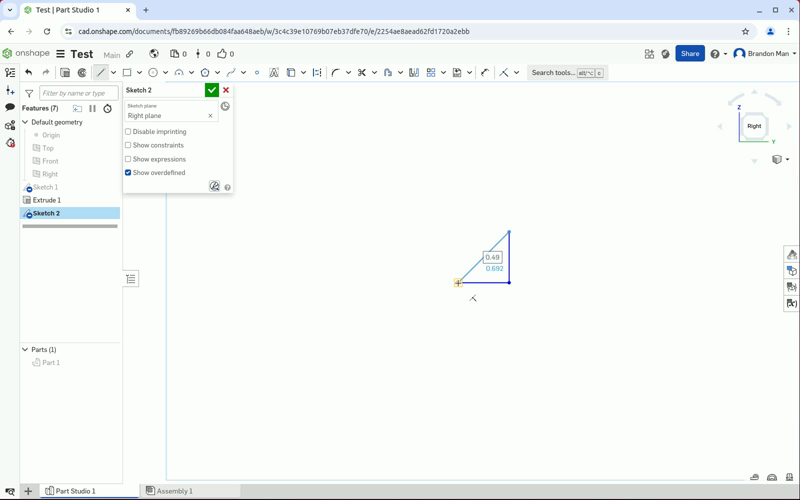
scroll(-6)
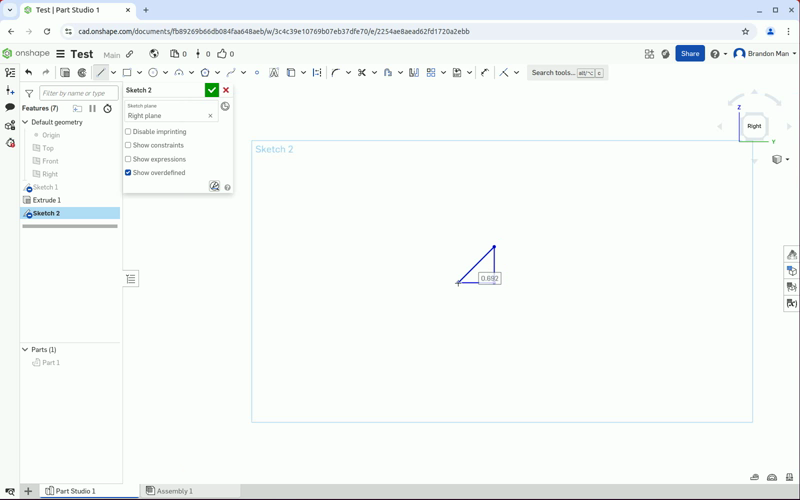
scroll(-6)
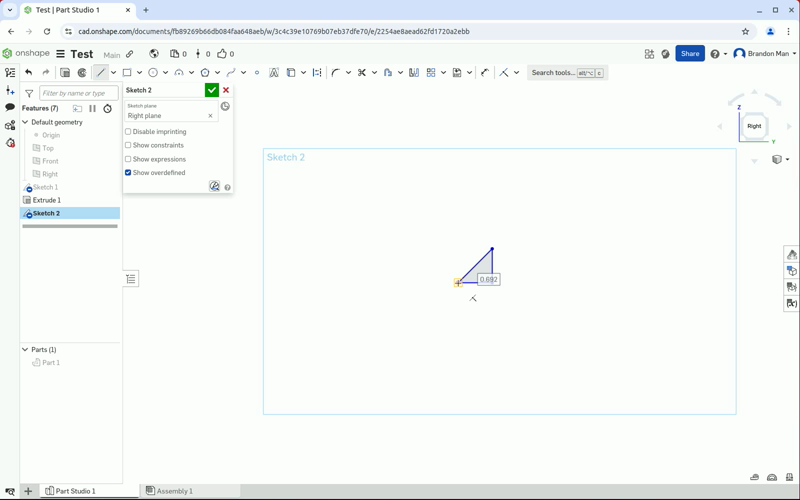
scroll(-6)
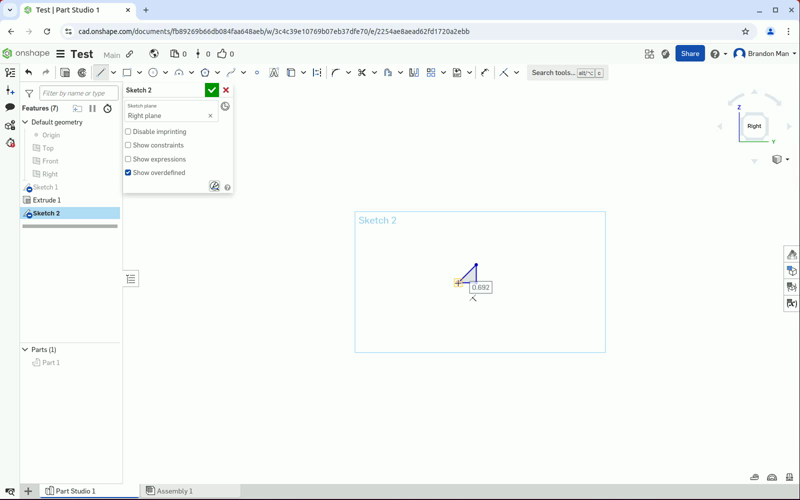
scroll(-6)
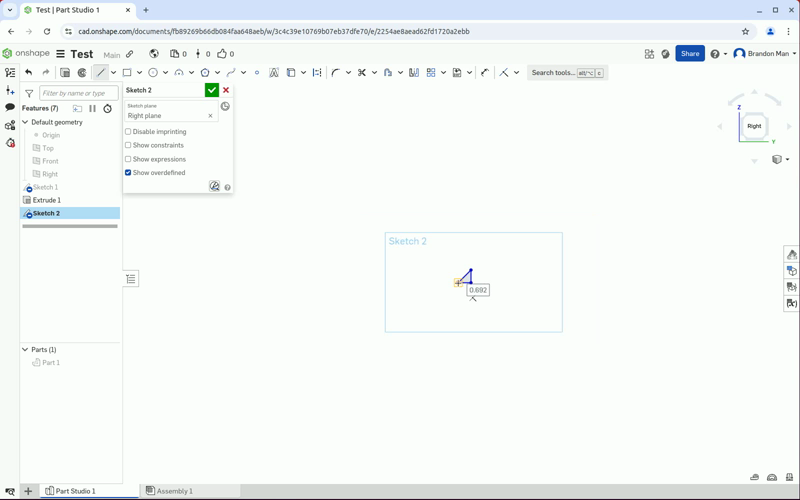
scroll(-6)
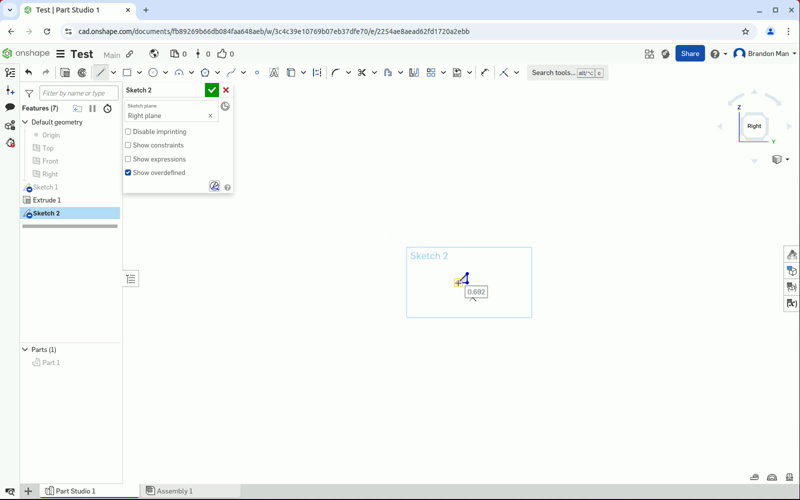
scroll(-6)
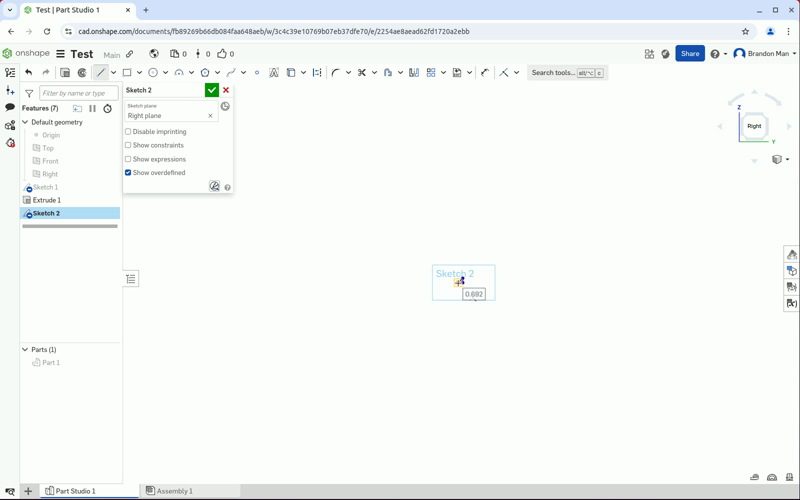
key(esc)
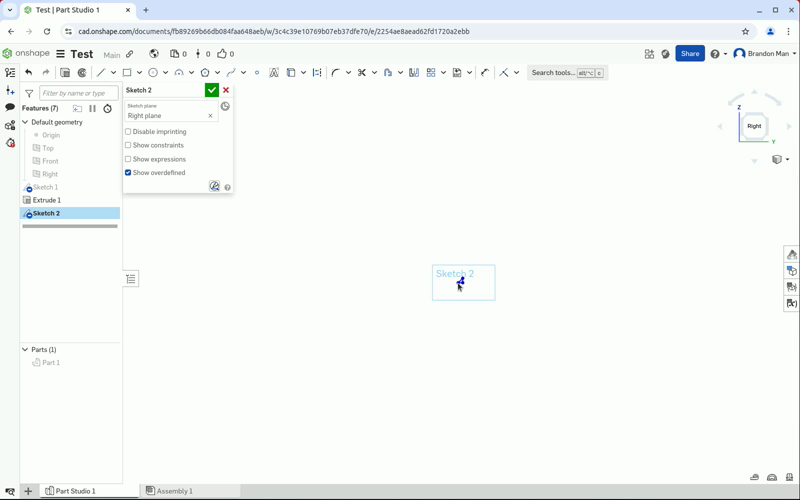
mouse_move(462, 281)
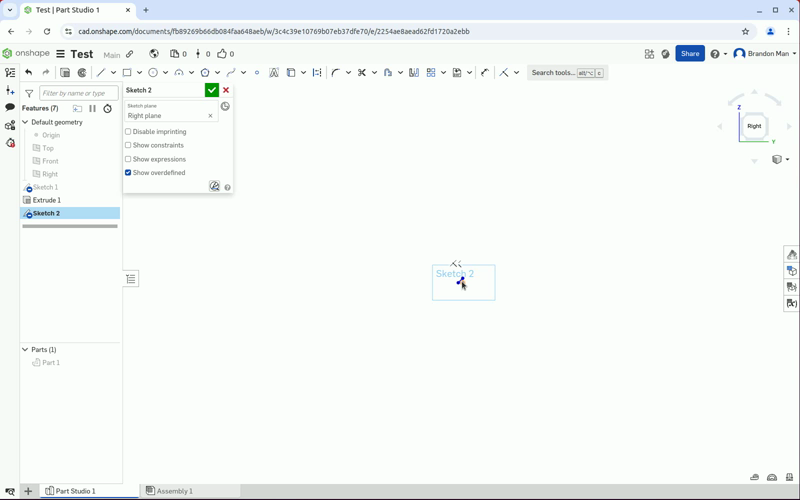
scroll(6)
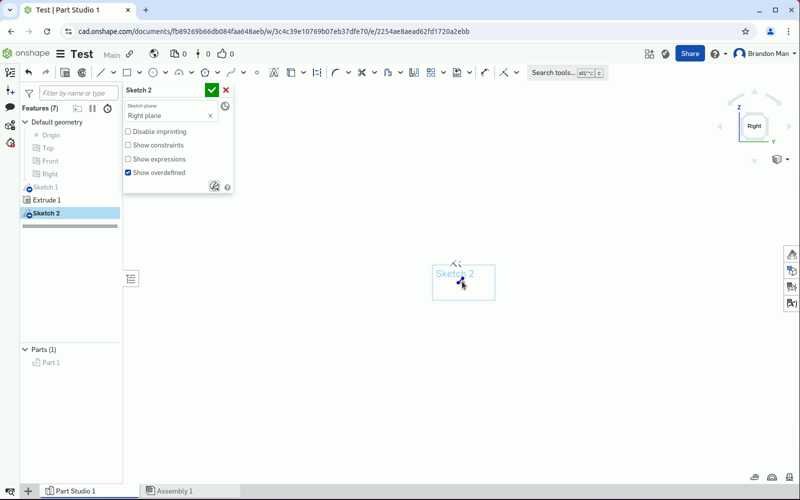
scroll(6)
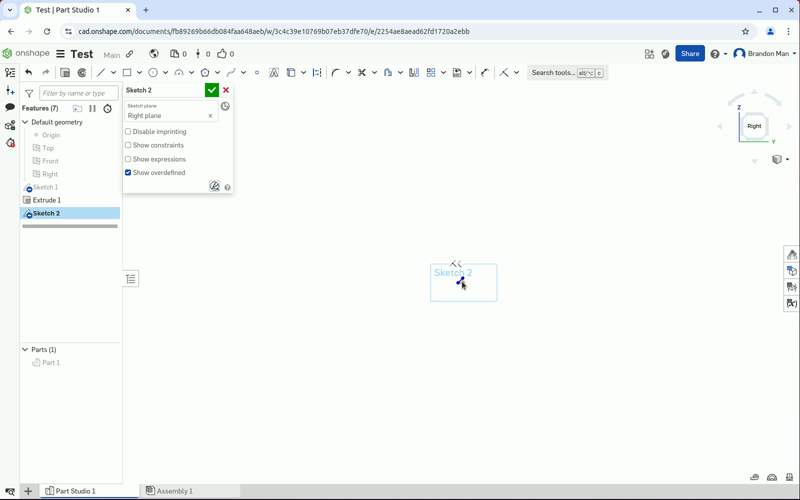
scroll(6)
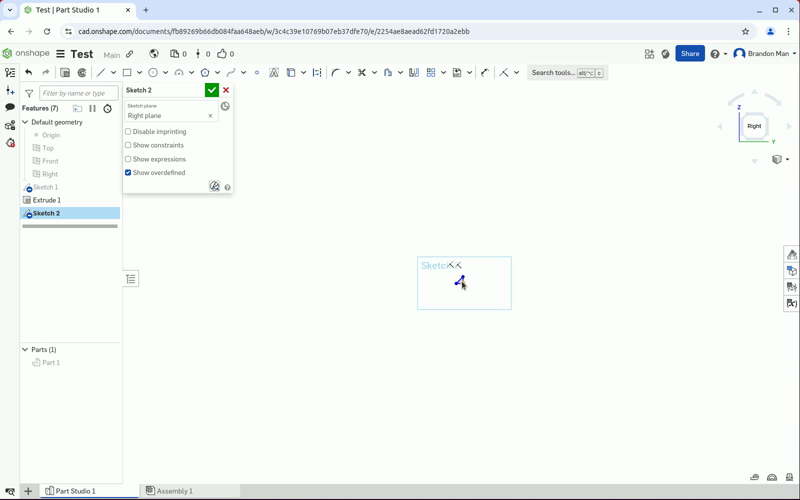
scroll(6)
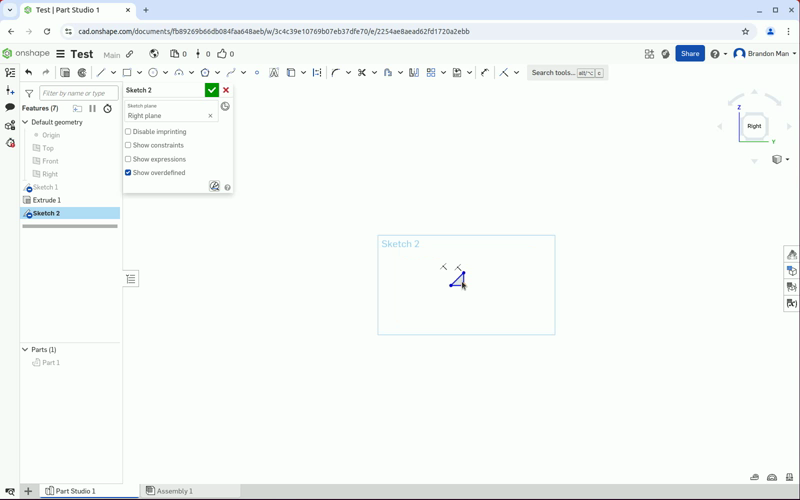
scroll(6)
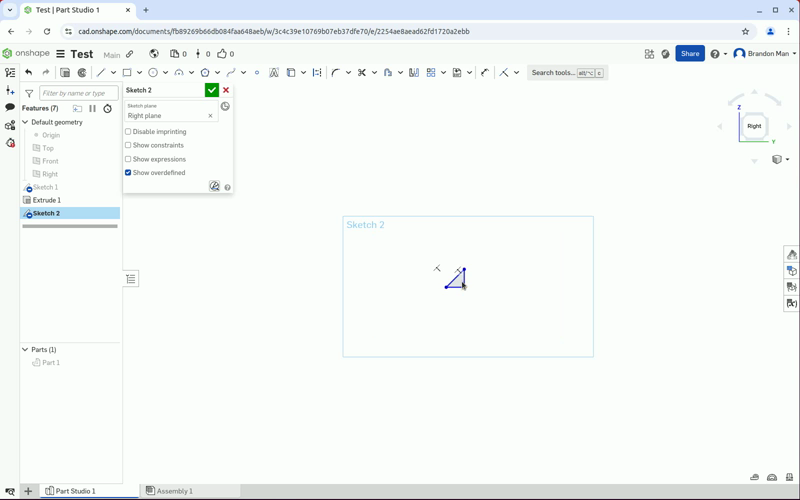
scroll(6)
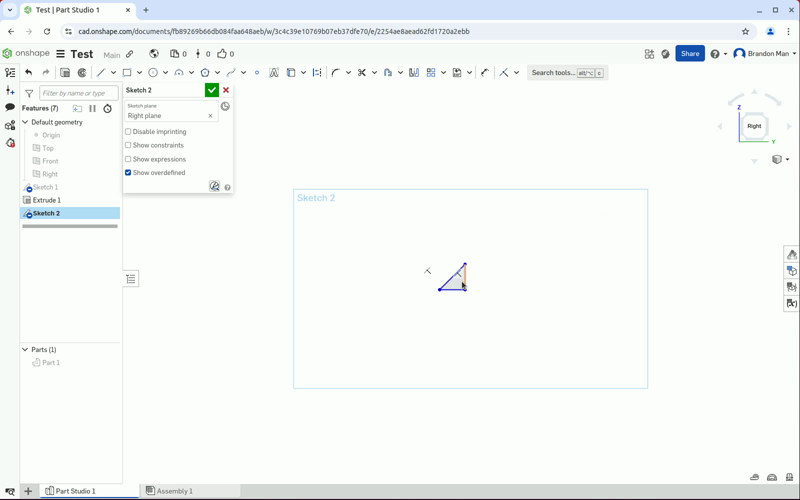
scroll(6)
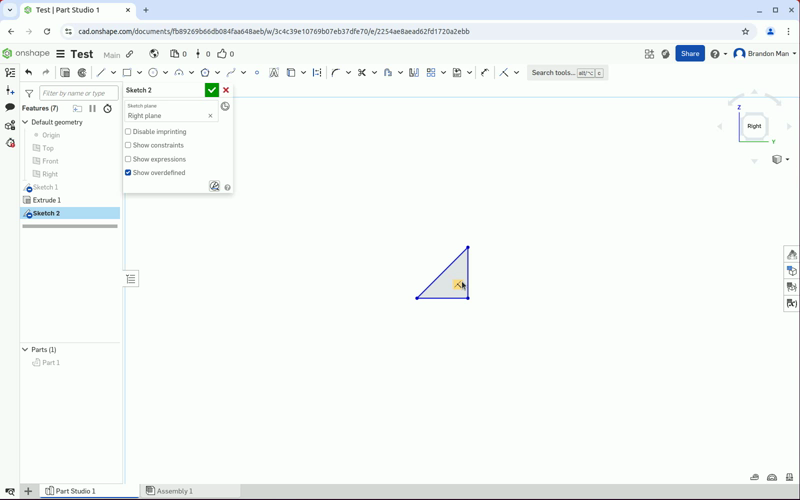
click(462, 281)
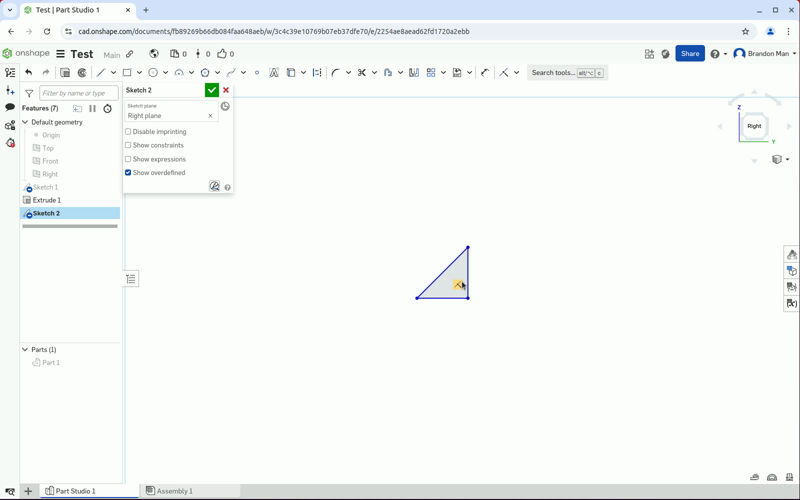
scroll(-6)
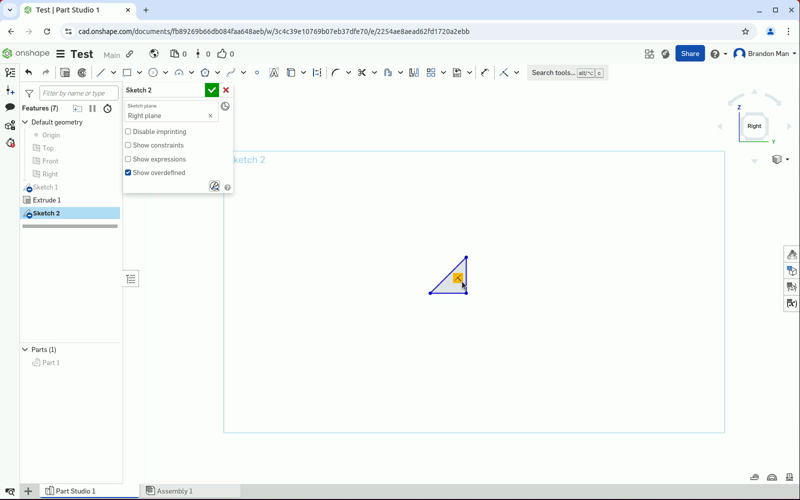
scroll(-6)
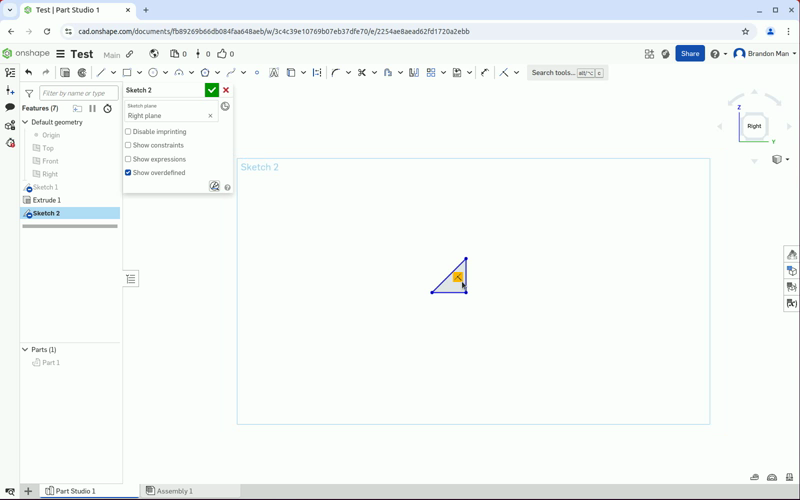
scroll(-6)
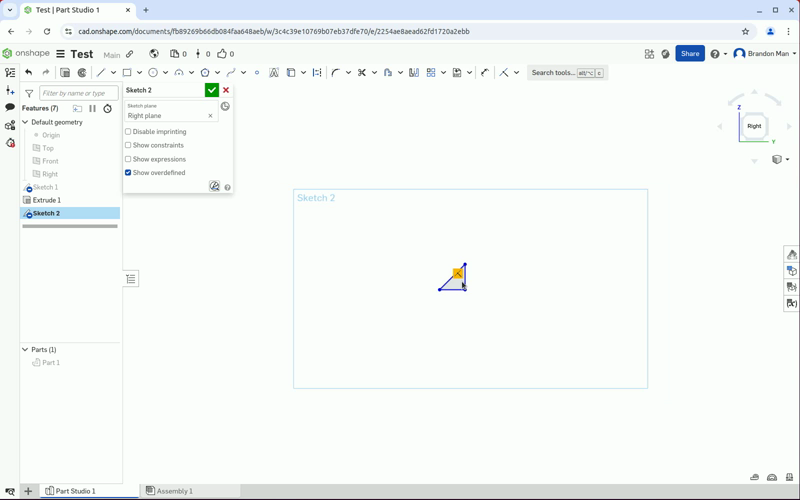
scroll(-6)
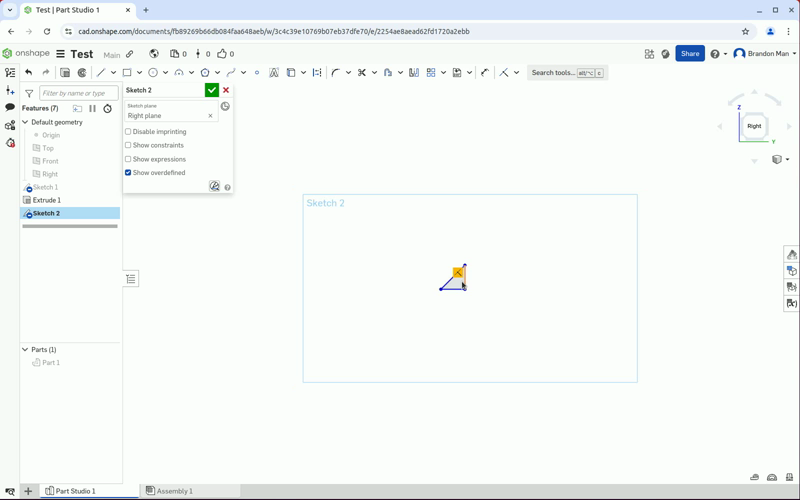
scroll(-6)
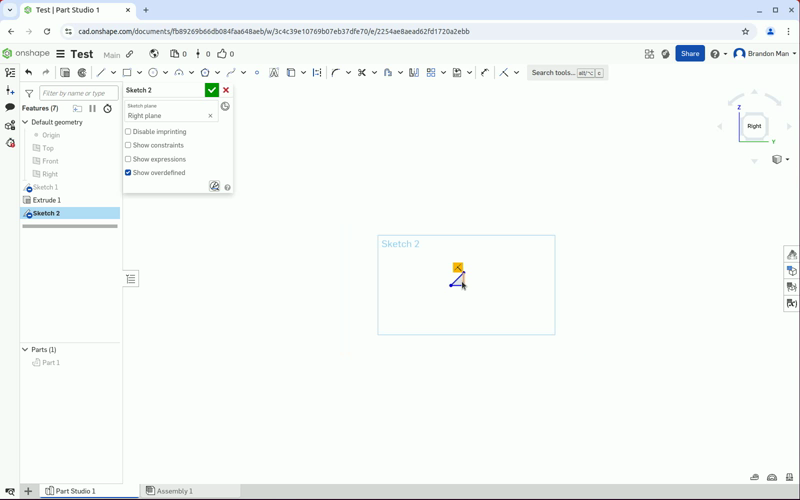
scroll(-6)
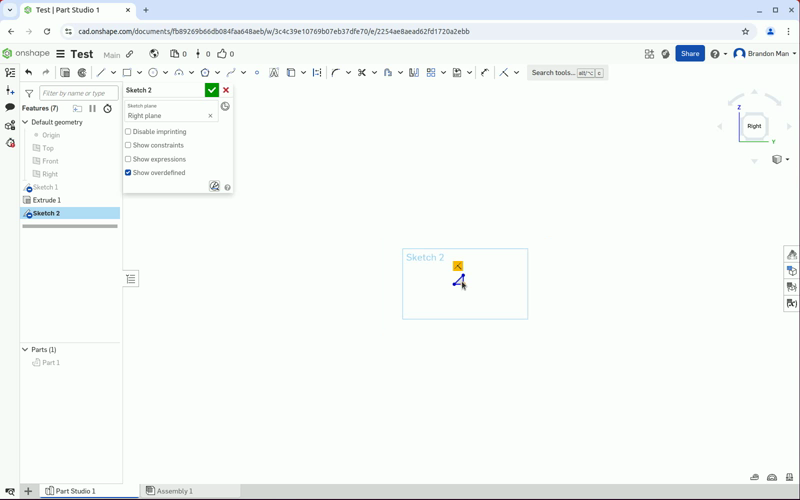
scroll(-6)
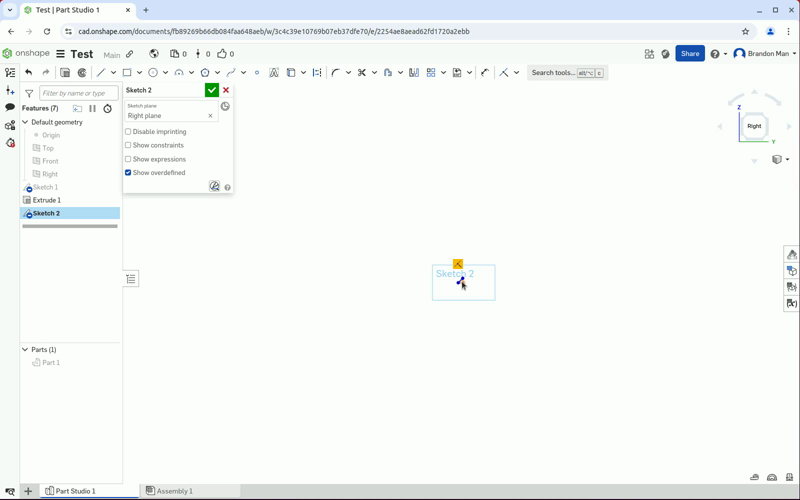
mouse_move(73, 352)
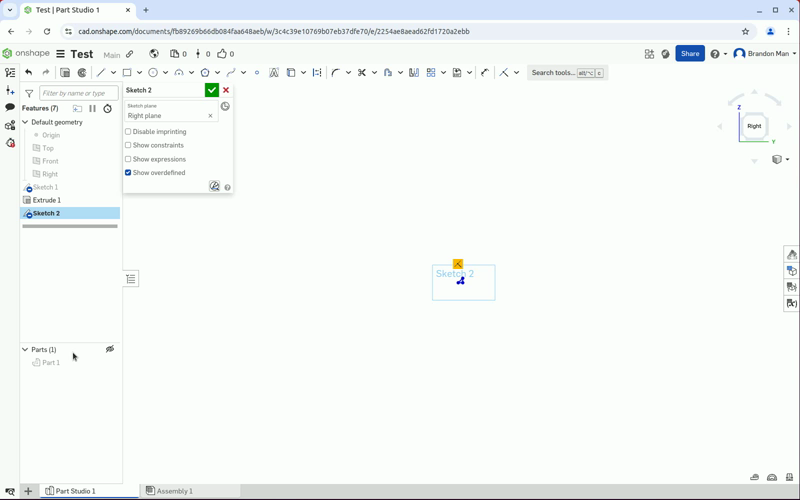
key(shift+y)
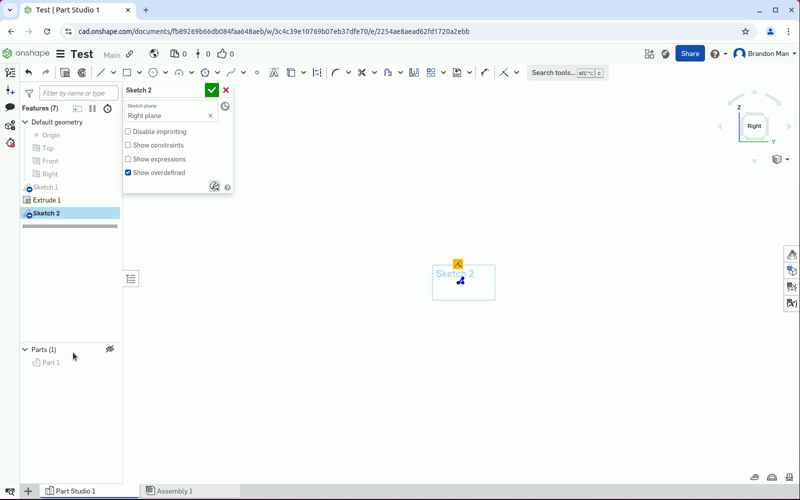
key(shift+e)
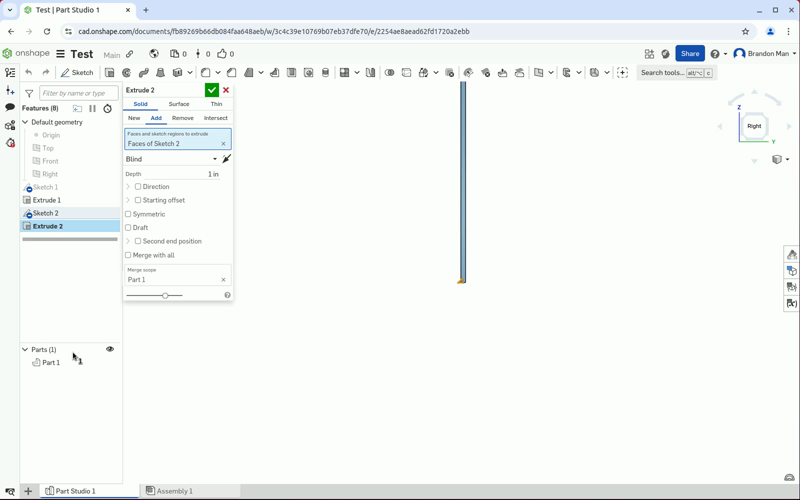
mouse_move(143, 106)
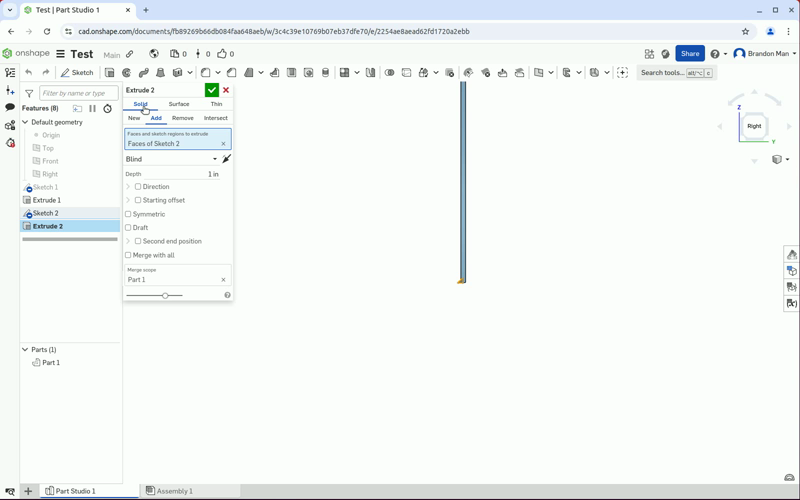
click(143, 106)
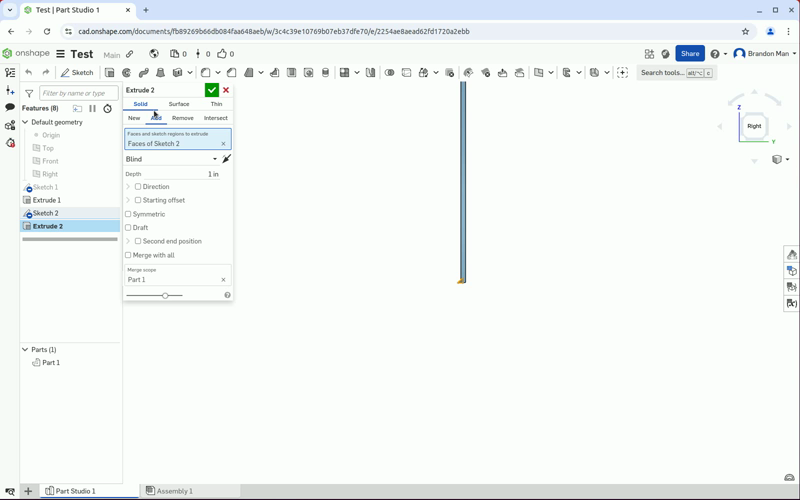
mouse_move(186, 120)
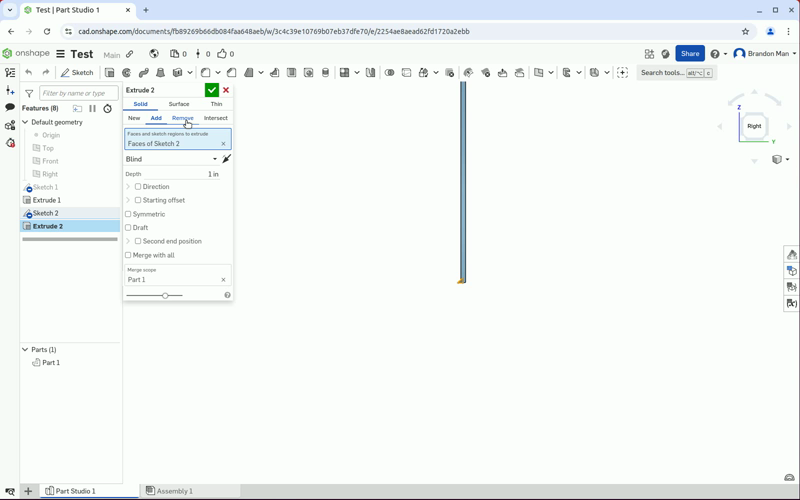
click(186, 120)
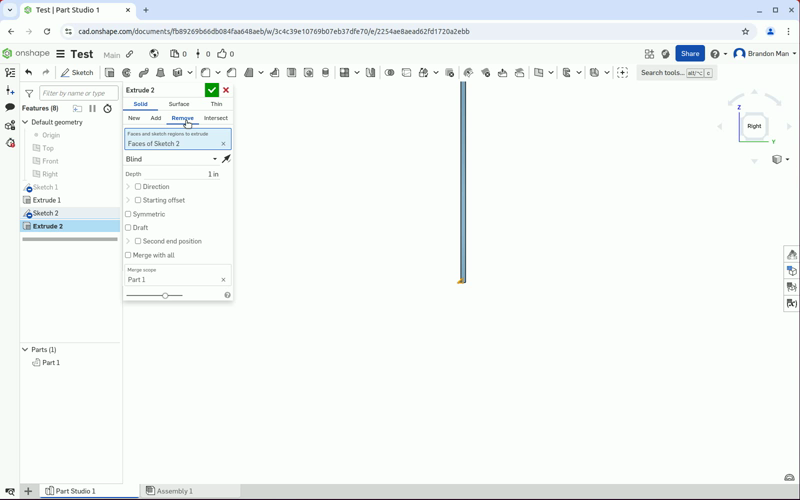
key(tab, 4)
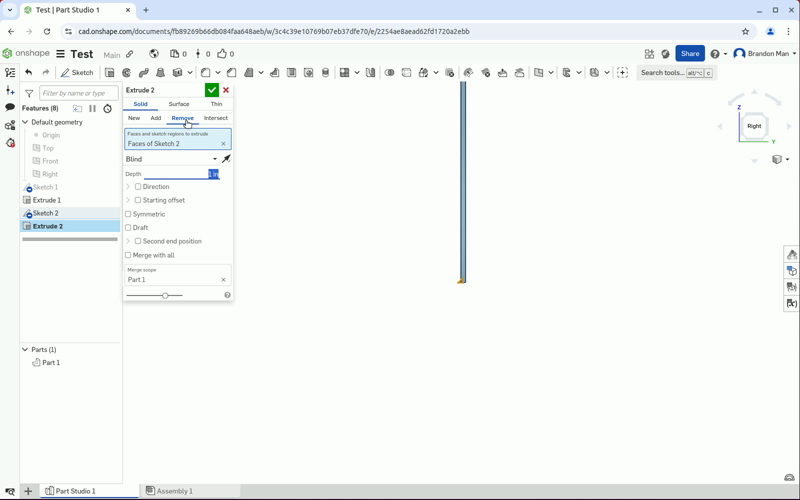
text(0.962)
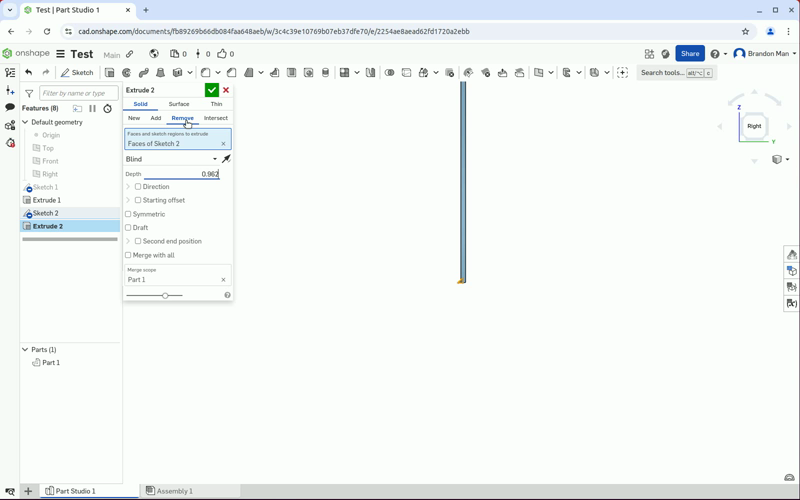
key(tab, 3)
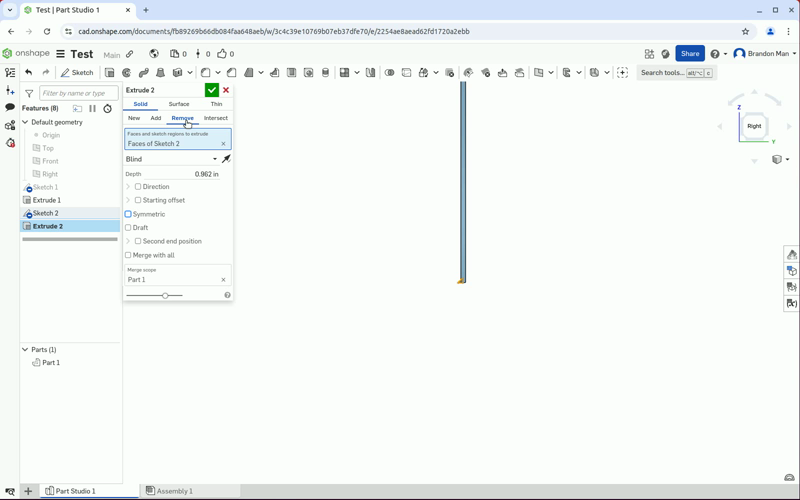
key(space)
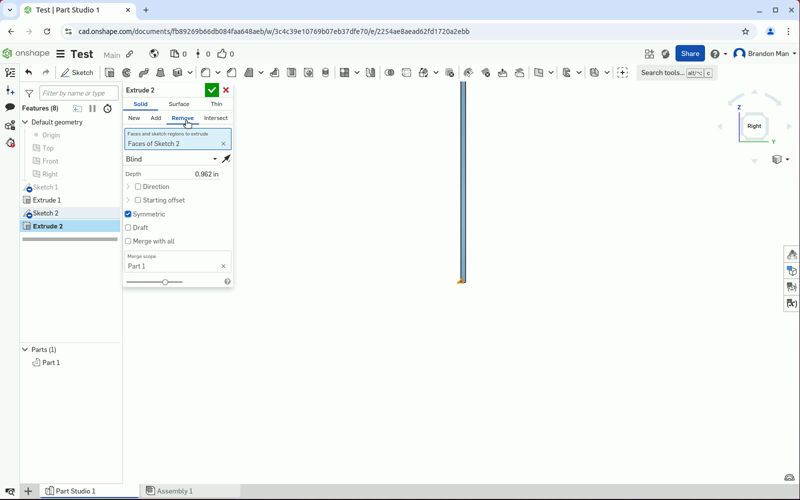
key(tab, 2)
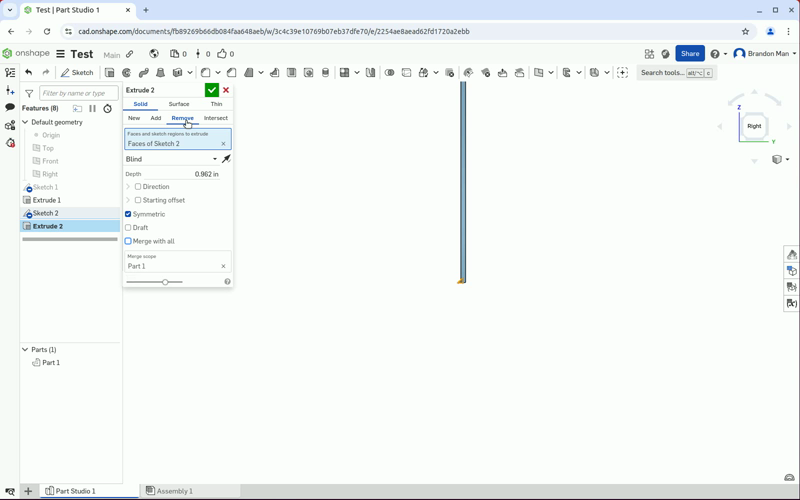
key(space)
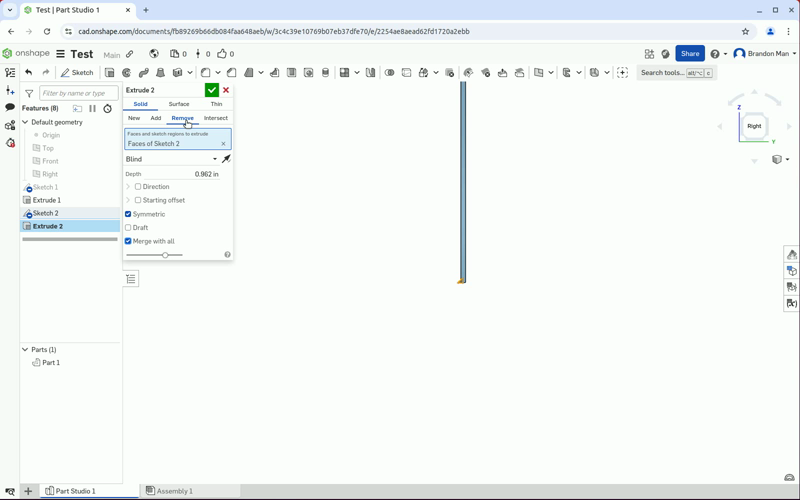
key(enter)
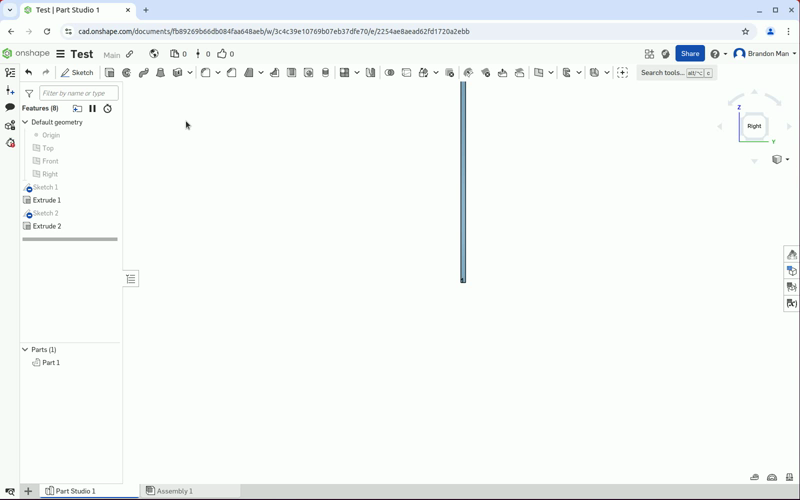
key(shift+h)
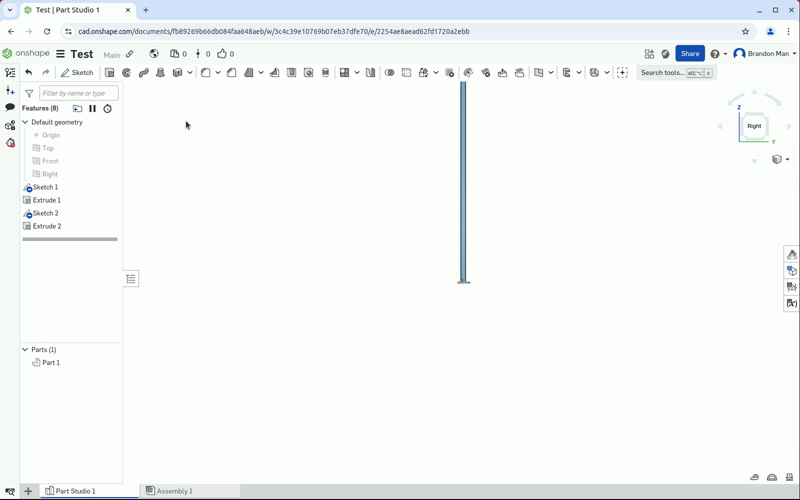
key(shift+h)
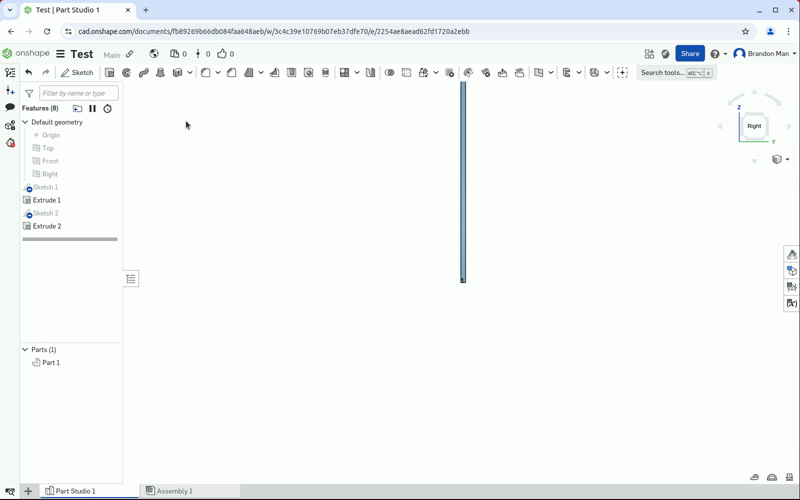
mouse_move(73, 189)
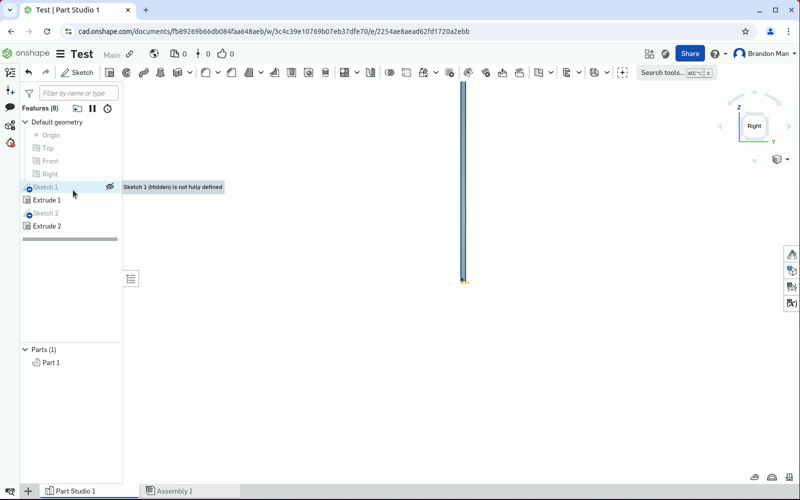
click(73, 189)
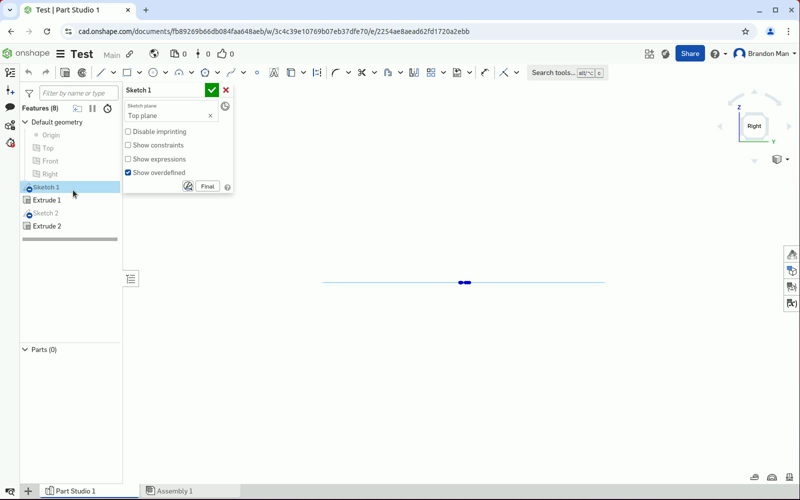
mouse_move(229, 92)
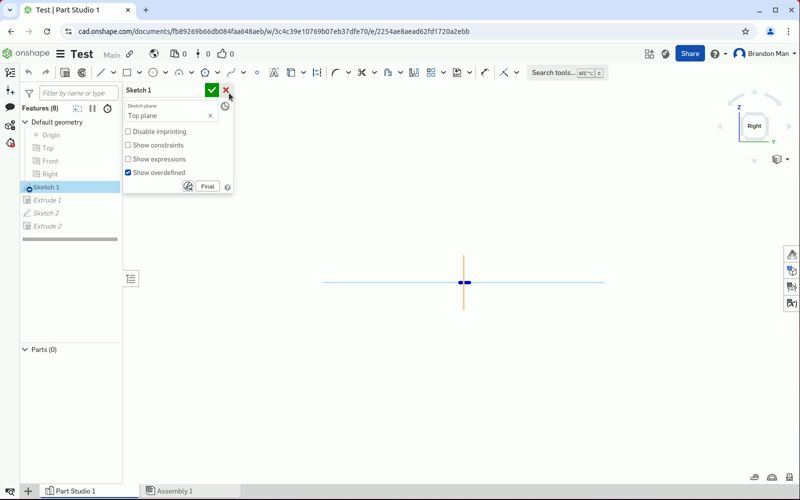
click(229, 92)
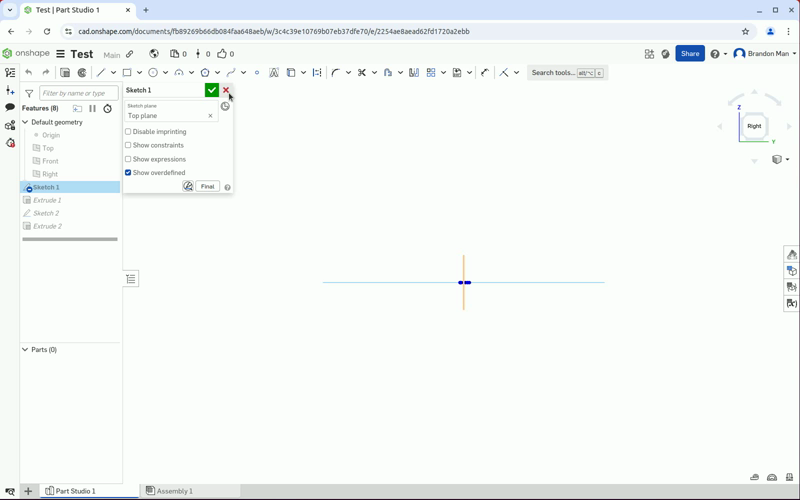
key(shift+s)
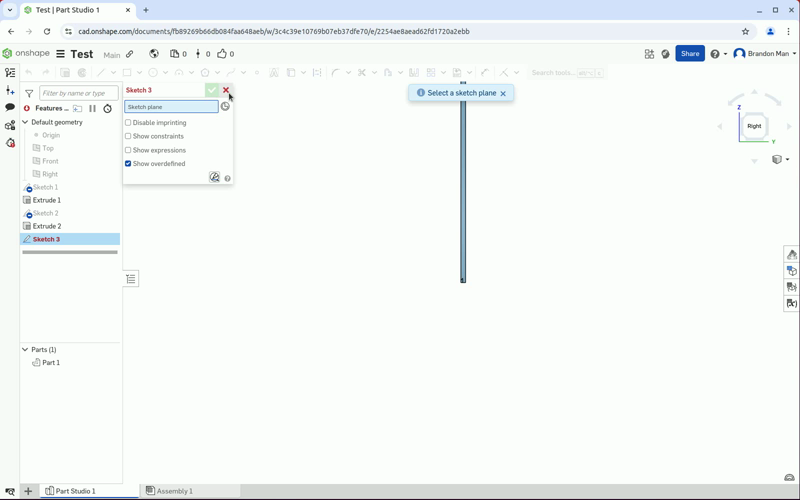
mouse_move(73, 176)
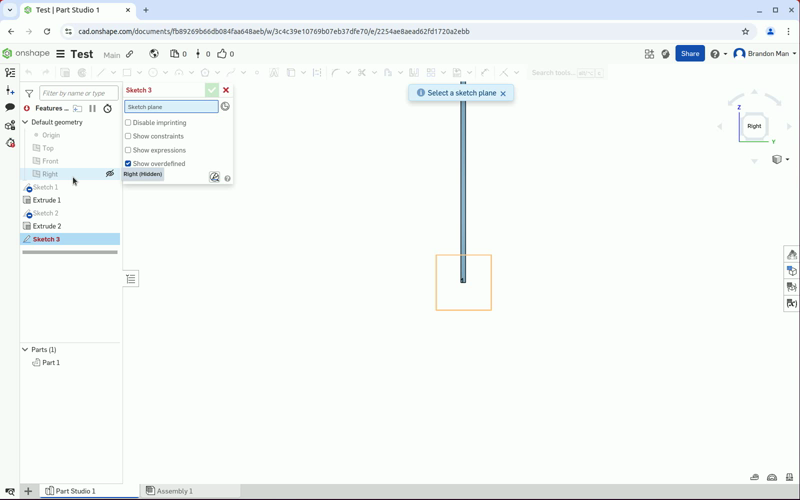
click(73, 176)
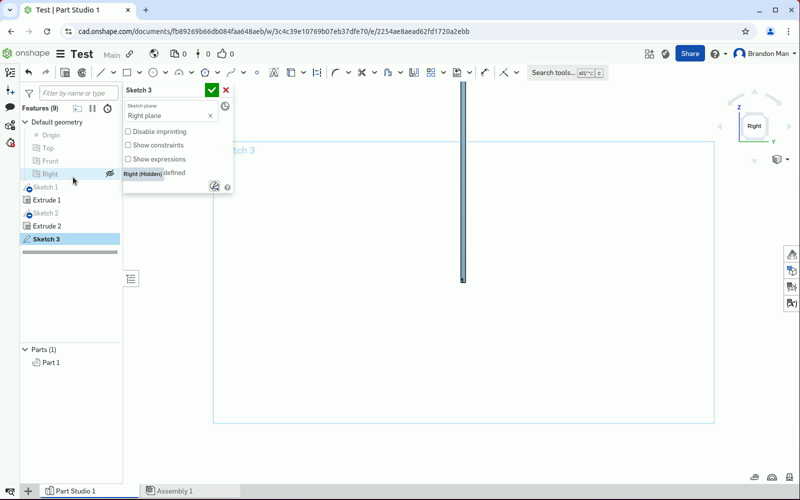
mouse_move(73, 352)
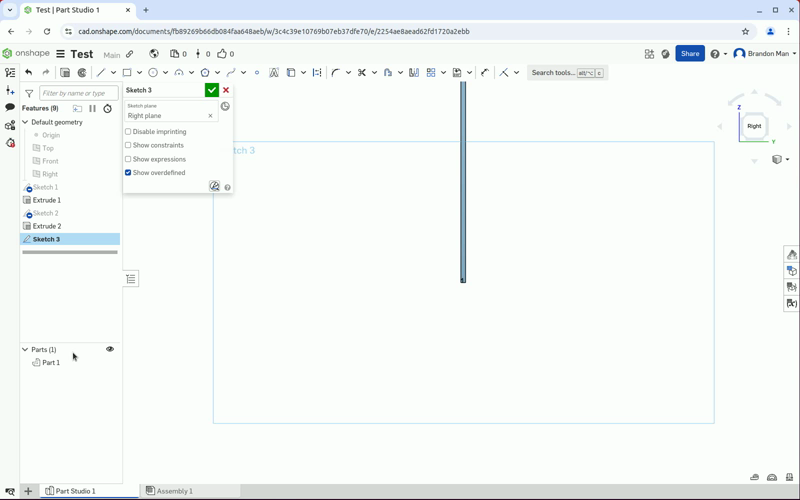
key(y)
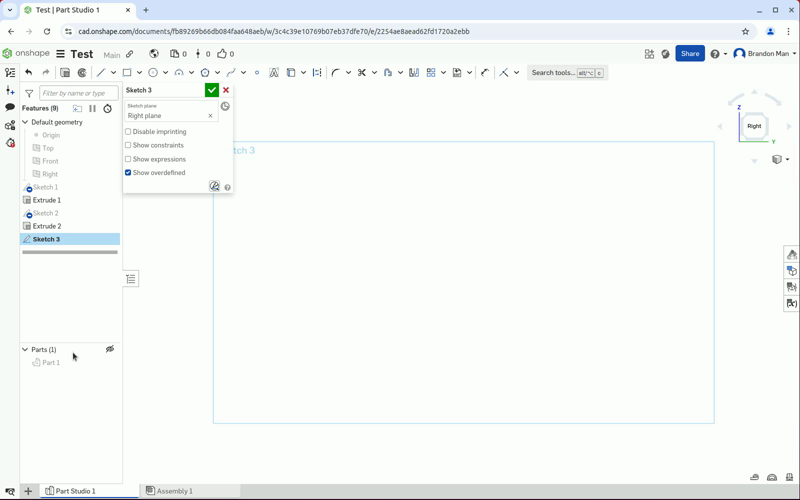
key(l)
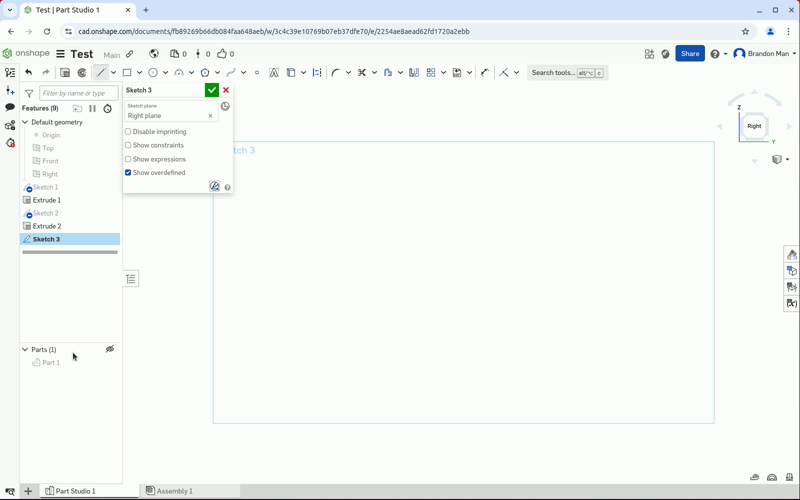
key_down(shift)
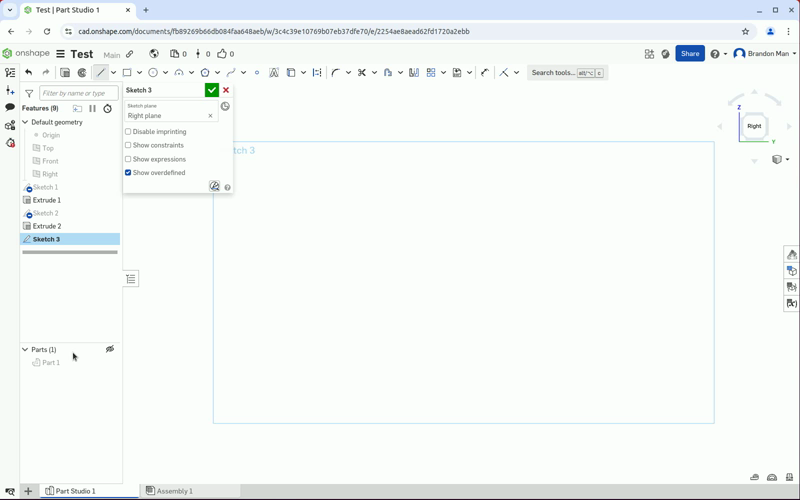
mouse_move(458, 170)
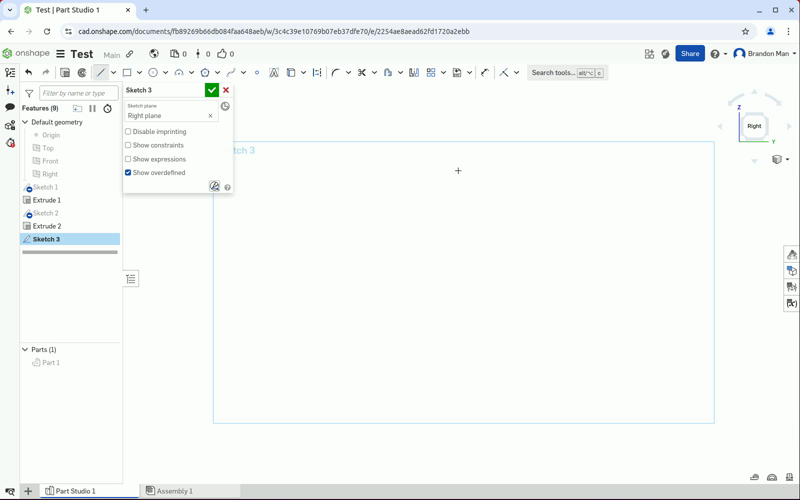
click(458, 170)
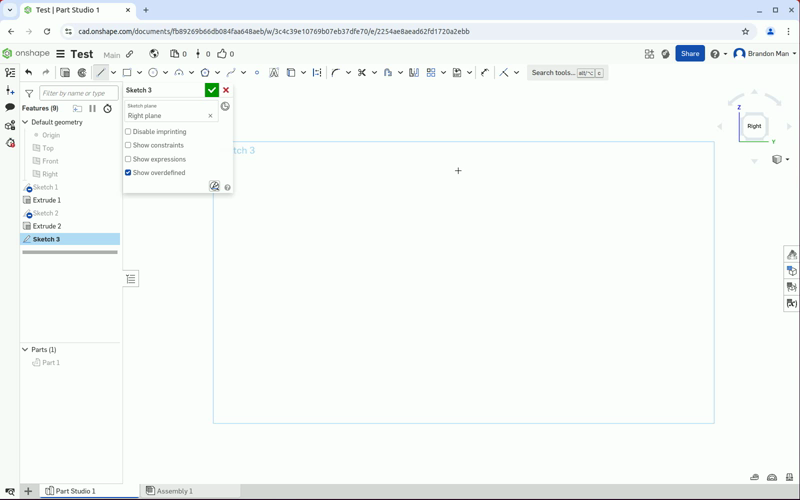
key_up(shift)
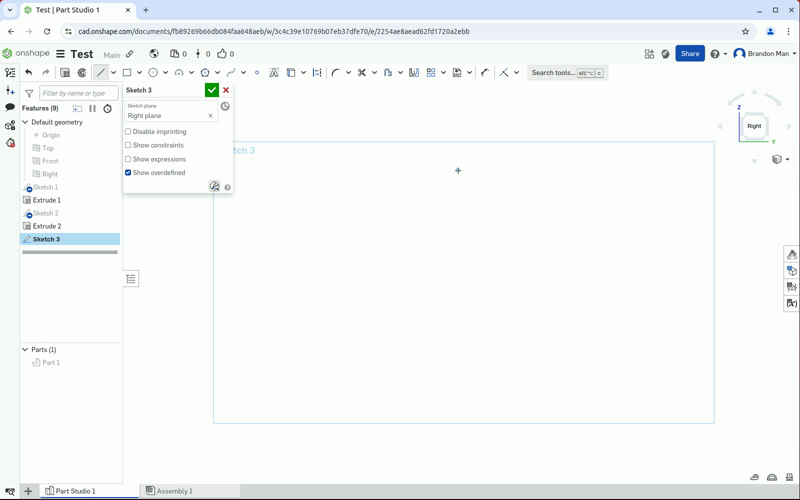
key_down(shift)
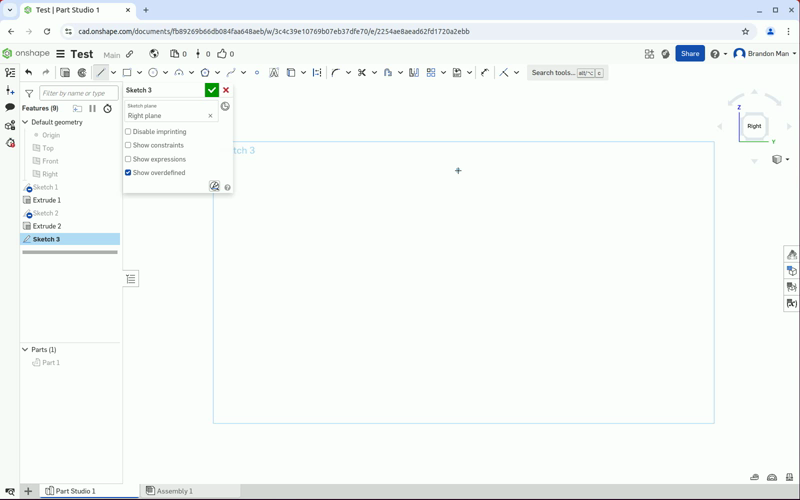
mouse_move(488, 170)
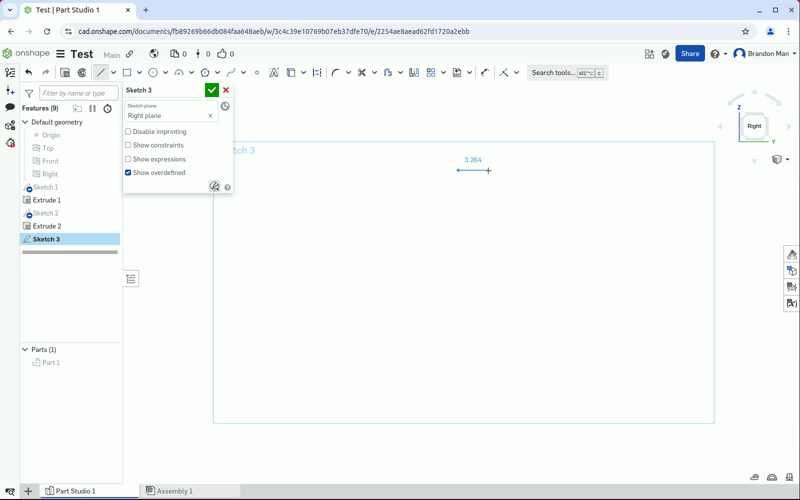
mouse_move(463, 175)
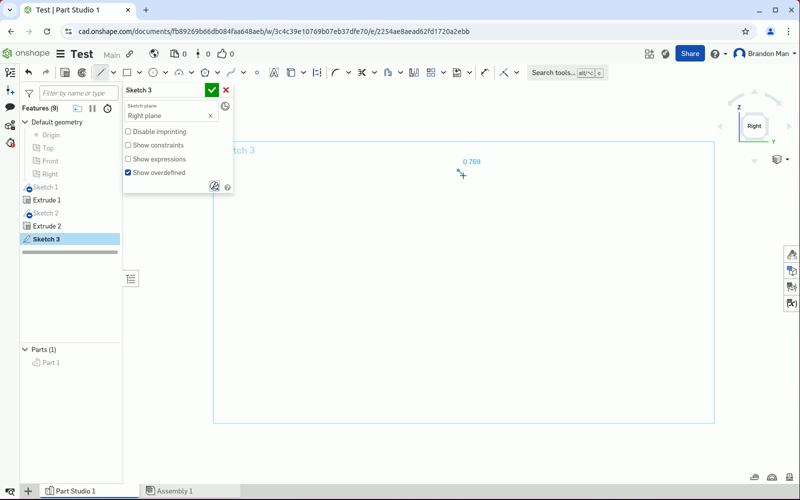
scroll(6)
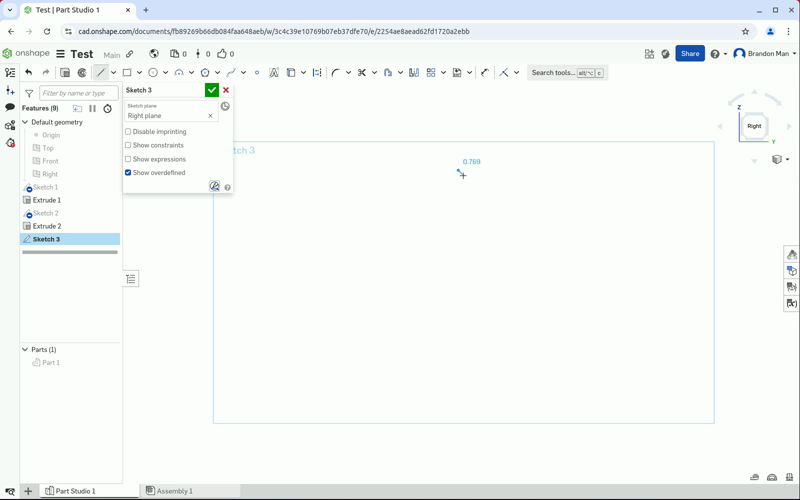
scroll(6)
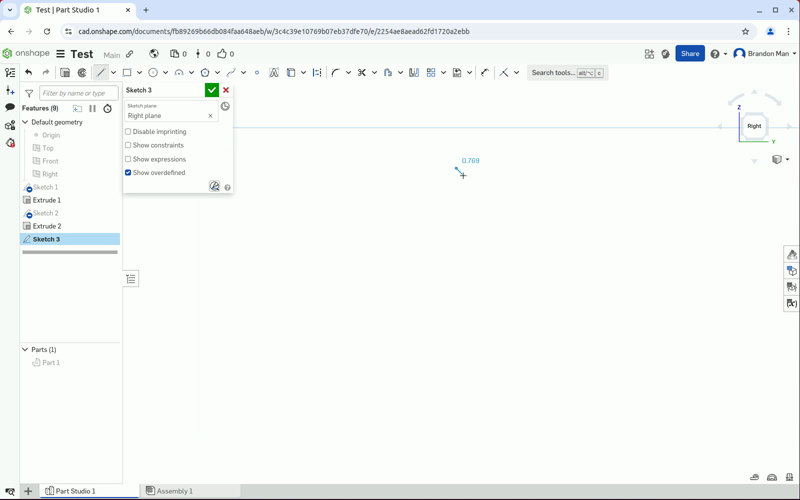
scroll(6)
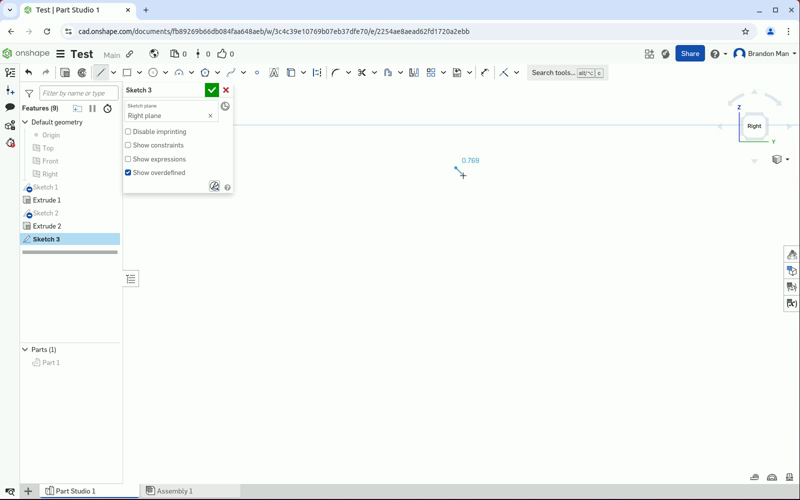
scroll(6)
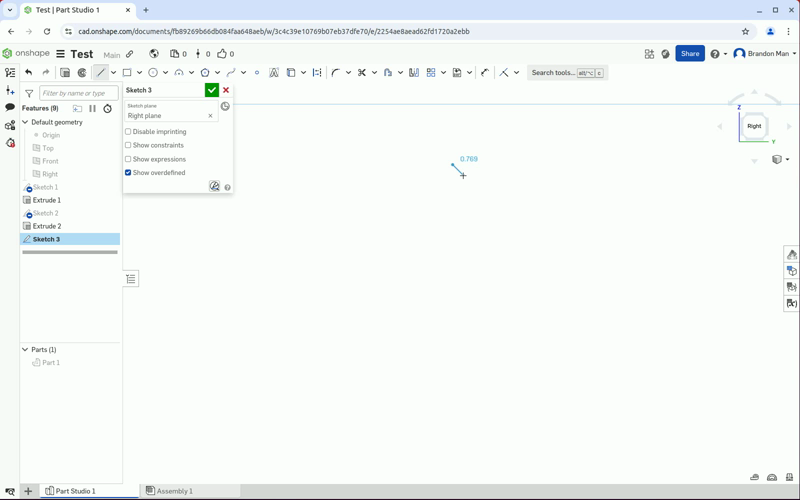
scroll(6)
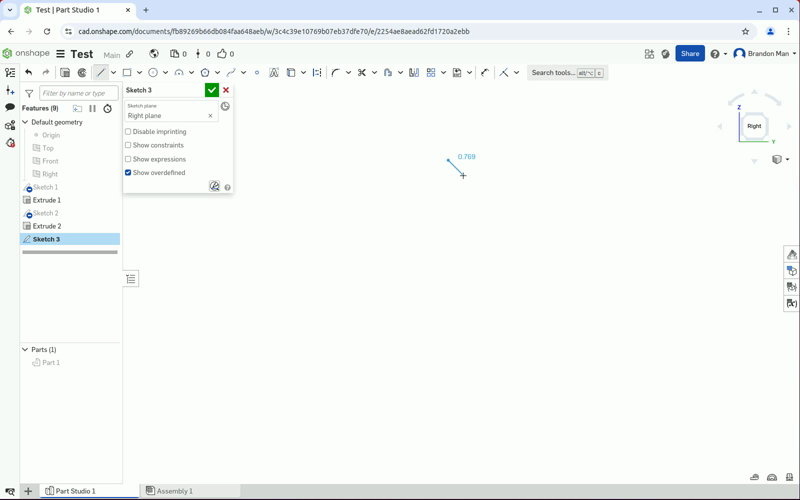
scroll(6)
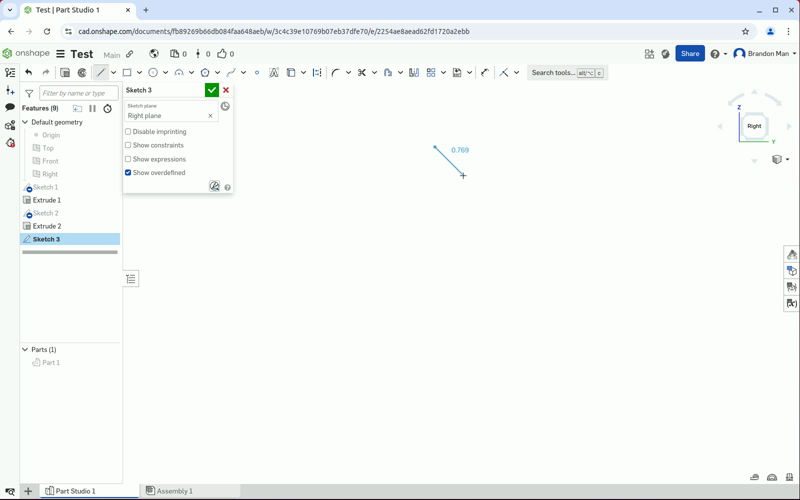
scroll(6)
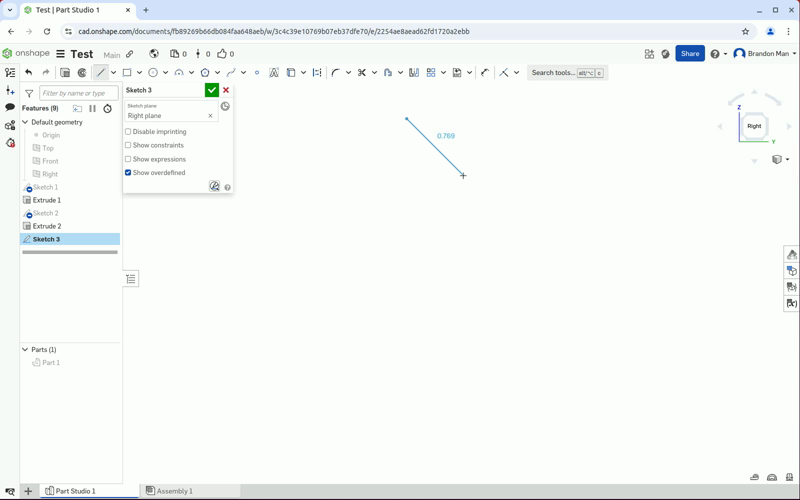
click(463, 175)
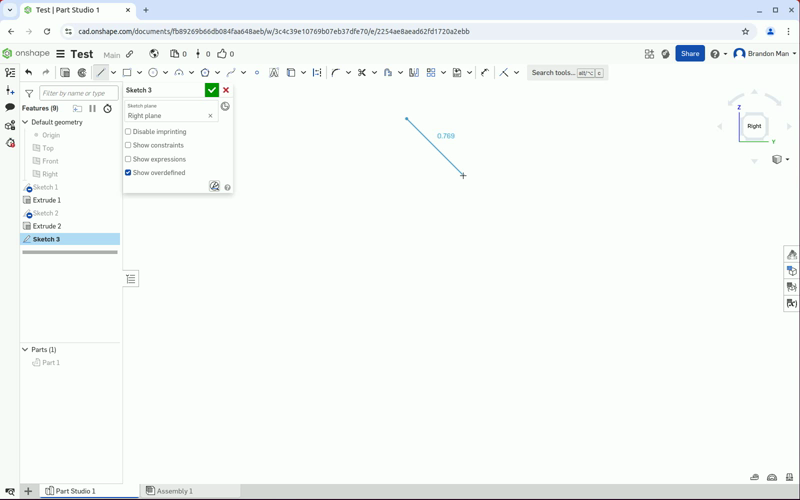
scroll(-6)
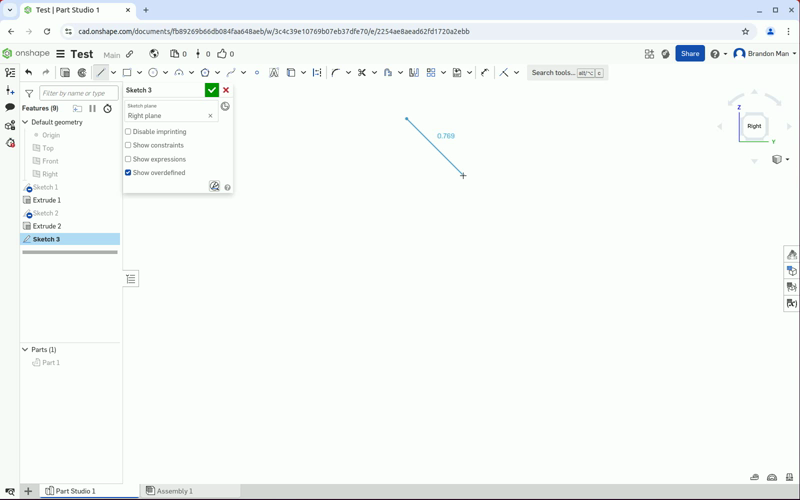
scroll(-6)
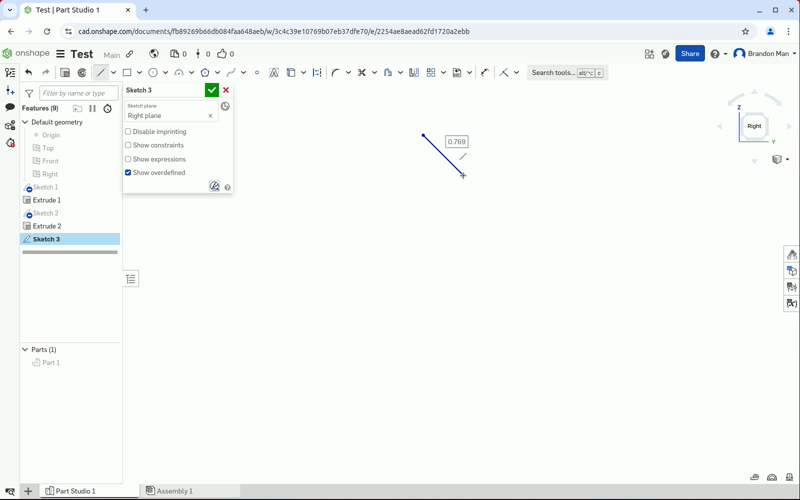
scroll(-6)
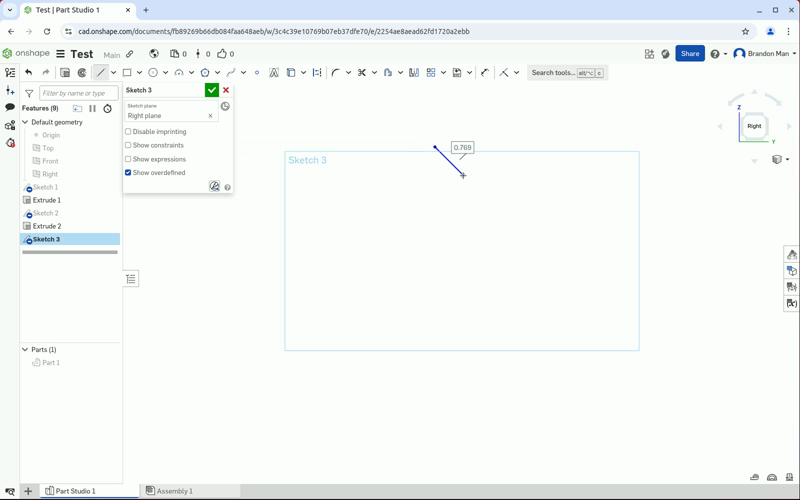
scroll(-6)
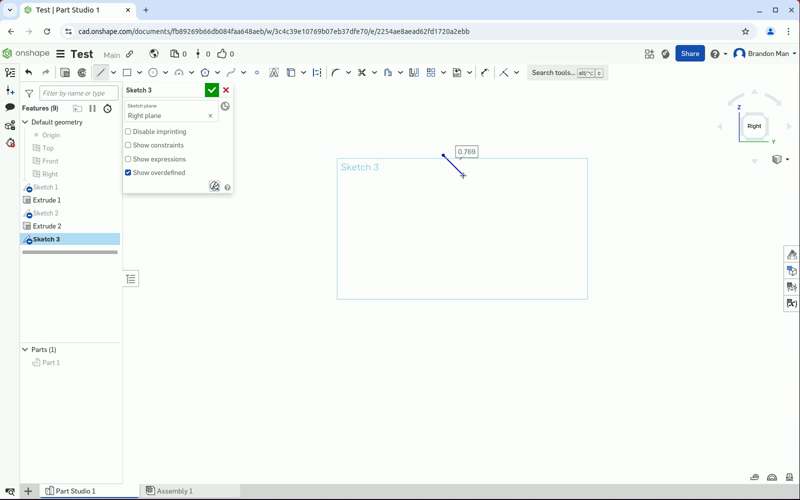
scroll(-6)
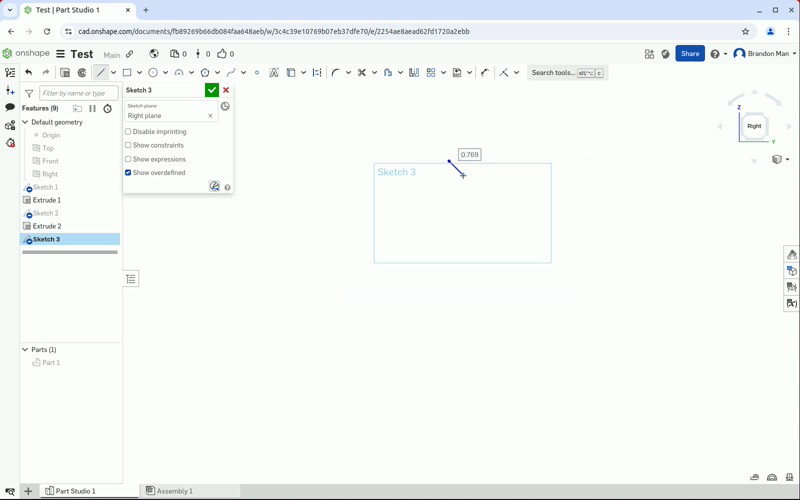
scroll(-6)
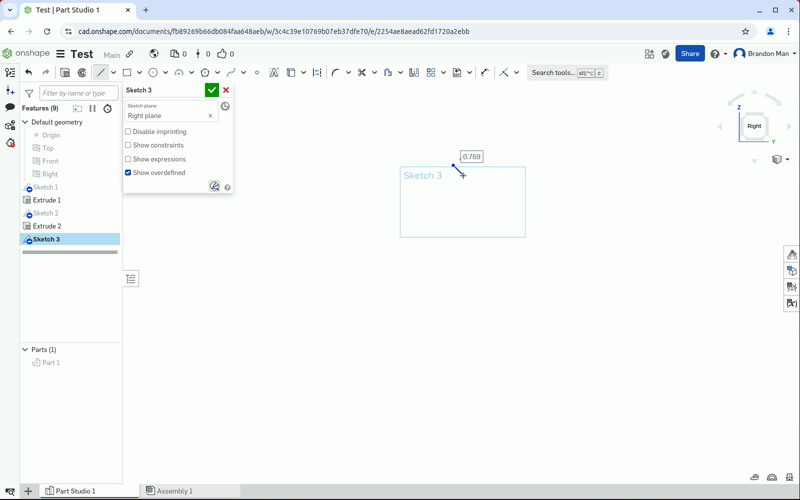
scroll(-6)
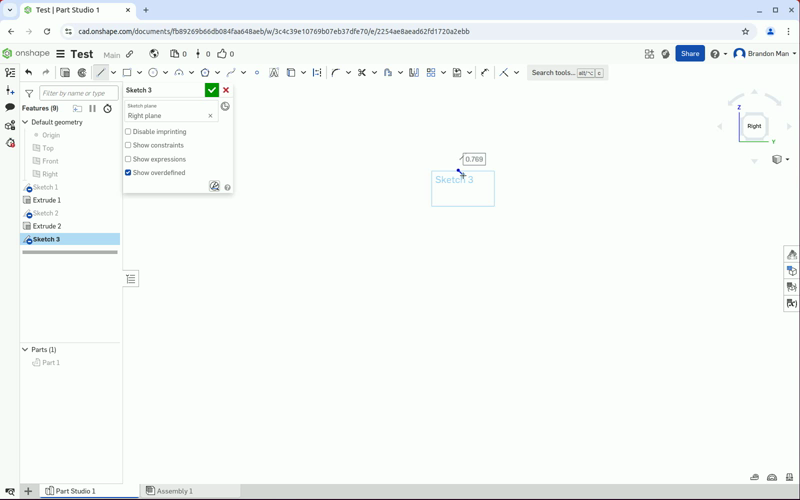
key_up(shift)
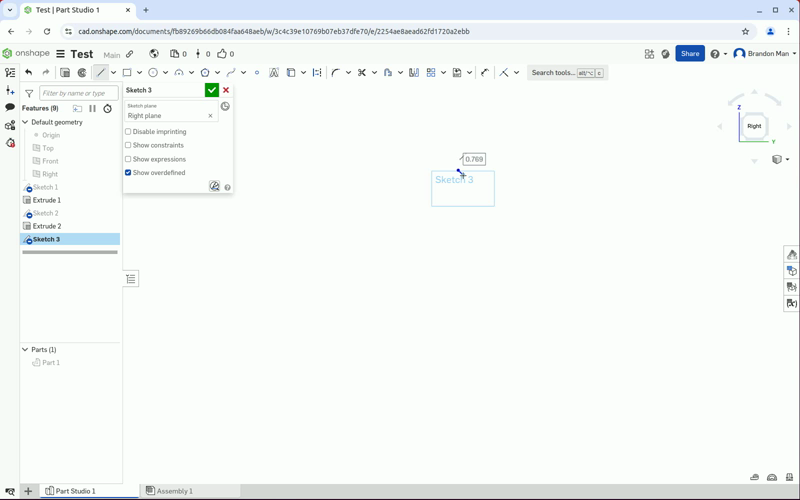
key_down(shift)
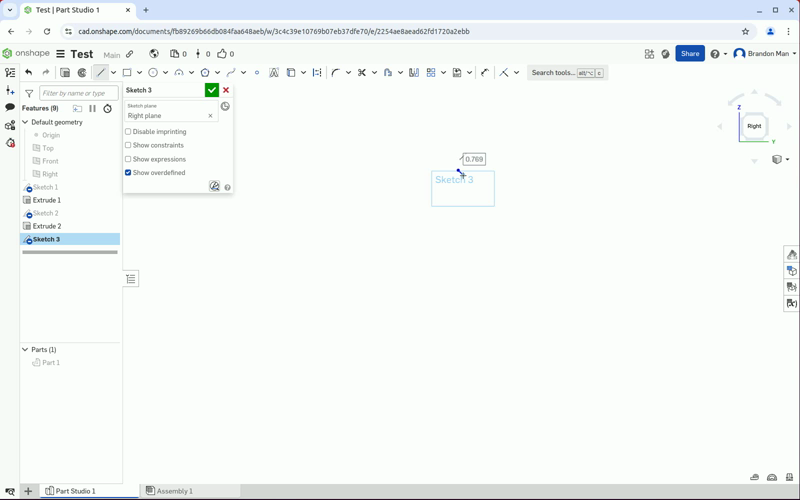
mouse_move(493, 175)
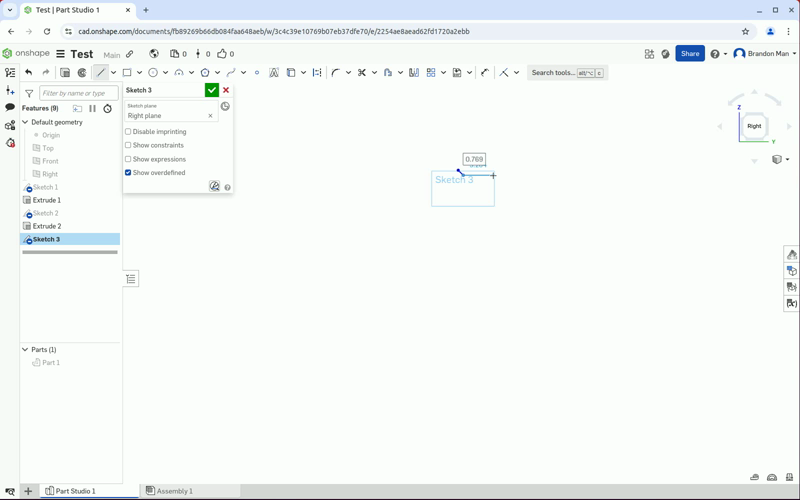
mouse_move(463, 164)
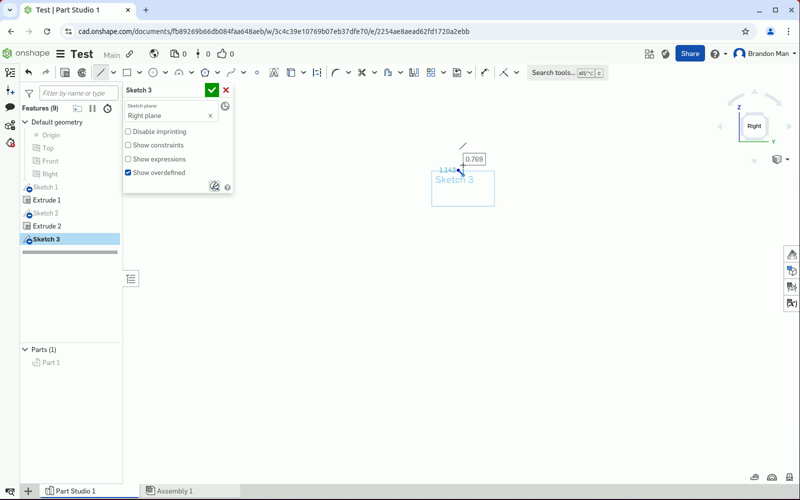
click(463, 164)
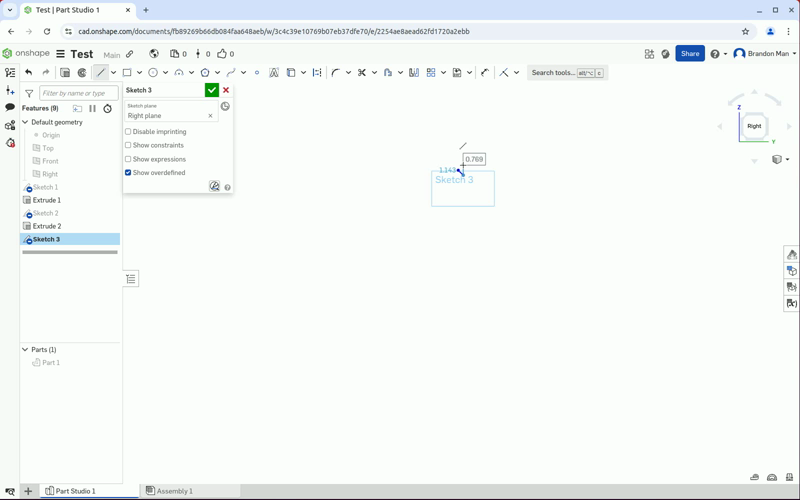
key_up(shift)
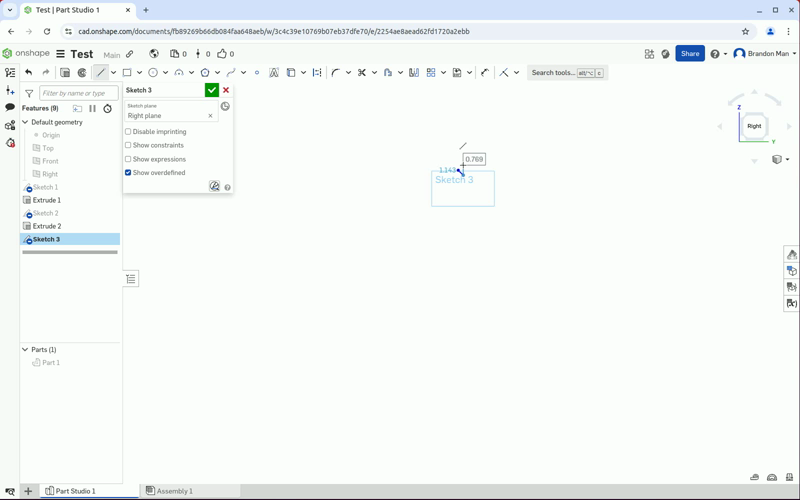
key_down(shift)
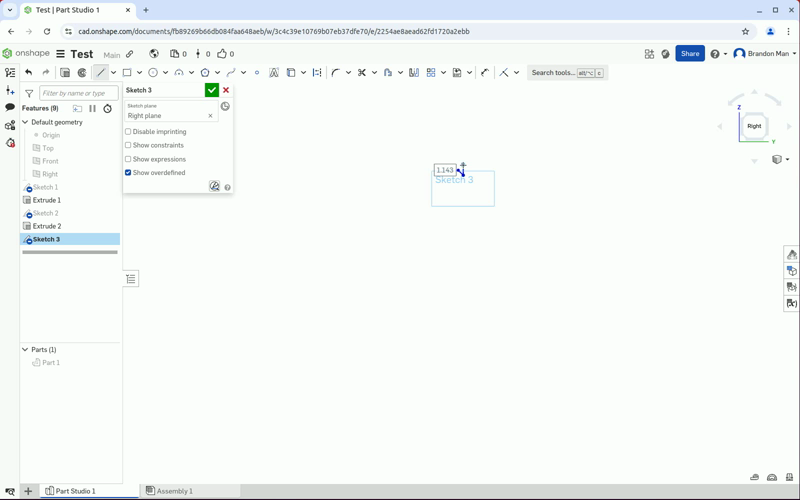
mouse_move(493, 164)
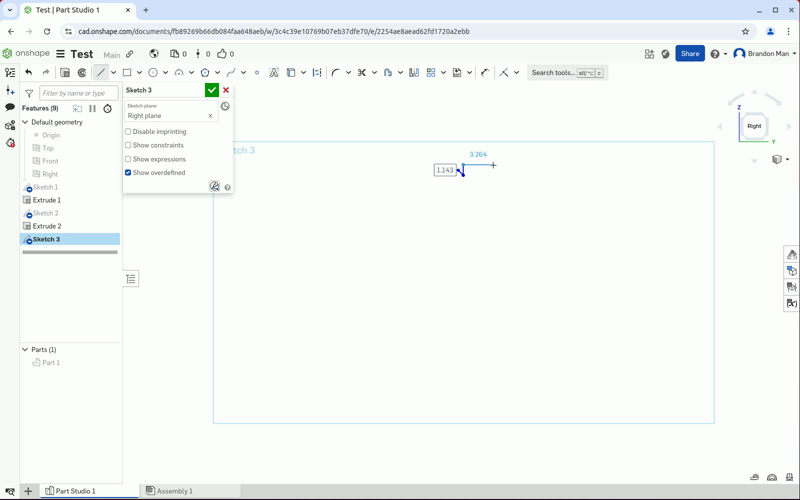
mouse_move(458, 164)
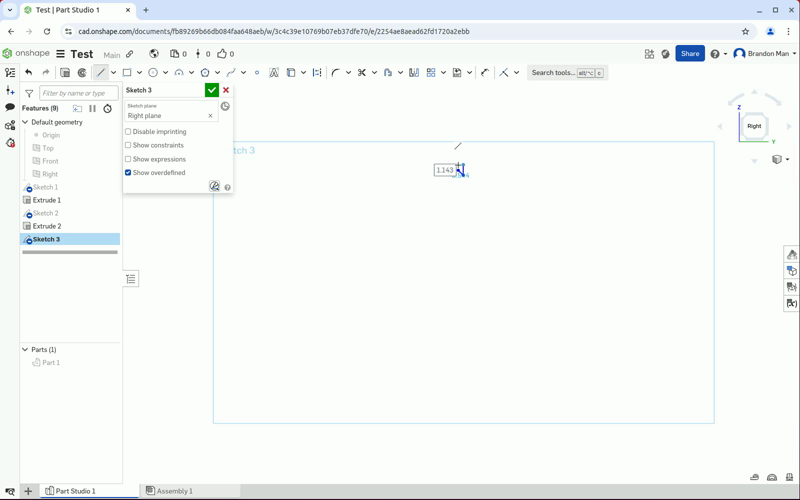
scroll(6)
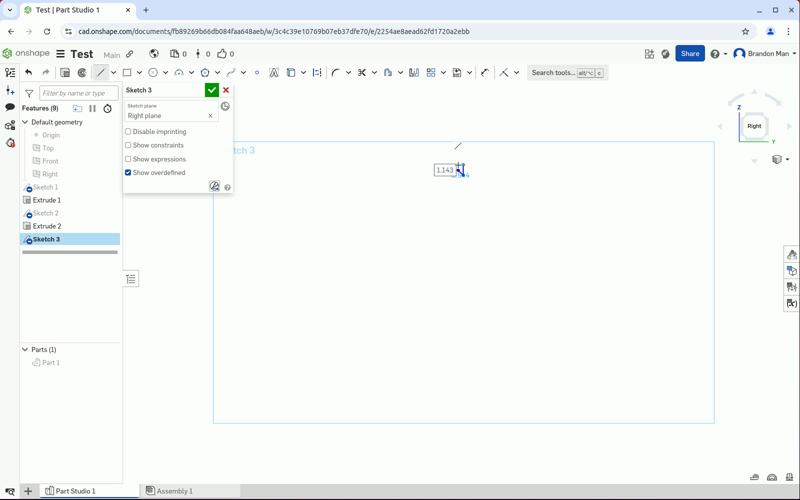
scroll(6)
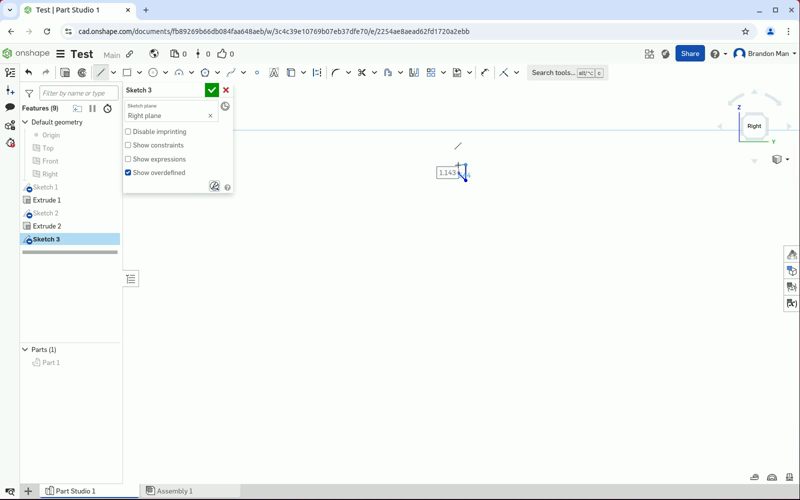
scroll(6)
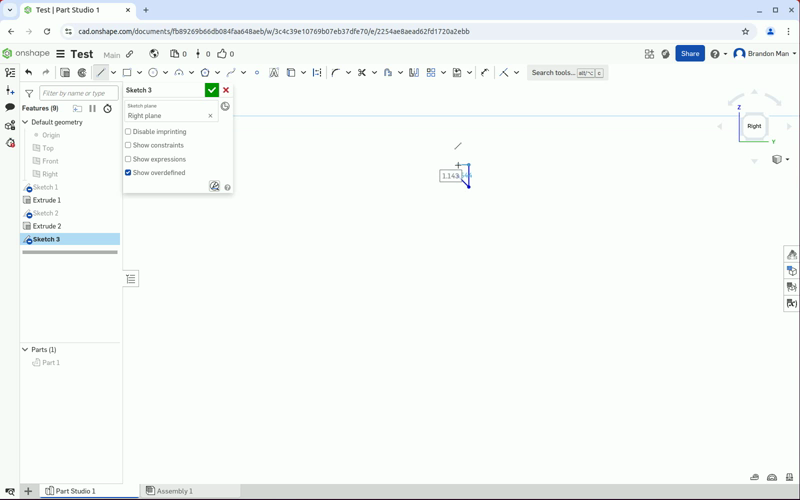
scroll(6)
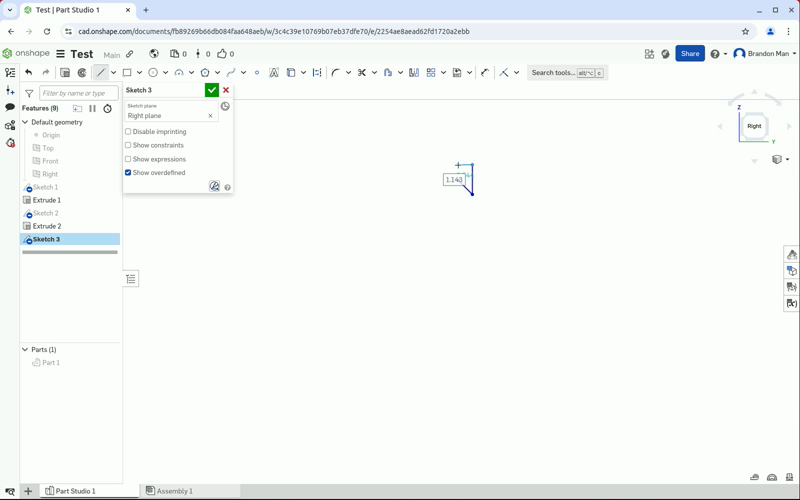
scroll(6)
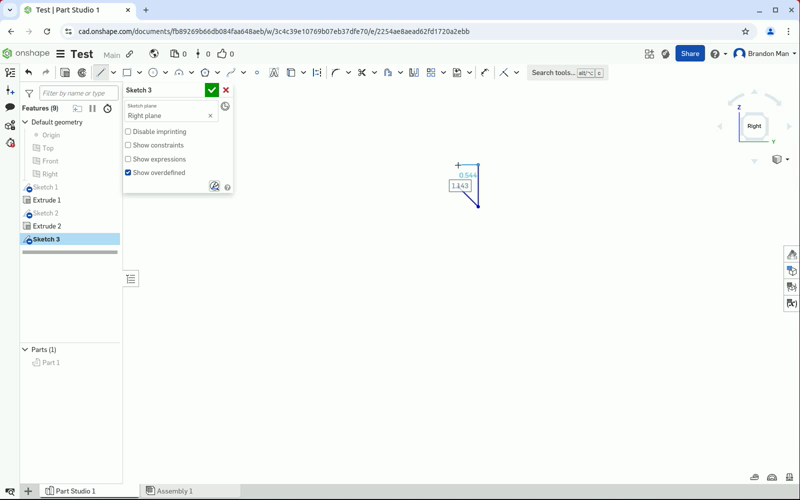
scroll(6)
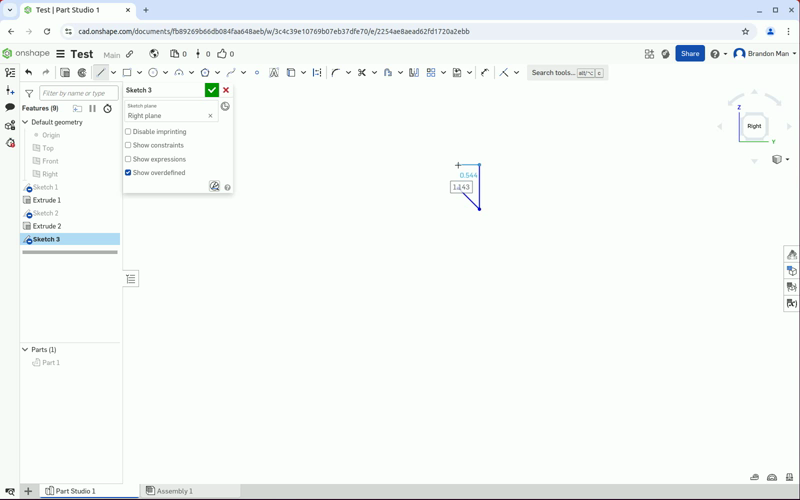
scroll(6)
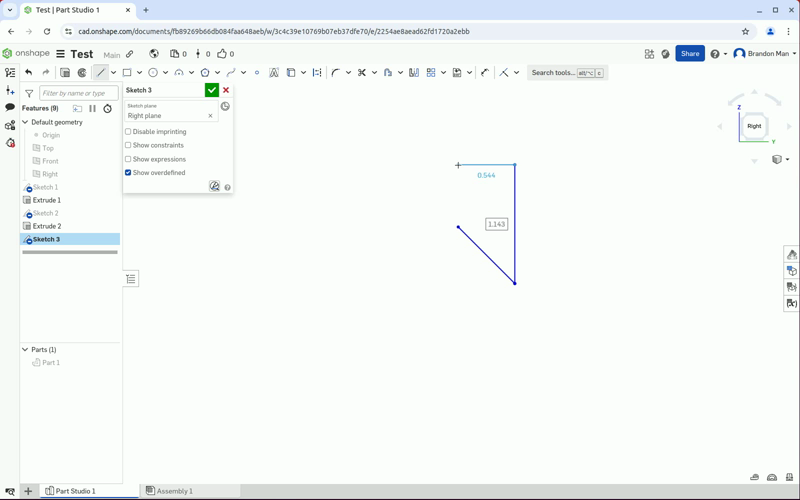
click(458, 164)
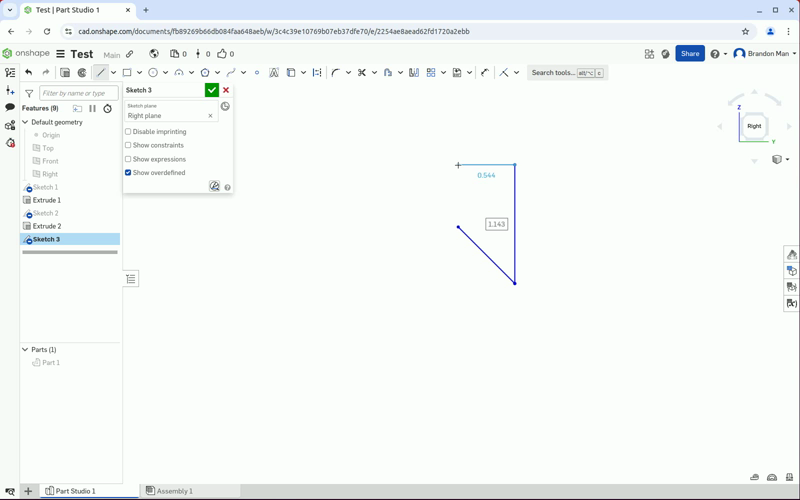
scroll(-6)
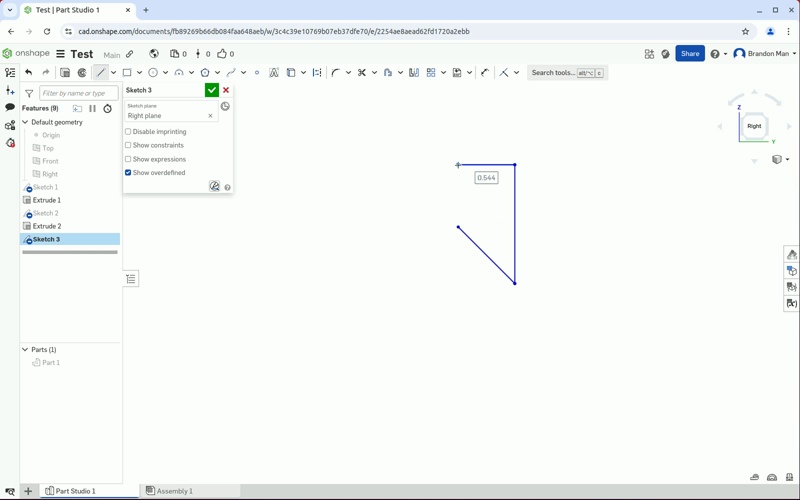
scroll(-6)
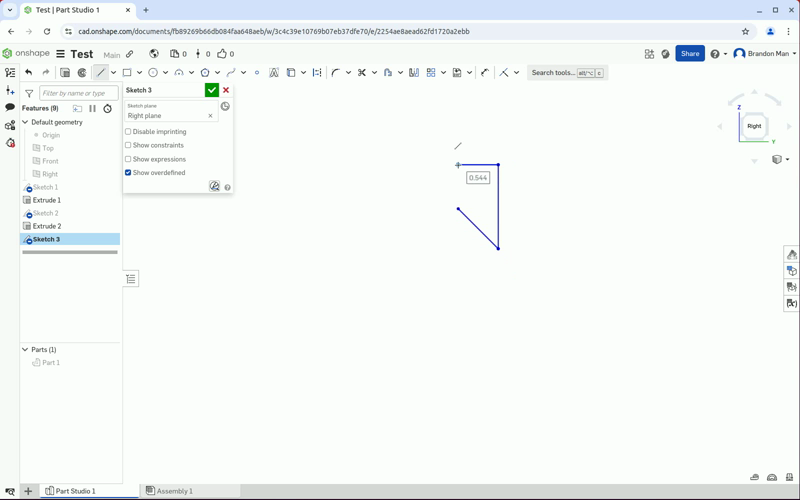
scroll(-6)
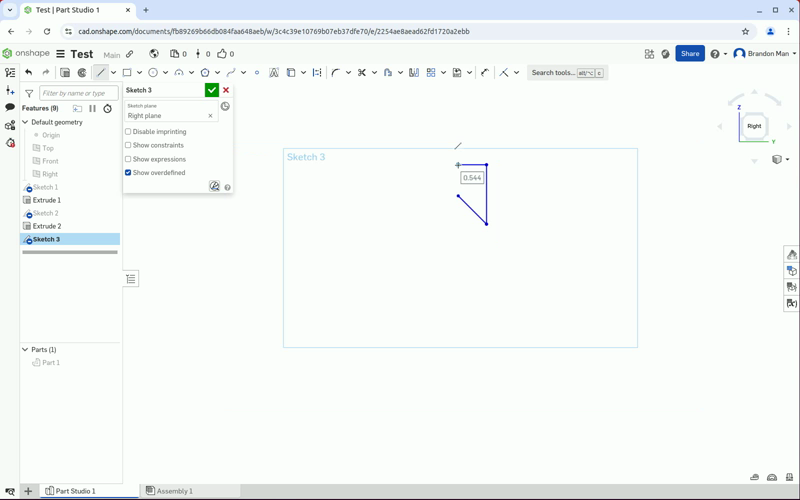
scroll(-6)
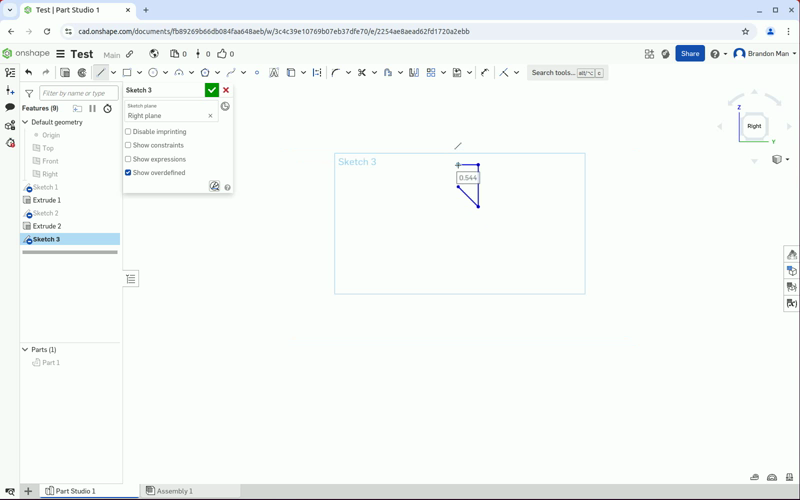
scroll(-6)
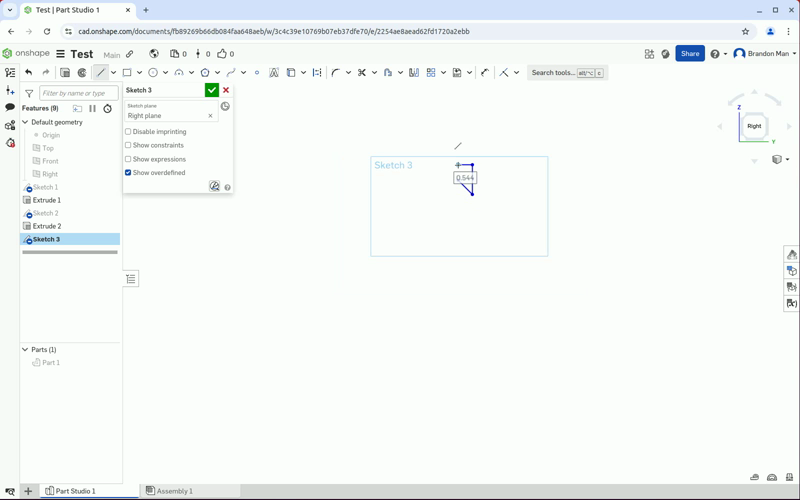
scroll(-6)
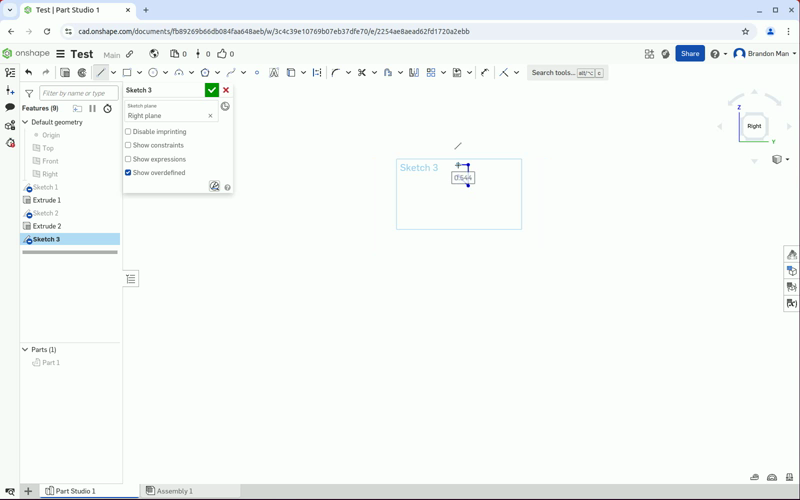
scroll(-6)
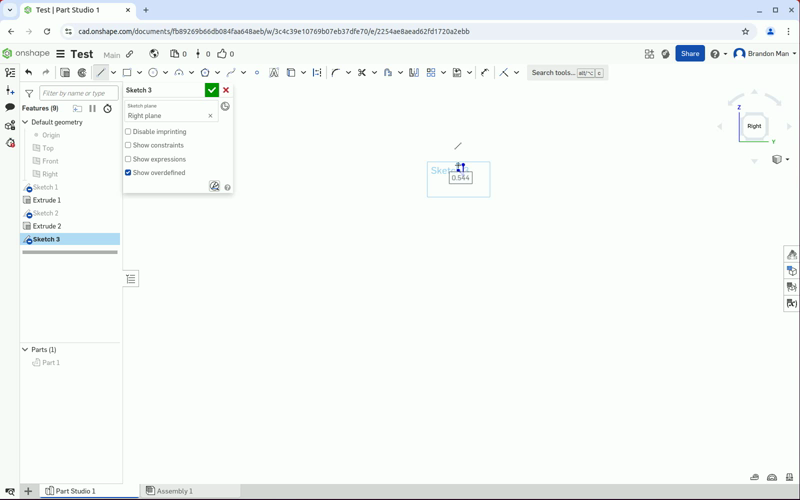
key_up(shift)
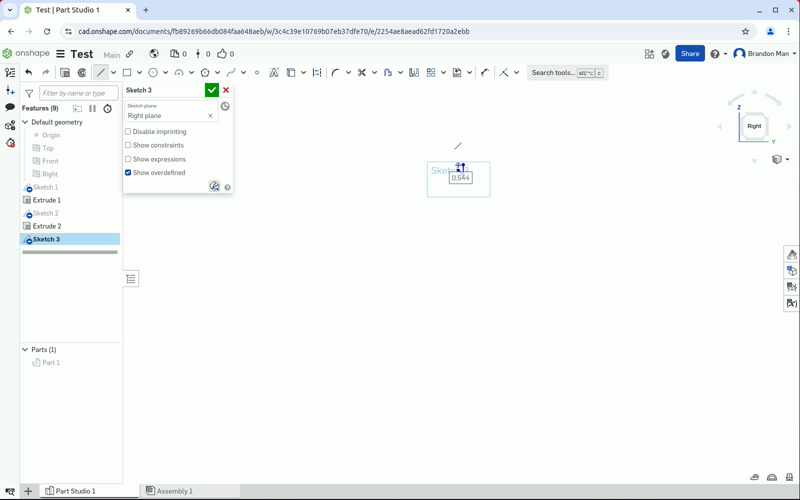
mouse_move(488, 164)
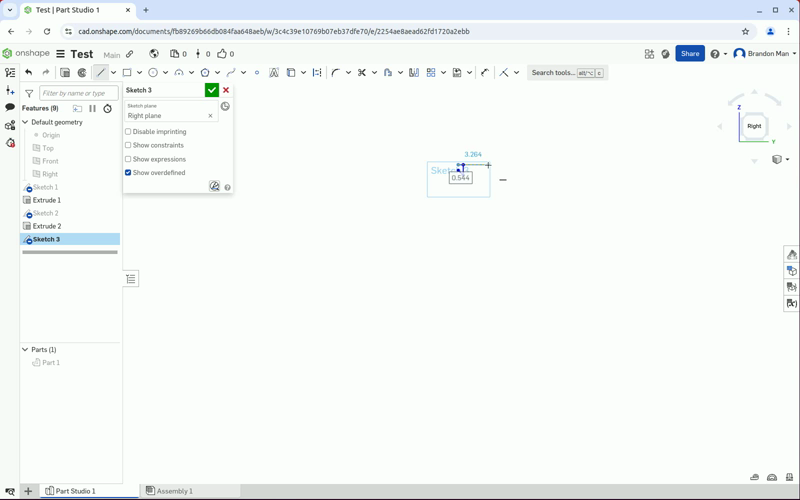
key_down(shift)
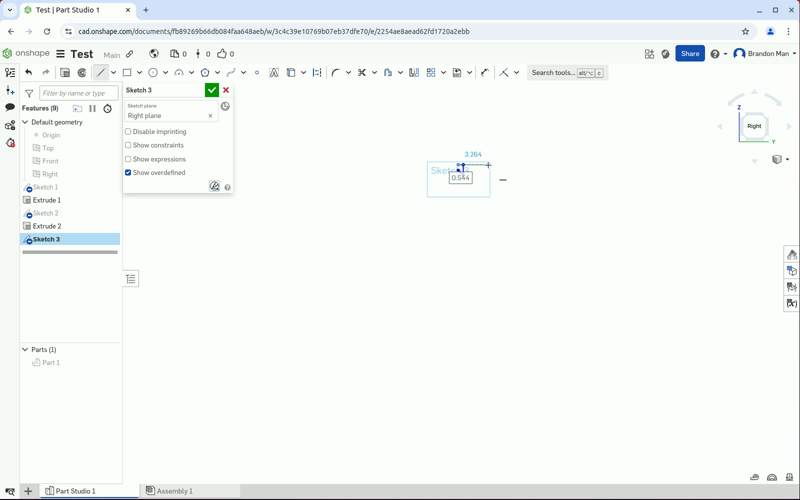
mouse_move(458, 170)
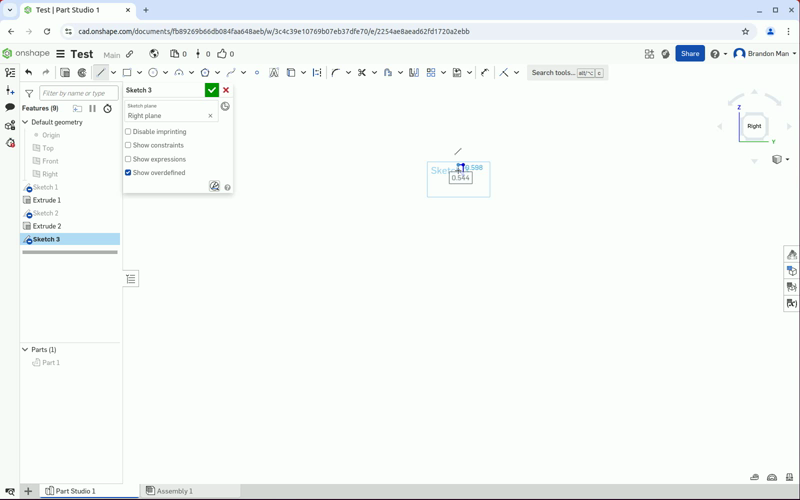
scroll(6)
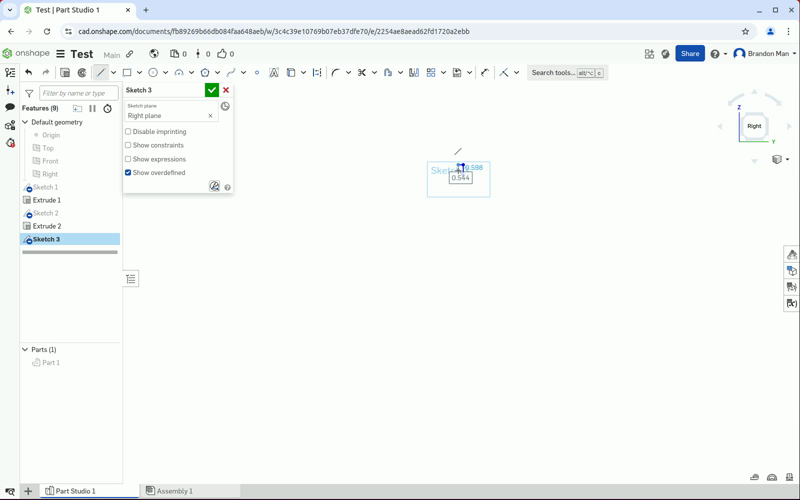
scroll(6)
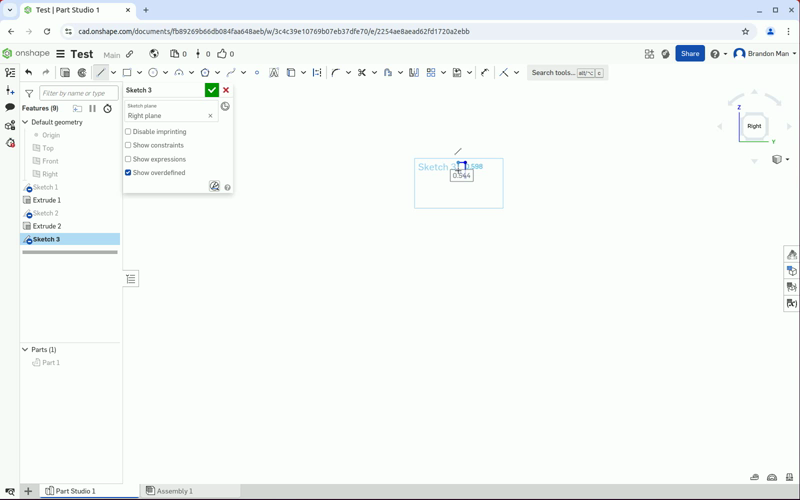
scroll(6)
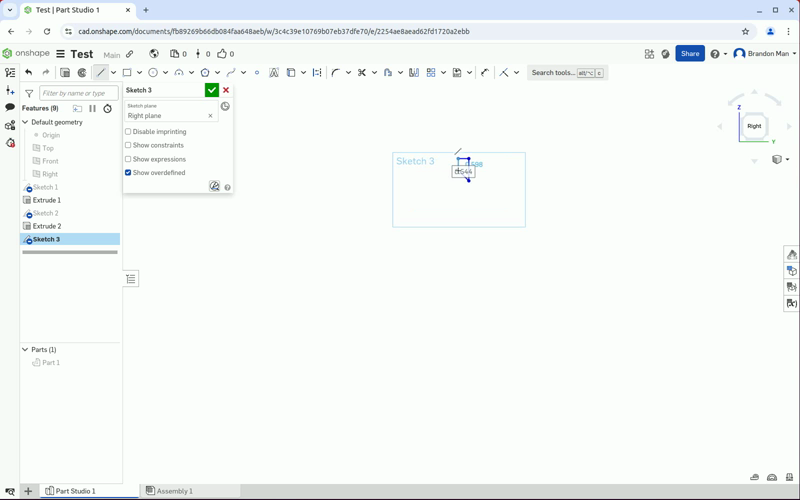
scroll(6)
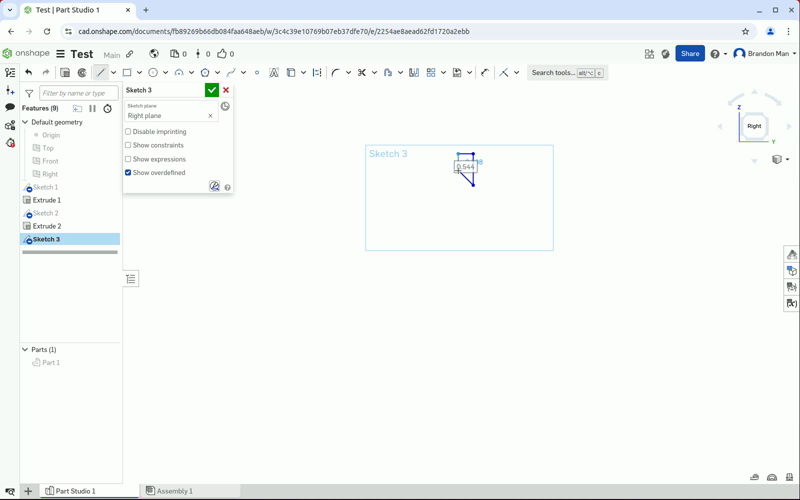
scroll(6)
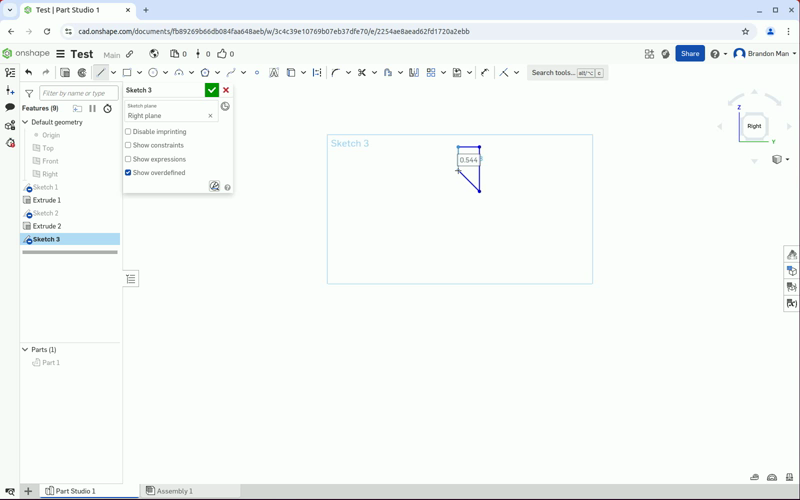
scroll(6)
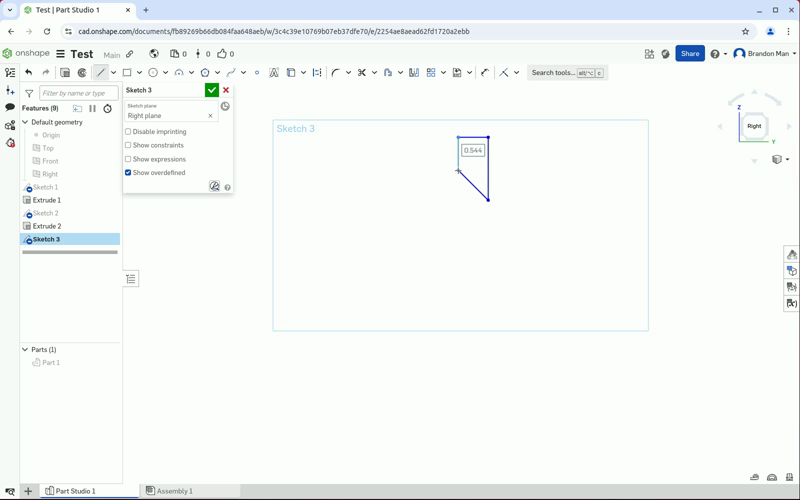
scroll(6)
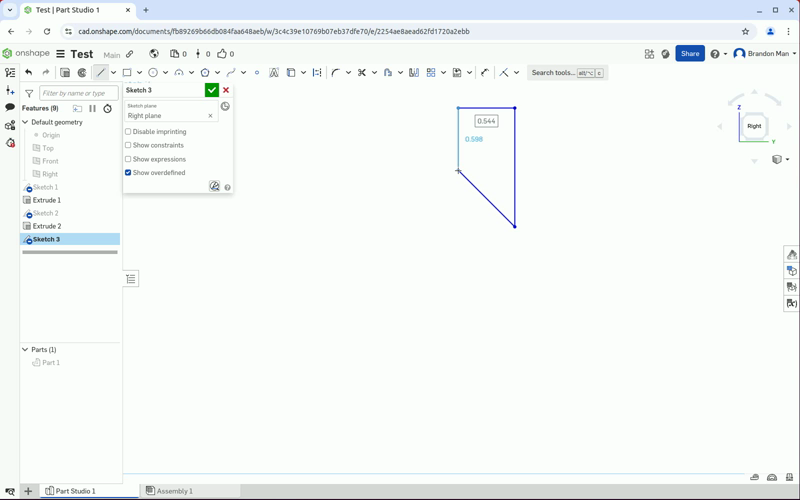
key_up(shift)
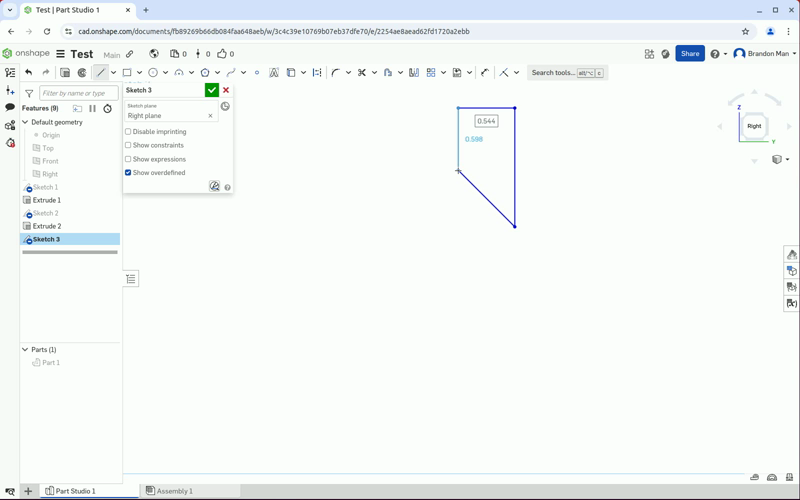
click(458, 170)
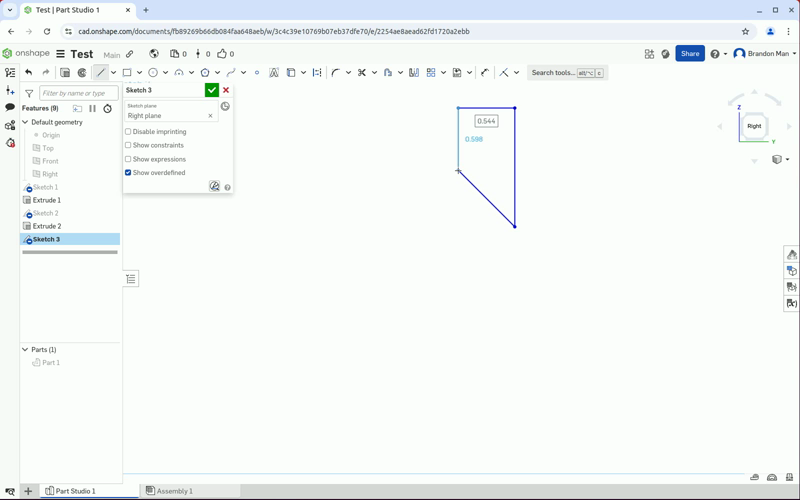
scroll(-6)
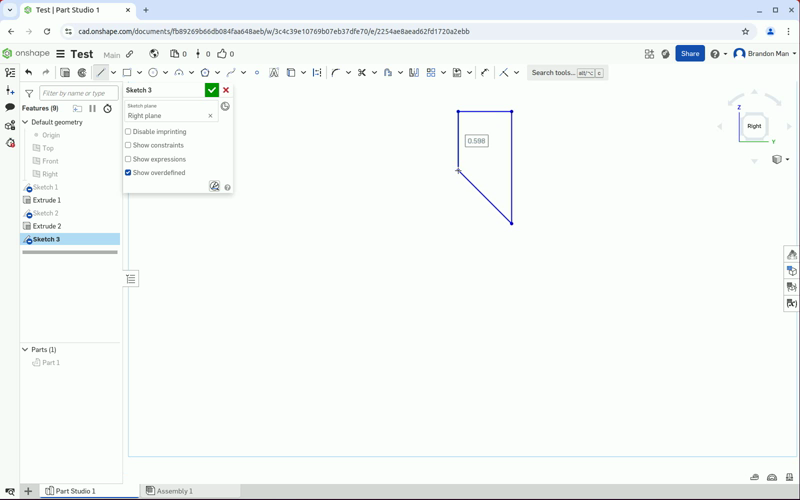
scroll(-6)
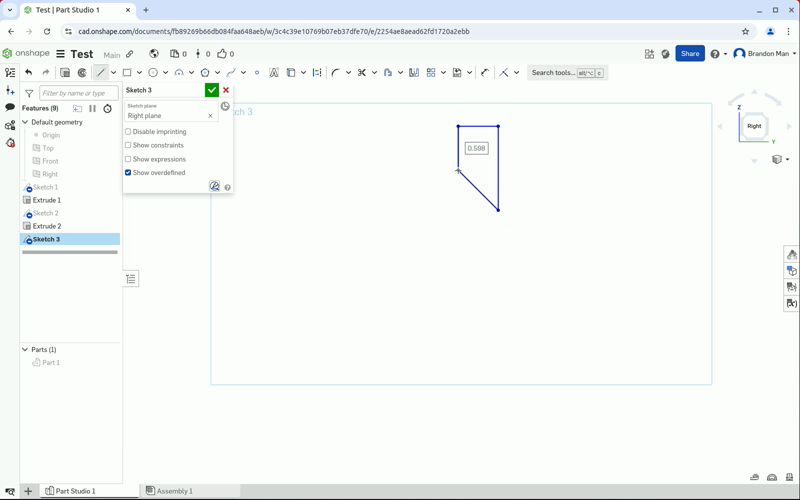
scroll(-6)
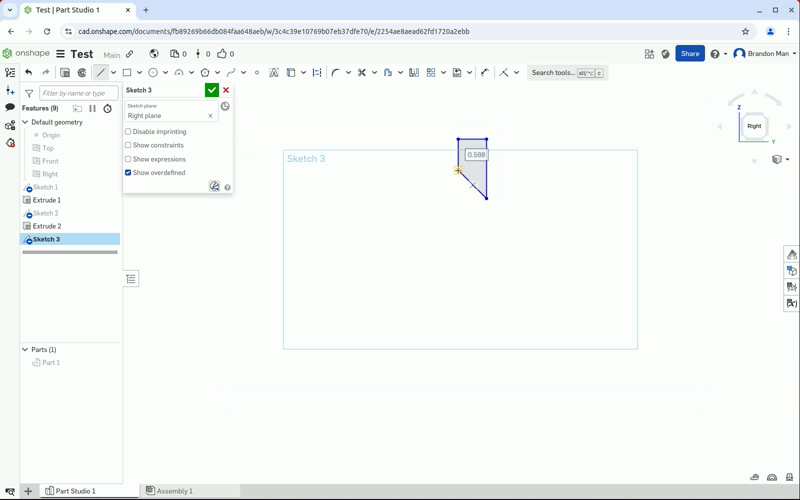
scroll(-6)
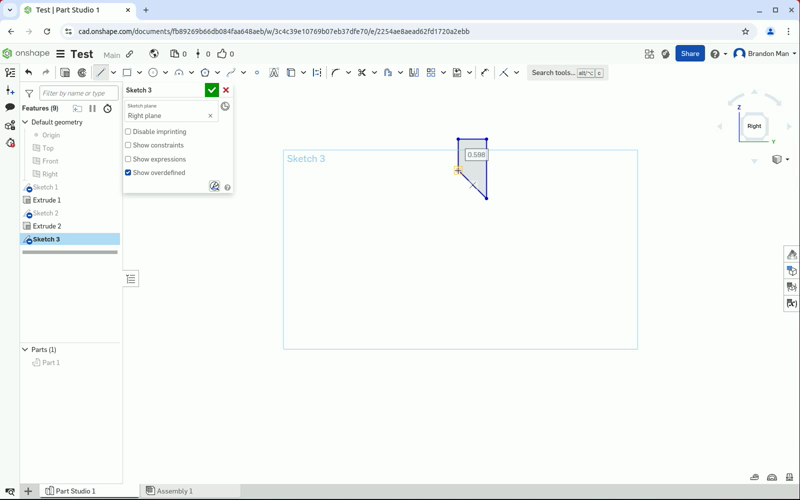
scroll(-6)
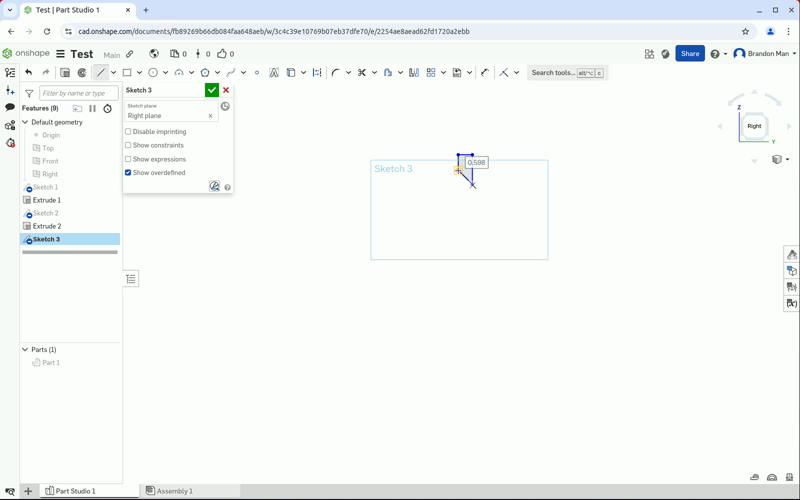
scroll(-6)
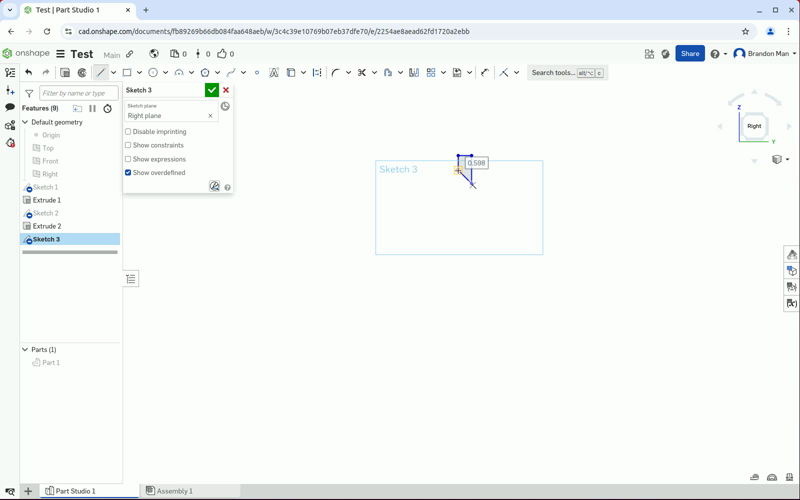
scroll(-6)
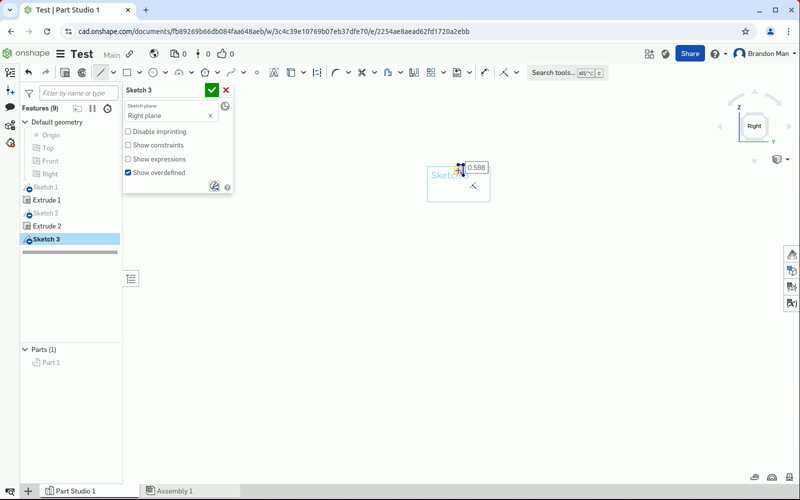
key(esc)
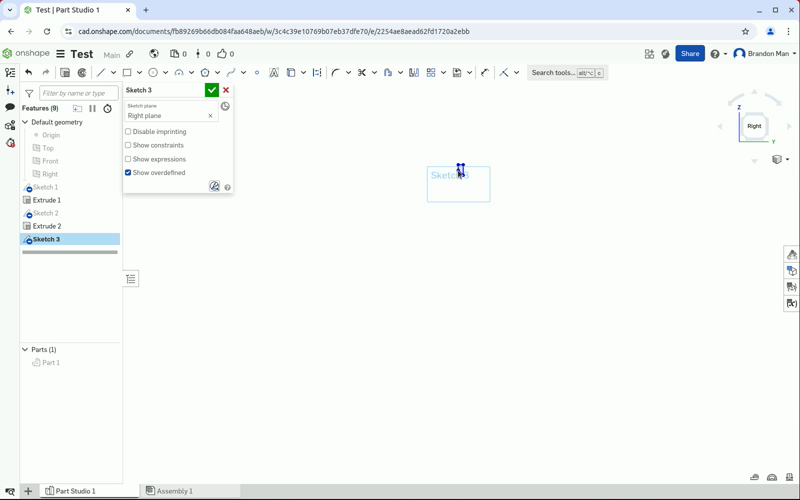
mouse_move(462, 168)
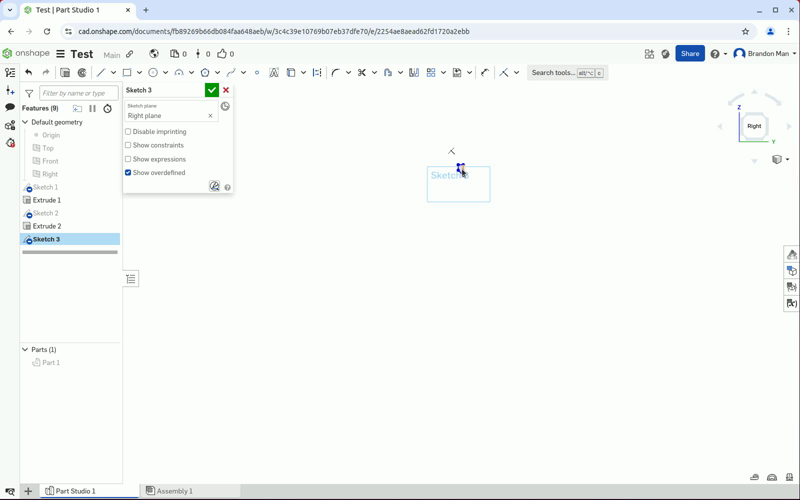
scroll(6)
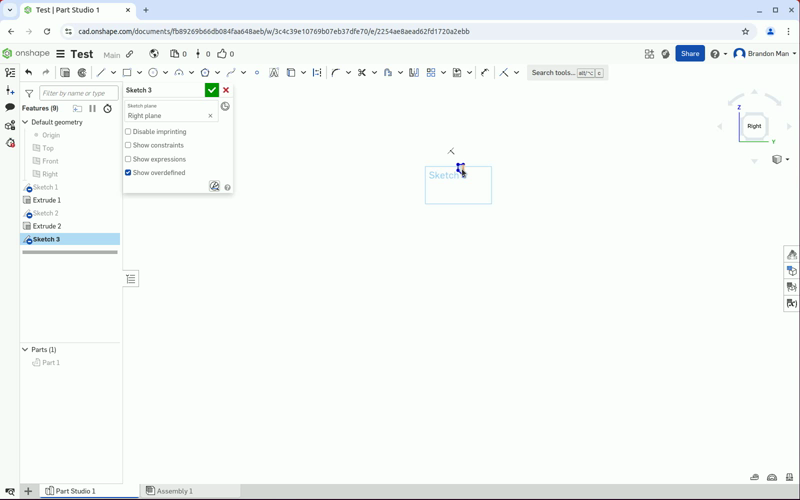
scroll(6)
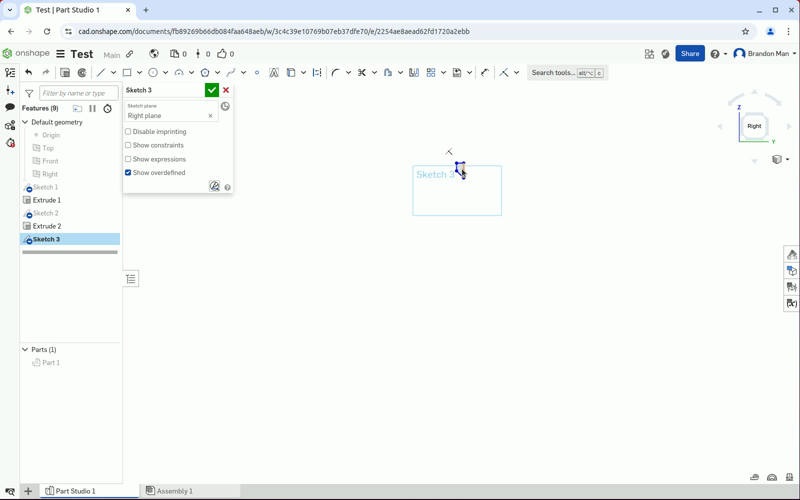
scroll(6)
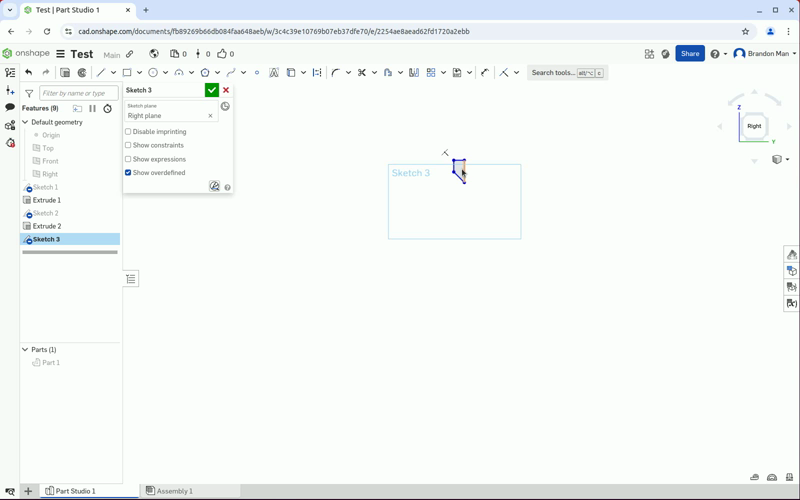
scroll(6)
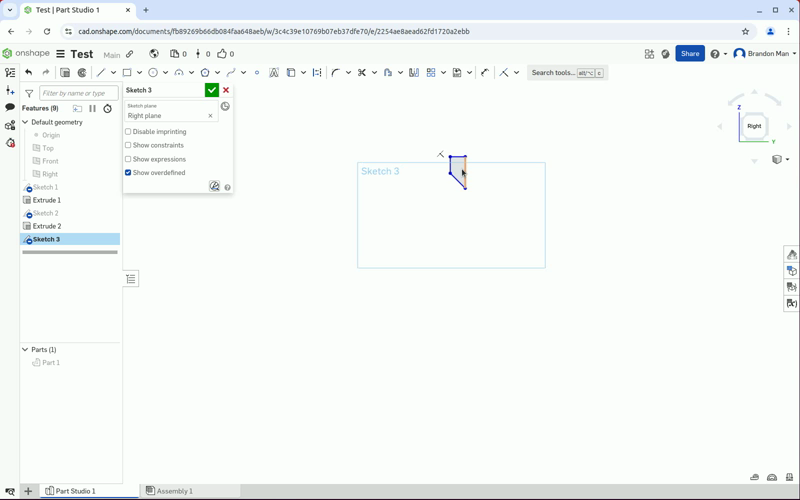
scroll(6)
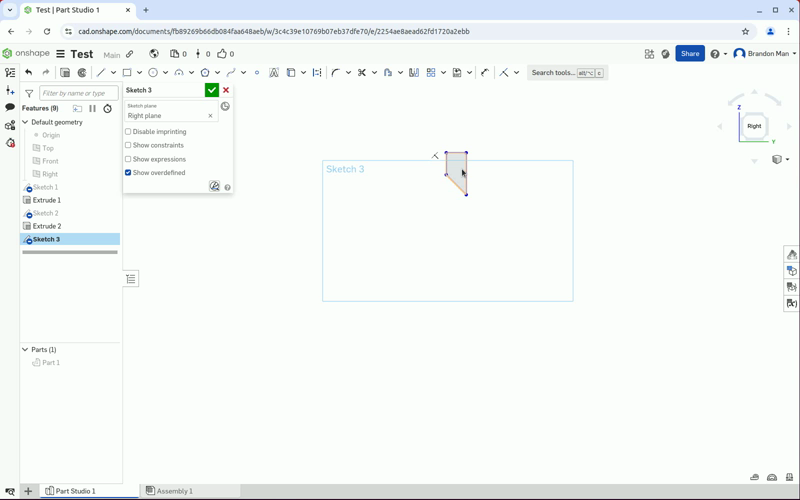
scroll(6)
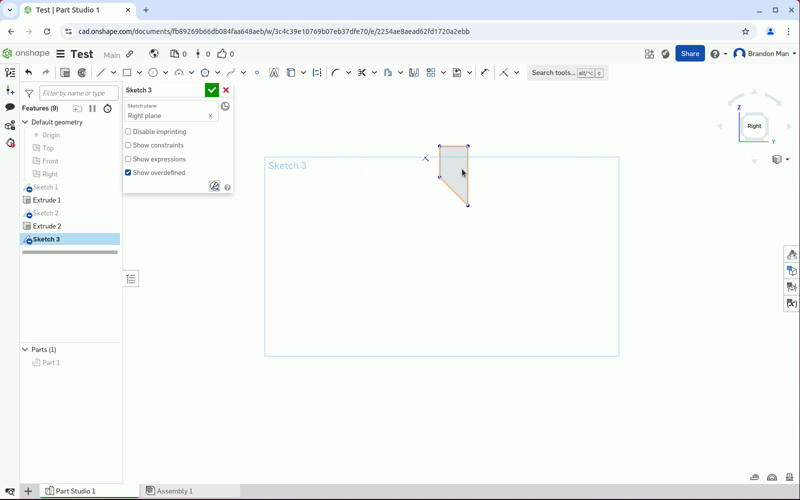
scroll(6)
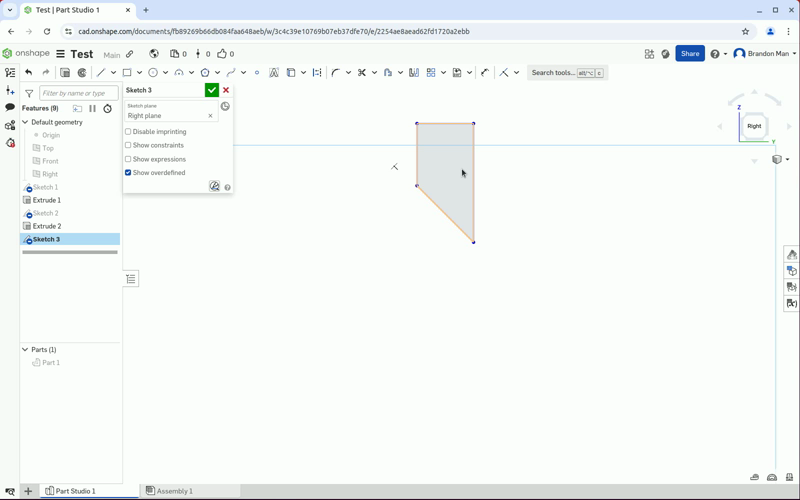
click(462, 168)
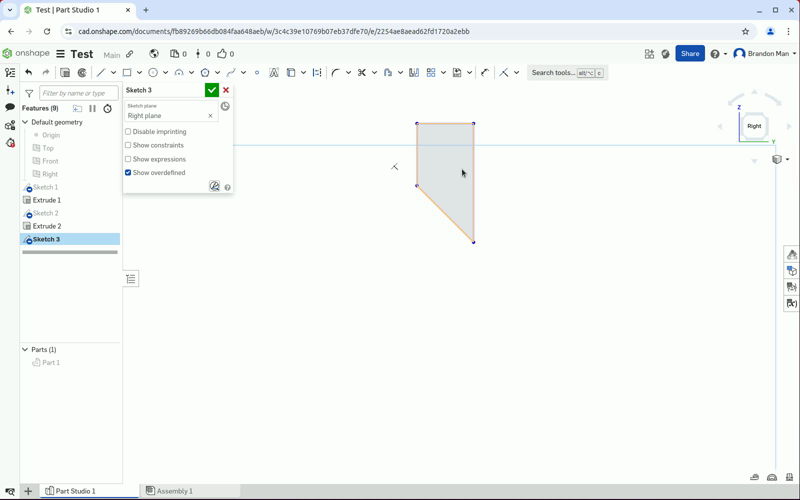
scroll(-6)
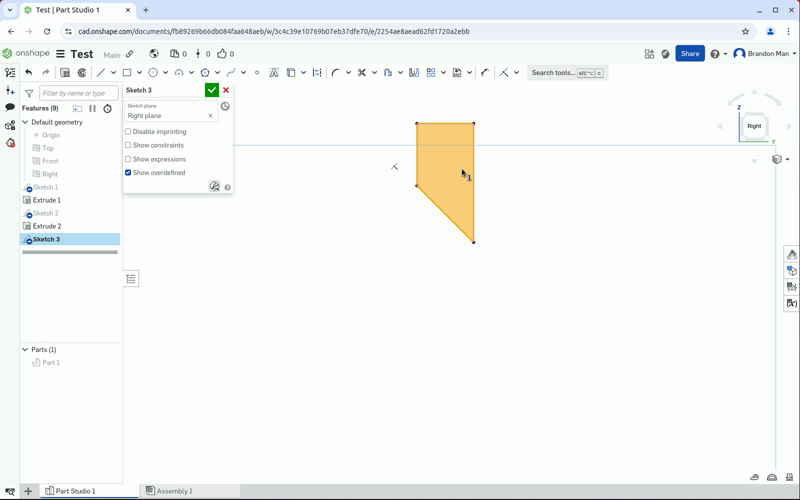
scroll(-6)
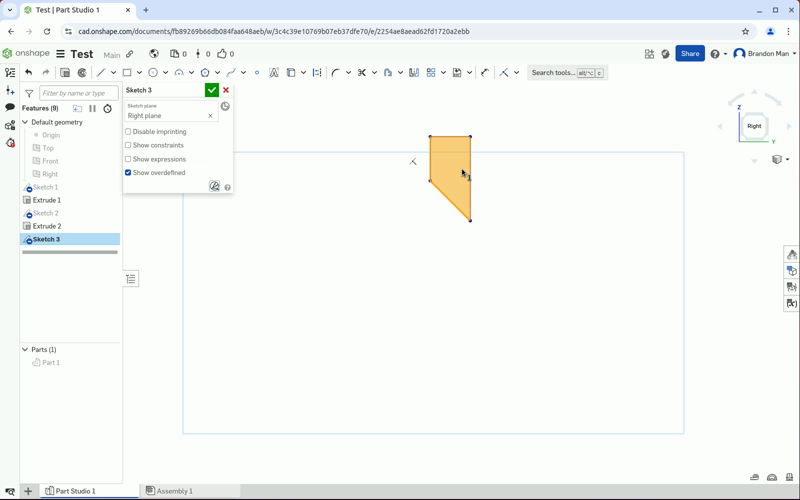
scroll(-6)
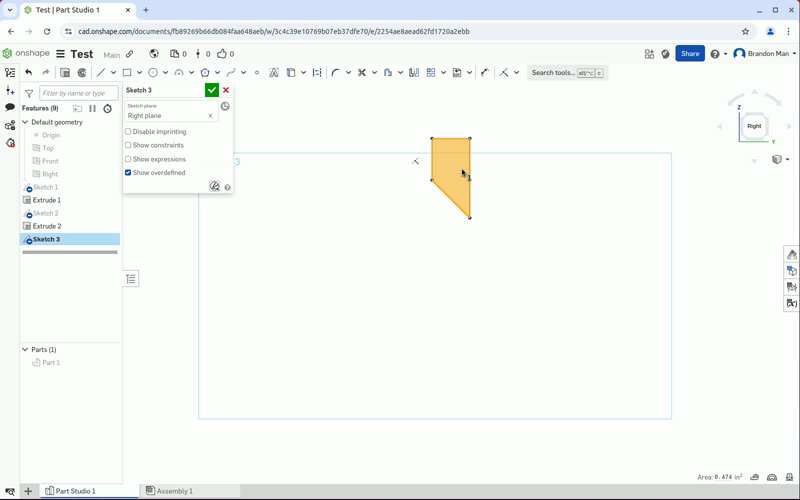
scroll(-6)
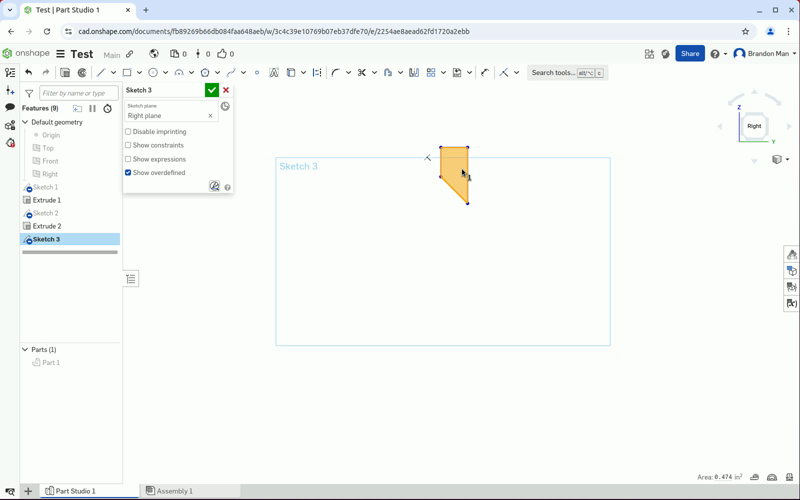
scroll(-6)
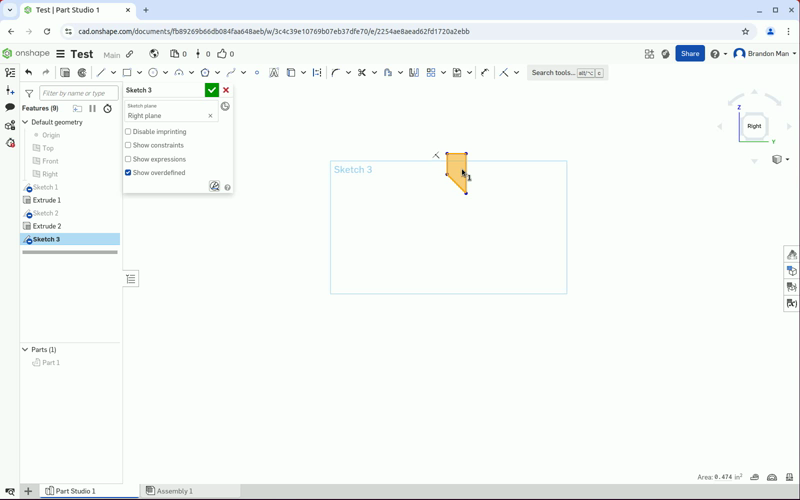
scroll(-6)
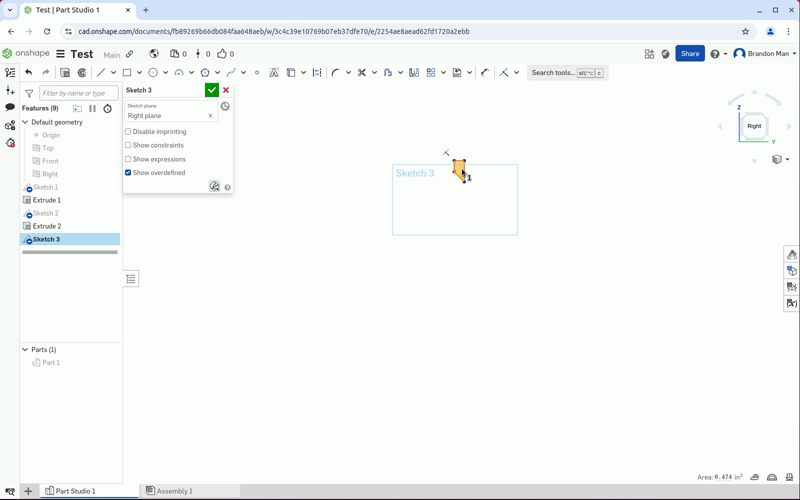
scroll(-6)
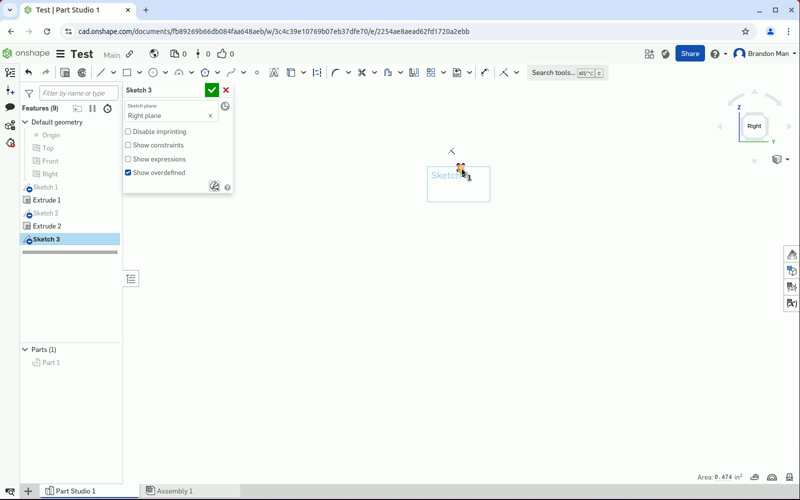
mouse_move(73, 352)
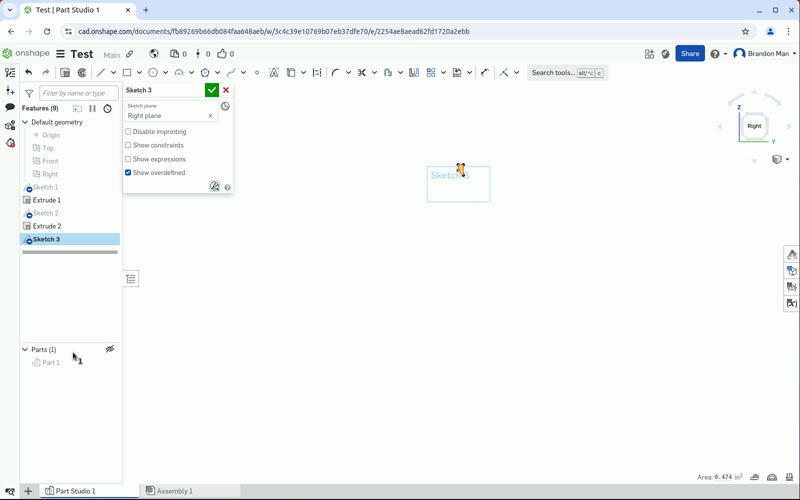
key(shift+y)
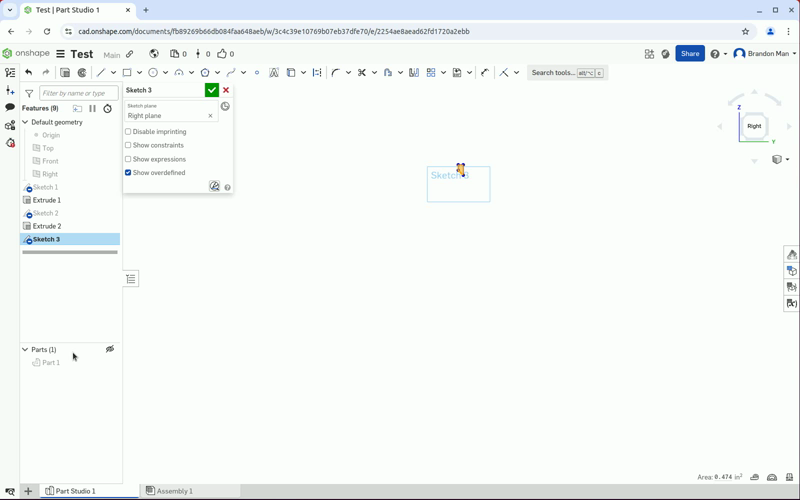
key(shift+e)
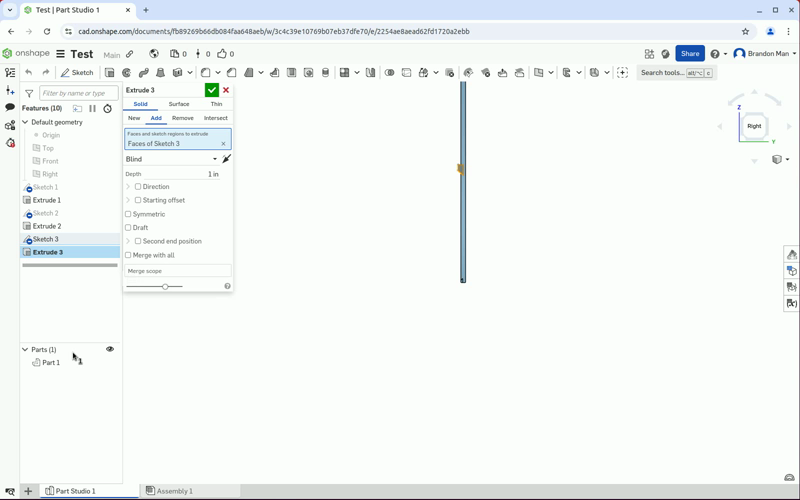
mouse_move(143, 106)
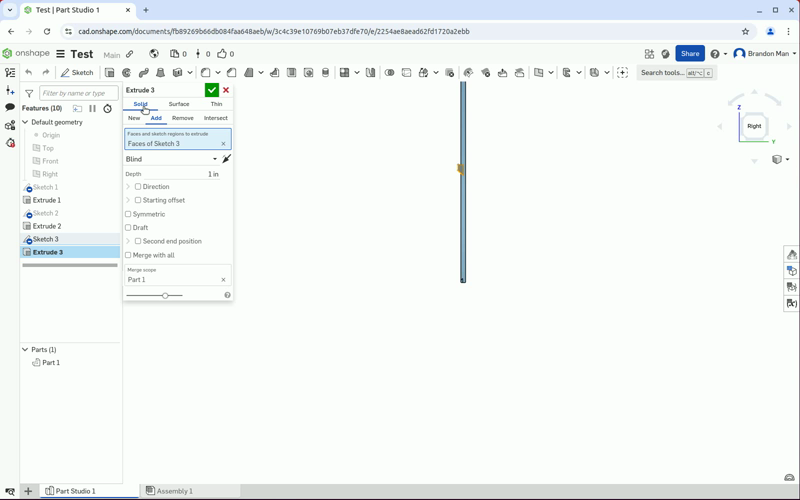
click(143, 106)
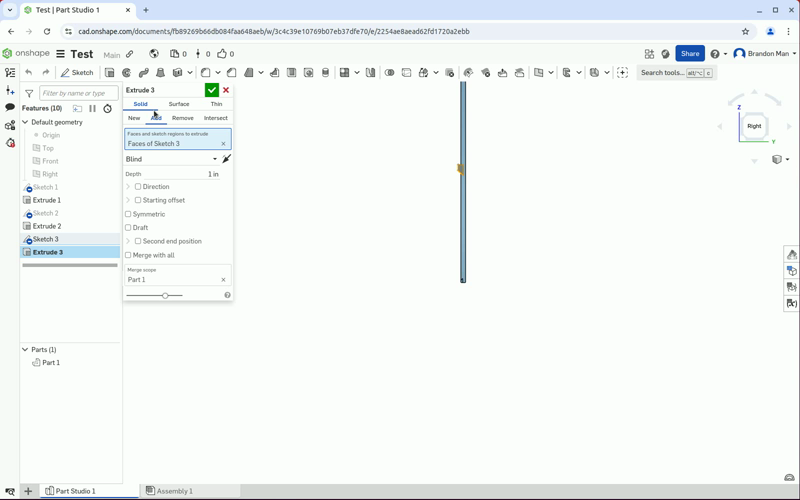
mouse_move(186, 120)
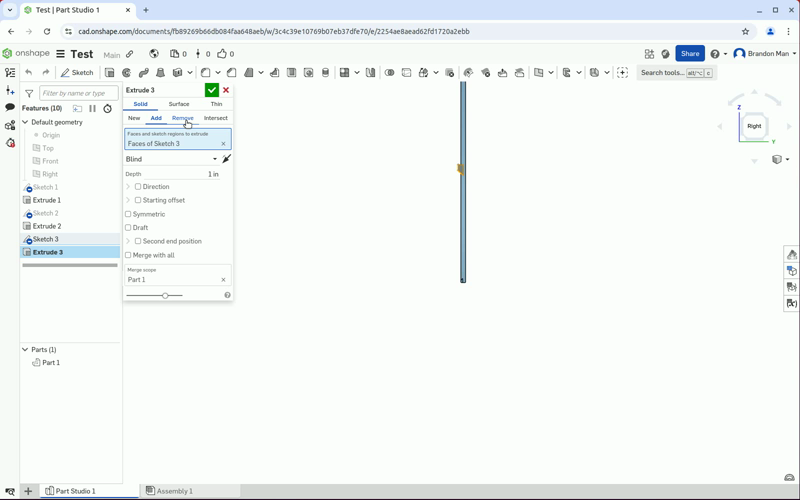
click(186, 120)
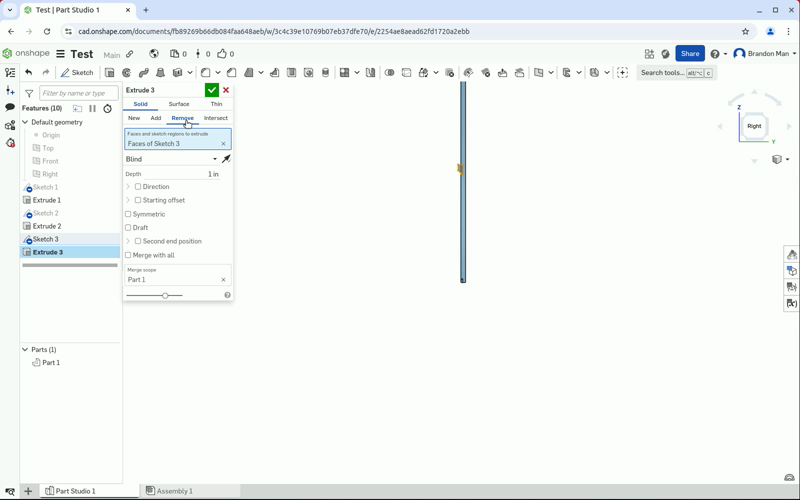
key(tab, 4)
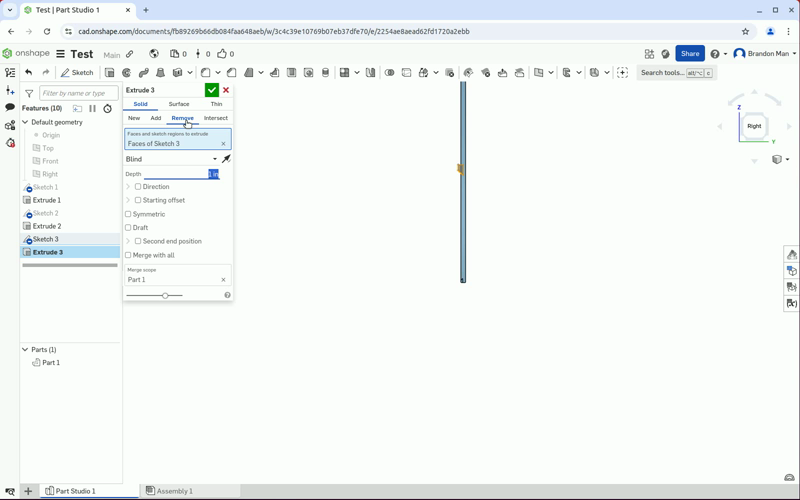
text(0.962)
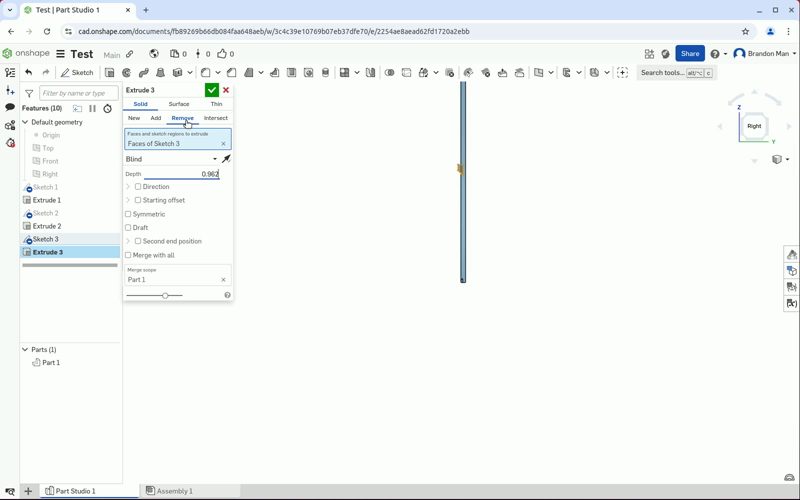
key(tab, 3)
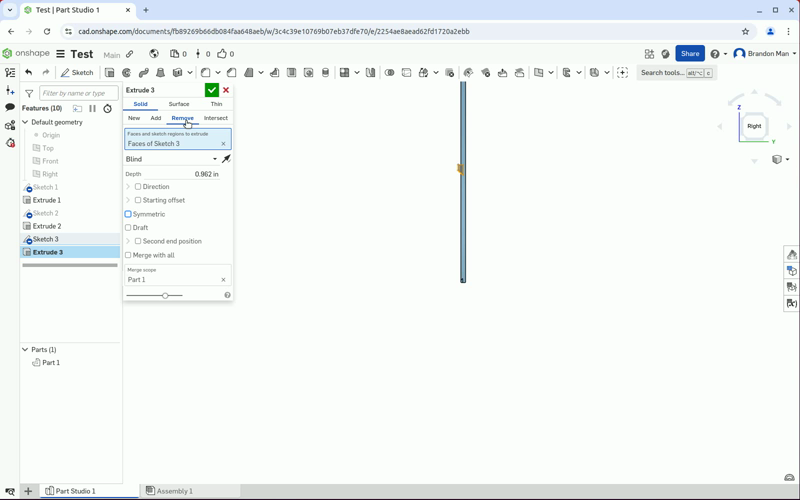
key(space)
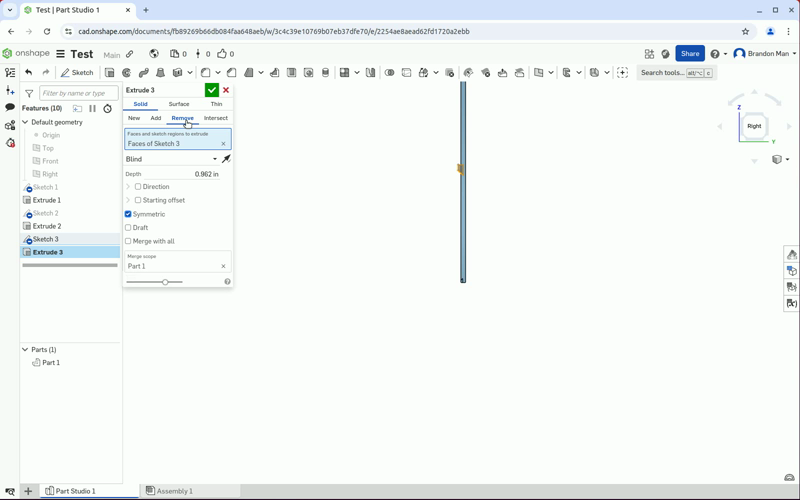
key(tab, 2)
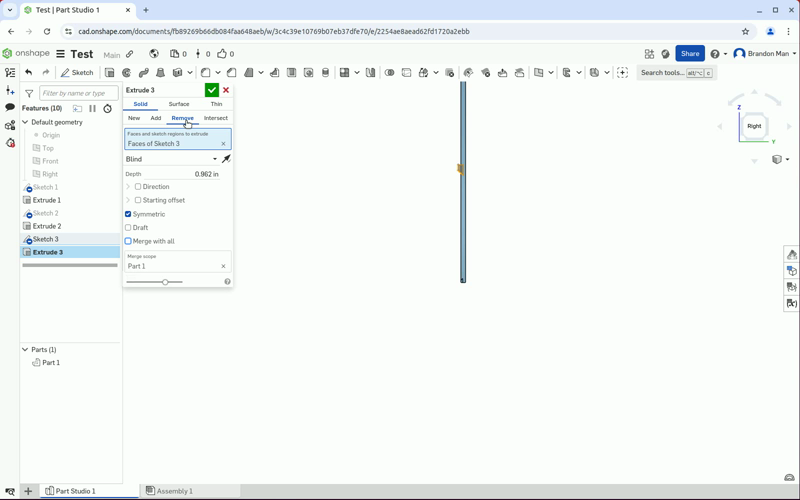
key(space)
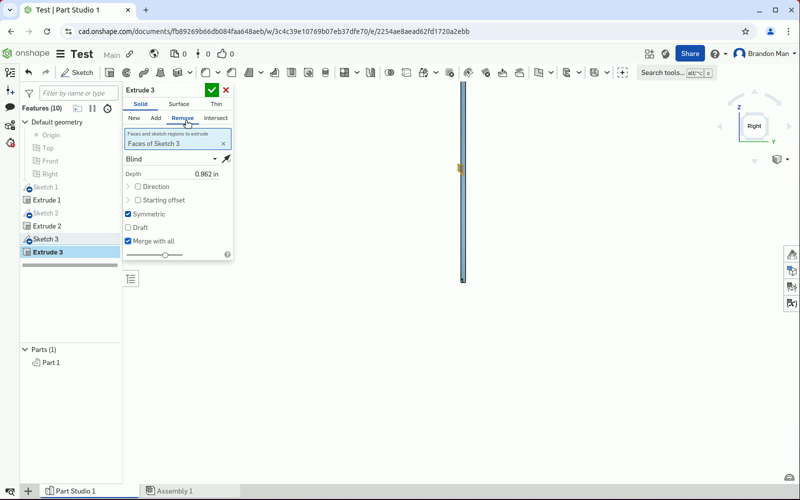
key(enter)
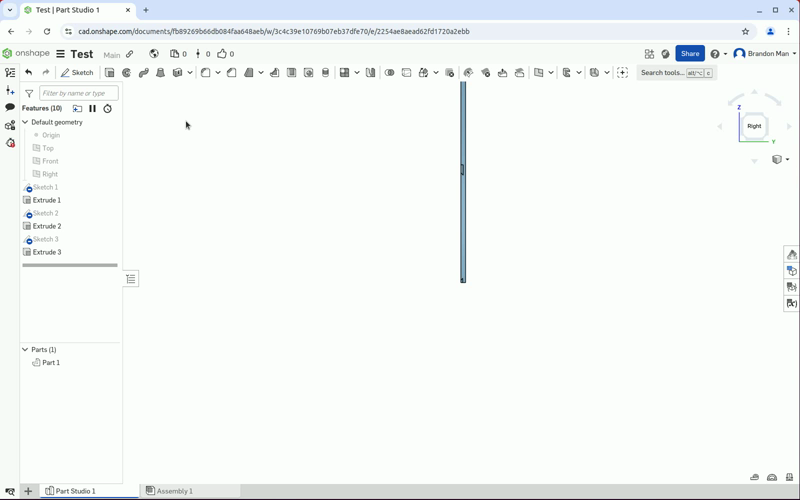
key(shift+h)
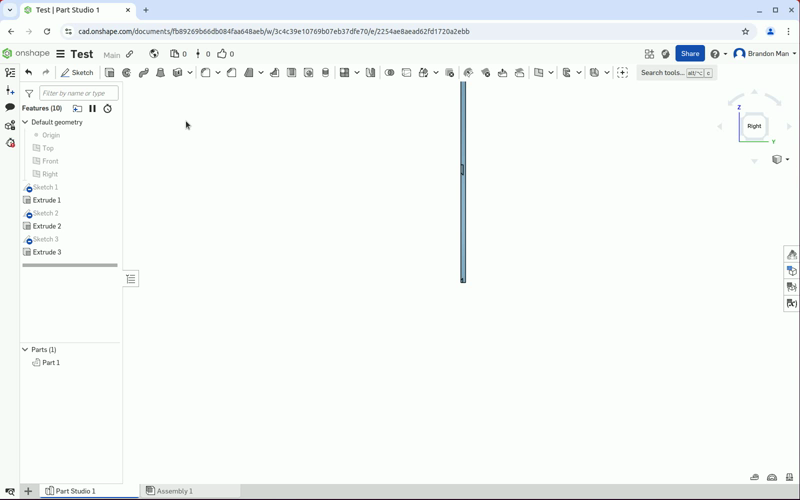
key(shift+h)
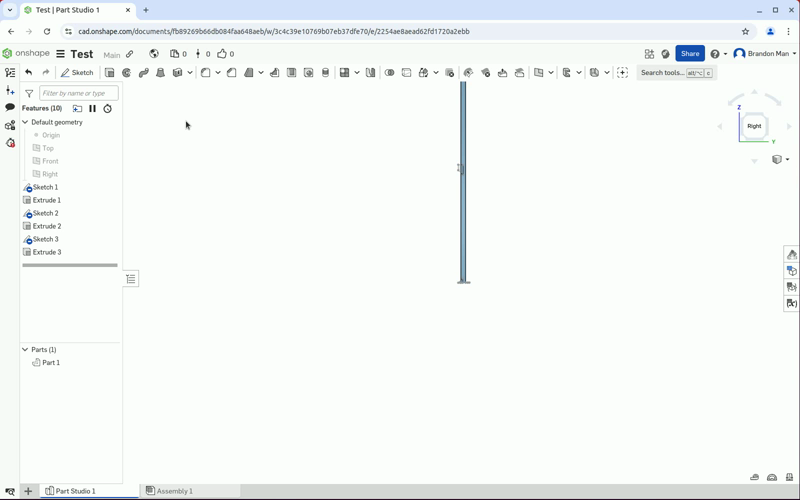
key(shift+7)
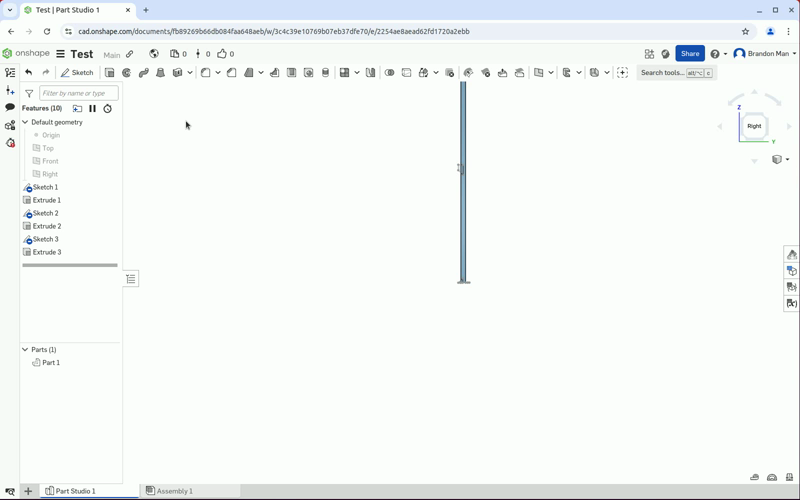
key(right, 2)
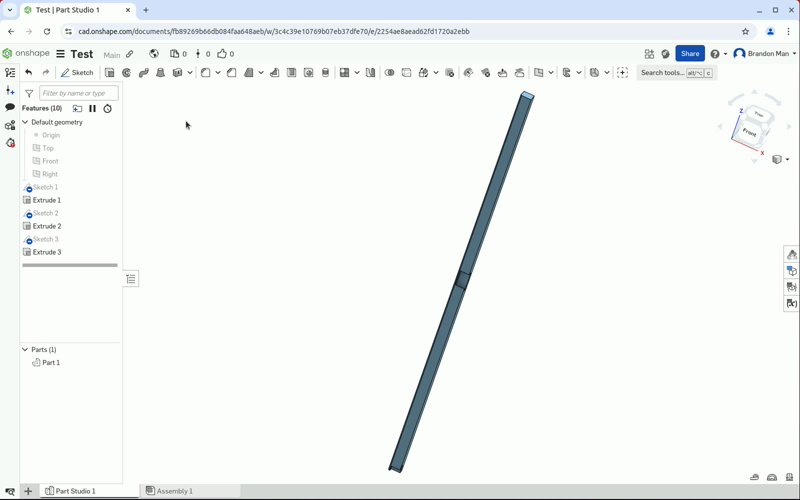
key(down, 2)
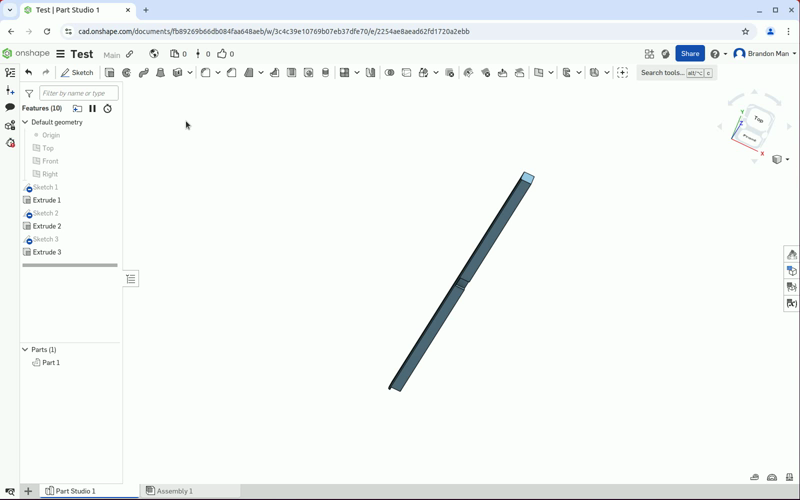
key(up, 2)
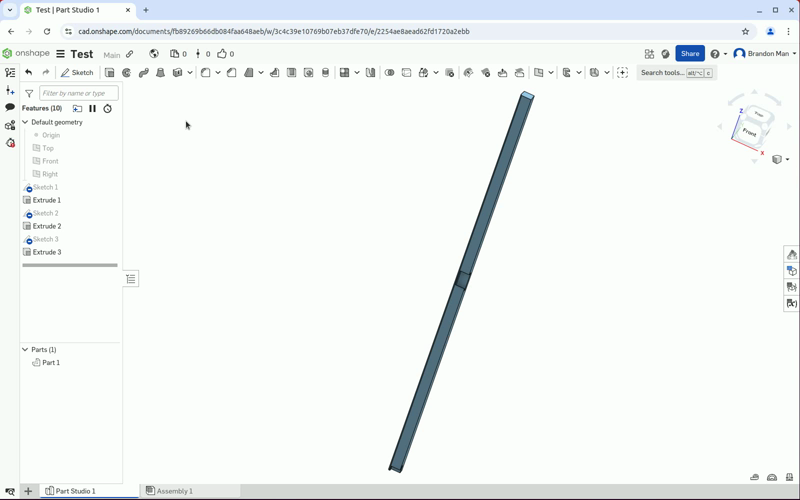
key(left, 2)
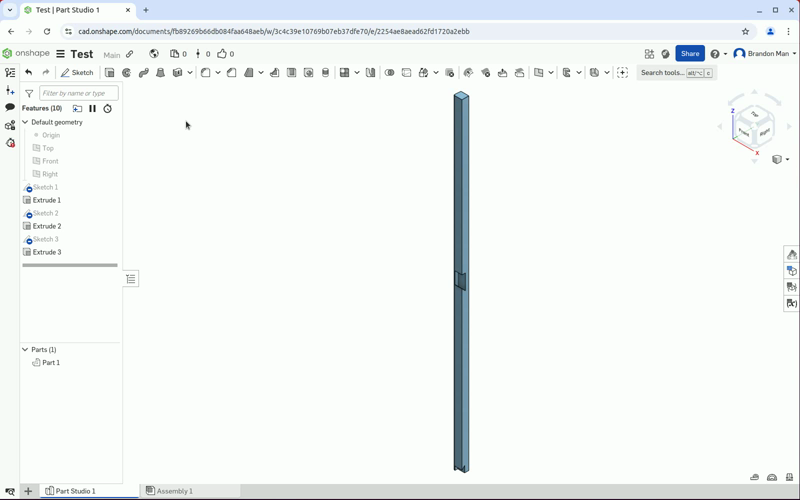
mouse_move(73, 189)
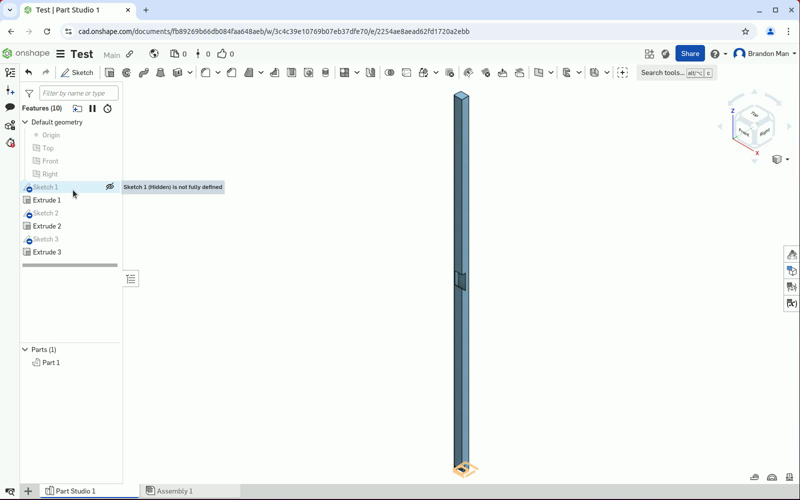
click(73, 189)